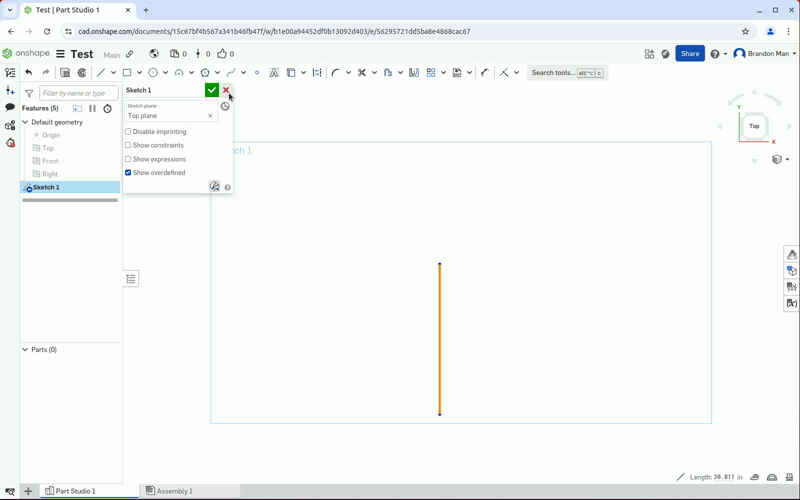
key(shift+h)
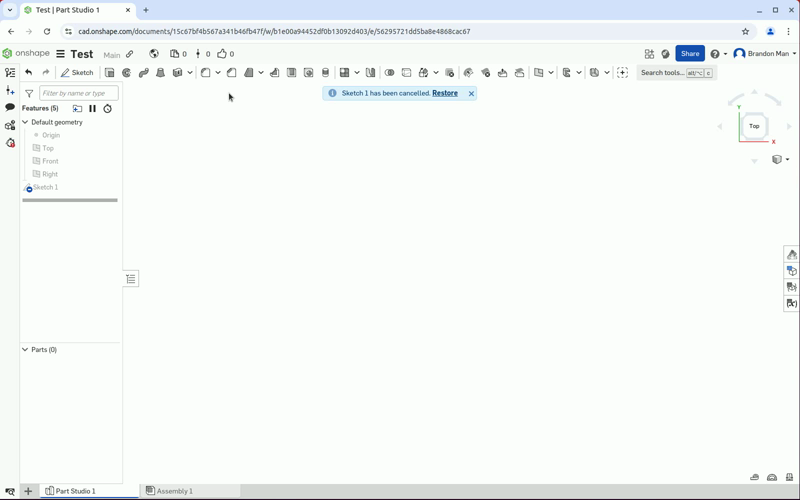
mouse_move(73, 352)
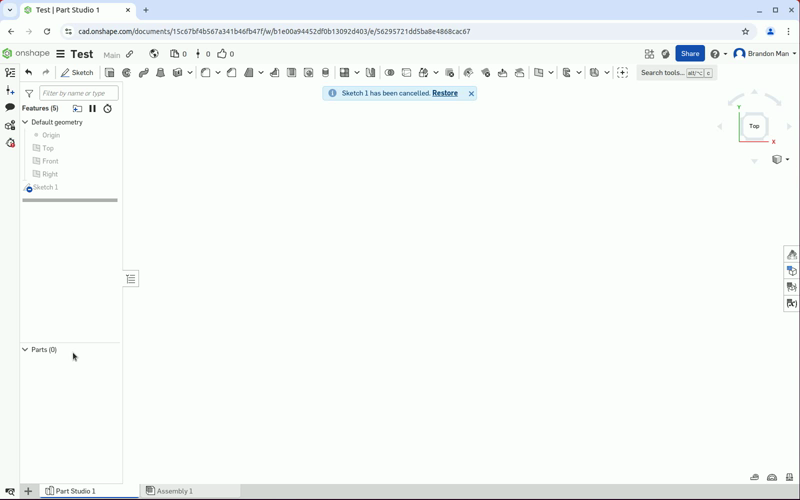
key(y)
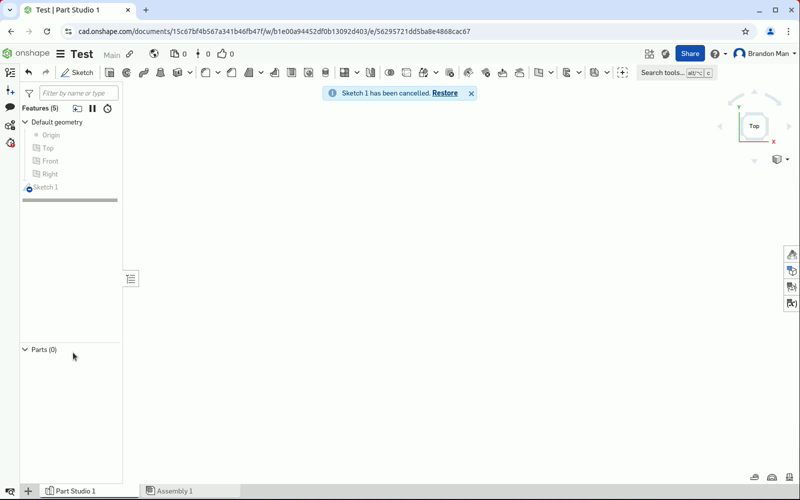
key(shift+p)
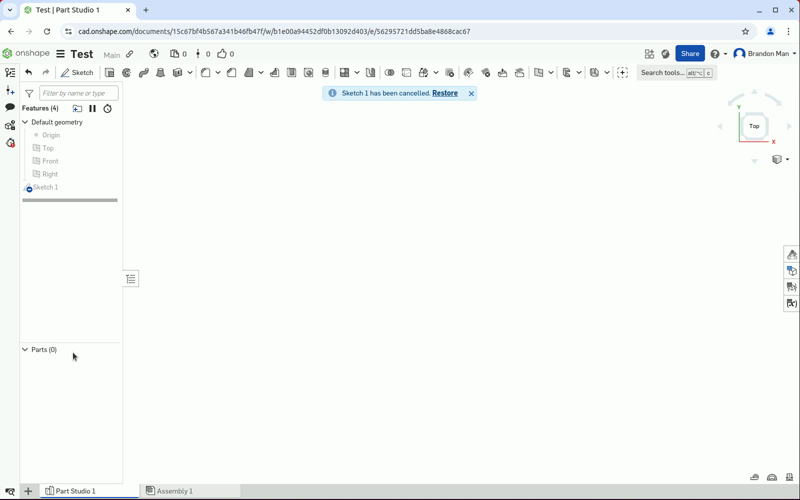
key(space)
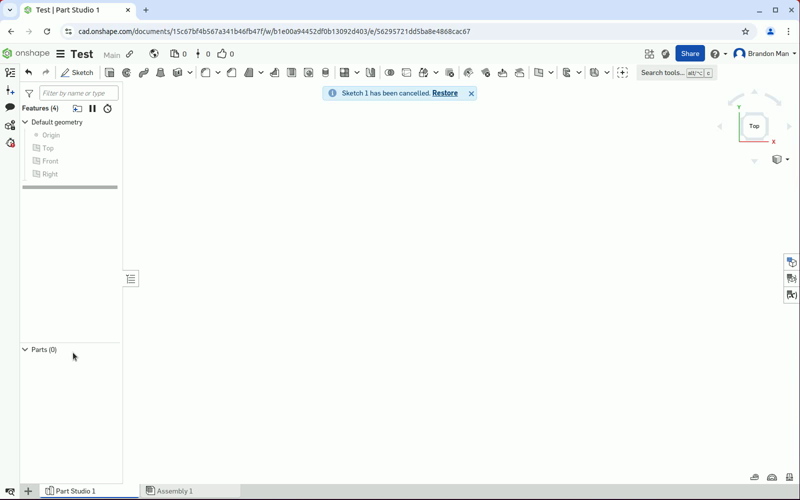
key_down(shift)
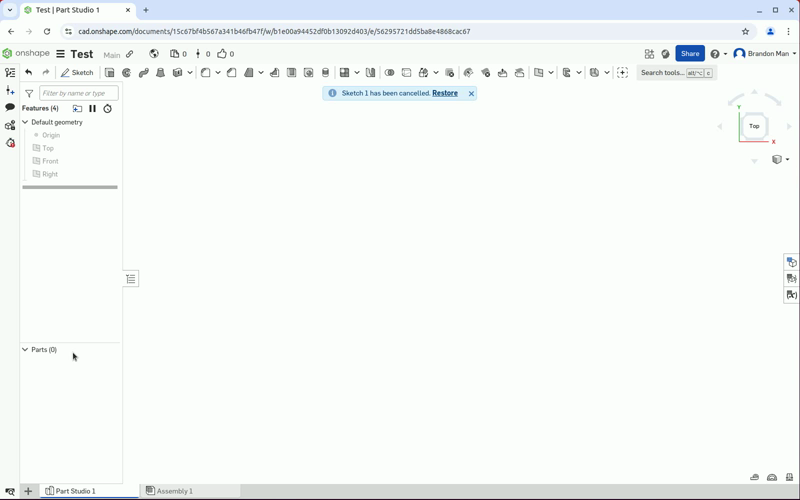
key(up)
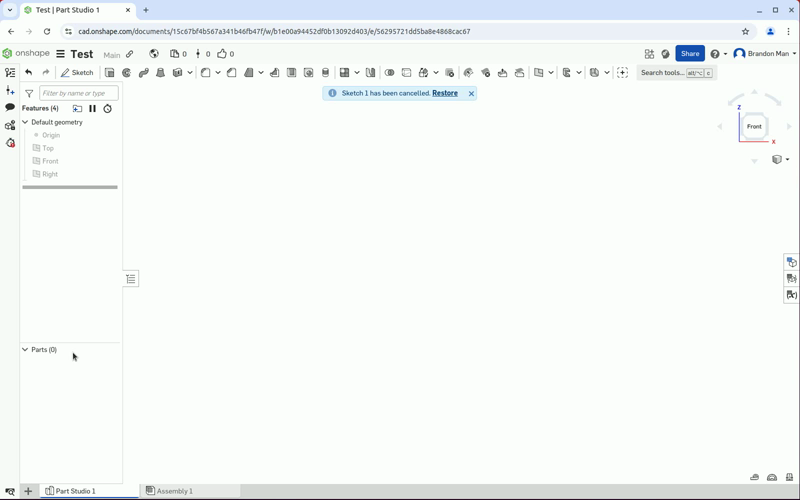
key_up(shift)
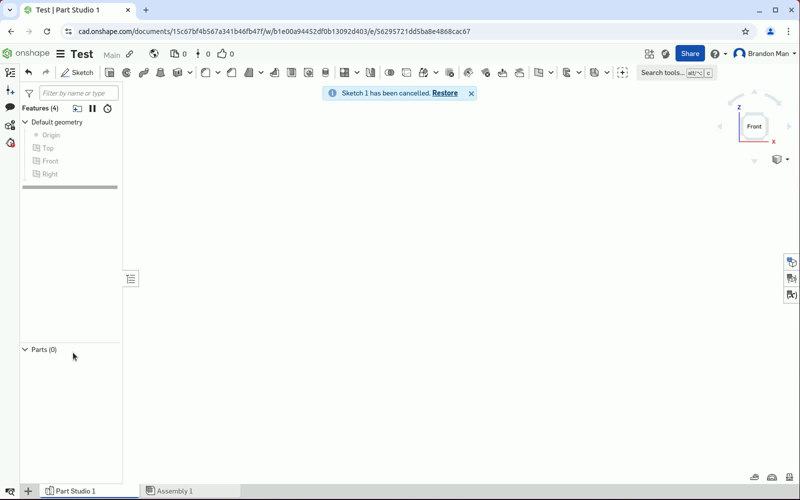
mouse_move(73, 352)
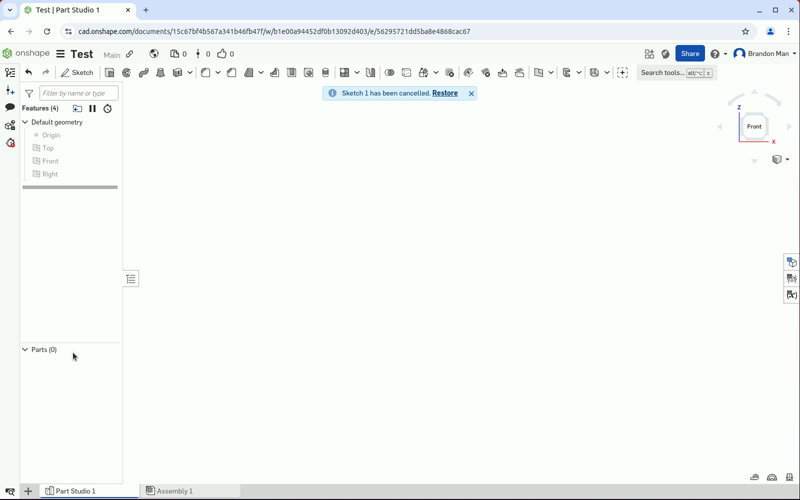
key(shift+y)
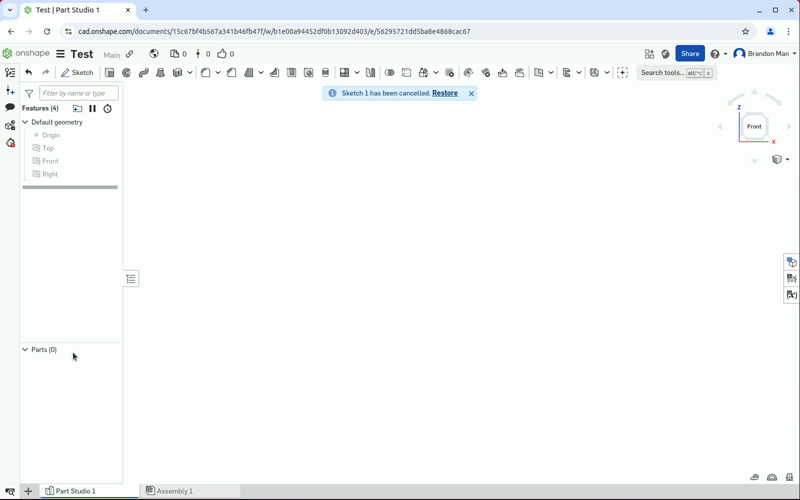
key(shift+s)
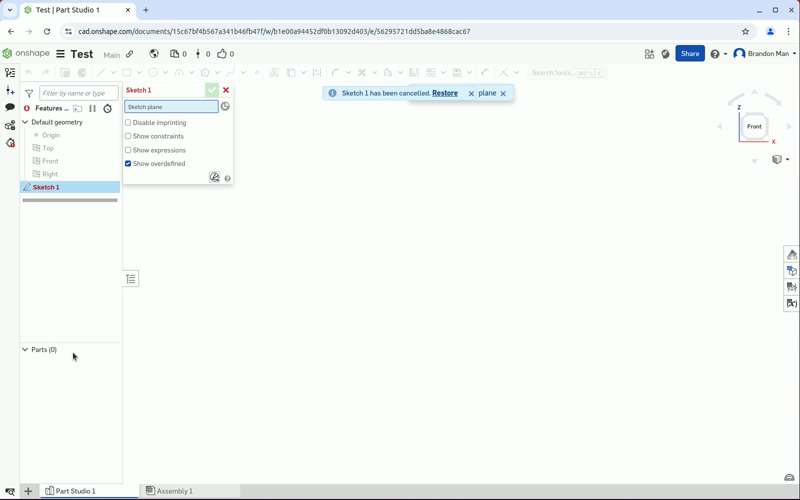
mouse_move(73, 163)
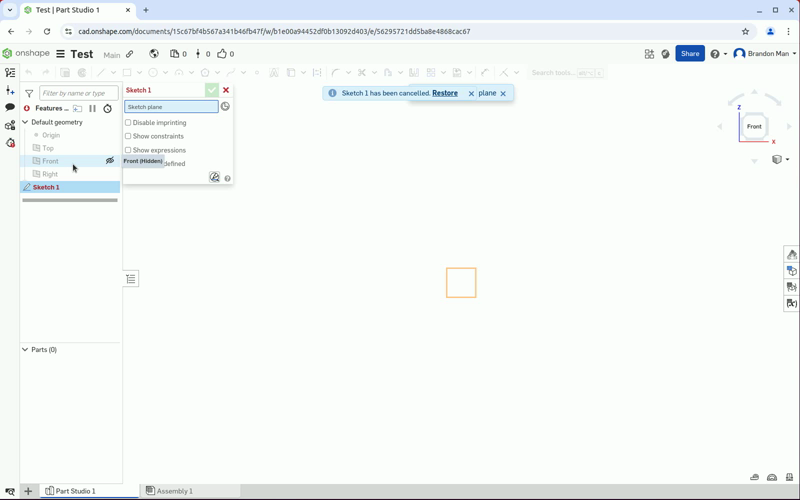
click(73, 163)
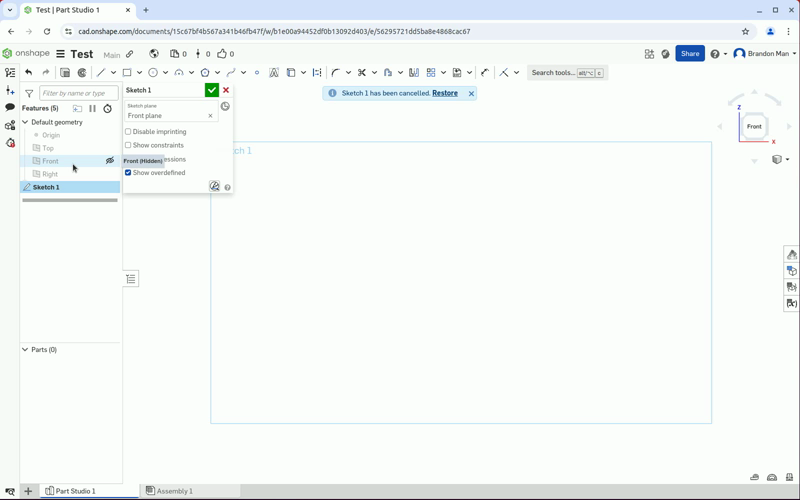
mouse_move(73, 352)
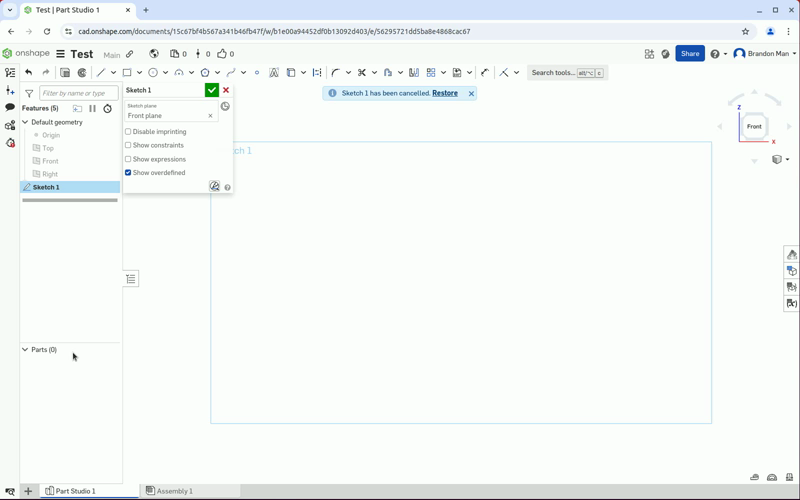
key(y)
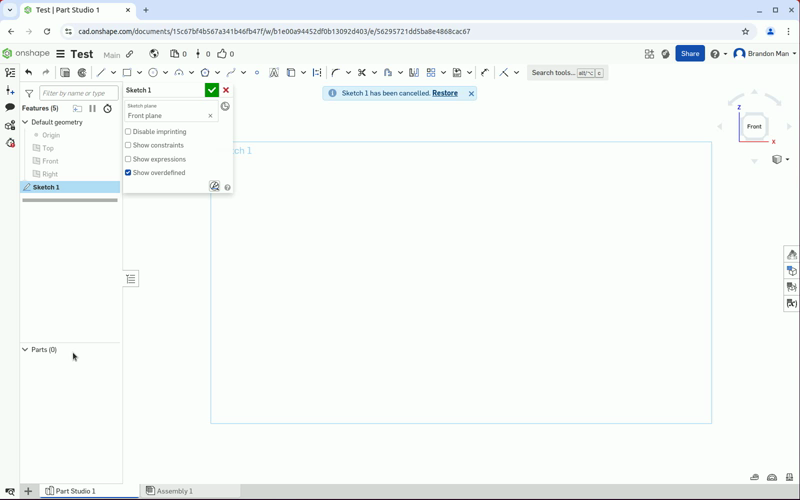
key(a)
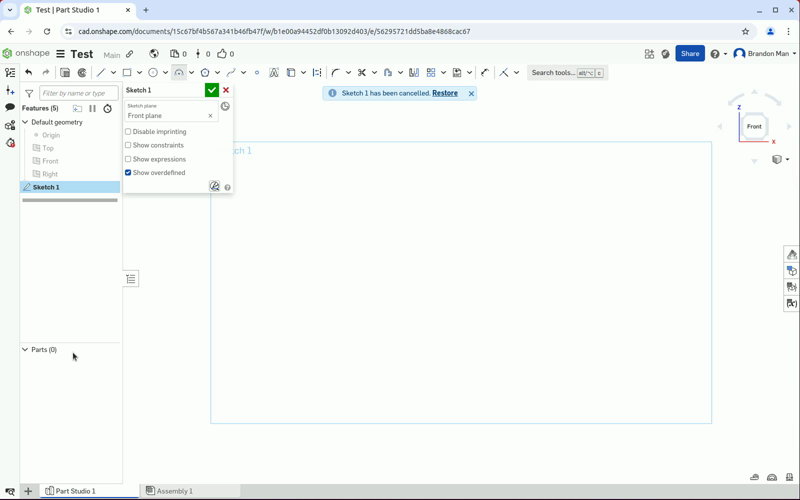
key_down(shift)
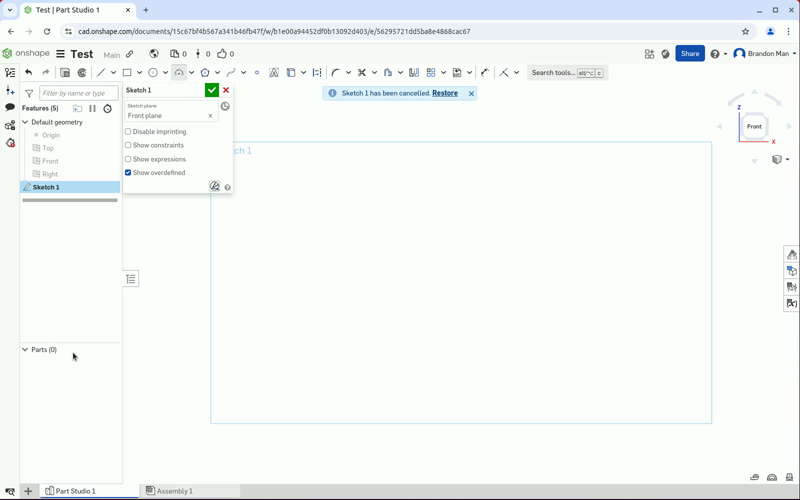
mouse_move(348, 312)
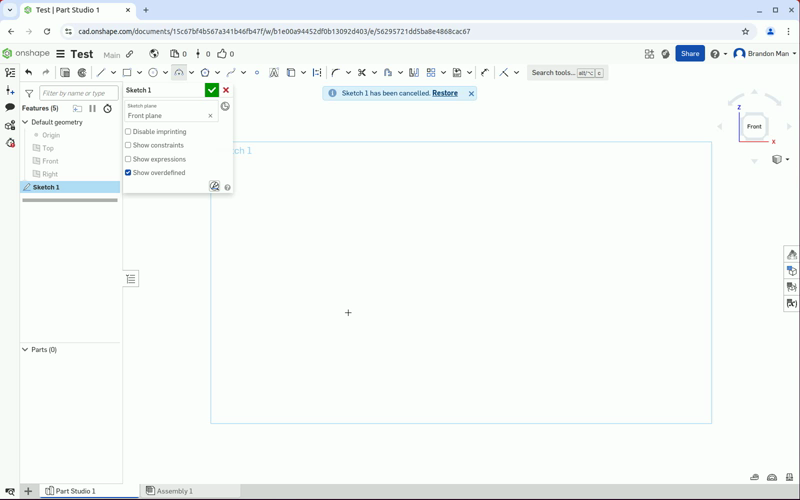
click(348, 312)
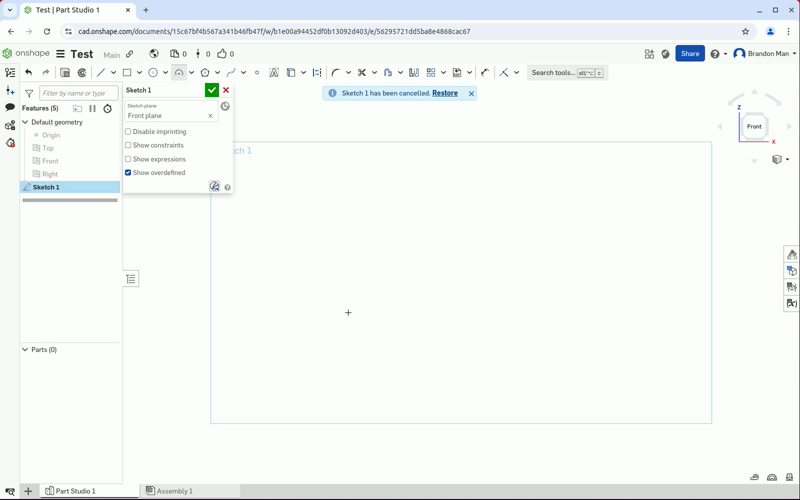
key_up(shift)
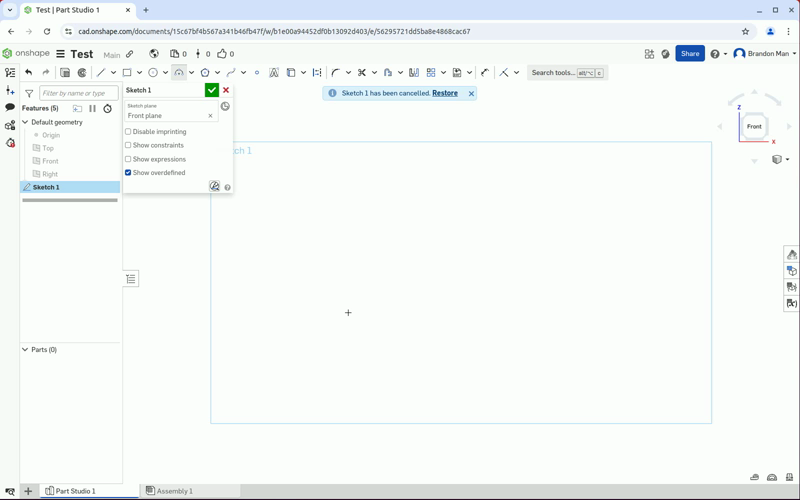
key_down(shift)
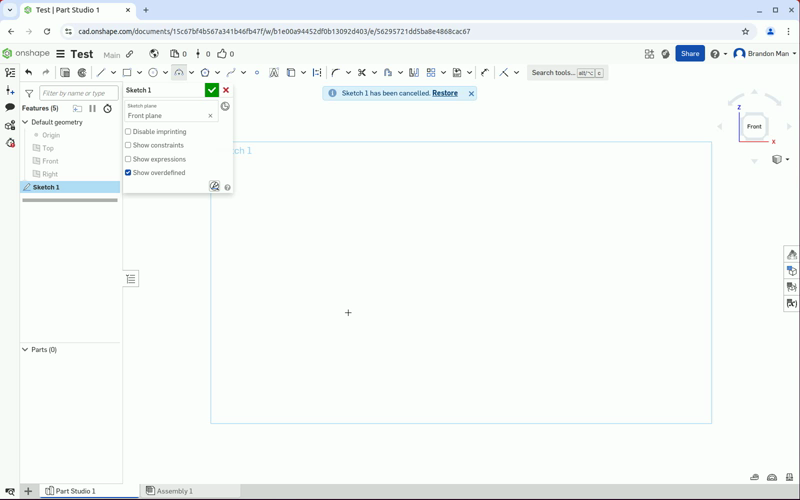
mouse_move(351, 315)
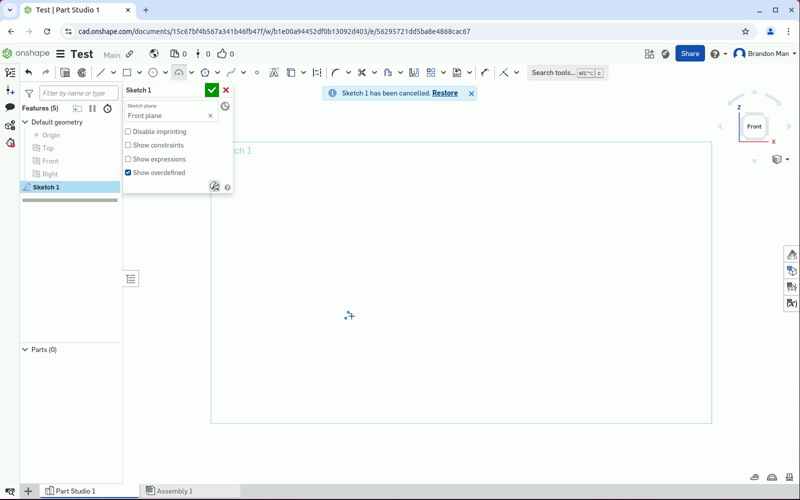
scroll(6)
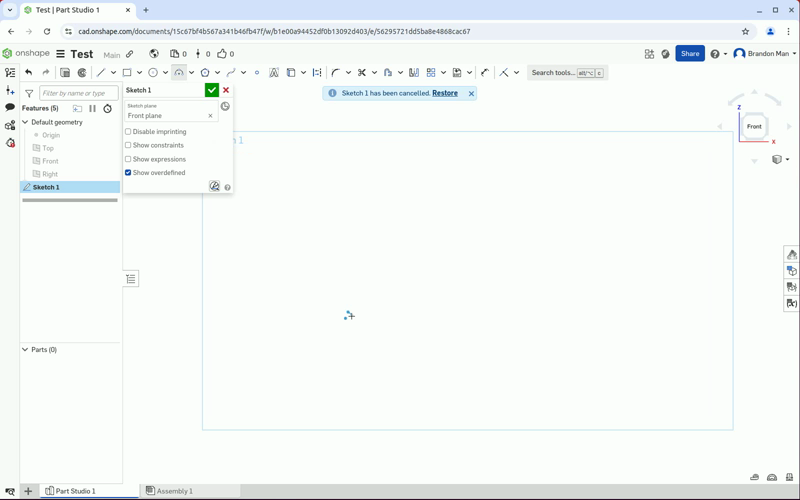
scroll(6)
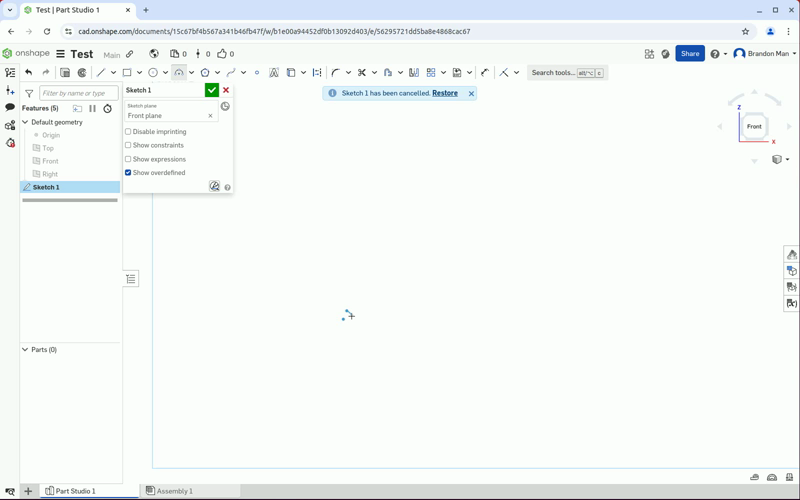
scroll(6)
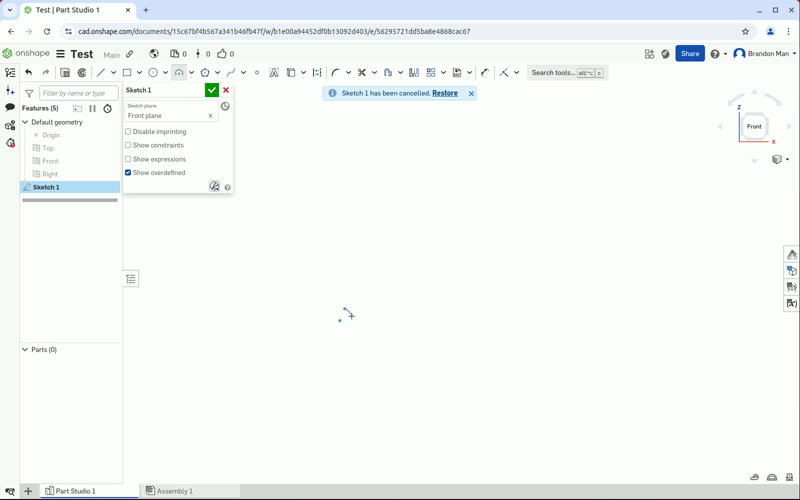
scroll(6)
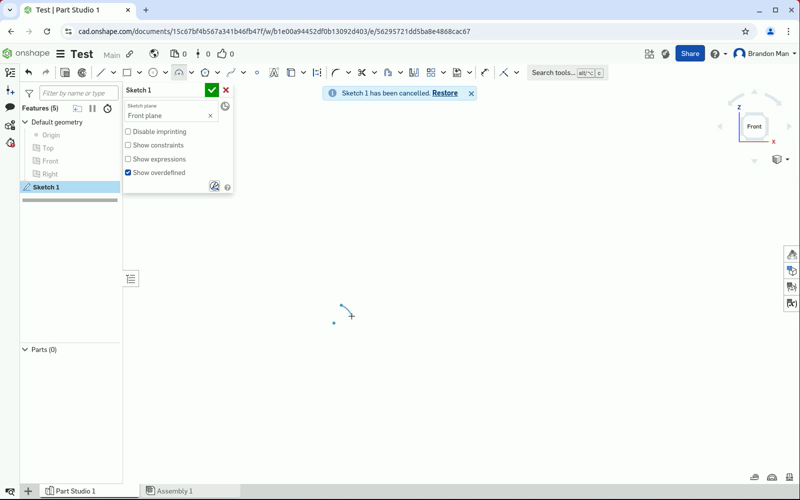
scroll(6)
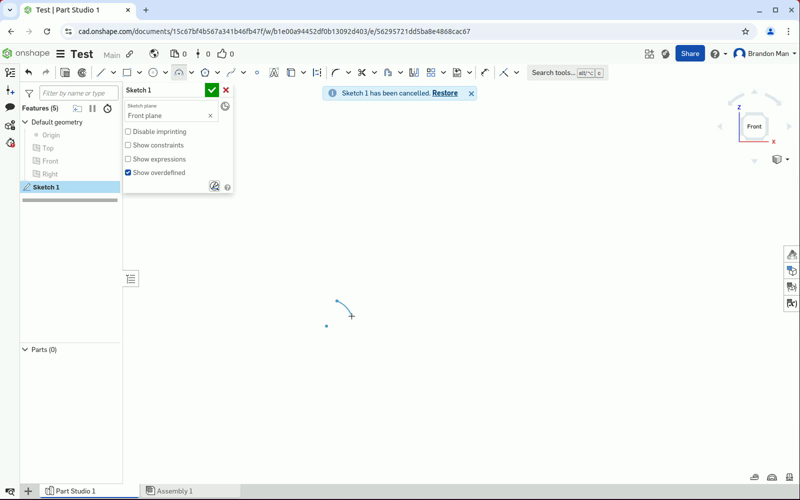
scroll(6)
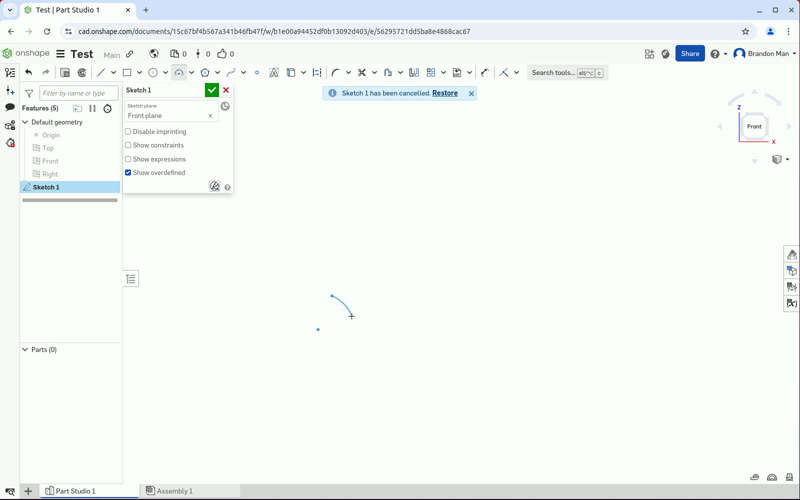
scroll(6)
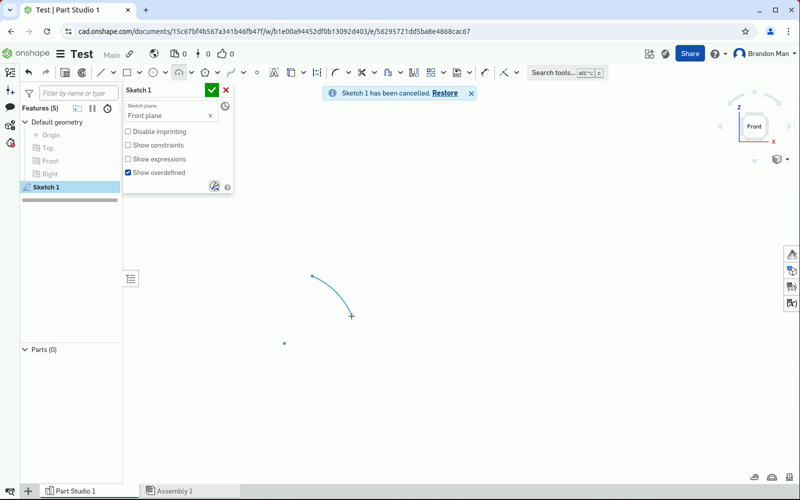
click(351, 315)
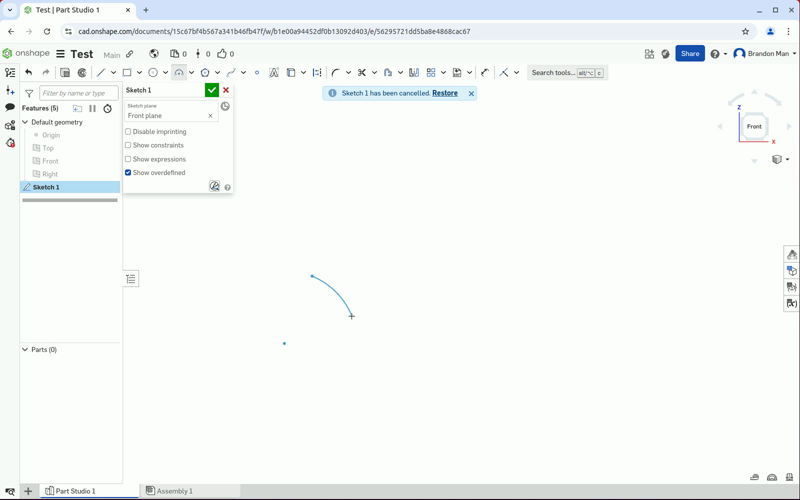
scroll(-6)
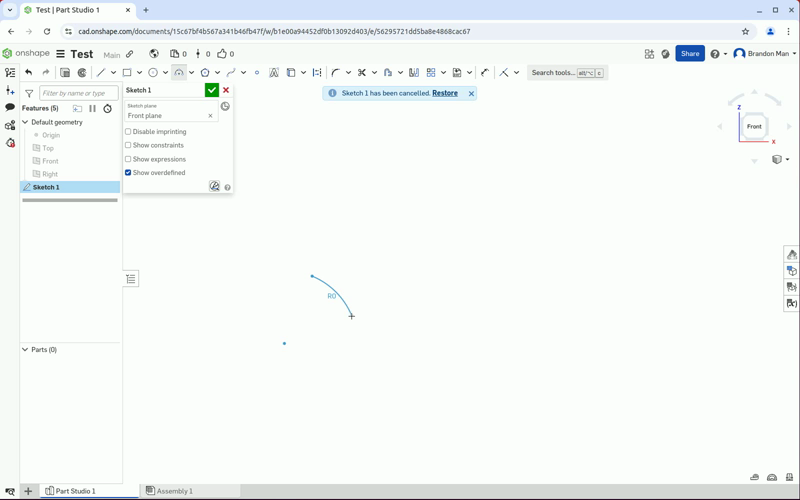
scroll(-6)
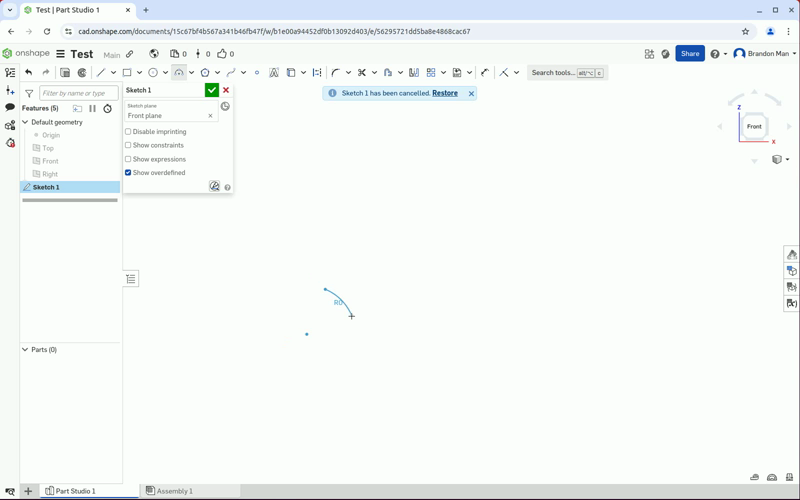
scroll(-6)
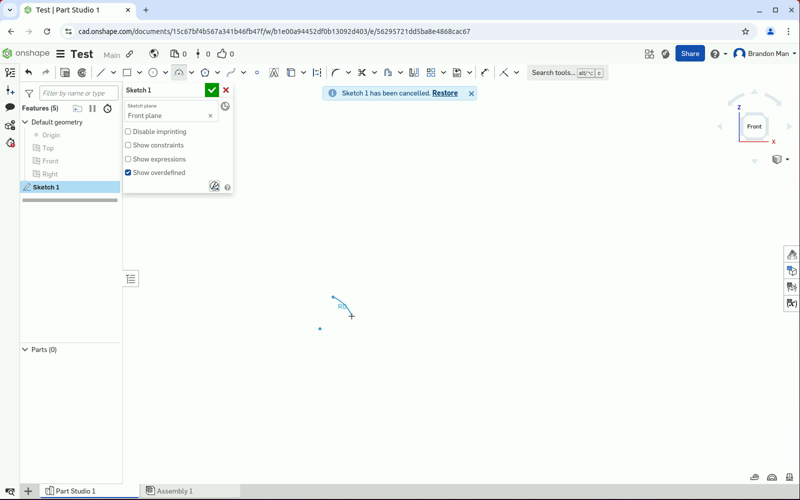
scroll(-6)
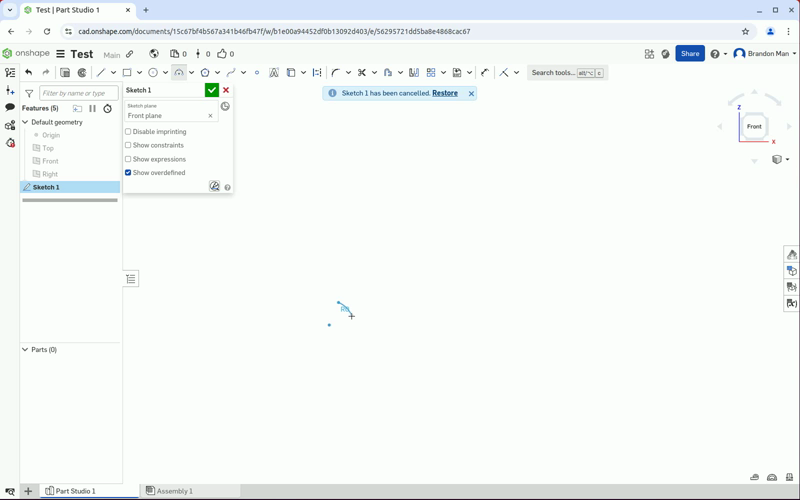
scroll(-6)
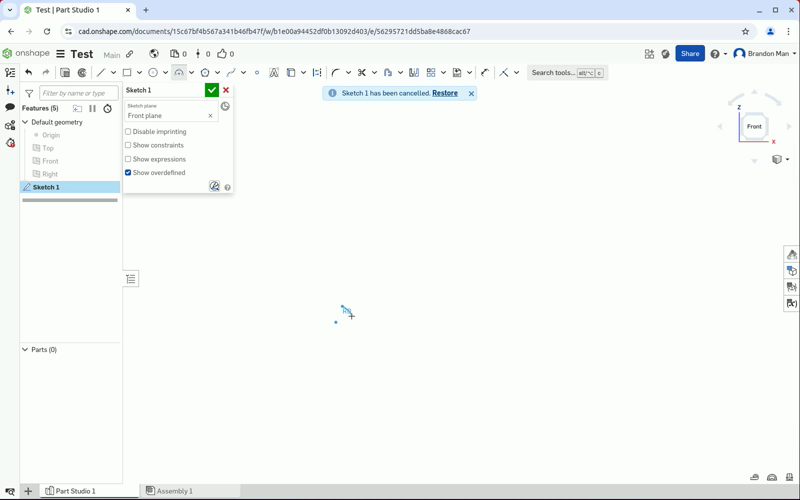
scroll(-6)
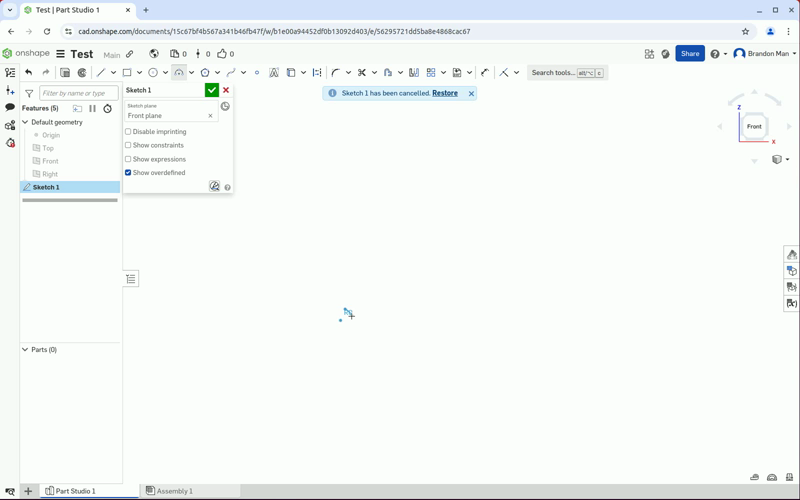
scroll(-6)
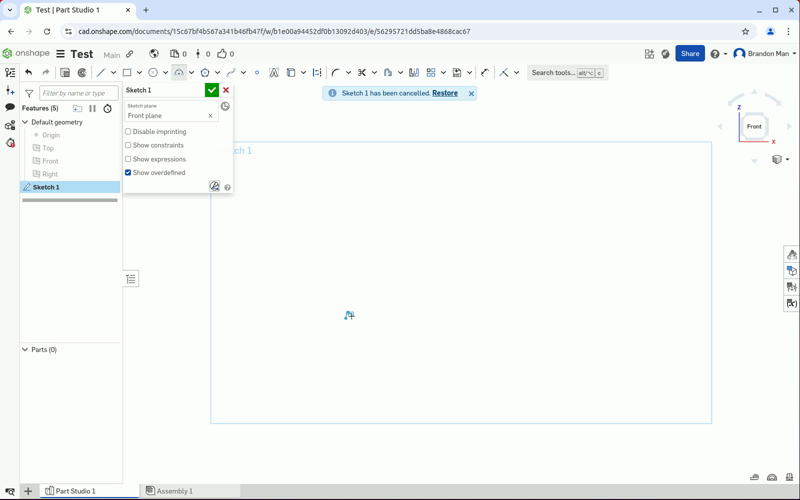
mouse_move(349, 314)
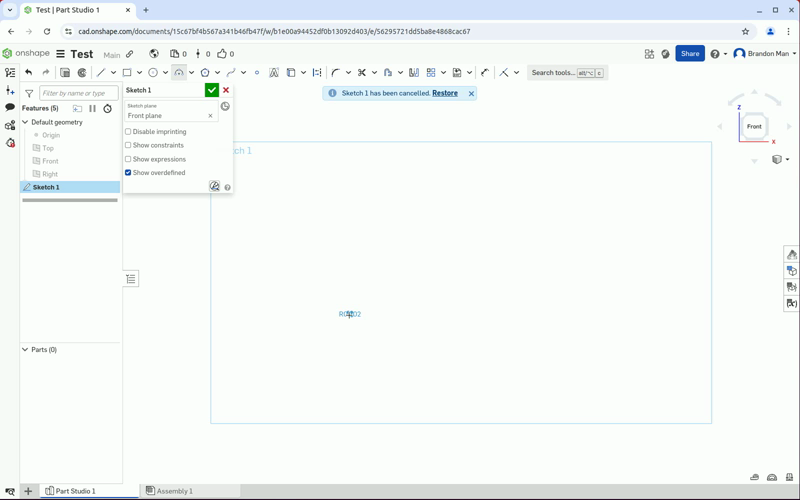
scroll(6)
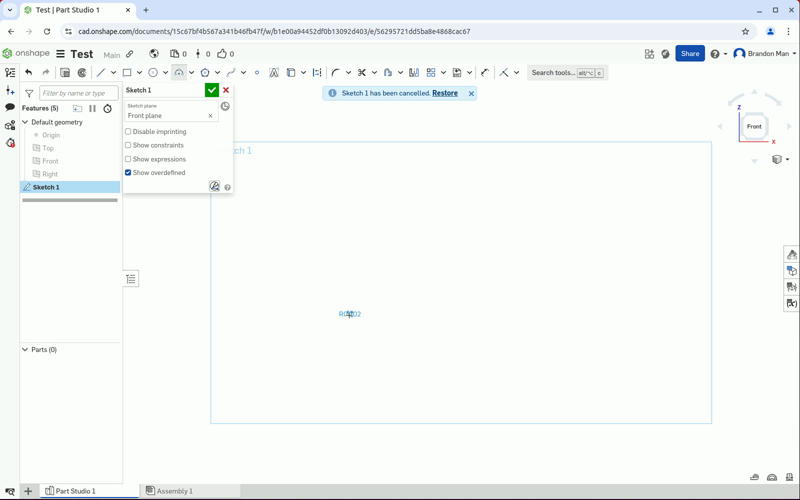
scroll(6)
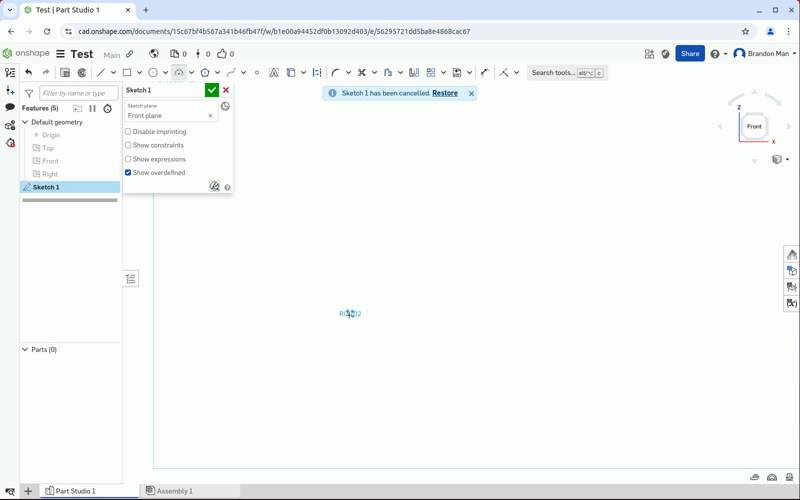
scroll(6)
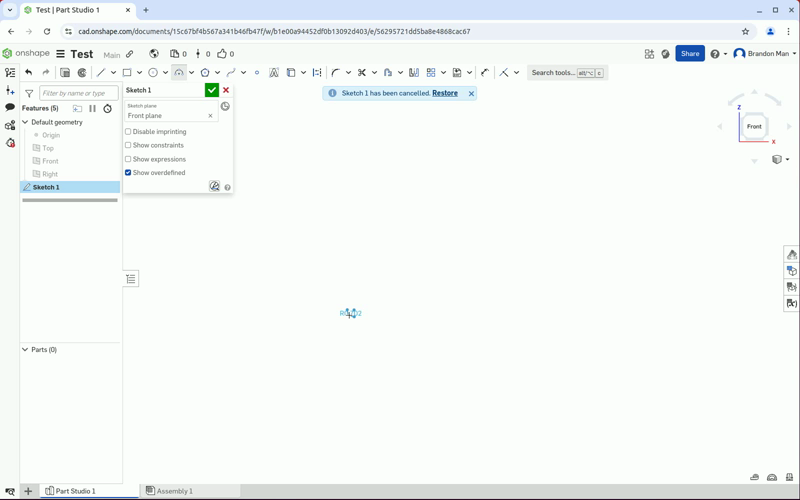
scroll(6)
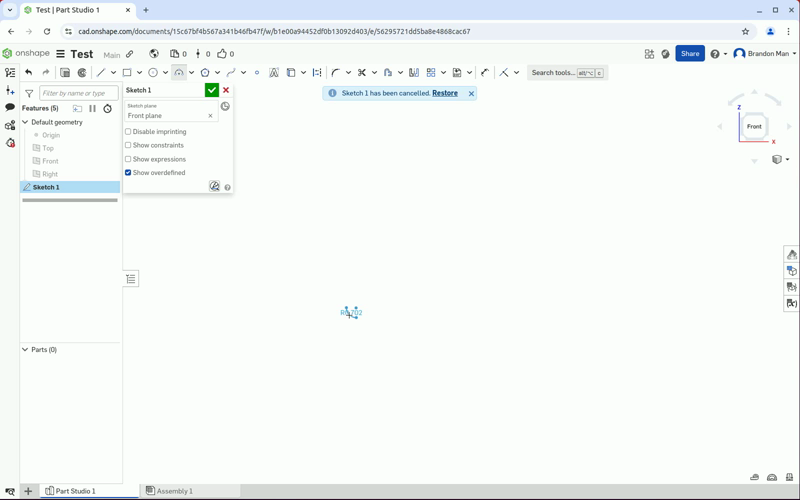
scroll(6)
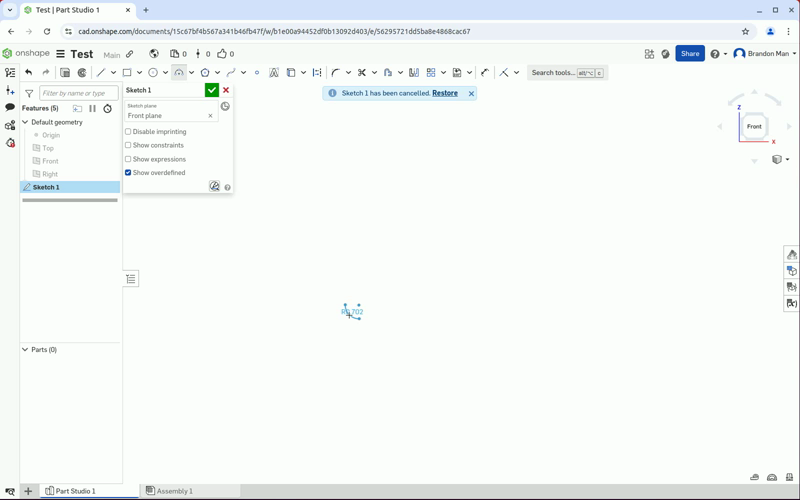
scroll(6)
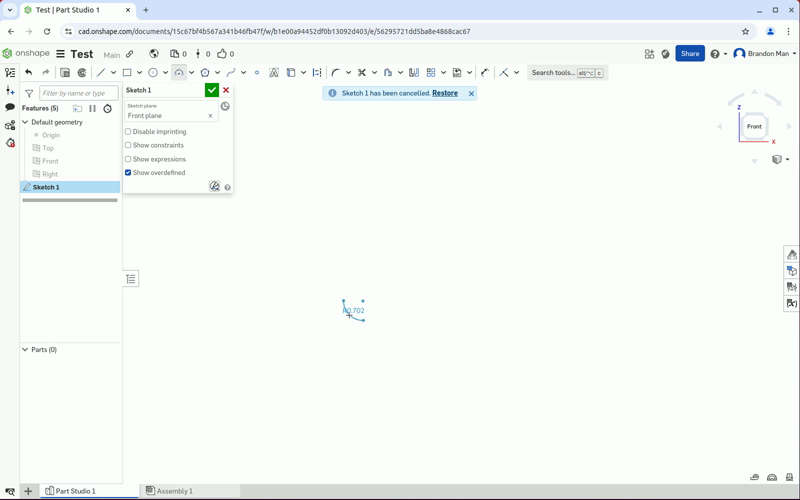
scroll(6)
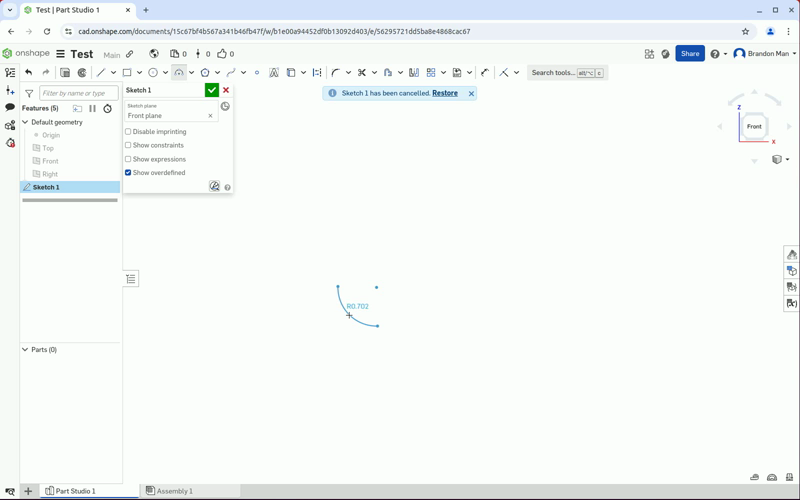
click(349, 314)
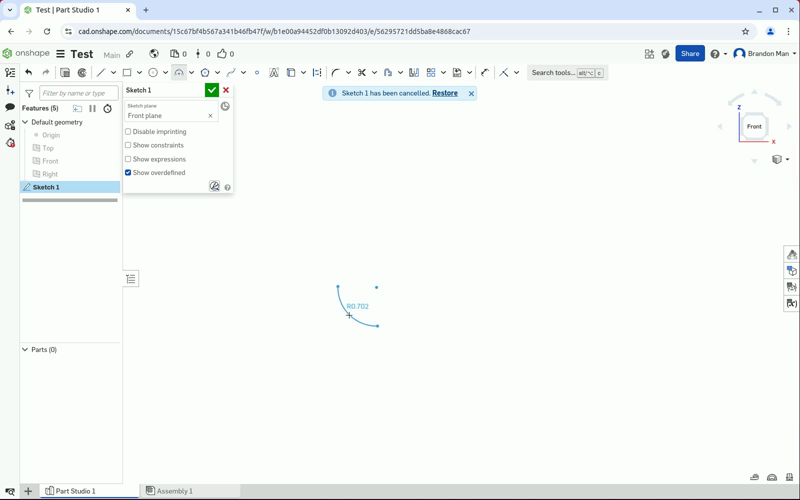
scroll(-6)
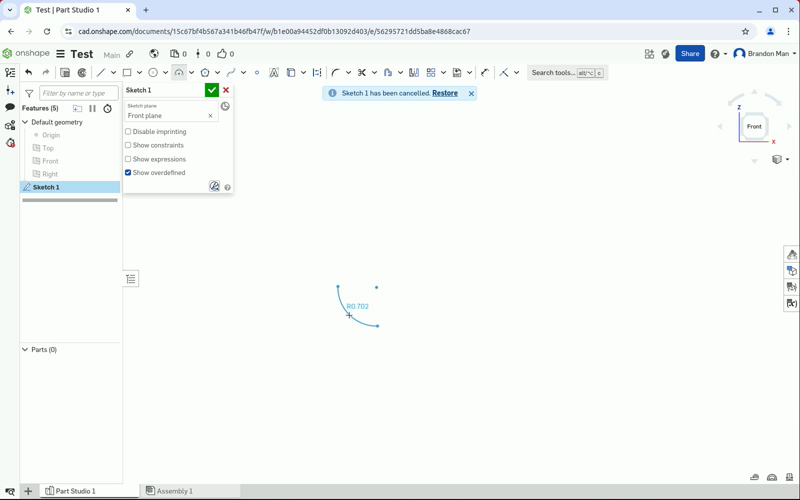
scroll(-6)
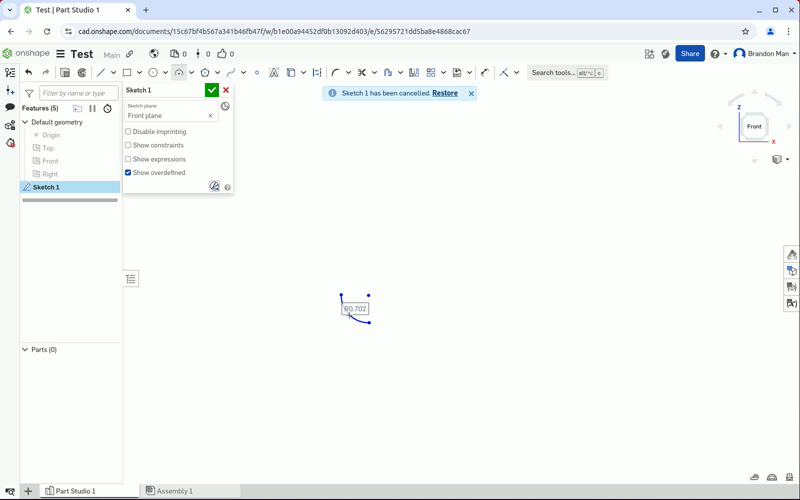
scroll(-6)
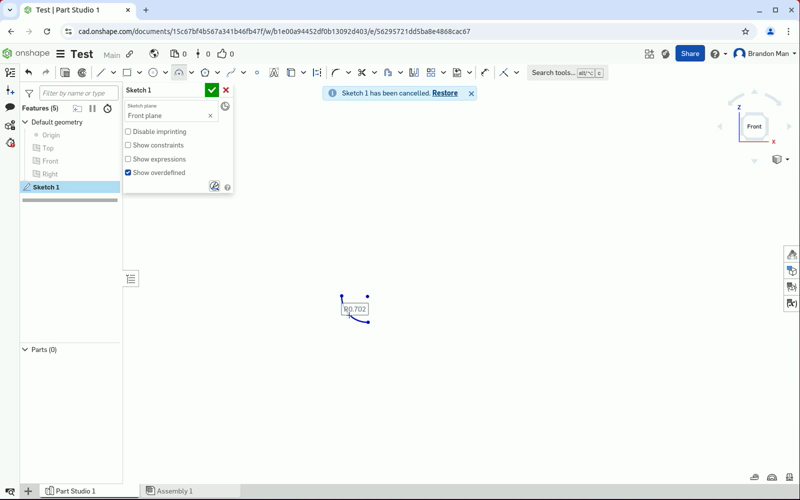
scroll(-6)
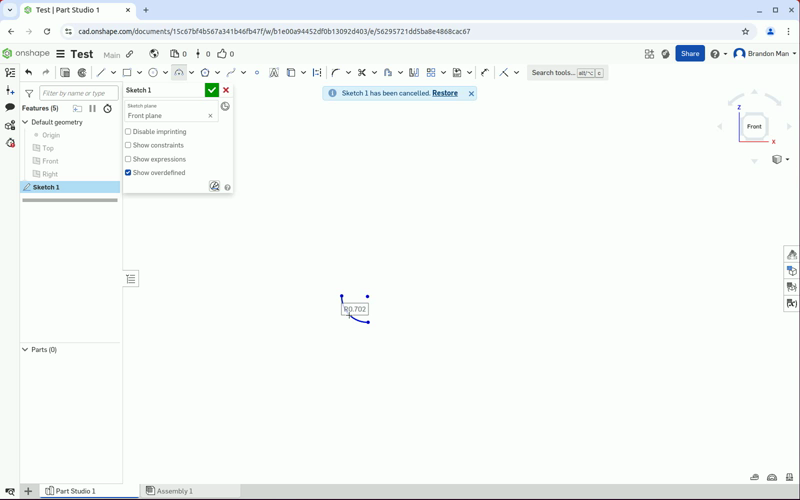
scroll(-6)
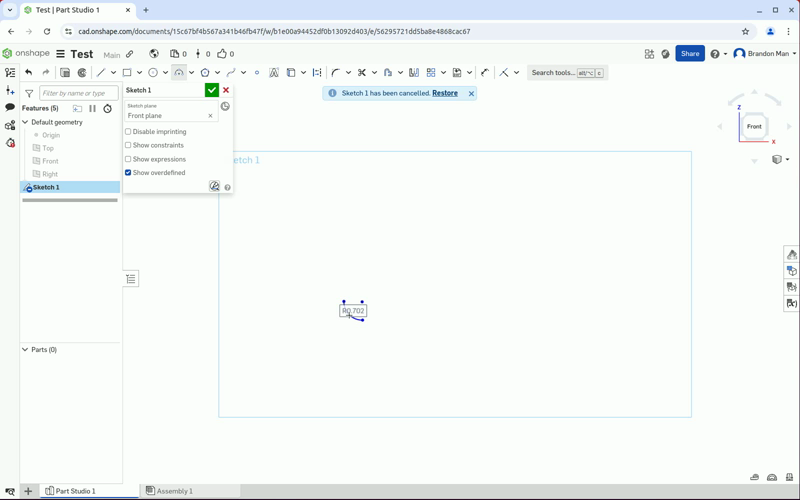
scroll(-6)
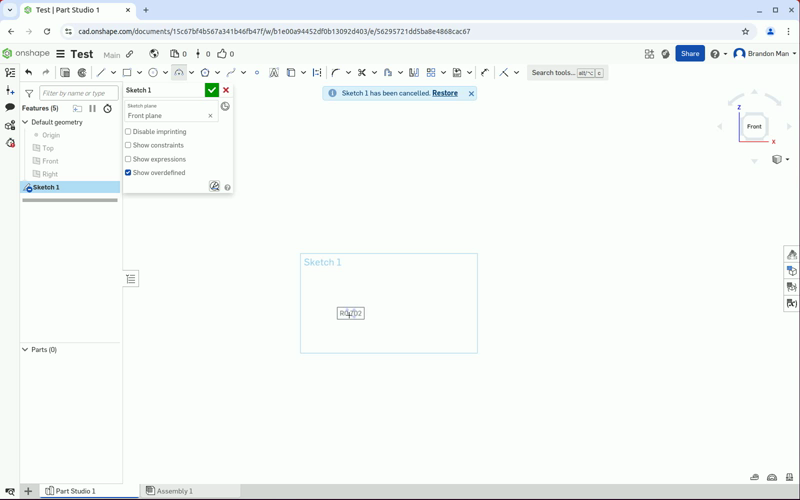
scroll(-6)
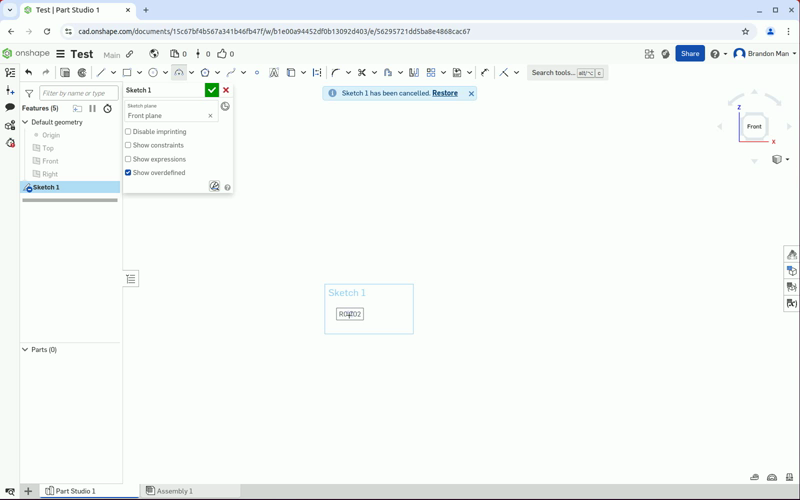
key_up(shift)
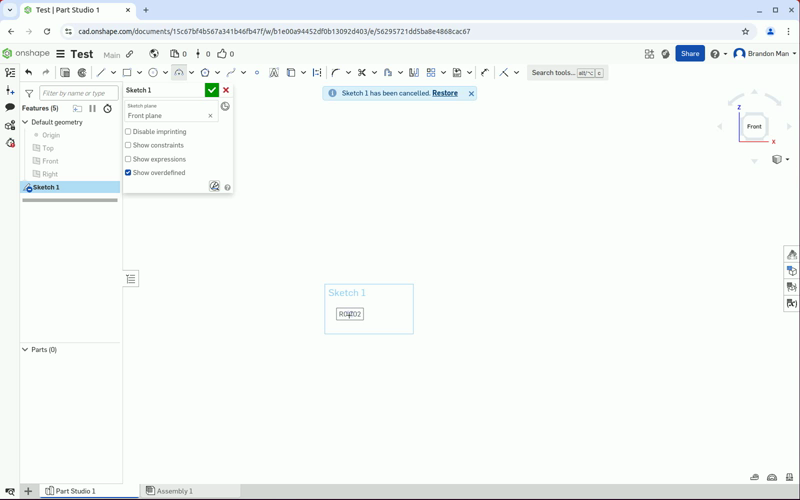
key(esc)
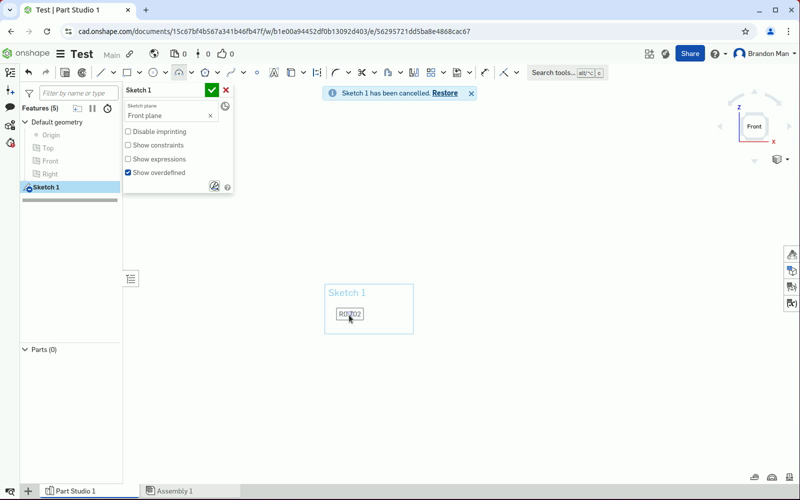
key(l)
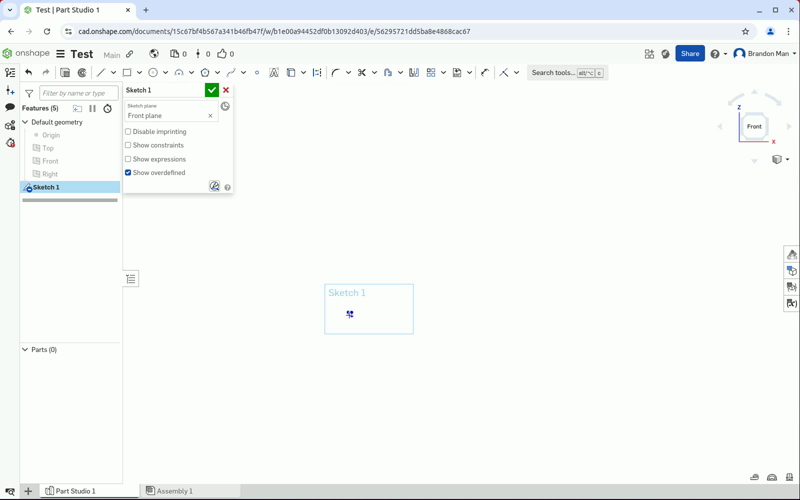
mouse_move(351, 315)
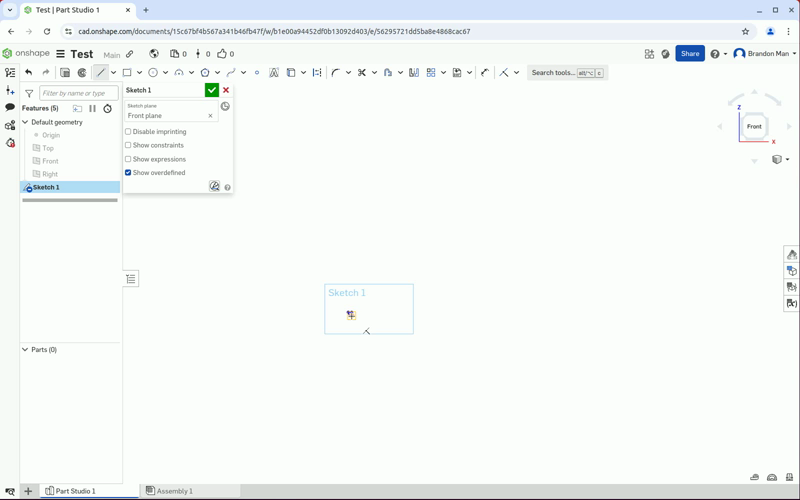
scroll(6)
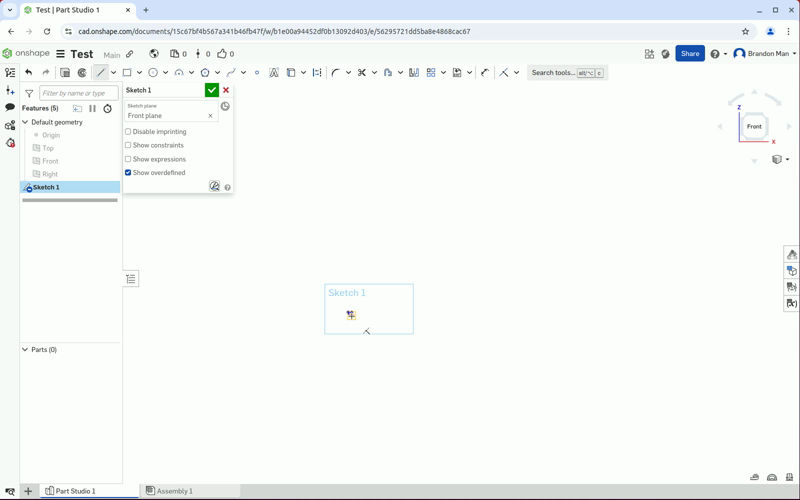
scroll(6)
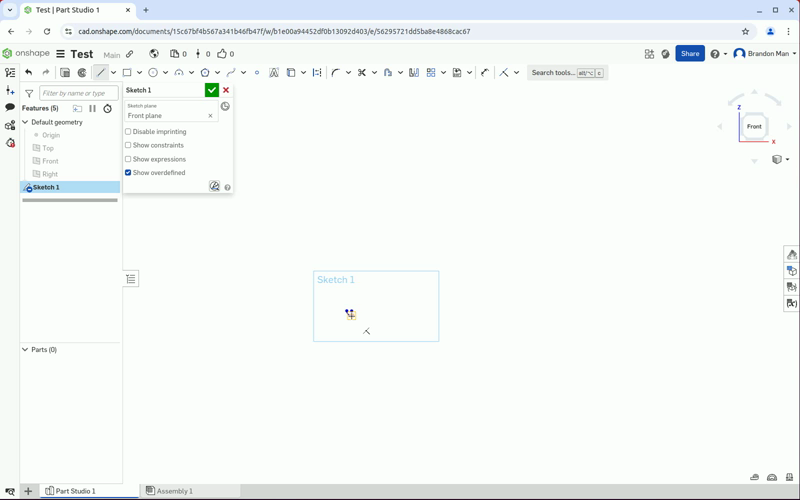
scroll(6)
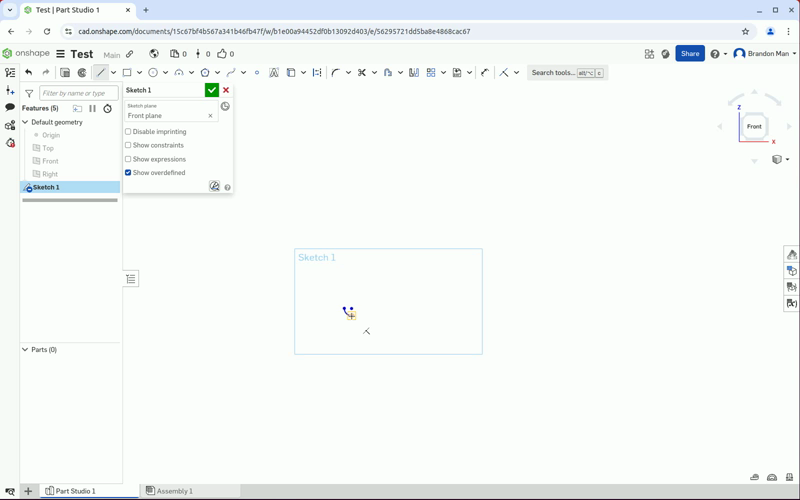
scroll(6)
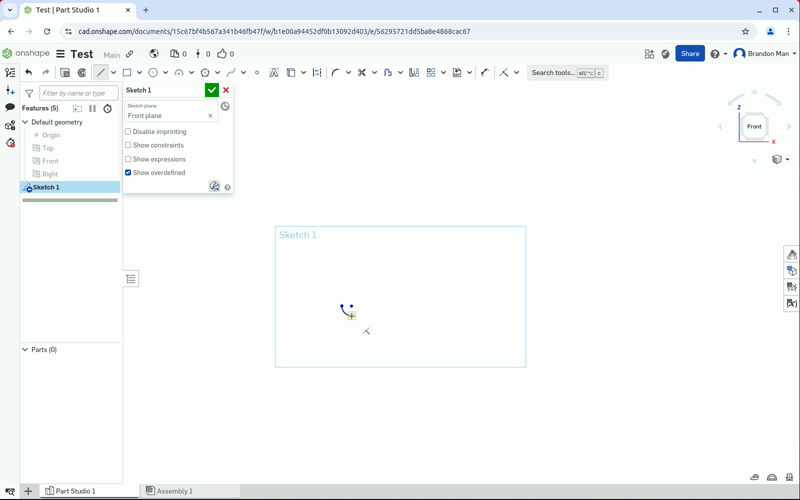
scroll(6)
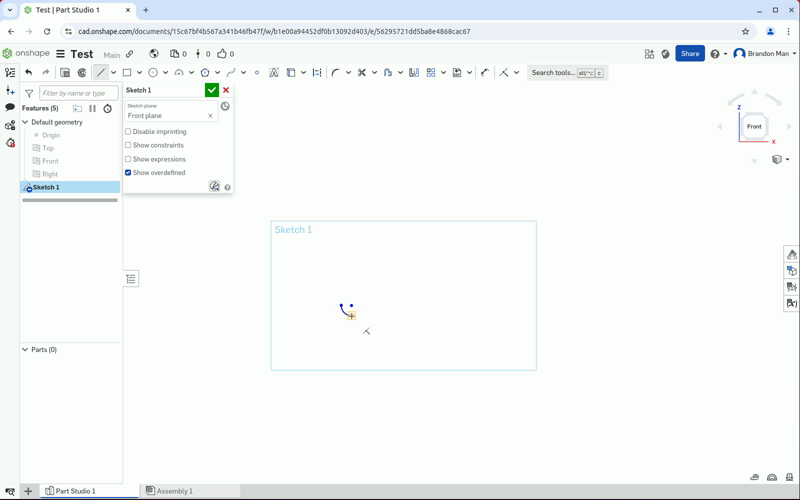
scroll(6)
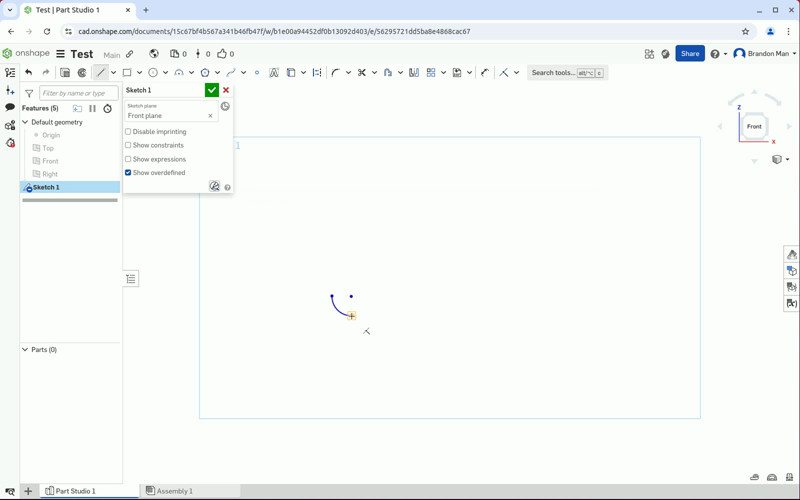
scroll(6)
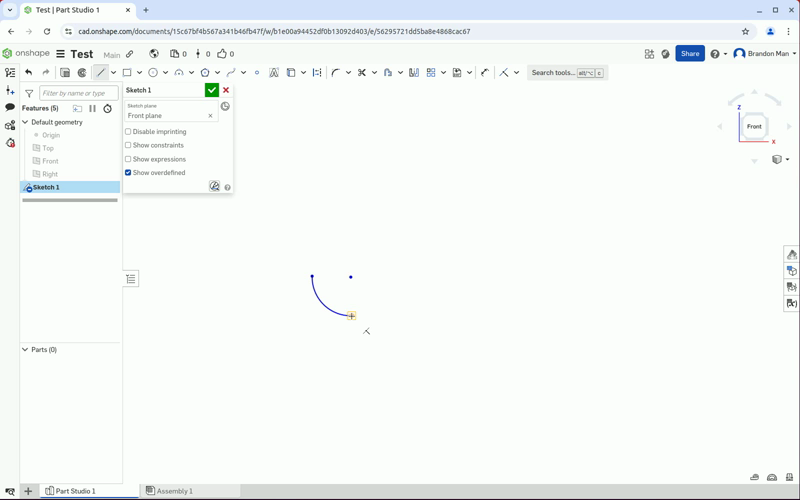
click(351, 315)
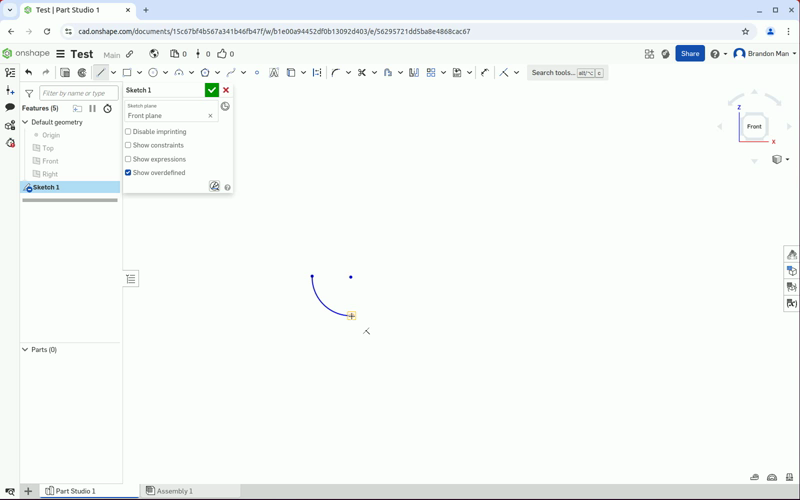
scroll(-6)
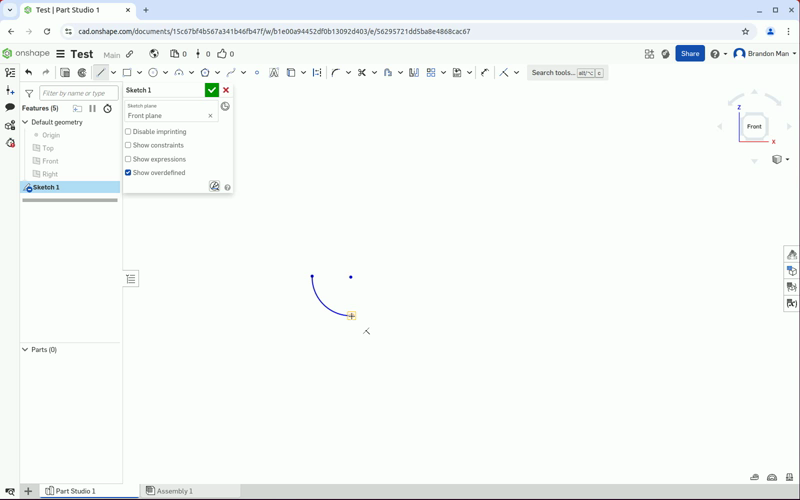
scroll(-6)
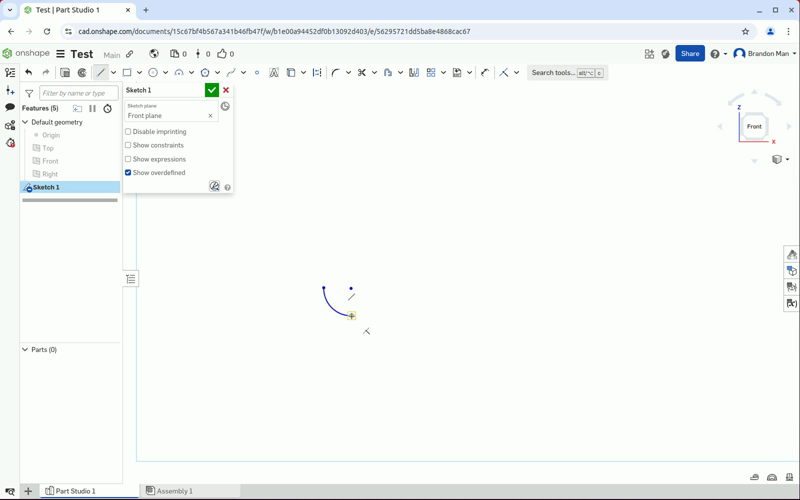
scroll(-6)
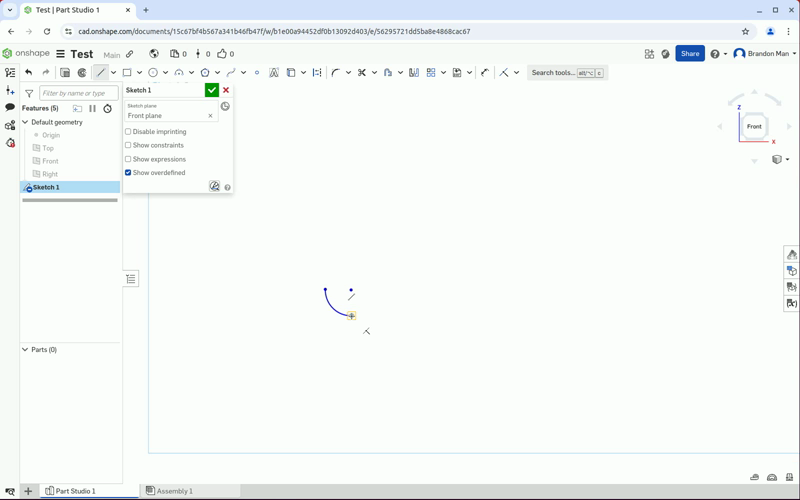
scroll(-6)
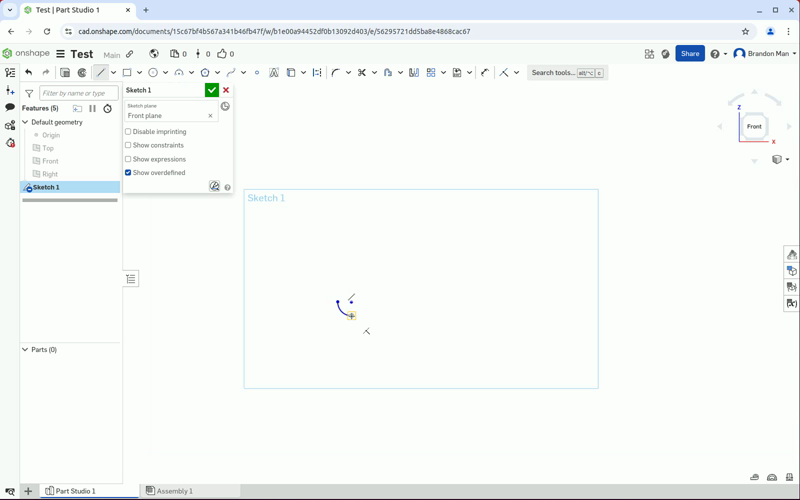
scroll(-6)
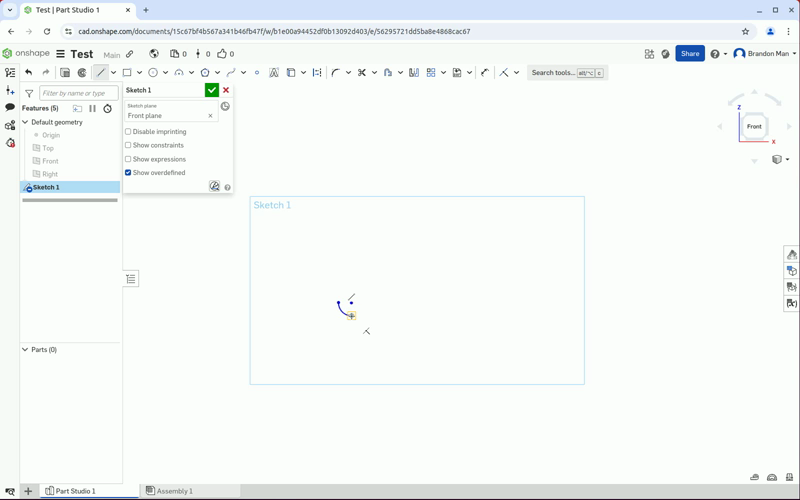
scroll(-6)
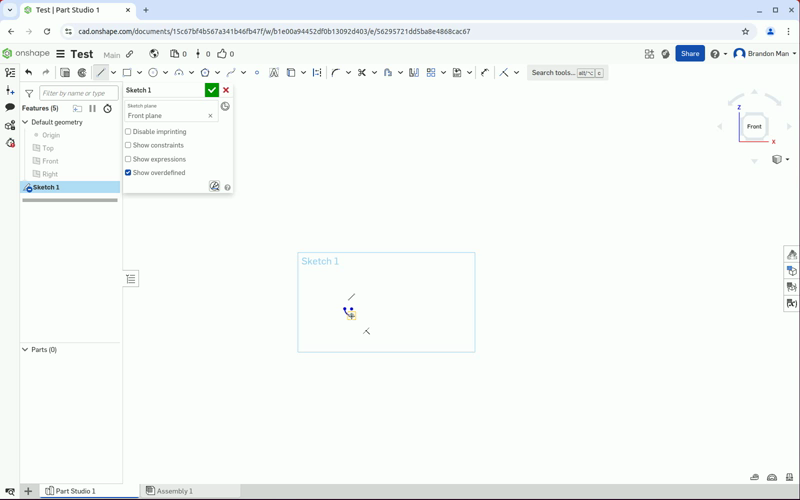
scroll(-6)
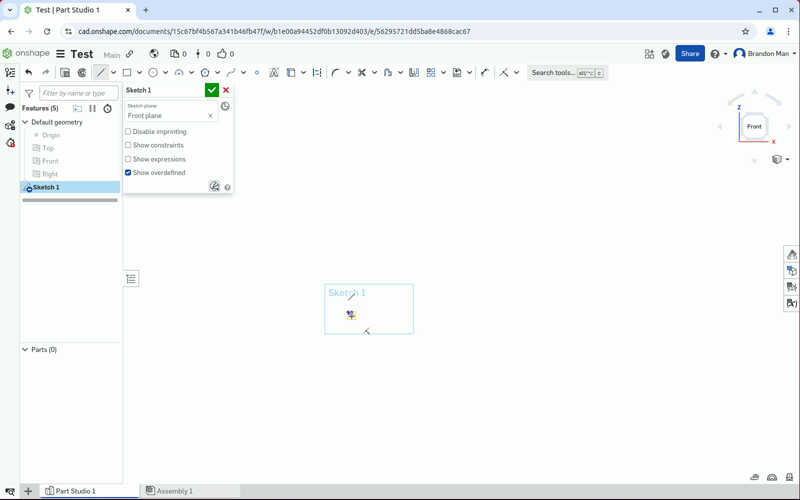
key_down(shift)
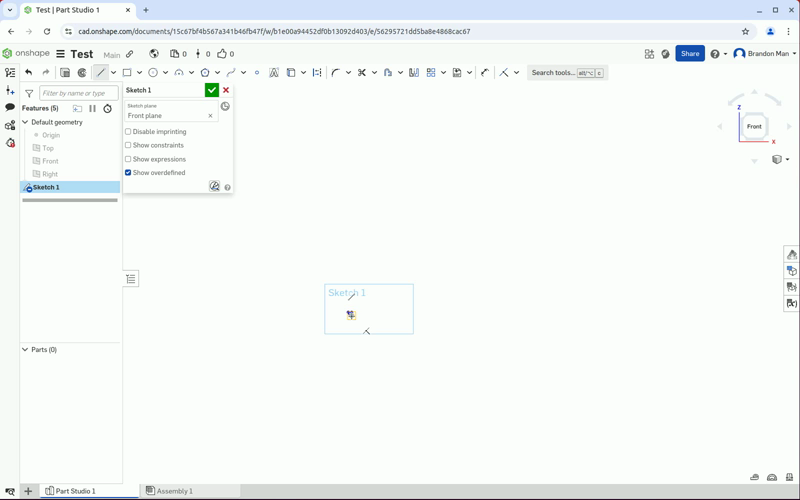
mouse_move(381, 315)
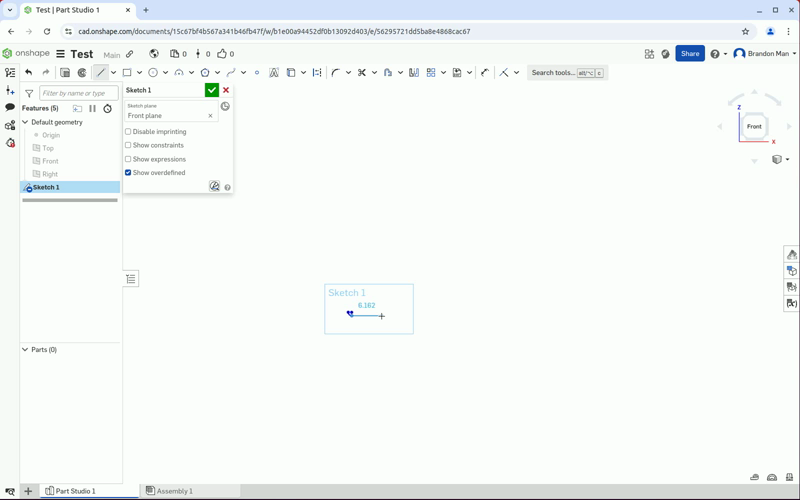
mouse_move(361, 315)
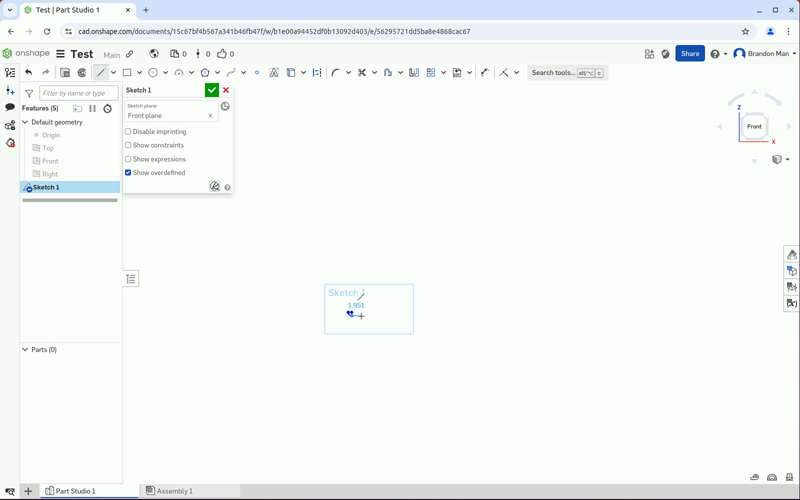
click(361, 315)
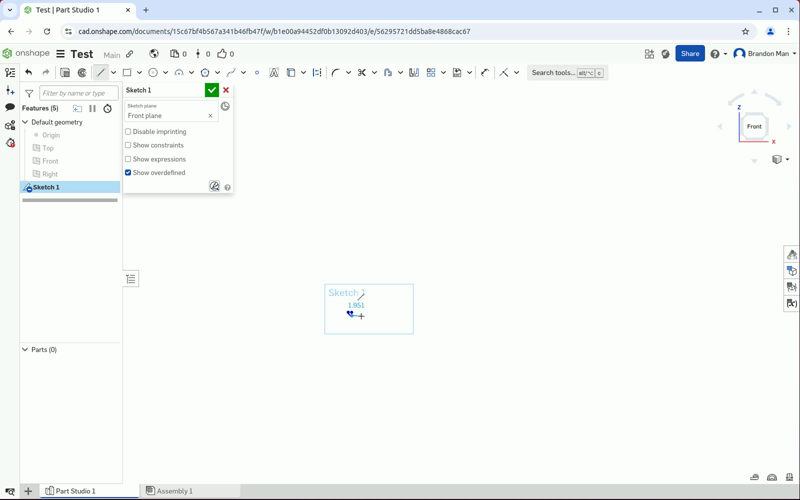
key_up(shift)
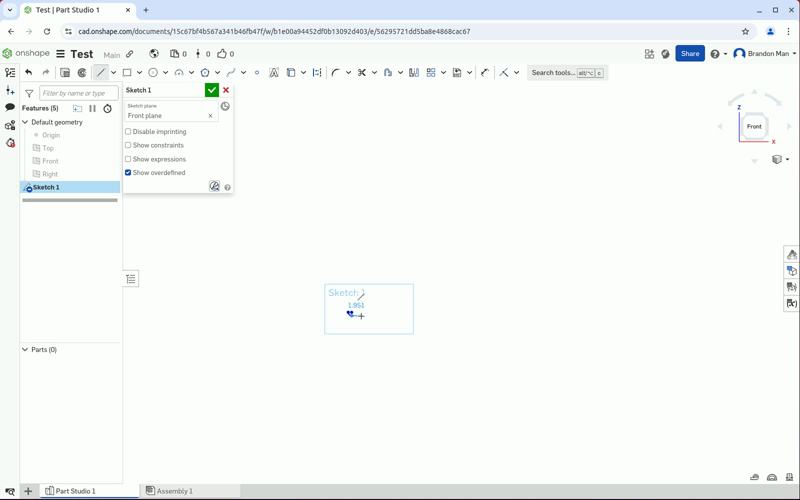
key(esc)
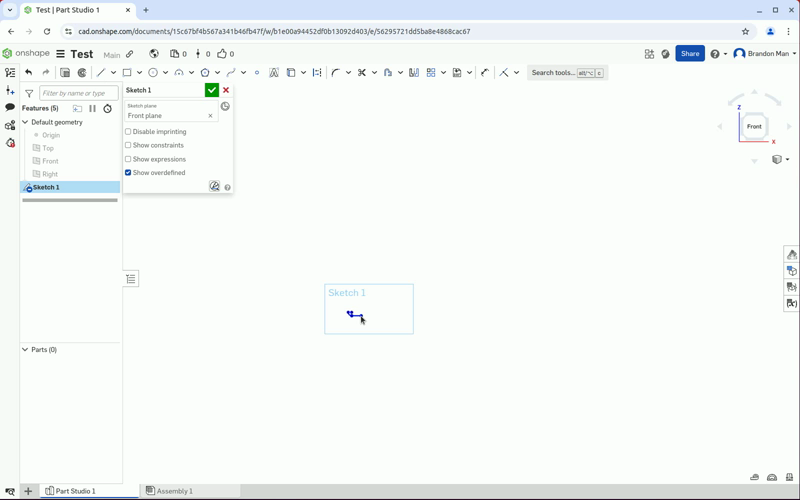
key(a)
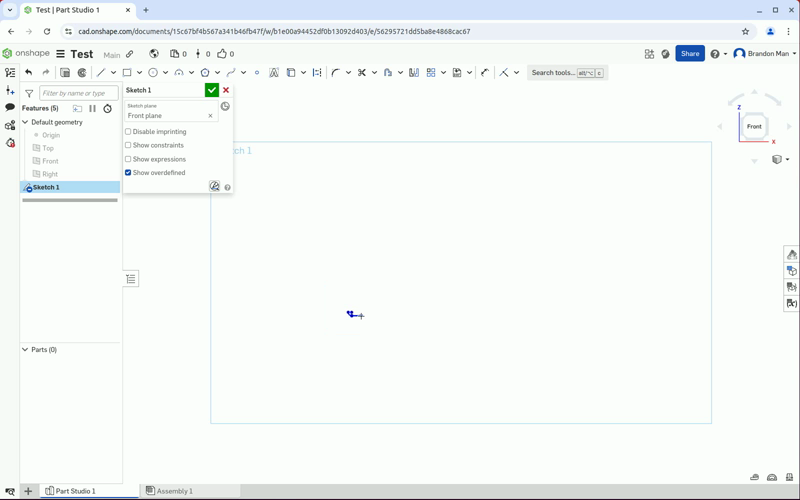
mouse_move(361, 315)
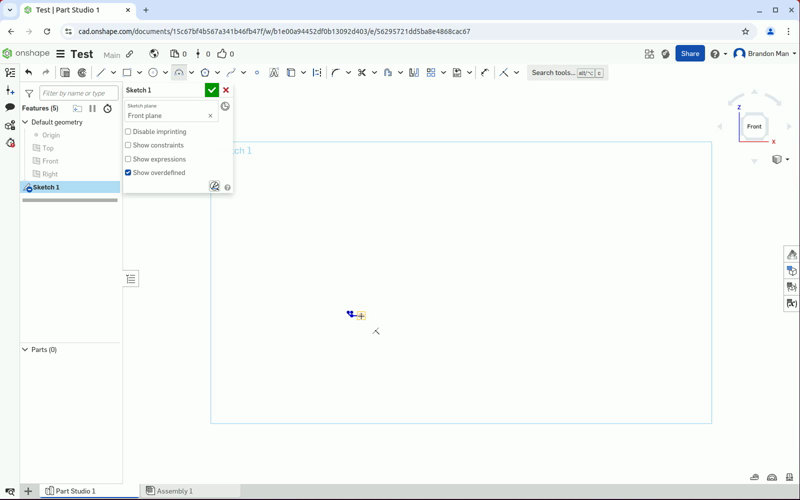
click(361, 315)
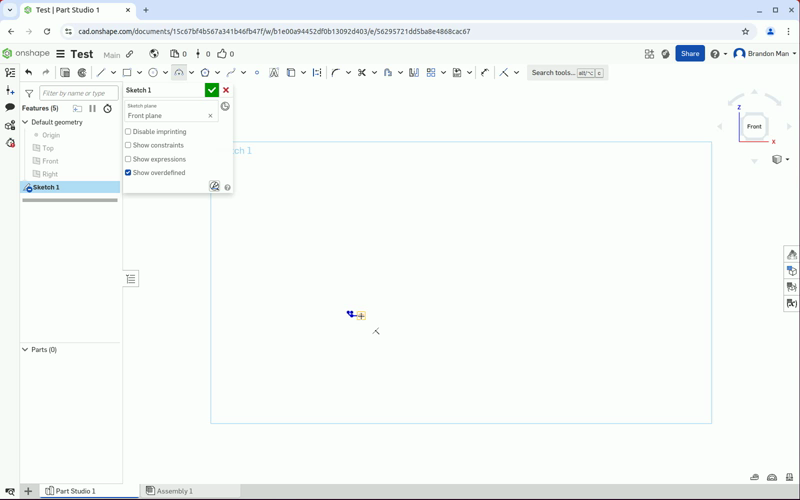
key_down(shift)
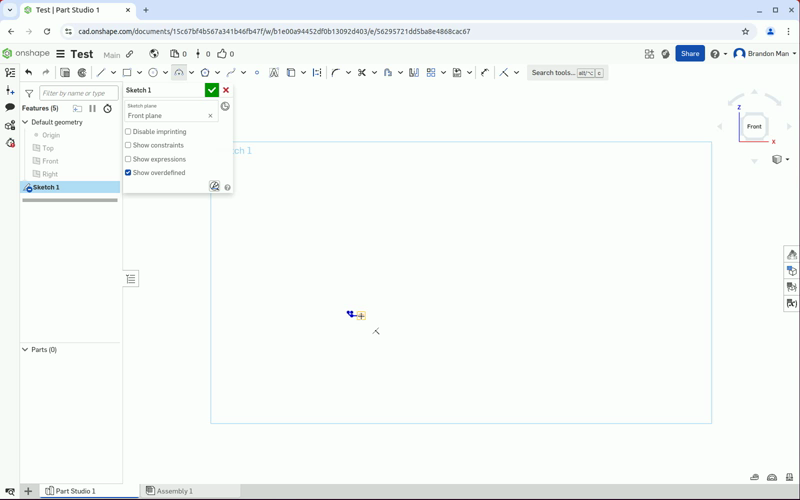
mouse_move(365, 312)
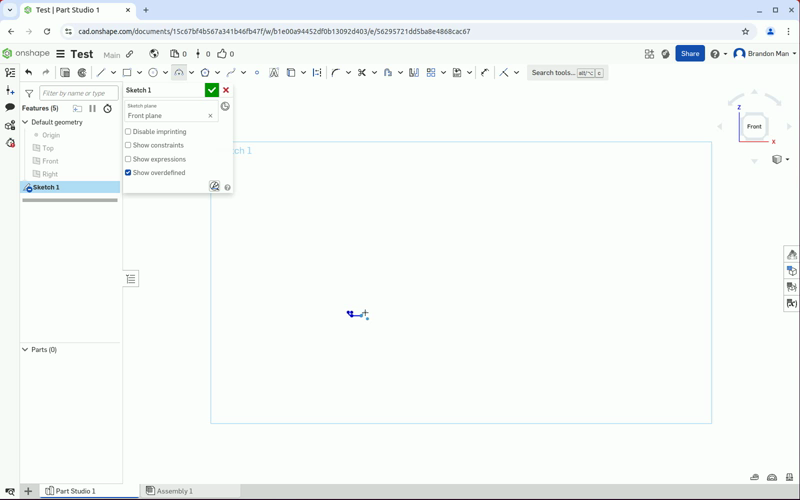
scroll(6)
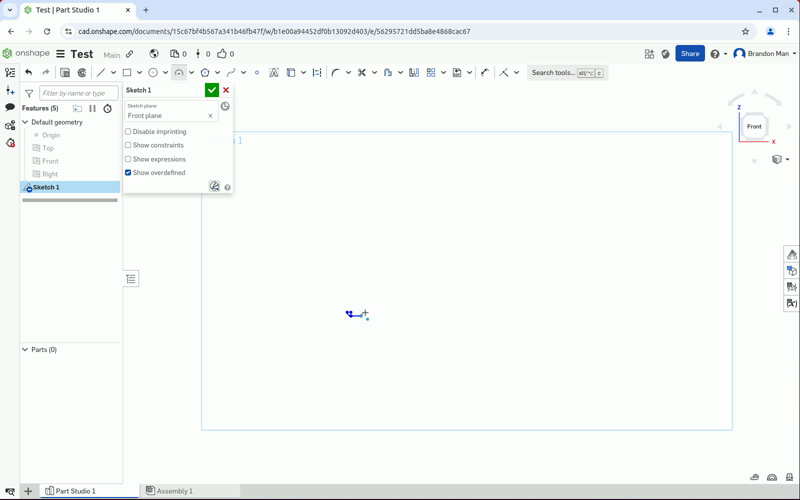
scroll(6)
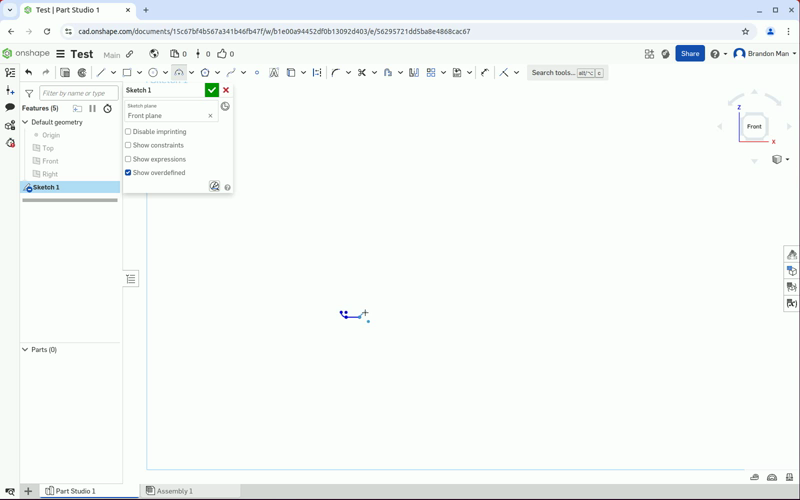
scroll(6)
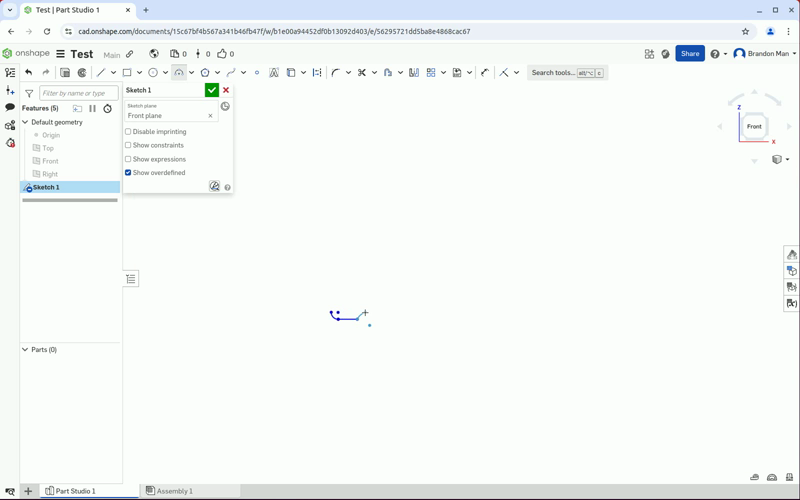
scroll(6)
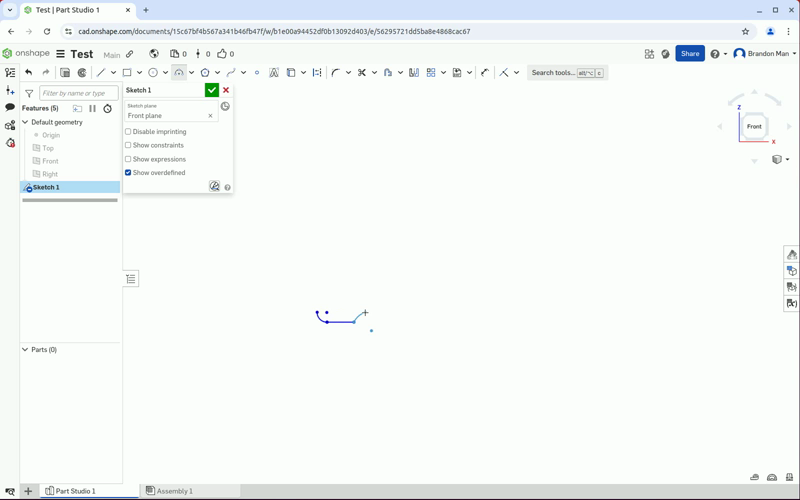
scroll(6)
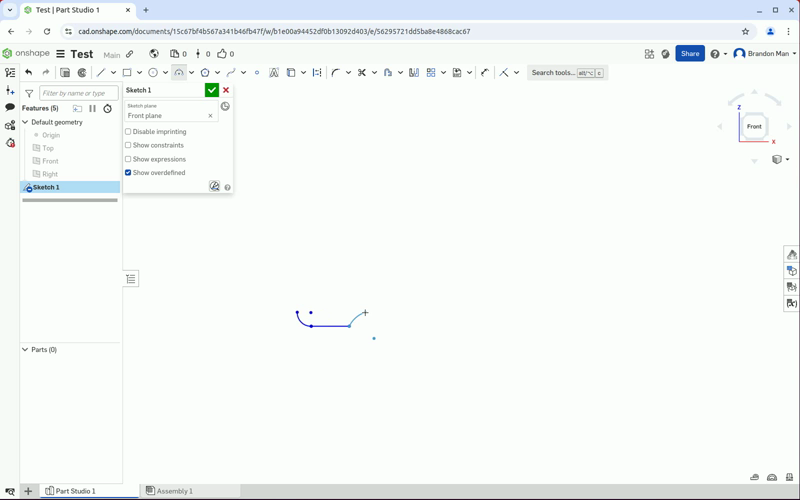
scroll(6)
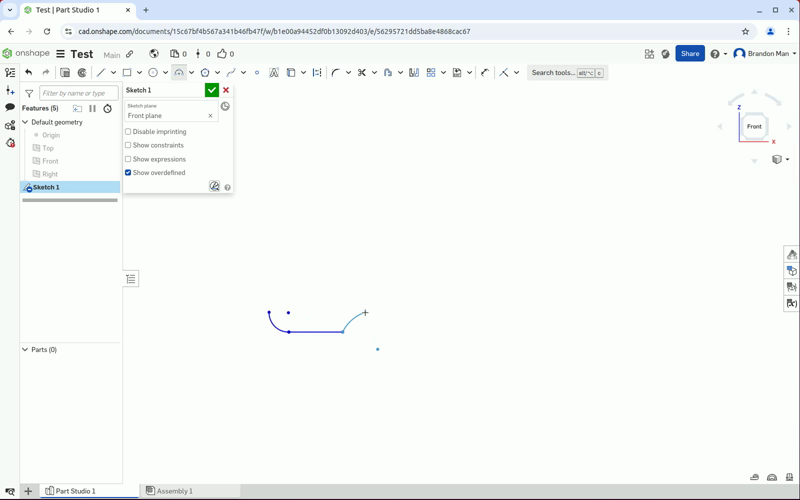
scroll(6)
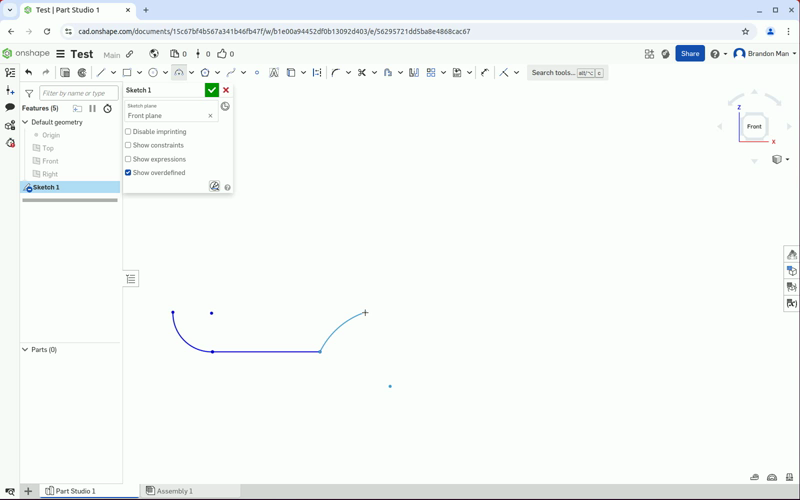
click(365, 312)
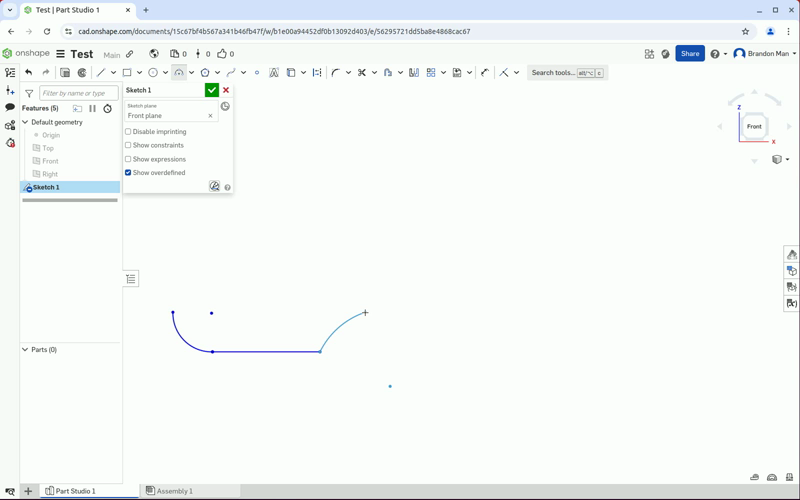
scroll(-6)
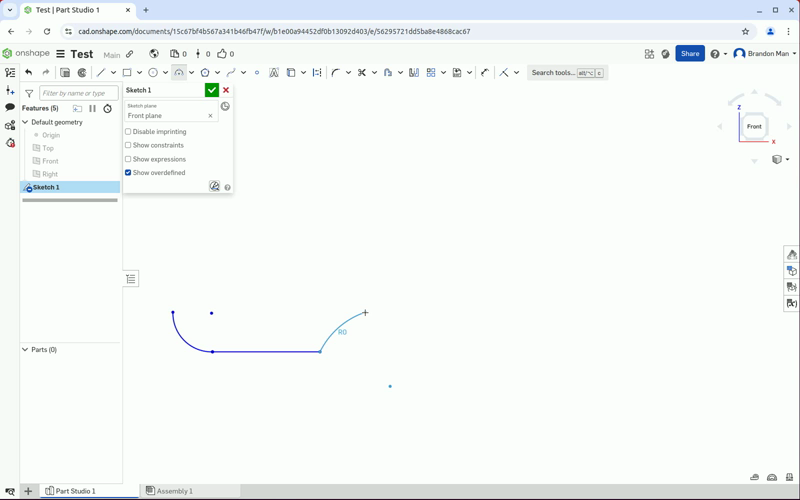
scroll(-6)
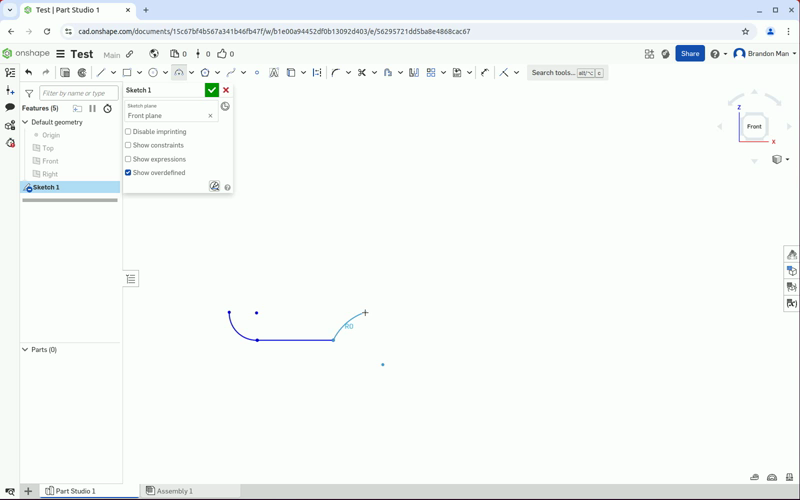
scroll(-6)
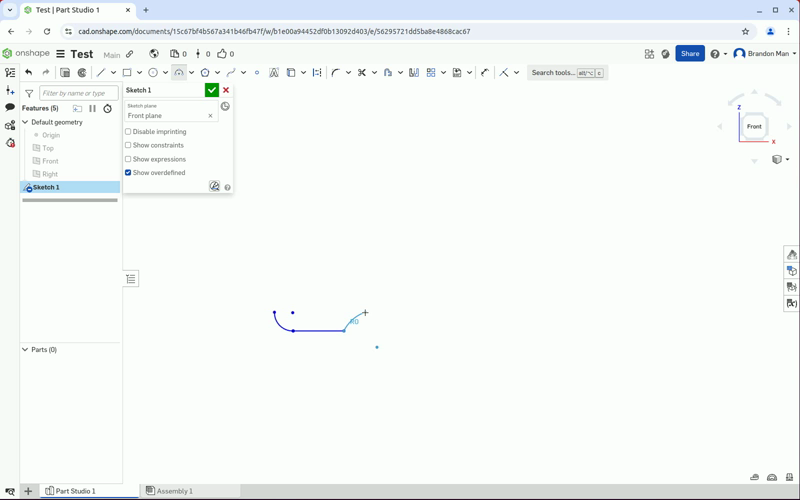
scroll(-6)
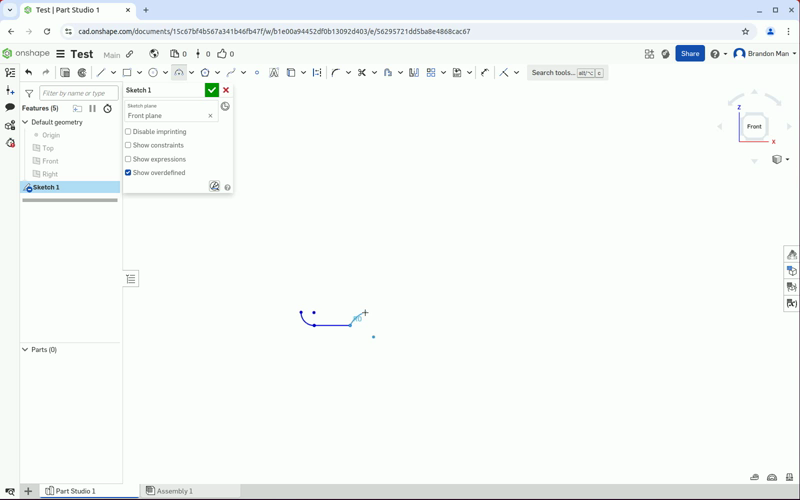
scroll(-6)
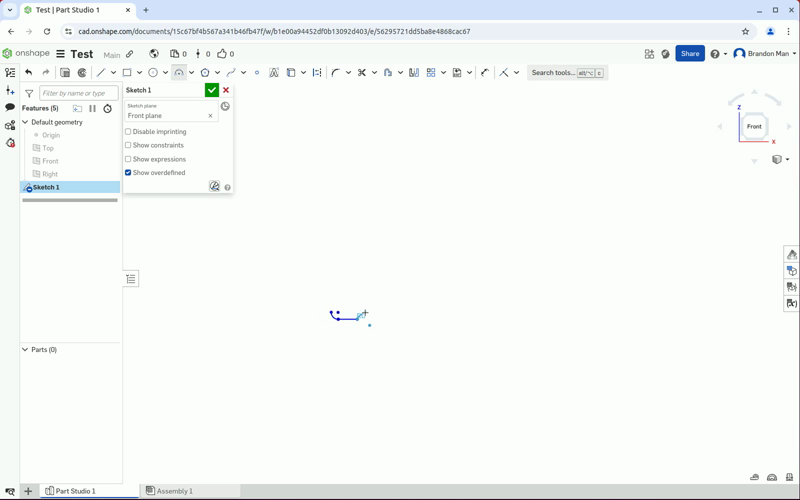
scroll(-6)
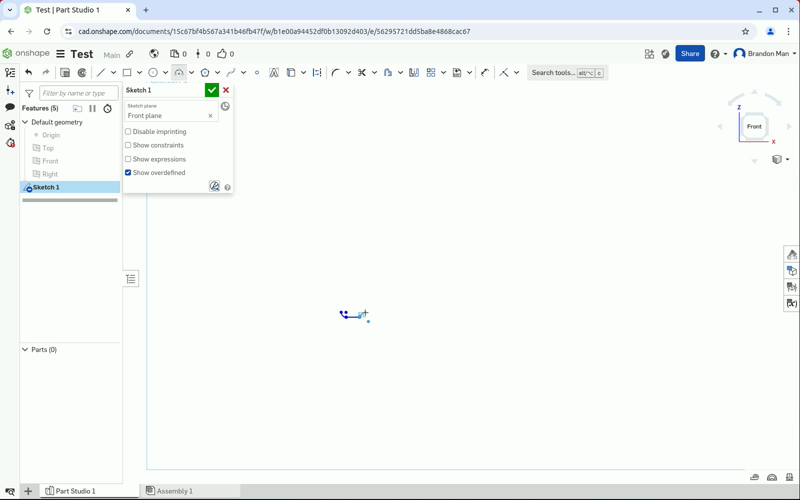
scroll(-6)
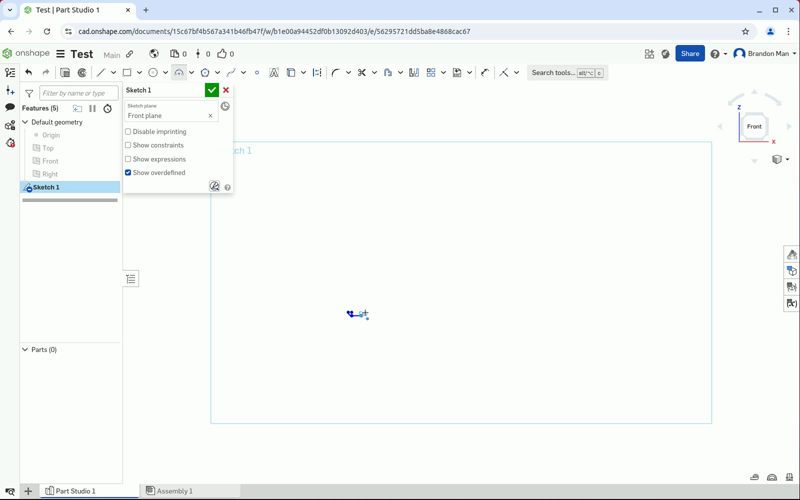
mouse_move(363, 314)
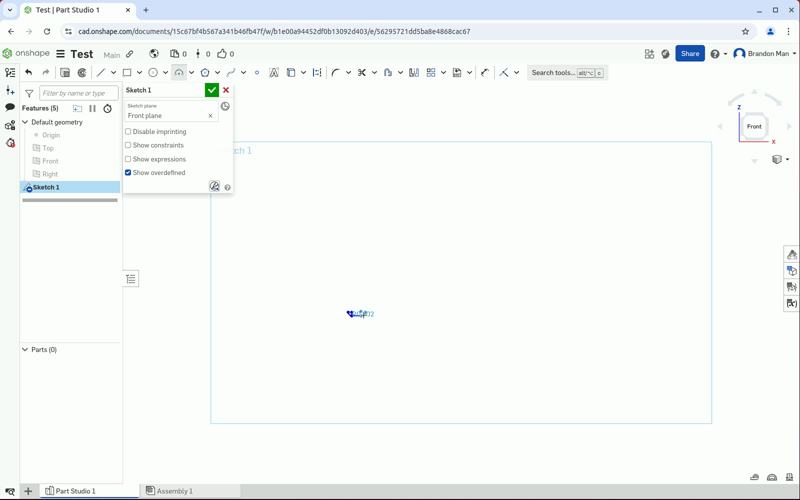
scroll(6)
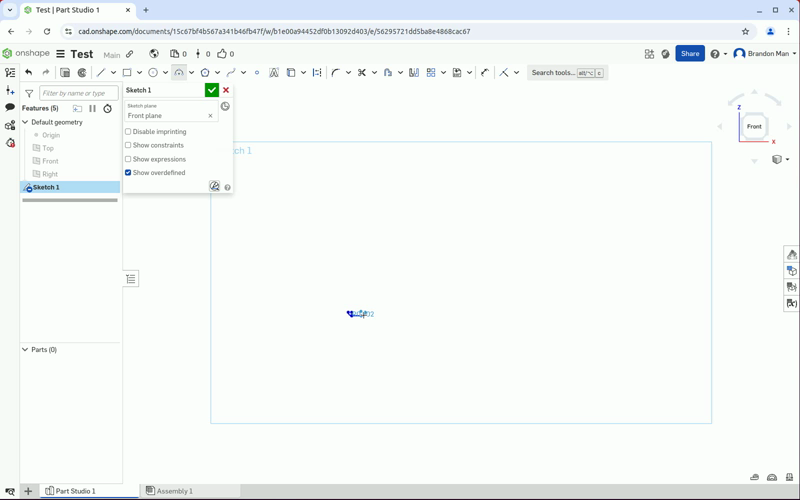
scroll(6)
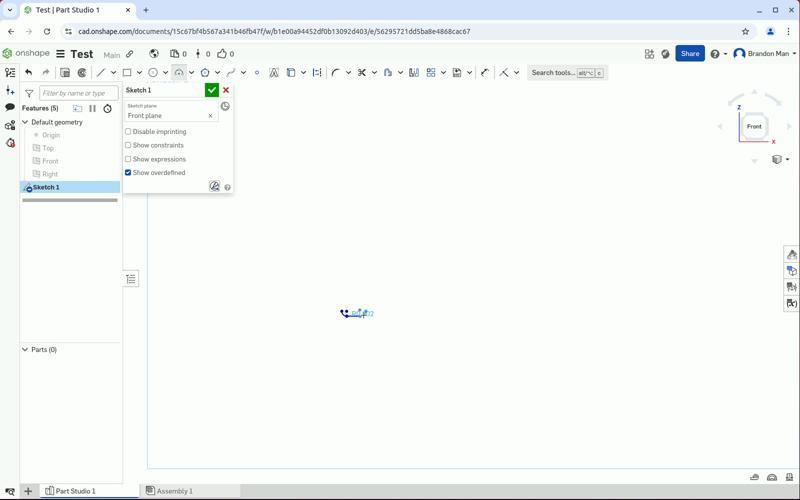
scroll(6)
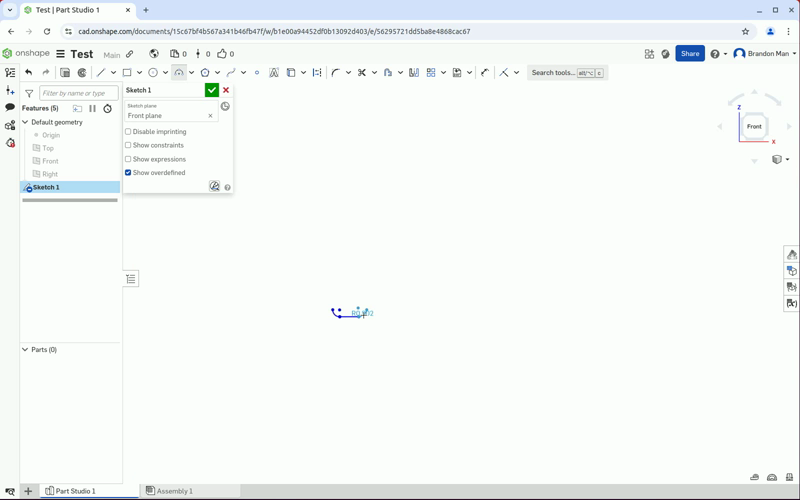
scroll(6)
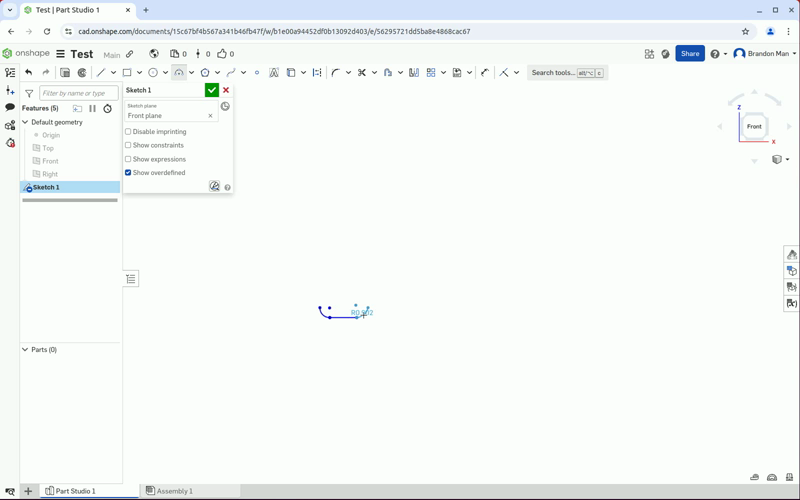
scroll(6)
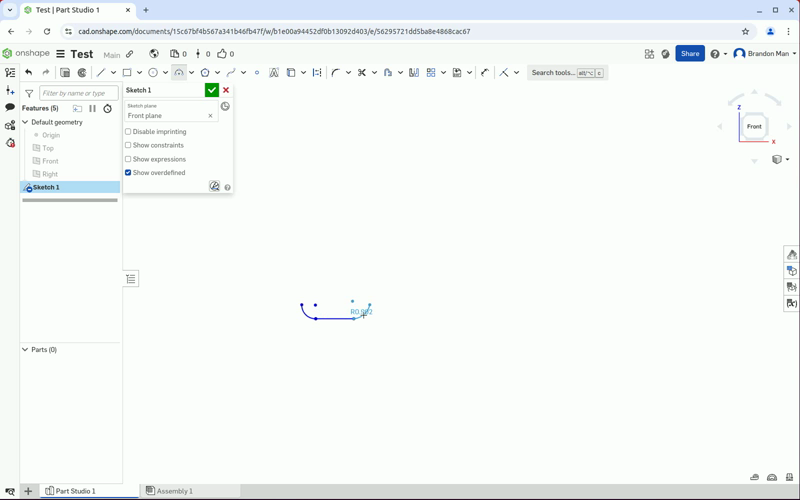
scroll(6)
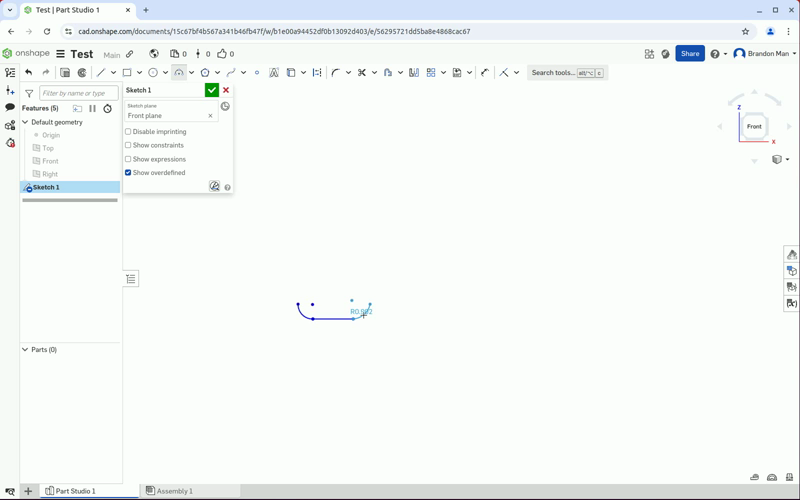
scroll(6)
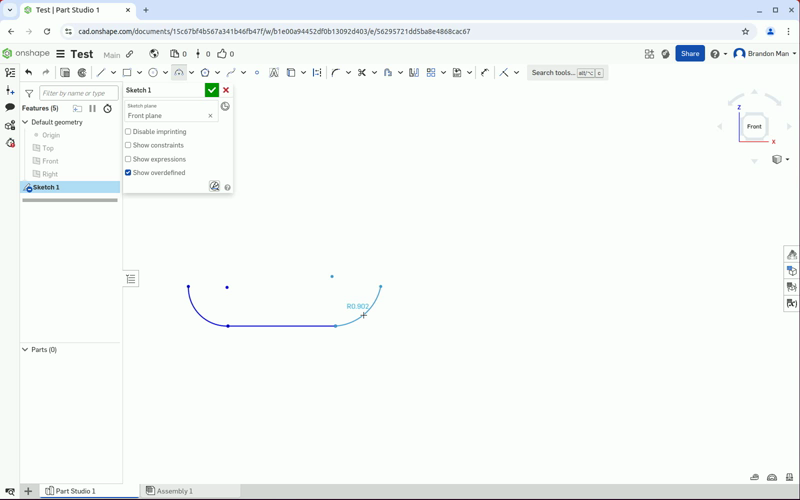
click(363, 314)
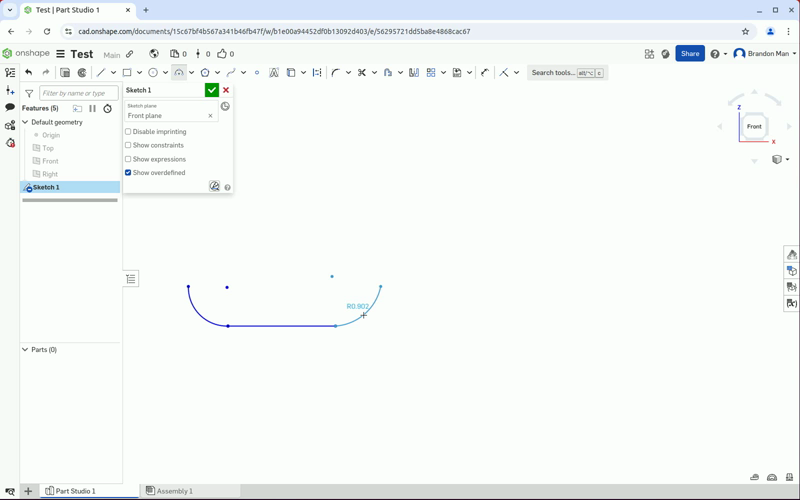
scroll(-6)
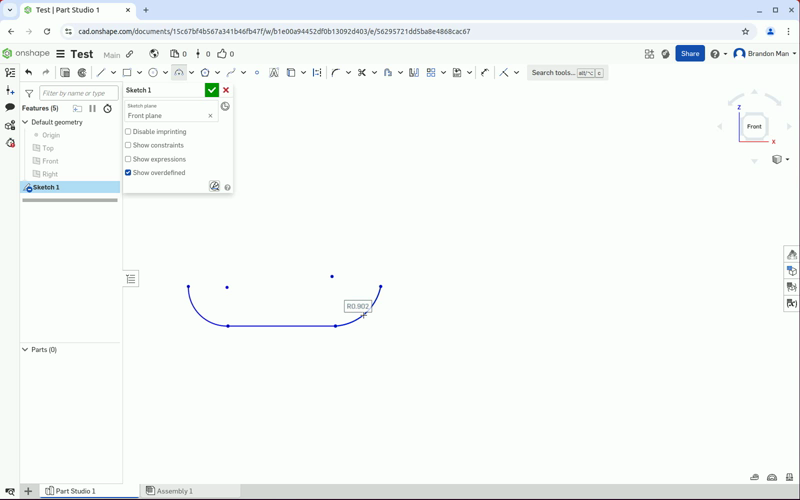
scroll(-6)
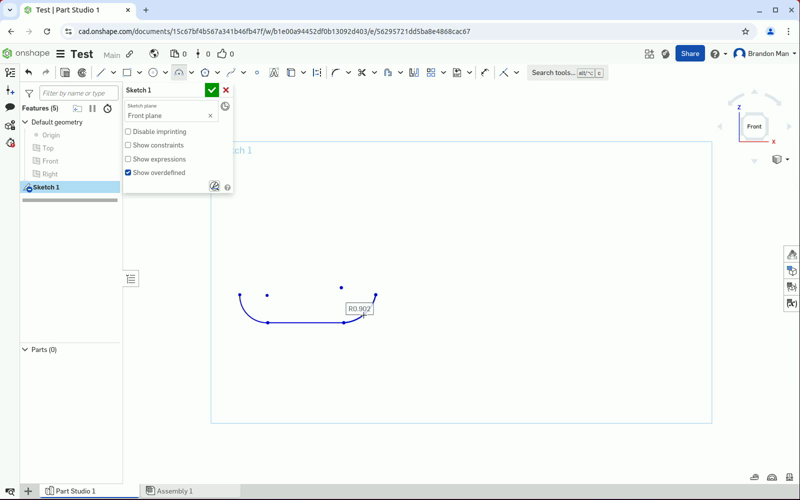
scroll(-6)
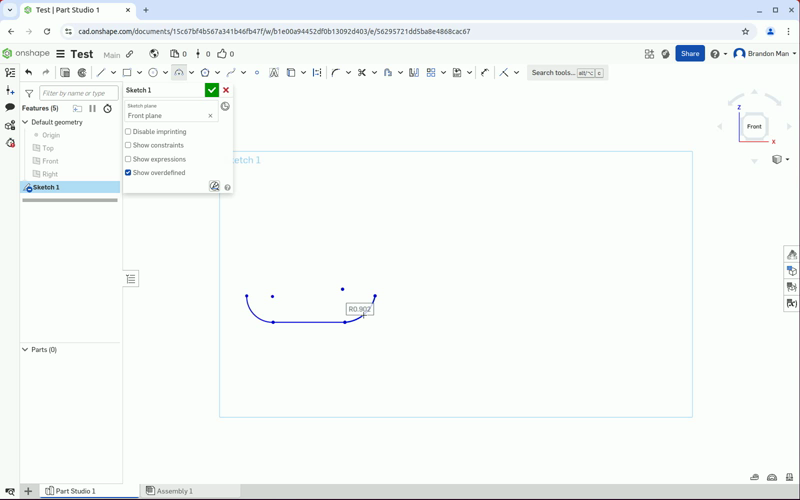
scroll(-6)
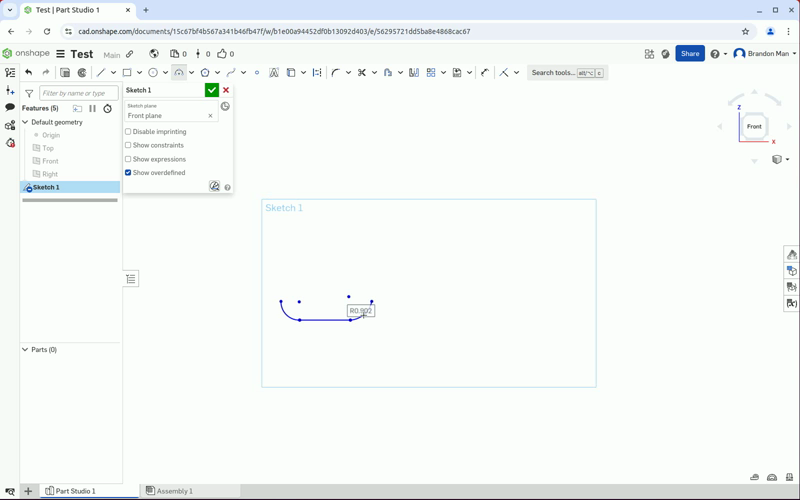
scroll(-6)
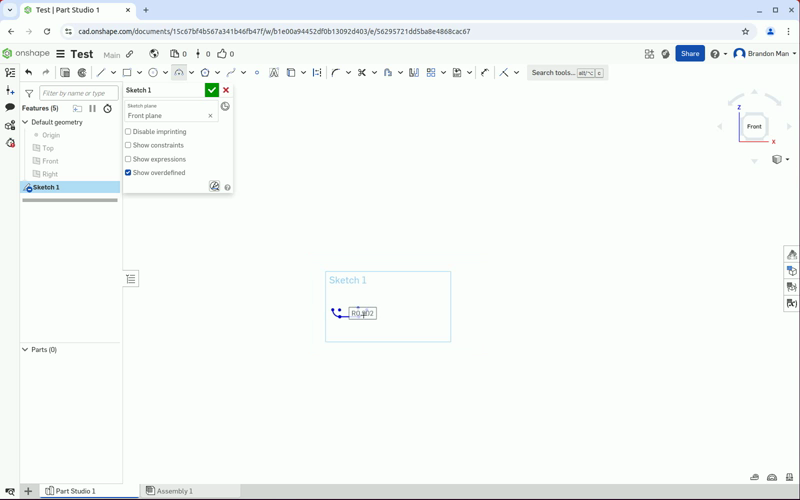
scroll(-6)
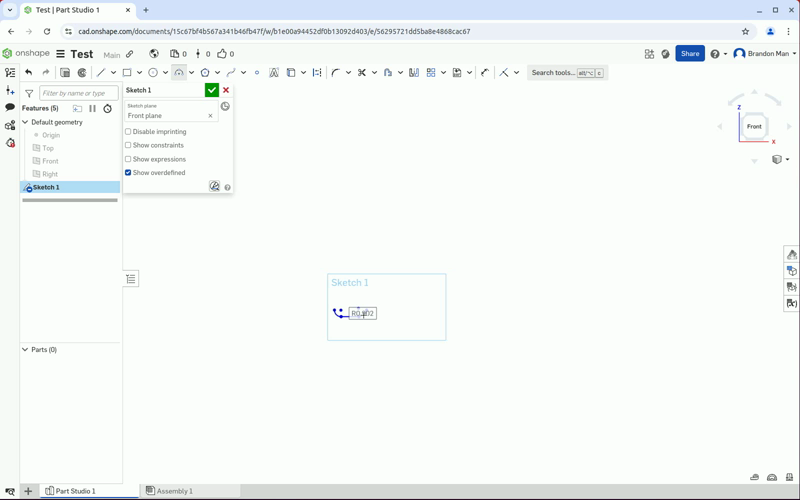
scroll(-6)
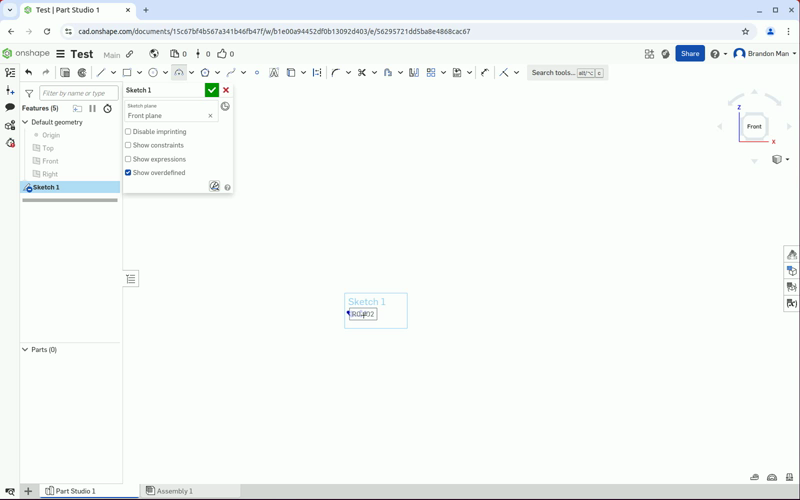
key_up(shift)
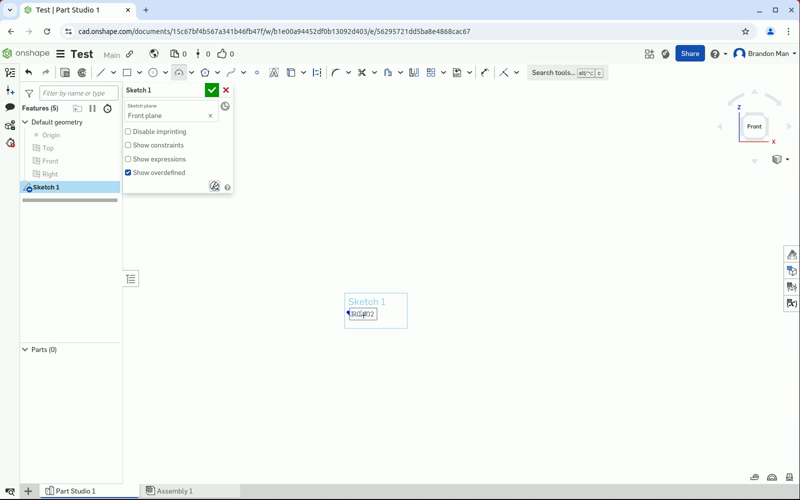
key(esc)
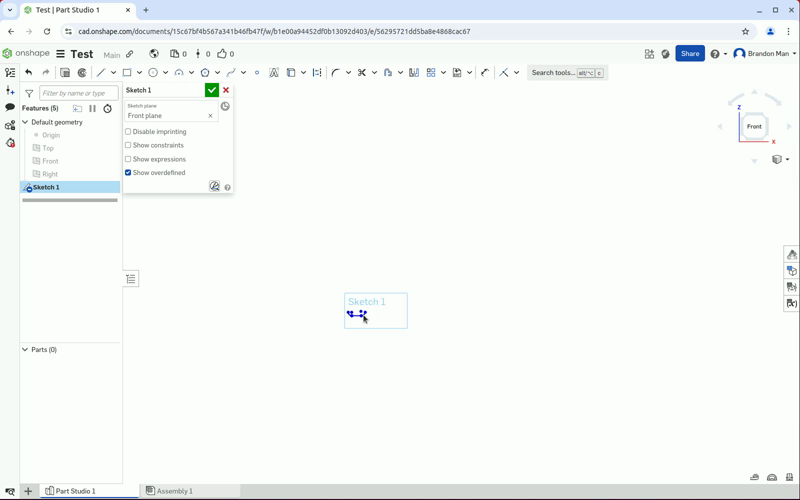
key(l)
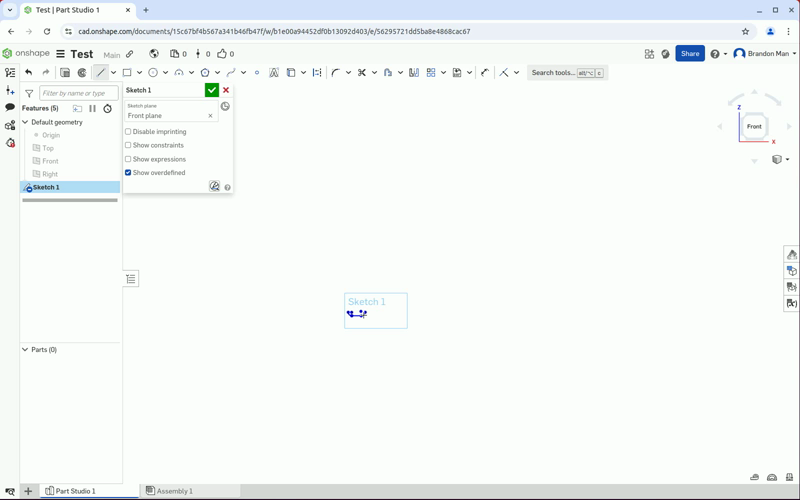
mouse_move(365, 312)
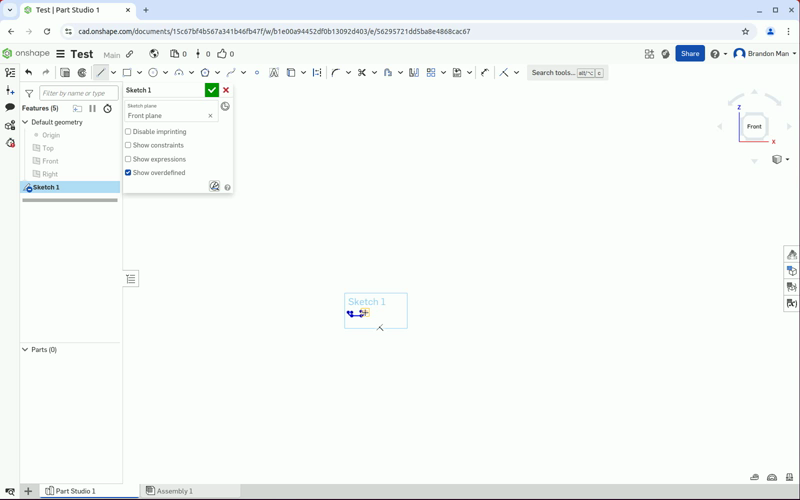
scroll(6)
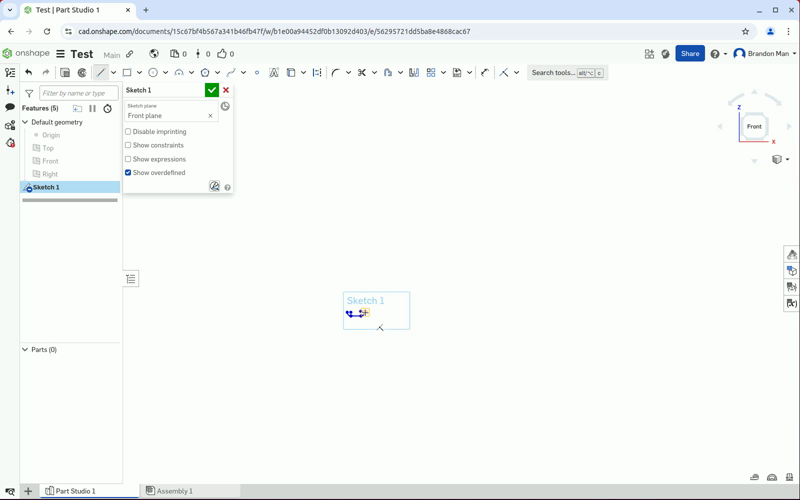
scroll(6)
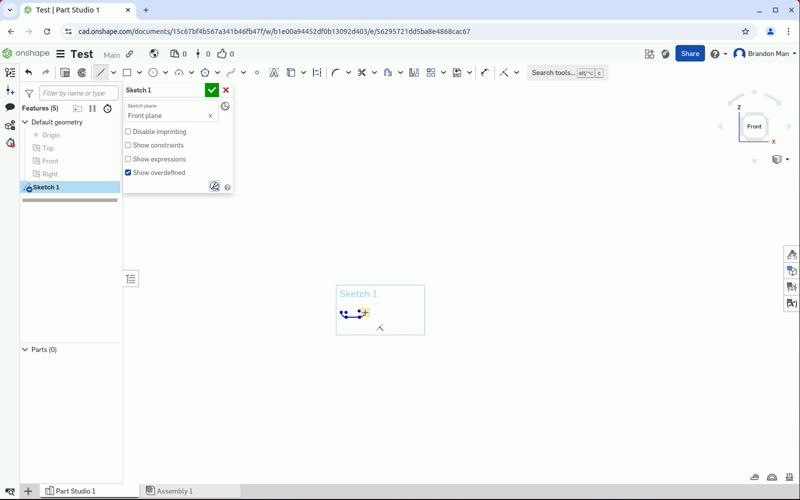
scroll(6)
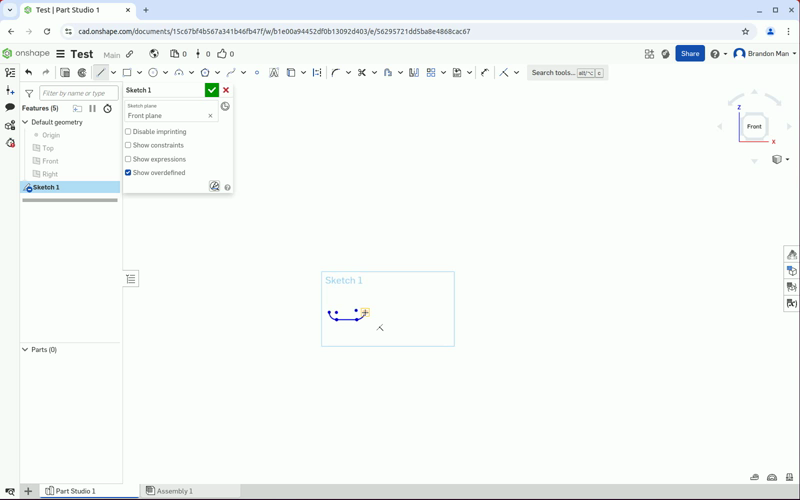
scroll(6)
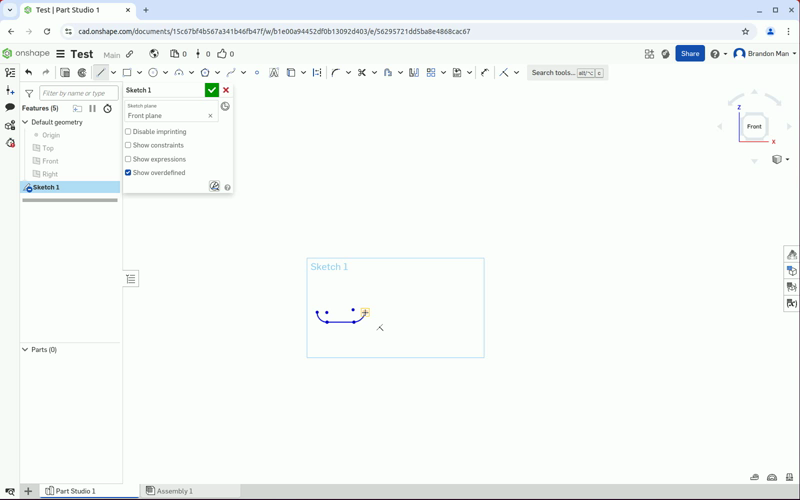
scroll(6)
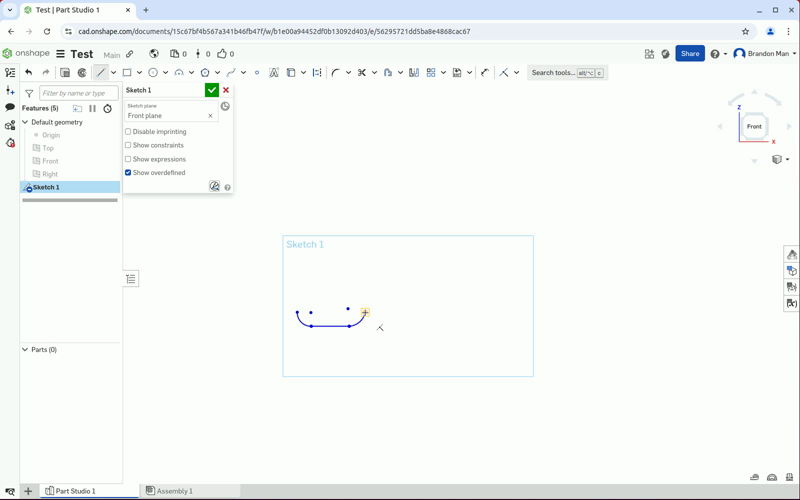
scroll(6)
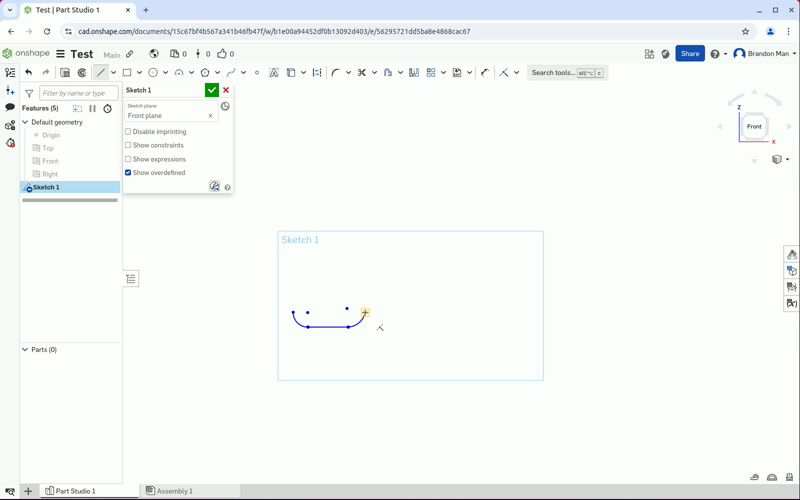
scroll(6)
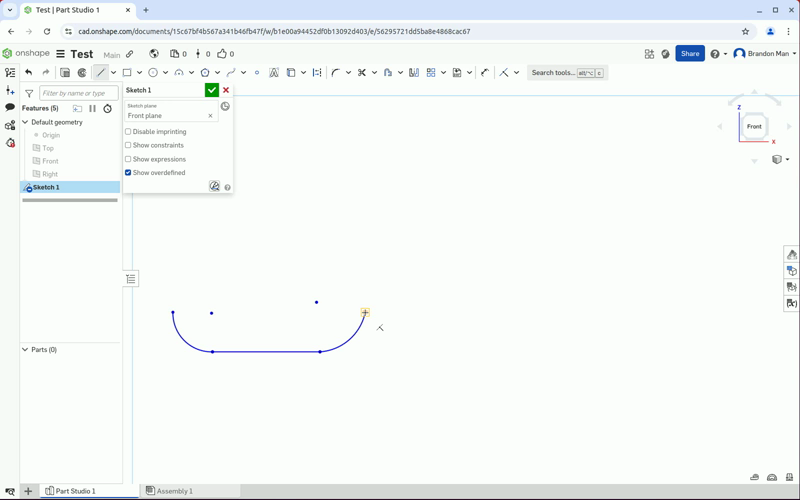
click(365, 312)
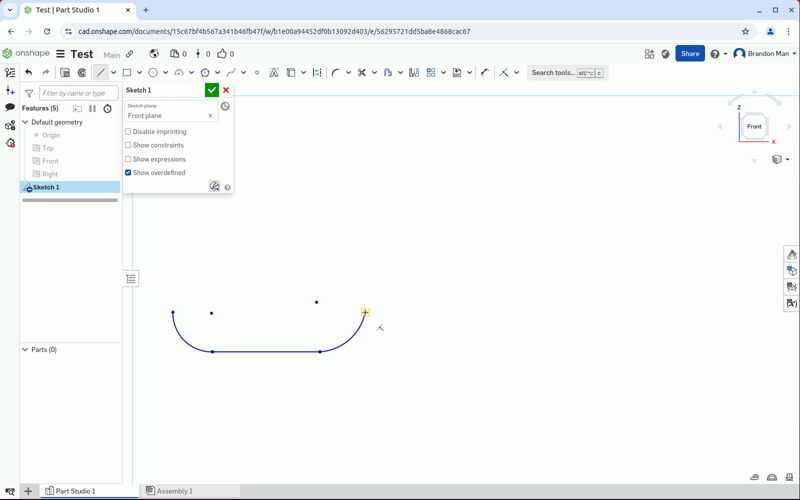
scroll(-6)
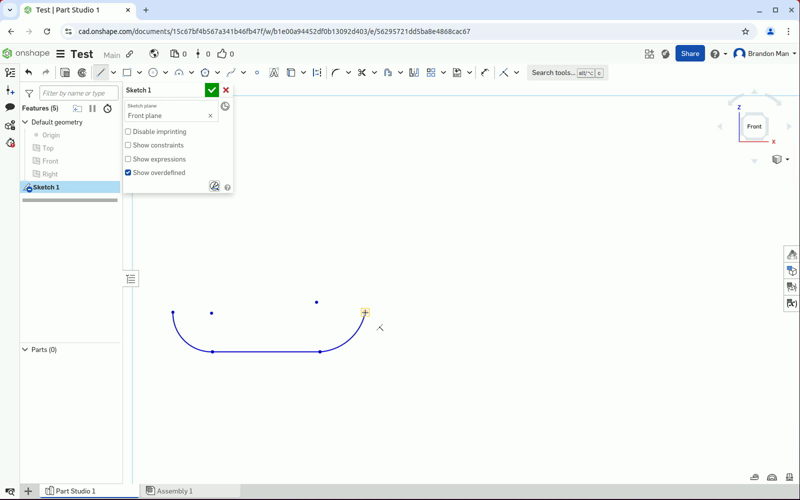
scroll(-6)
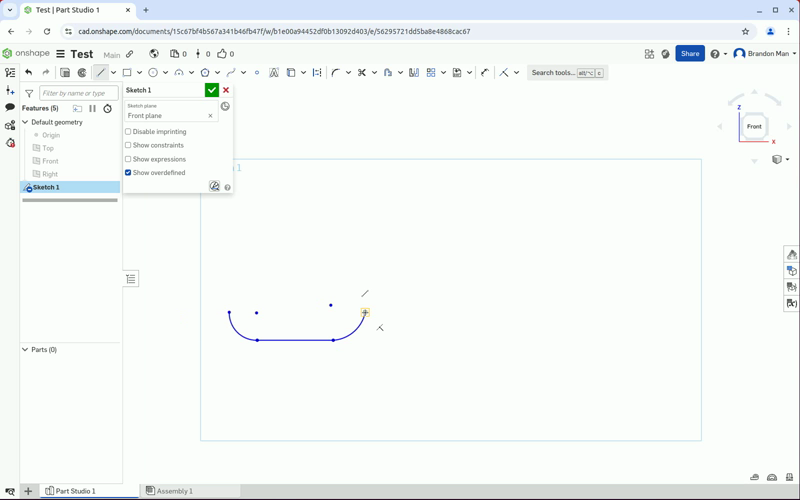
scroll(-6)
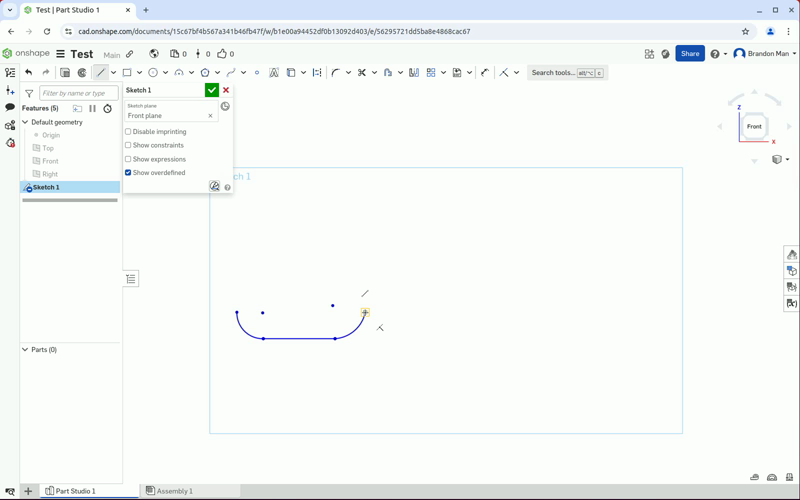
scroll(-6)
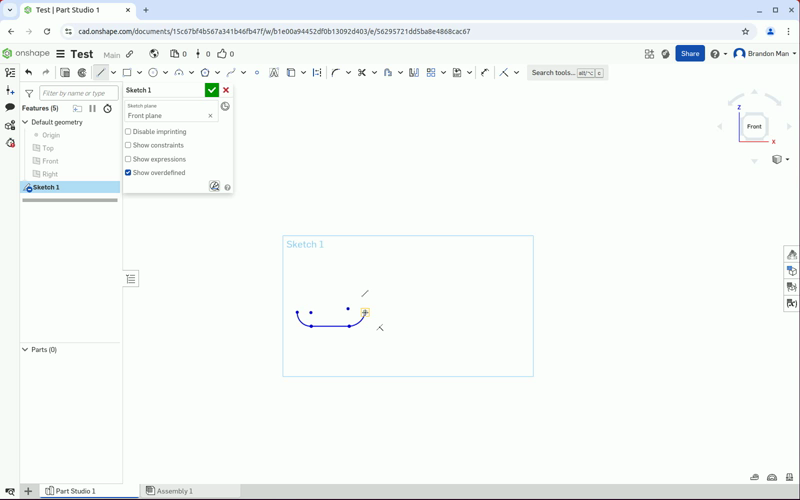
scroll(-6)
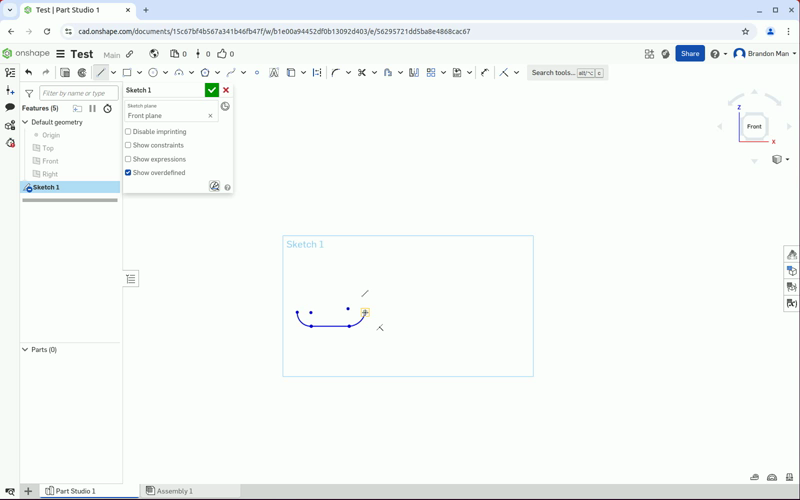
scroll(-6)
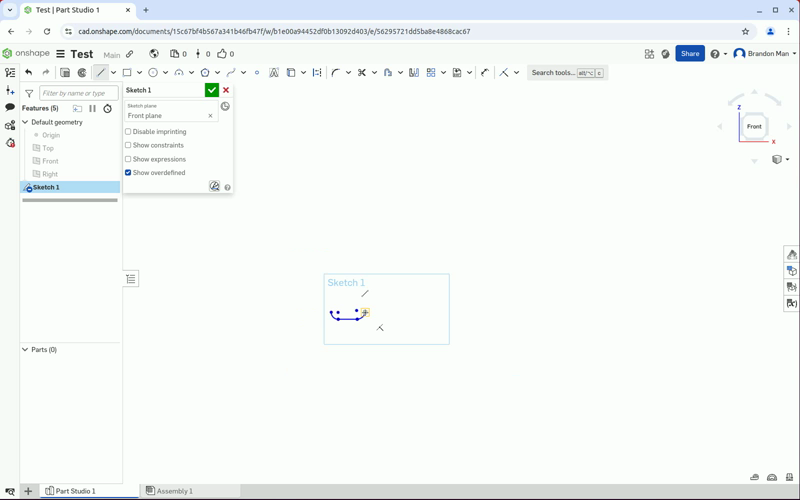
scroll(-6)
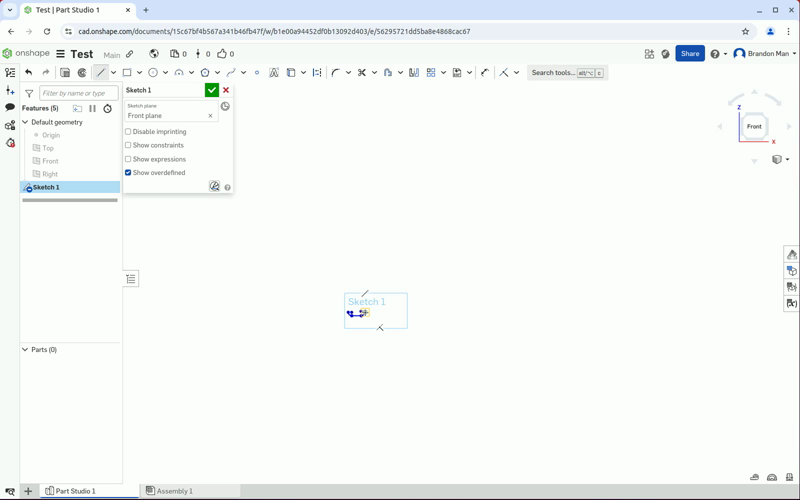
key_down(shift)
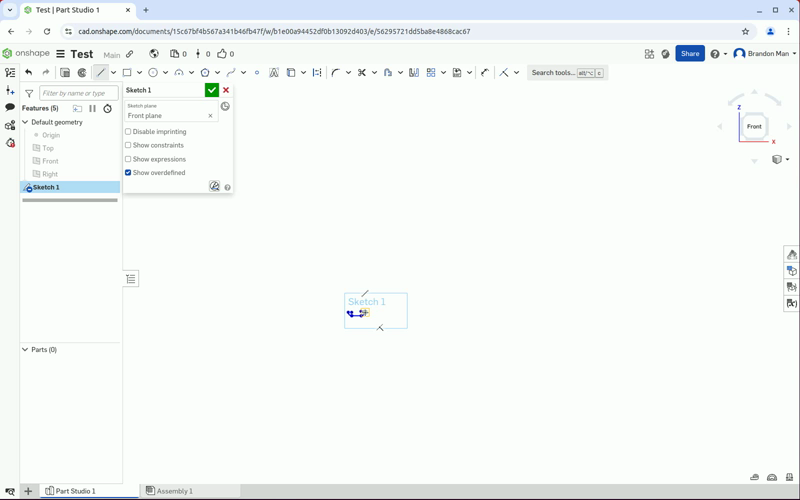
mouse_move(365, 227)
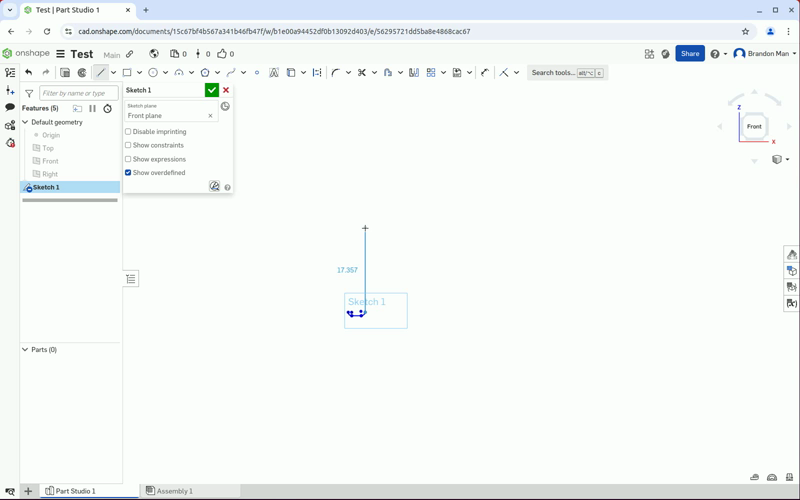
click(365, 227)
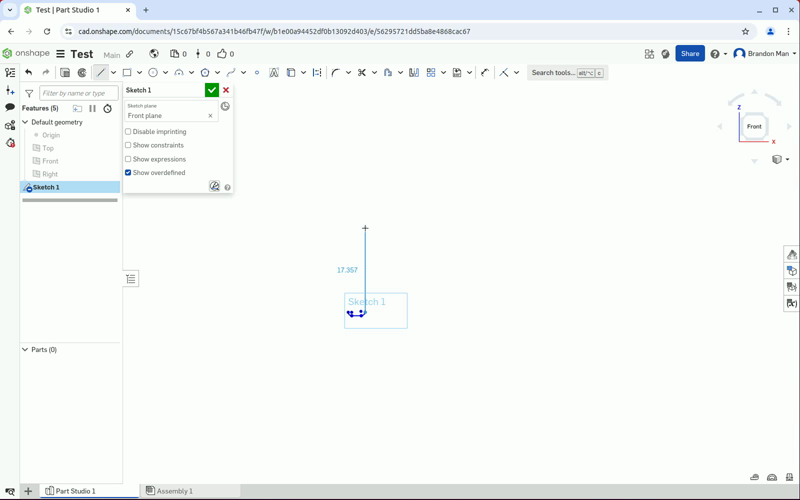
key_up(shift)
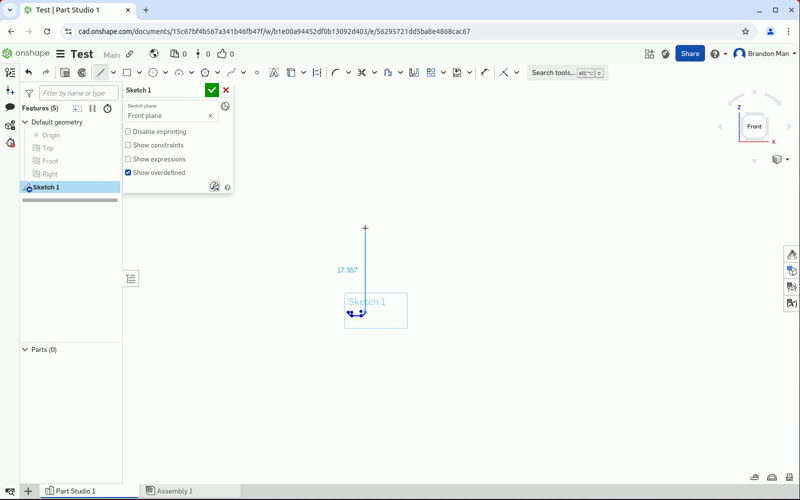
key(esc)
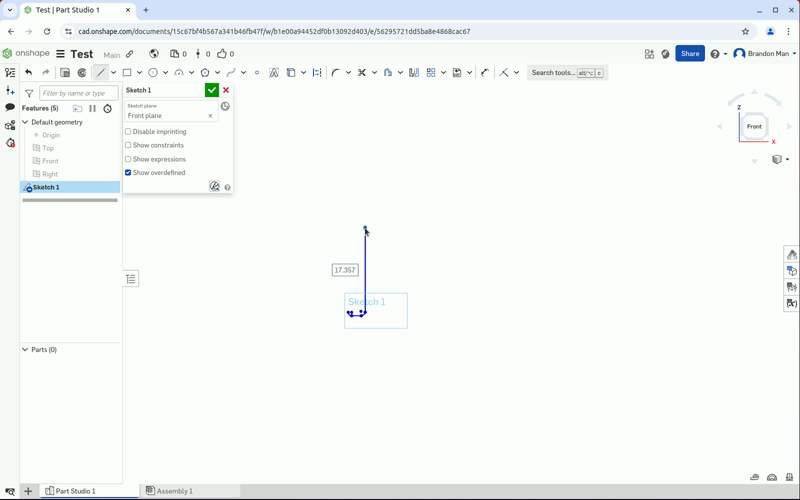
key(a)
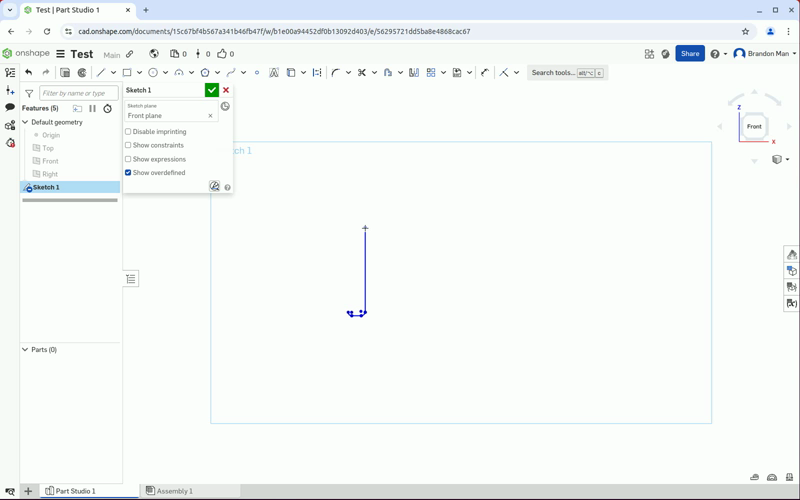
mouse_move(365, 227)
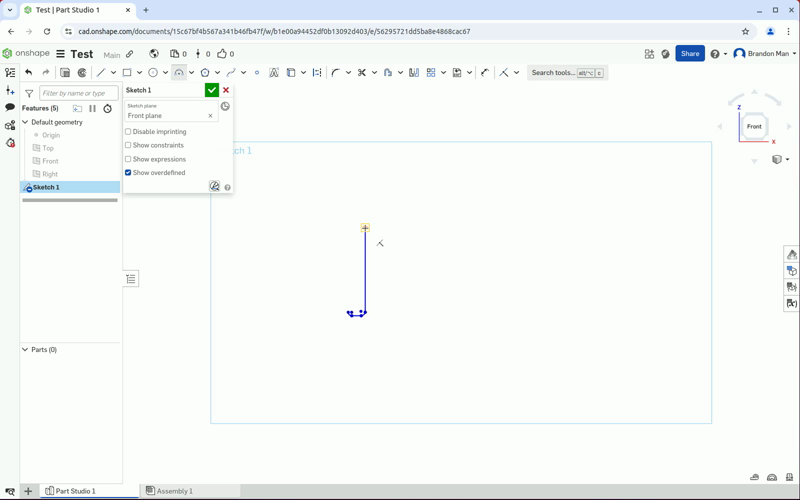
click(365, 227)
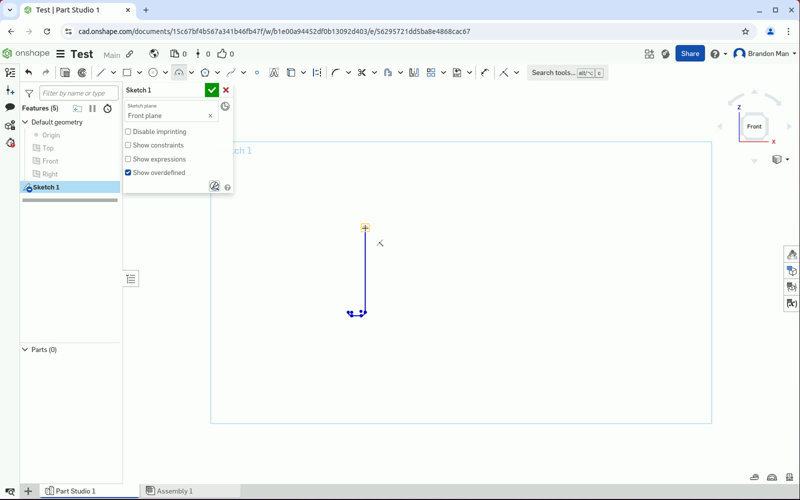
key_down(shift)
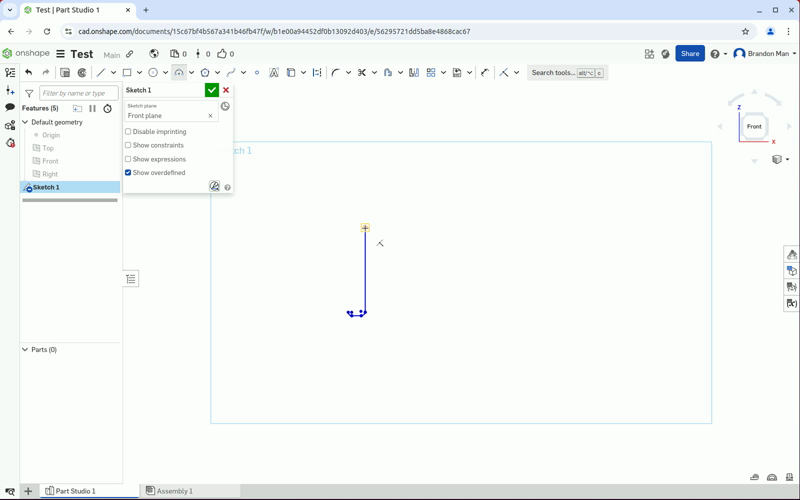
mouse_move(361, 224)
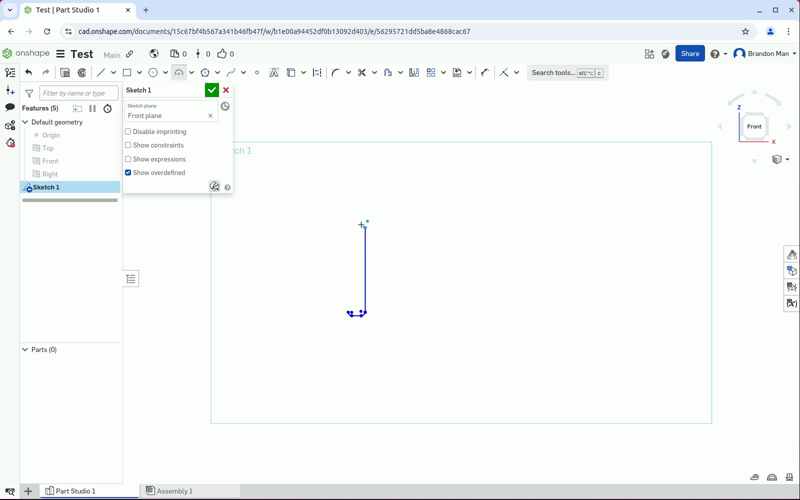
scroll(6)
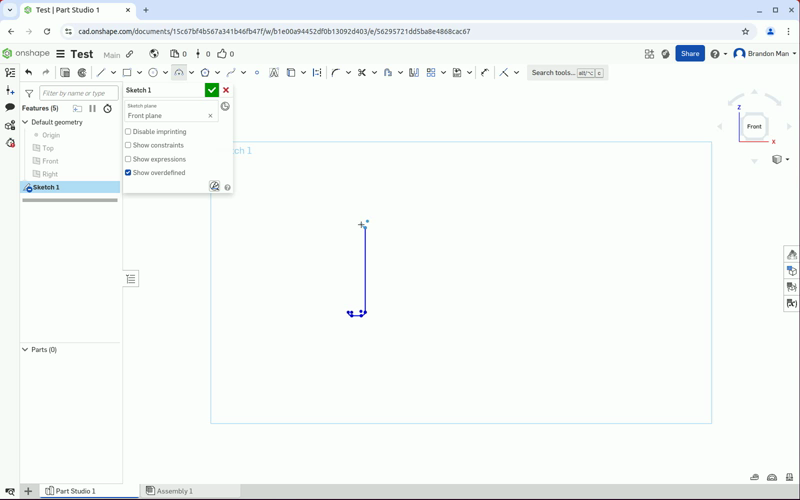
scroll(6)
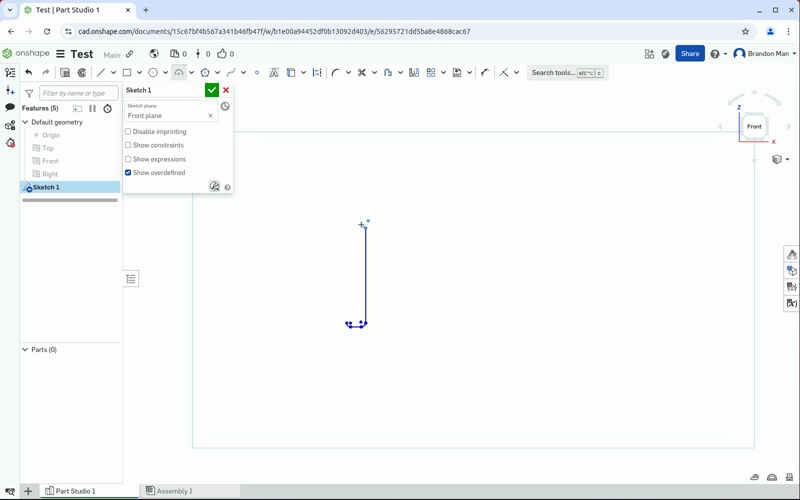
scroll(6)
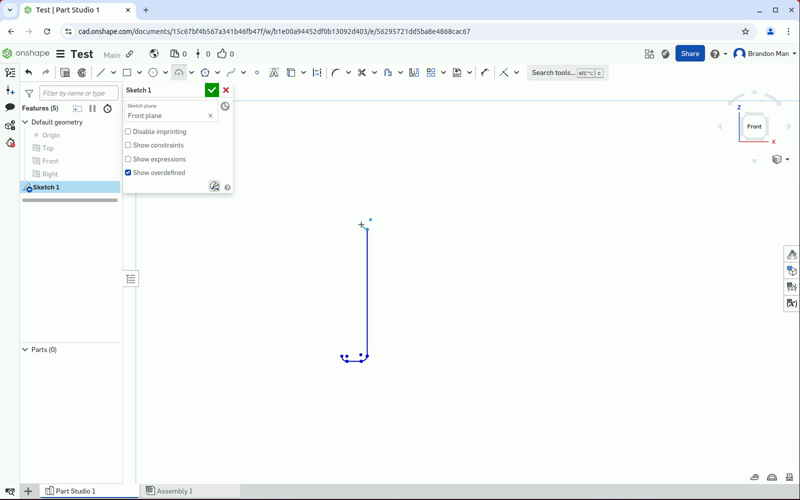
scroll(6)
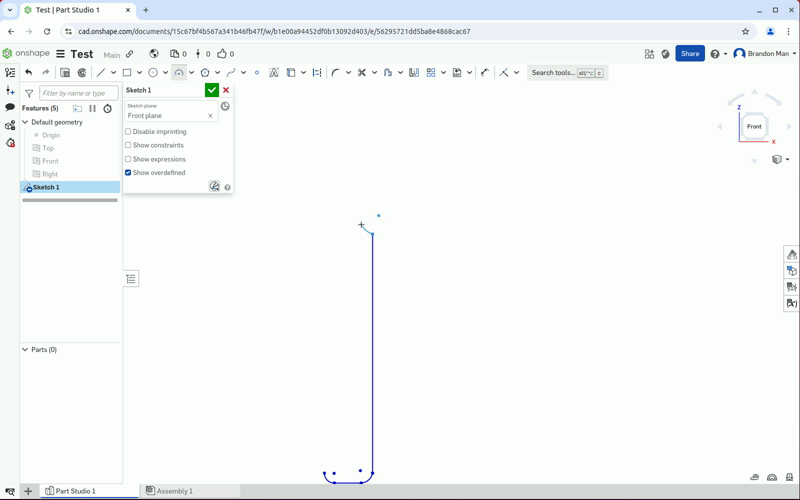
scroll(6)
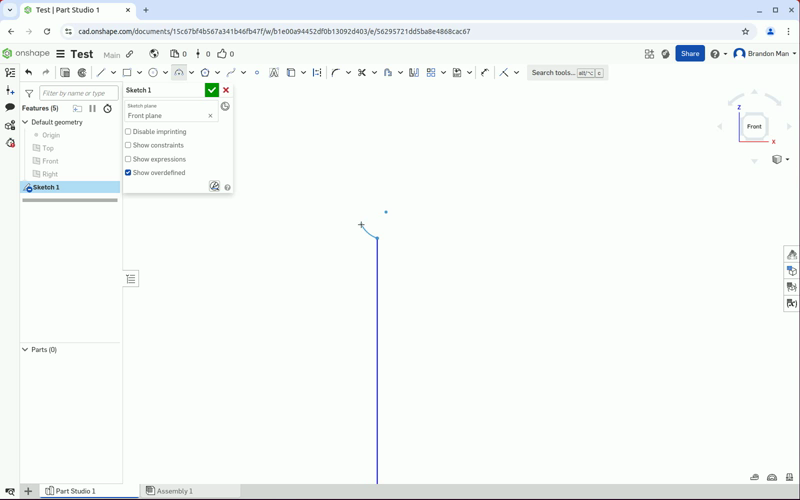
scroll(6)
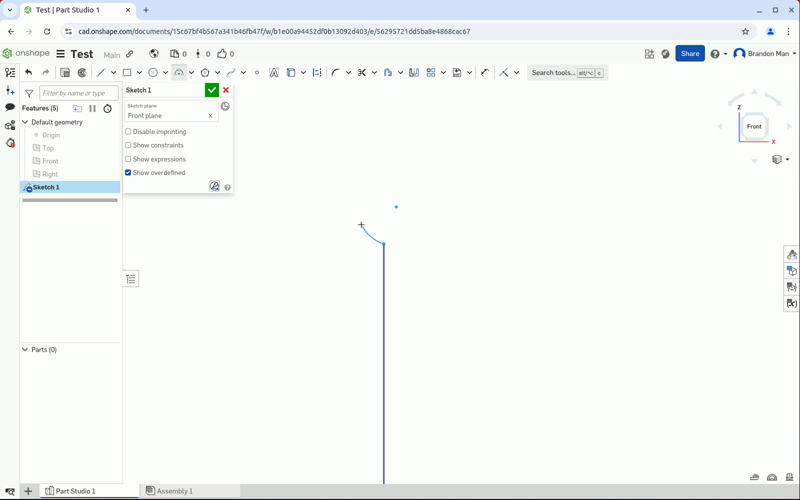
scroll(6)
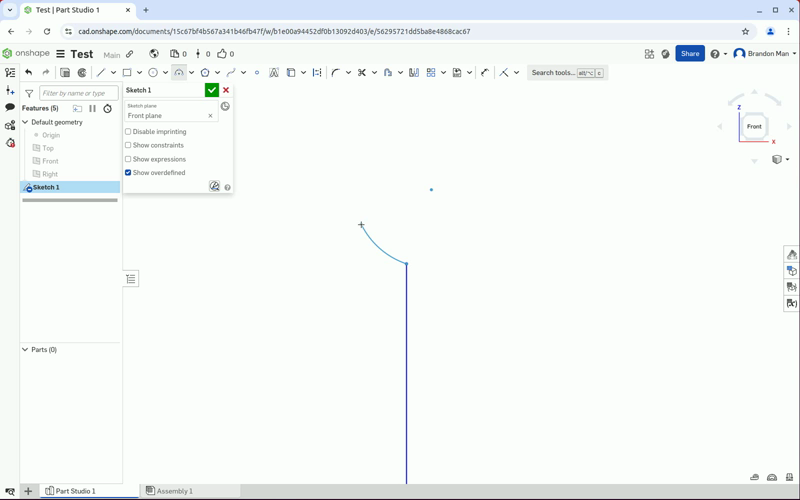
click(361, 224)
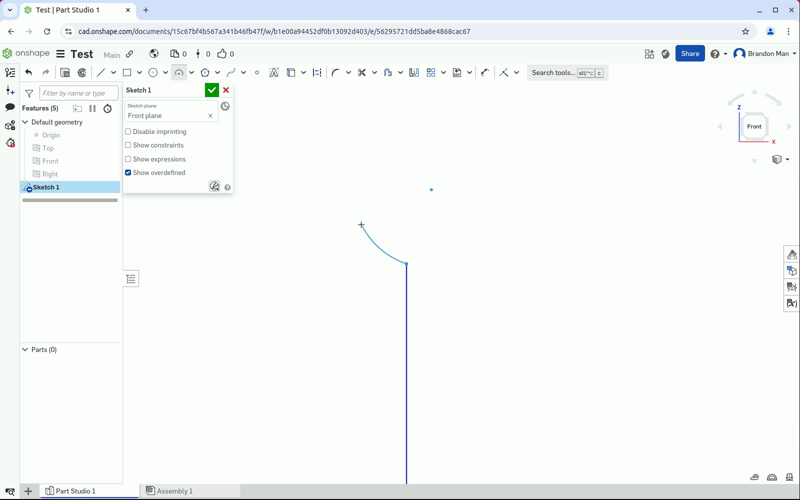
scroll(-6)
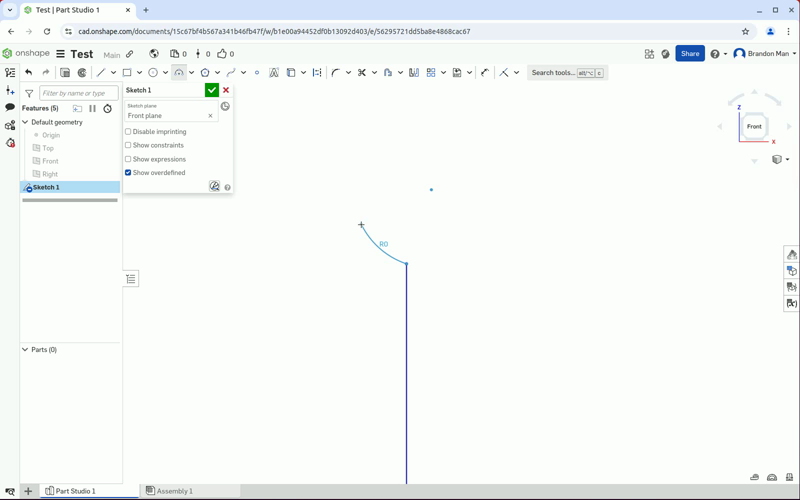
scroll(-6)
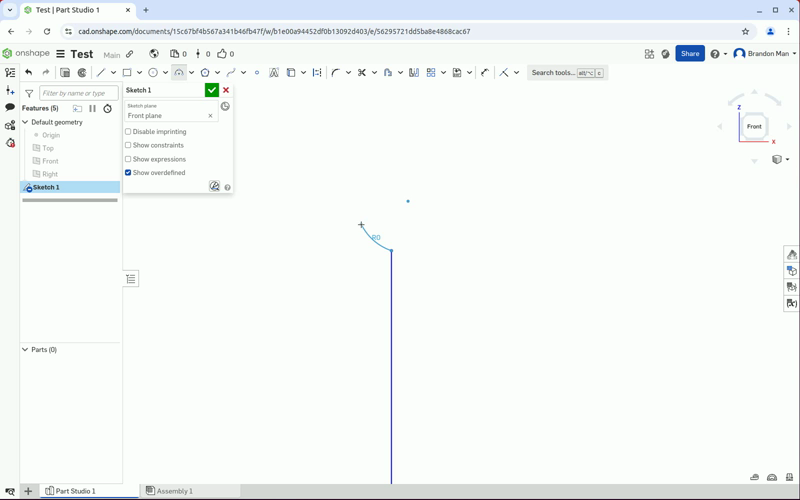
scroll(-6)
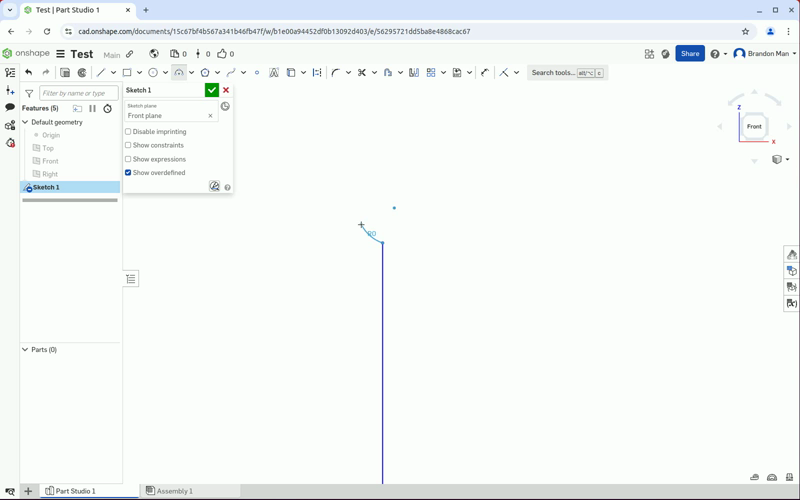
scroll(-6)
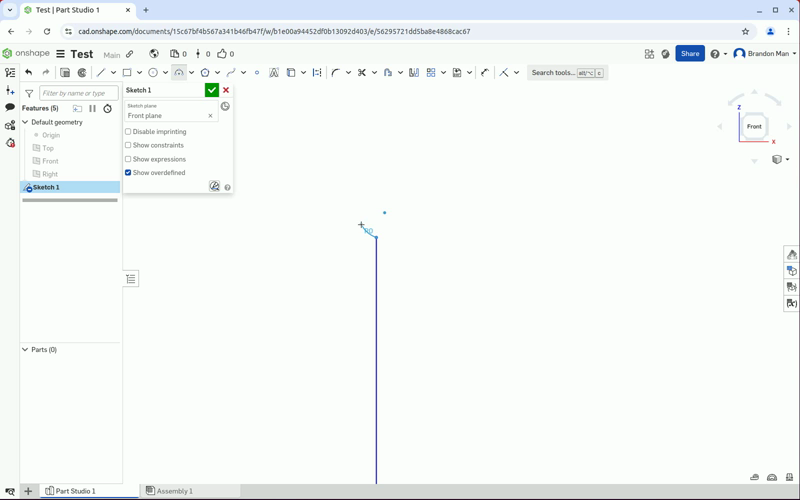
scroll(-6)
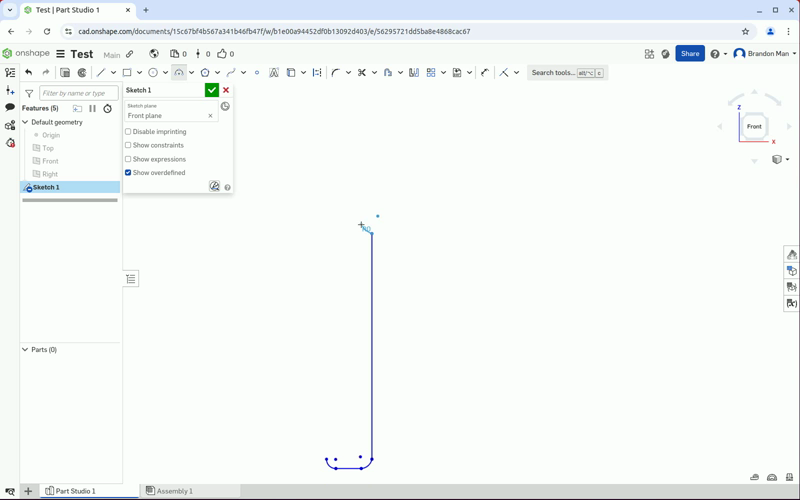
scroll(-6)
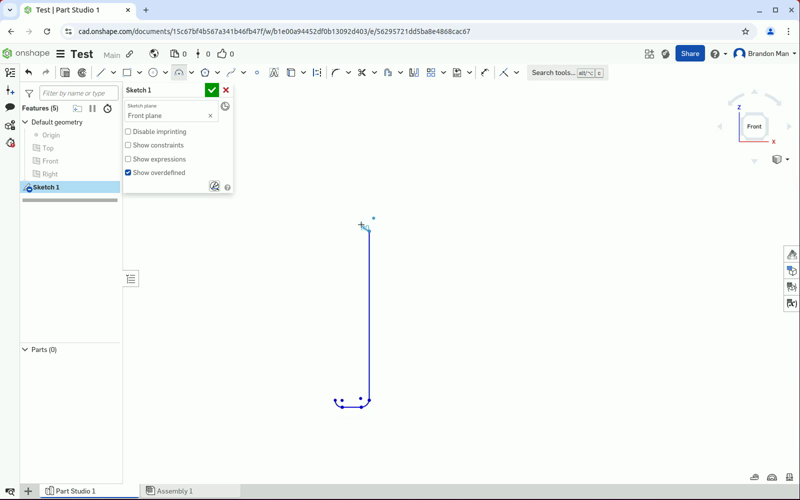
scroll(-6)
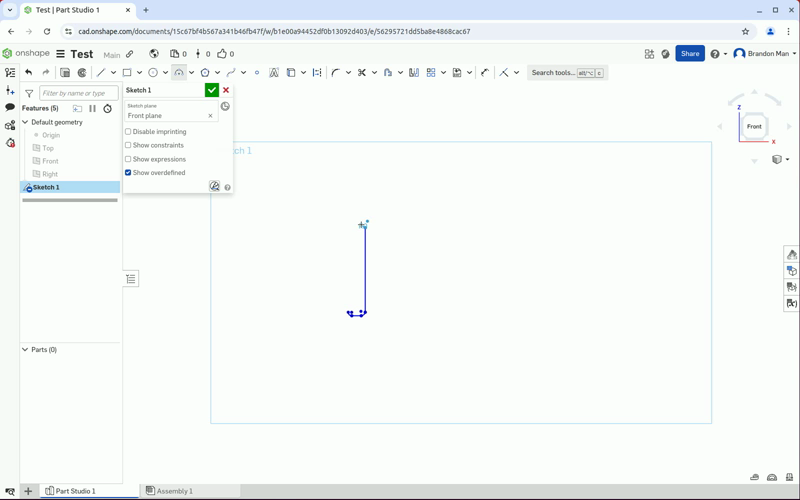
mouse_move(363, 225)
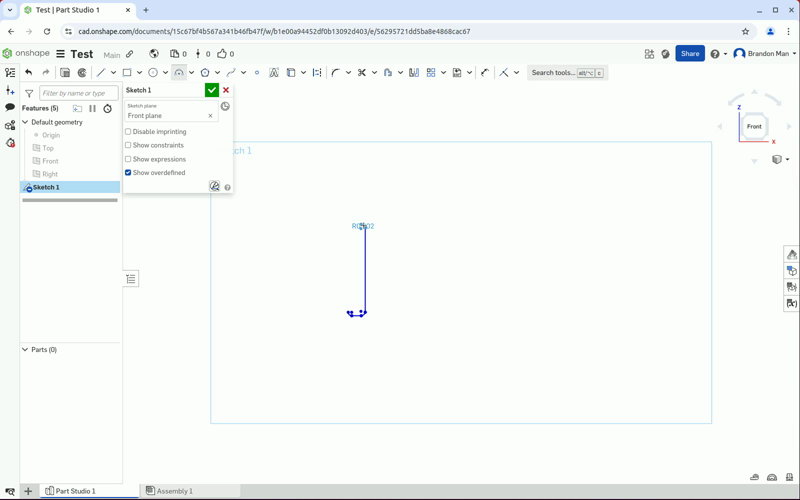
scroll(6)
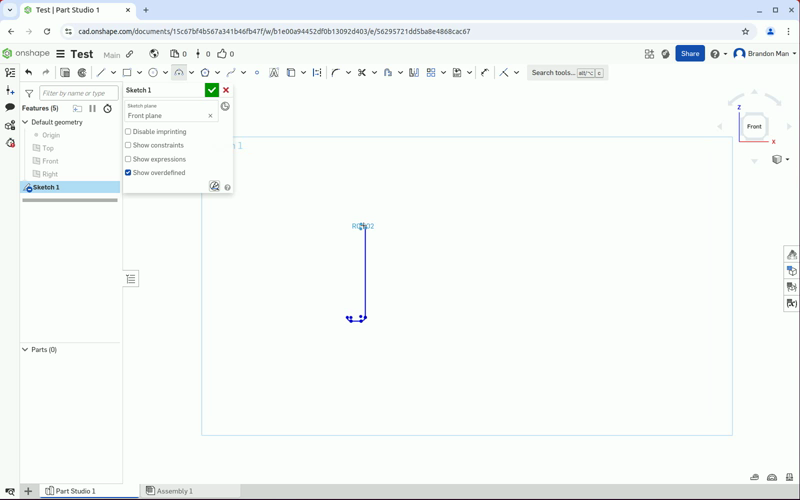
scroll(6)
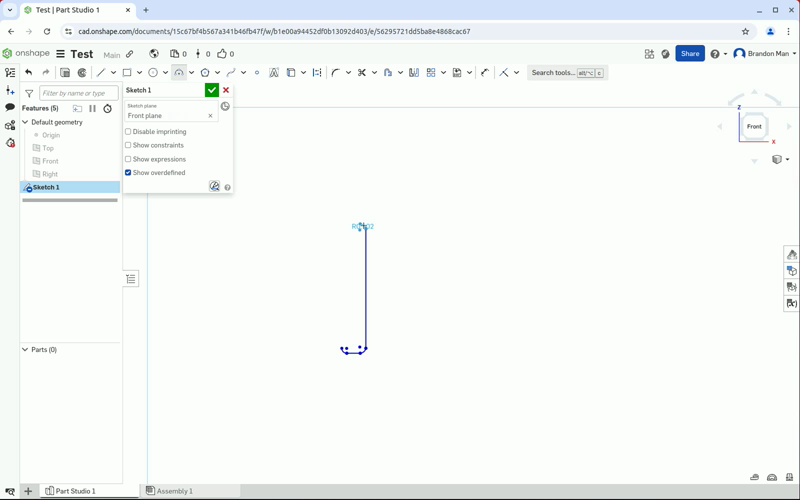
scroll(6)
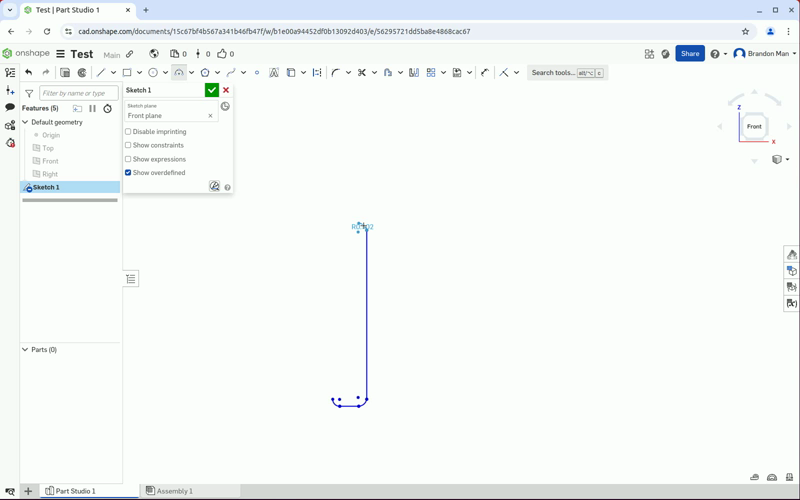
scroll(6)
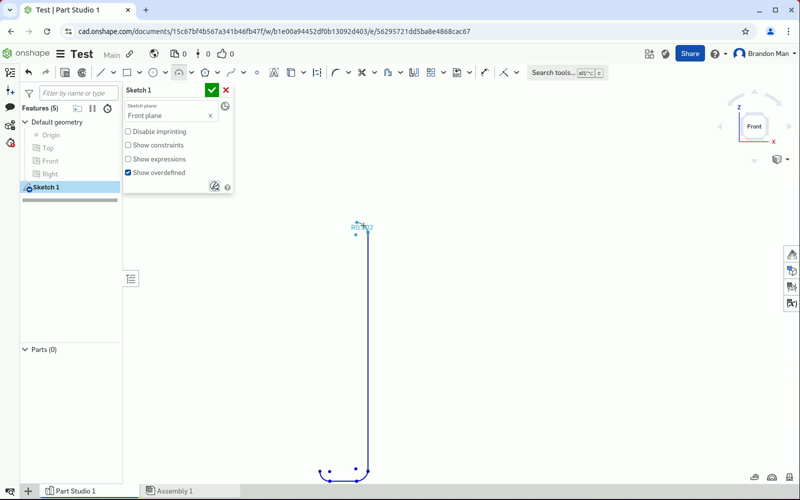
scroll(6)
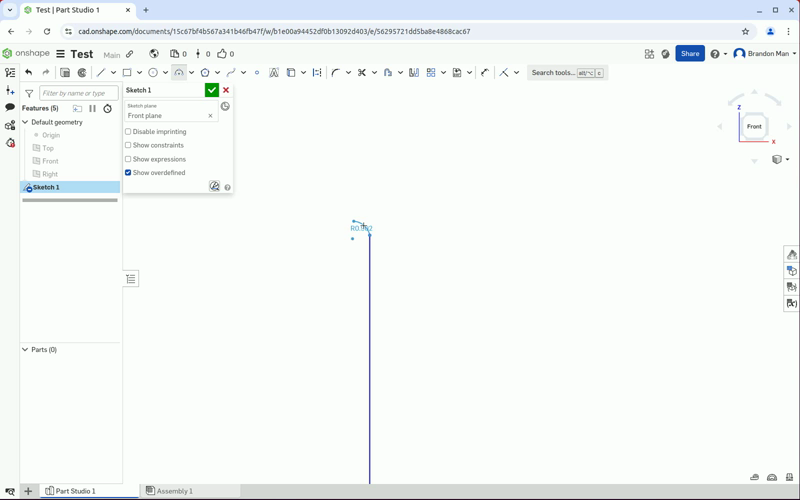
scroll(6)
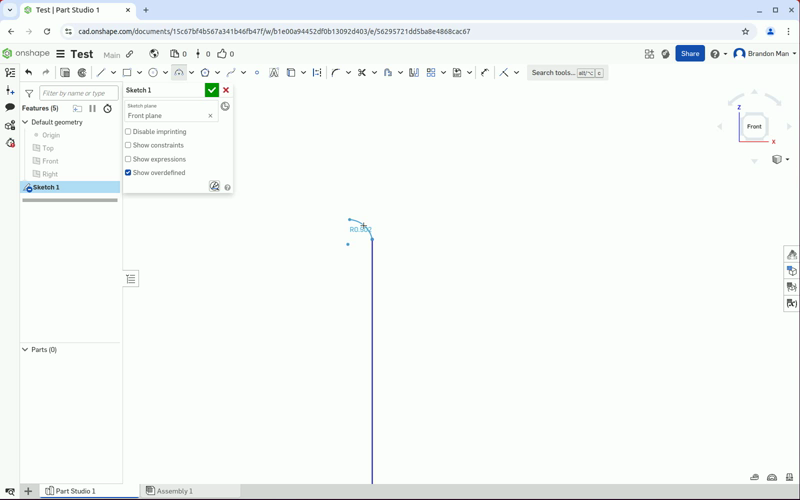
scroll(6)
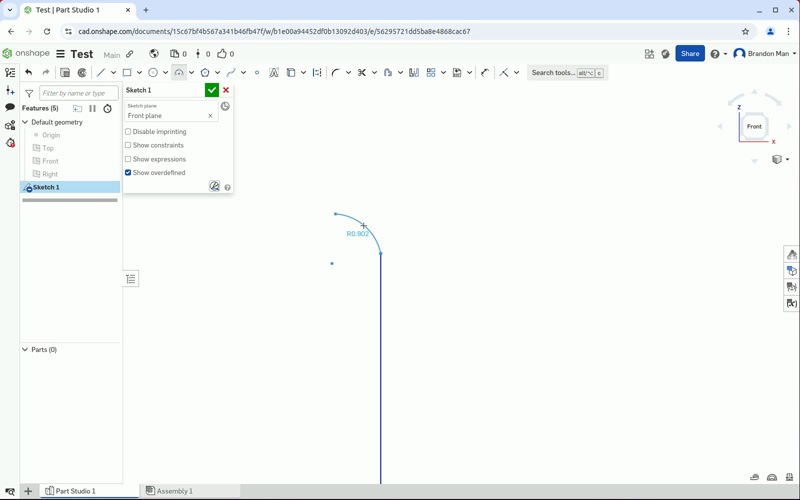
click(363, 225)
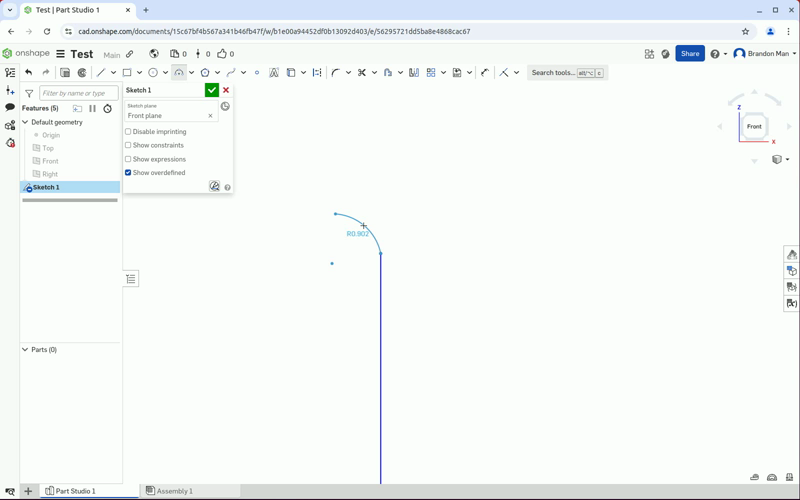
scroll(-6)
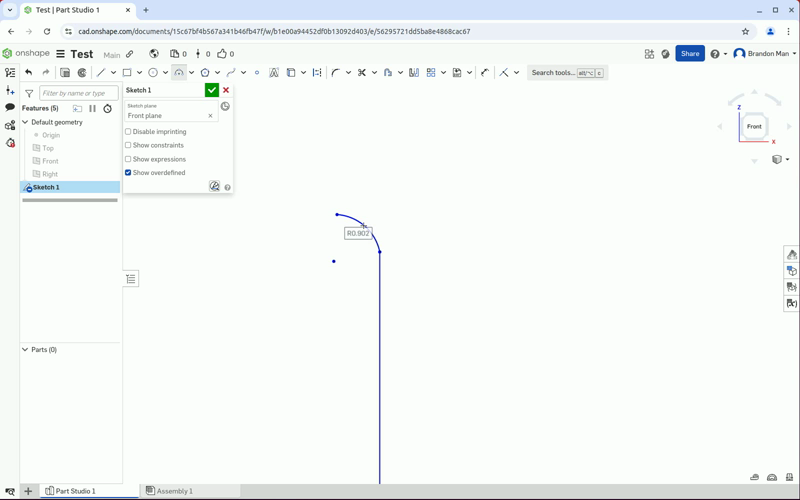
scroll(-6)
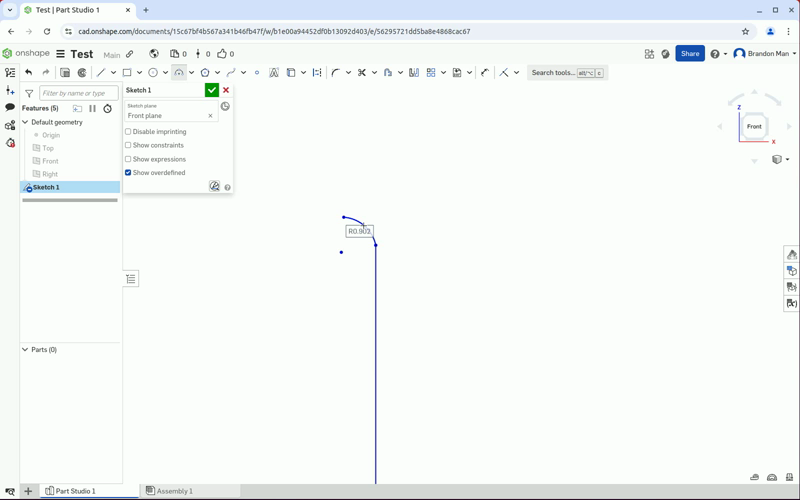
scroll(-6)
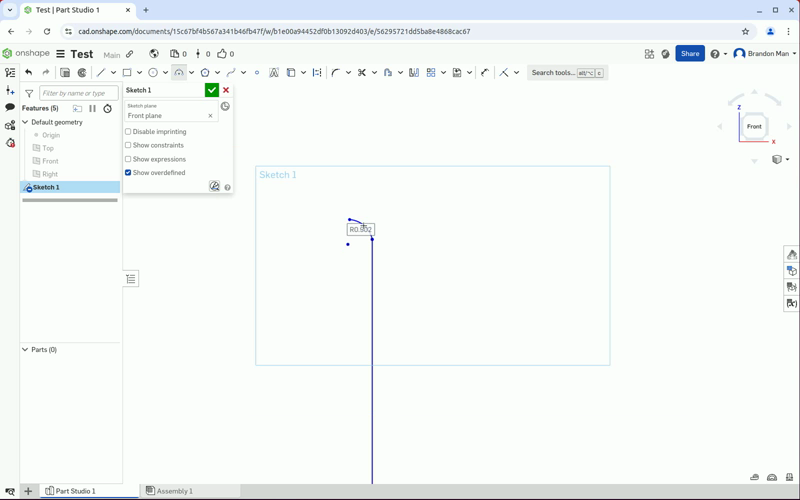
scroll(-6)
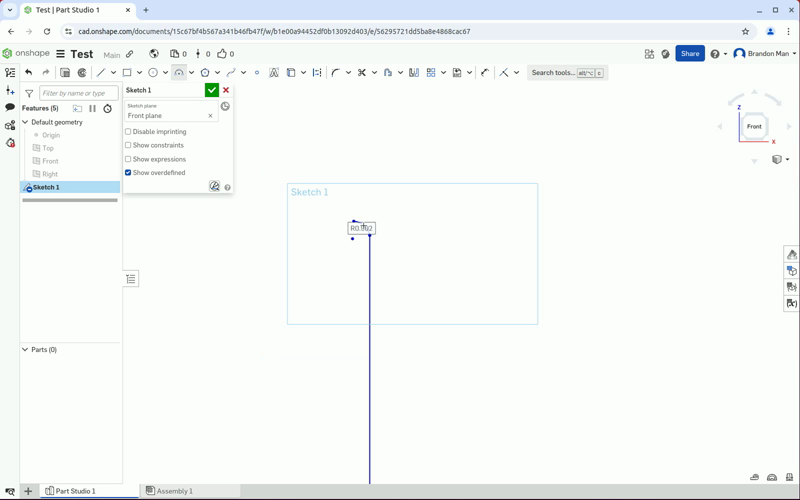
scroll(-6)
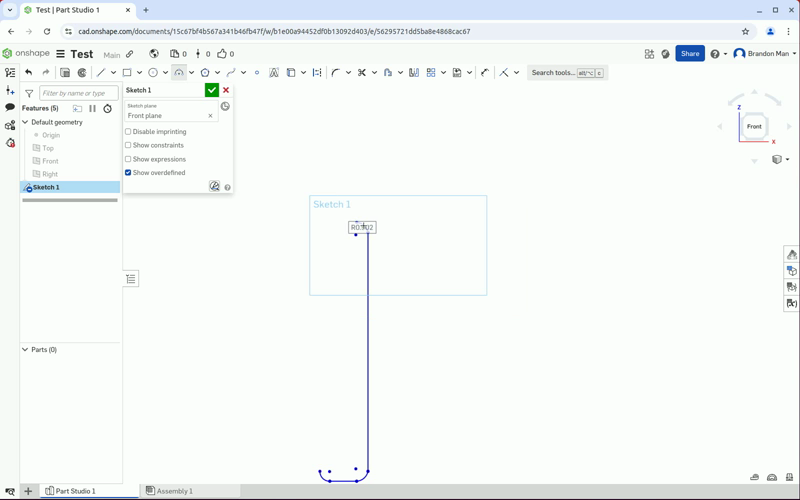
scroll(-6)
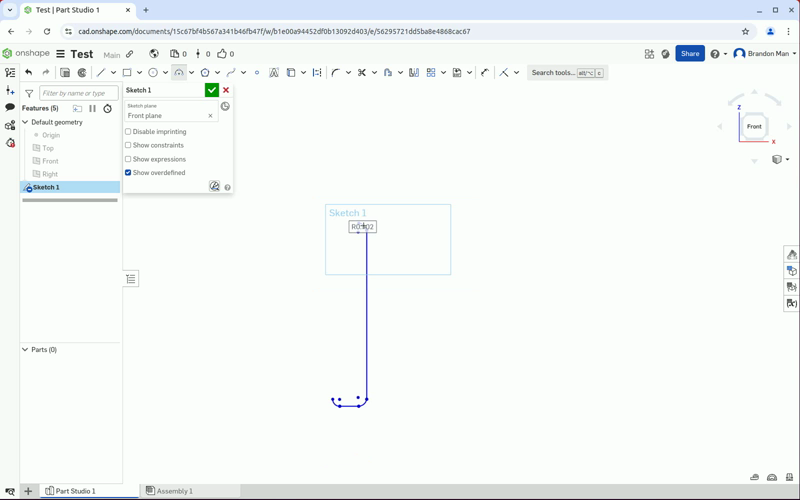
scroll(-6)
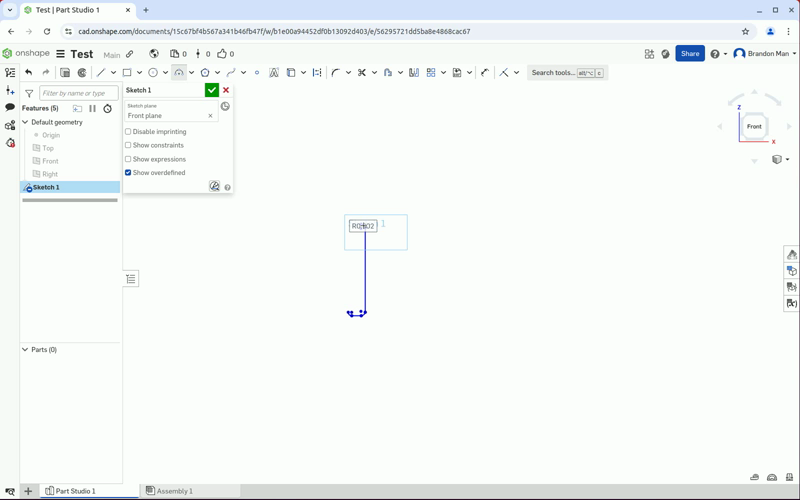
key_up(shift)
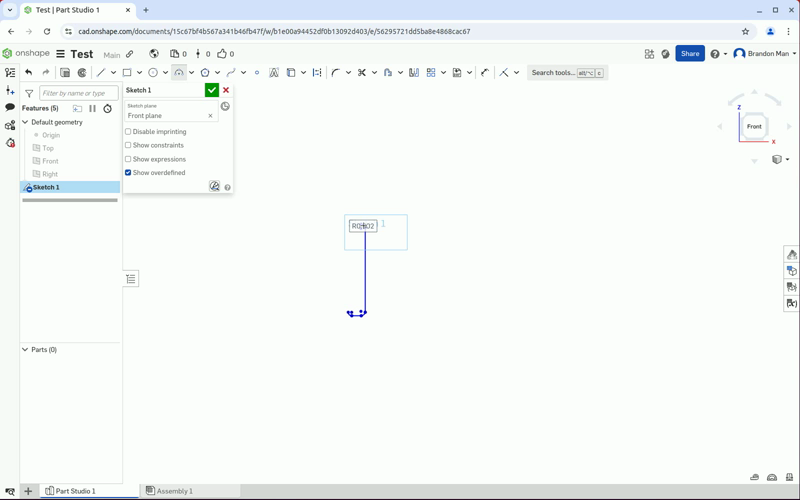
key(esc)
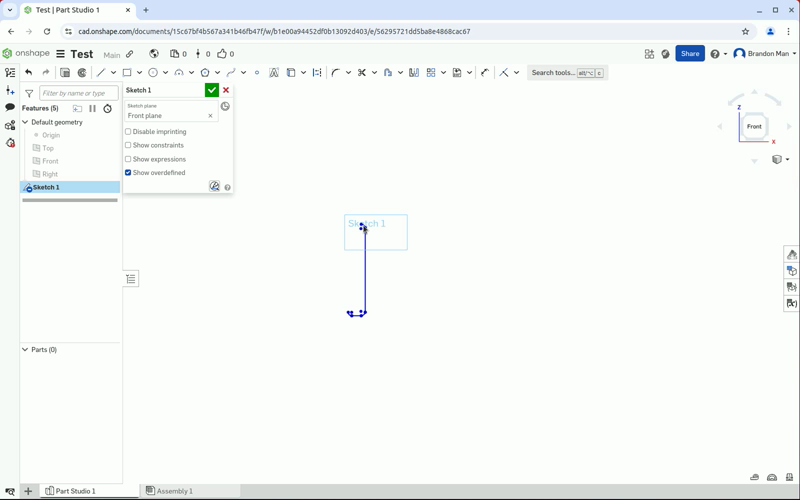
key(l)
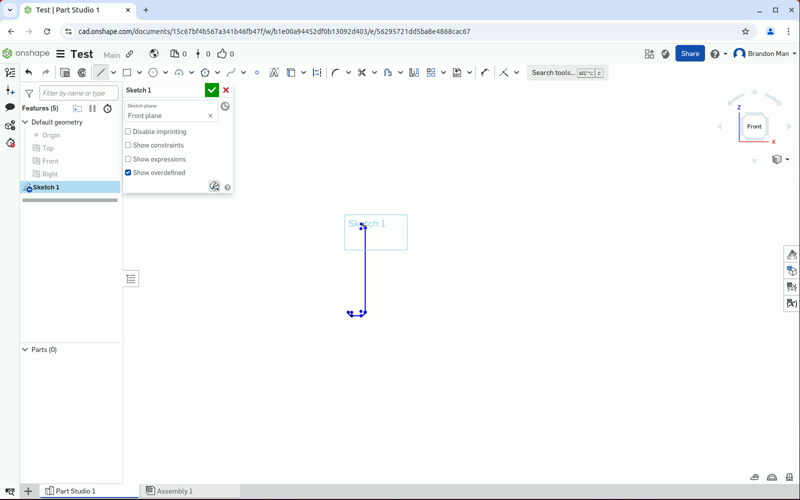
mouse_move(361, 224)
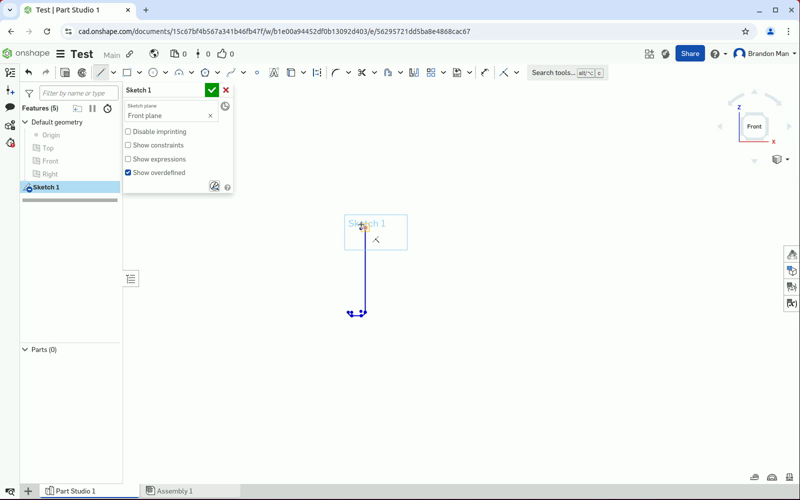
scroll(6)
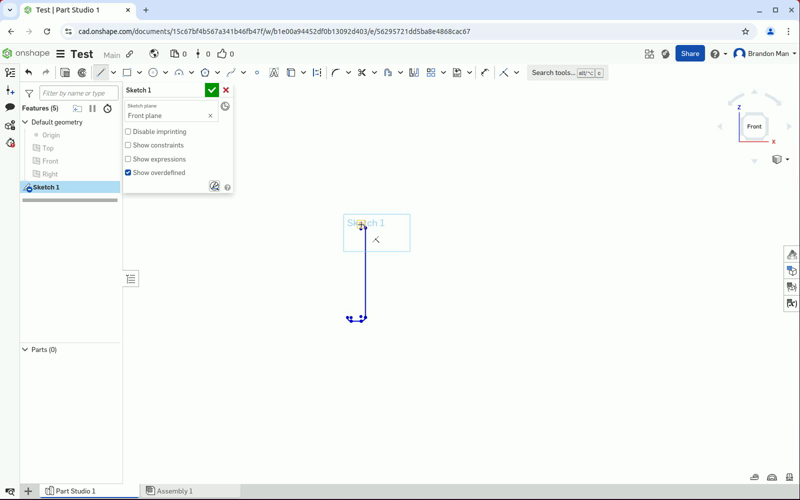
scroll(6)
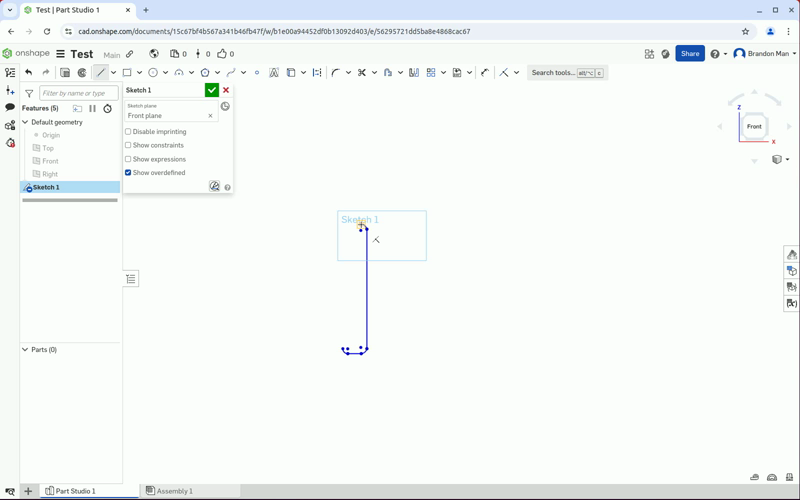
scroll(6)
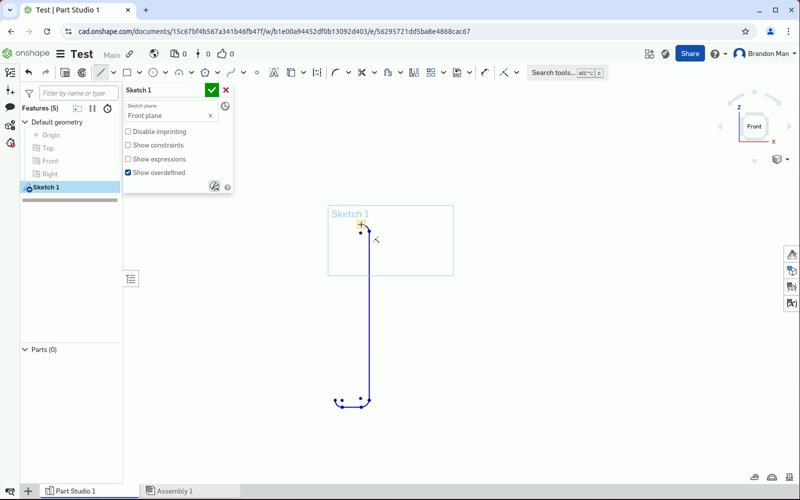
scroll(6)
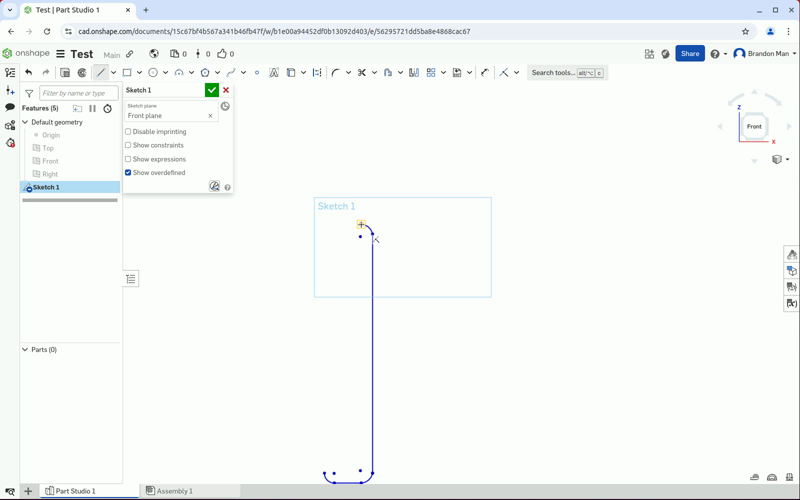
scroll(6)
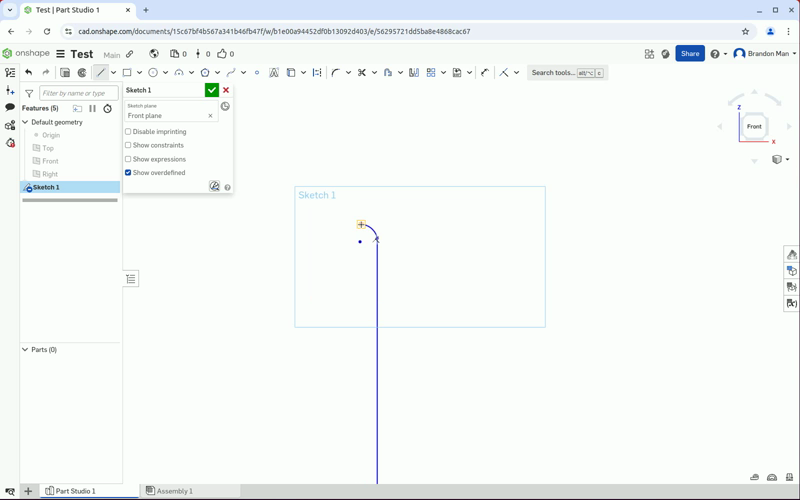
scroll(6)
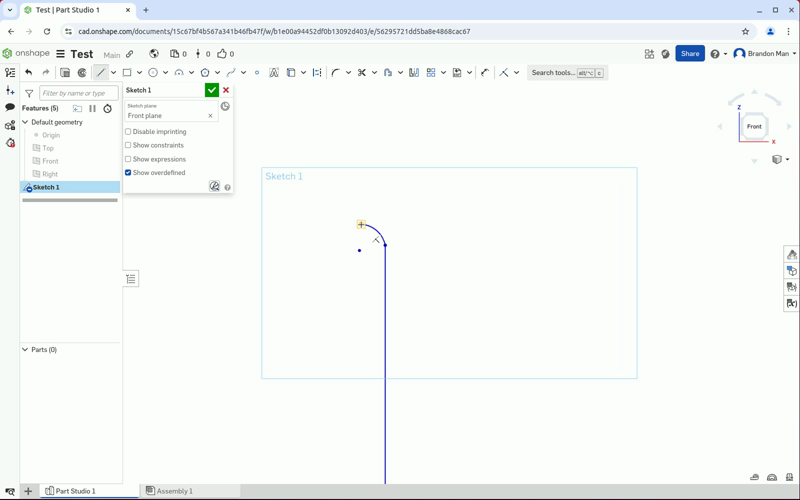
scroll(6)
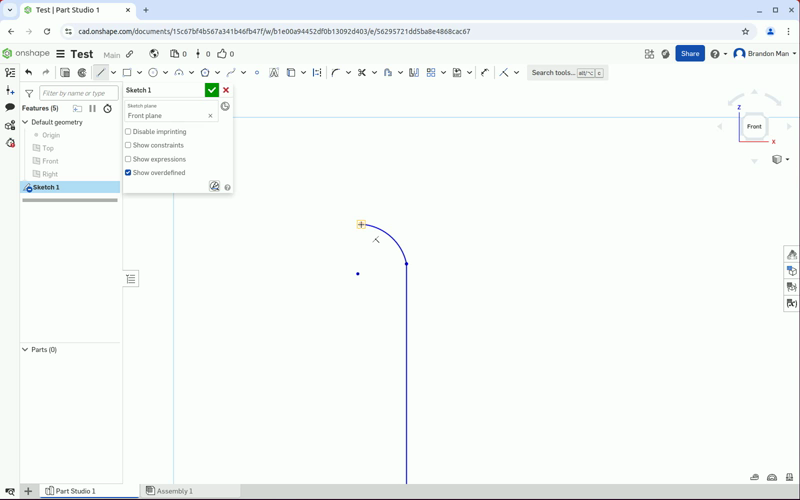
click(361, 224)
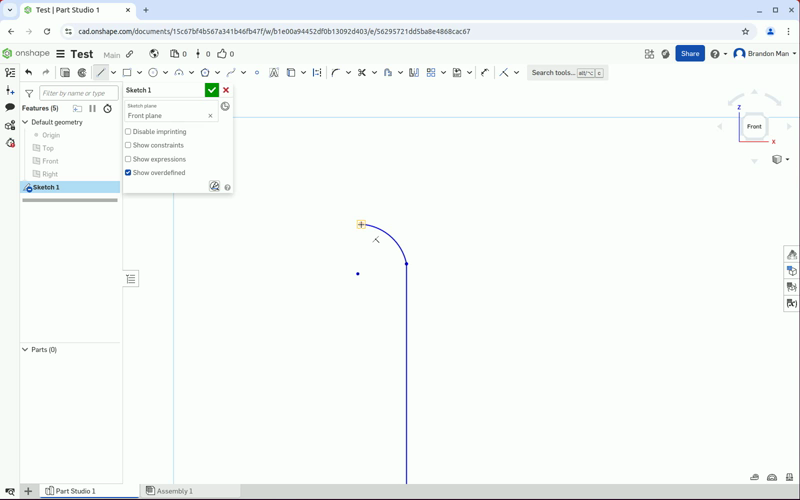
scroll(-6)
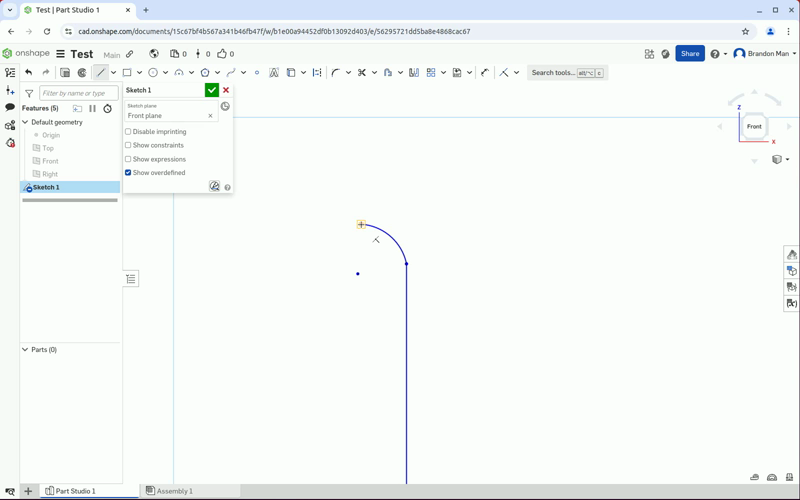
scroll(-6)
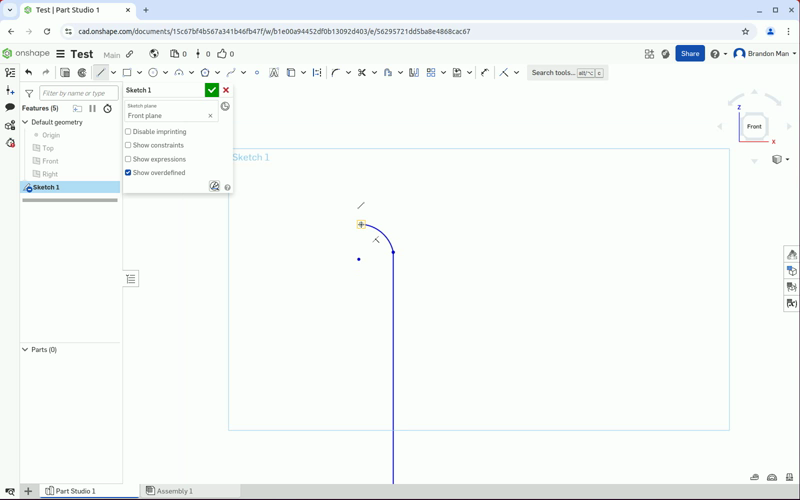
scroll(-6)
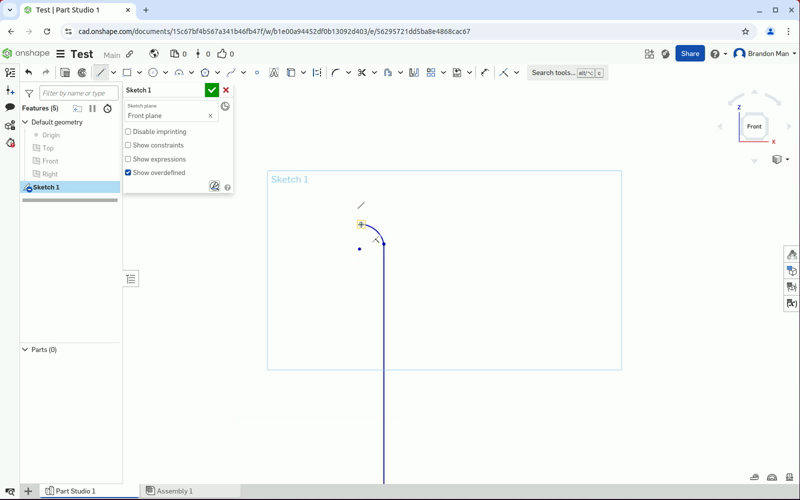
scroll(-6)
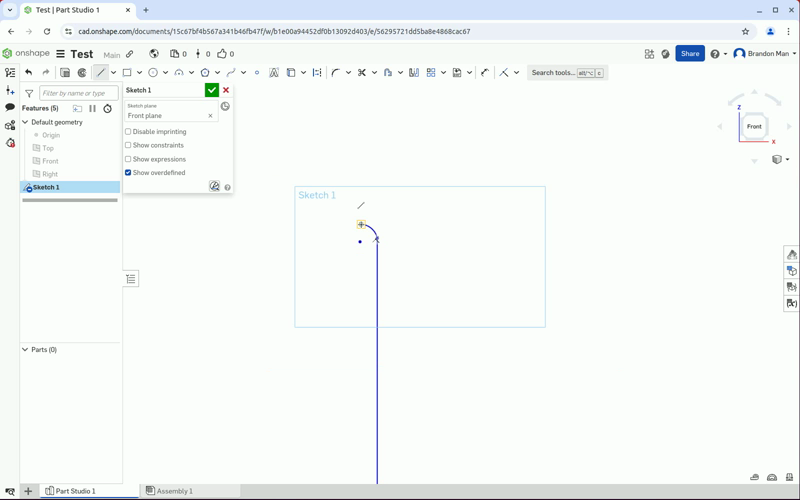
scroll(-6)
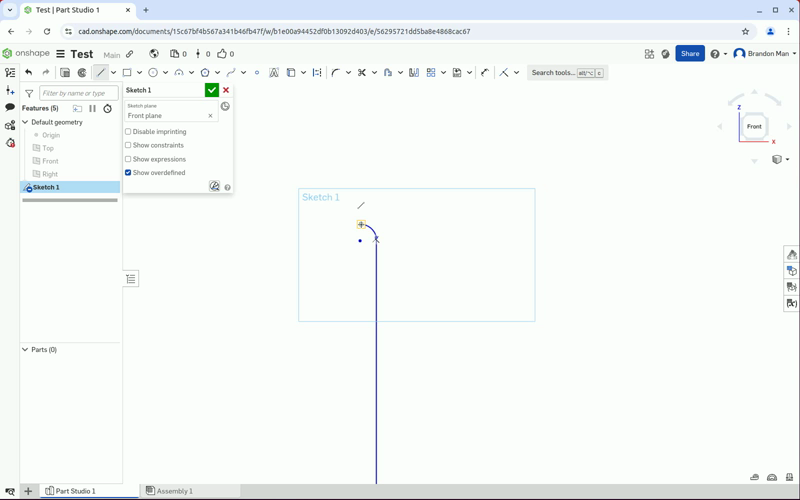
scroll(-6)
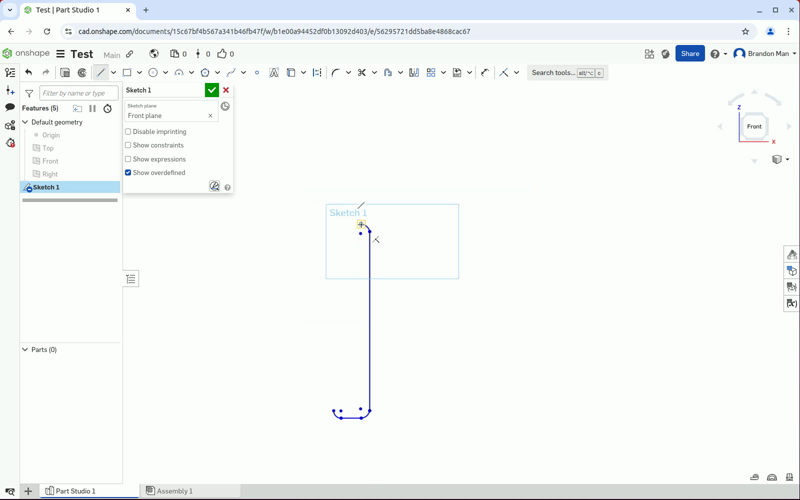
scroll(-6)
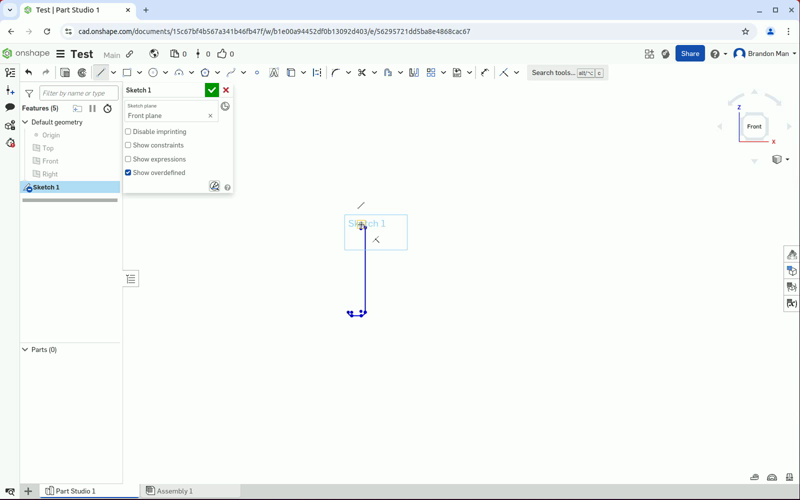
key_down(shift)
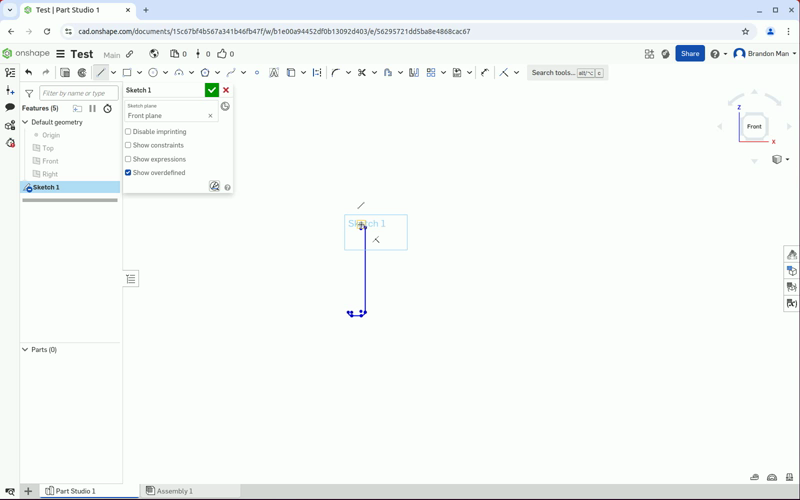
mouse_move(391, 224)
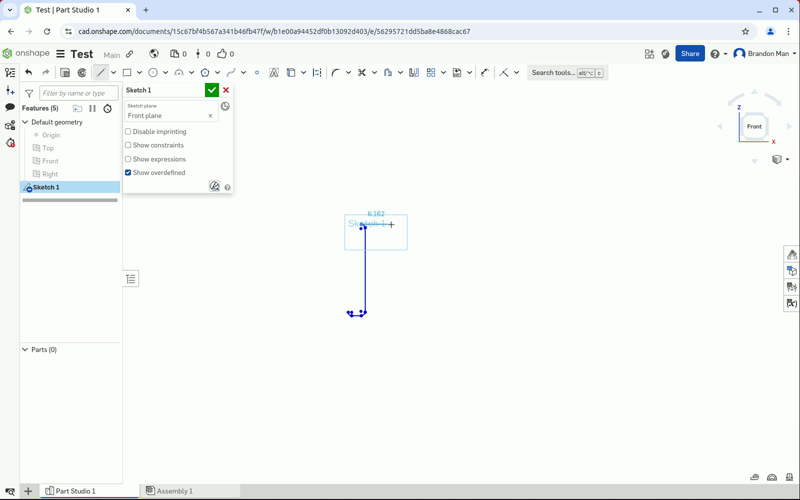
mouse_move(351, 224)
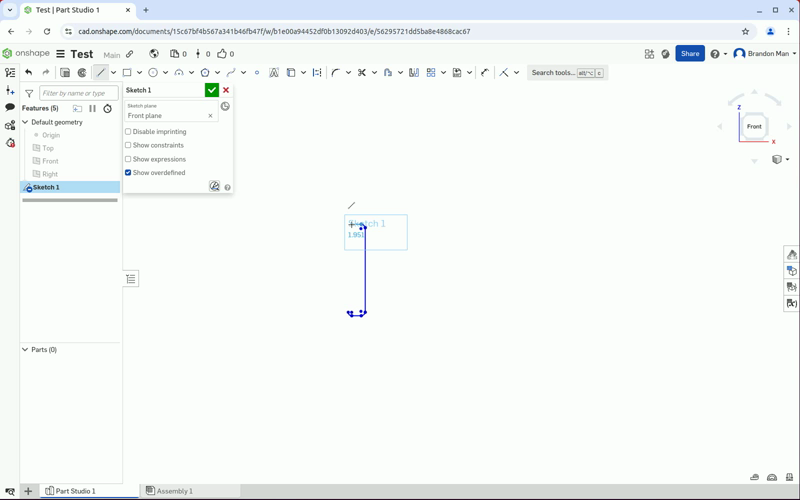
click(351, 224)
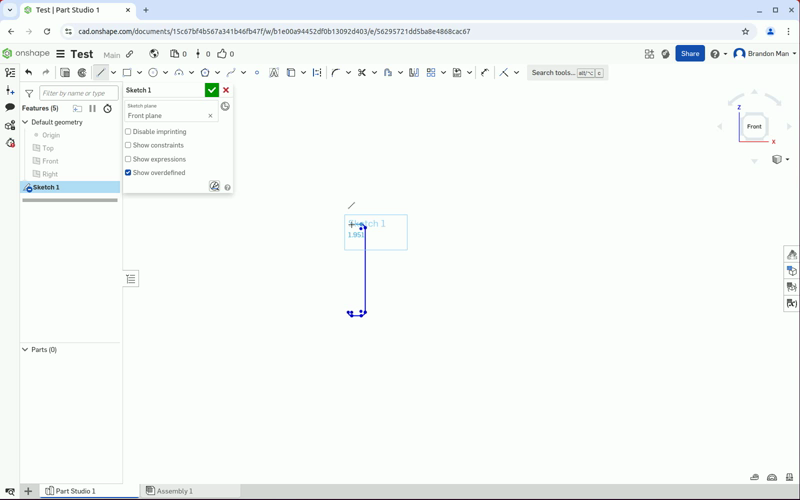
key_up(shift)
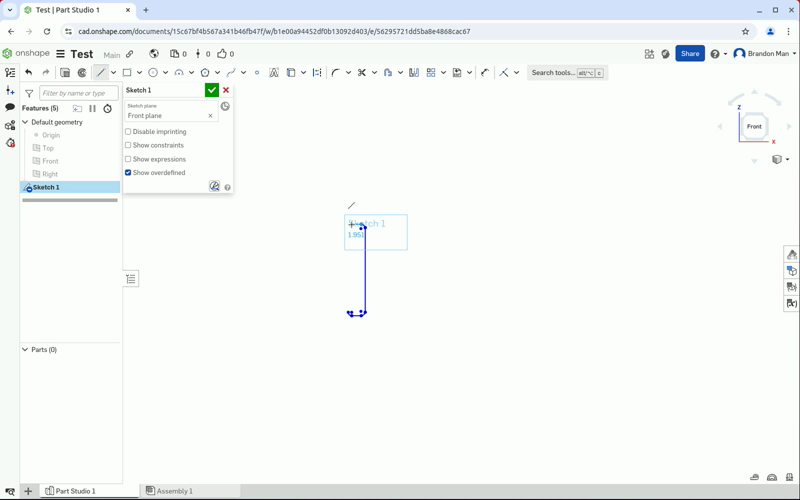
key(esc)
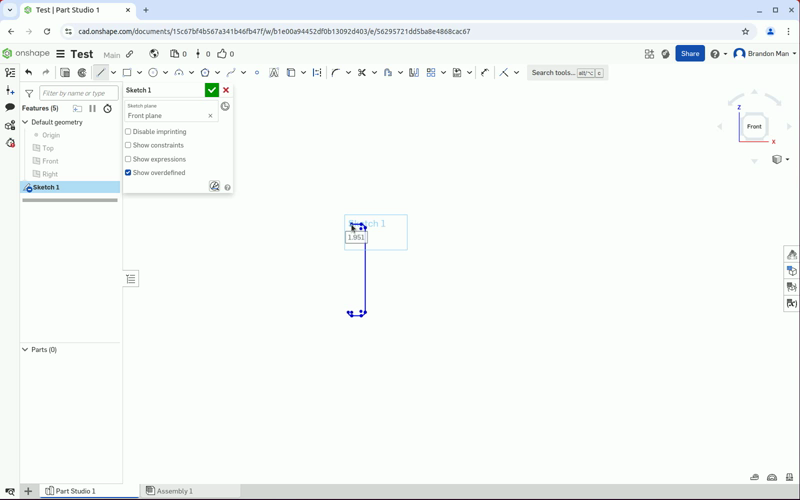
key(a)
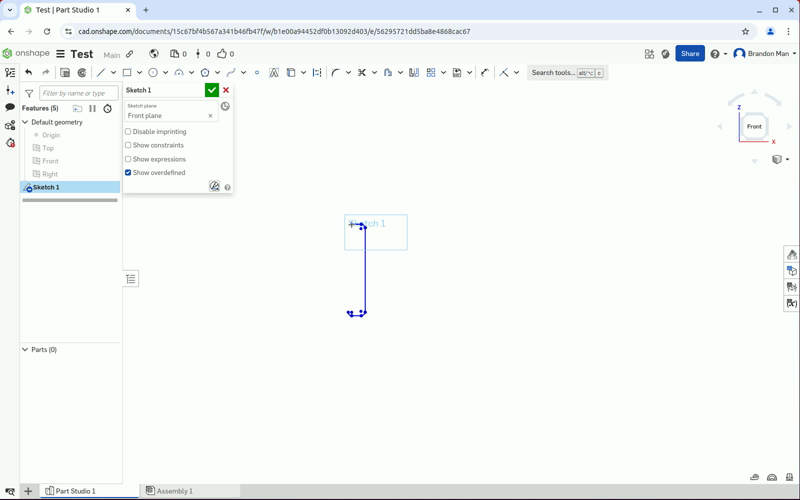
mouse_move(351, 224)
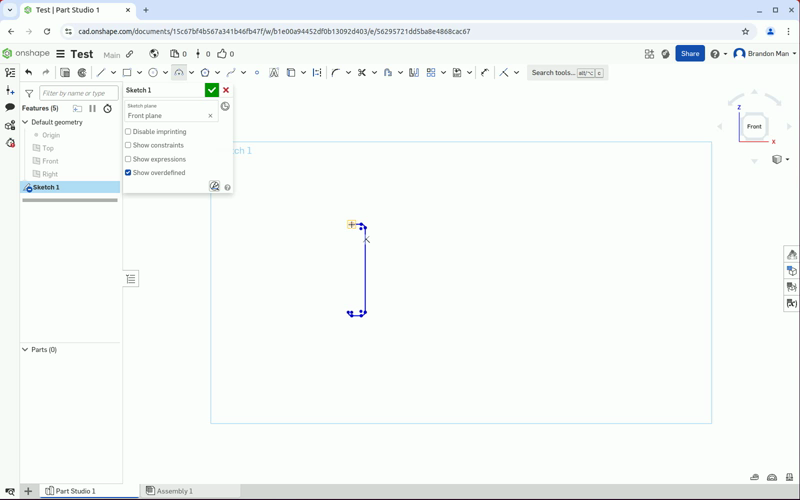
click(351, 224)
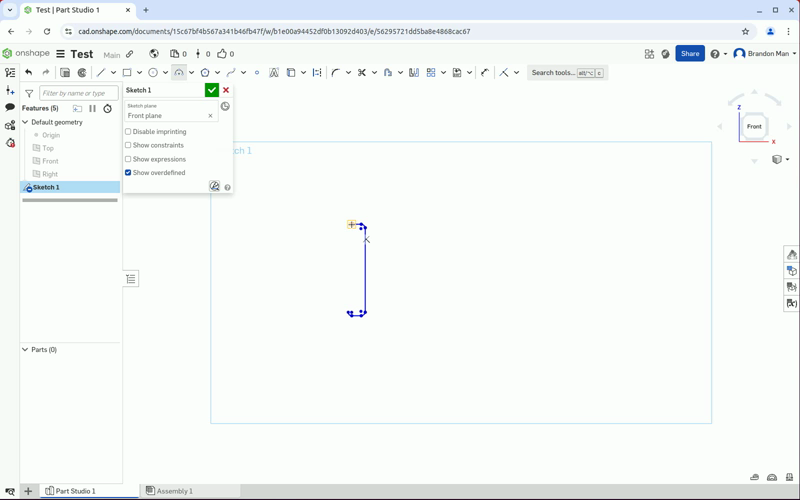
key_down(shift)
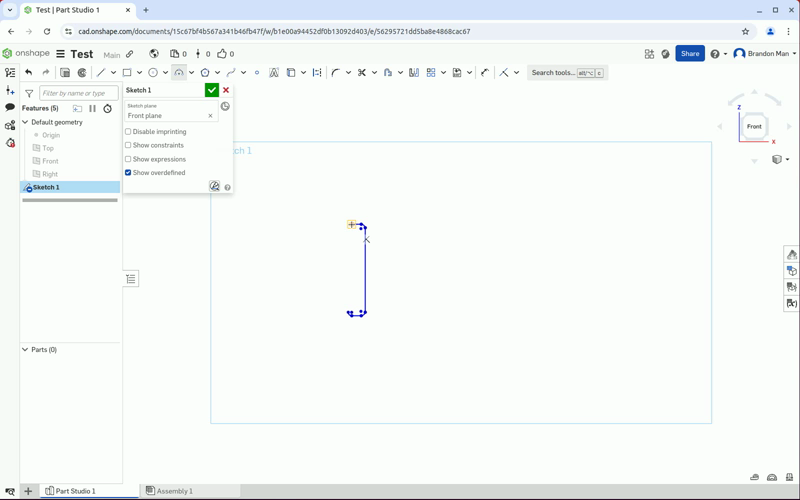
mouse_move(348, 227)
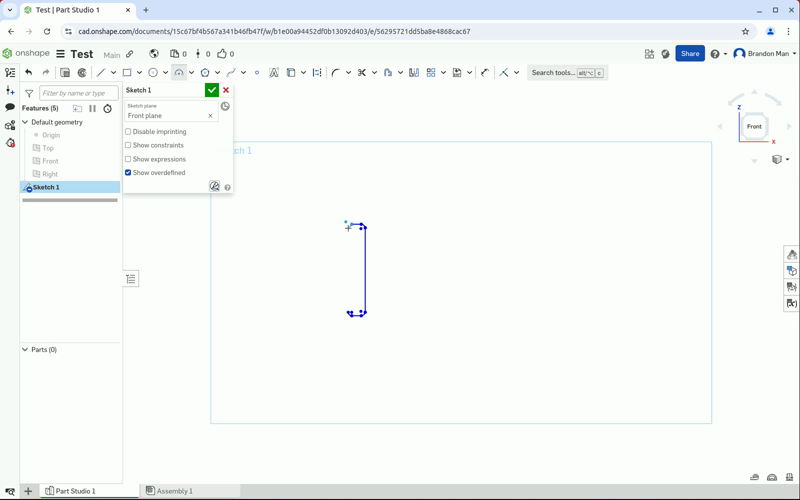
scroll(6)
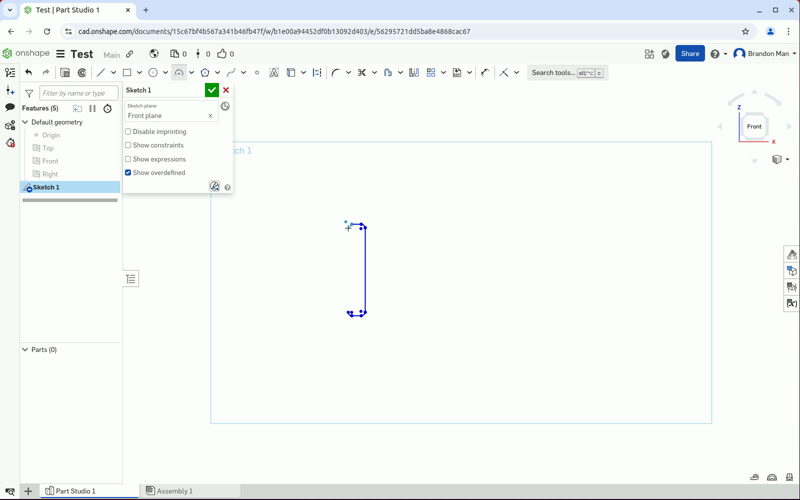
scroll(6)
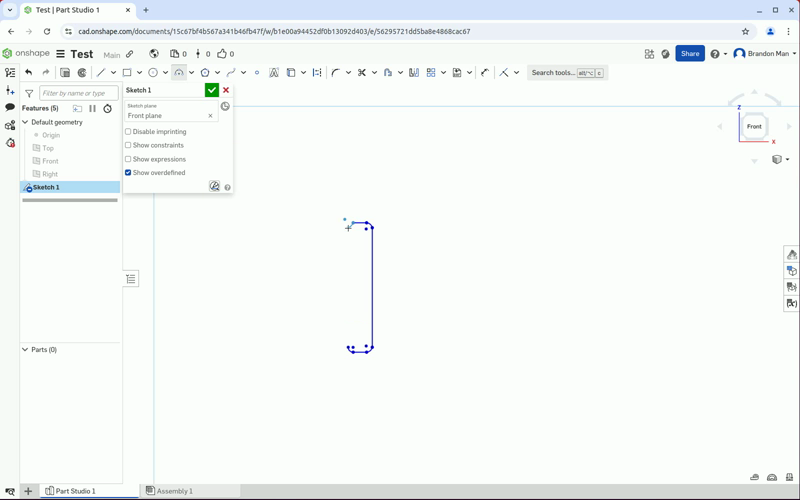
scroll(6)
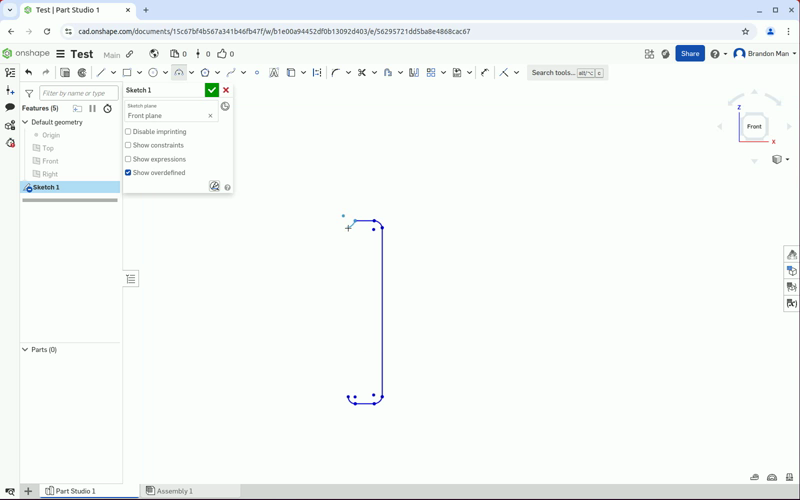
scroll(6)
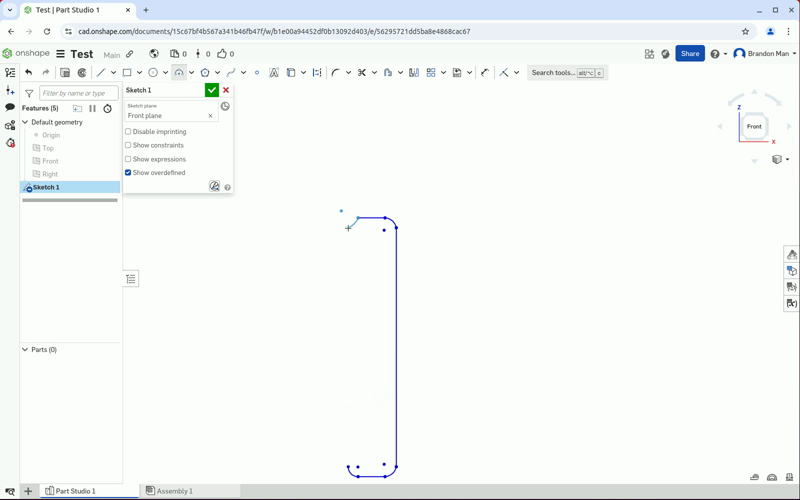
scroll(6)
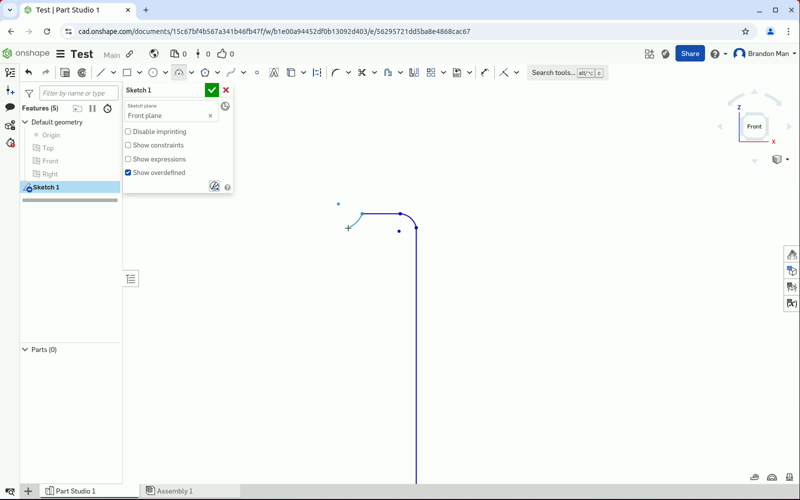
scroll(6)
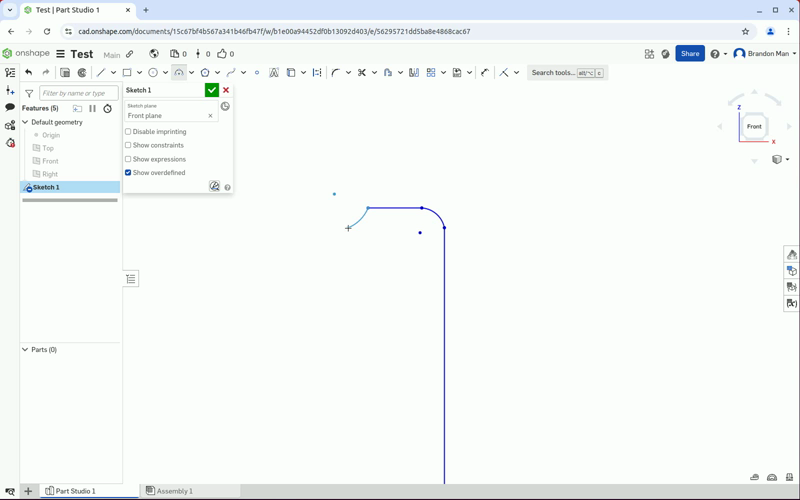
scroll(6)
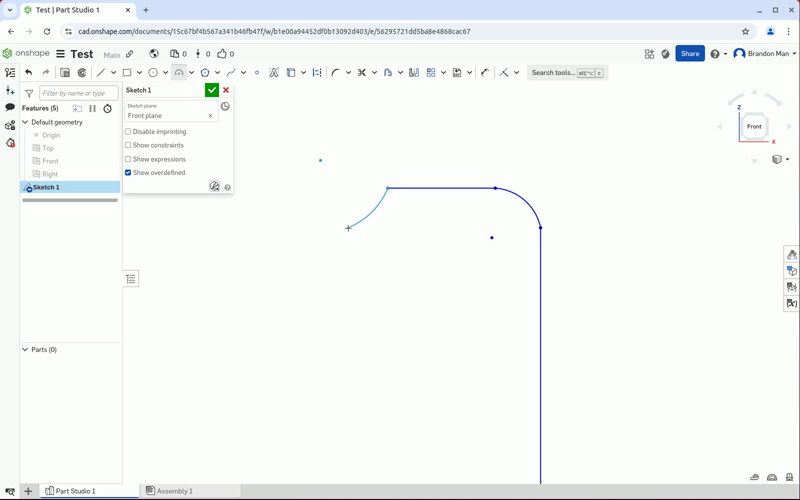
click(348, 227)
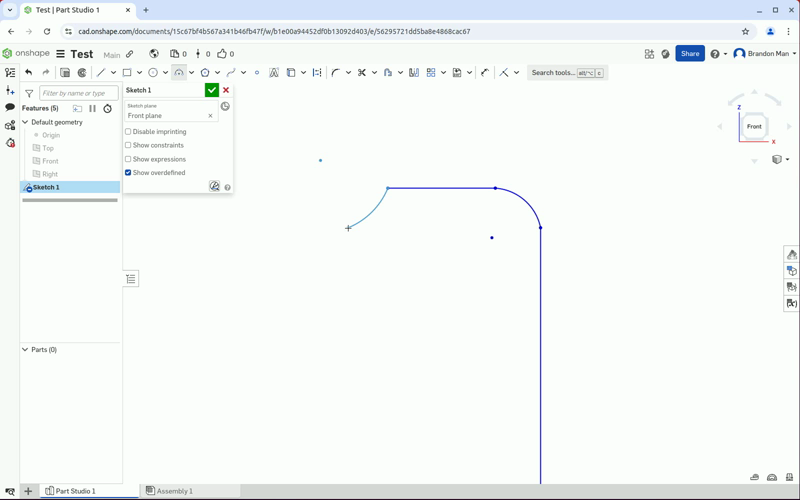
scroll(-6)
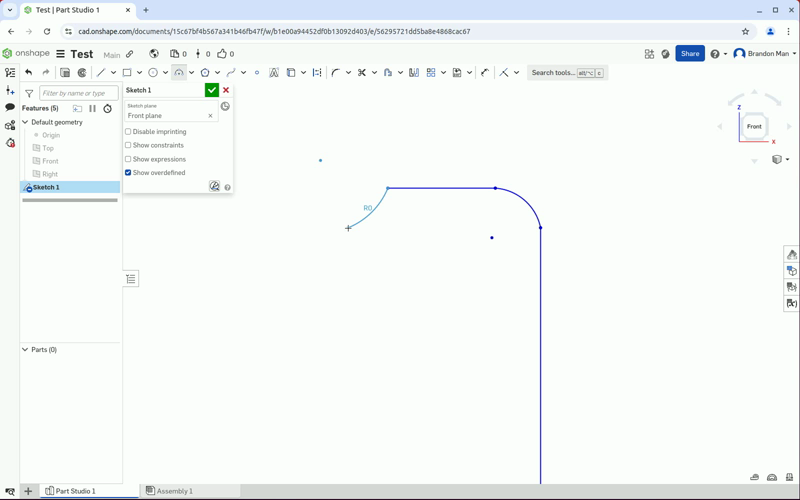
scroll(-6)
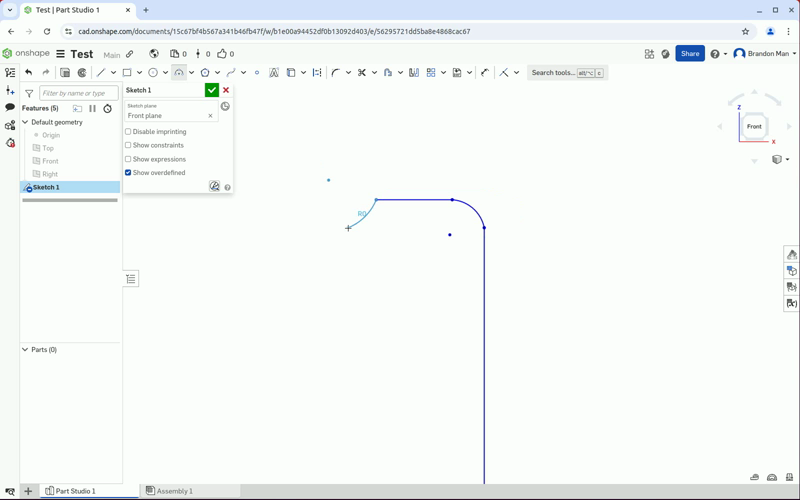
scroll(-6)
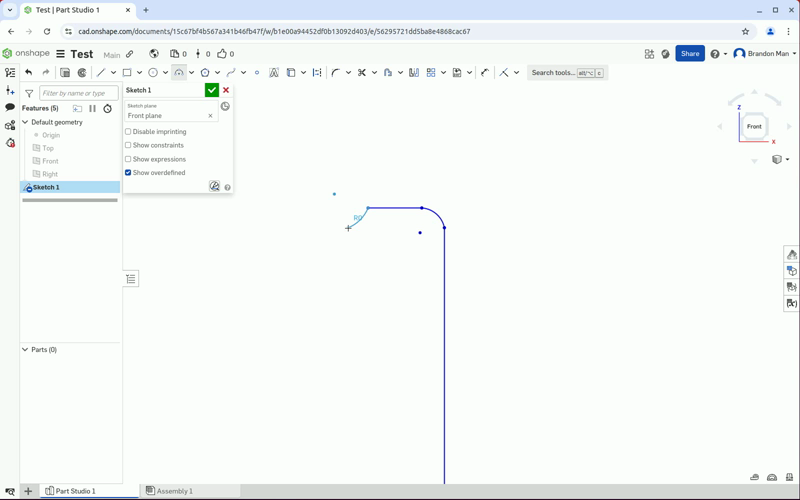
scroll(-6)
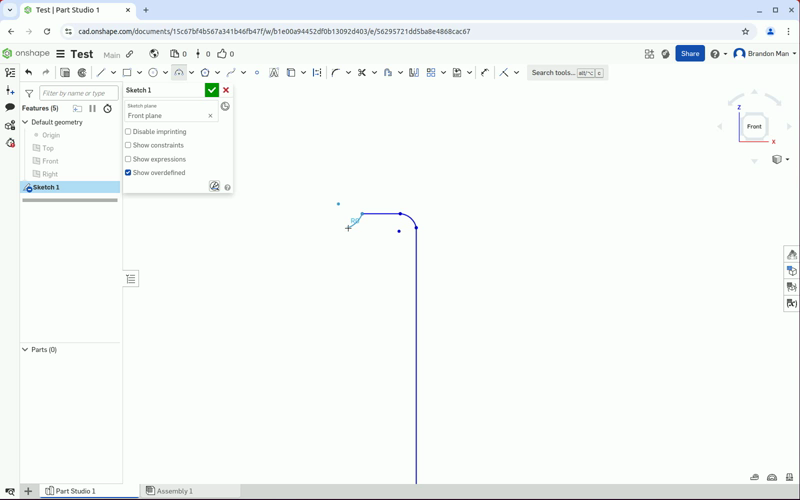
scroll(-6)
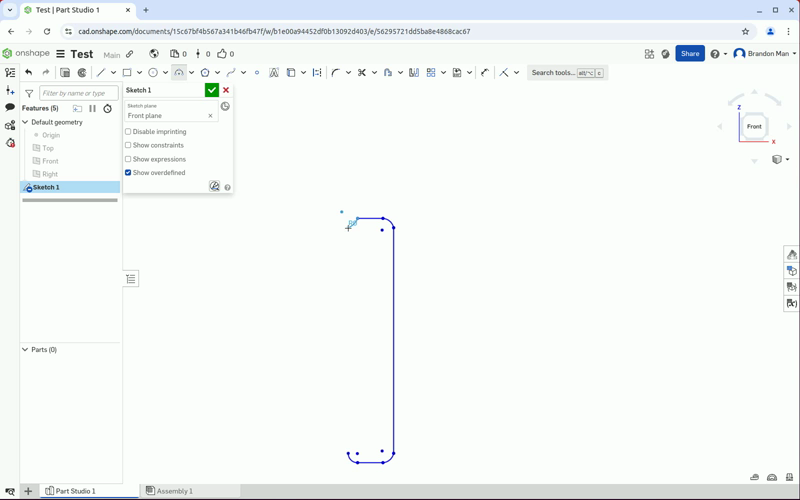
scroll(-6)
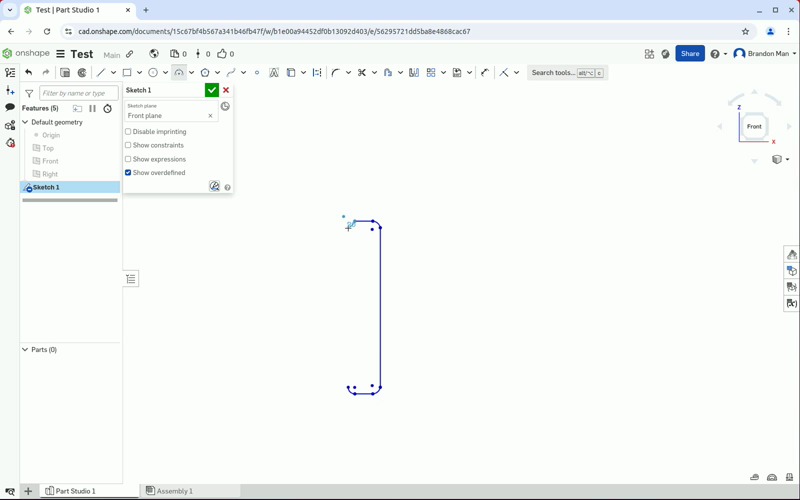
scroll(-6)
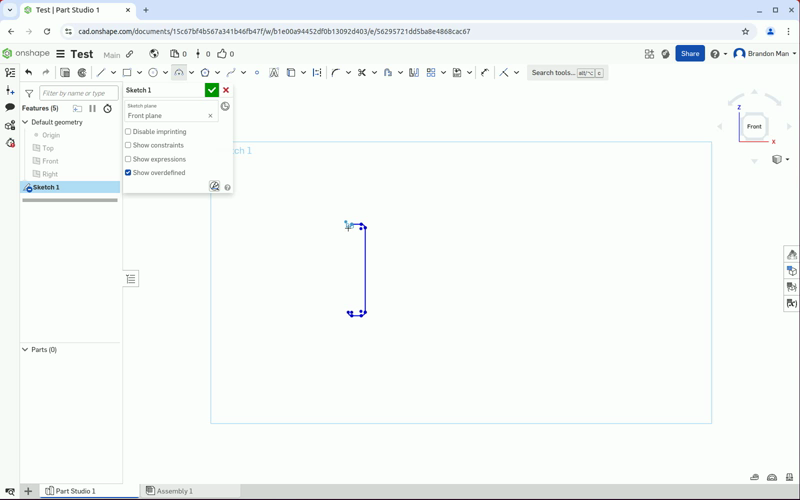
mouse_move(349, 225)
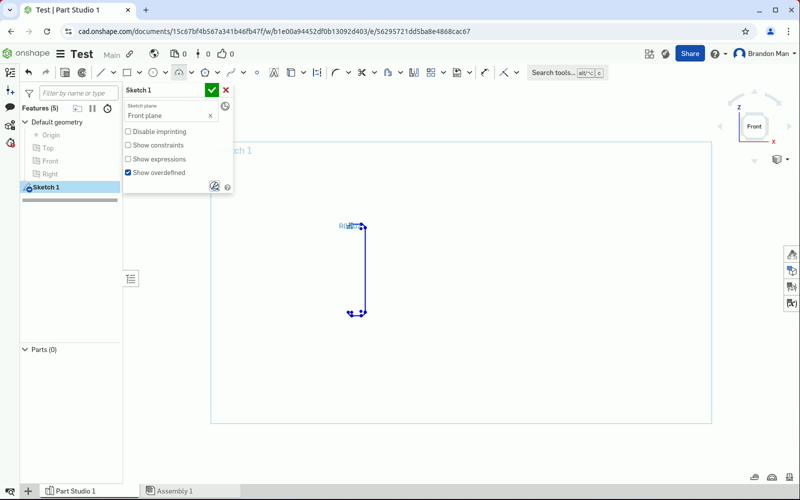
scroll(6)
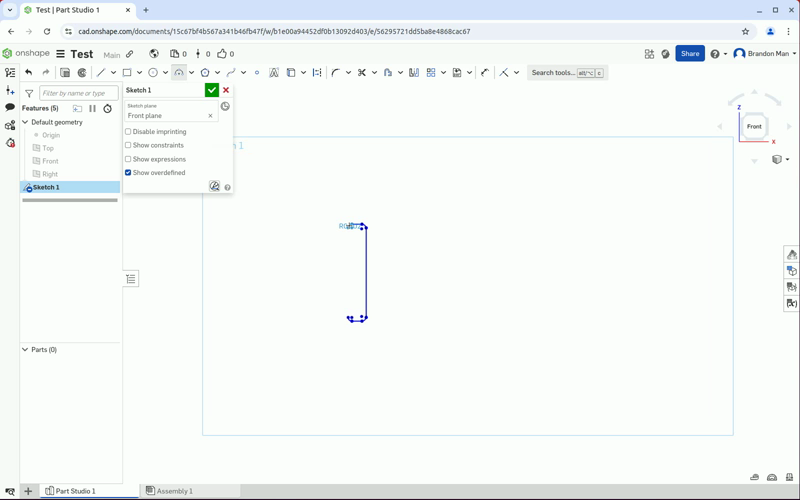
scroll(6)
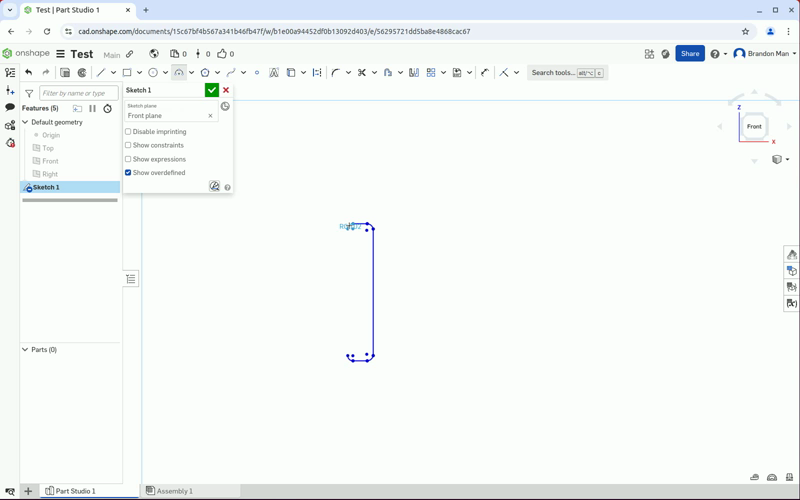
scroll(6)
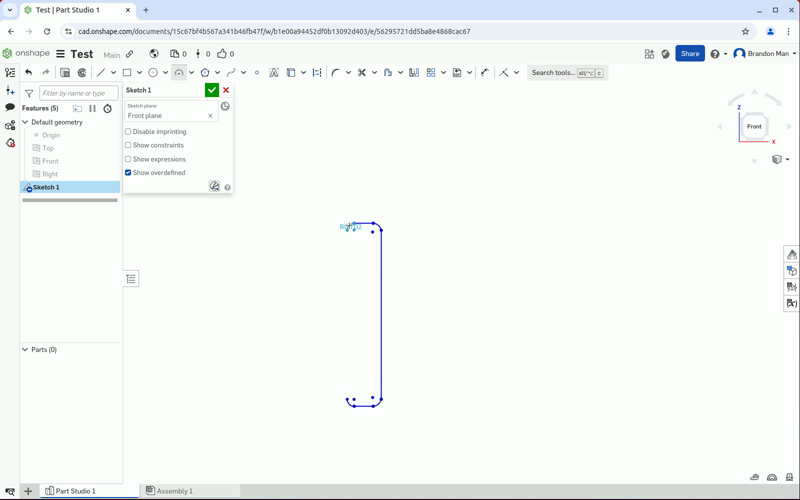
scroll(6)
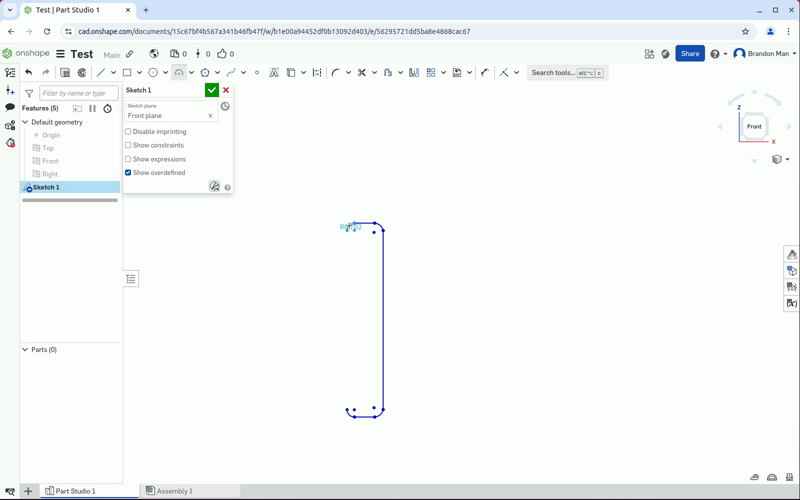
scroll(6)
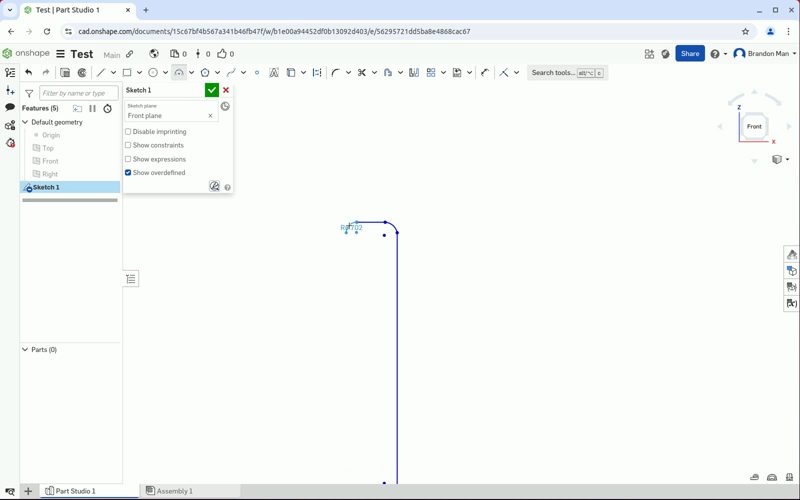
scroll(6)
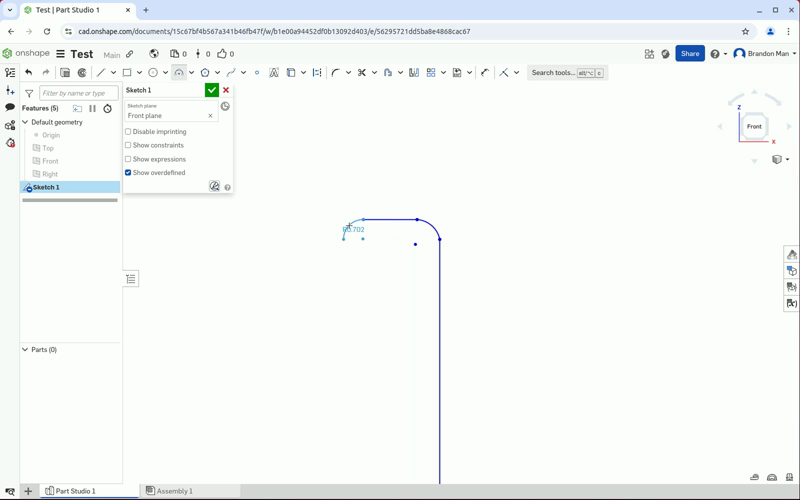
scroll(6)
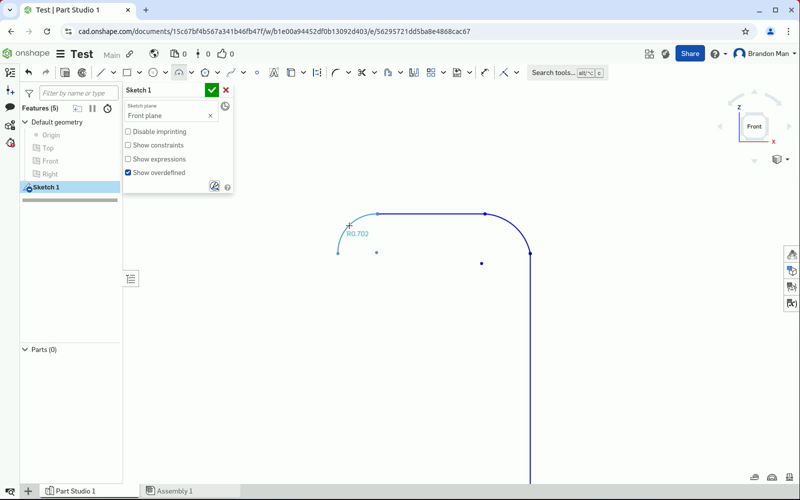
click(349, 225)
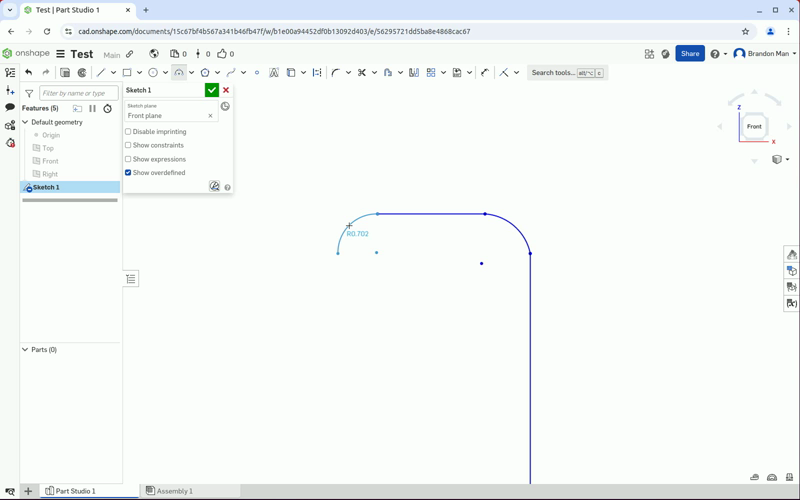
scroll(-6)
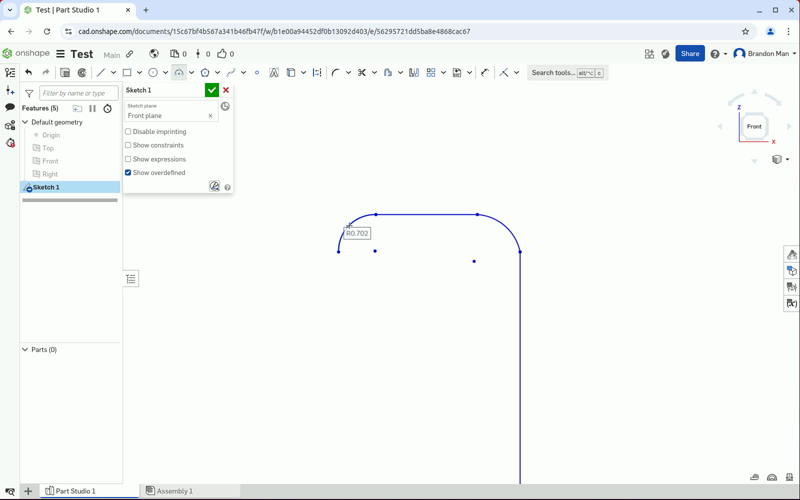
scroll(-6)
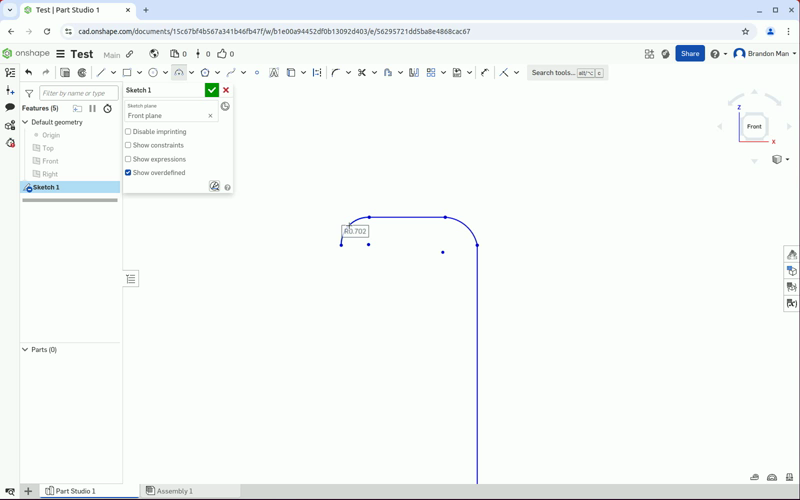
scroll(-6)
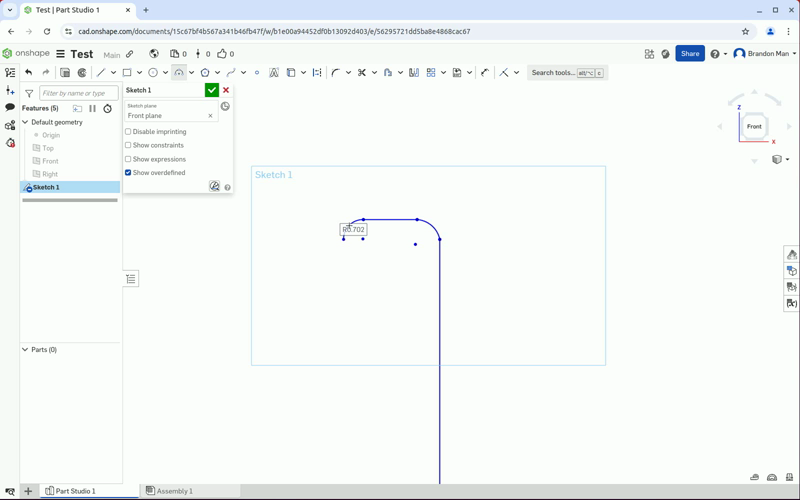
scroll(-6)
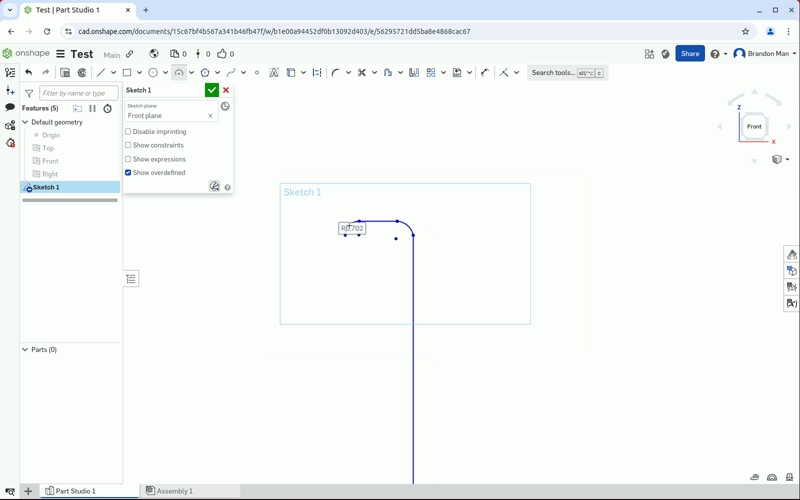
scroll(-6)
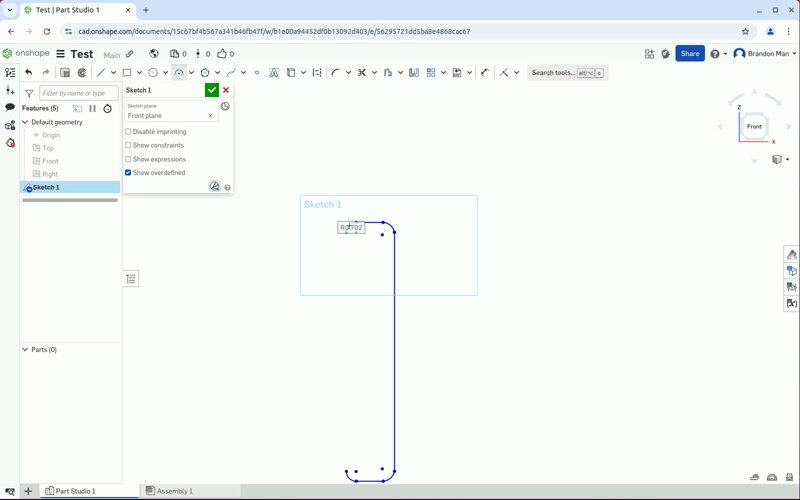
scroll(-6)
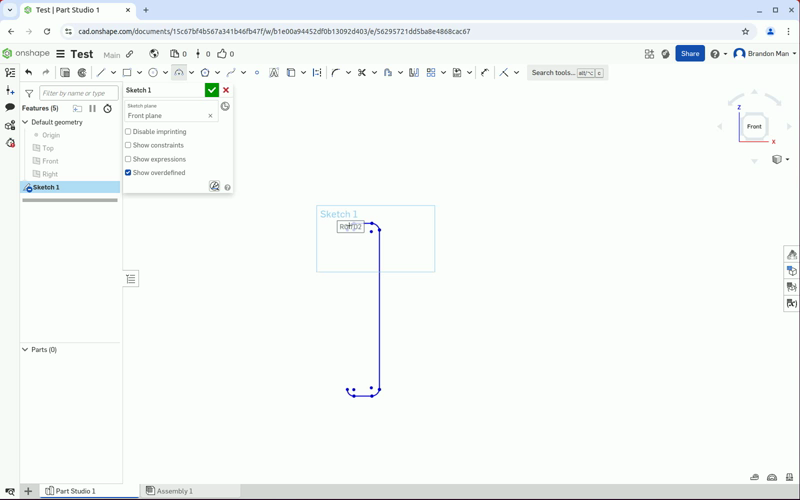
scroll(-6)
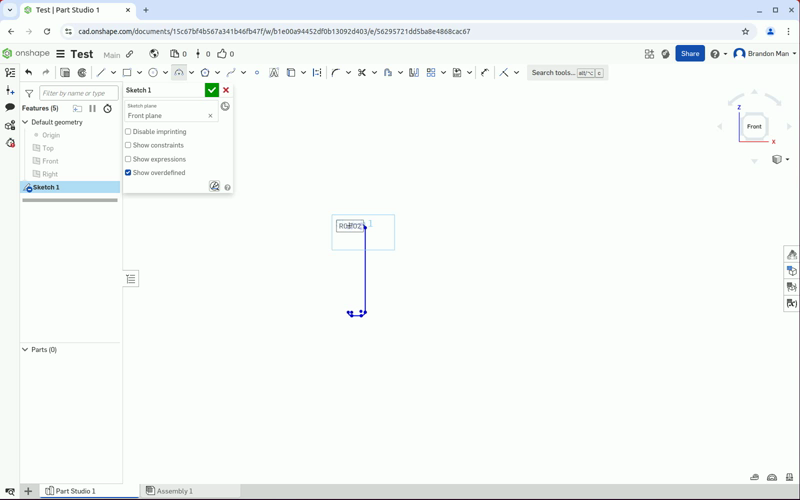
key_up(shift)
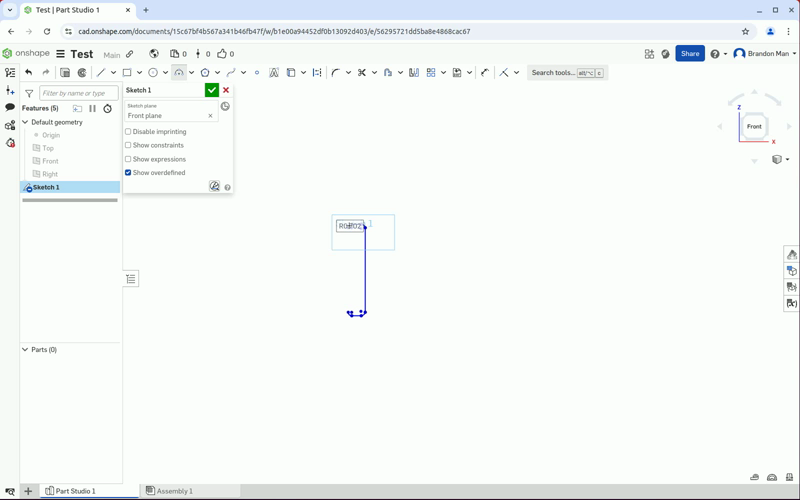
key(esc)
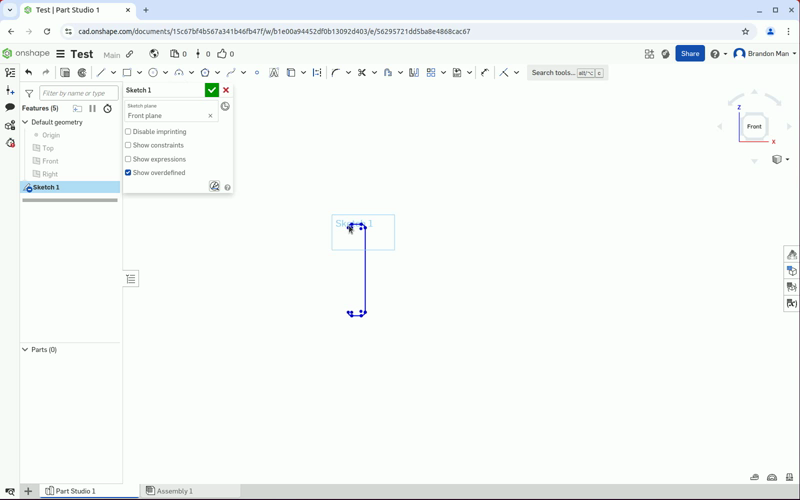
key(l)
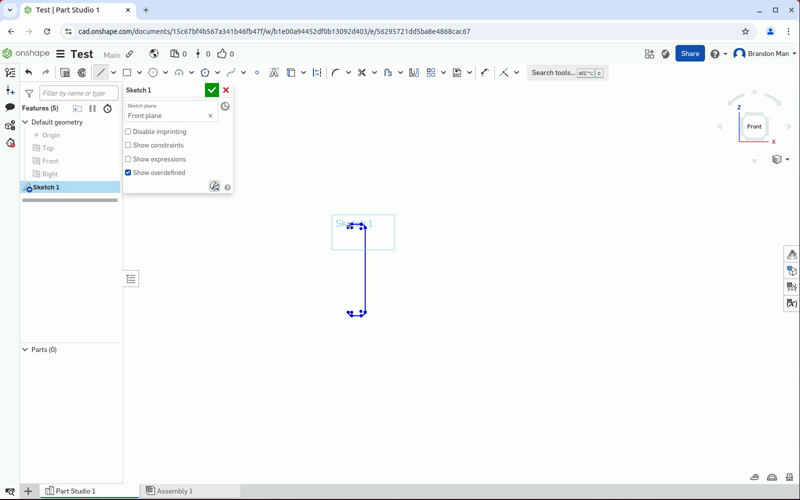
mouse_move(348, 227)
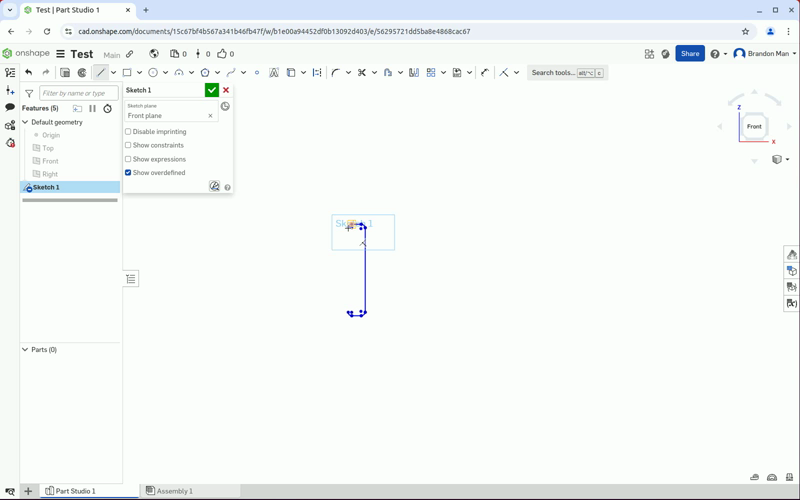
scroll(6)
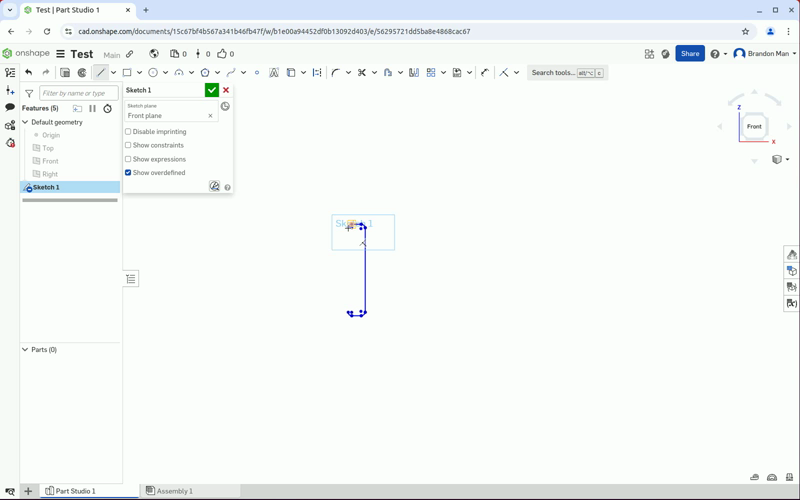
scroll(6)
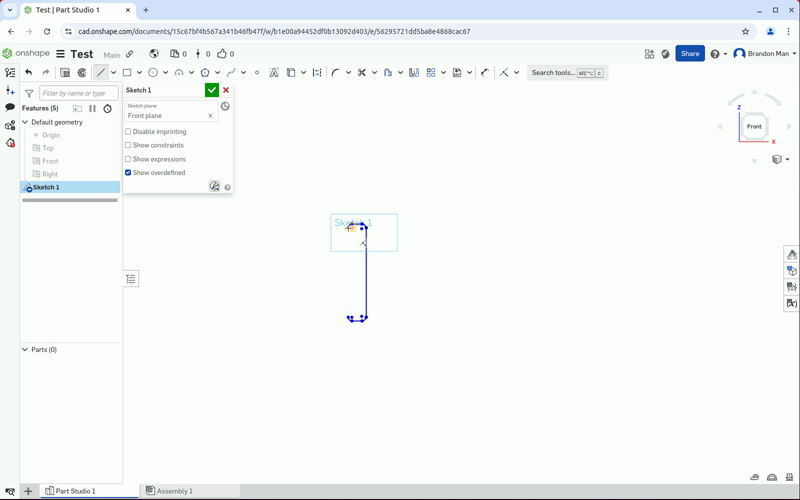
scroll(6)
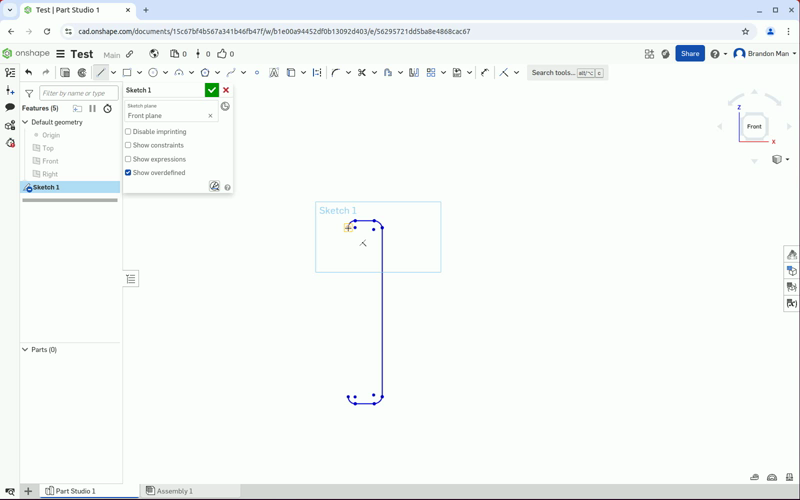
scroll(6)
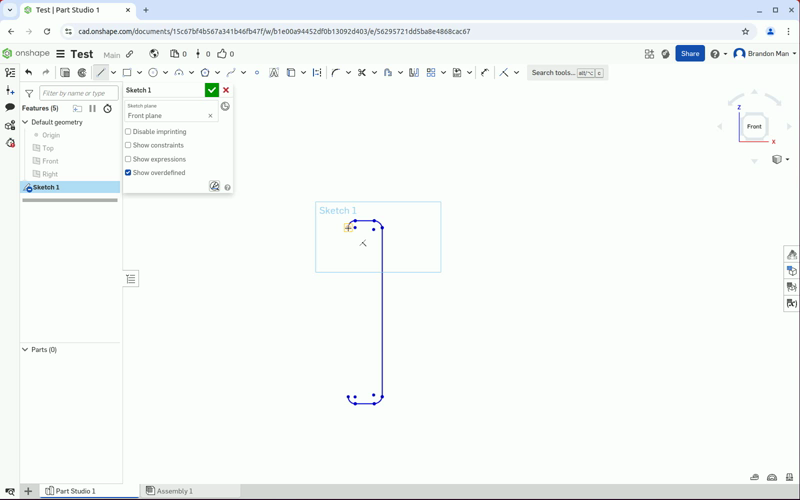
scroll(6)
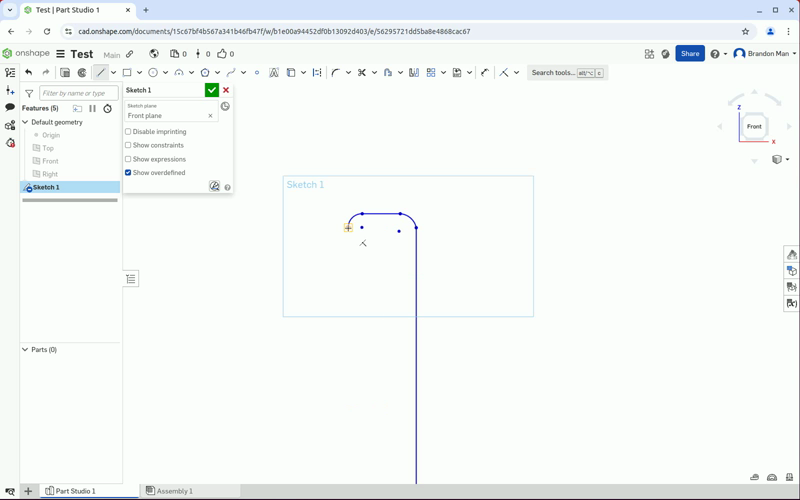
scroll(6)
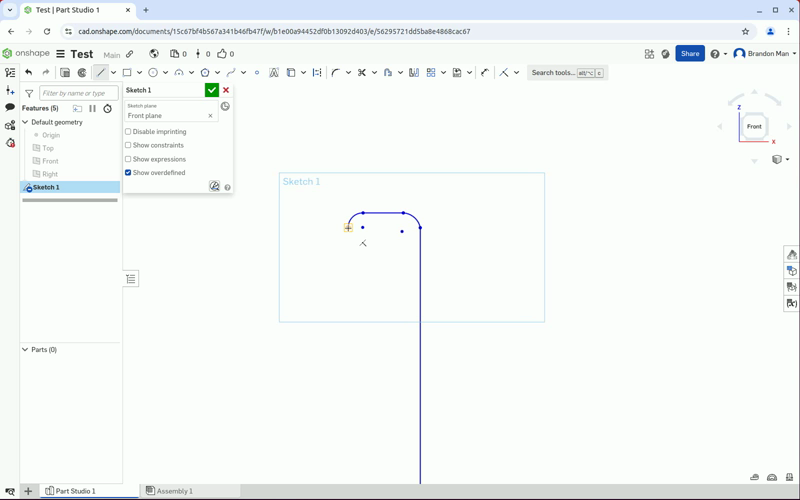
scroll(6)
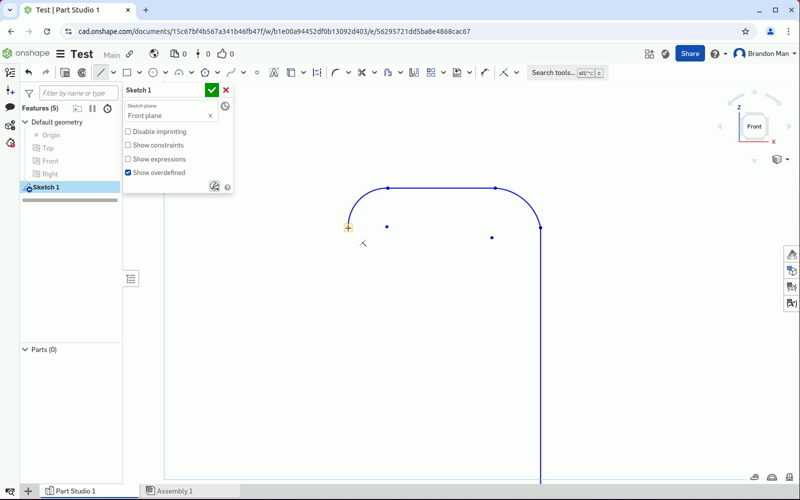
click(348, 227)
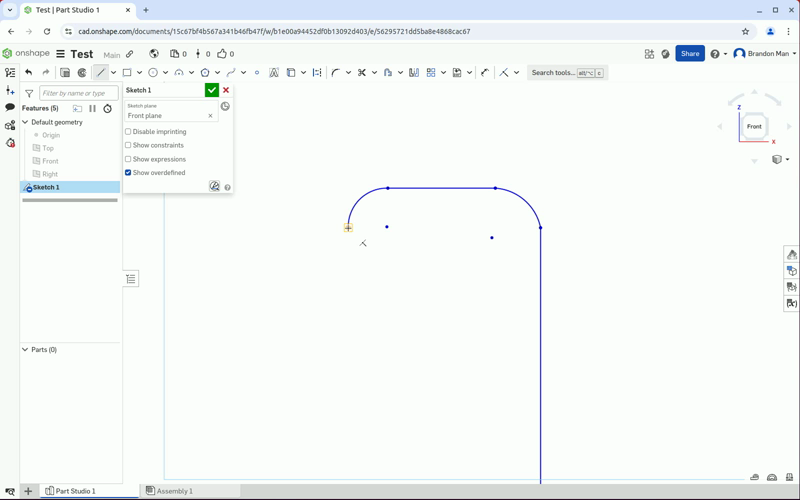
scroll(-6)
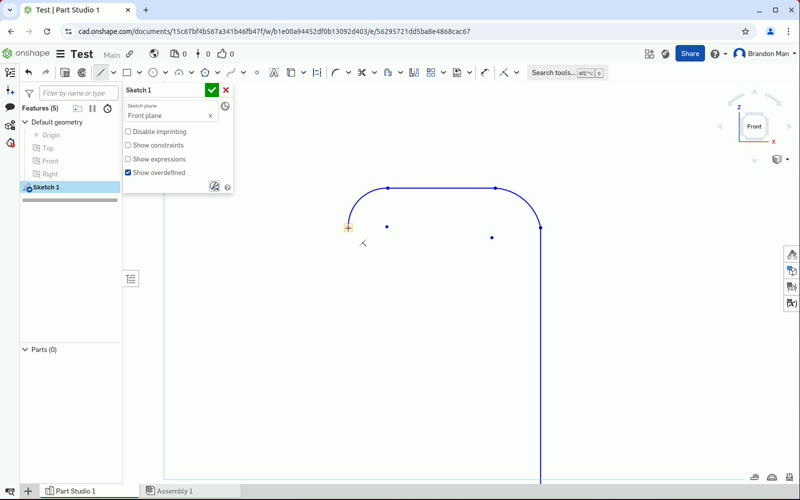
scroll(-6)
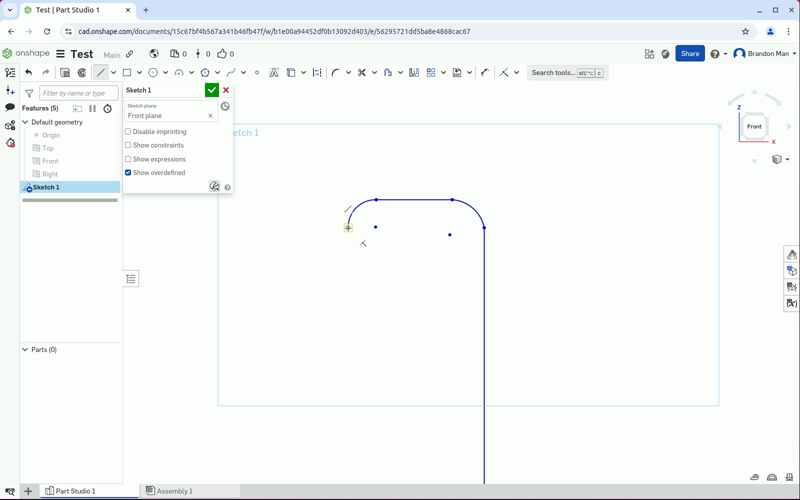
scroll(-6)
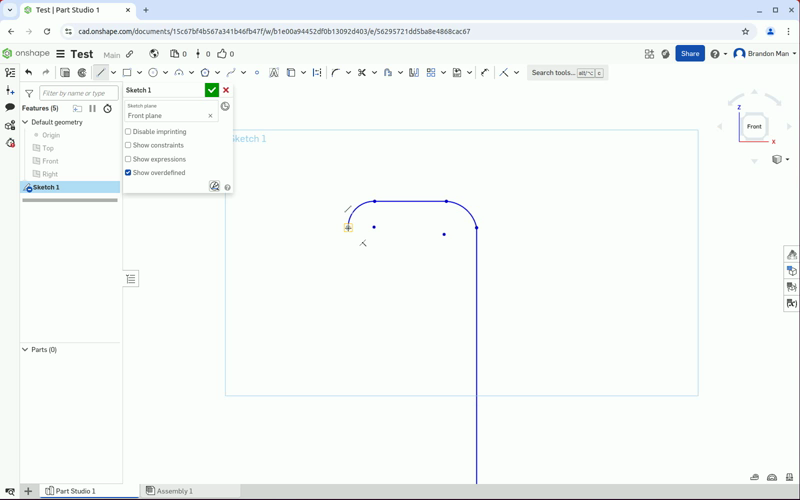
scroll(-6)
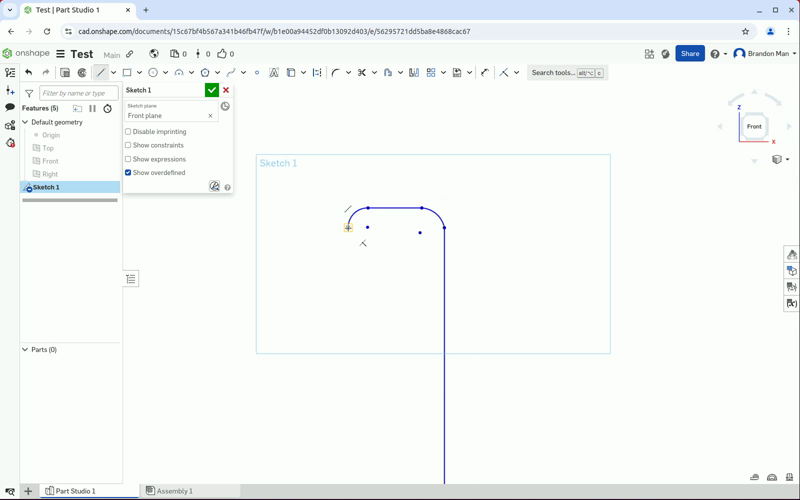
scroll(-6)
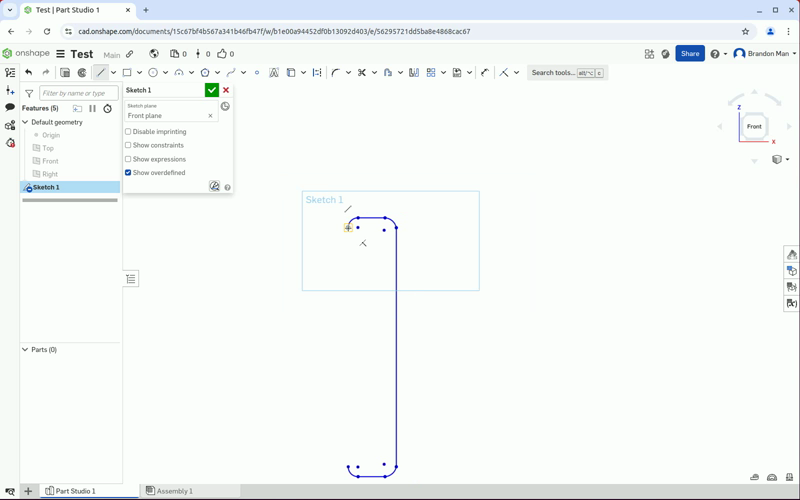
scroll(-6)
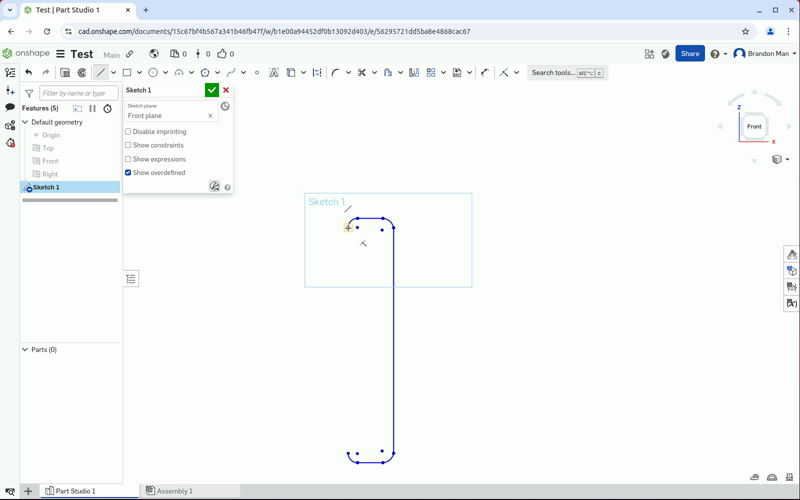
scroll(-6)
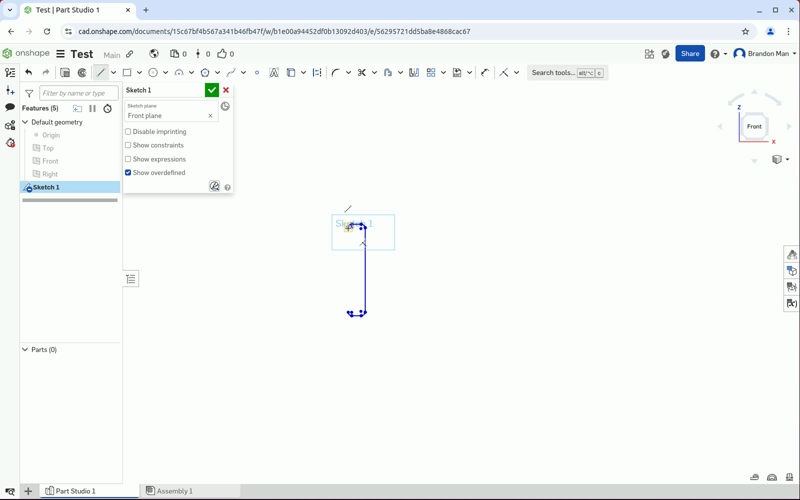
key_down(shift)
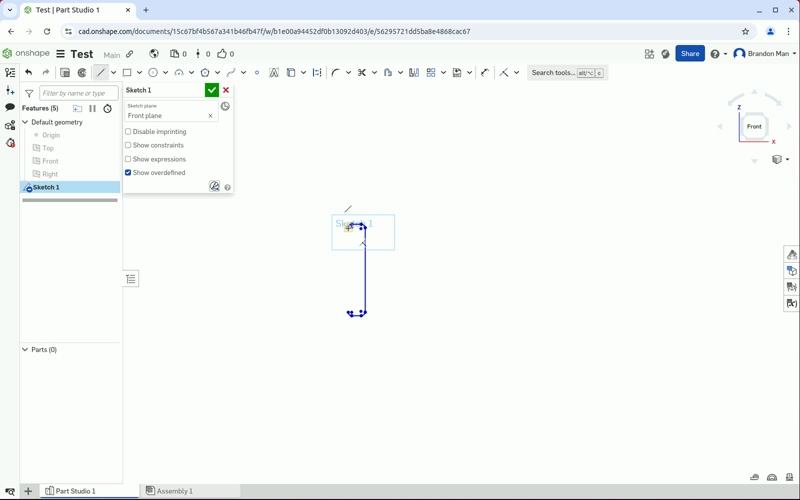
mouse_move(348, 312)
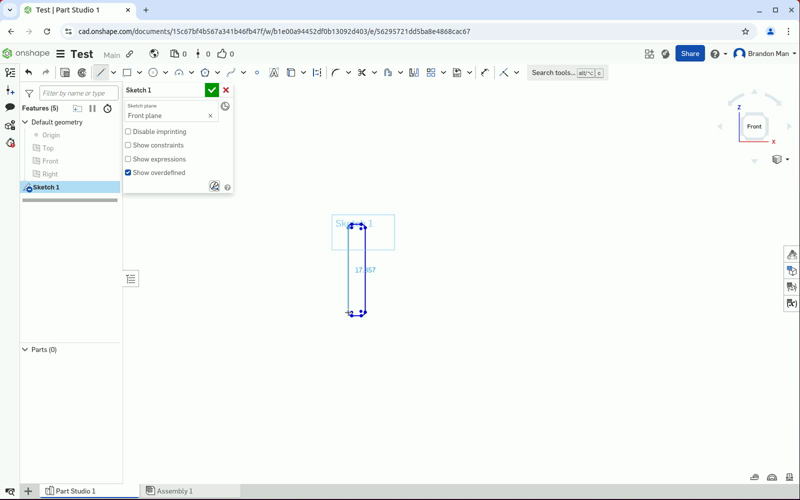
scroll(6)
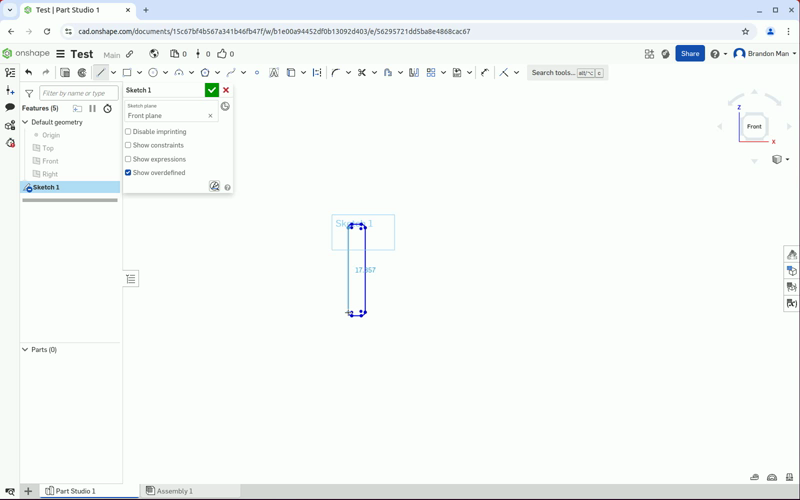
scroll(6)
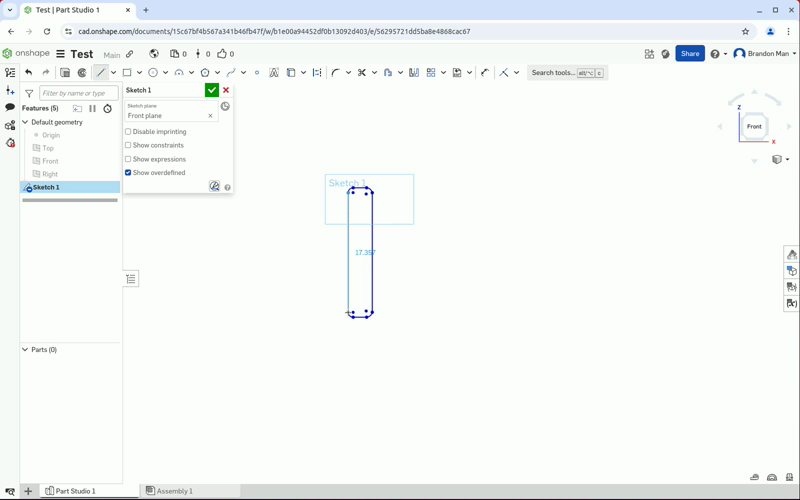
scroll(6)
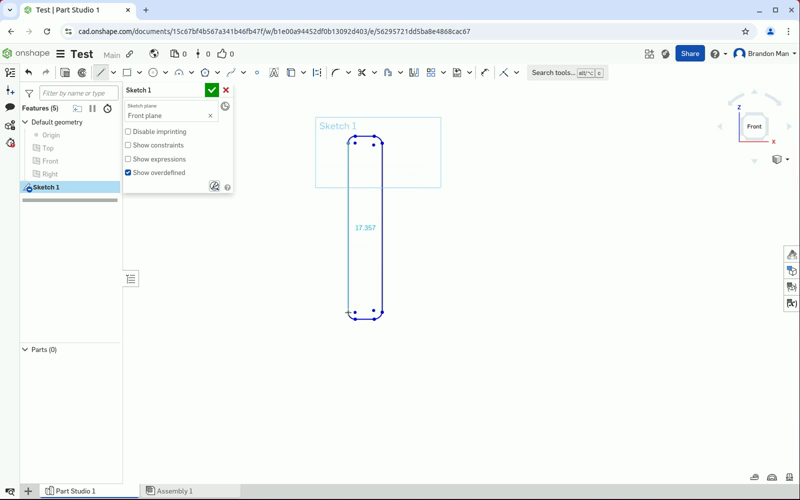
scroll(6)
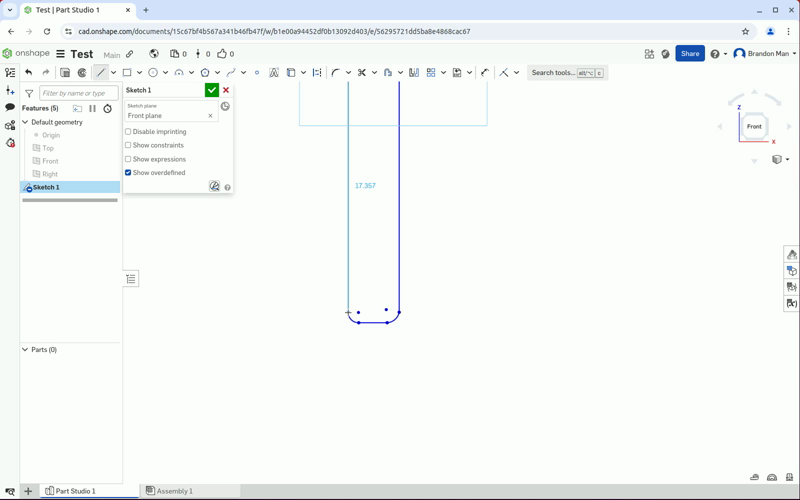
scroll(6)
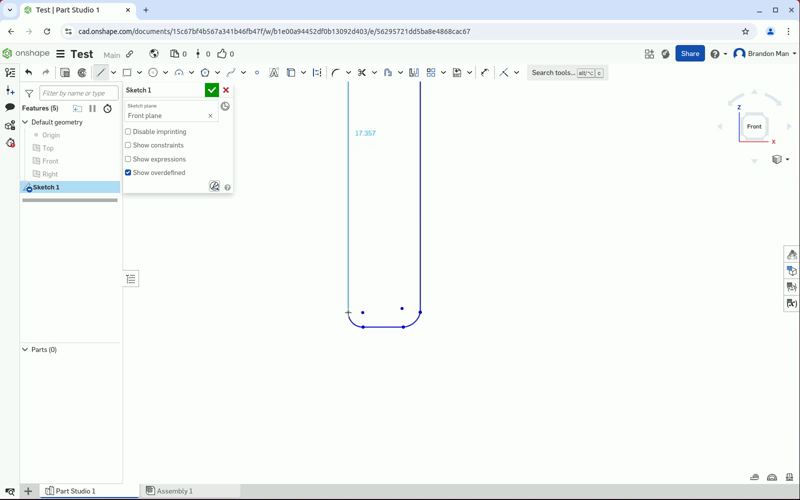
scroll(6)
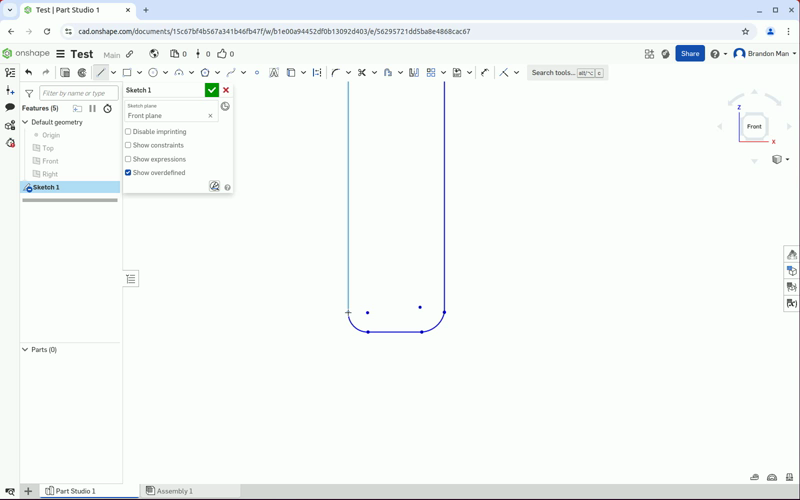
scroll(6)
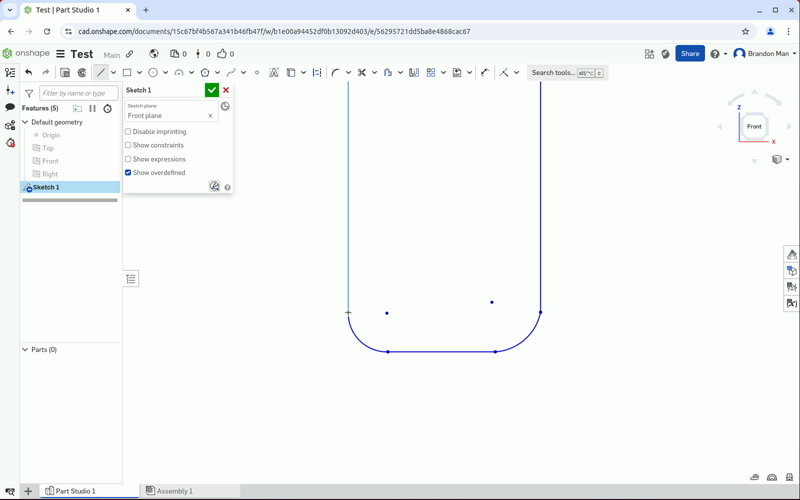
key_up(shift)
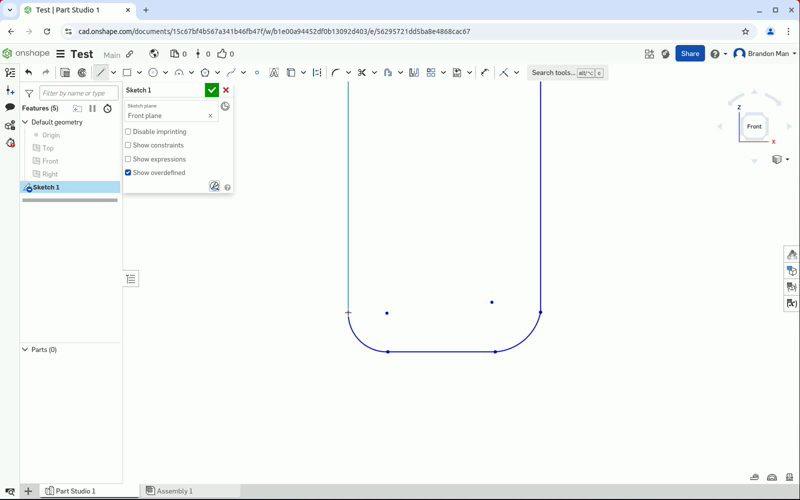
click(348, 312)
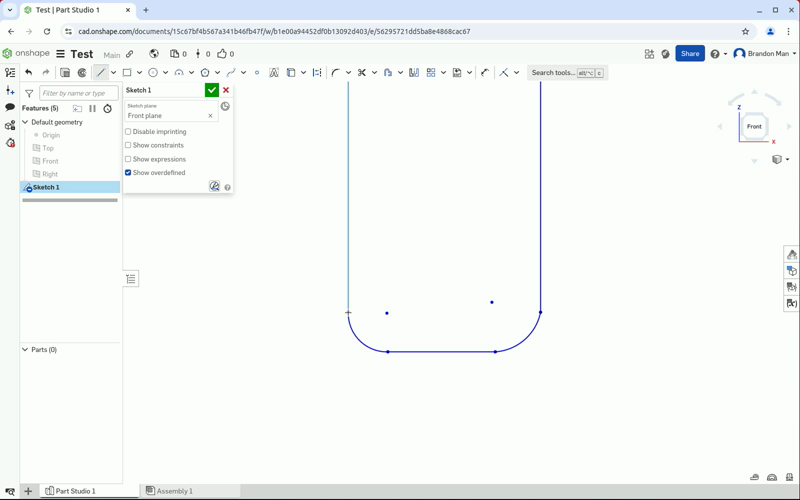
scroll(-6)
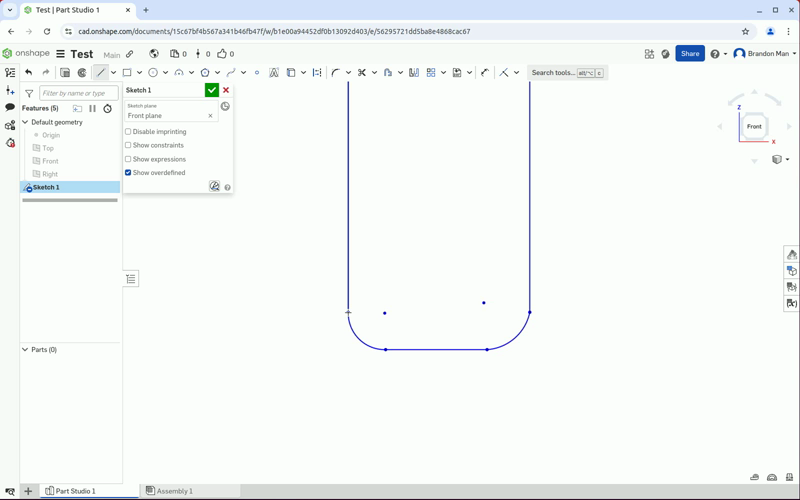
scroll(-6)
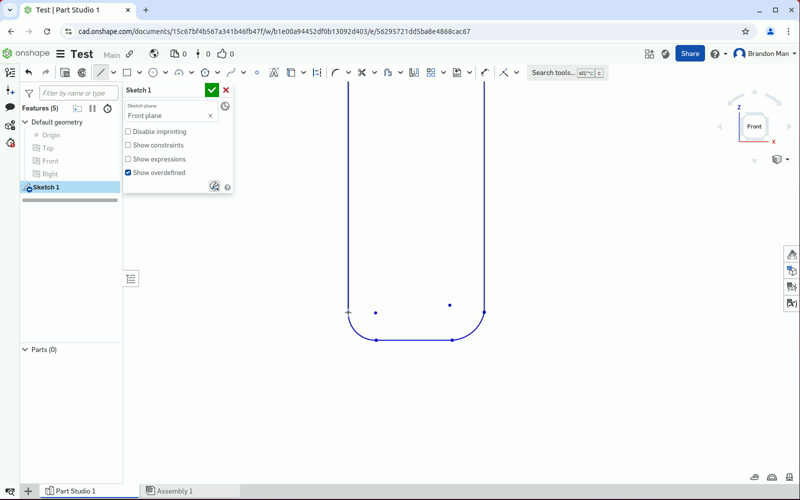
scroll(-6)
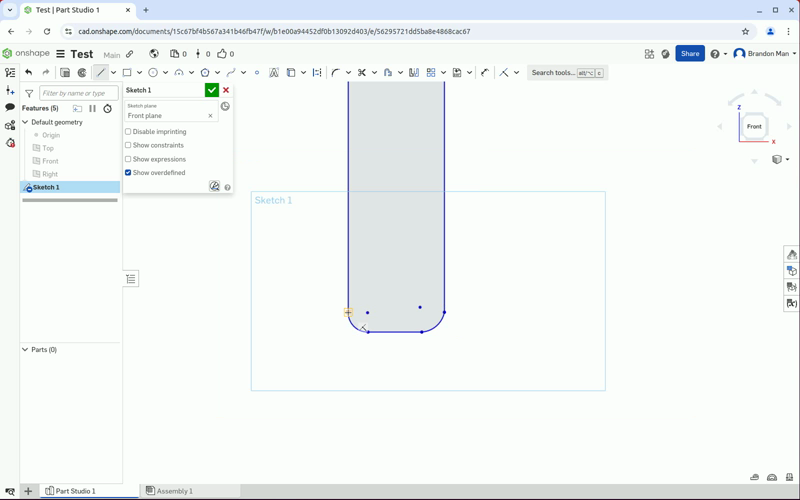
scroll(-6)
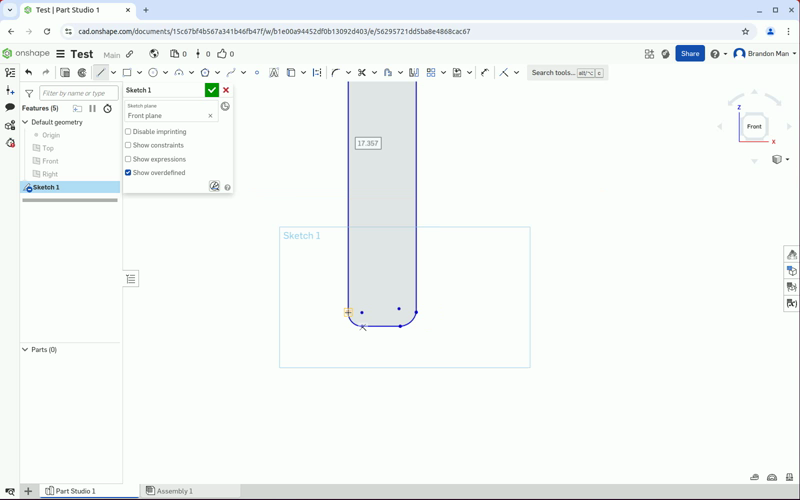
scroll(-6)
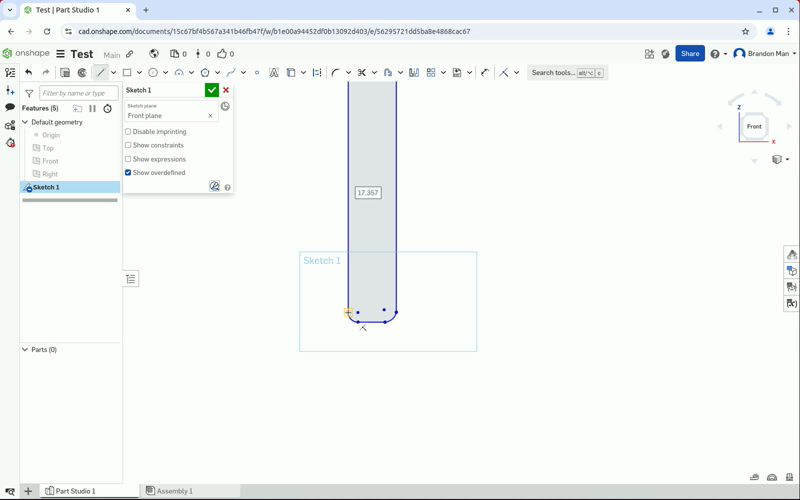
scroll(-6)
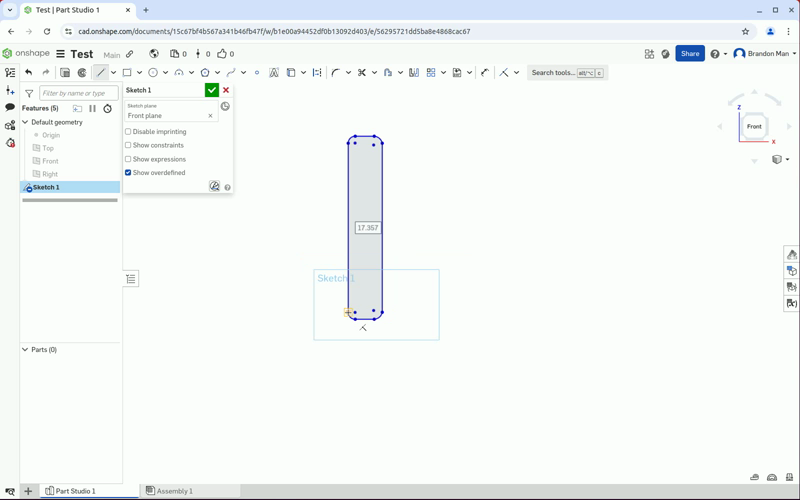
scroll(-6)
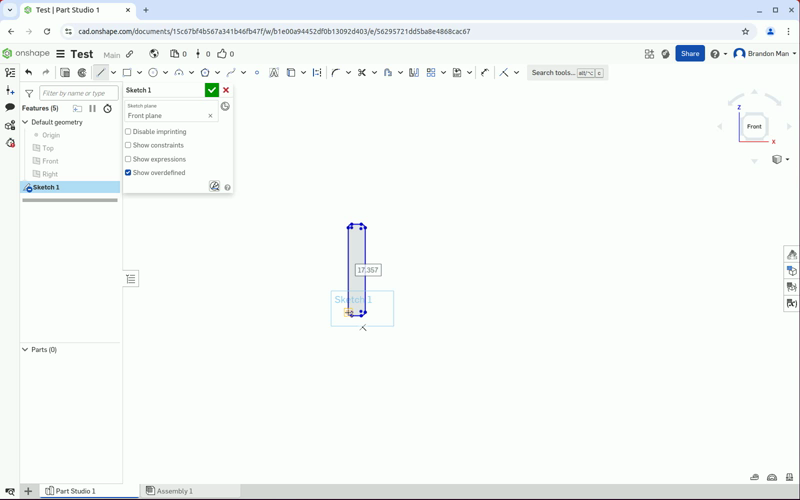
key(esc)
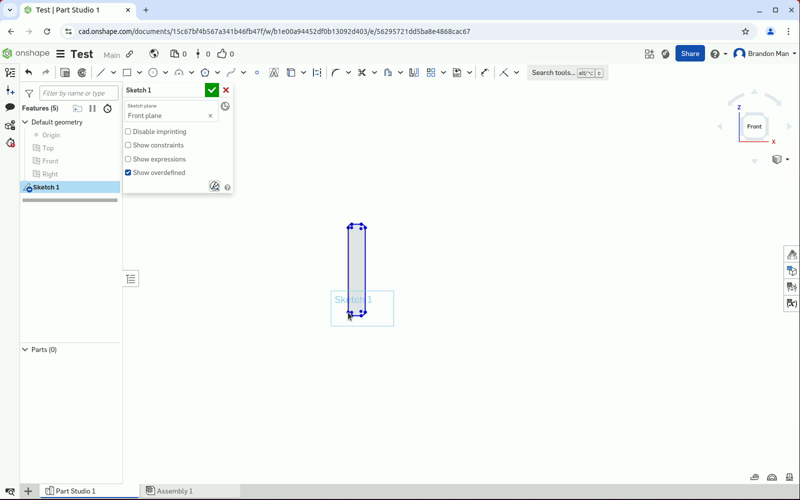
mouse_move(359, 266)
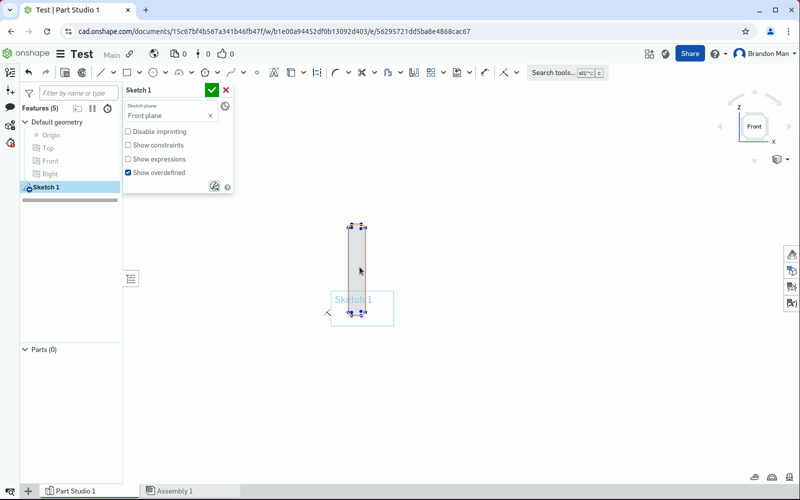
scroll(6)
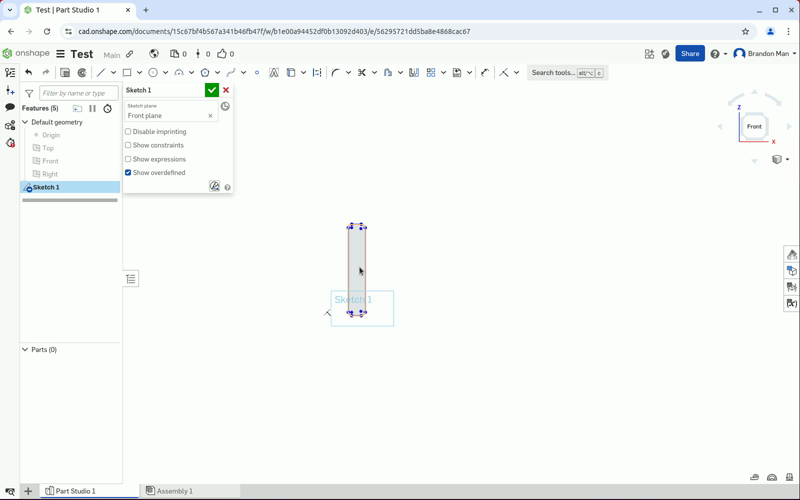
scroll(6)
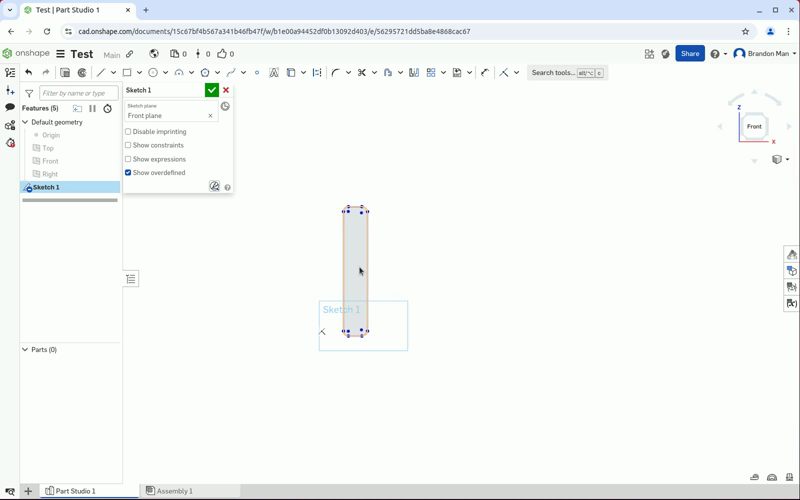
scroll(6)
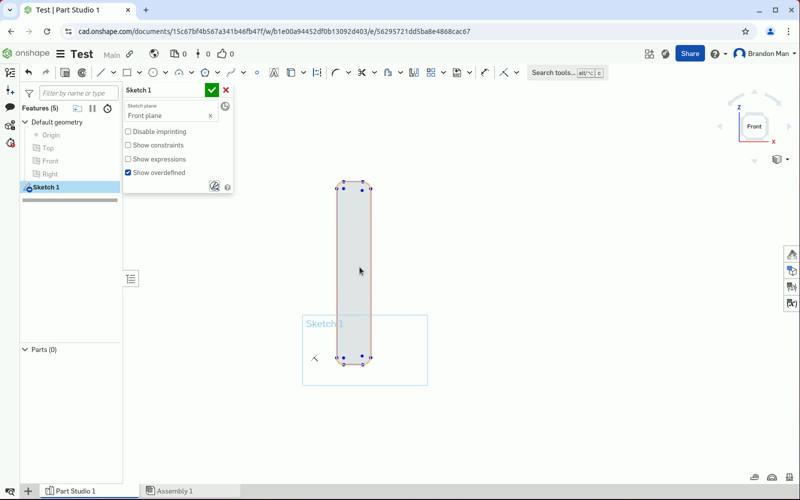
scroll(6)
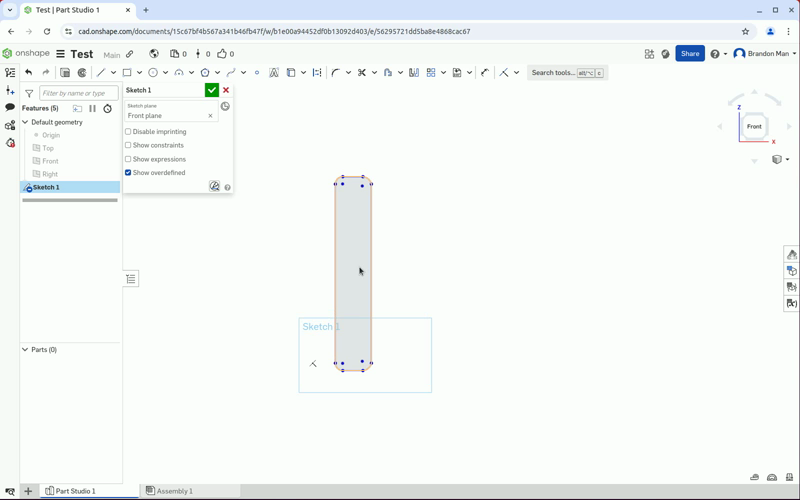
scroll(6)
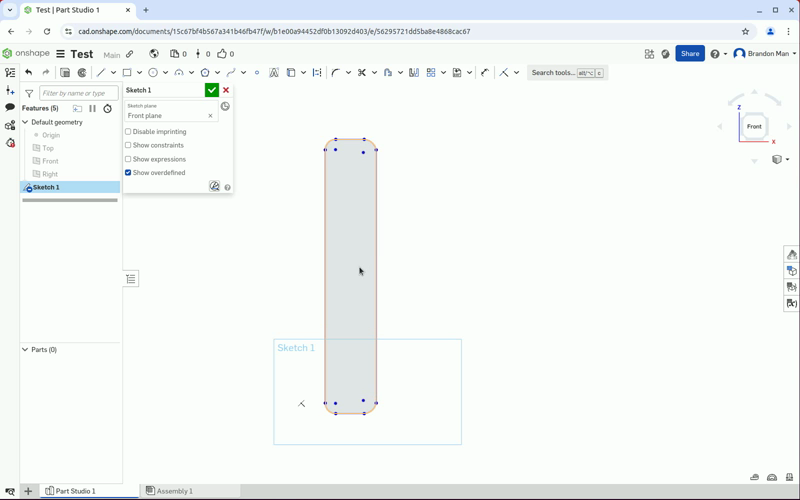
scroll(6)
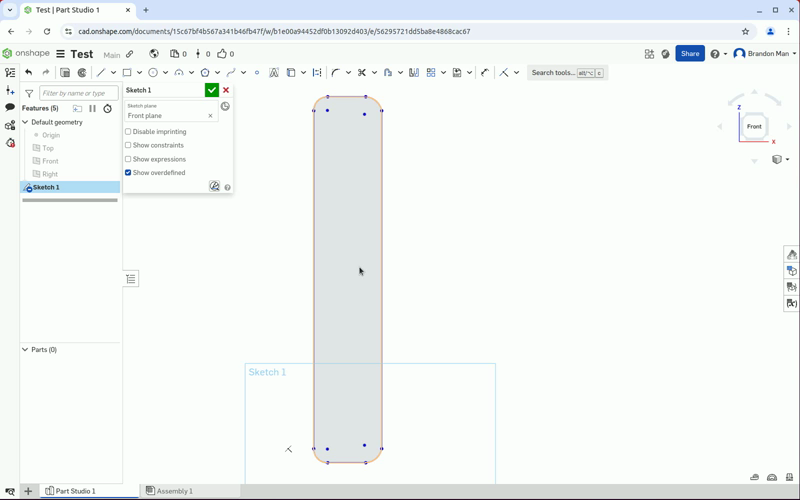
scroll(6)
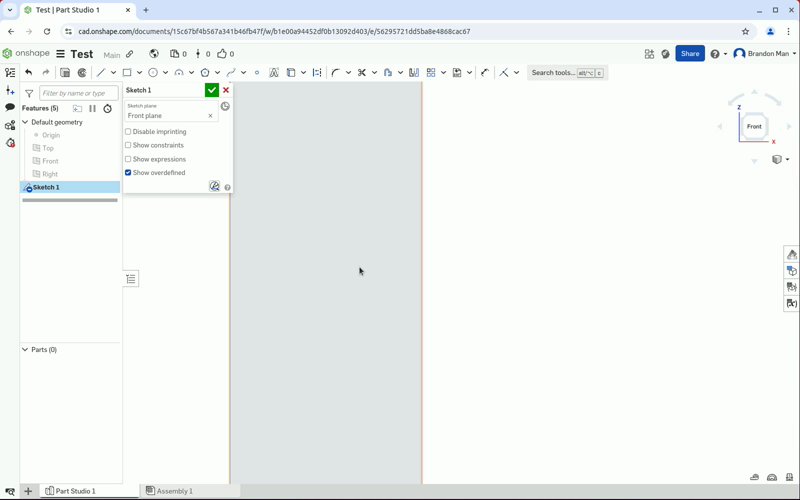
click(359, 266)
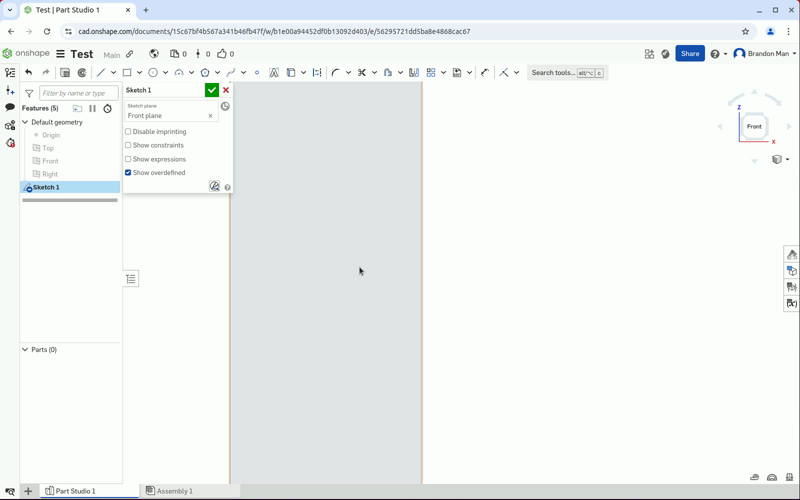
scroll(-6)
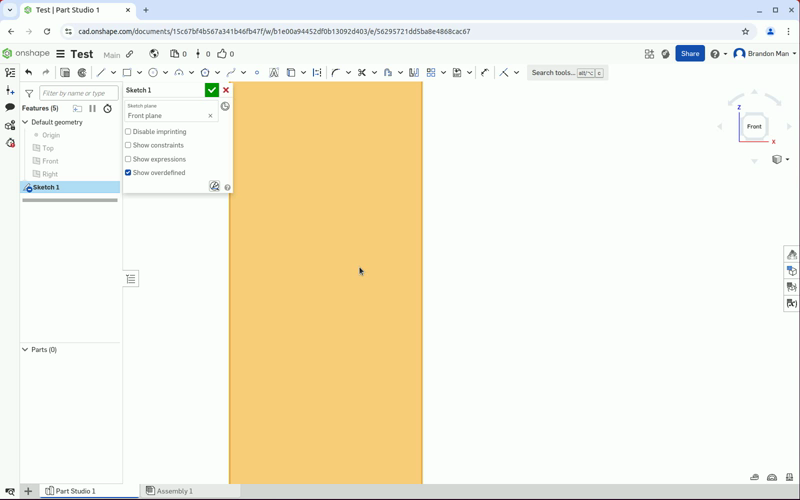
scroll(-6)
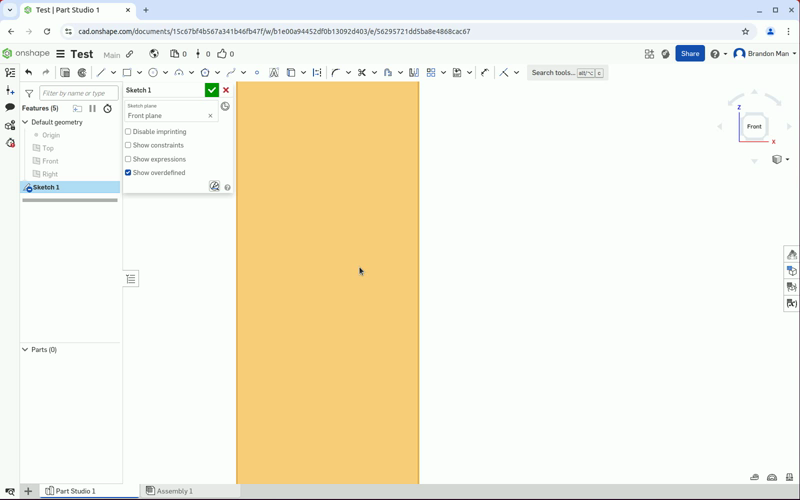
scroll(-6)
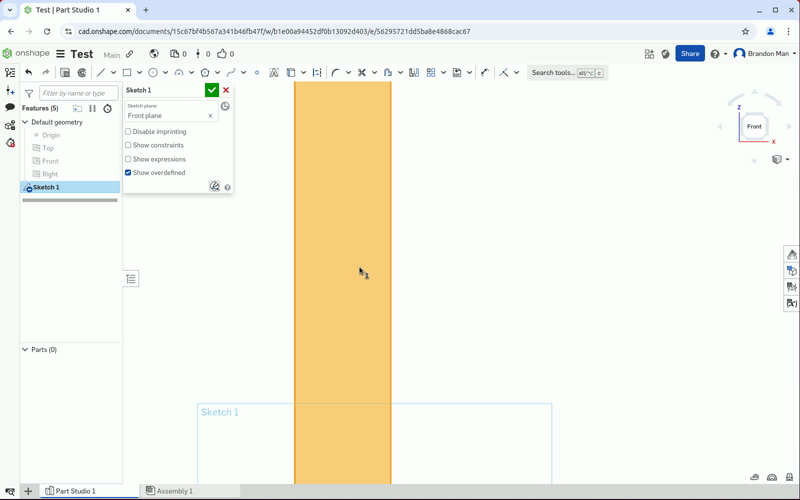
scroll(-6)
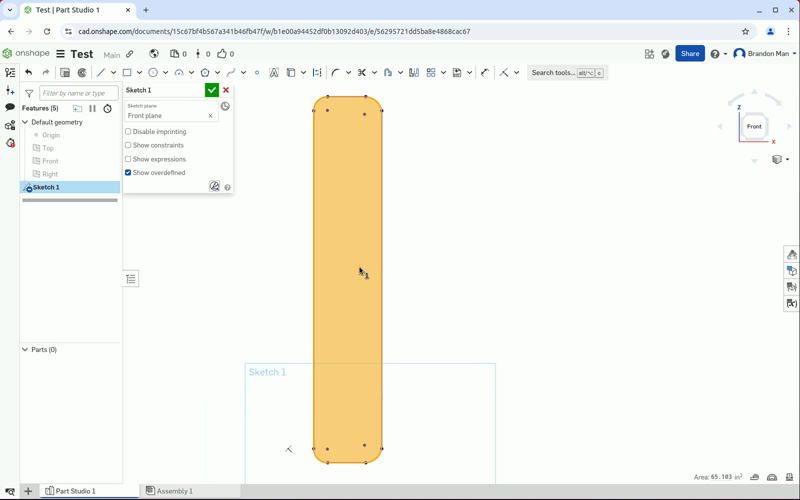
scroll(-6)
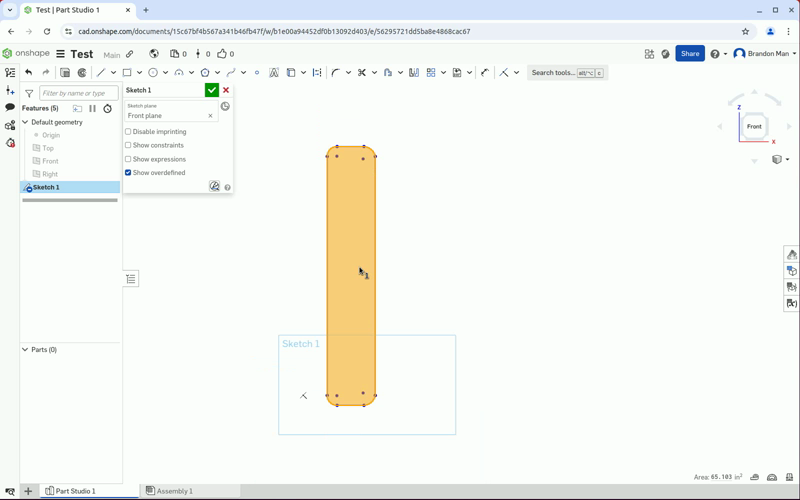
scroll(-6)
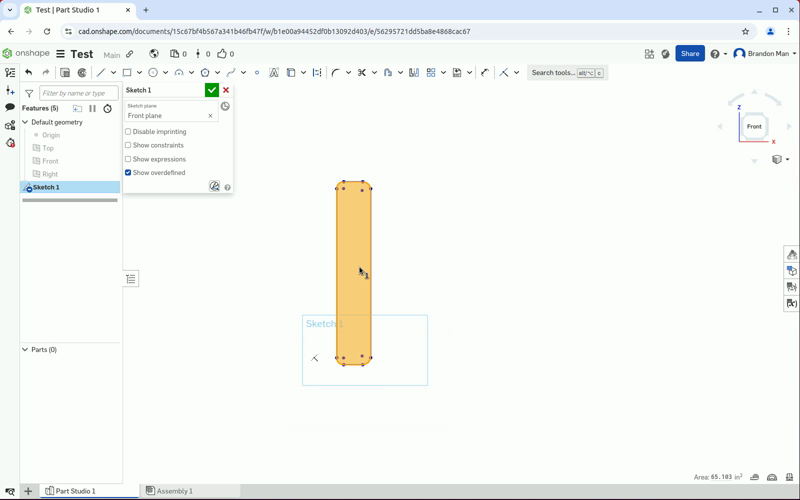
scroll(-6)
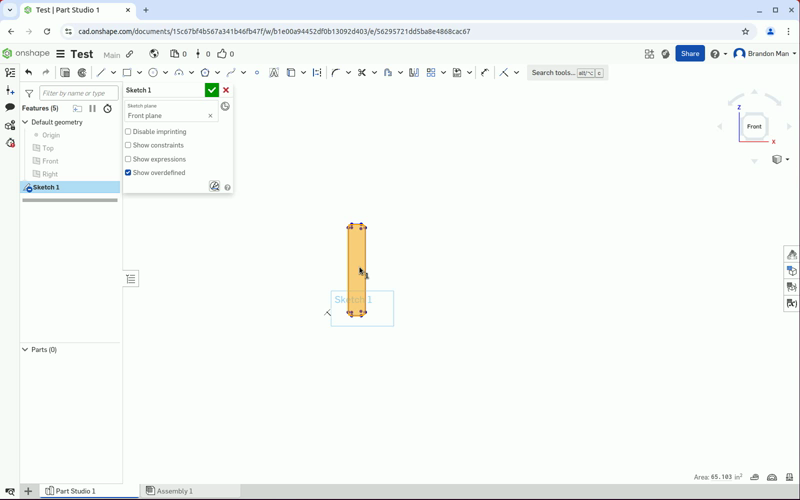
mouse_move(73, 352)
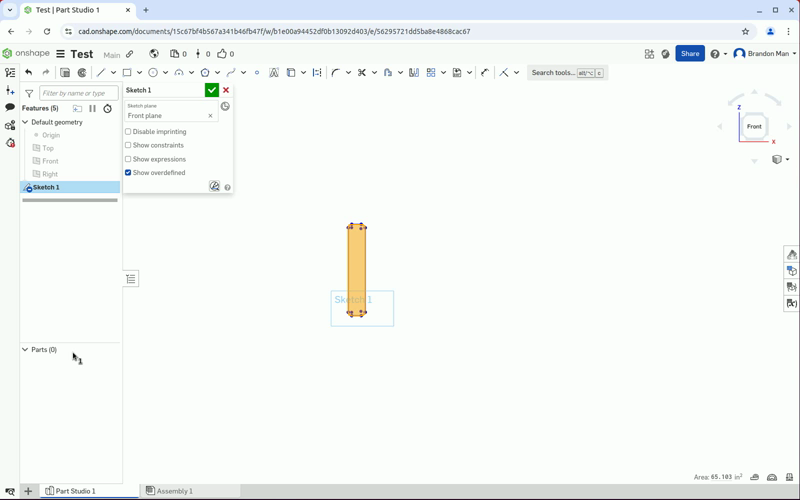
key(shift+y)
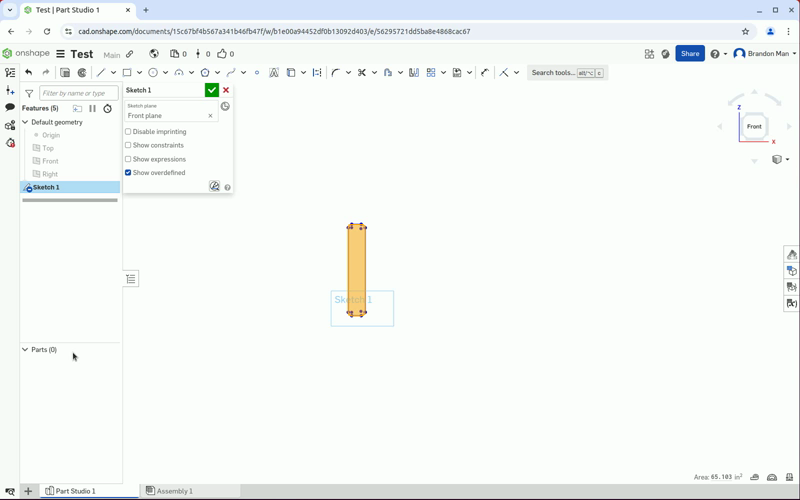
key(shift+e)
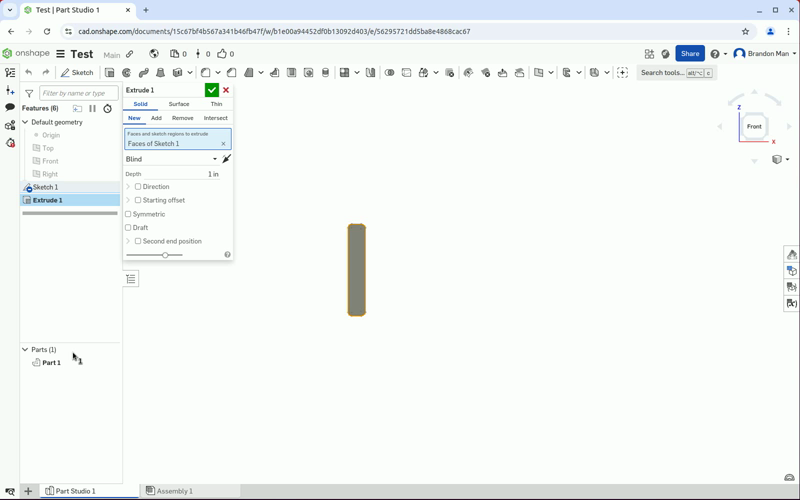
mouse_move(143, 106)
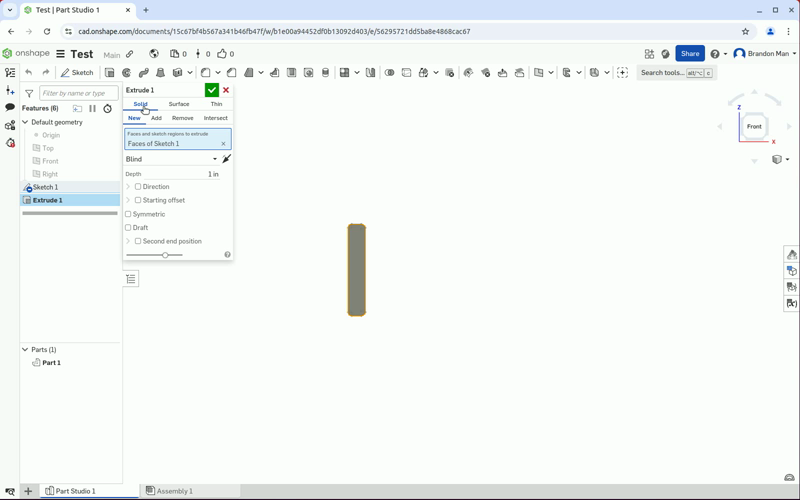
click(143, 106)
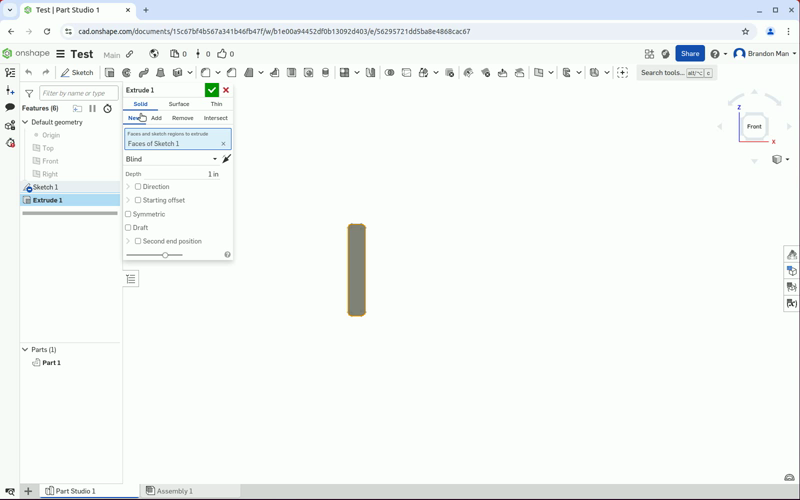
mouse_move(137, 120)
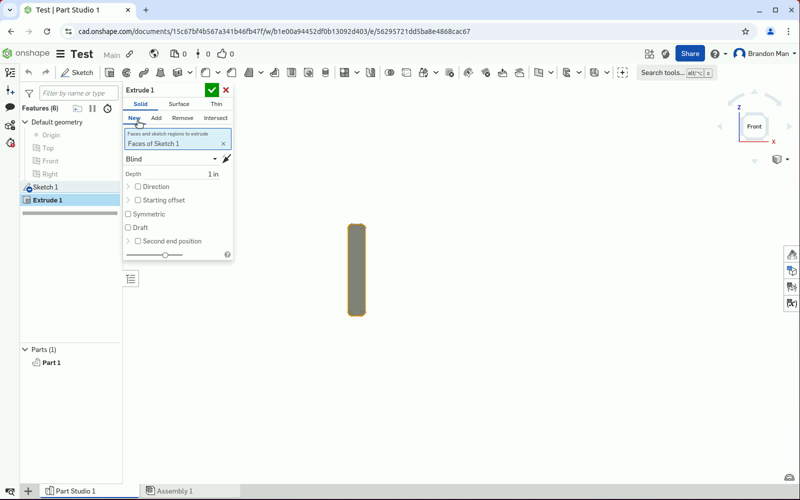
click(137, 120)
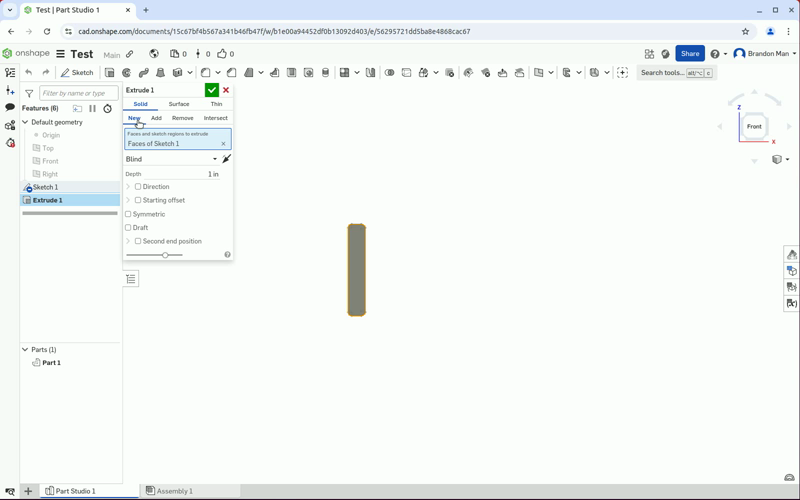
key(tab, 4)
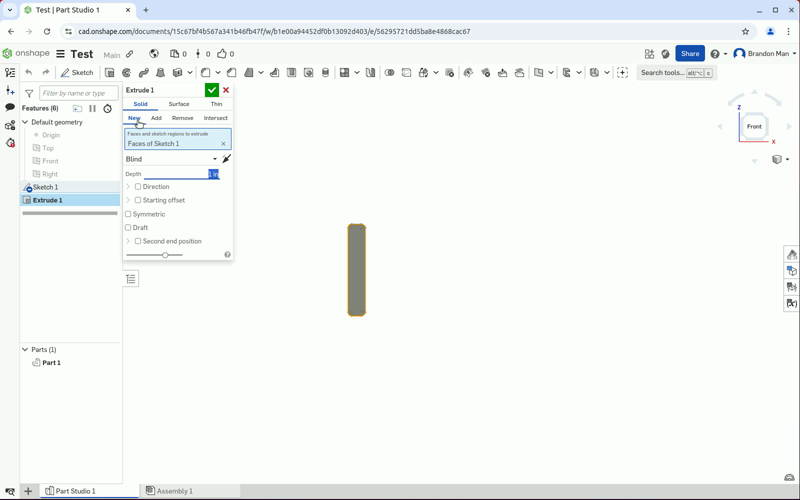
text(3.37)
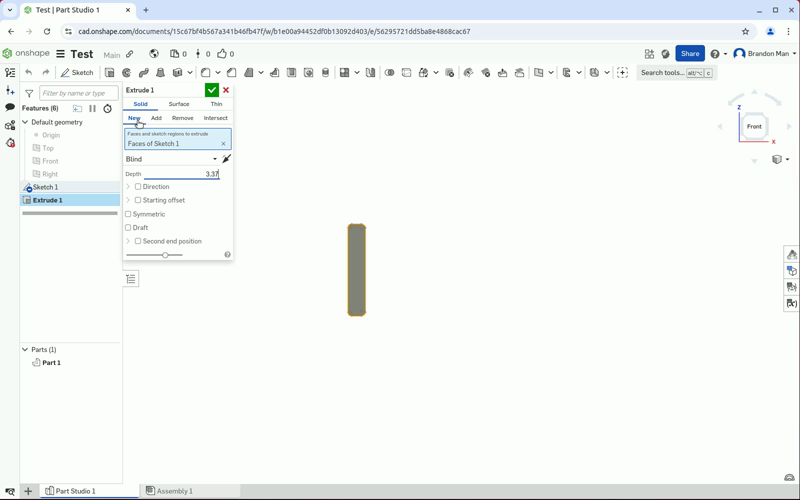
key(enter)
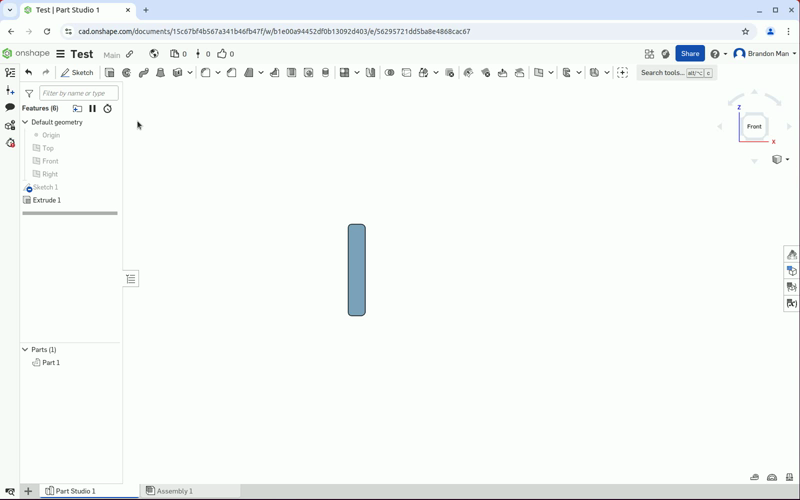
key(shift+h)
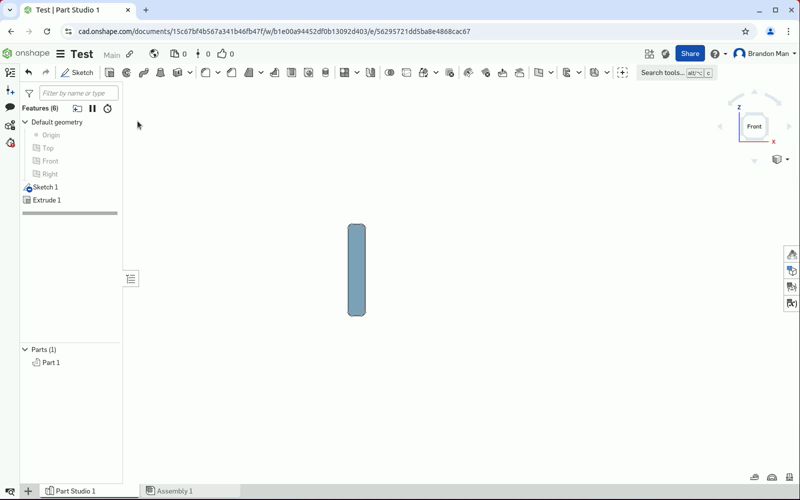
key(shift+h)
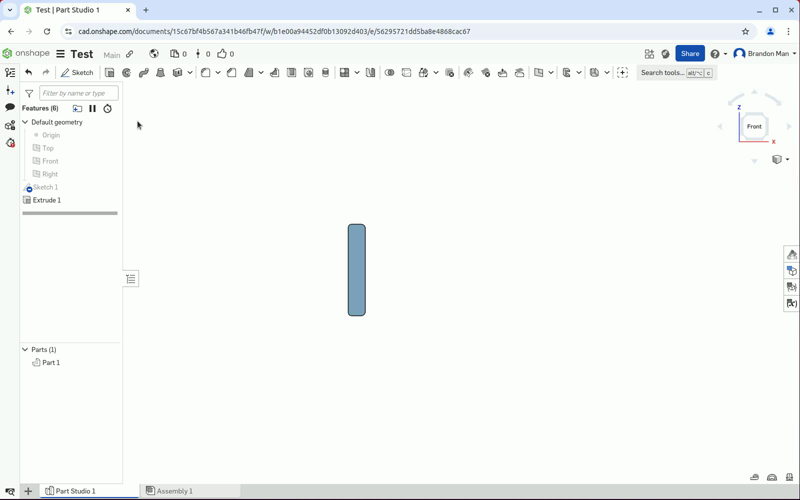
mouse_move(73, 189)
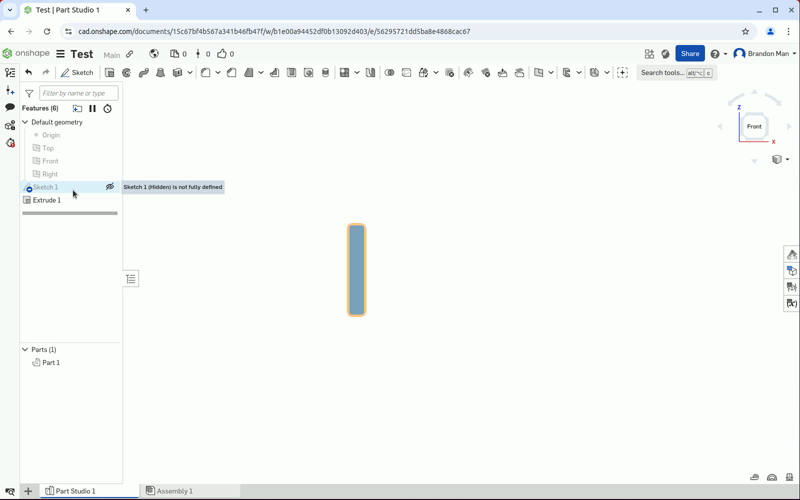
click(73, 189)
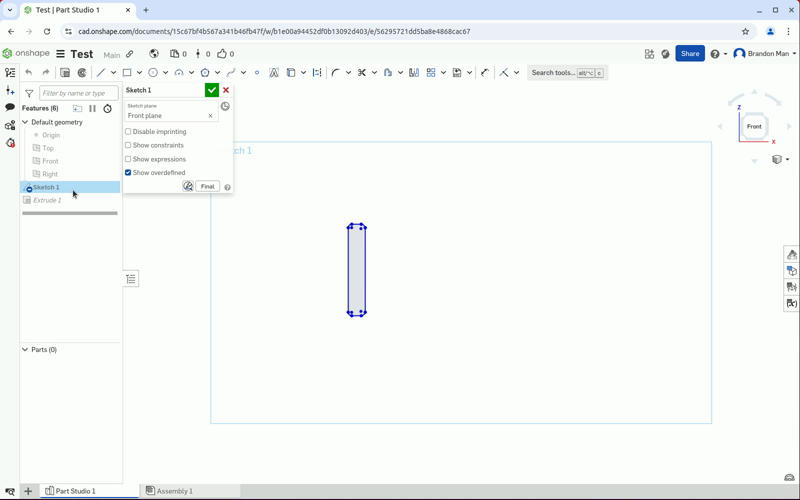
mouse_move(229, 92)
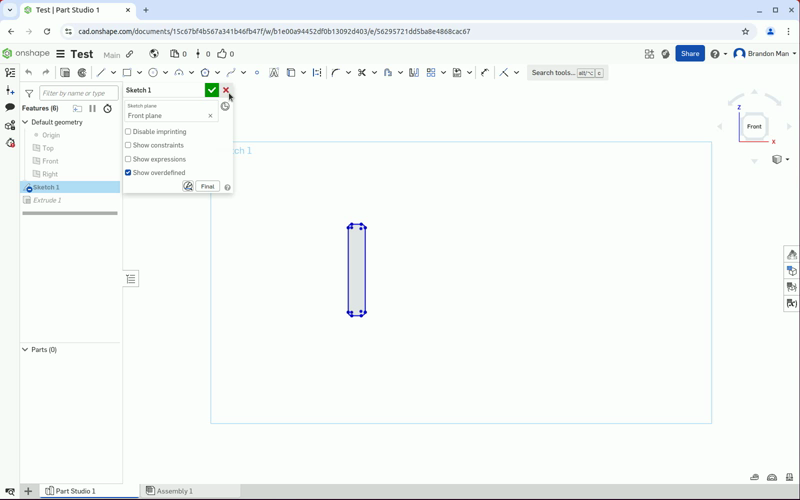
click(229, 92)
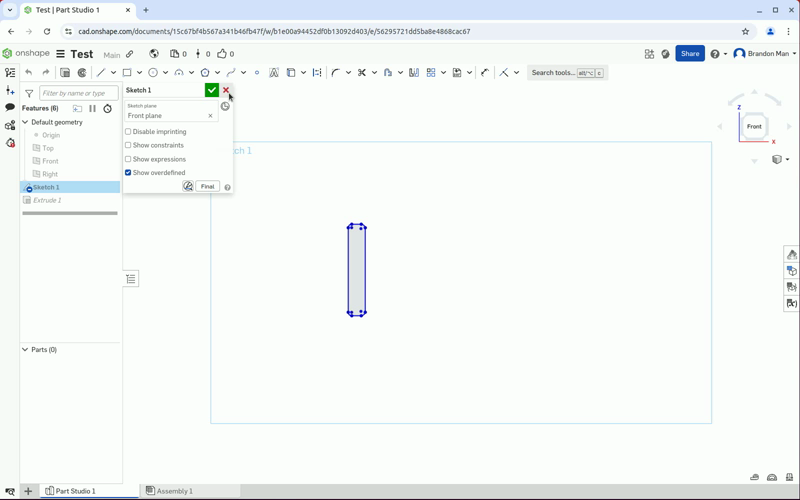
key(shift+s)
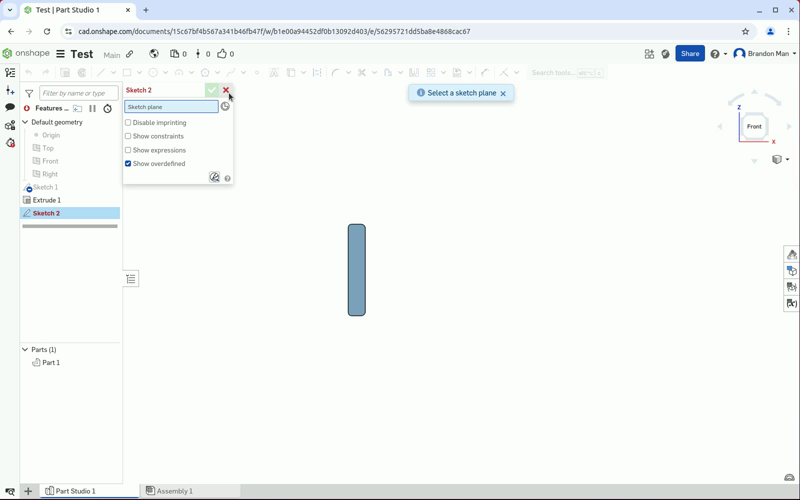
mouse_move(73, 163)
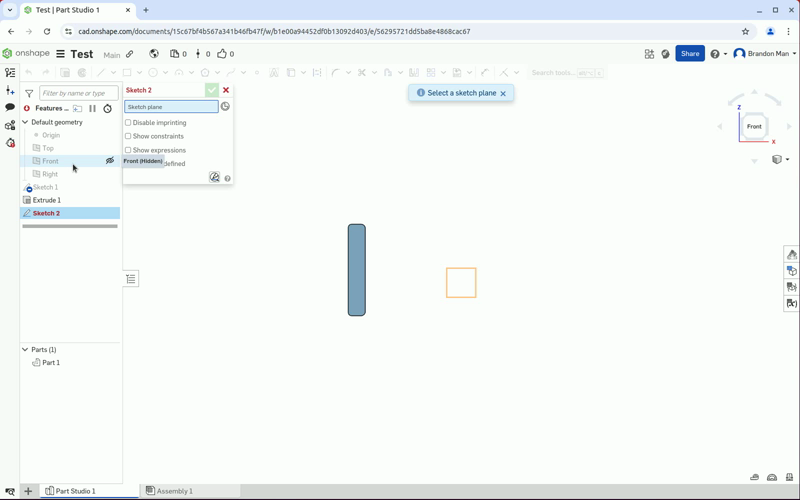
click(73, 163)
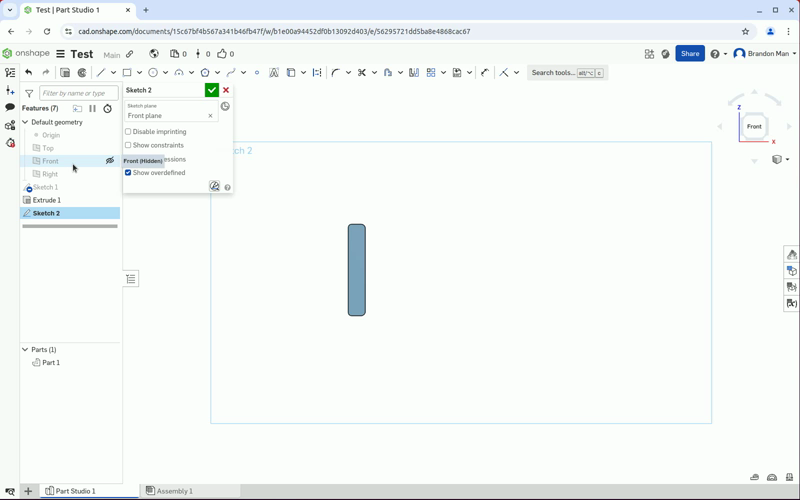
mouse_move(73, 352)
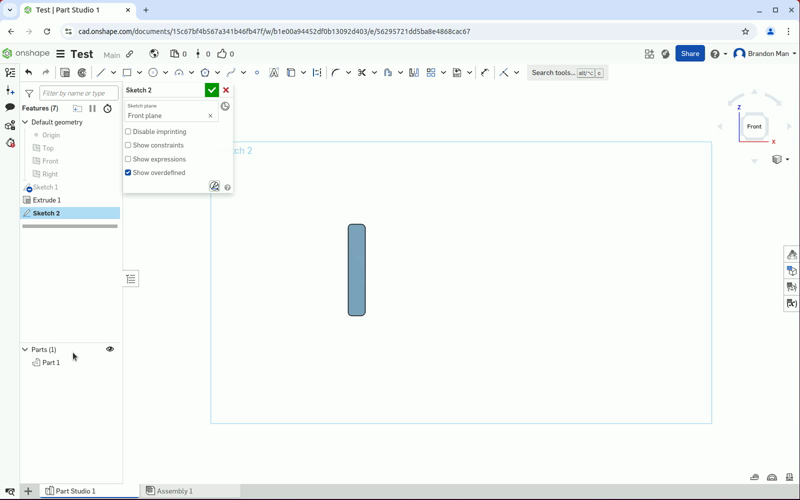
key(y)
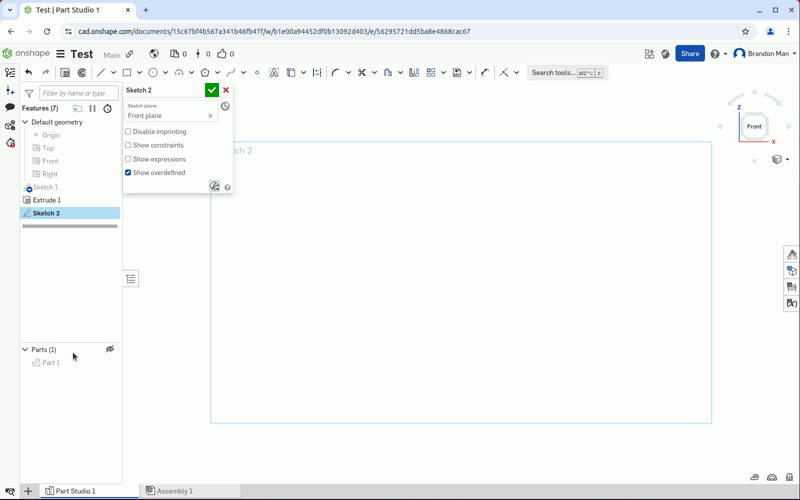
key(a)
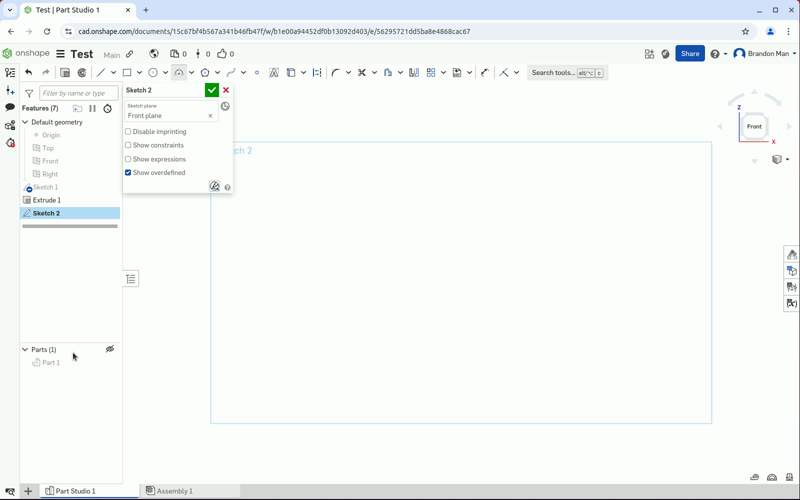
key_down(shift)
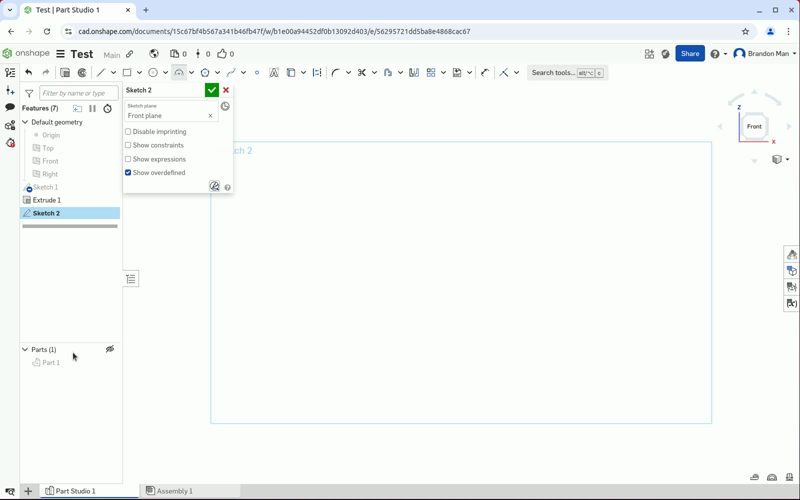
mouse_move(396, 198)
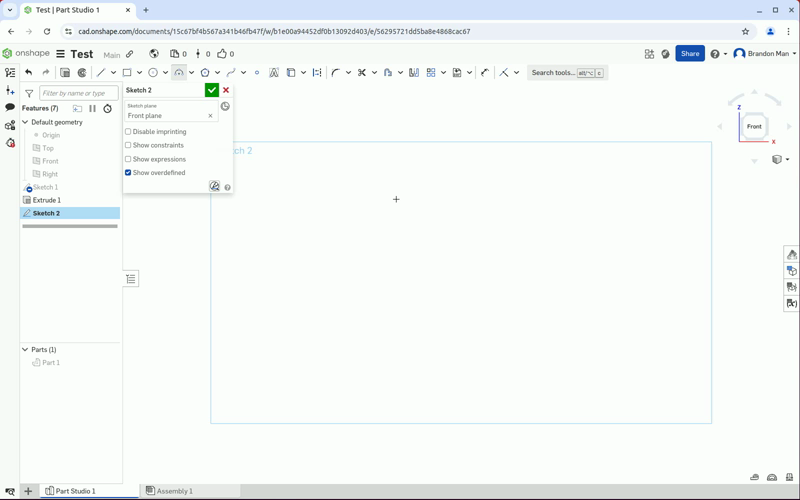
click(396, 198)
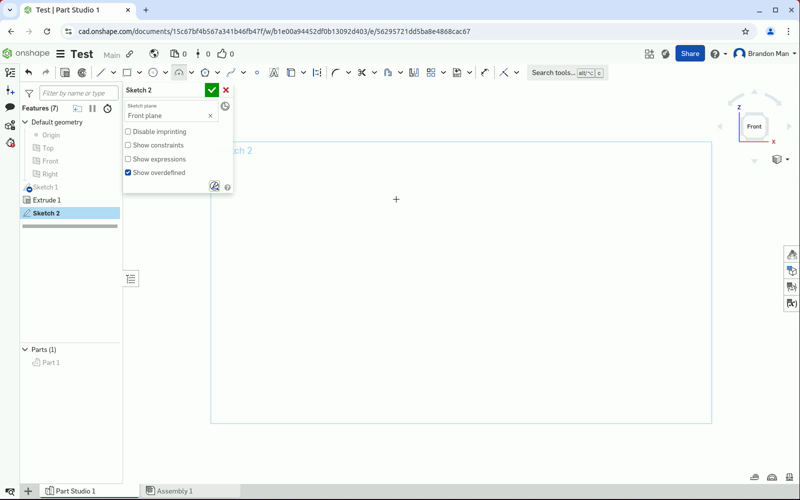
key_up(shift)
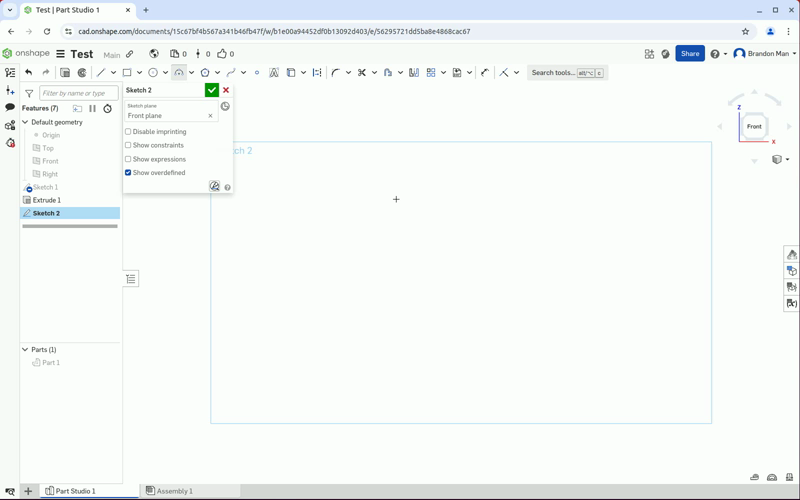
key_down(shift)
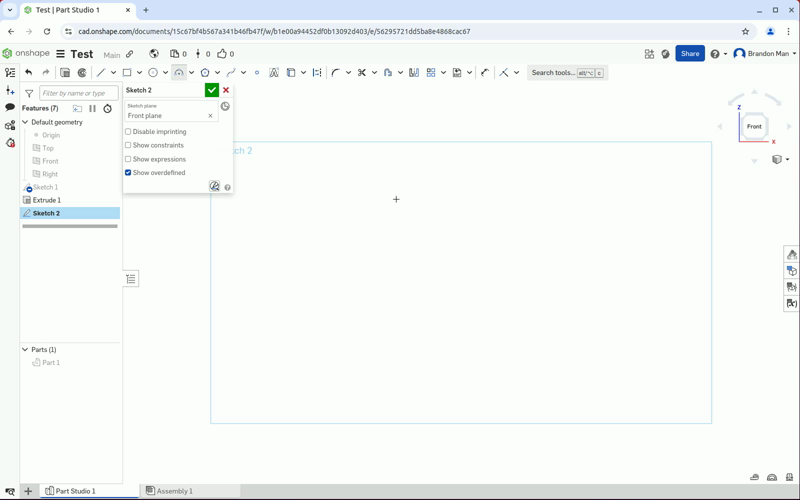
mouse_move(399, 202)
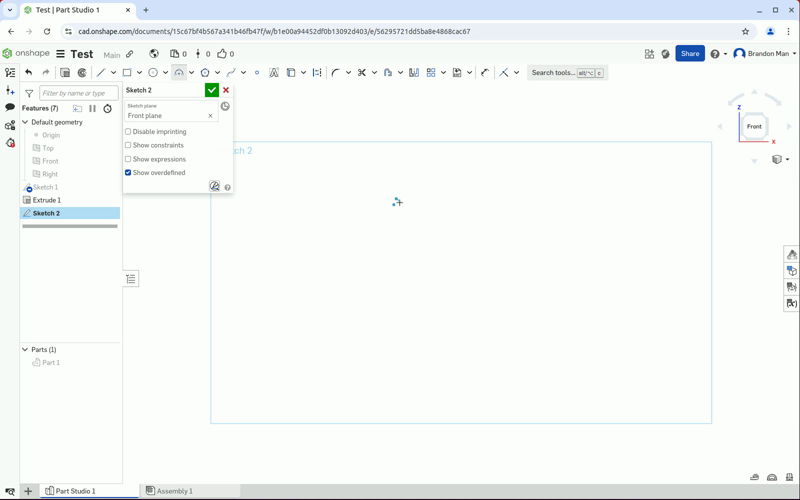
scroll(6)
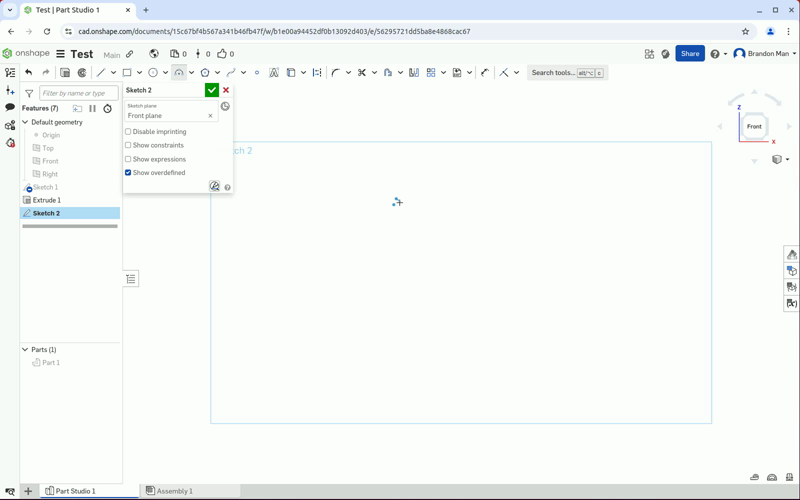
scroll(6)
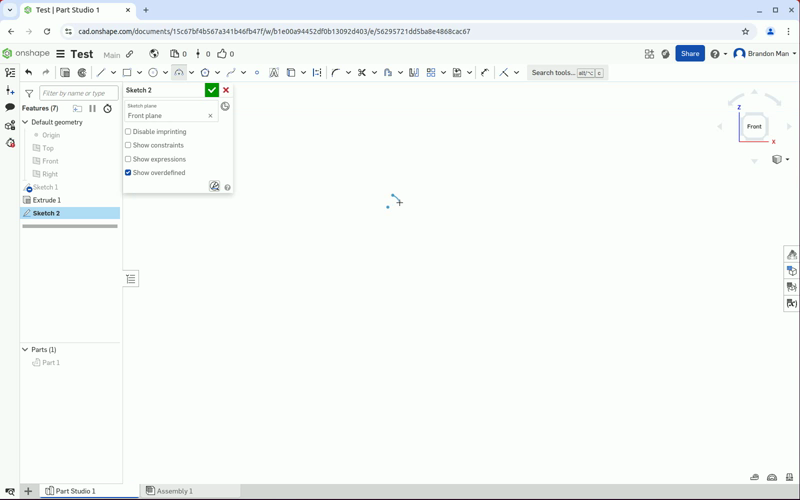
scroll(6)
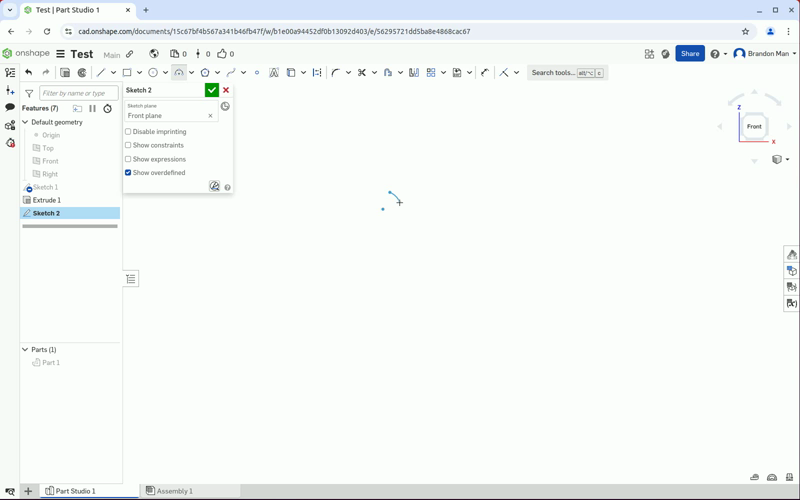
scroll(6)
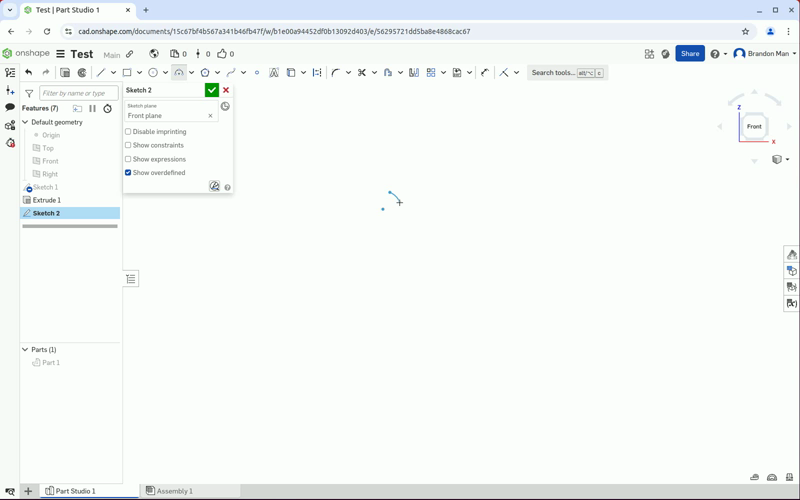
scroll(6)
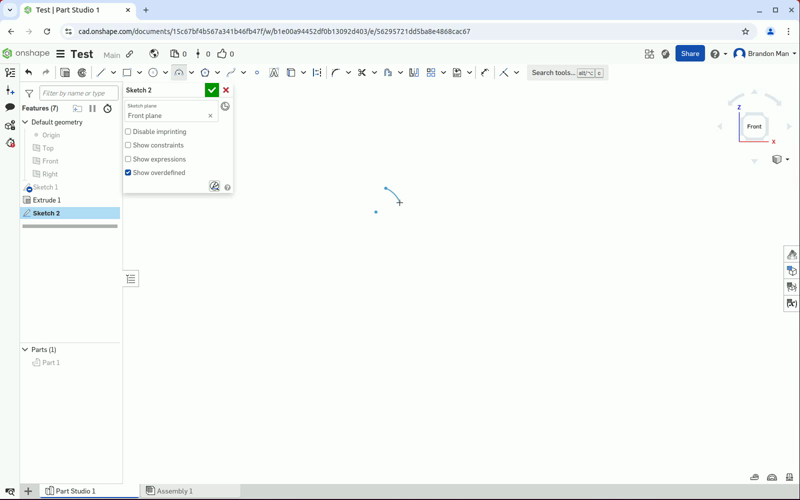
scroll(6)
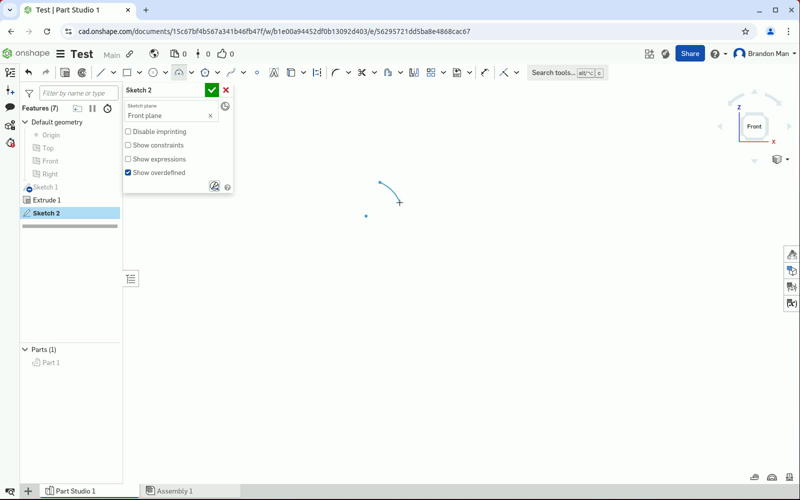
scroll(6)
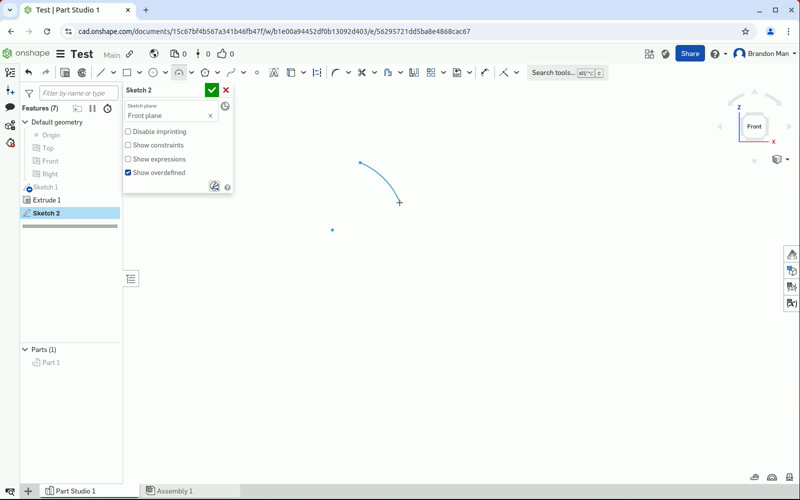
click(399, 202)
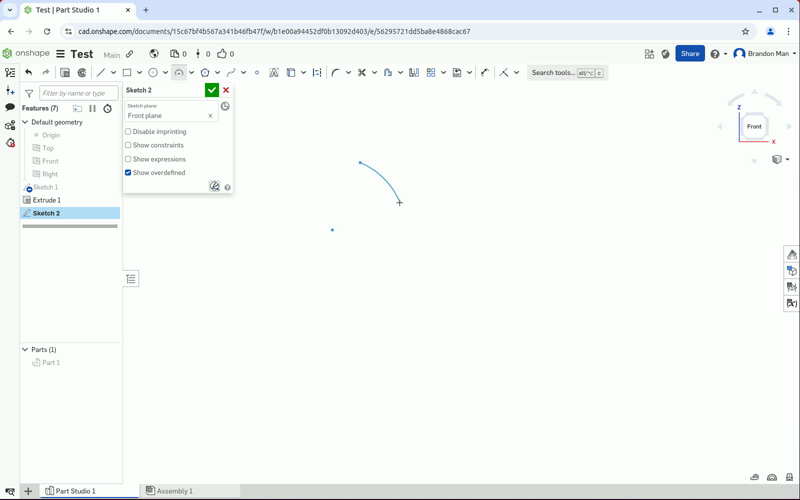
scroll(-6)
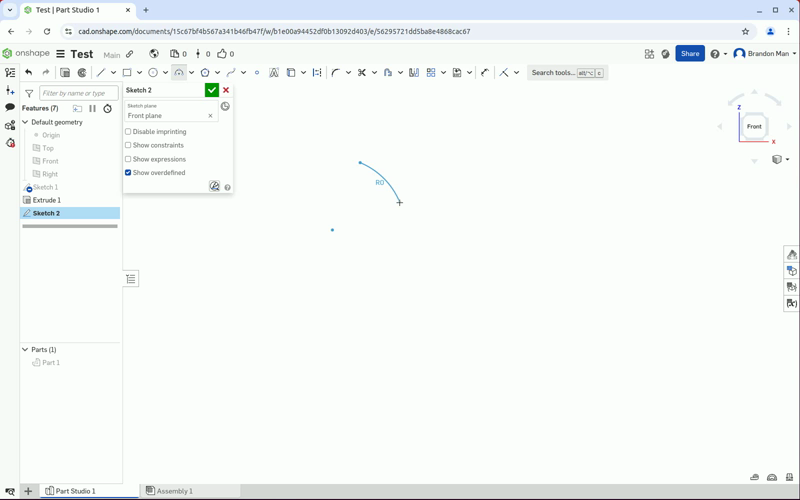
scroll(-6)
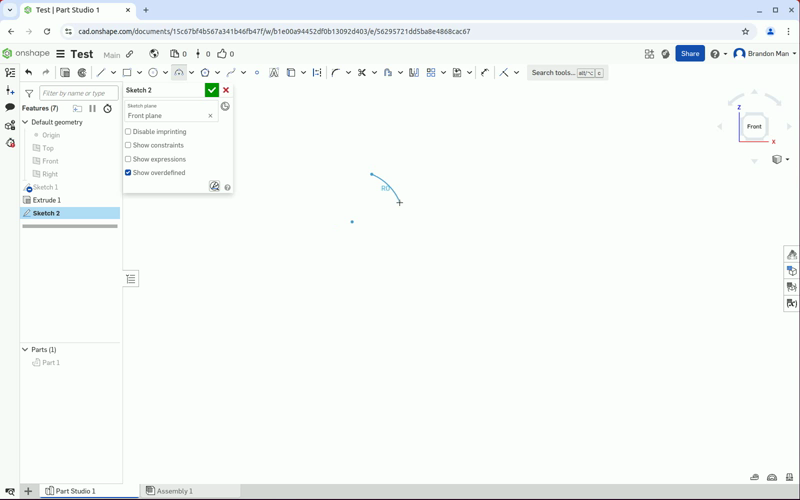
scroll(-6)
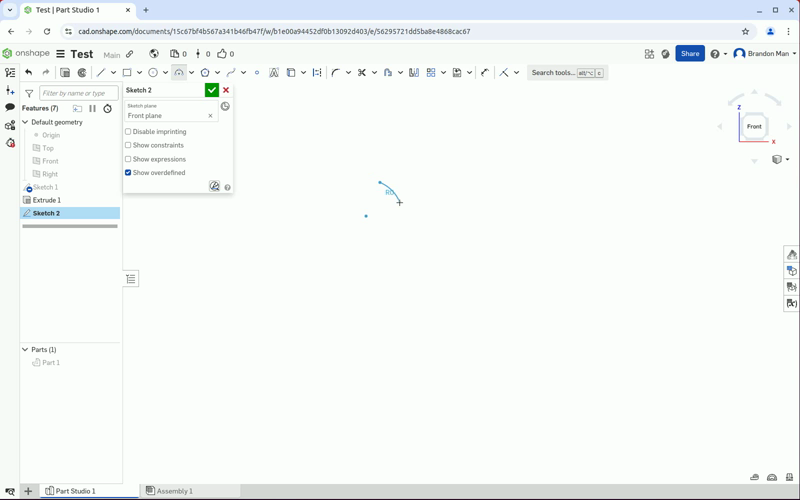
scroll(-6)
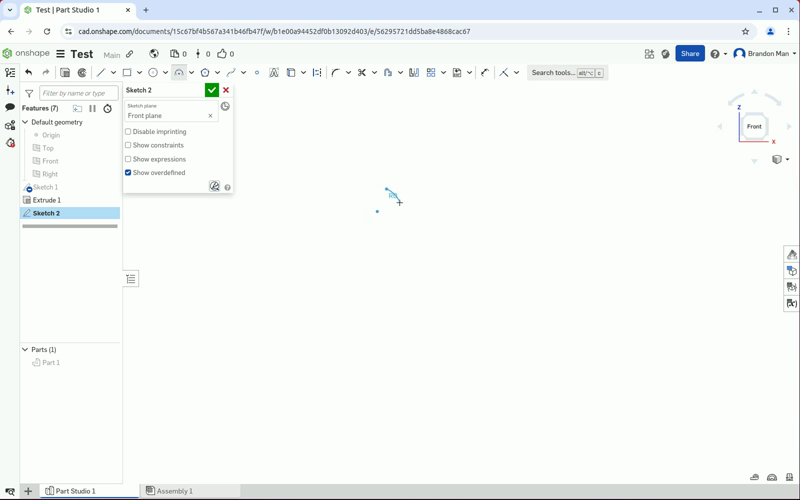
scroll(-6)
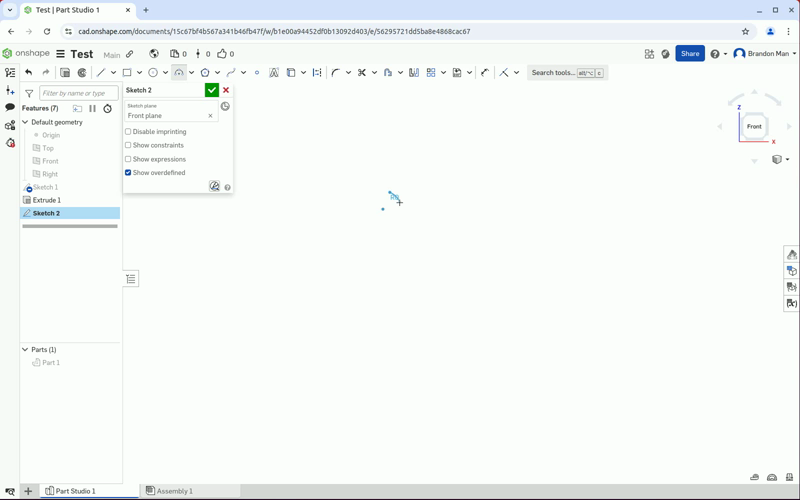
scroll(-6)
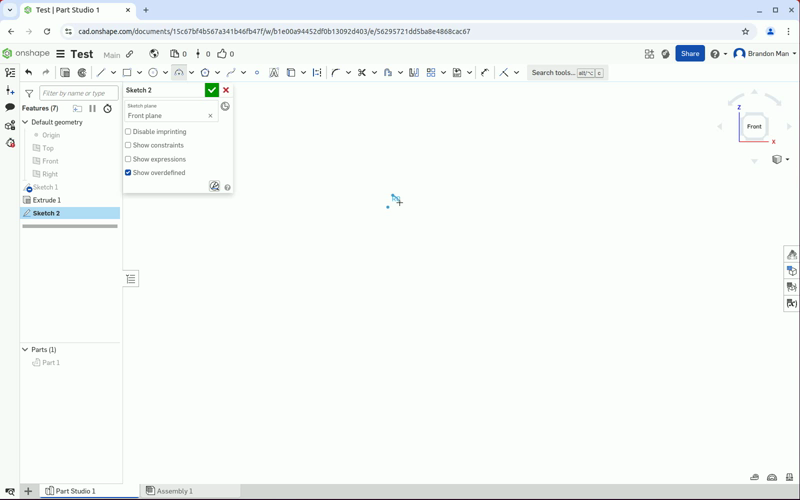
scroll(-6)
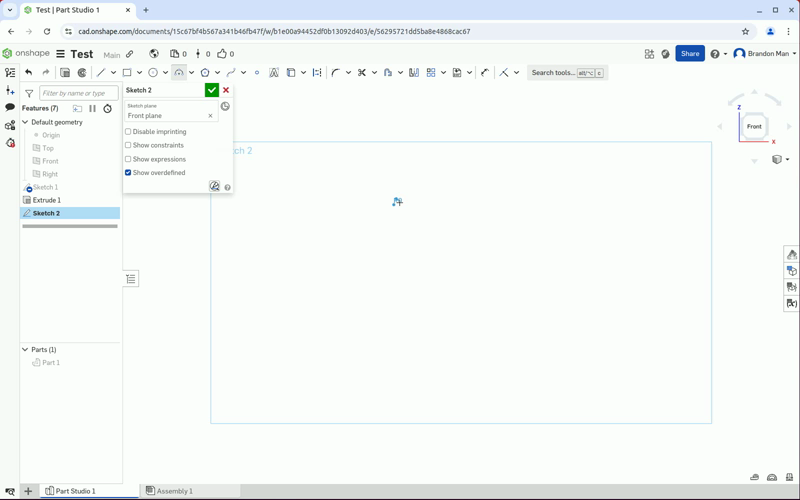
mouse_move(397, 201)
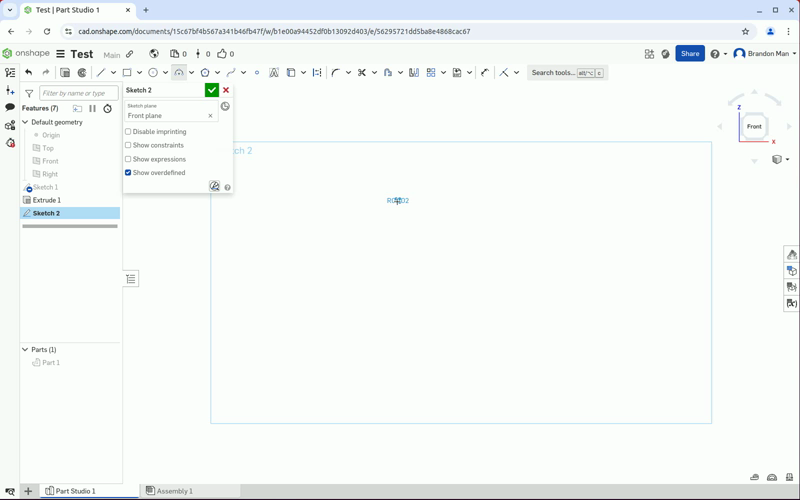
scroll(6)
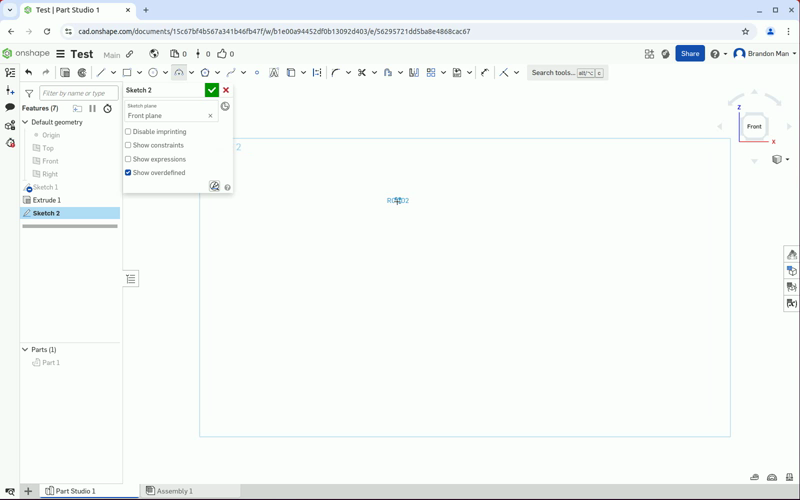
scroll(6)
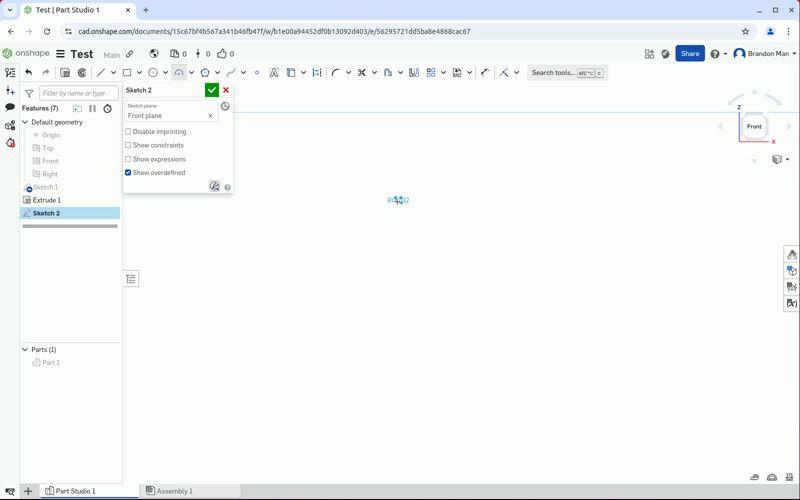
scroll(6)
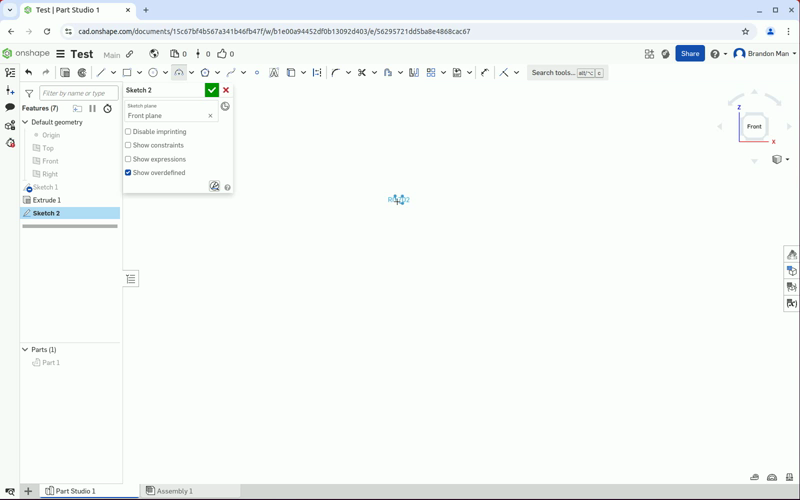
scroll(6)
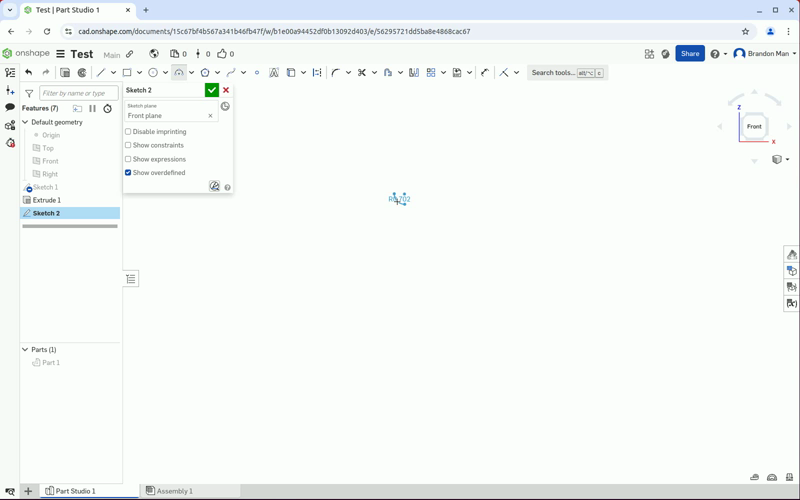
scroll(6)
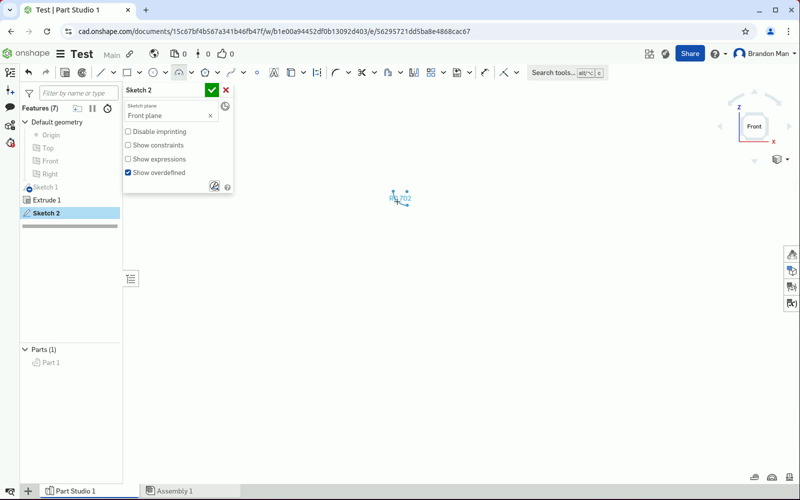
scroll(6)
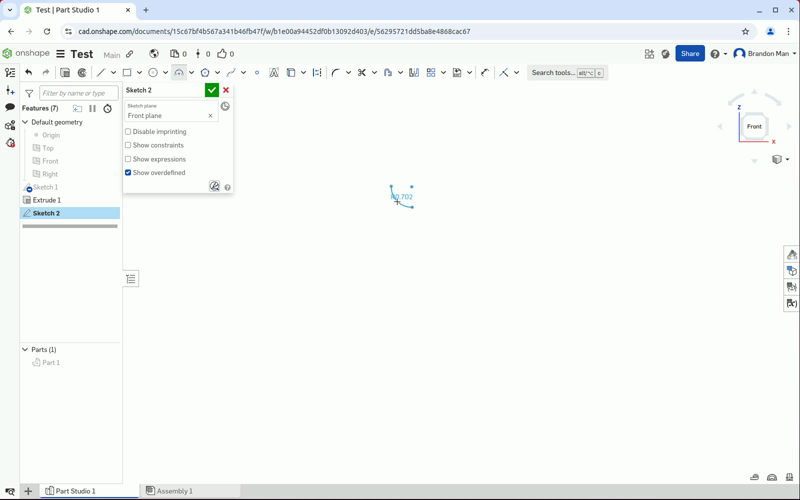
scroll(6)
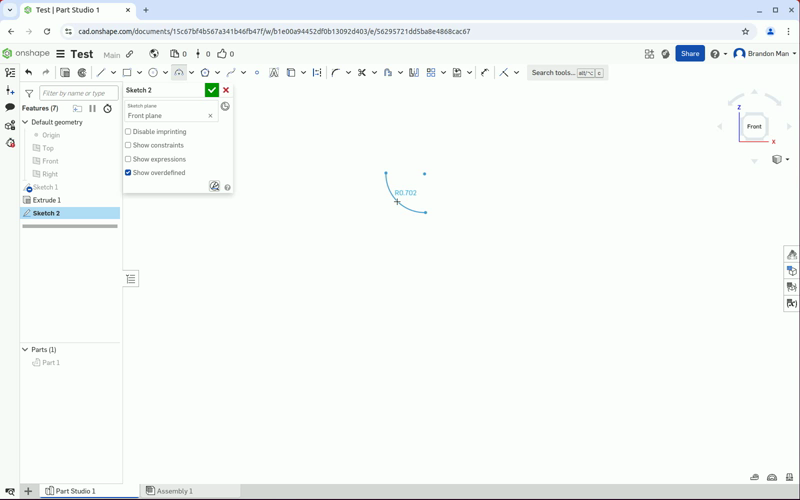
click(397, 201)
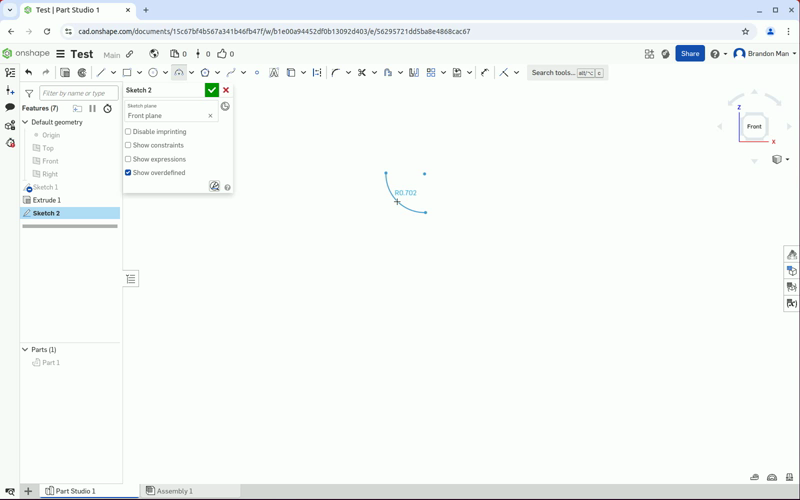
scroll(-6)
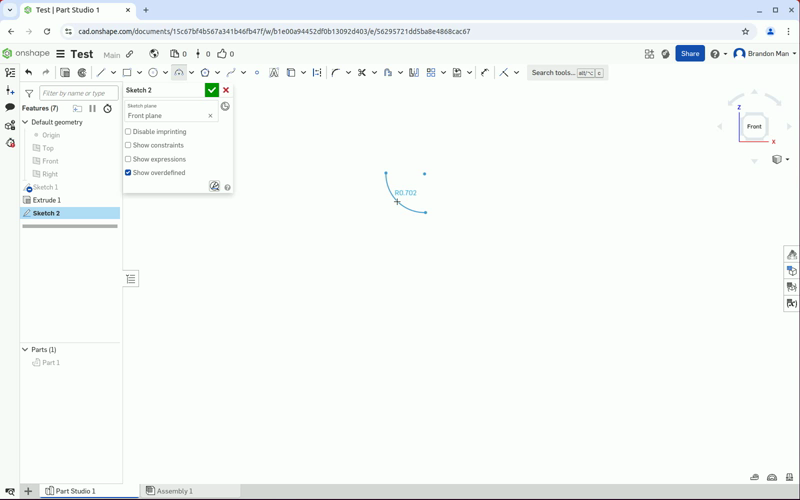
scroll(-6)
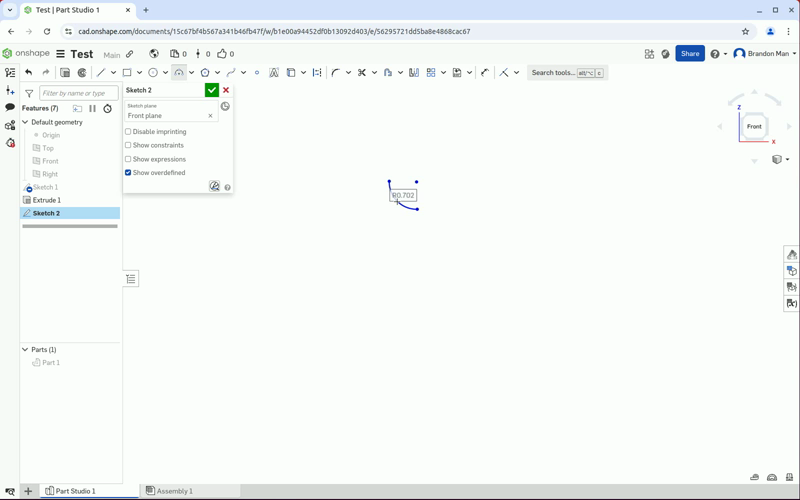
scroll(-6)
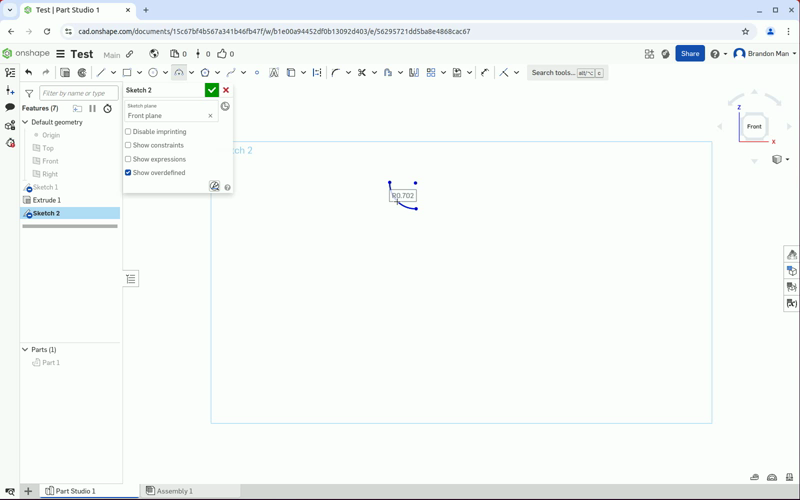
scroll(-6)
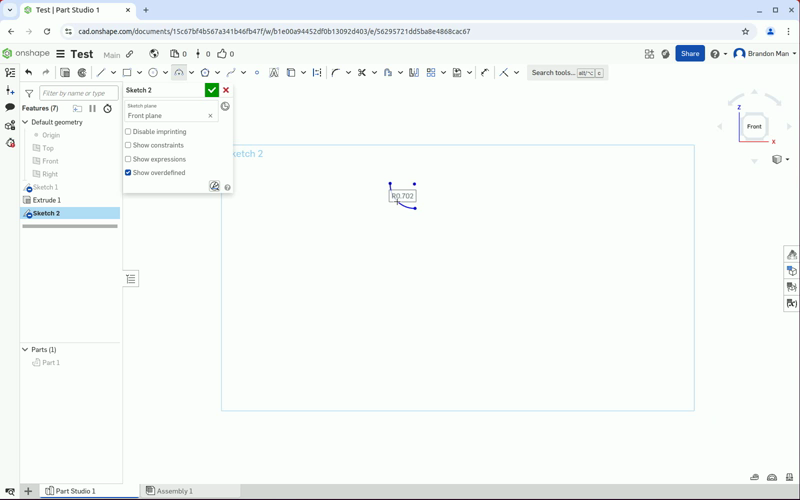
scroll(-6)
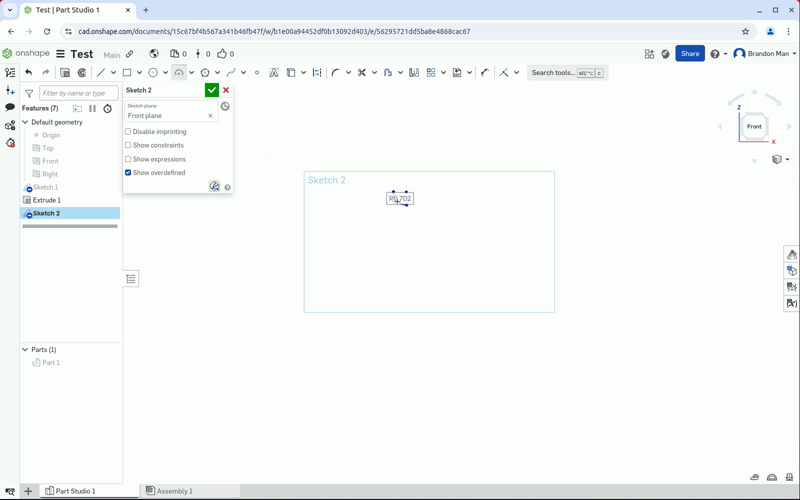
scroll(-6)
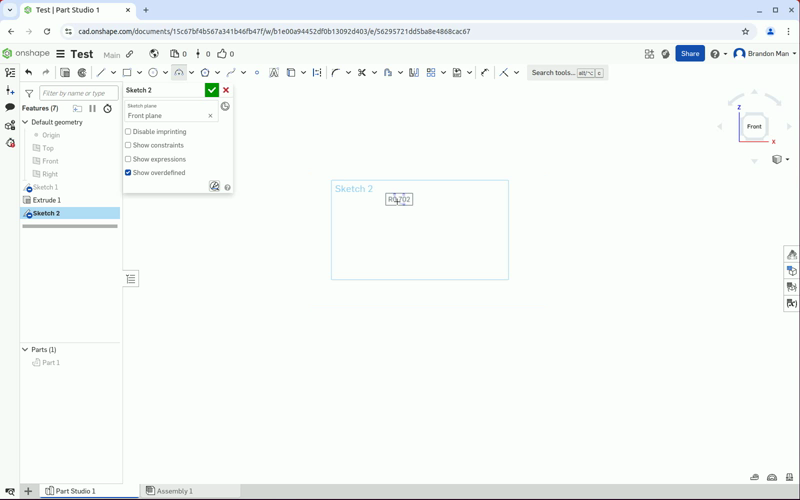
scroll(-6)
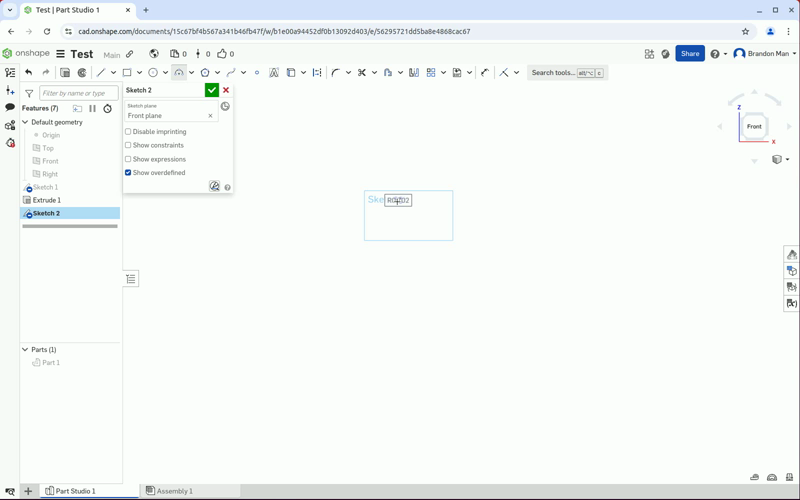
key_up(shift)
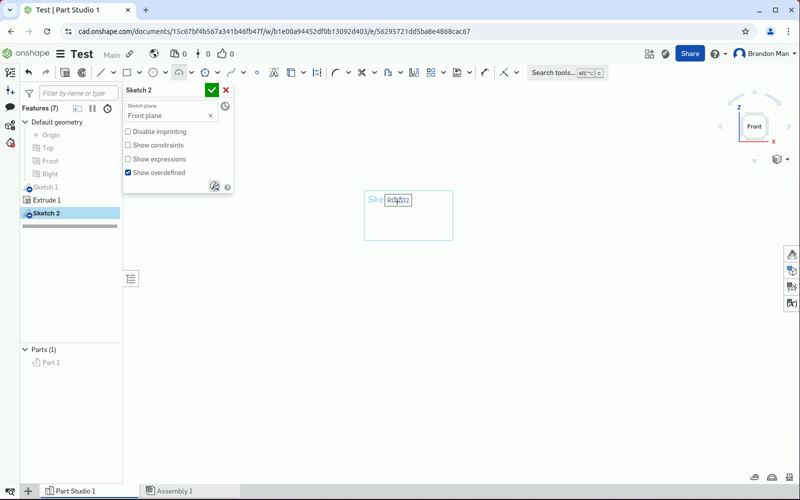
key(esc)
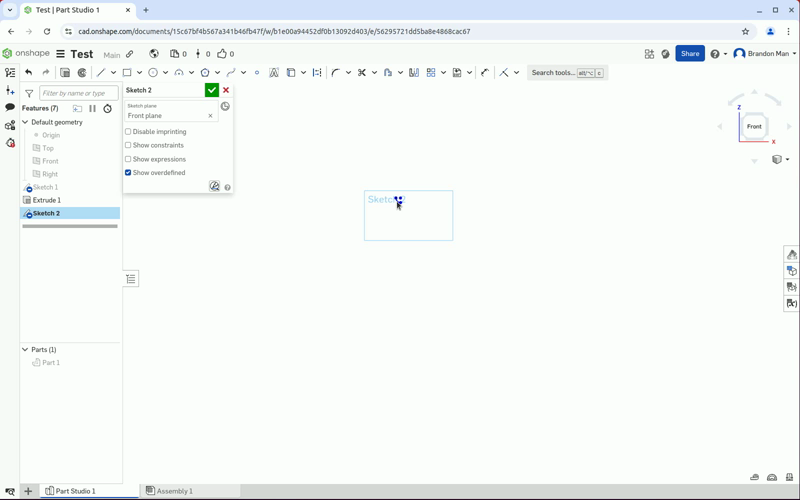
key(l)
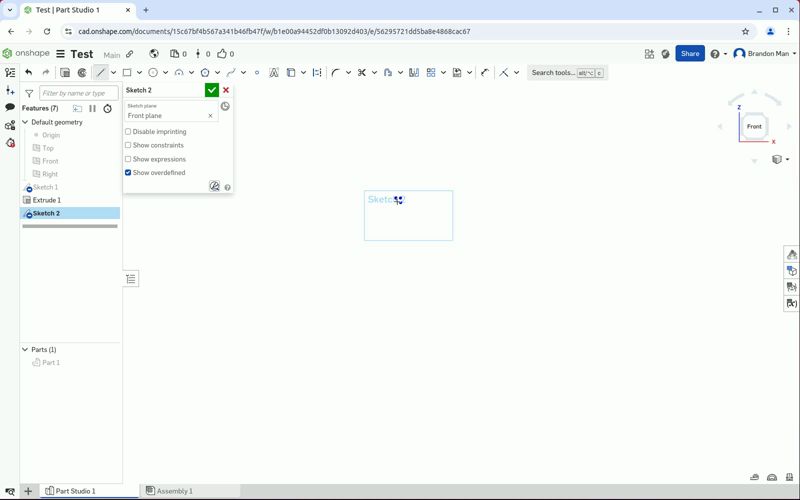
mouse_move(399, 202)
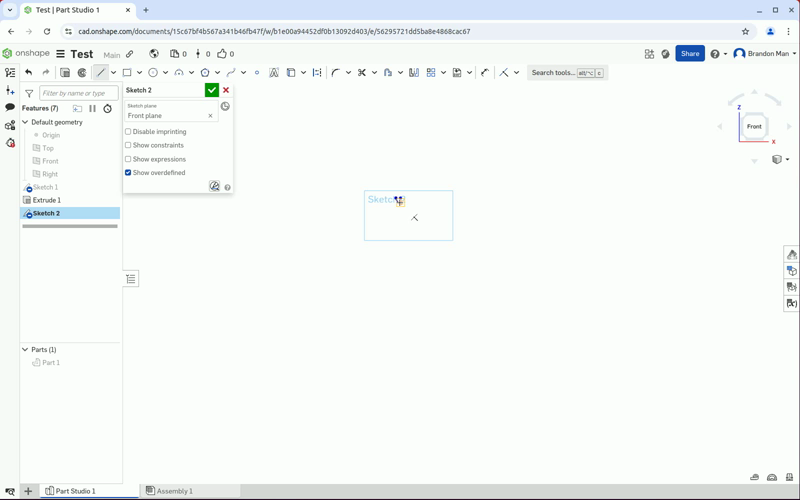
scroll(6)
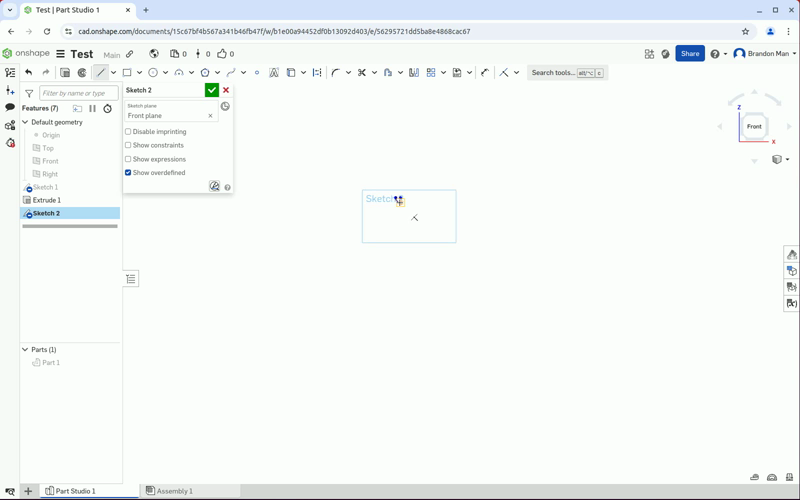
scroll(6)
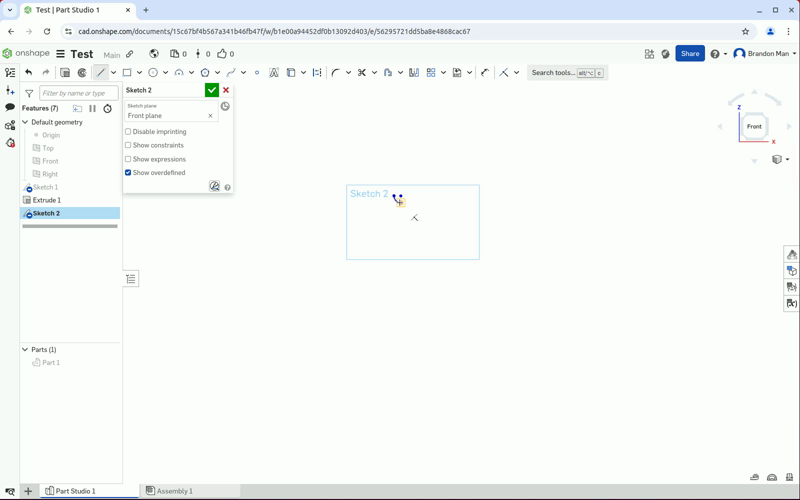
scroll(6)
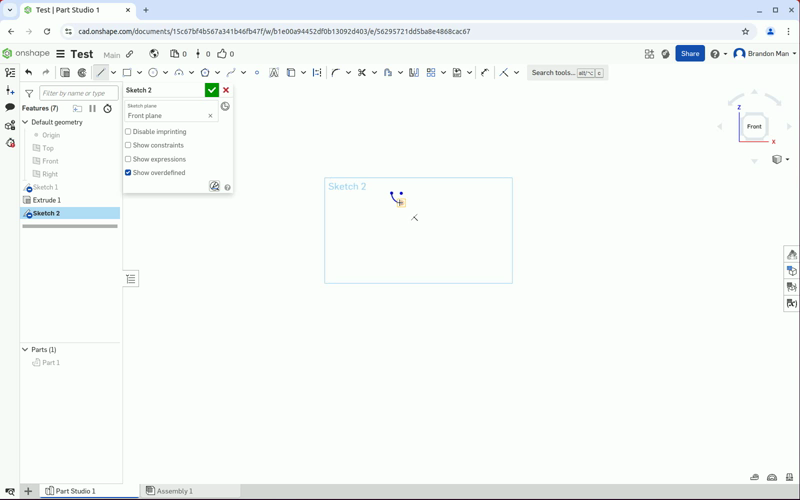
scroll(6)
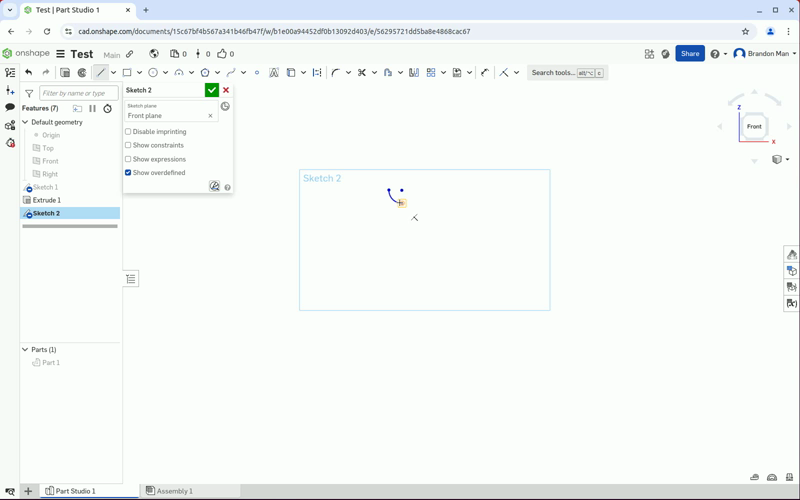
scroll(6)
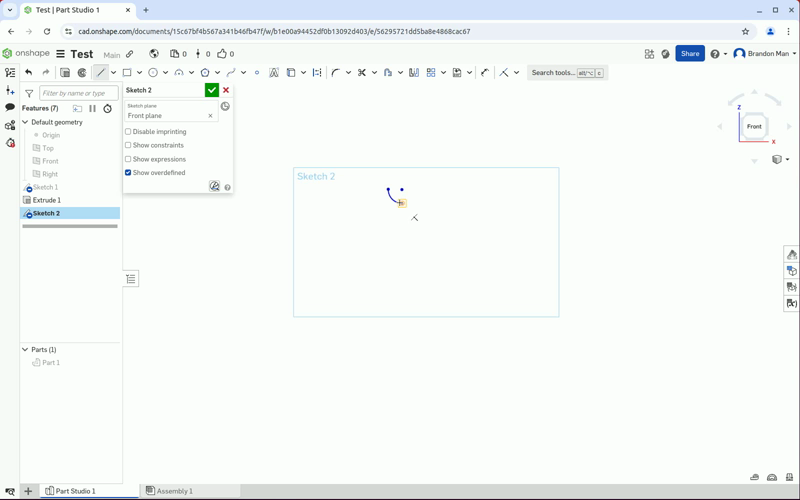
scroll(6)
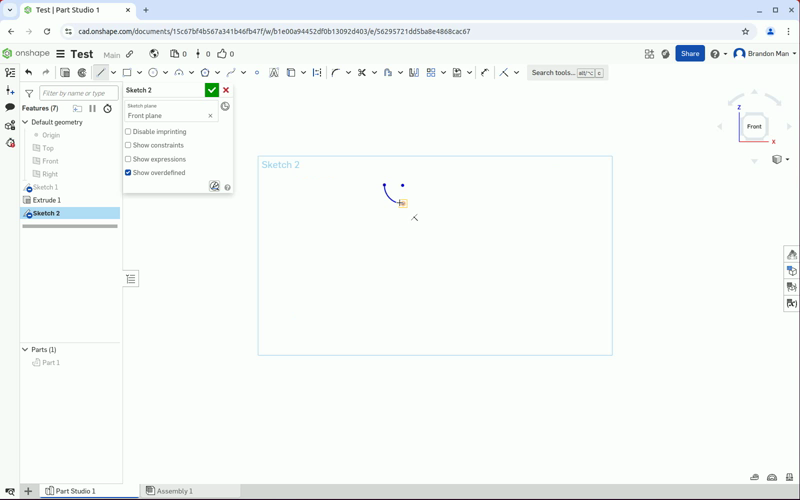
scroll(6)
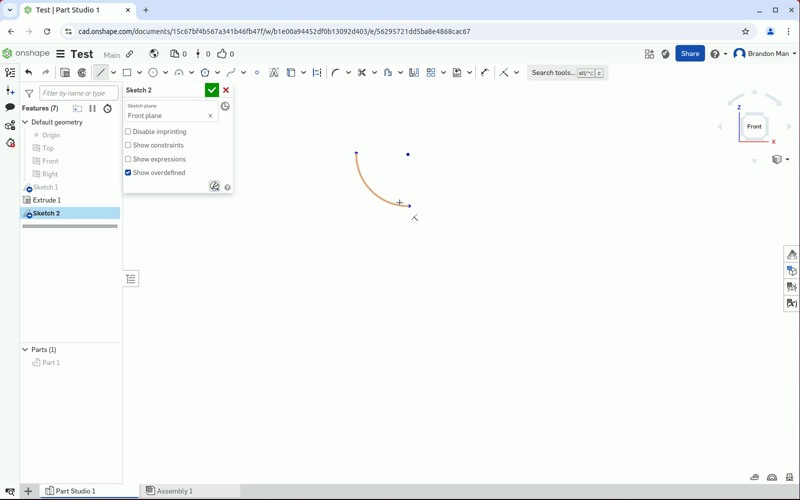
click(399, 202)
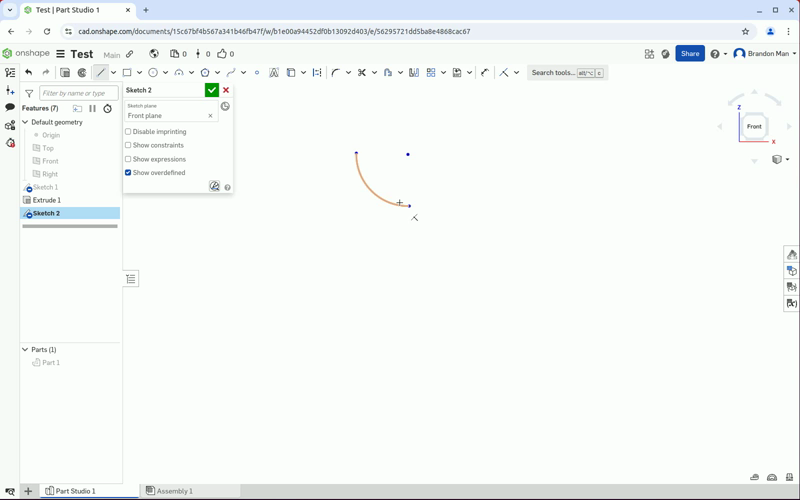
scroll(-6)
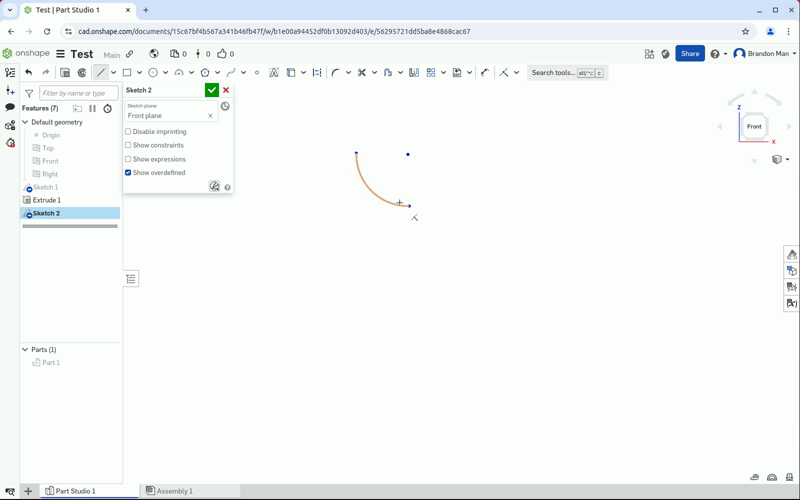
scroll(-6)
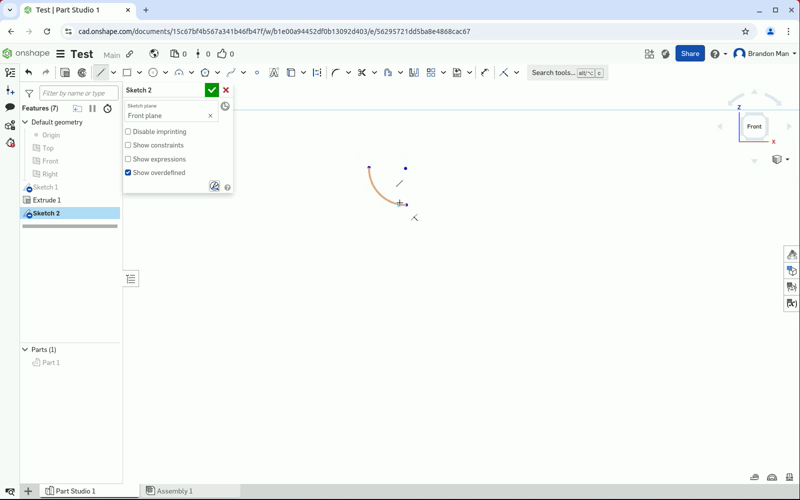
scroll(-6)
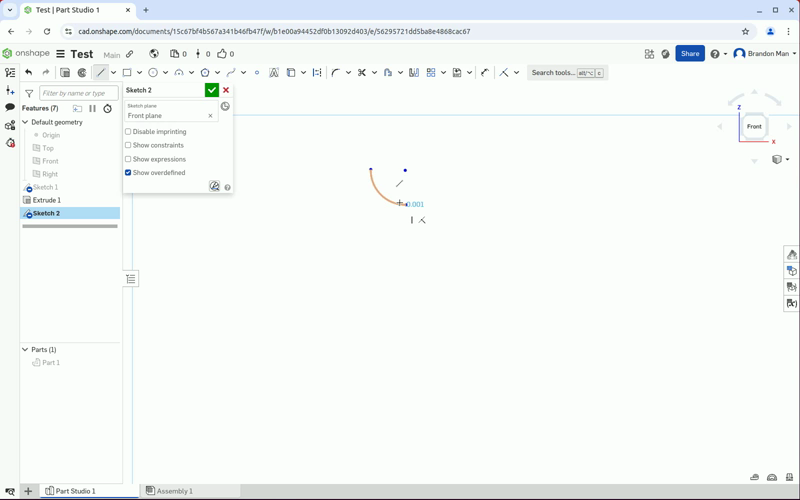
scroll(-6)
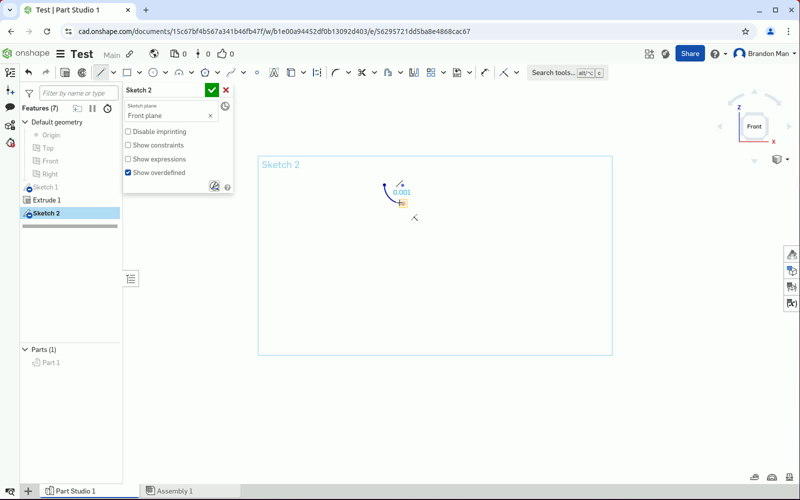
scroll(-6)
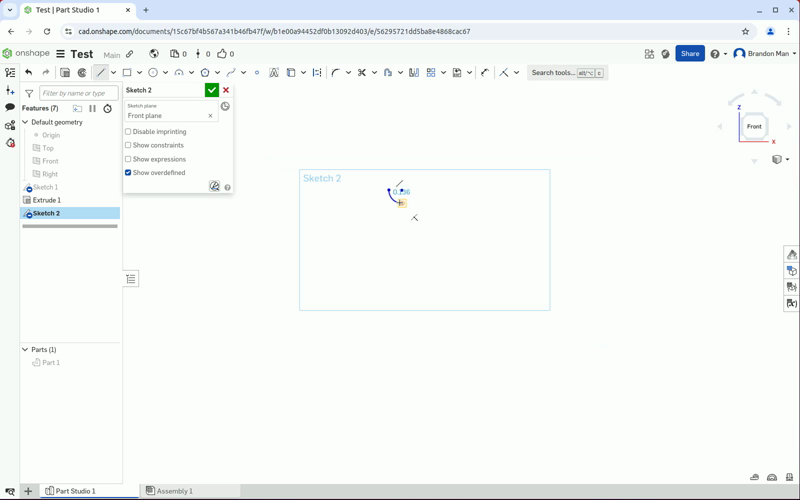
scroll(-6)
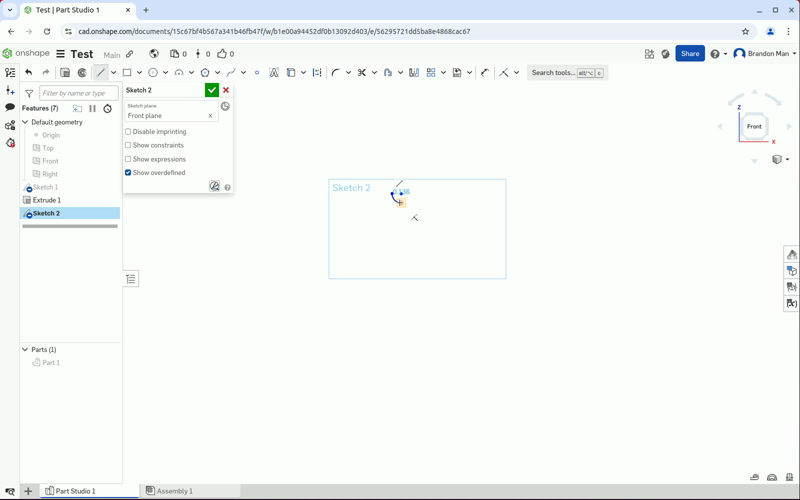
scroll(-6)
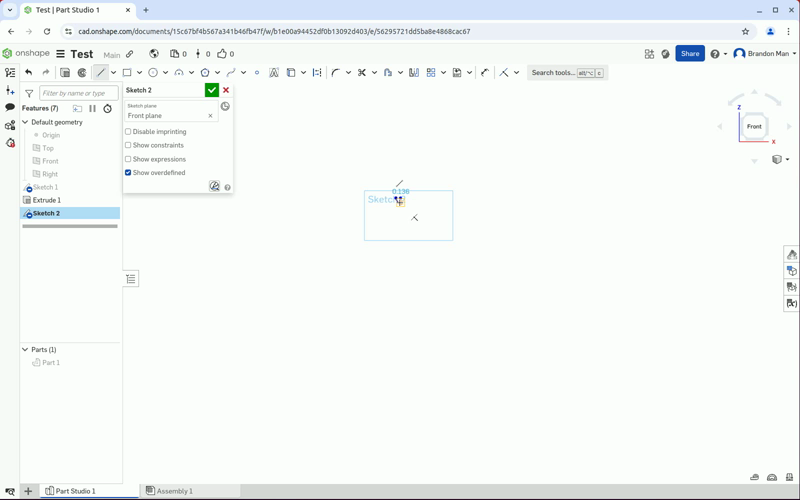
key_down(shift)
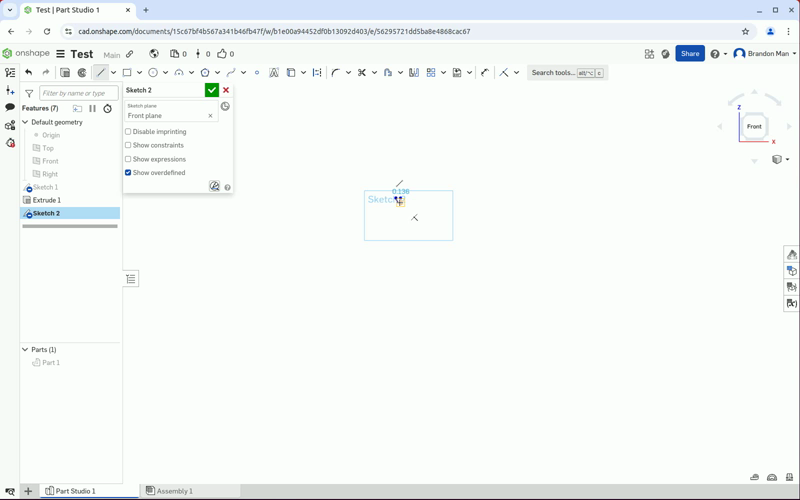
mouse_move(558, 202)
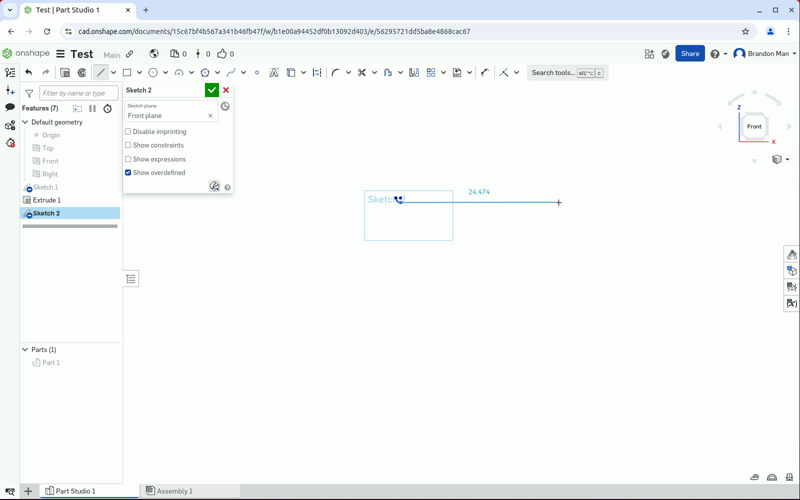
click(558, 202)
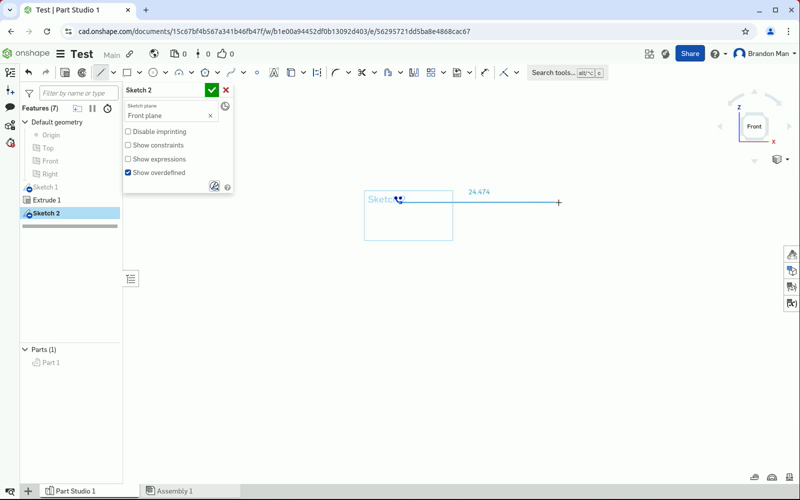
key_up(shift)
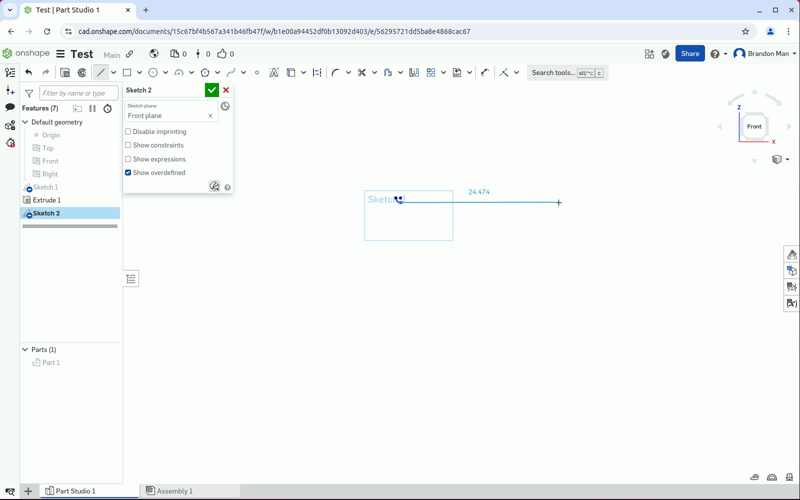
key(esc)
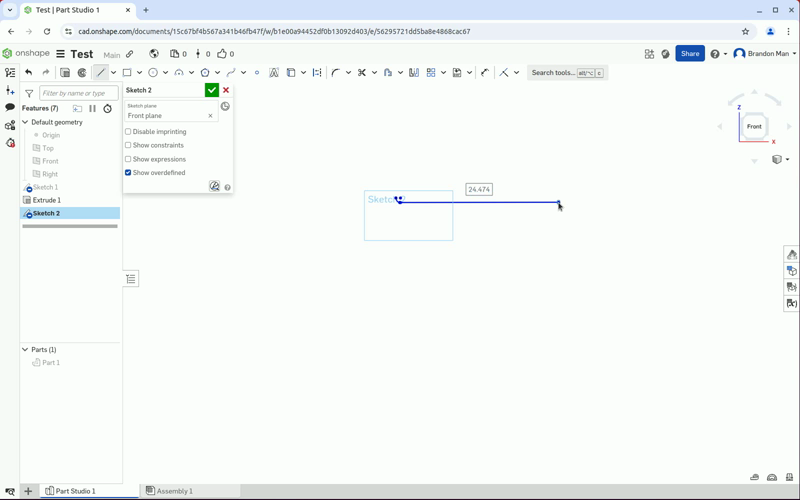
key(a)
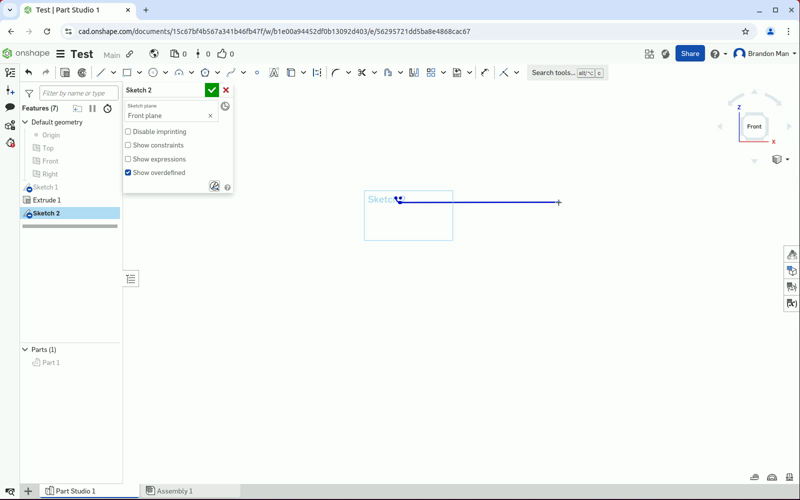
mouse_move(558, 202)
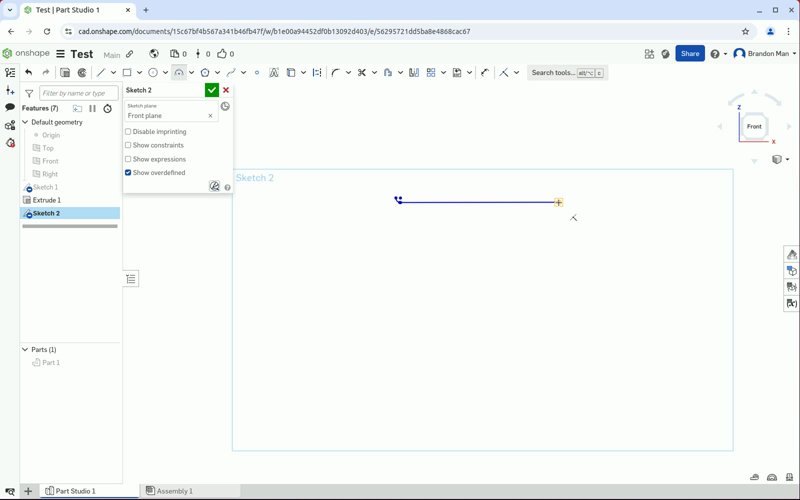
click(558, 202)
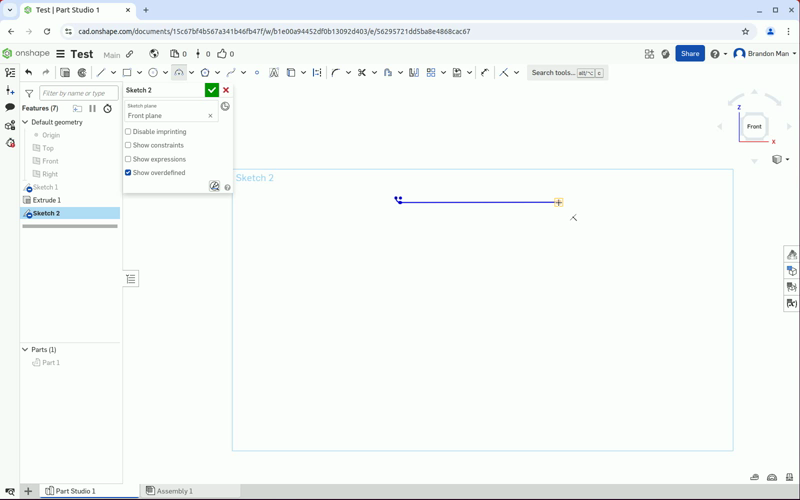
key_down(shift)
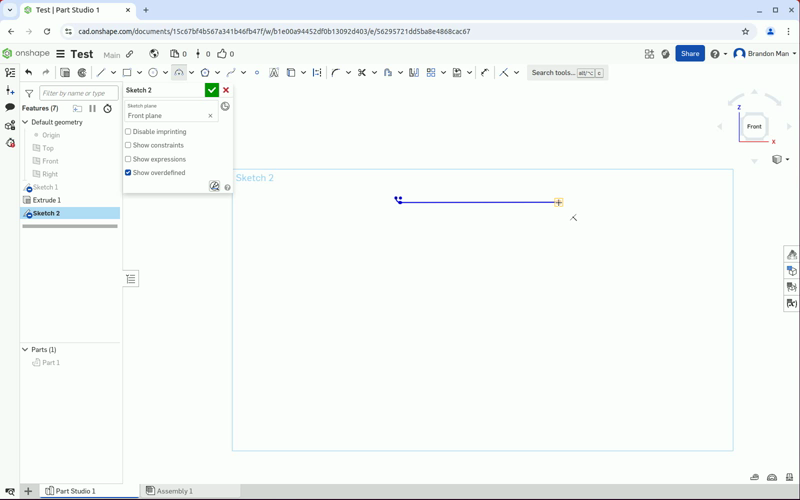
mouse_move(562, 198)
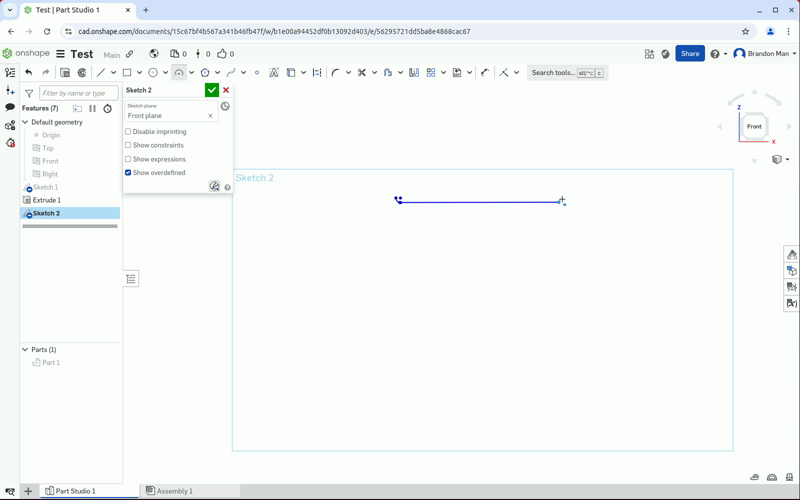
scroll(6)
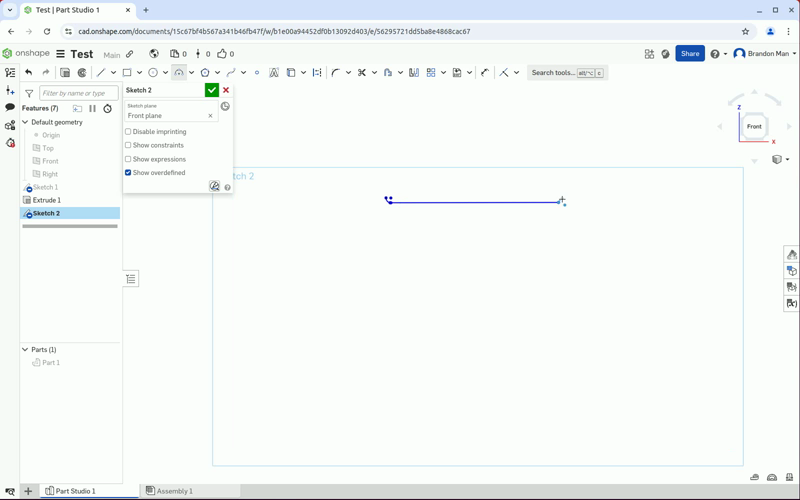
scroll(6)
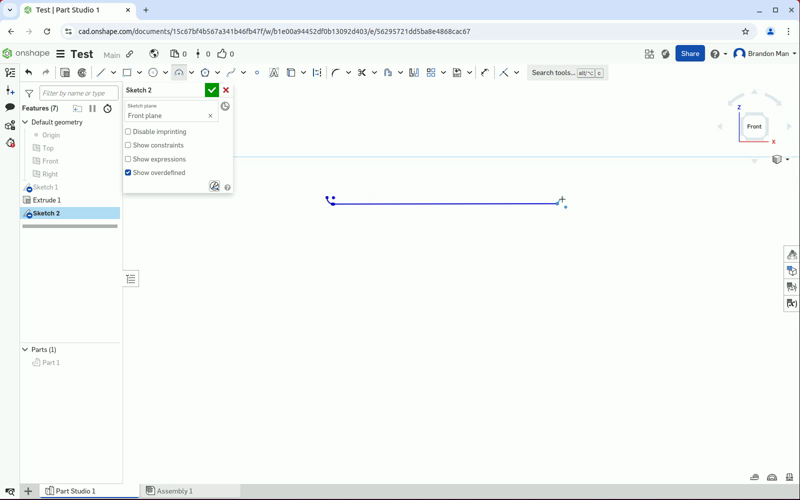
scroll(6)
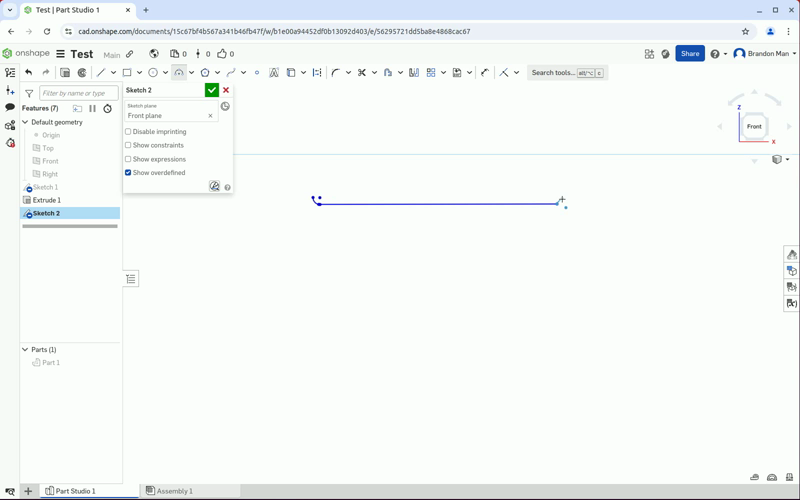
scroll(6)
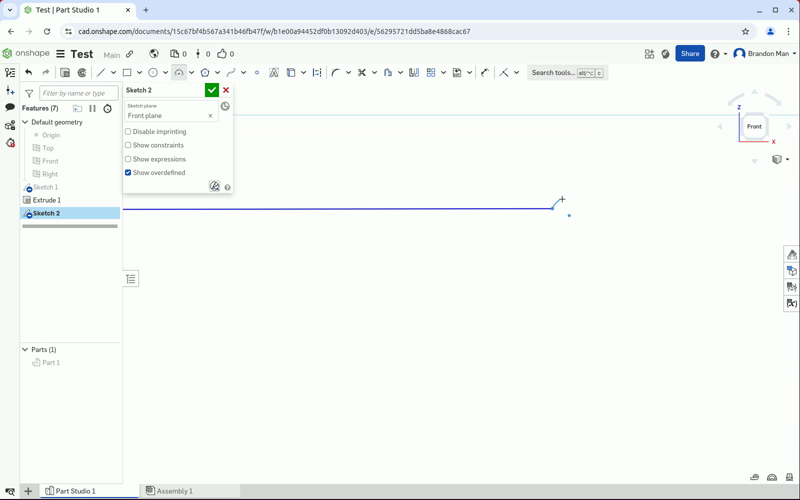
scroll(6)
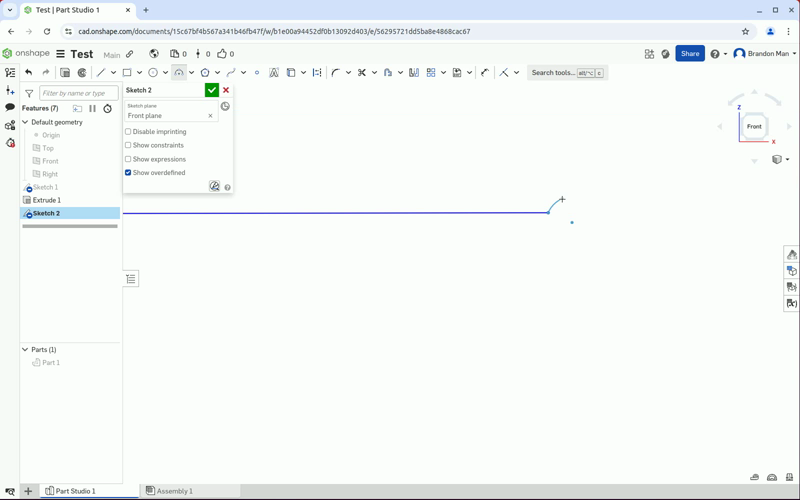
scroll(6)
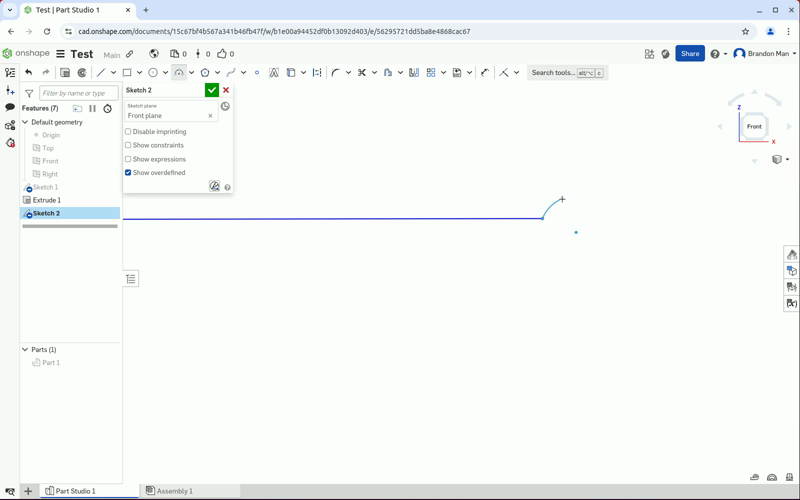
scroll(6)
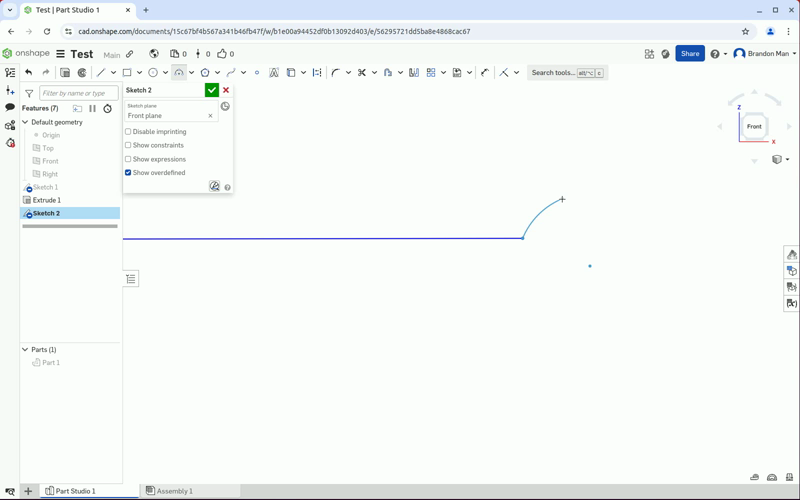
click(562, 198)
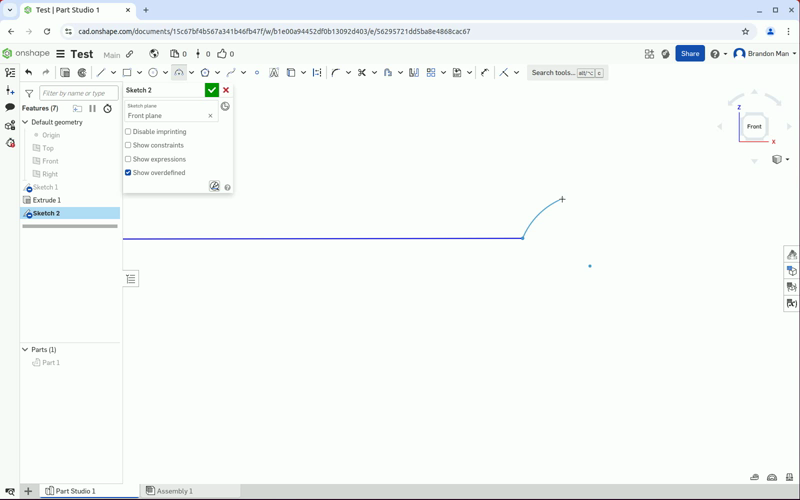
scroll(-6)
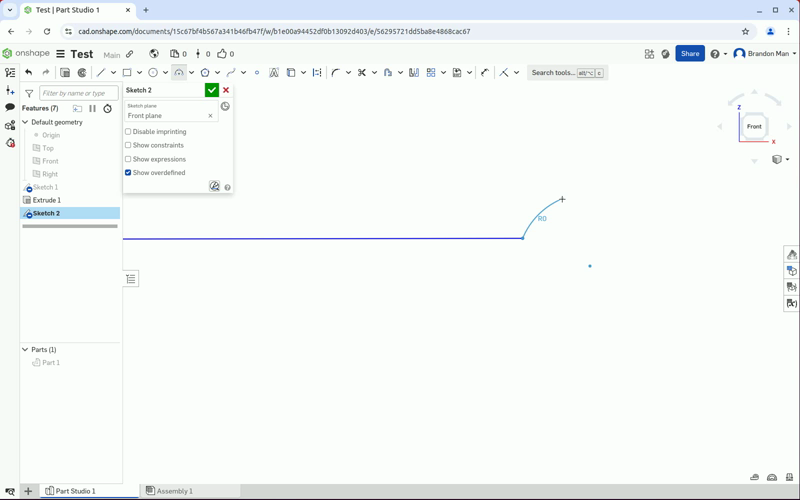
scroll(-6)
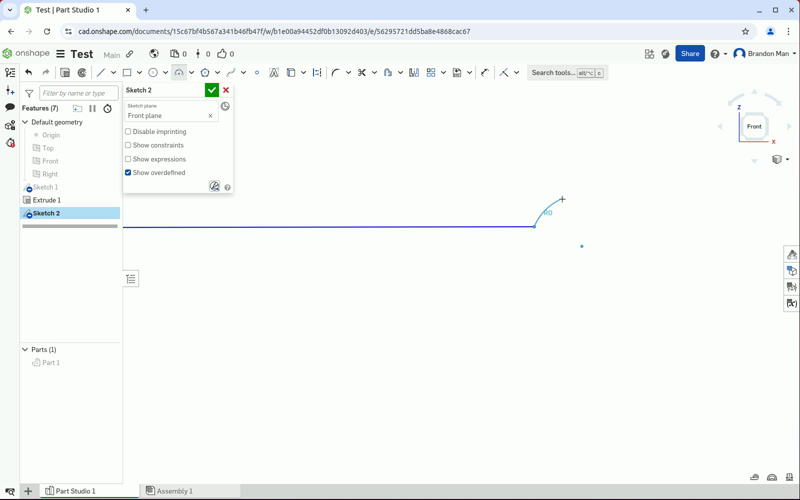
scroll(-6)
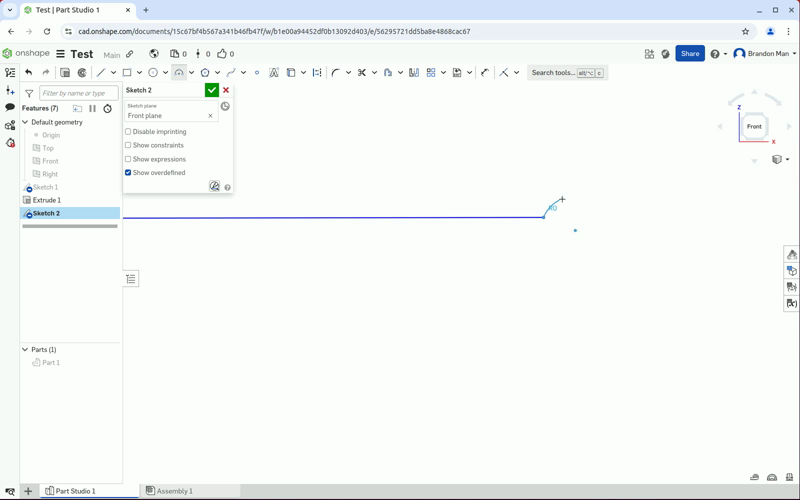
scroll(-6)
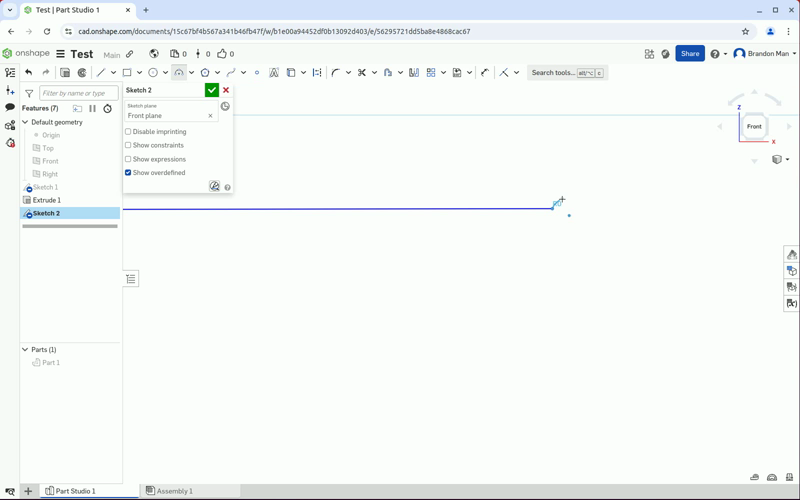
scroll(-6)
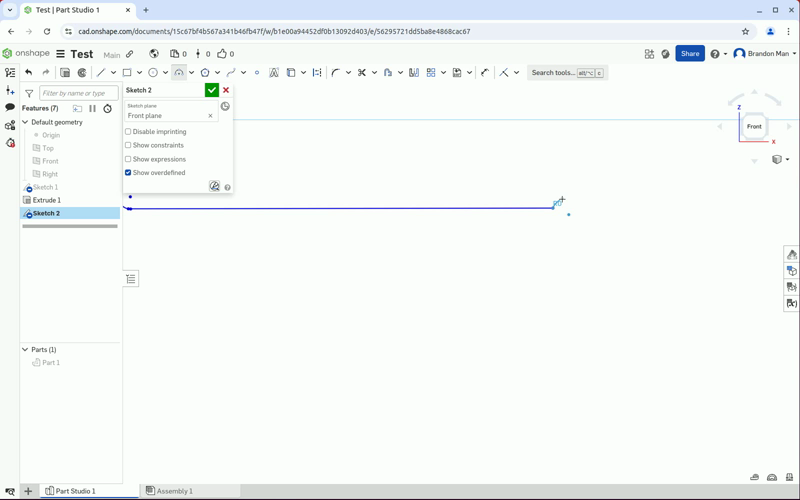
scroll(-6)
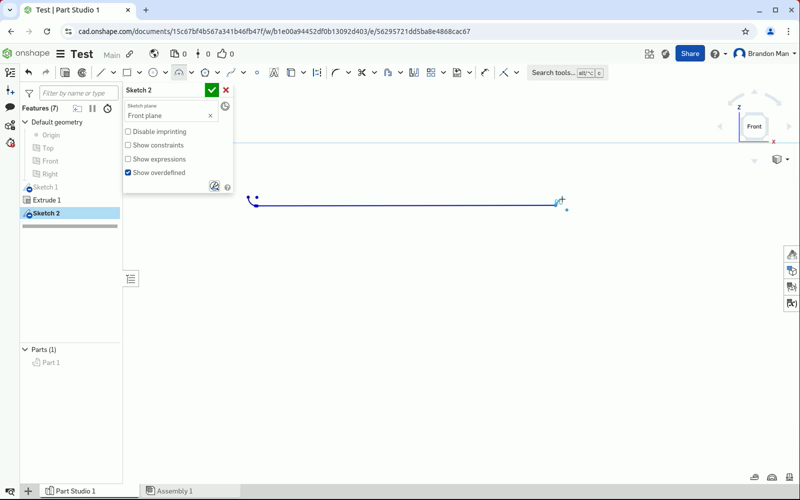
scroll(-6)
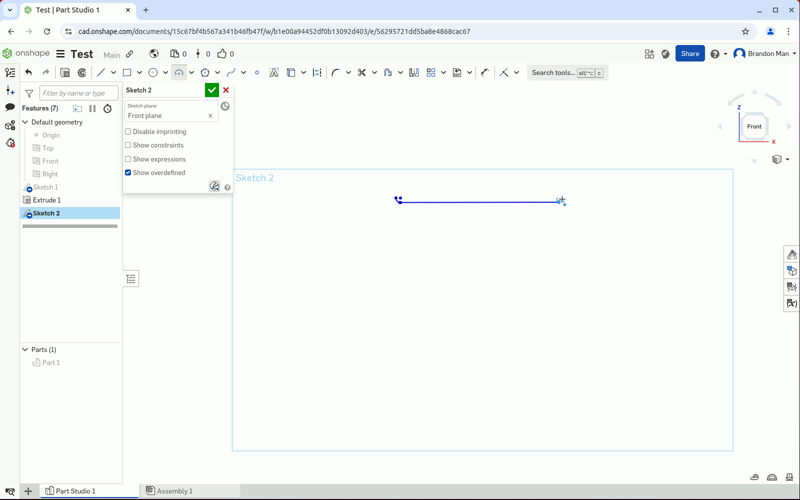
mouse_move(561, 201)
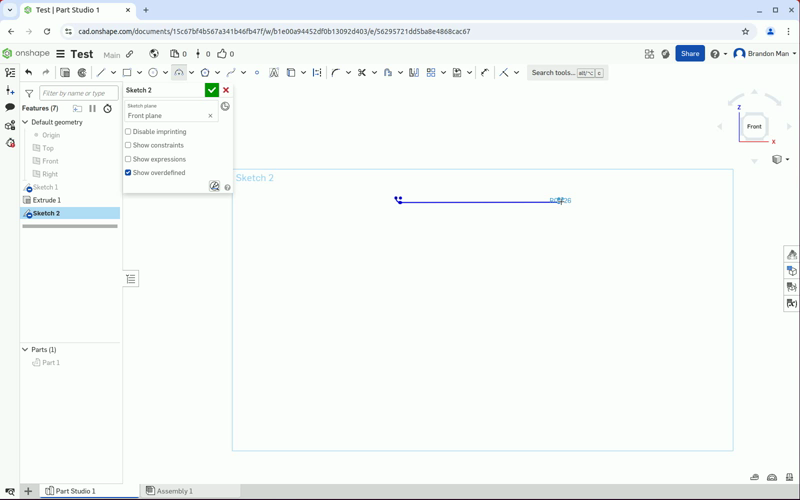
scroll(6)
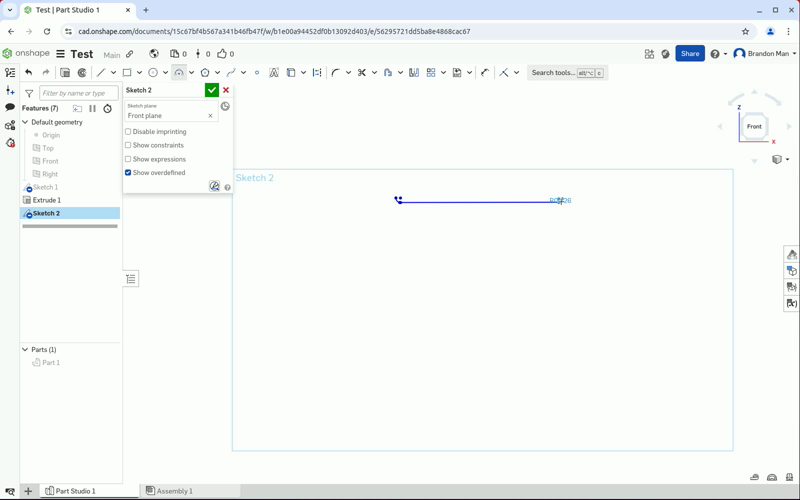
scroll(6)
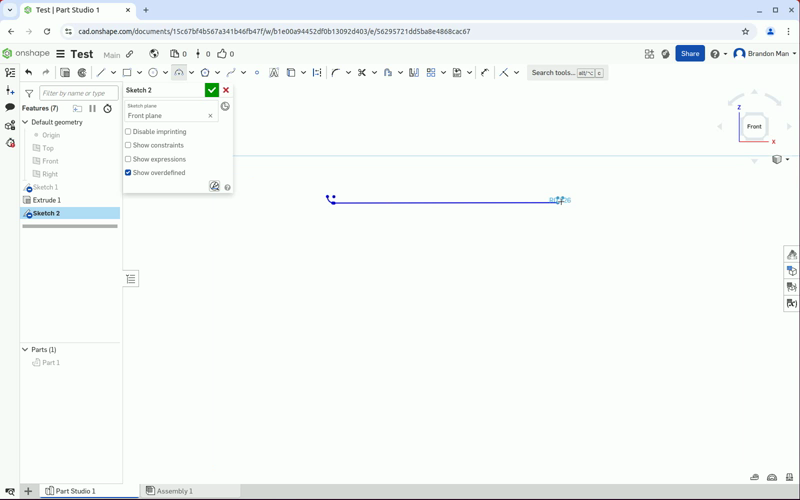
scroll(6)
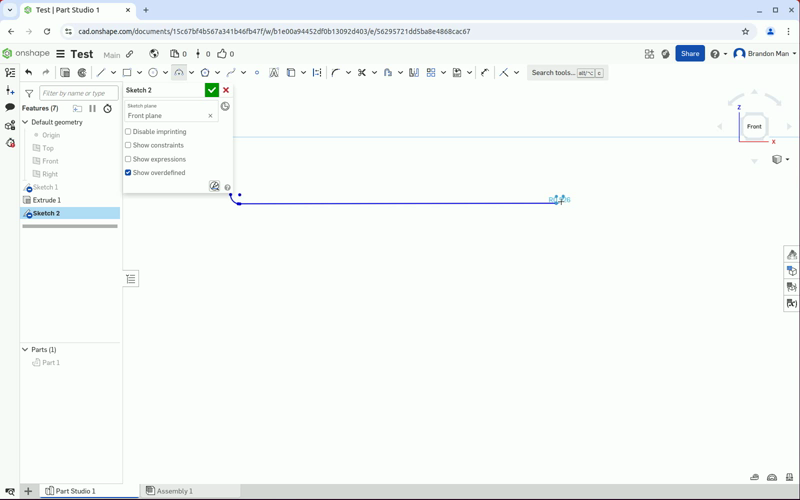
scroll(6)
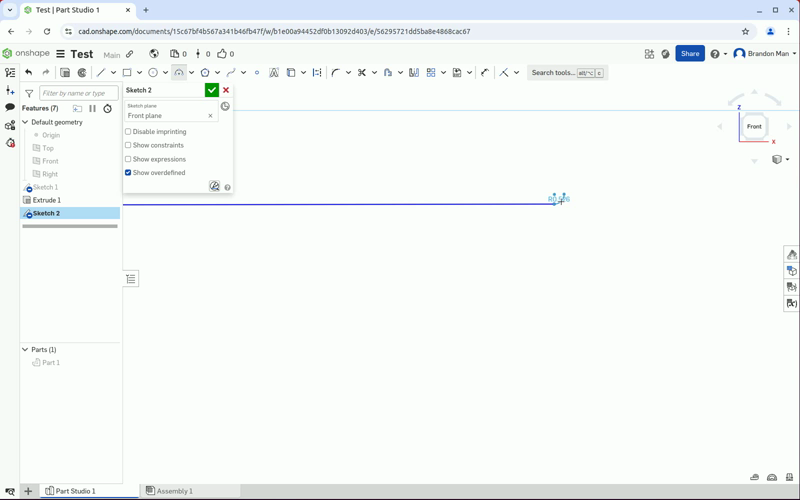
scroll(6)
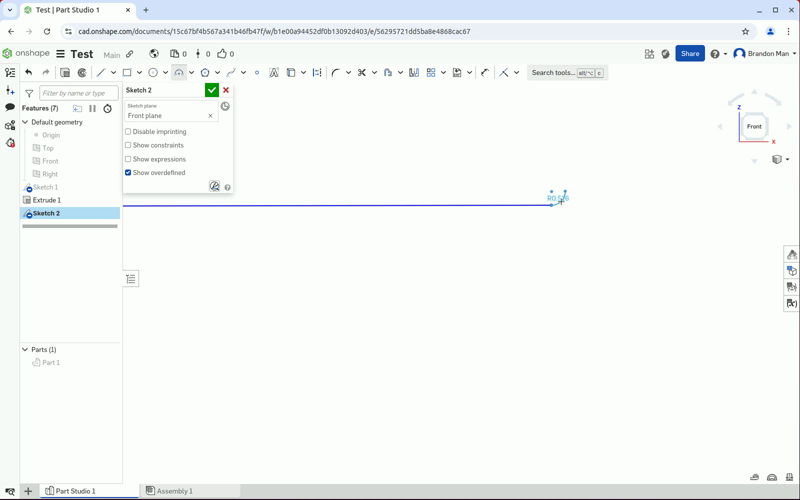
scroll(6)
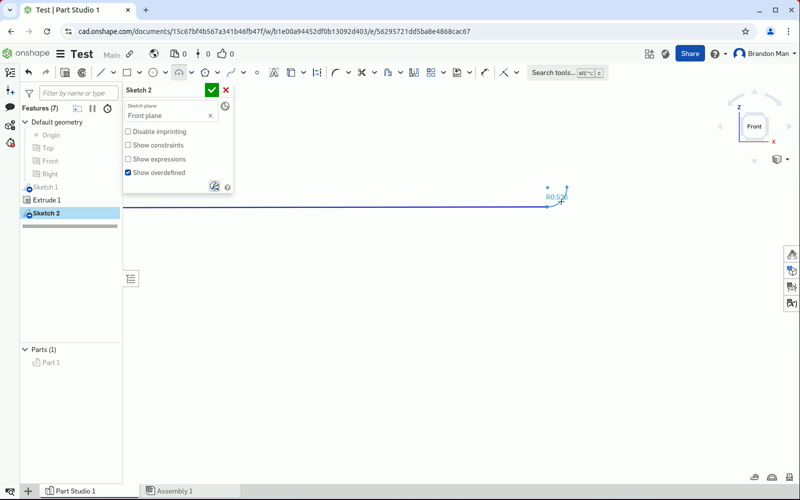
scroll(6)
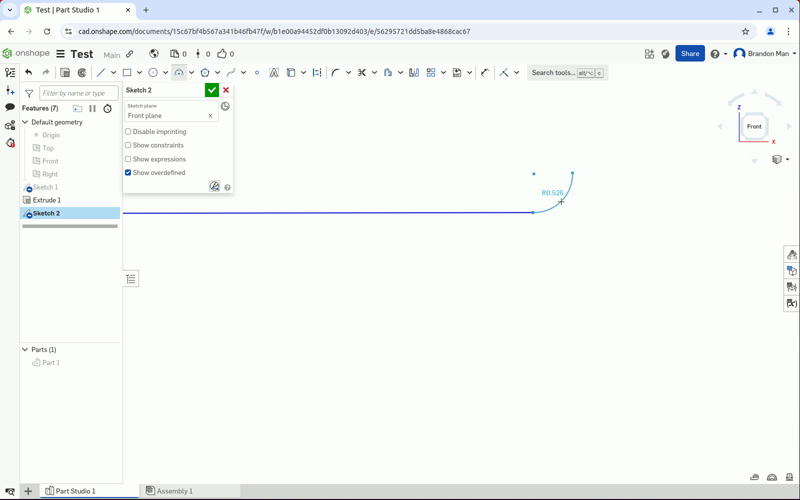
click(561, 201)
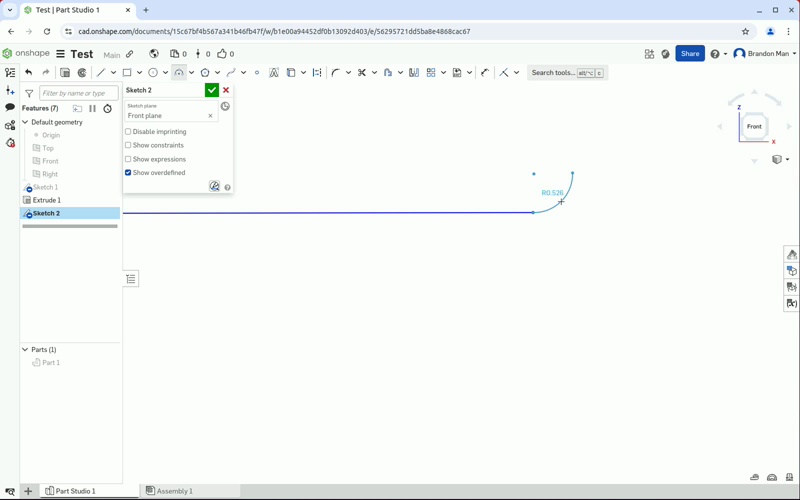
scroll(-6)
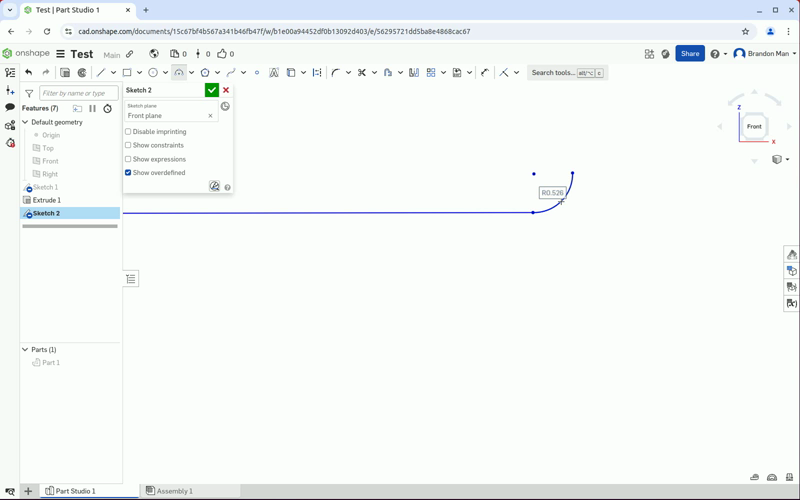
scroll(-6)
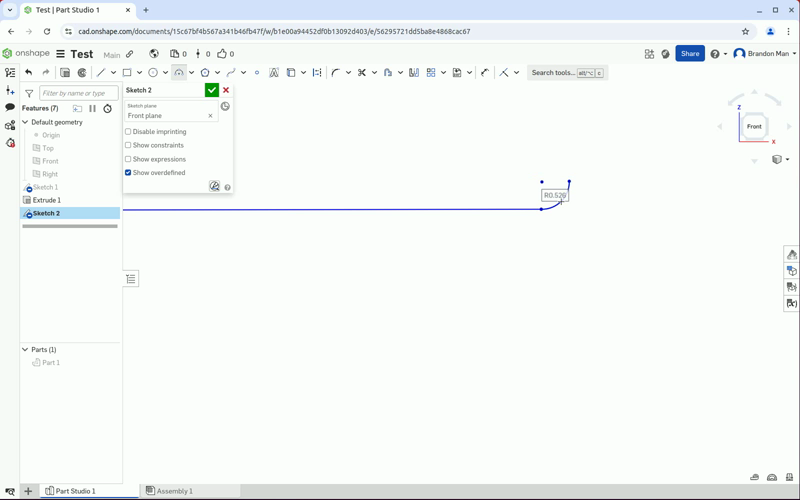
scroll(-6)
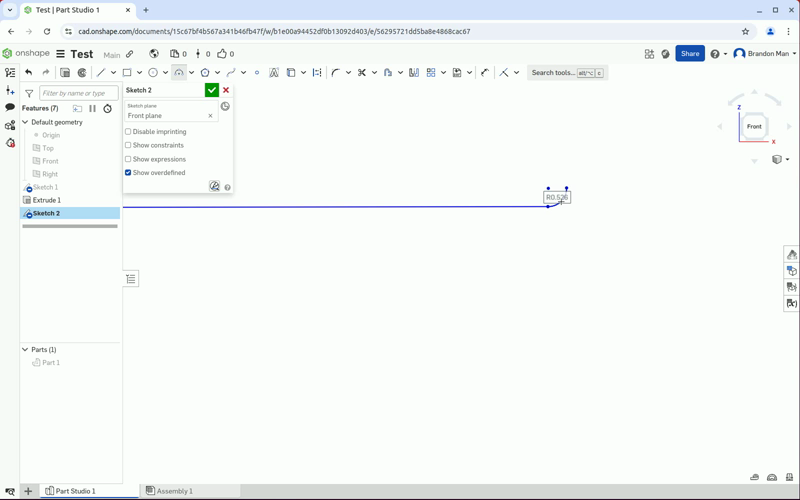
scroll(-6)
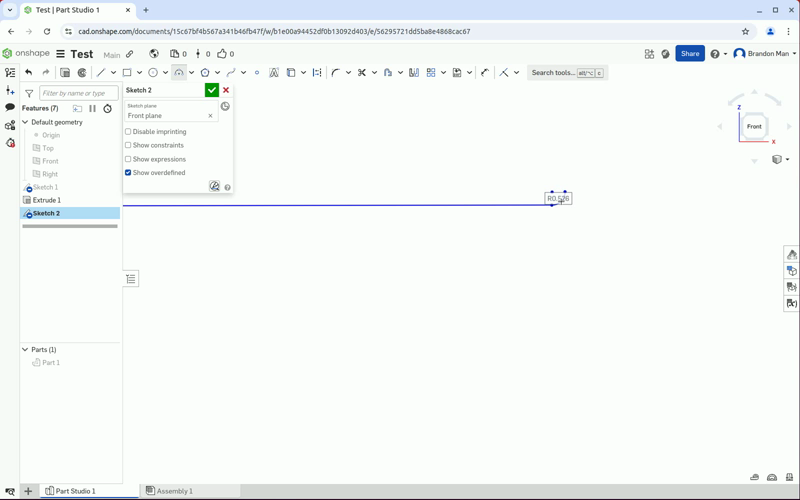
scroll(-6)
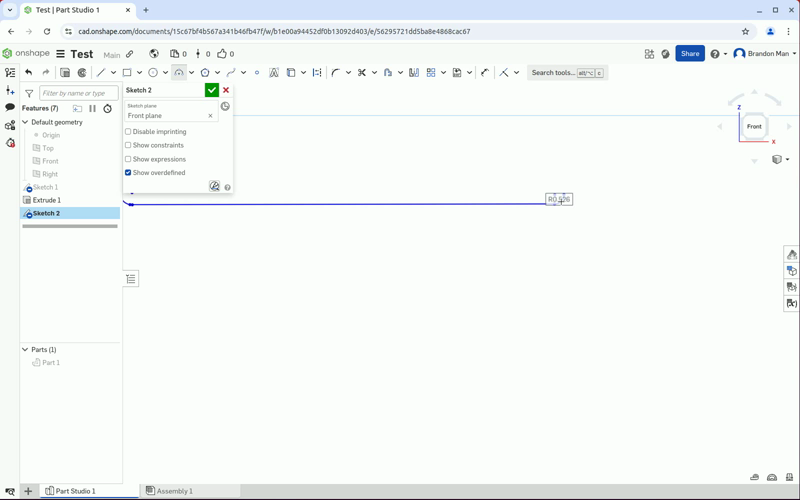
scroll(-6)
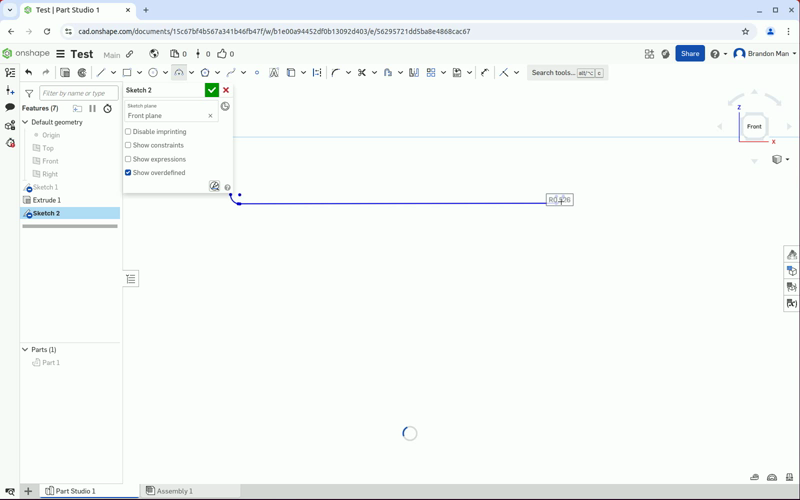
scroll(-6)
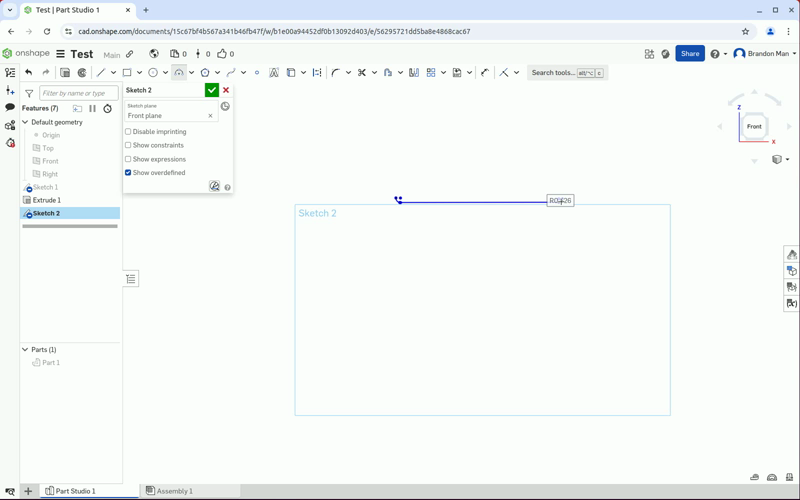
key_up(shift)
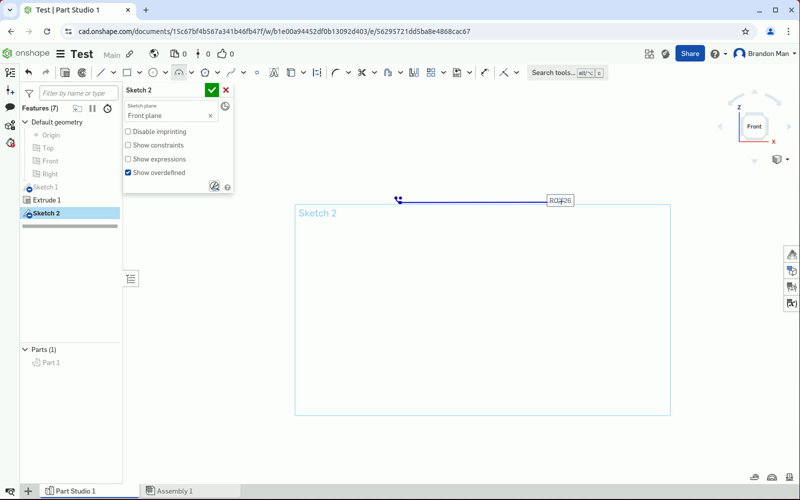
key(esc)
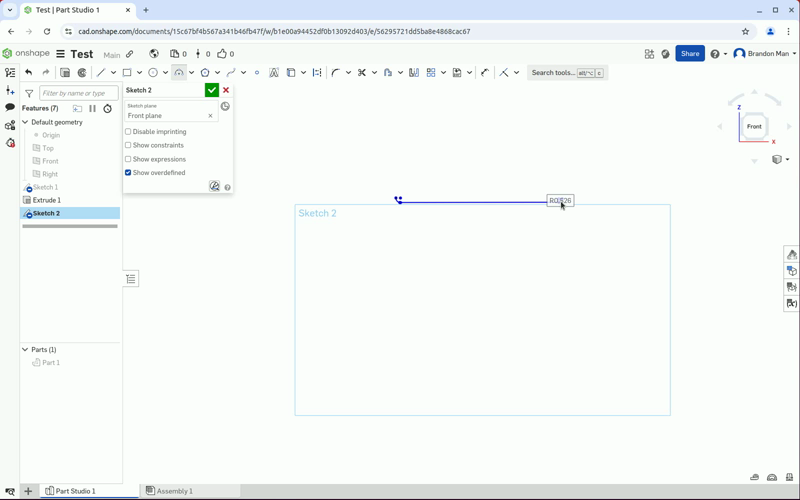
key(l)
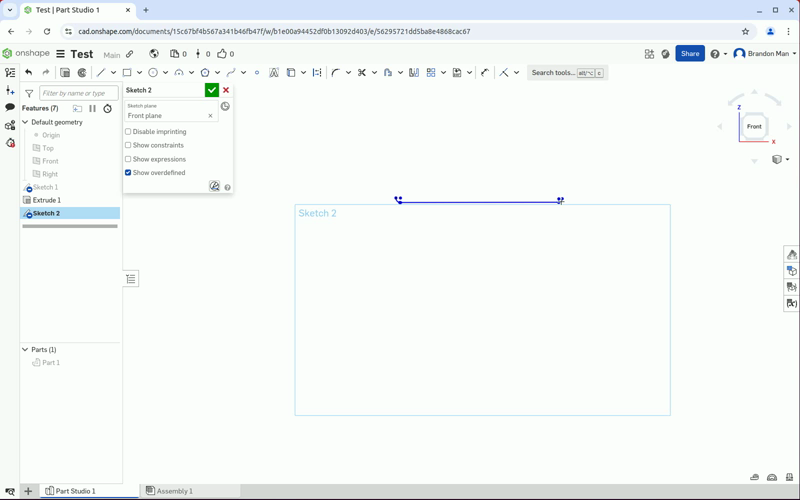
mouse_move(562, 198)
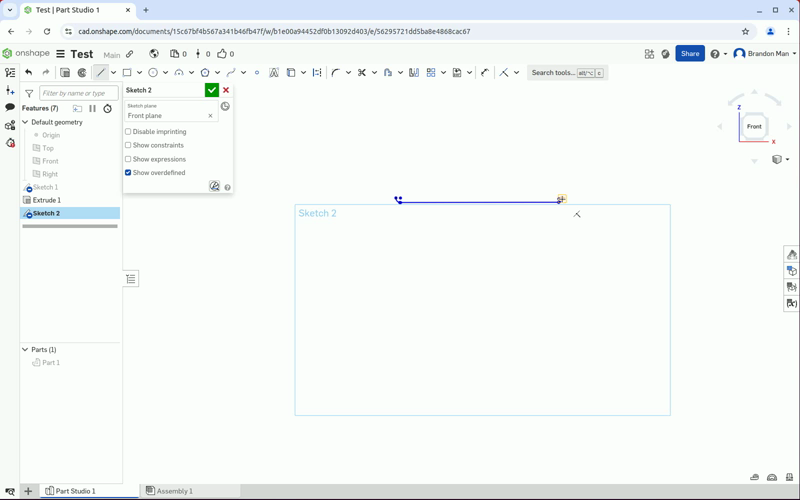
scroll(6)
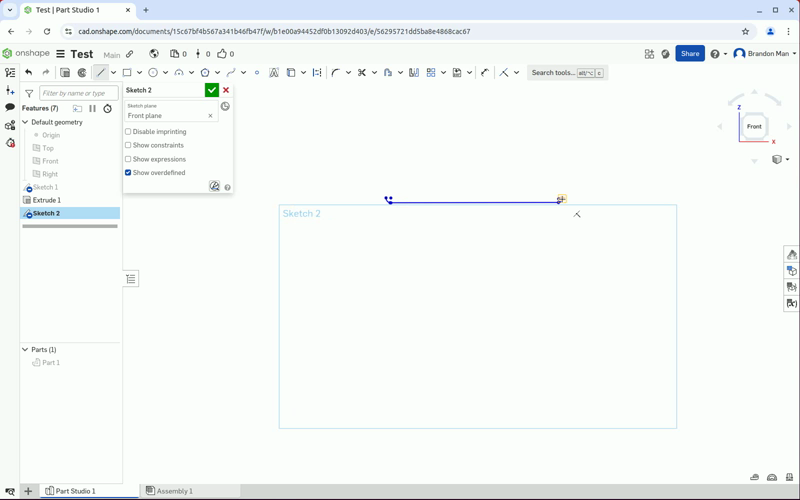
scroll(6)
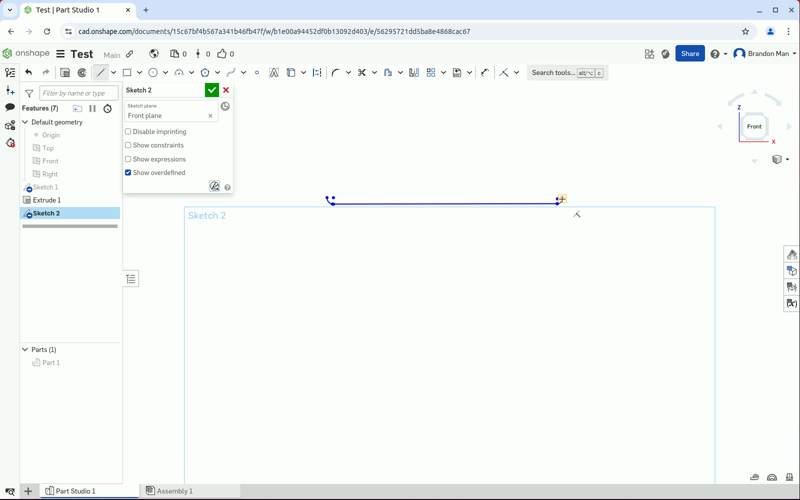
scroll(6)
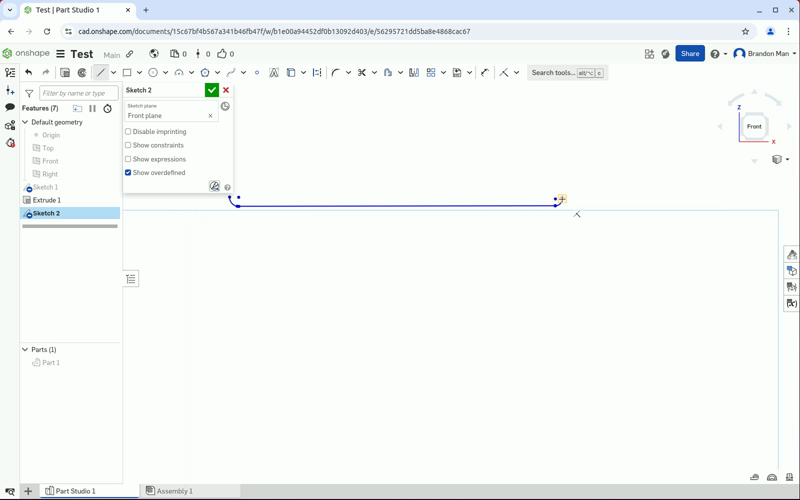
scroll(6)
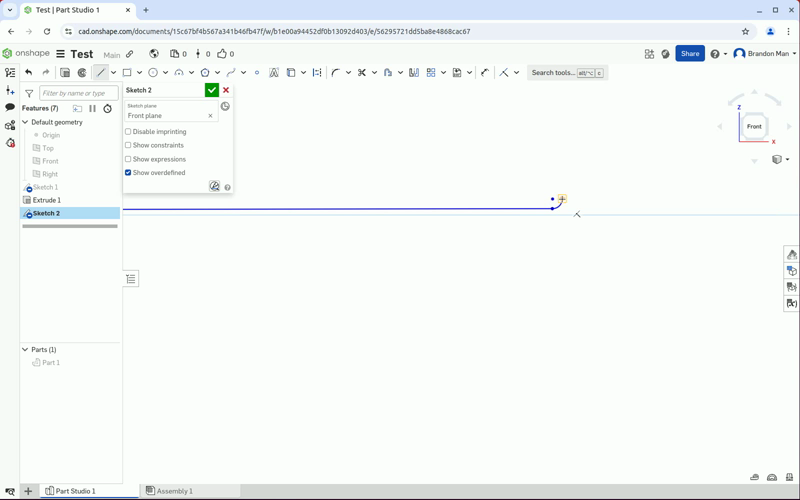
scroll(6)
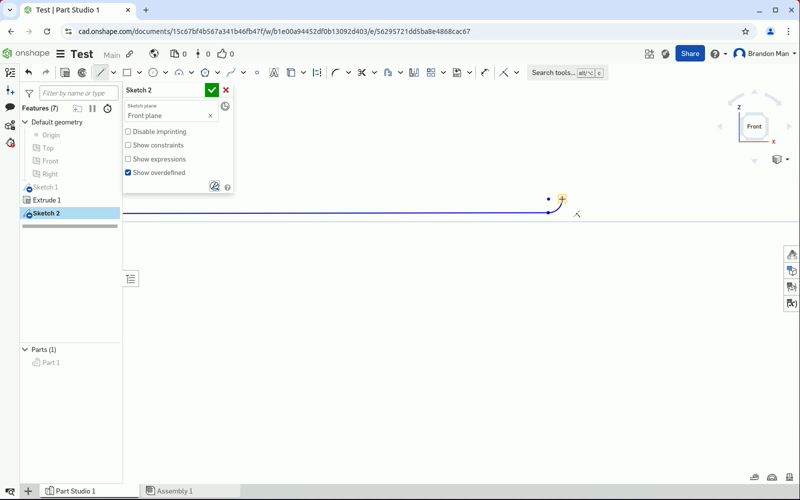
scroll(6)
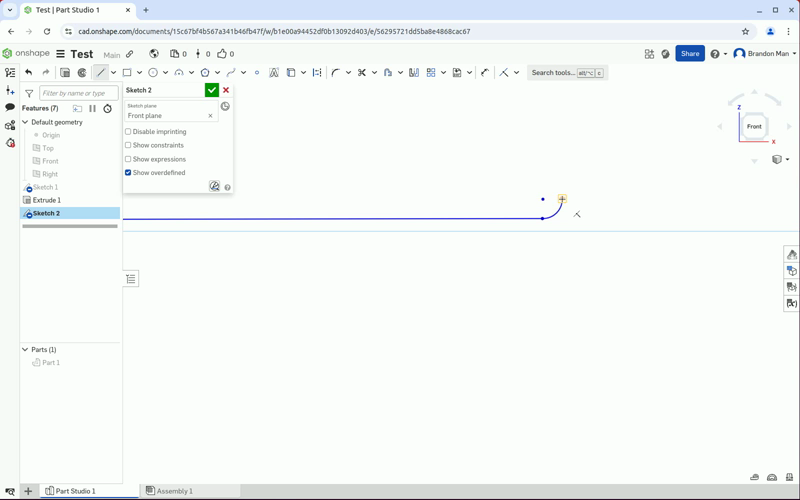
scroll(6)
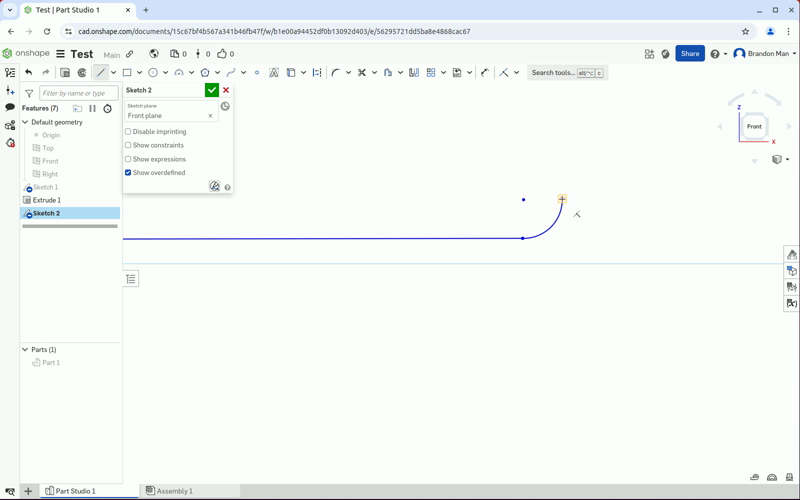
click(562, 198)
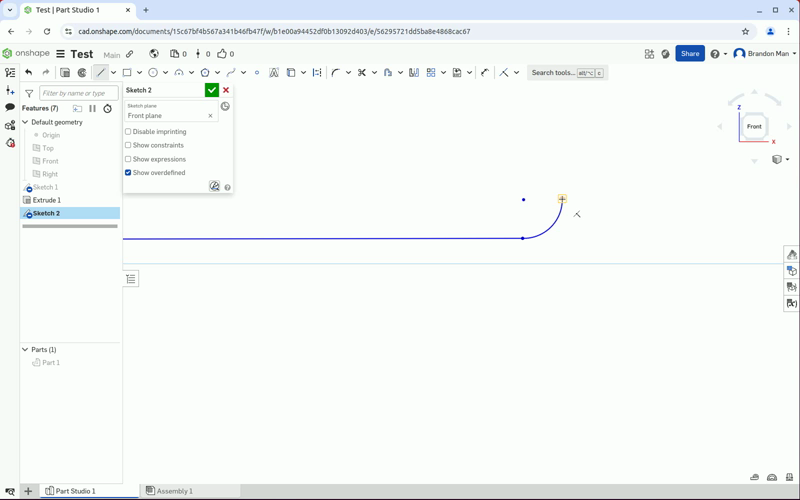
scroll(-6)
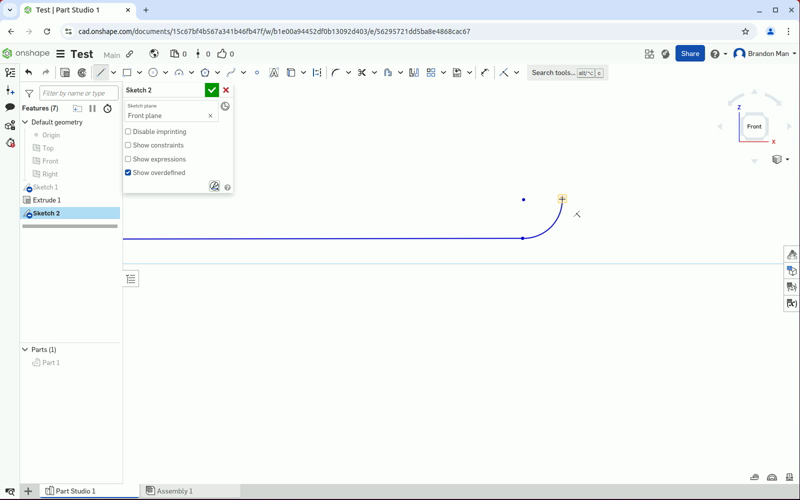
scroll(-6)
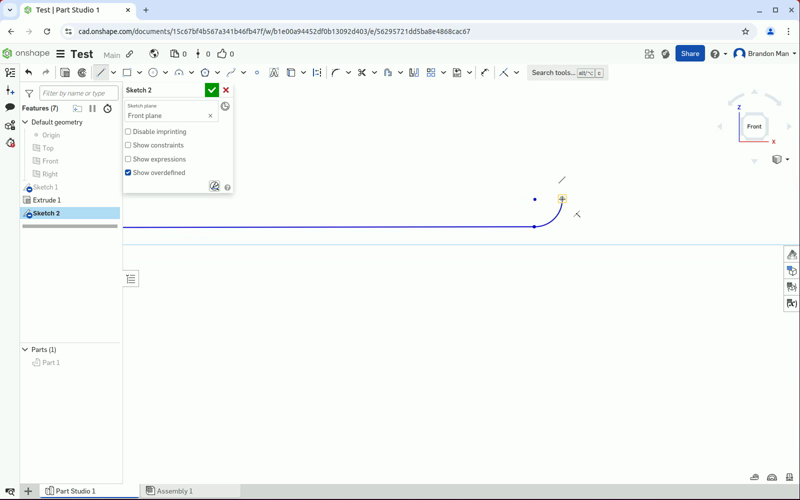
scroll(-6)
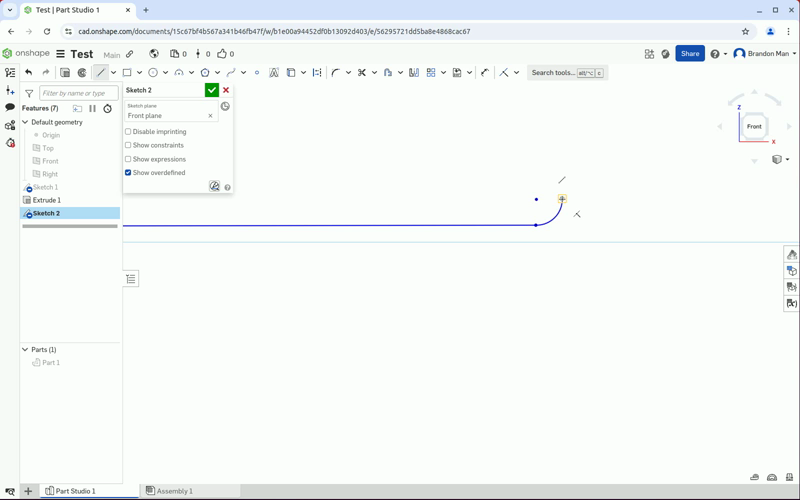
scroll(-6)
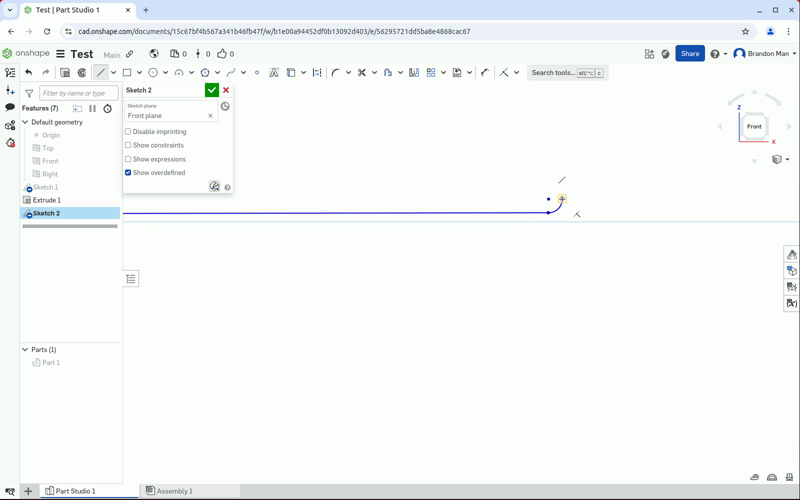
scroll(-6)
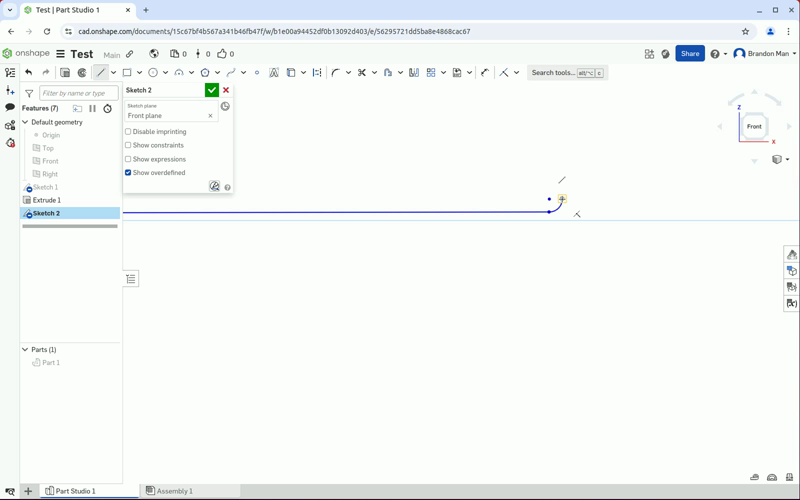
scroll(-6)
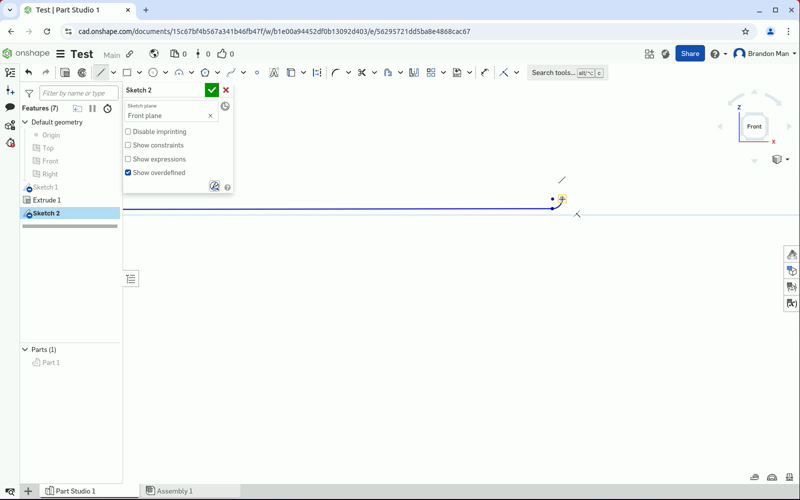
scroll(-6)
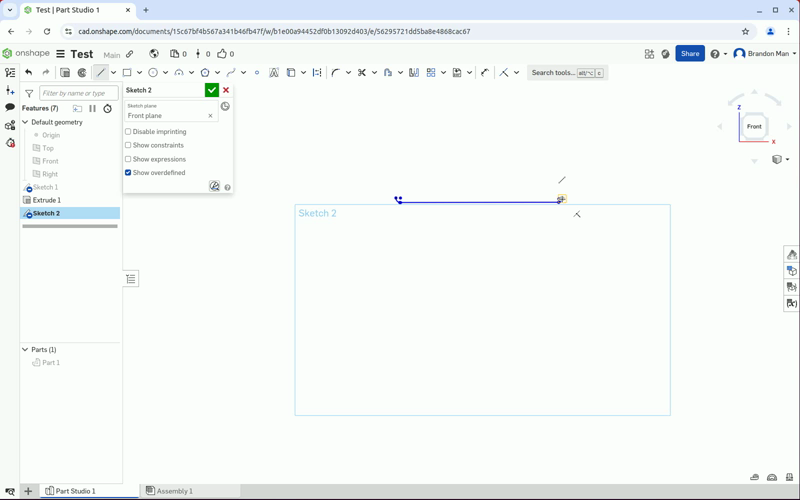
key_down(shift)
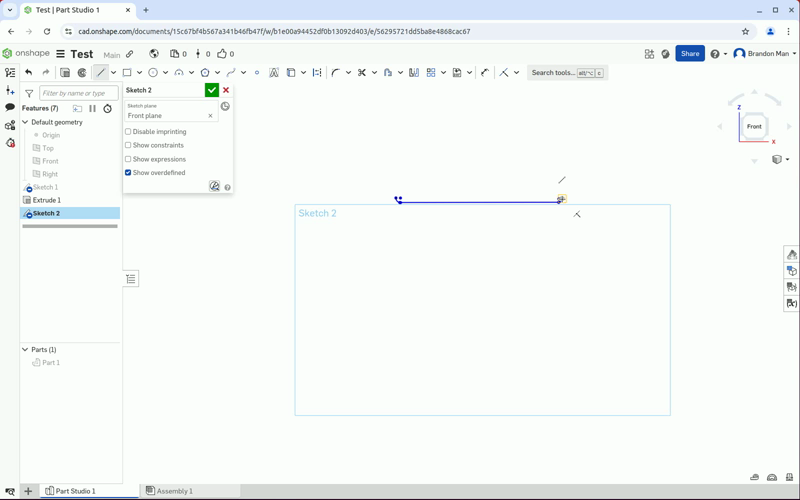
mouse_move(589, 198)
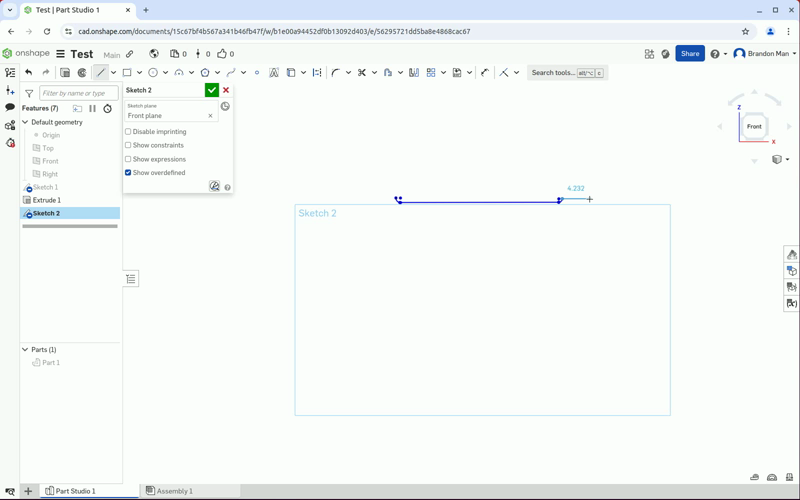
mouse_move(562, 189)
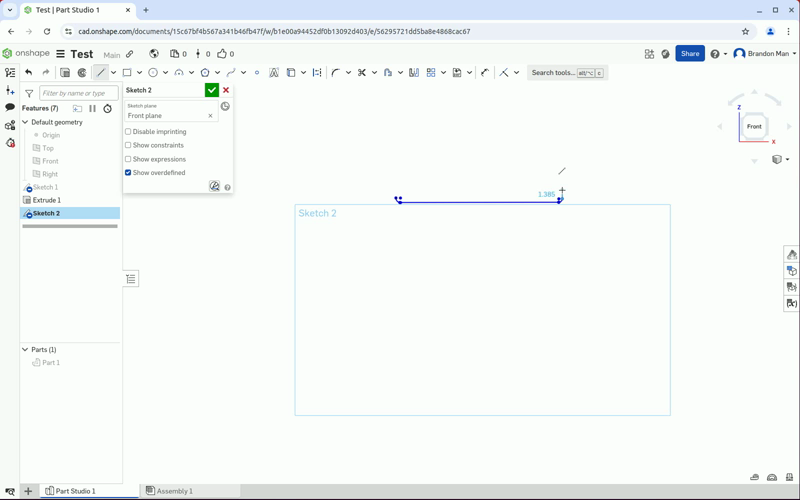
click(562, 189)
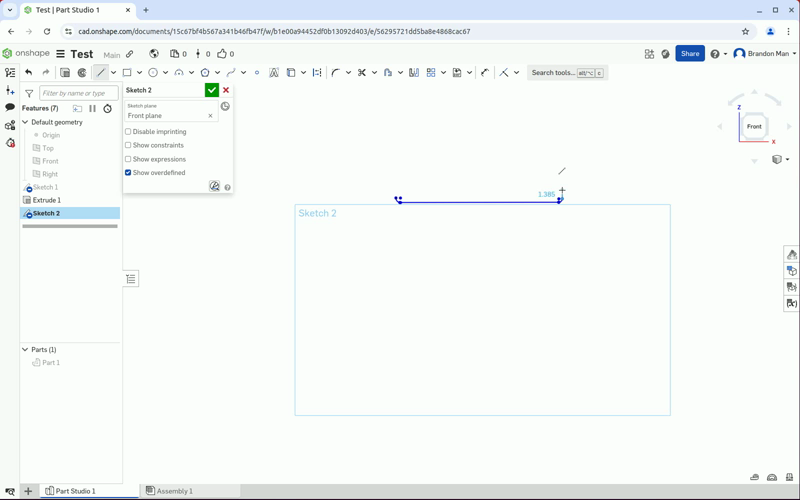
key_up(shift)
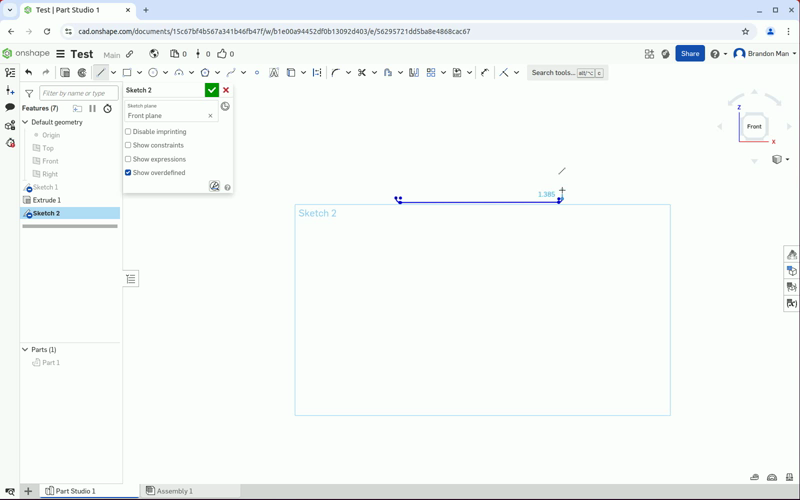
key(esc)
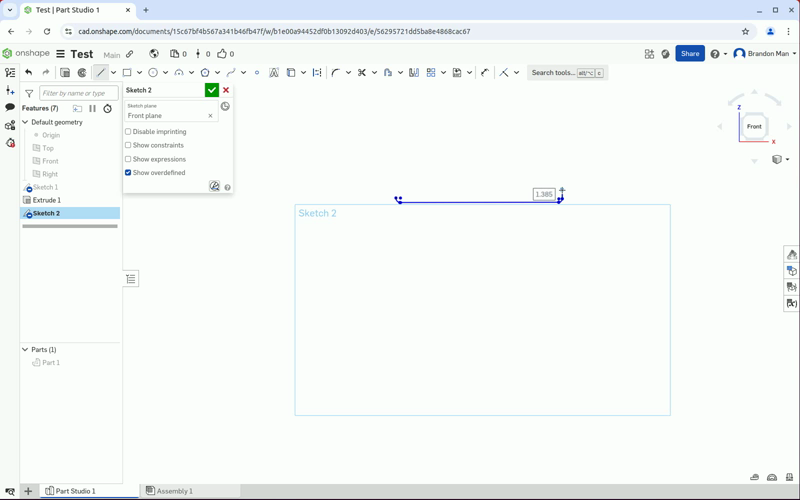
key(a)
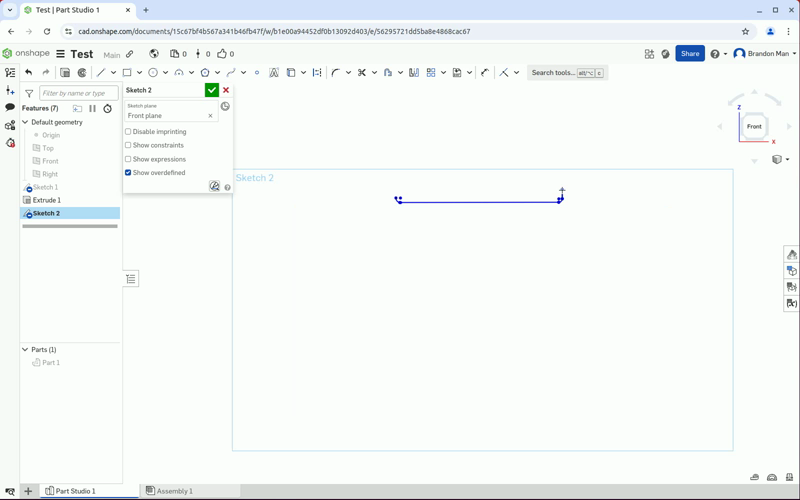
mouse_move(562, 189)
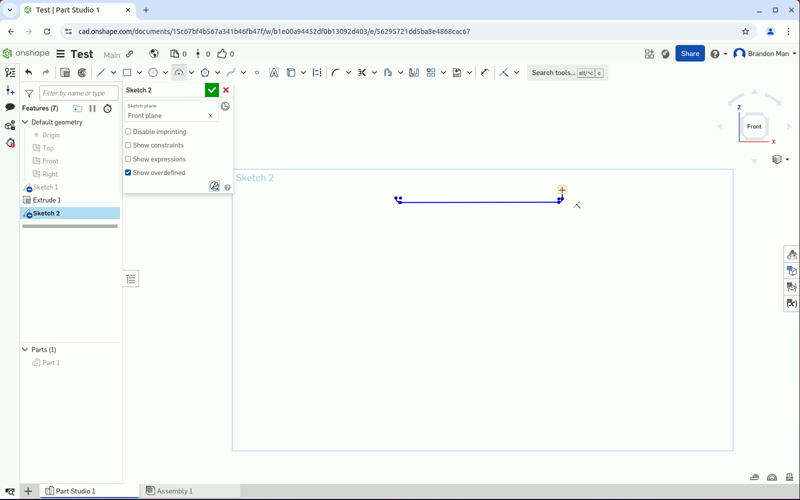
click(562, 189)
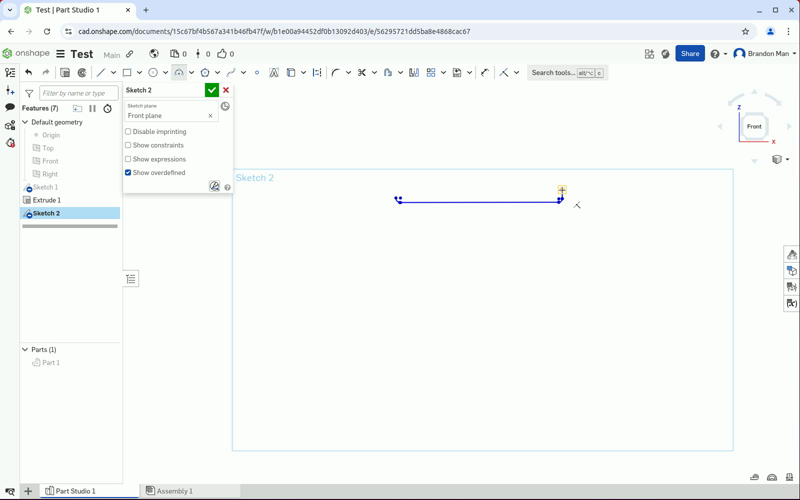
key_down(shift)
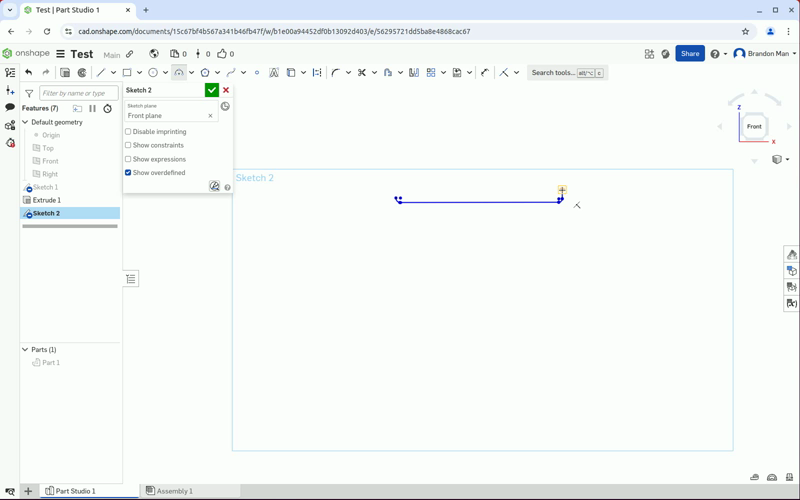
mouse_move(558, 186)
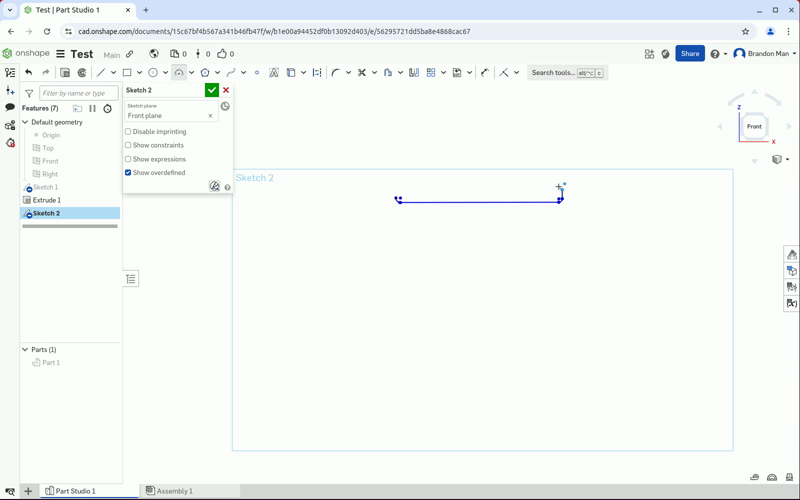
scroll(6)
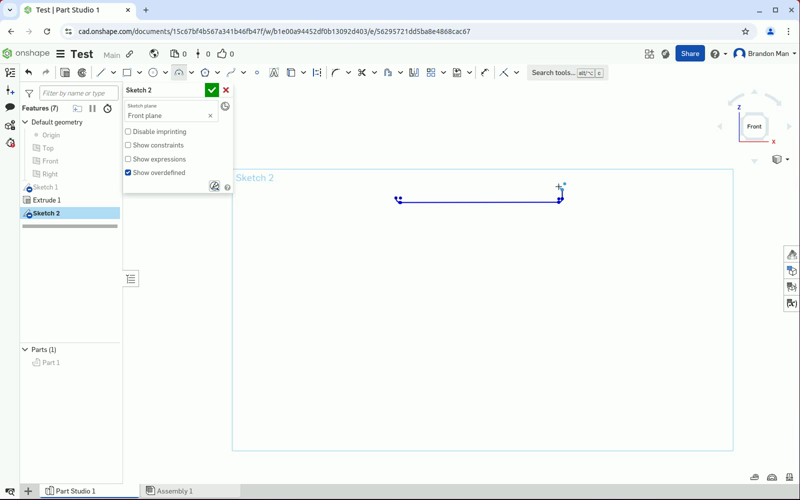
scroll(6)
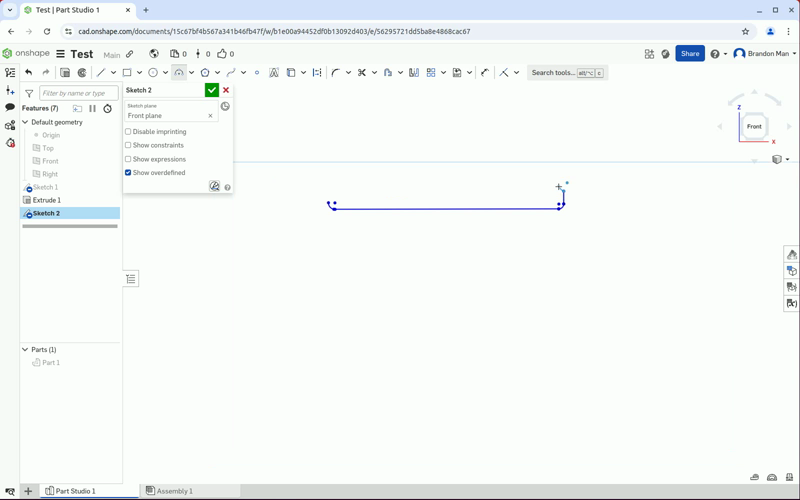
scroll(6)
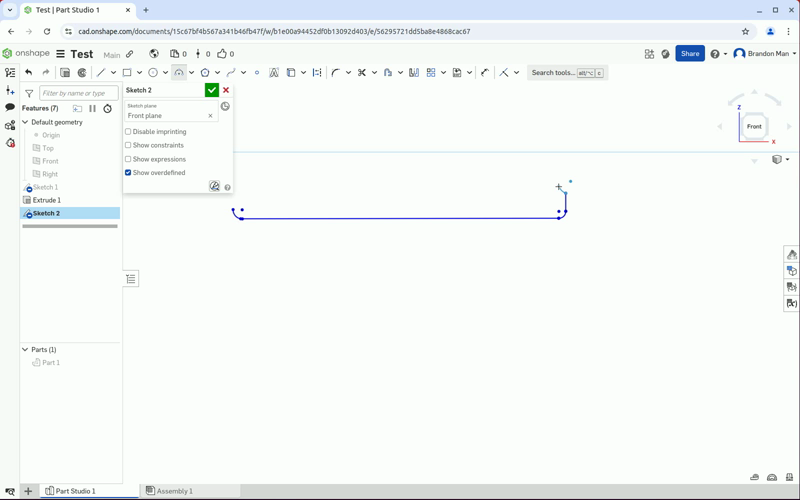
scroll(6)
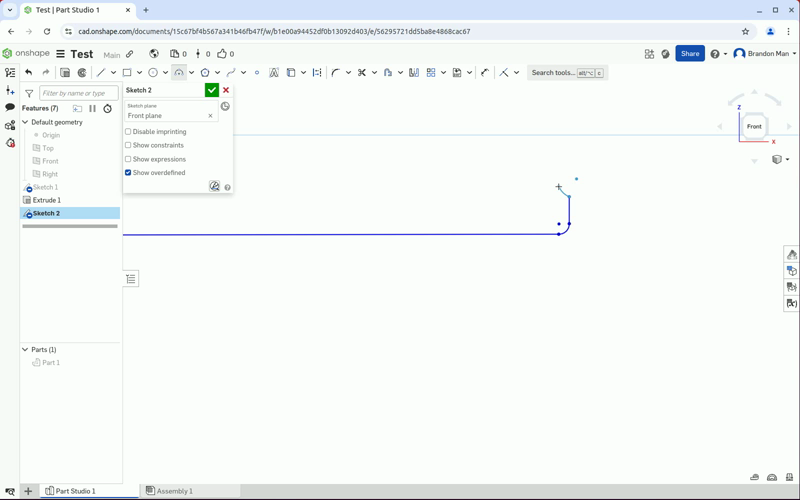
scroll(6)
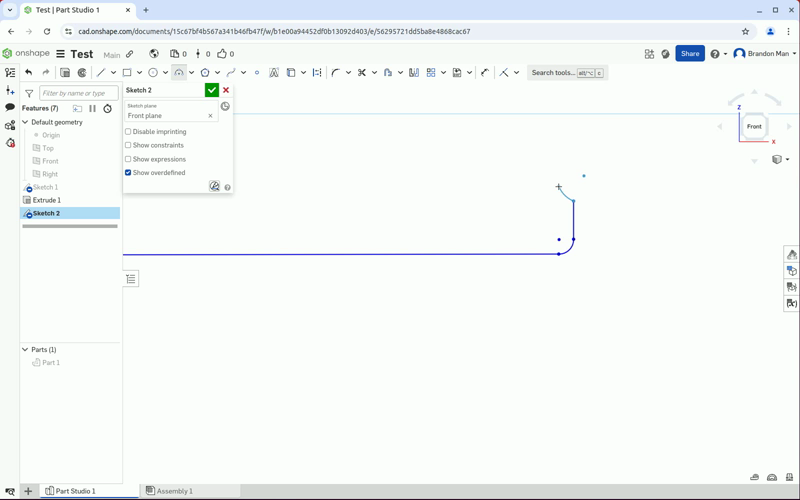
scroll(6)
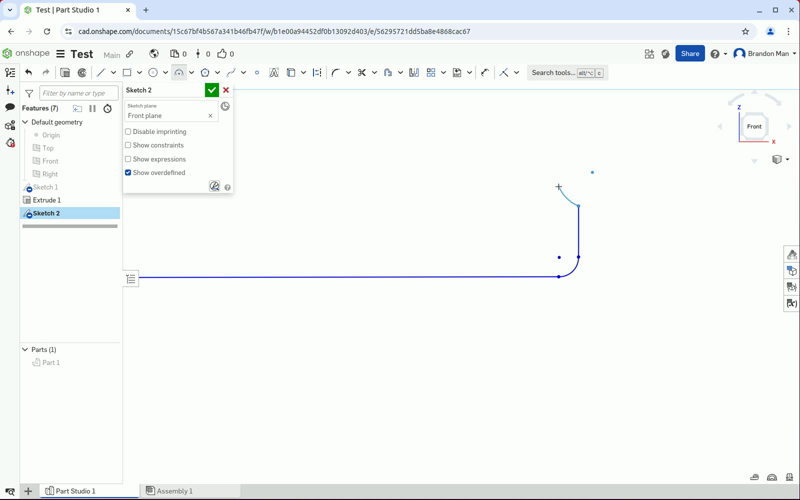
scroll(6)
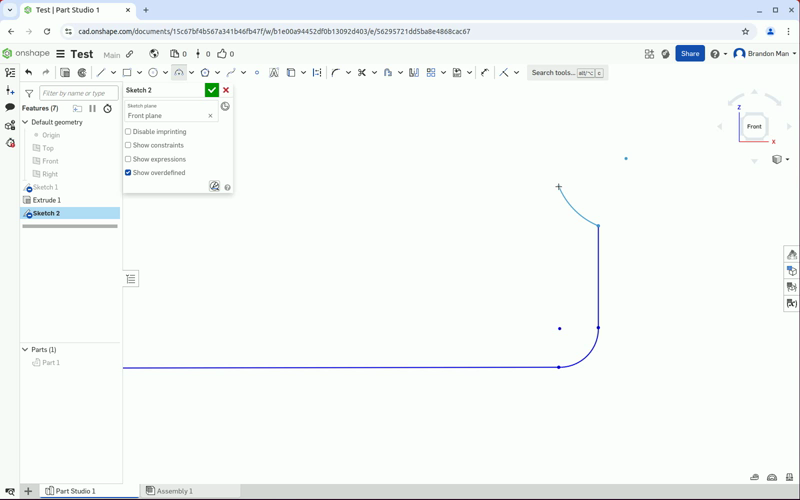
click(558, 186)
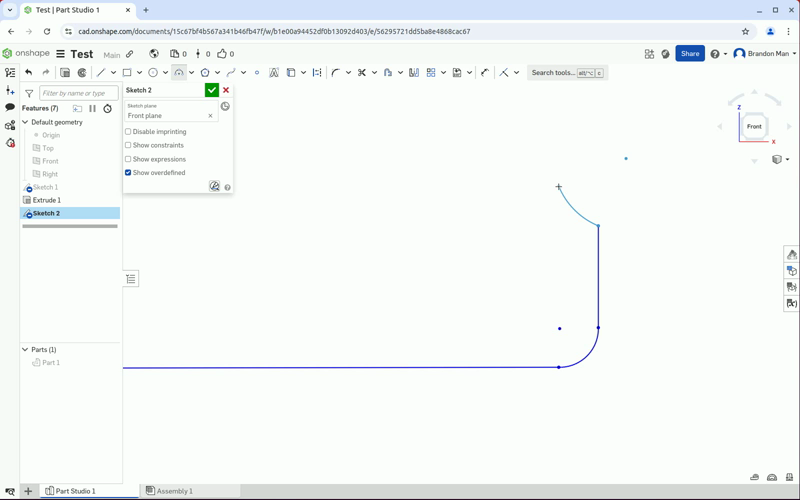
scroll(-6)
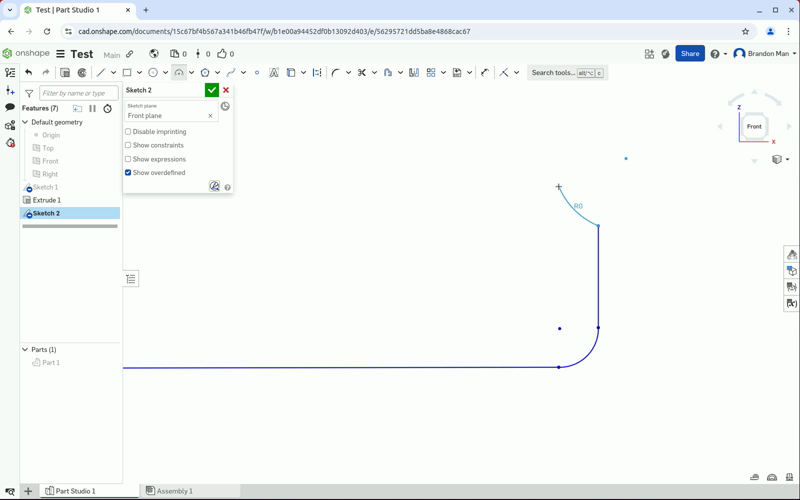
scroll(-6)
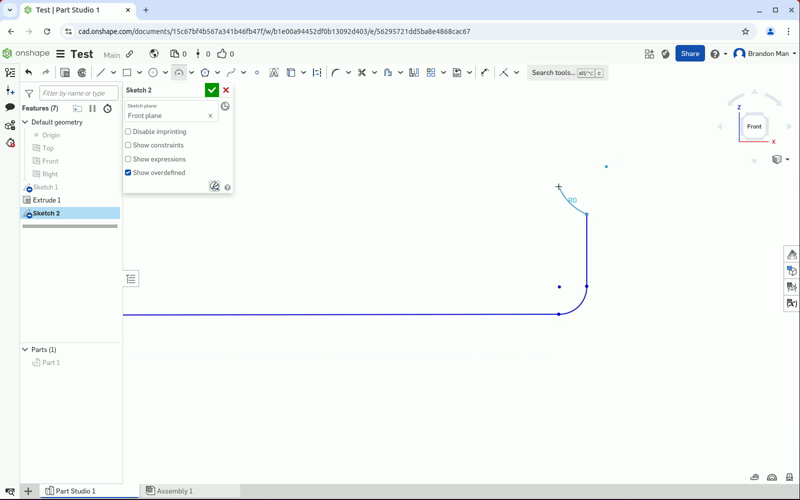
scroll(-6)
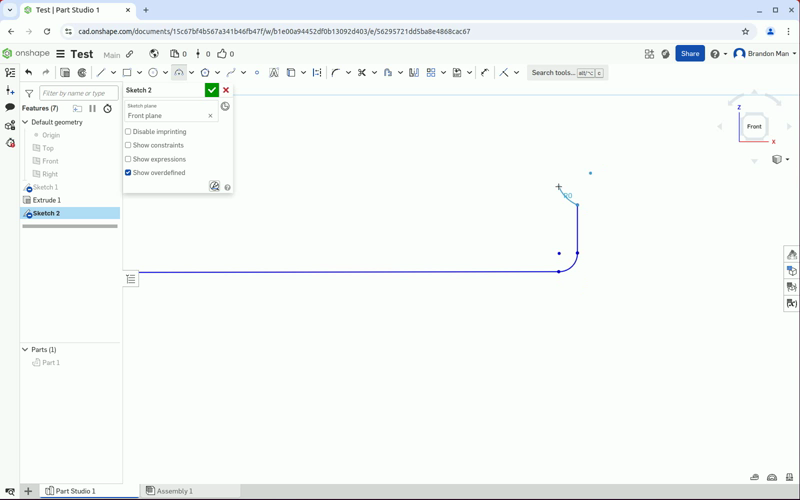
scroll(-6)
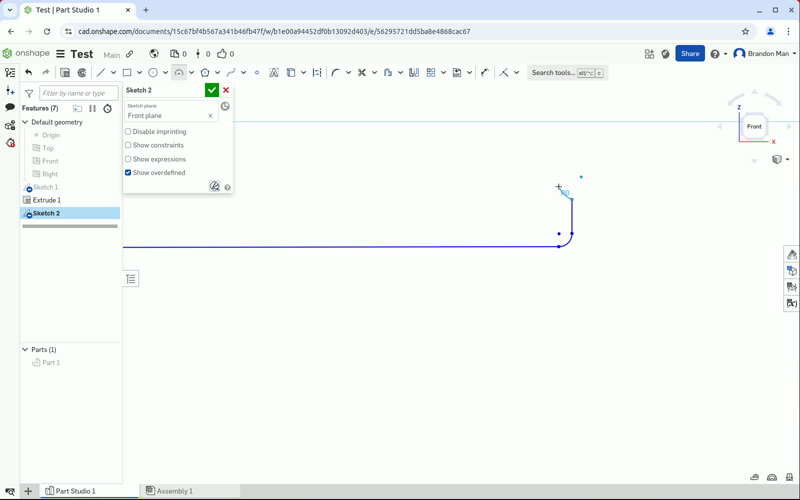
scroll(-6)
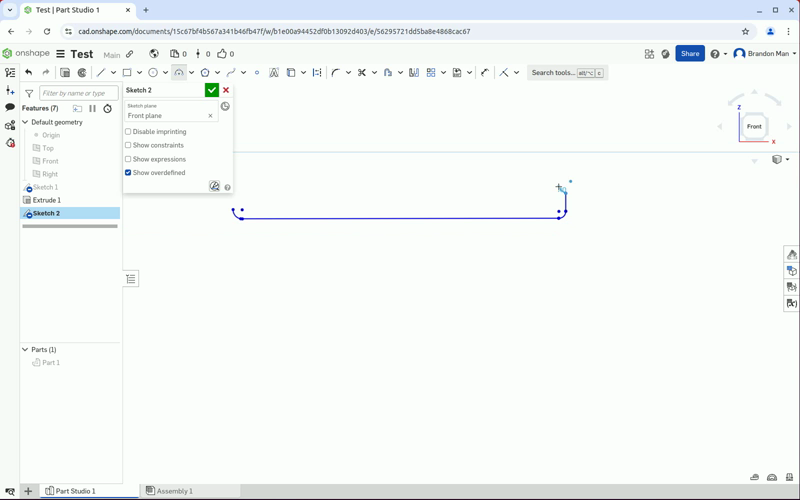
scroll(-6)
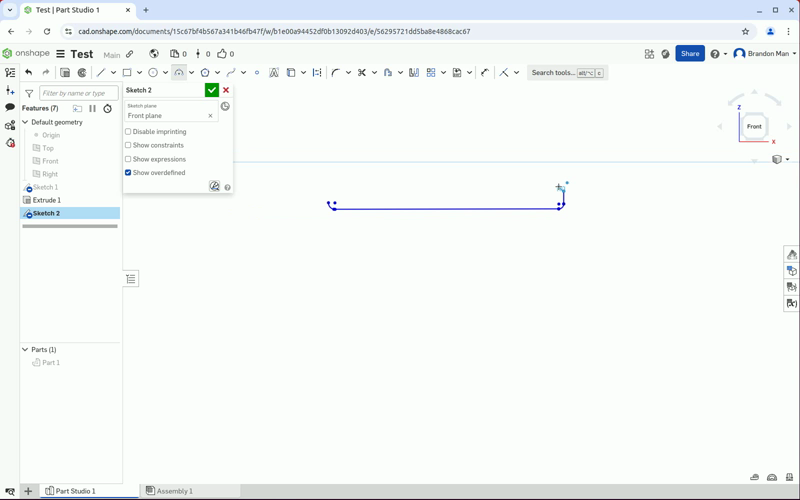
scroll(-6)
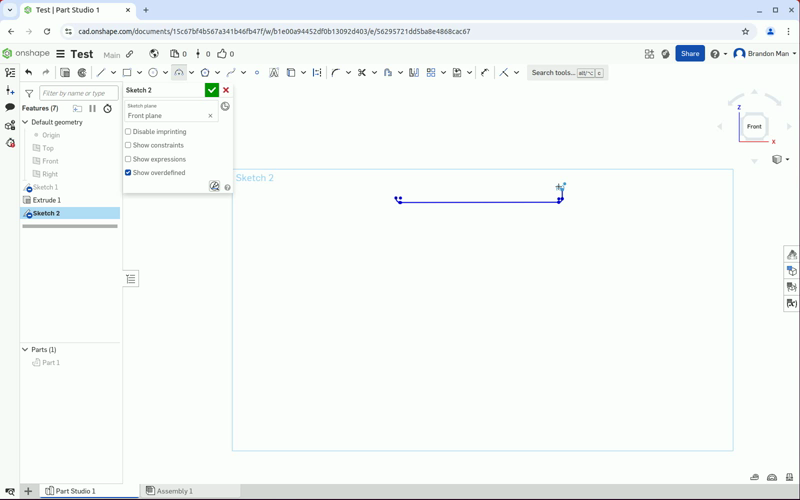
mouse_move(561, 187)
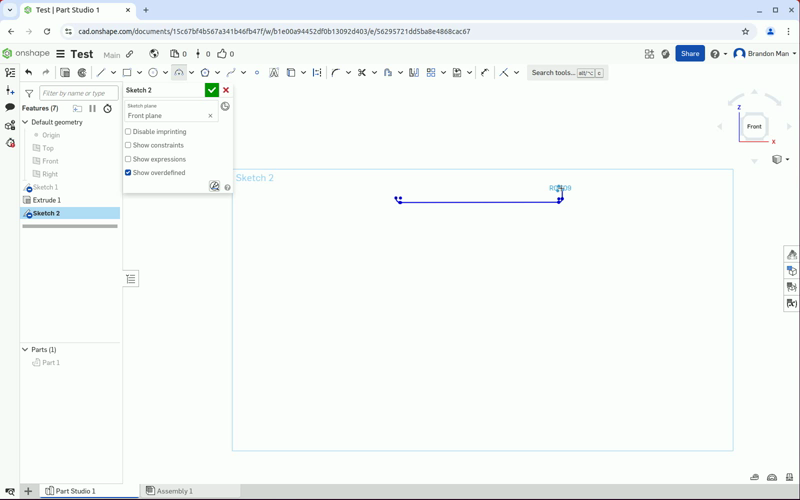
scroll(6)
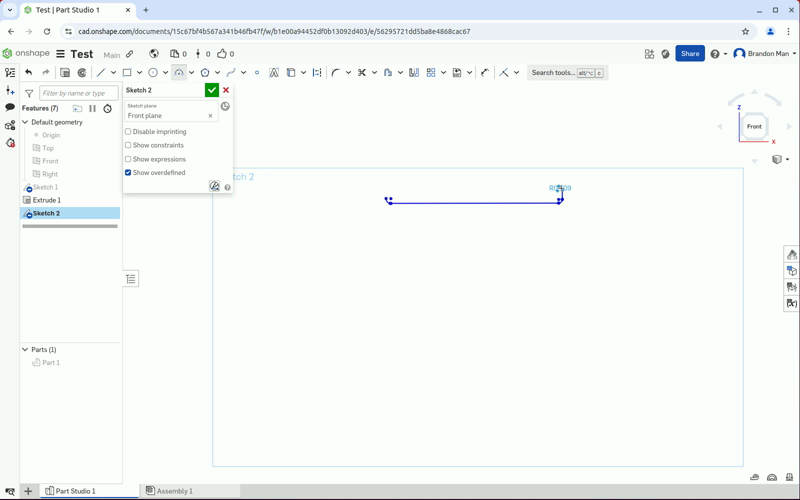
scroll(6)
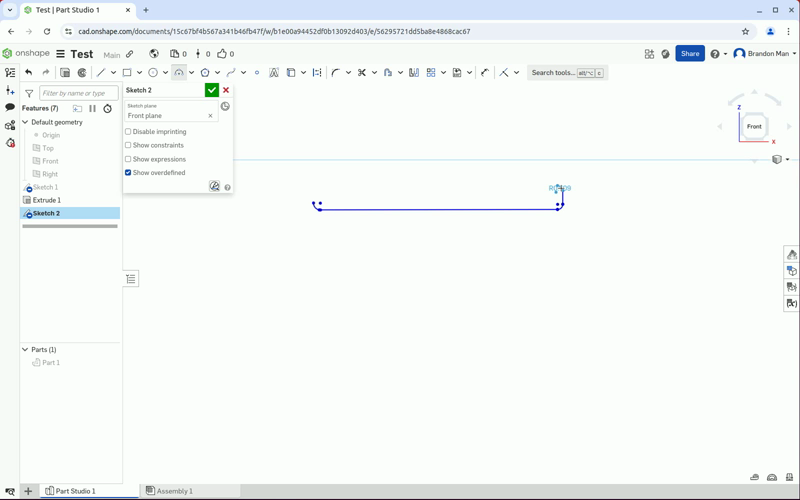
scroll(6)
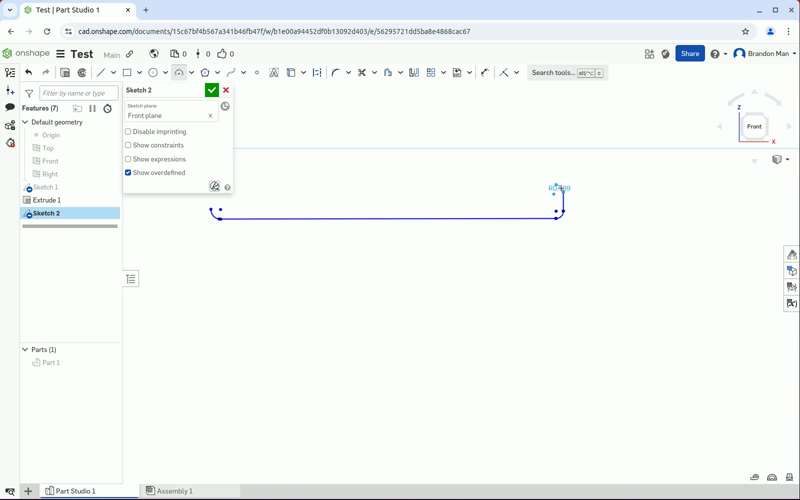
scroll(6)
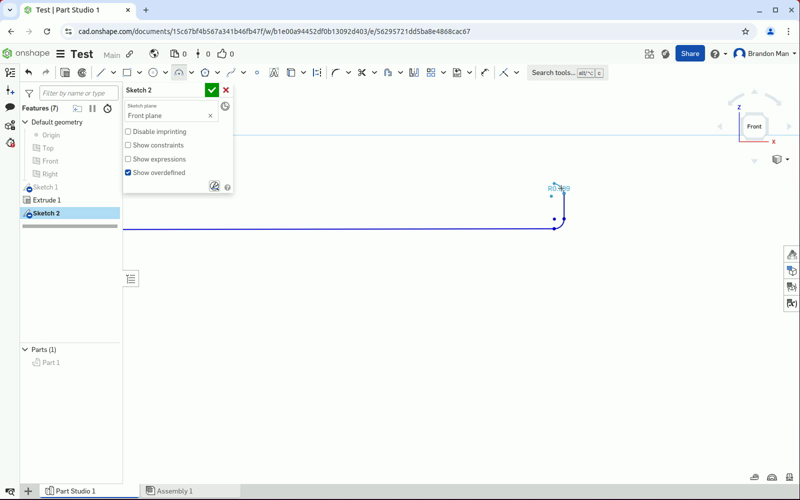
scroll(6)
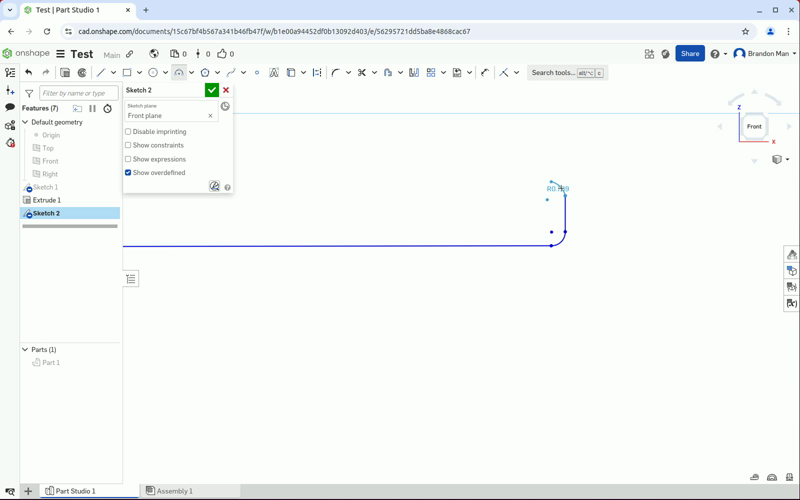
scroll(6)
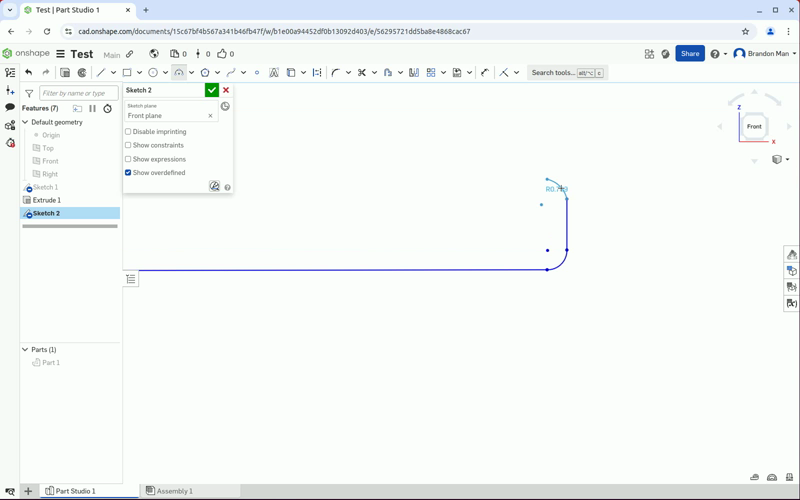
scroll(6)
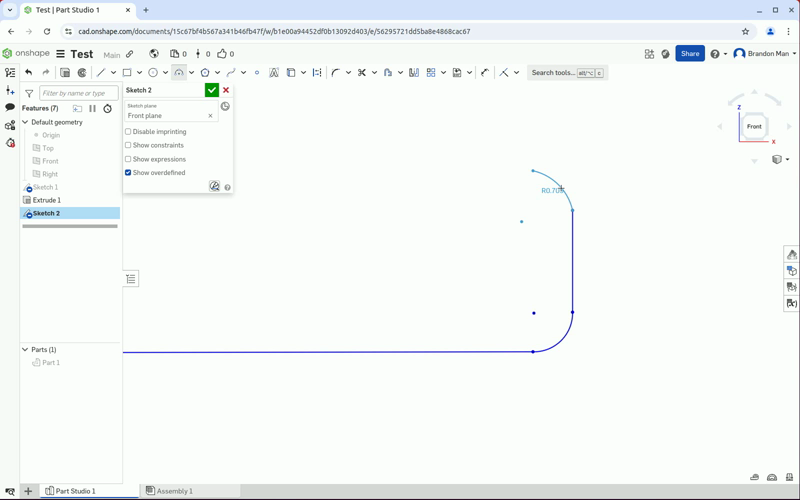
click(561, 187)
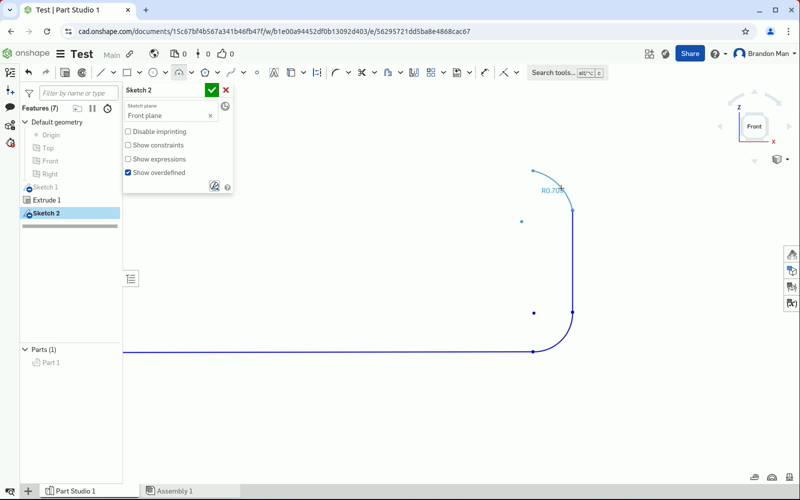
scroll(-6)
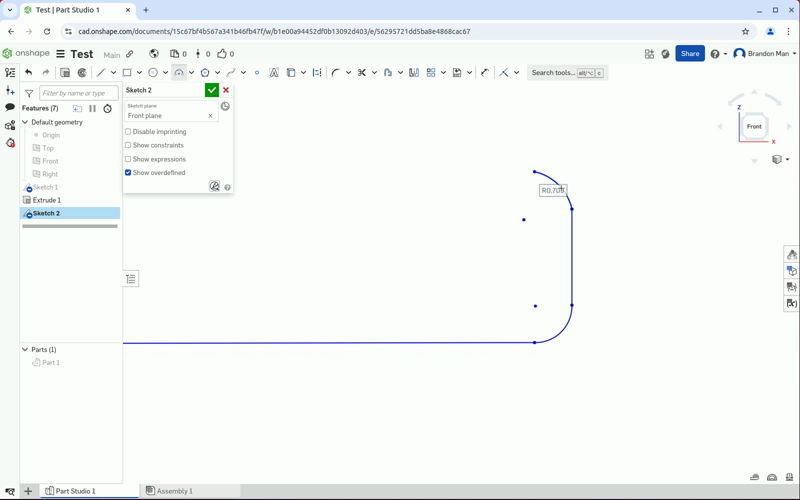
scroll(-6)
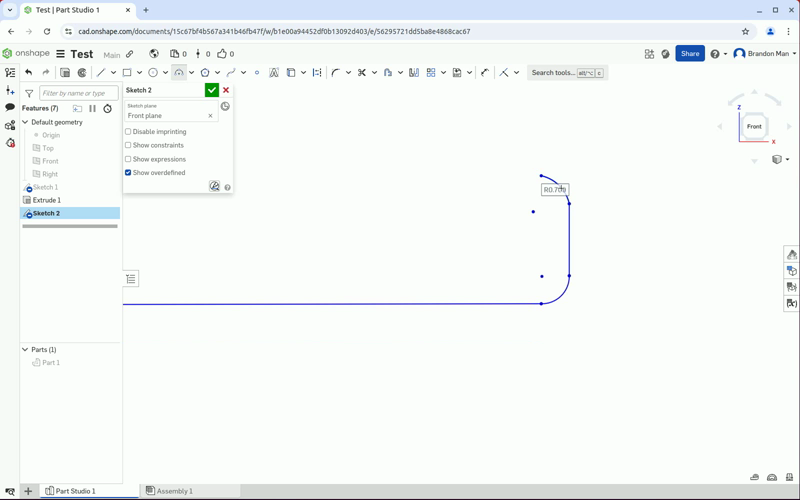
scroll(-6)
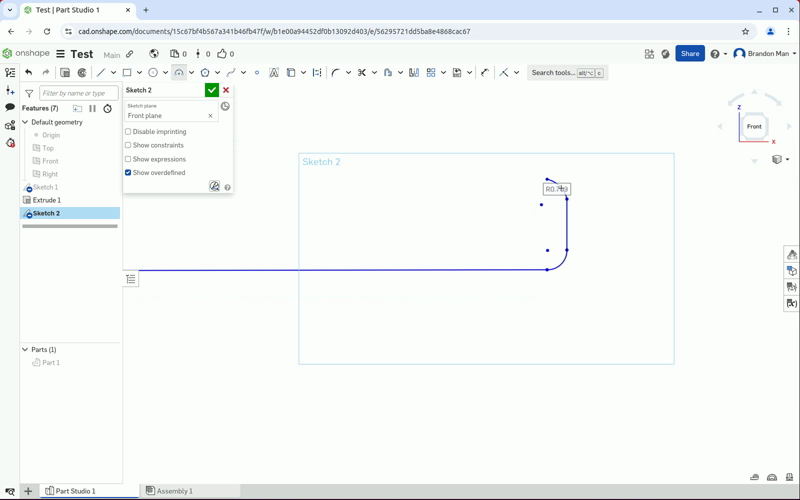
scroll(-6)
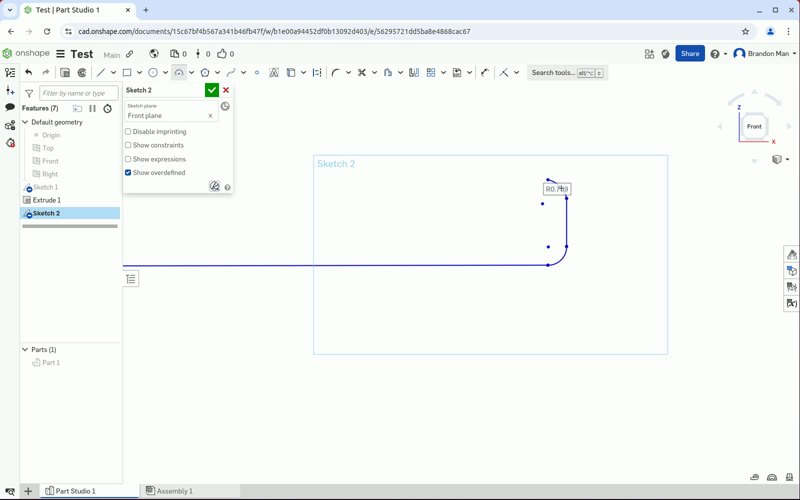
scroll(-6)
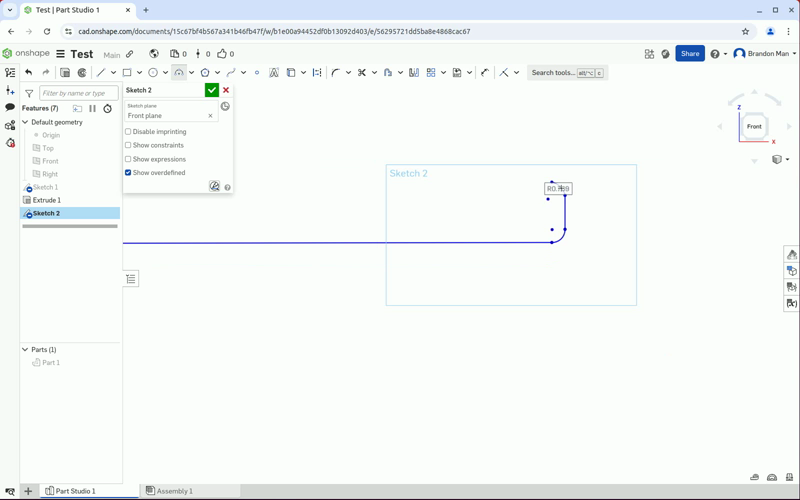
scroll(-6)
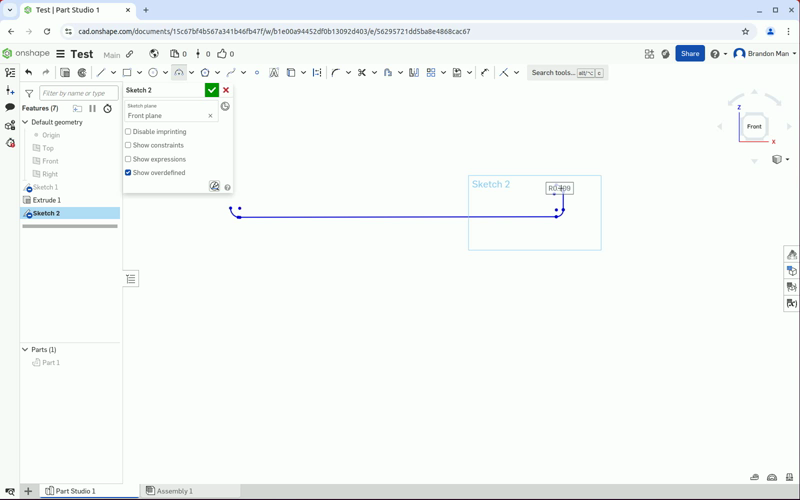
scroll(-6)
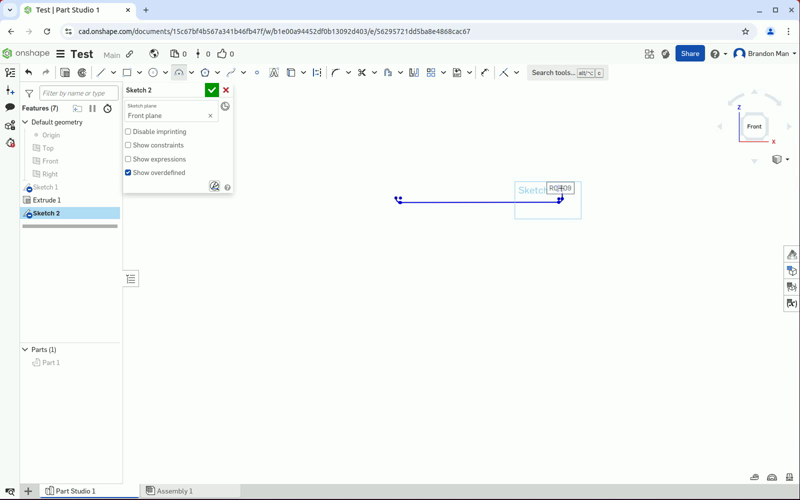
key_up(shift)
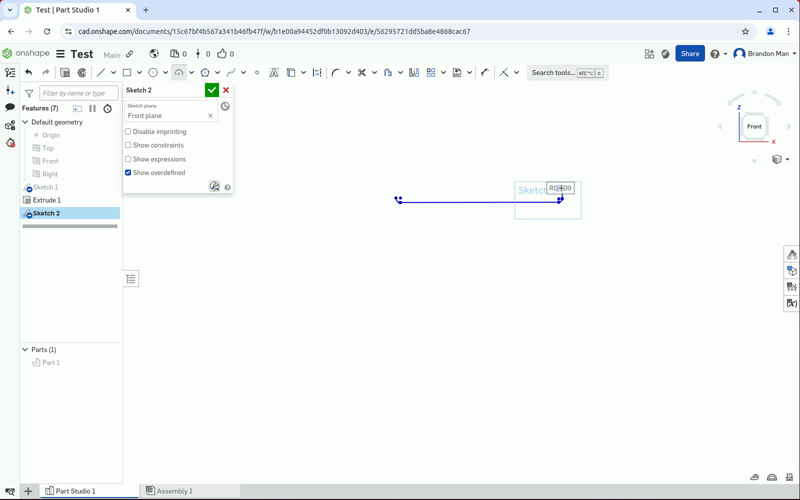
key(esc)
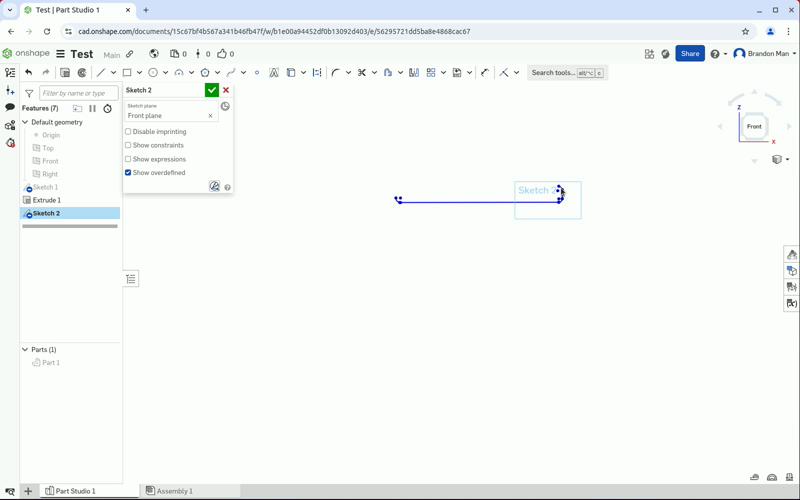
key(l)
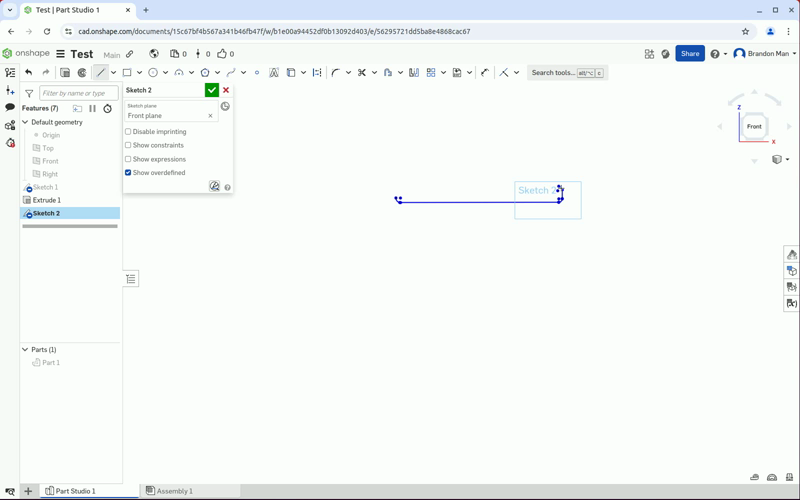
mouse_move(558, 186)
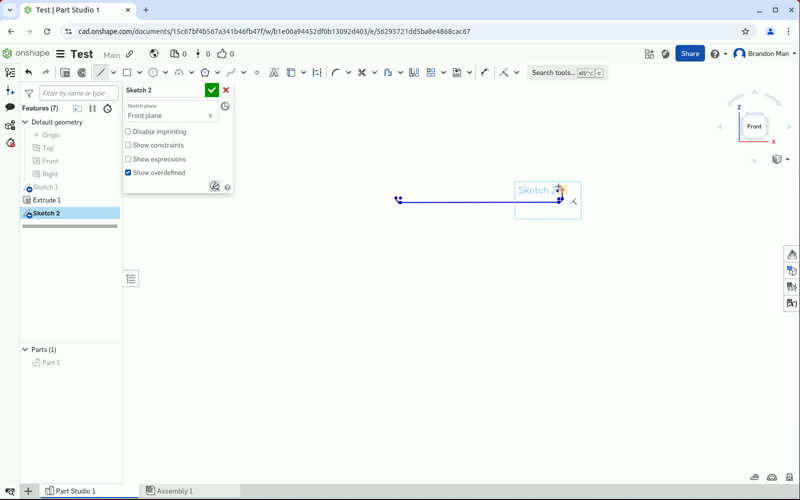
scroll(6)
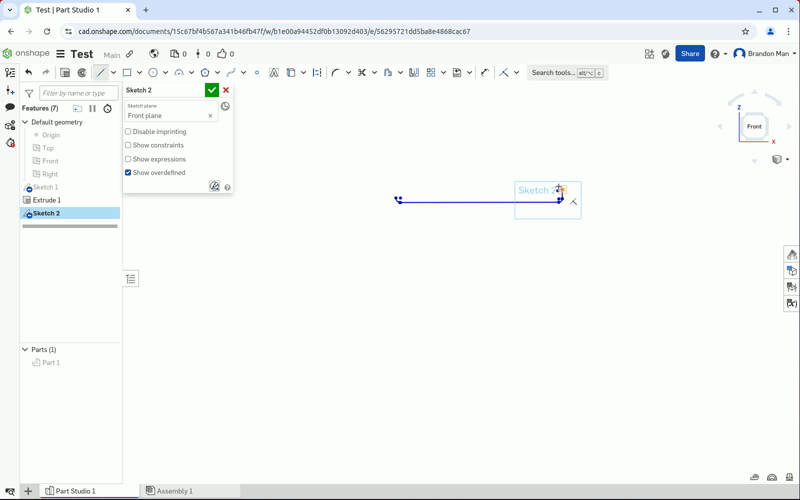
scroll(6)
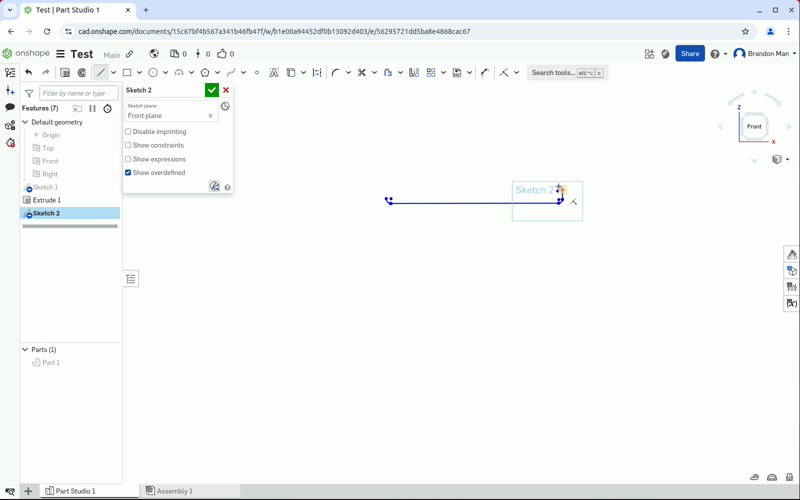
scroll(6)
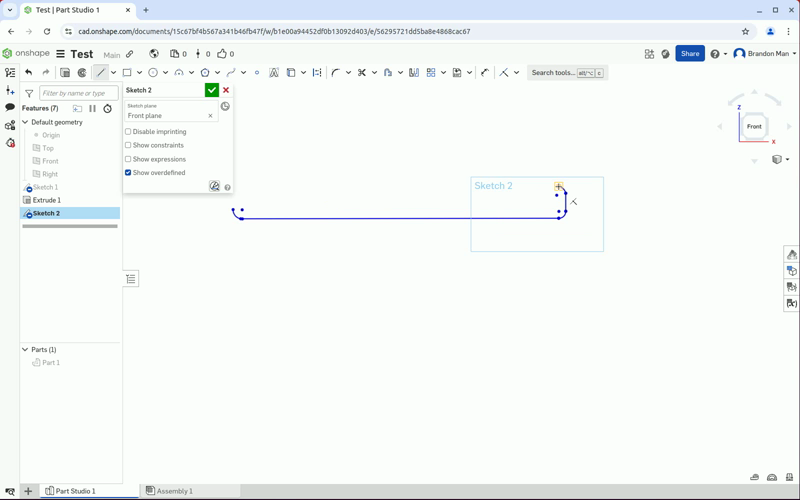
scroll(6)
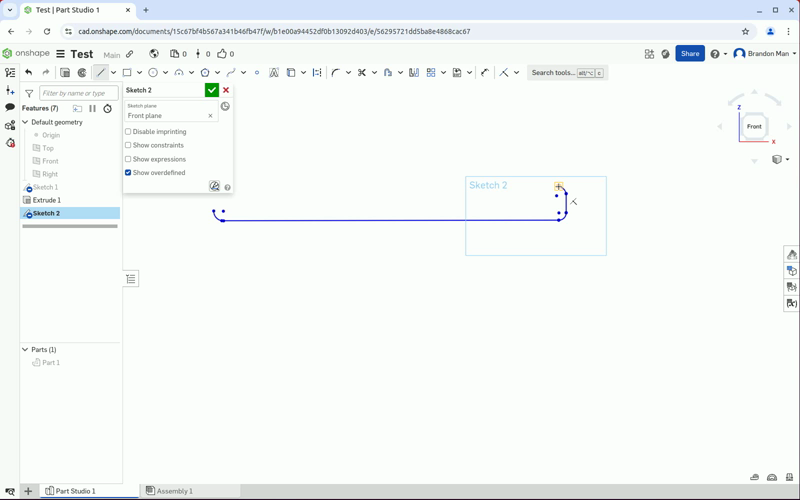
scroll(6)
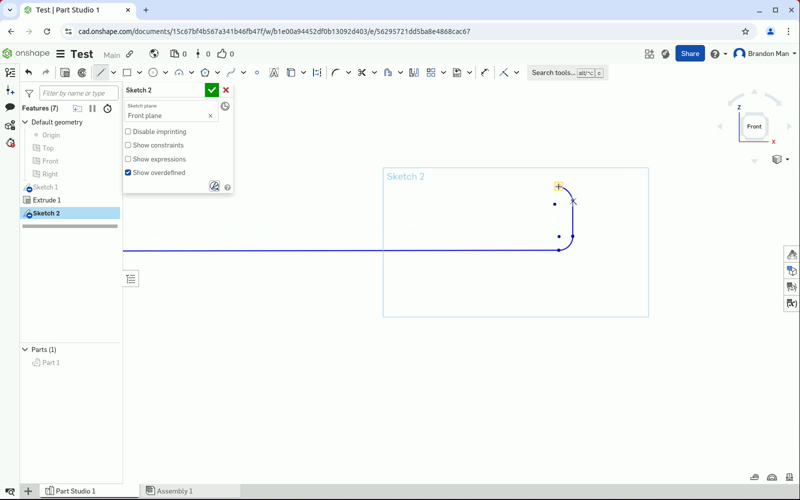
scroll(6)
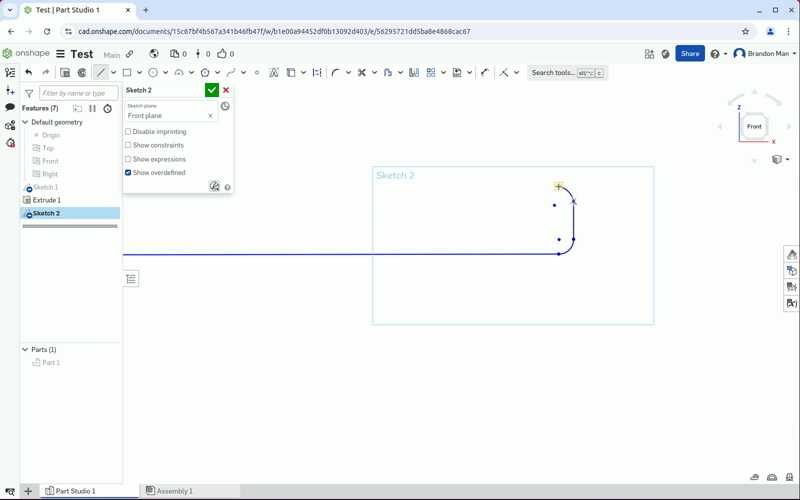
scroll(6)
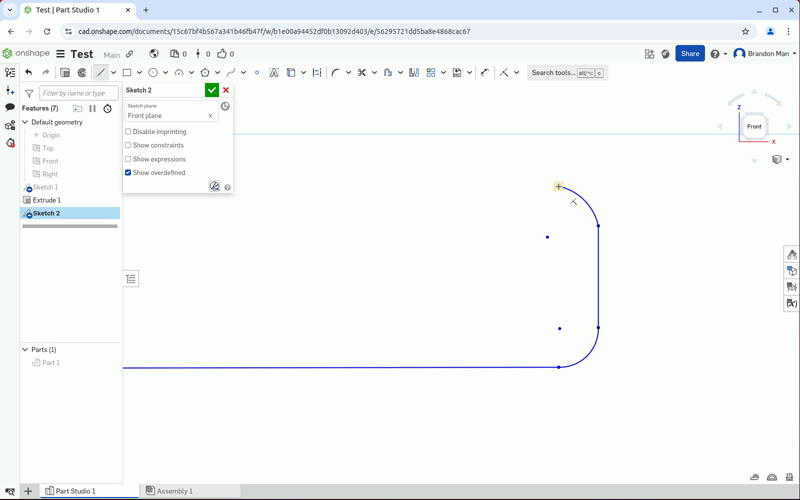
click(558, 186)
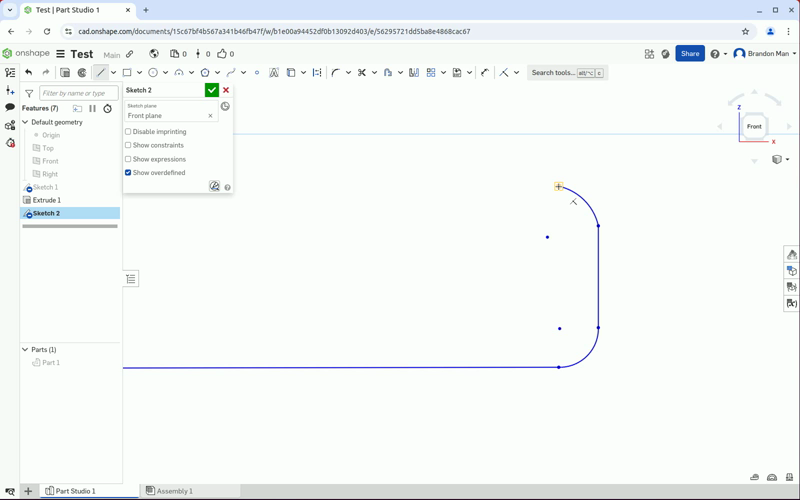
scroll(-6)
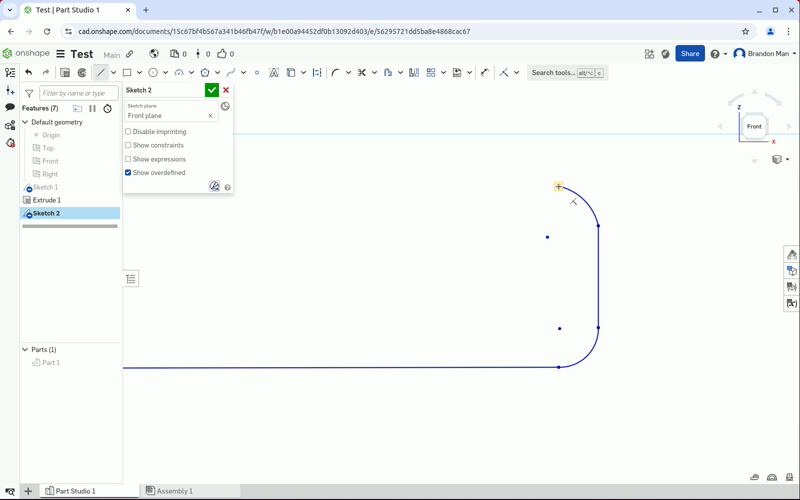
scroll(-6)
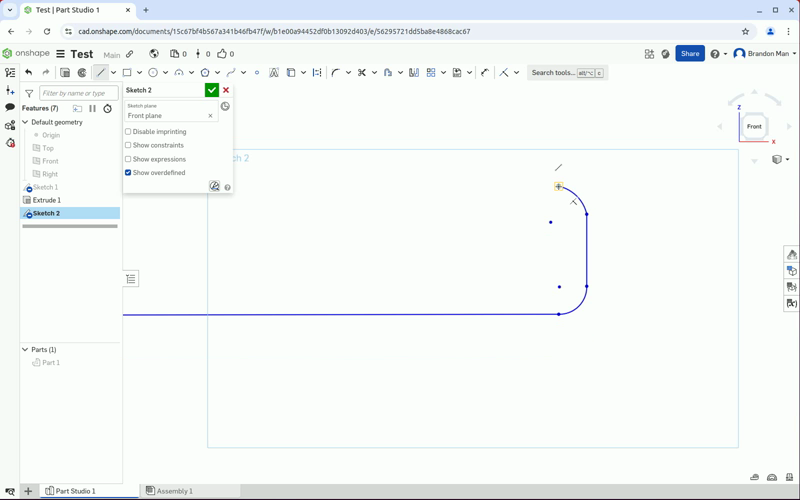
scroll(-6)
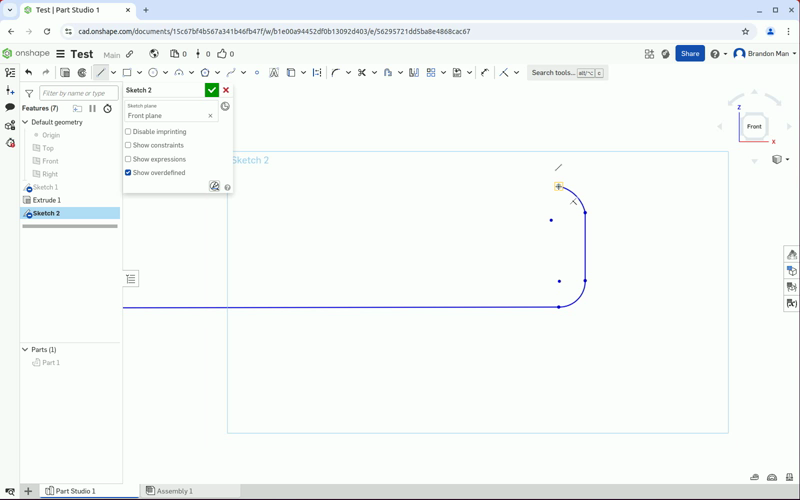
scroll(-6)
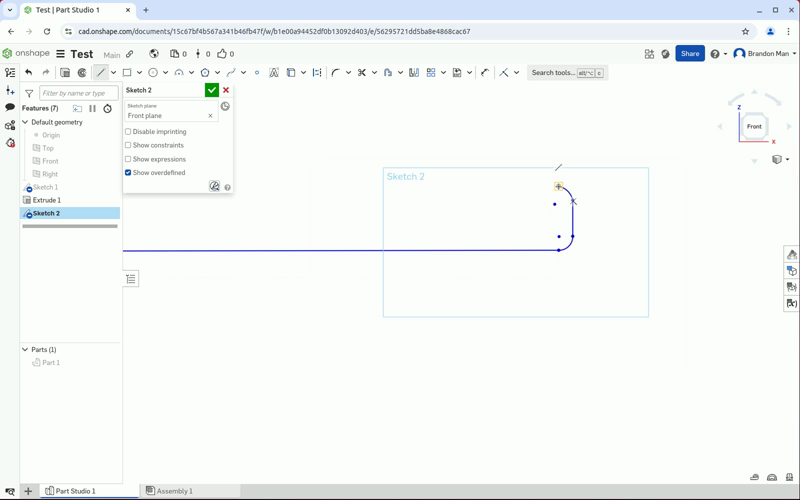
scroll(-6)
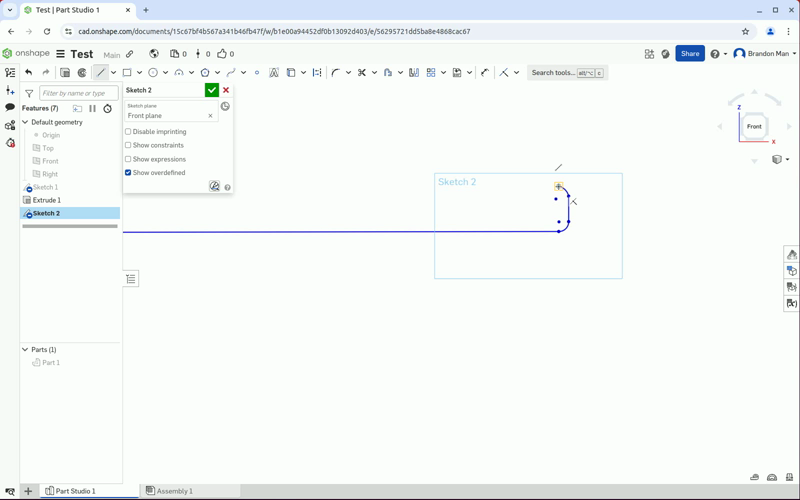
scroll(-6)
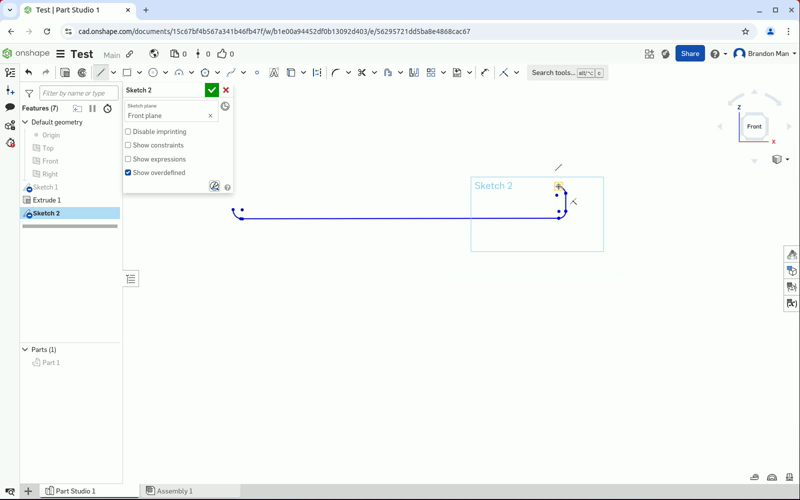
scroll(-6)
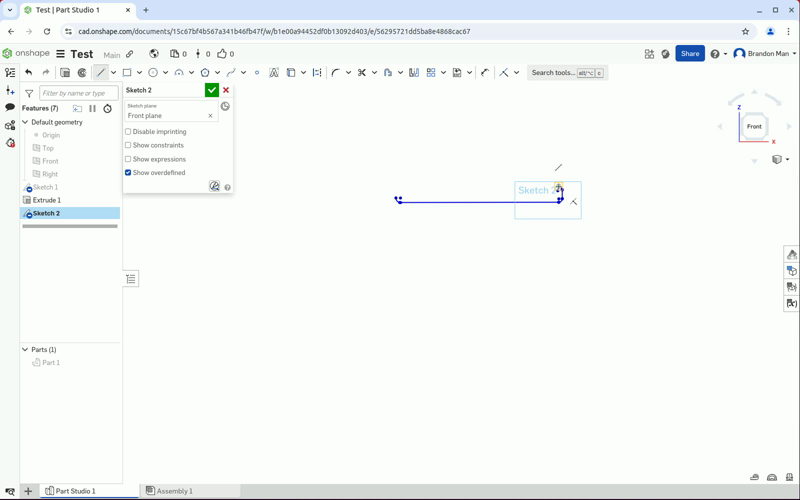
key_down(shift)
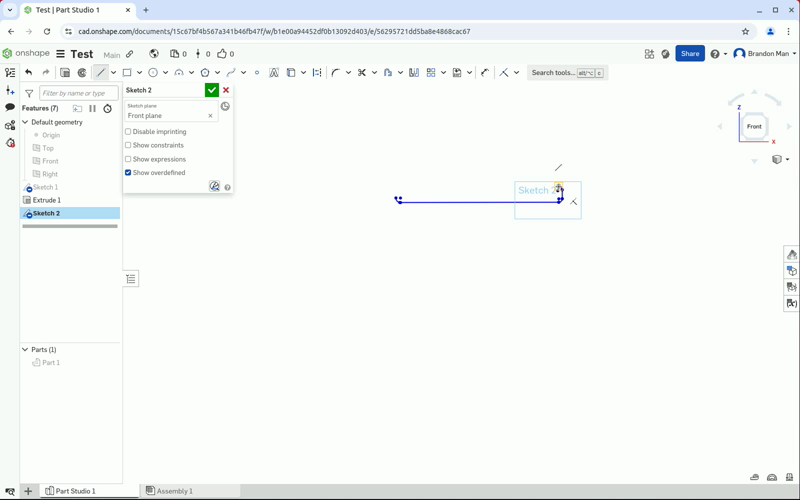
mouse_move(399, 186)
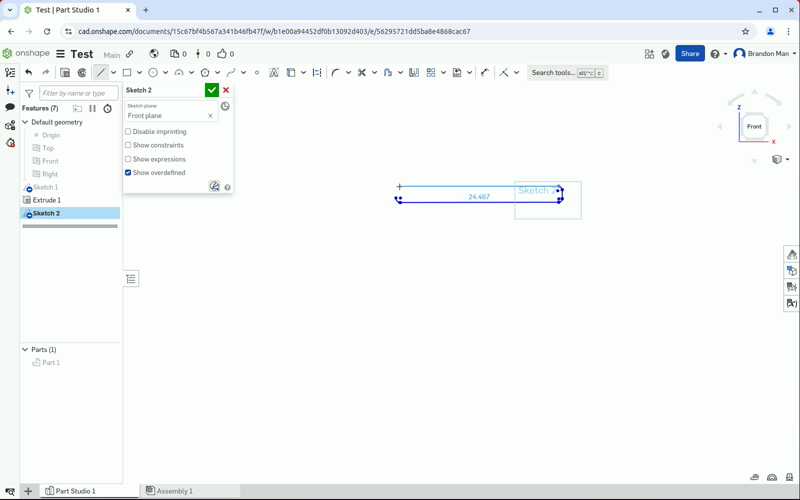
click(399, 186)
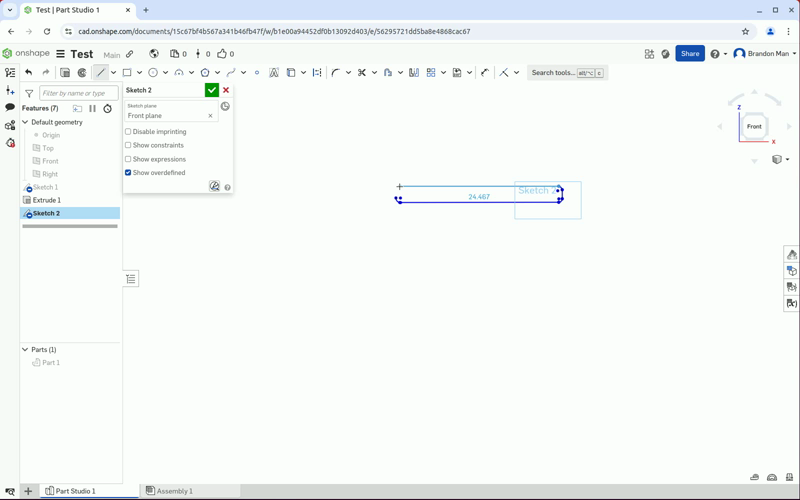
key_up(shift)
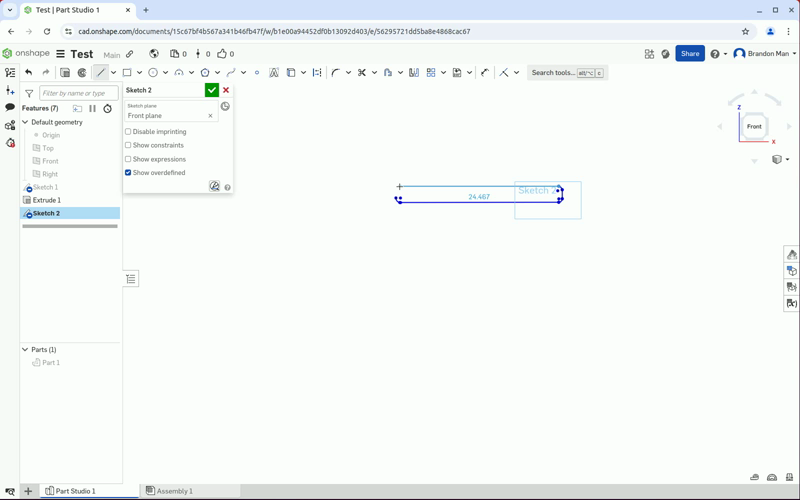
key(esc)
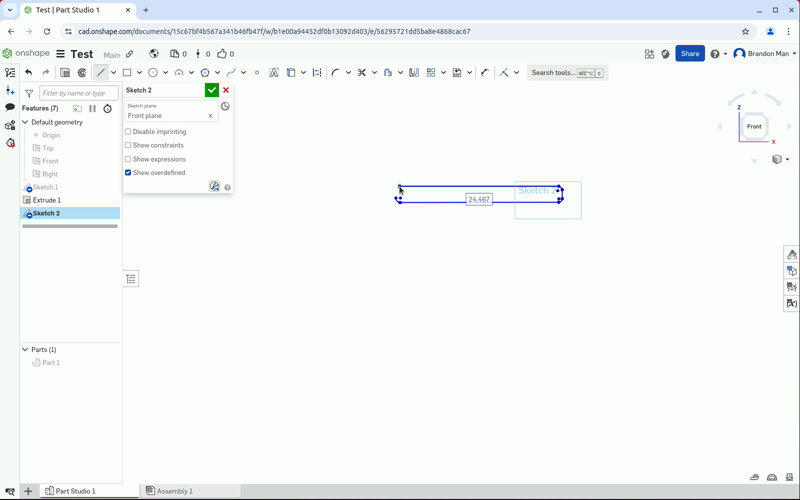
key(a)
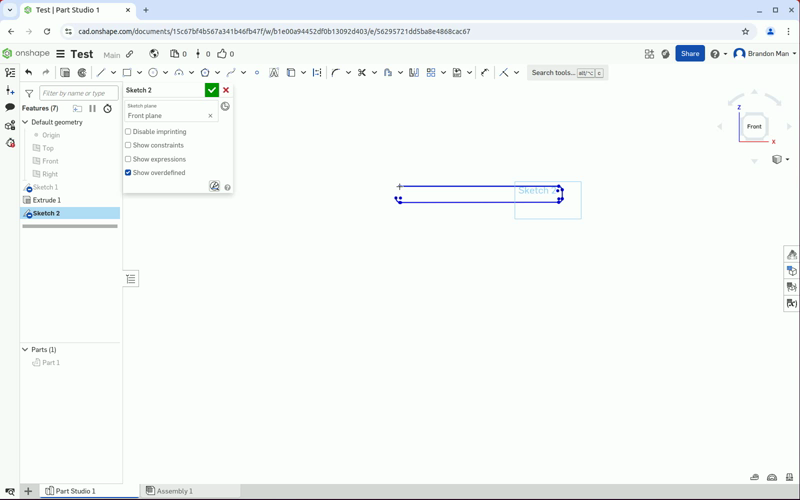
mouse_move(399, 186)
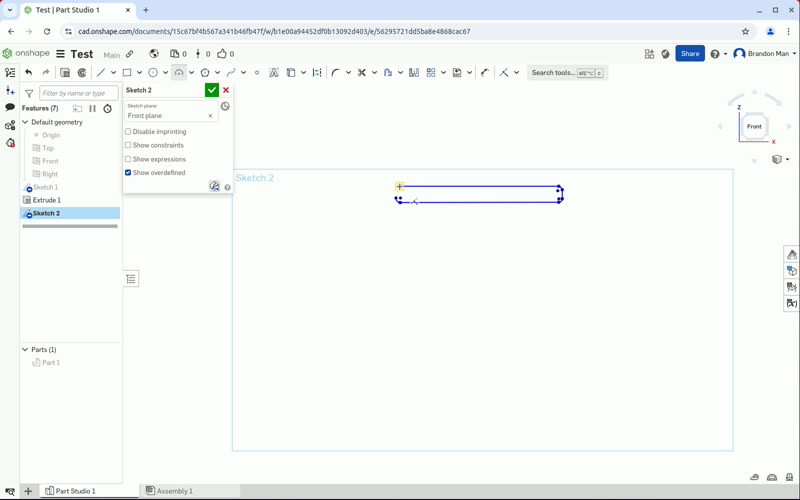
click(399, 186)
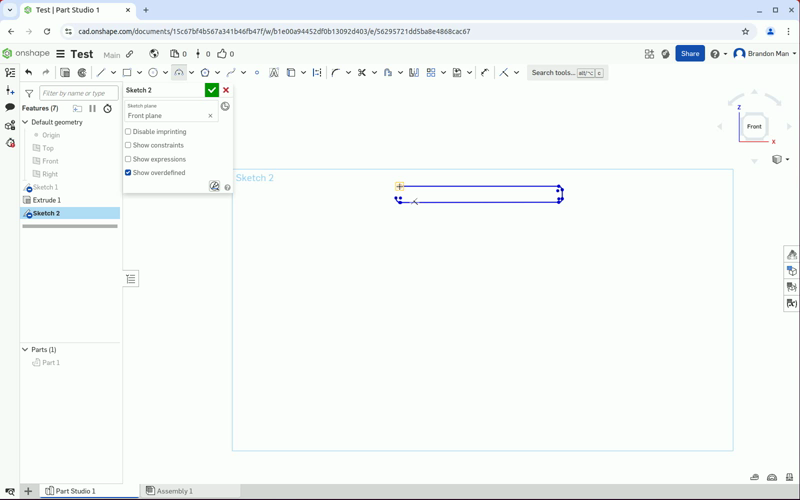
key_down(shift)
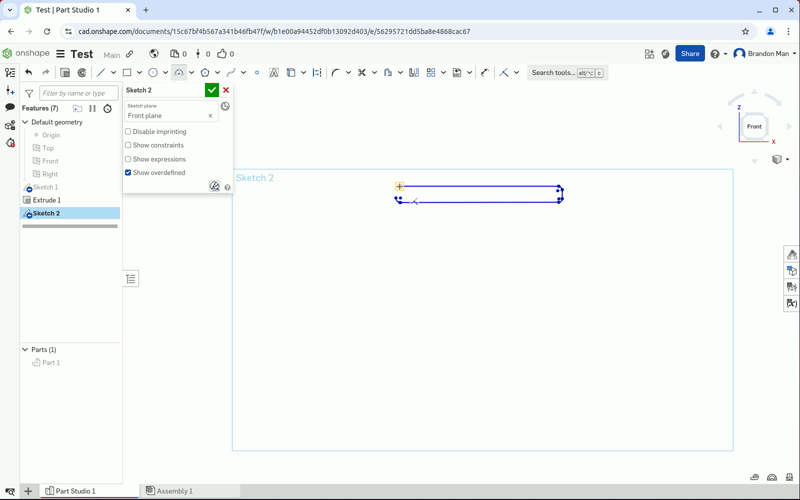
mouse_move(396, 189)
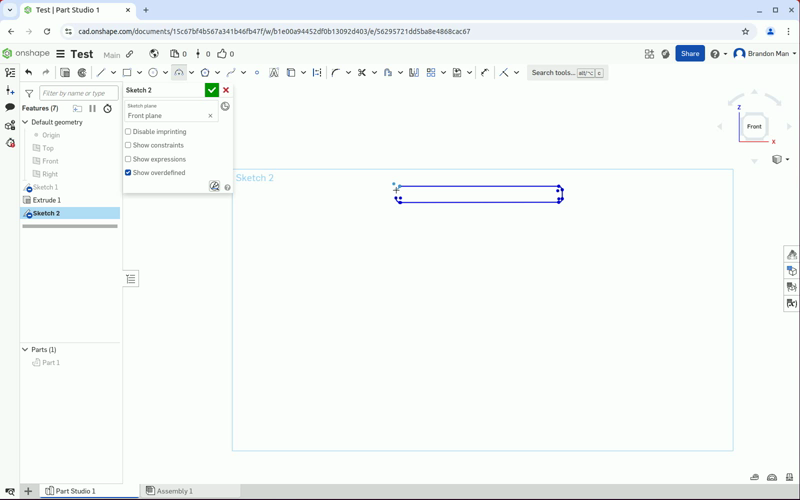
scroll(6)
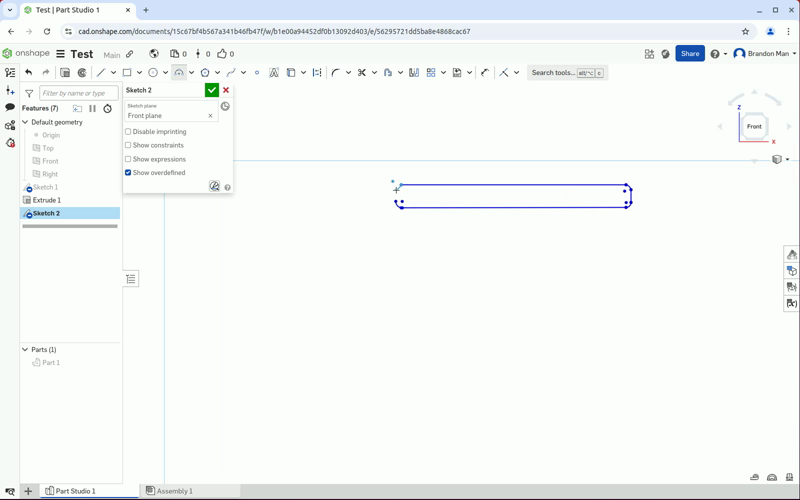
scroll(6)
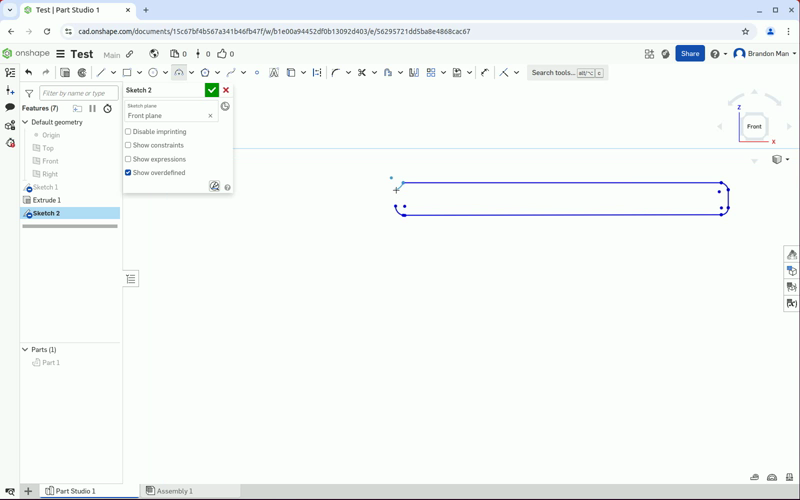
scroll(6)
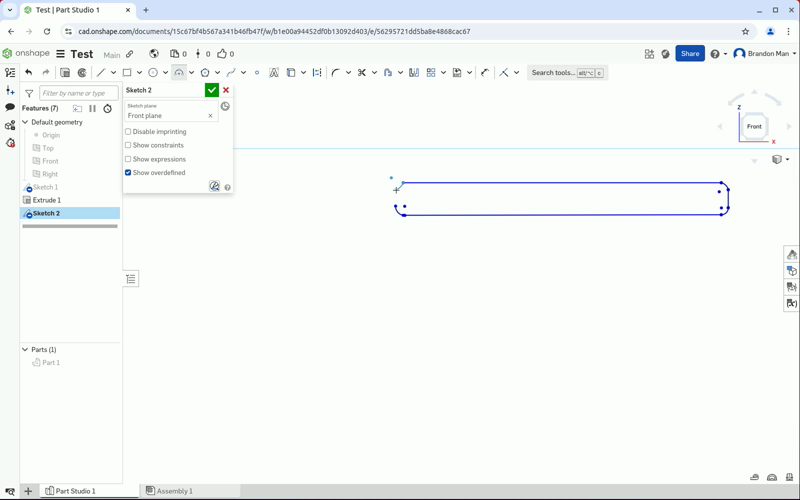
scroll(6)
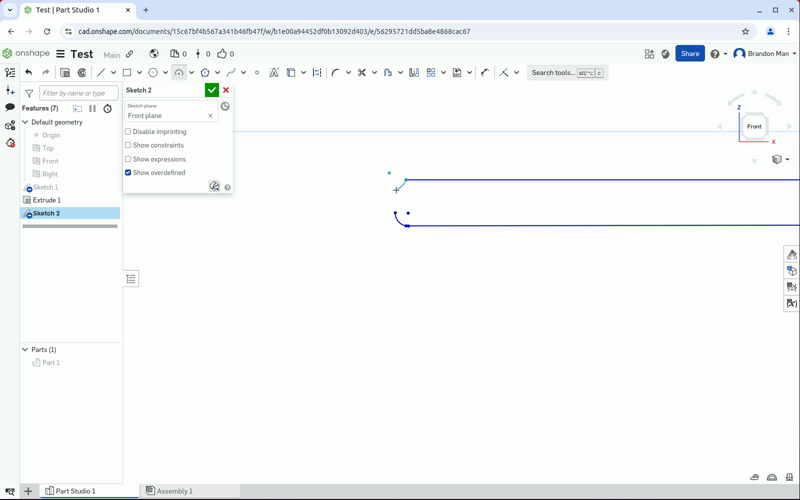
scroll(6)
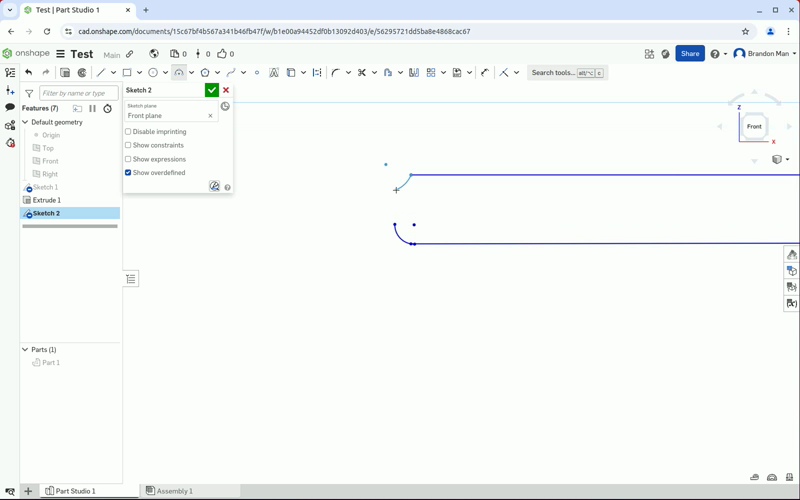
scroll(6)
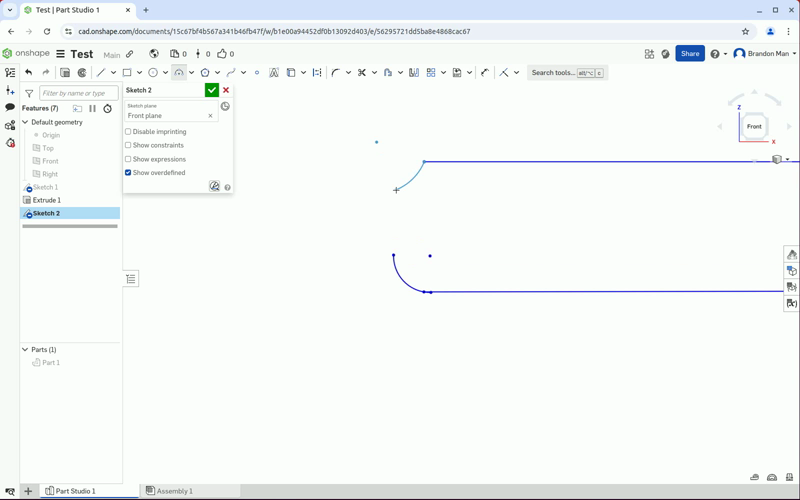
scroll(6)
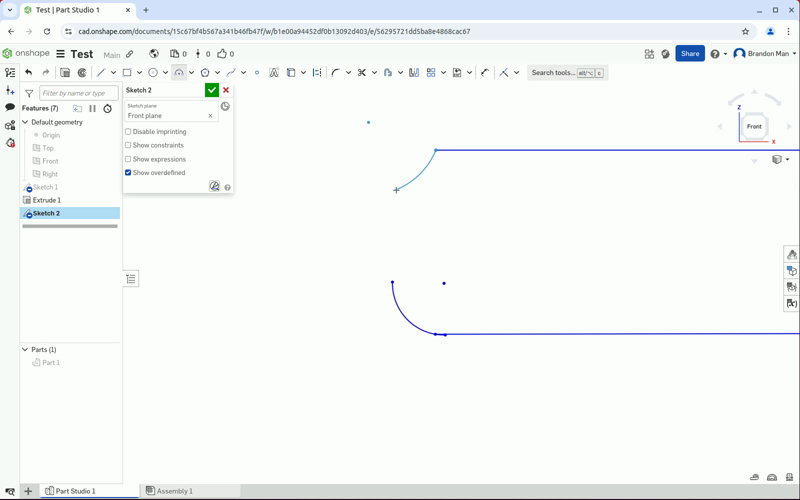
click(396, 189)
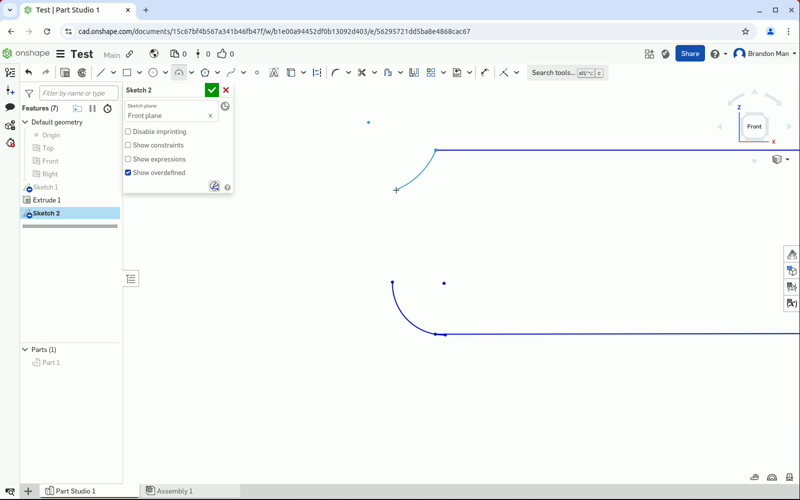
scroll(-6)
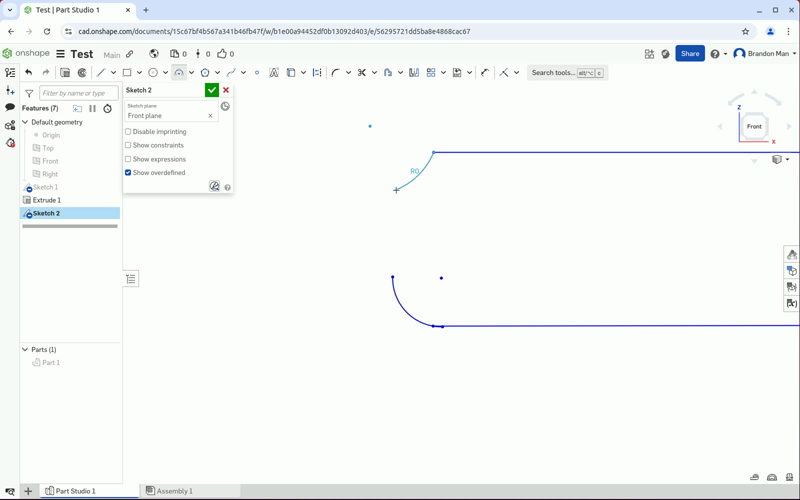
scroll(-6)
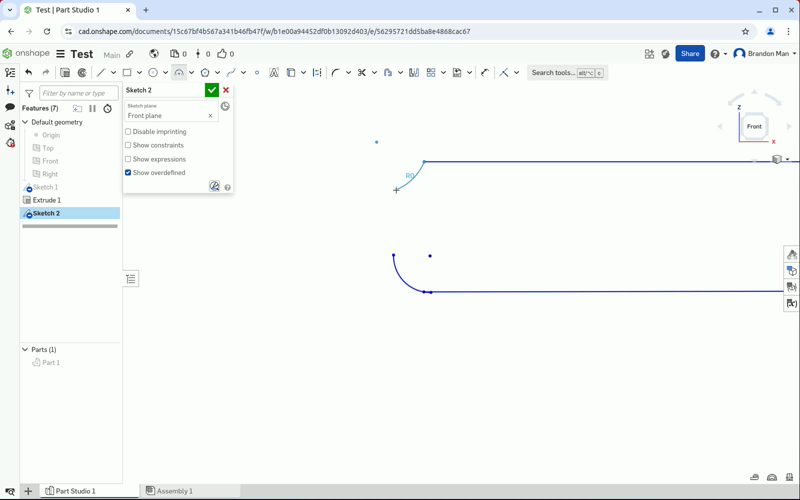
scroll(-6)
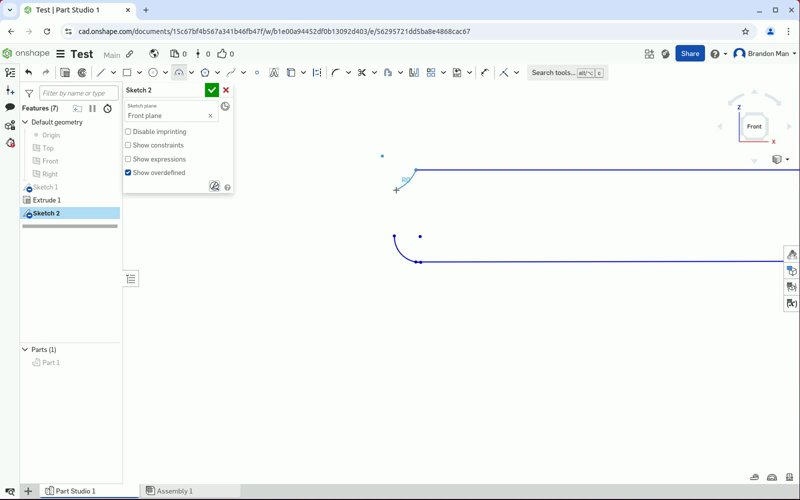
scroll(-6)
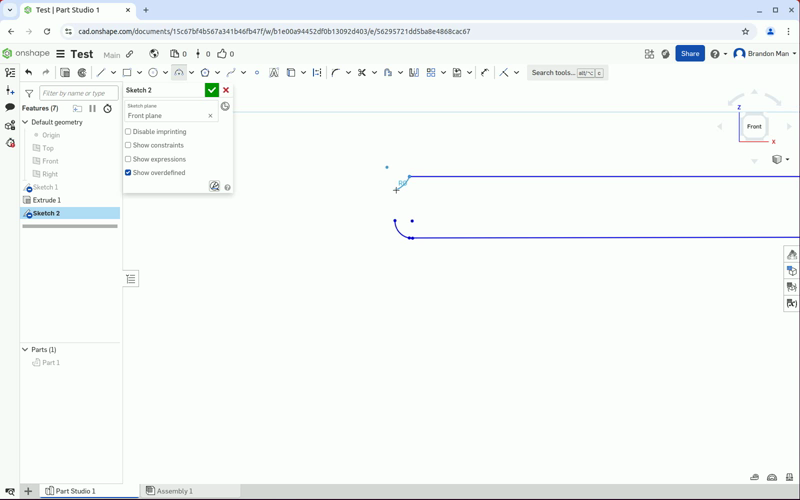
scroll(-6)
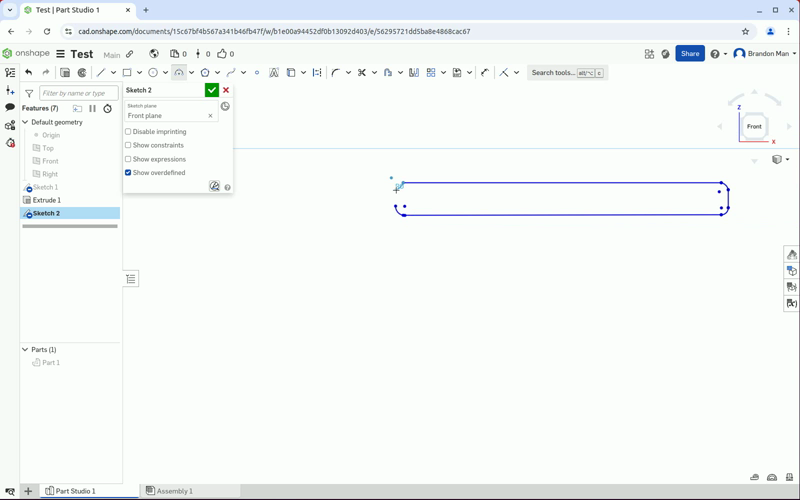
scroll(-6)
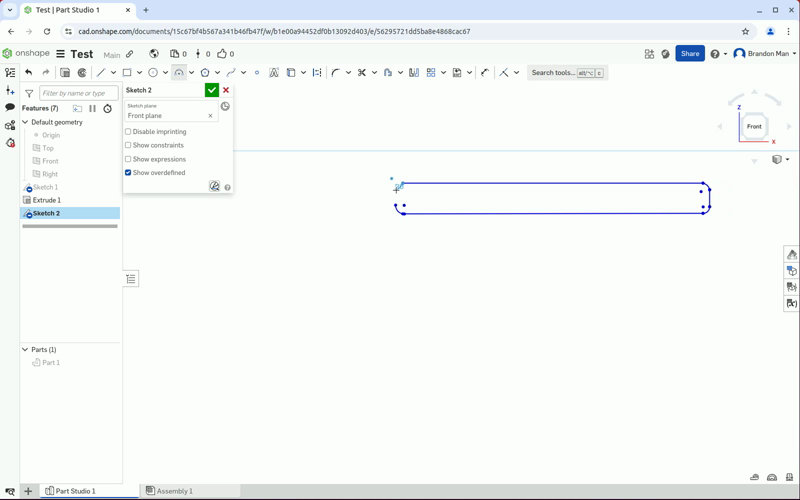
scroll(-6)
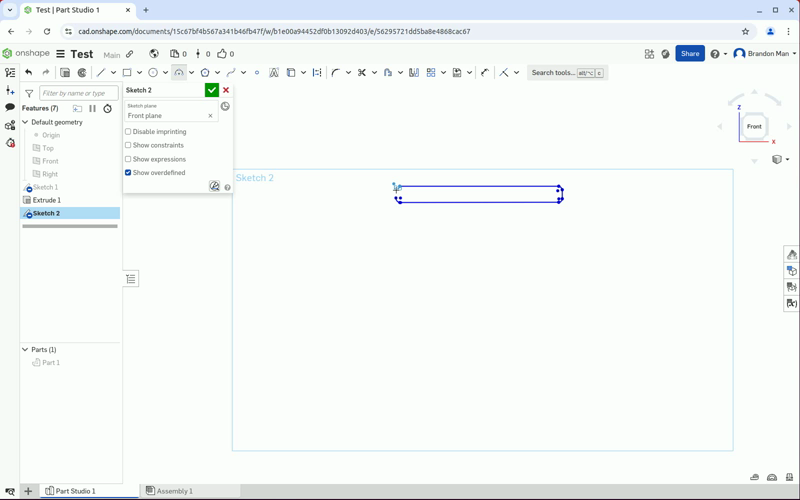
mouse_move(397, 187)
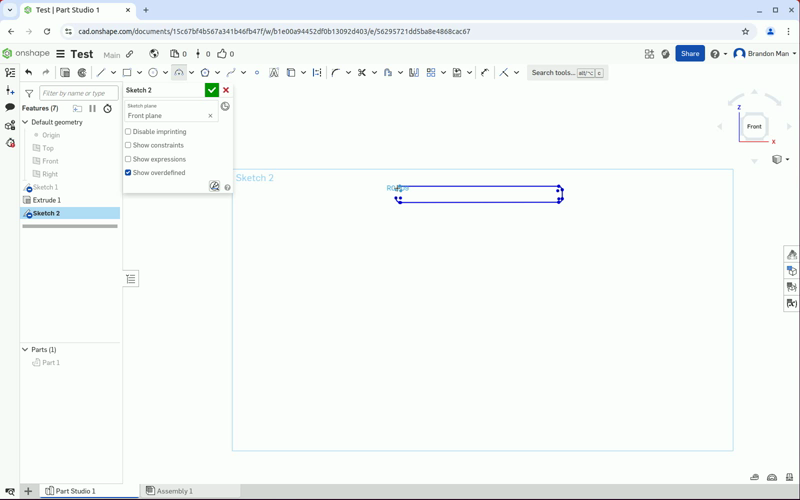
scroll(6)
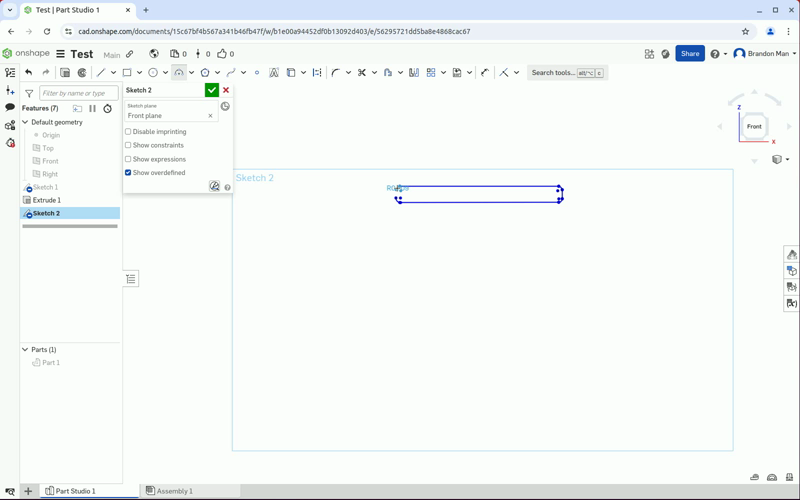
scroll(6)
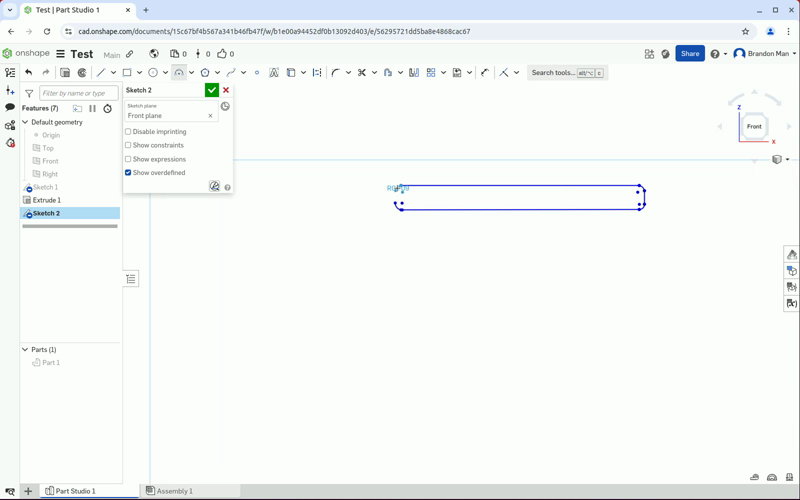
scroll(6)
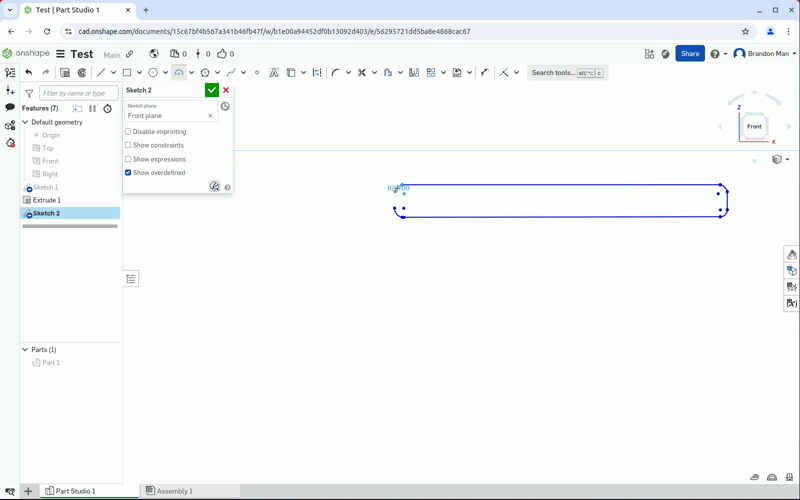
scroll(6)
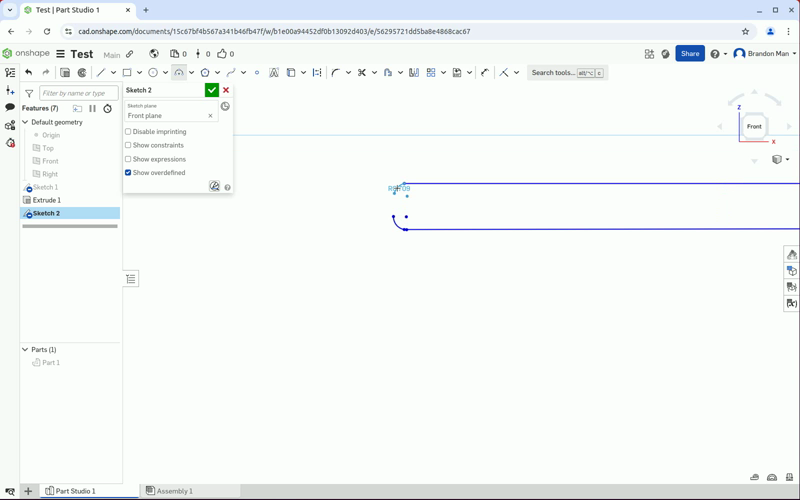
scroll(6)
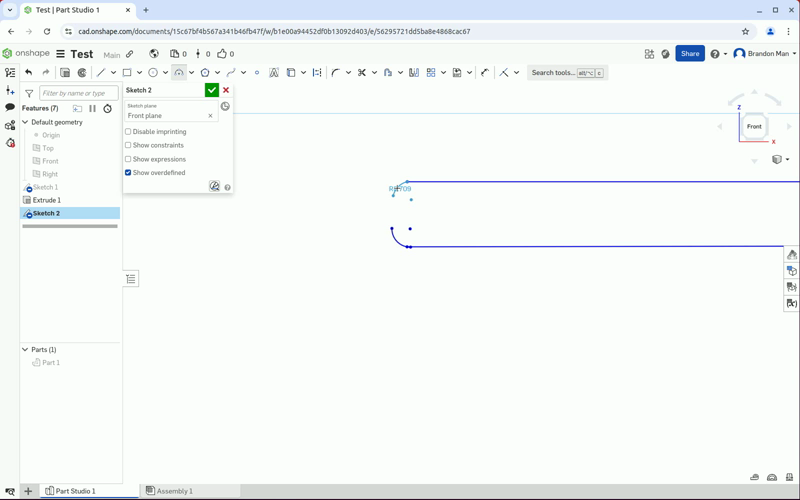
scroll(6)
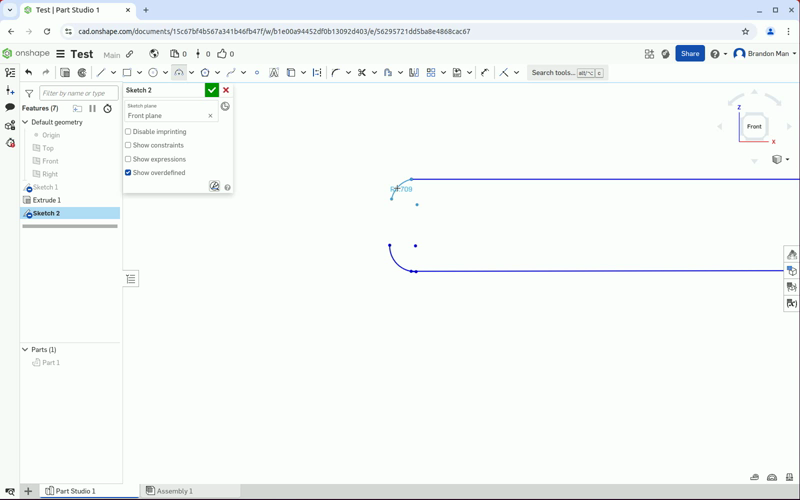
scroll(6)
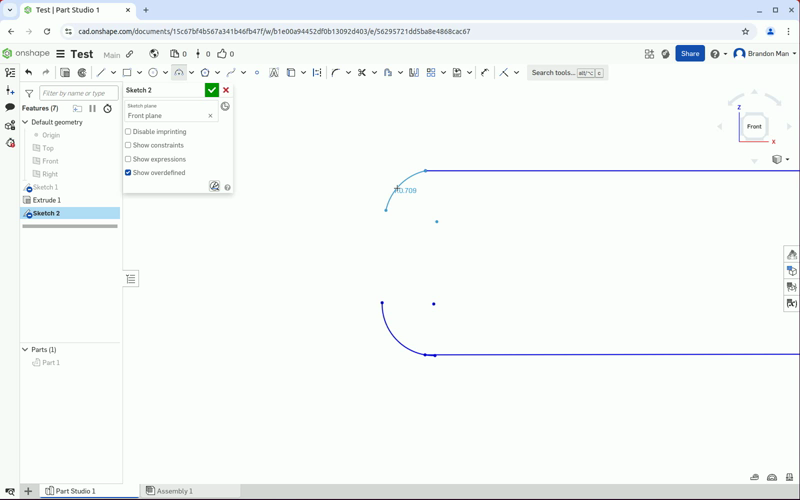
click(397, 187)
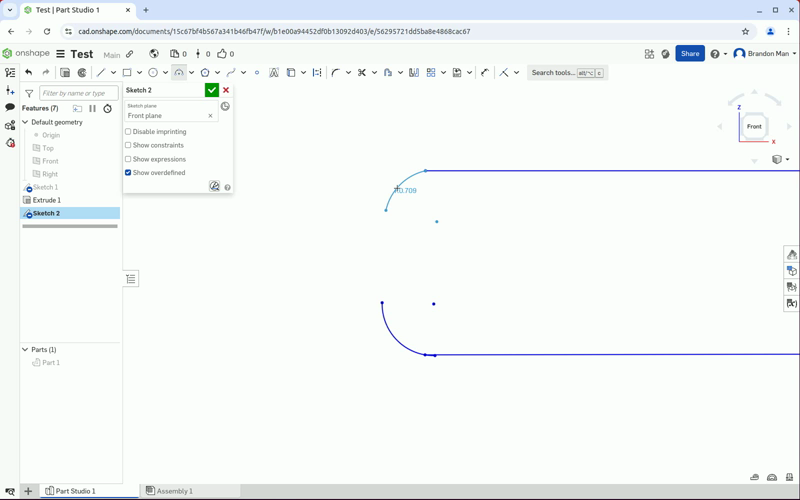
scroll(-6)
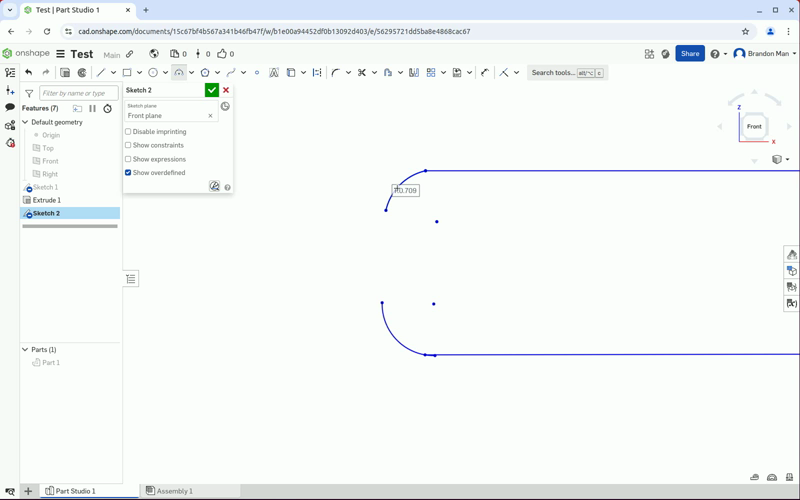
scroll(-6)
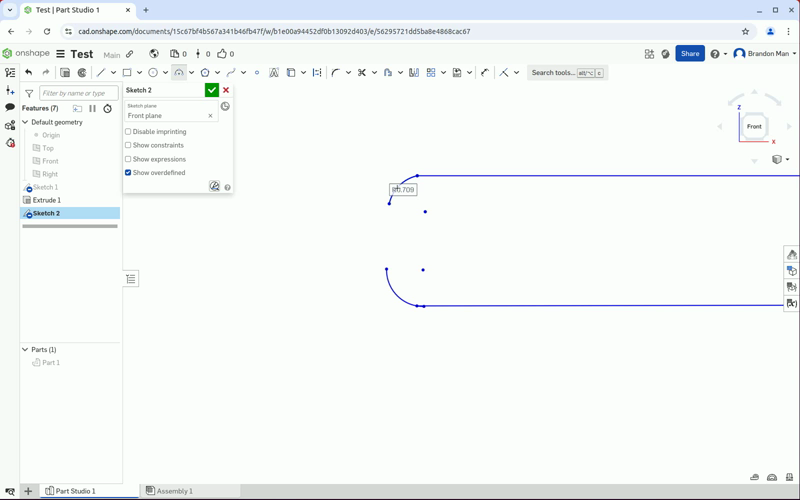
scroll(-6)
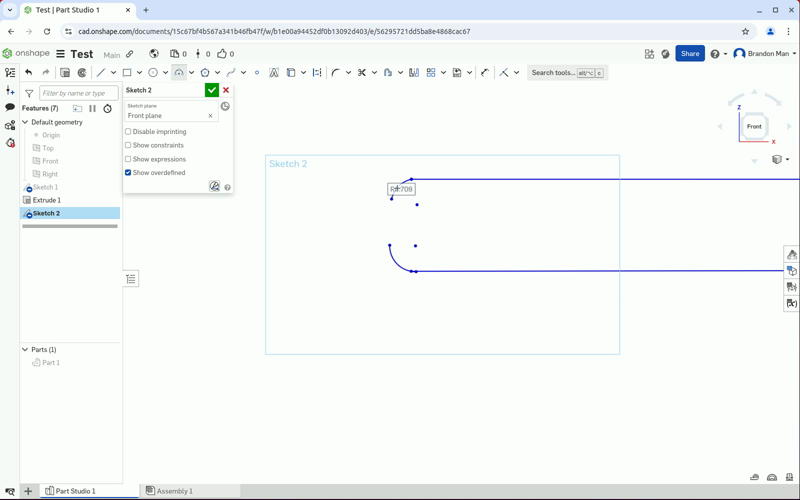
scroll(-6)
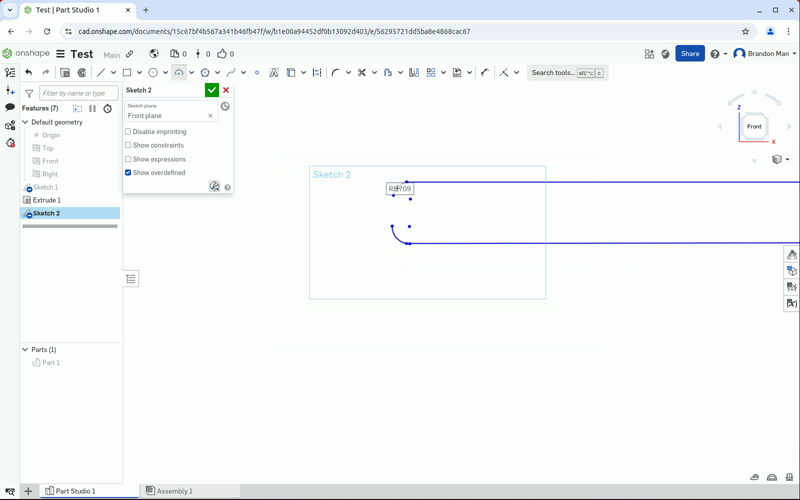
scroll(-6)
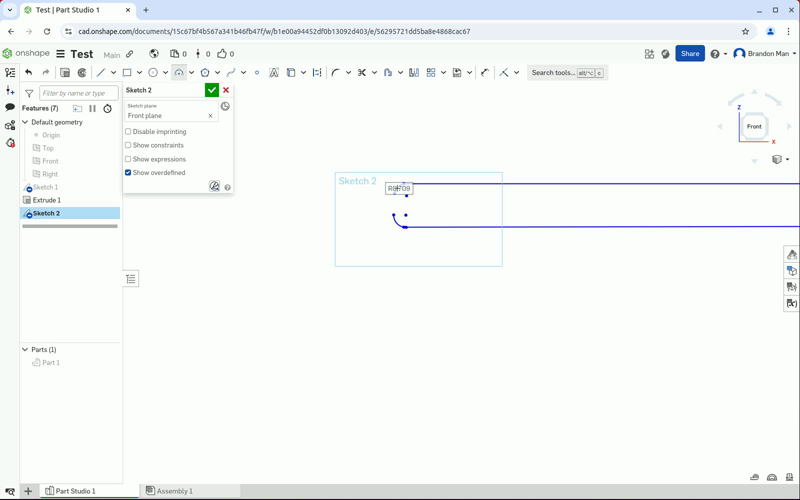
scroll(-6)
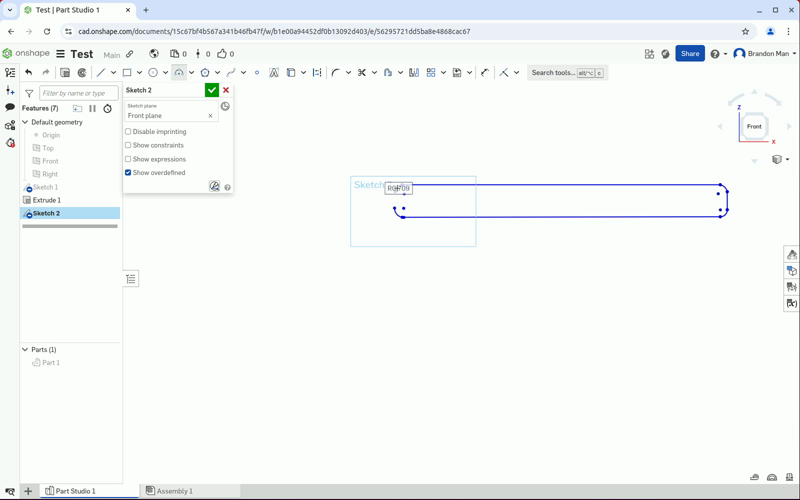
scroll(-6)
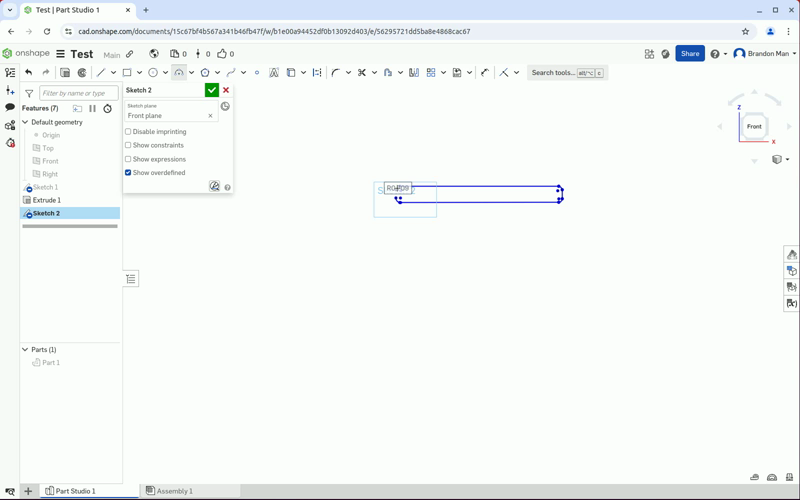
key_up(shift)
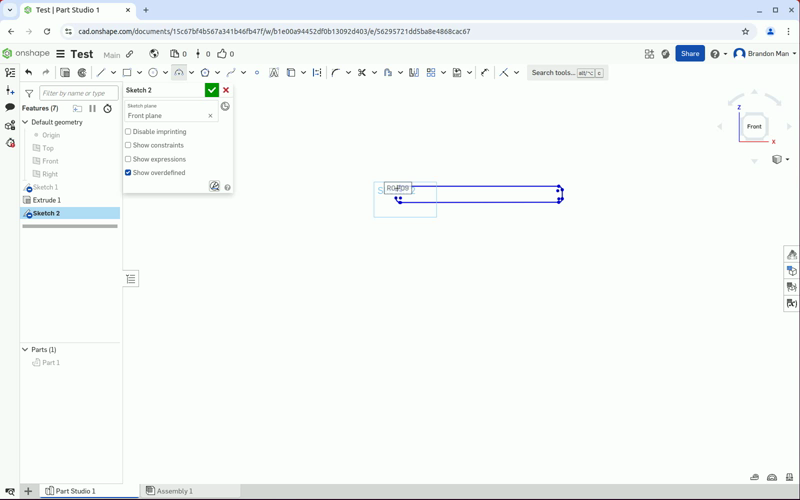
key(esc)
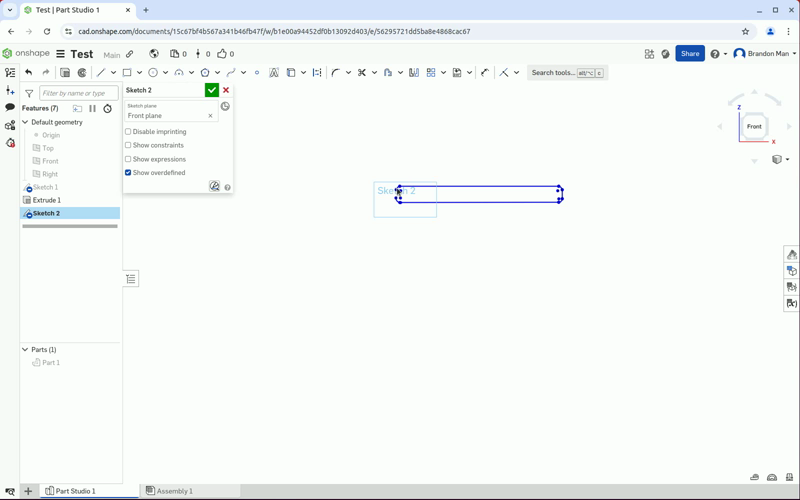
key(l)
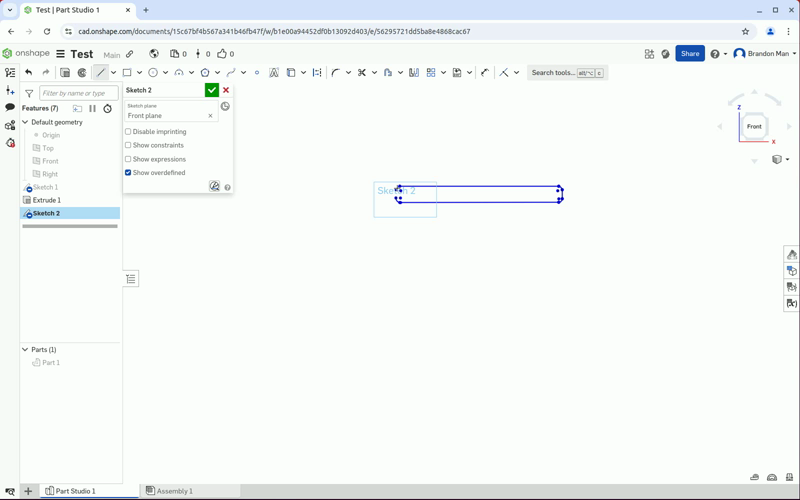
mouse_move(396, 189)
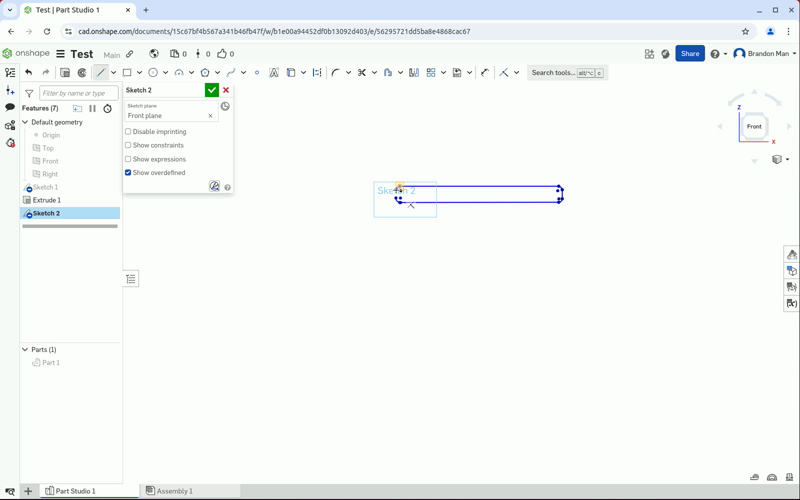
scroll(6)
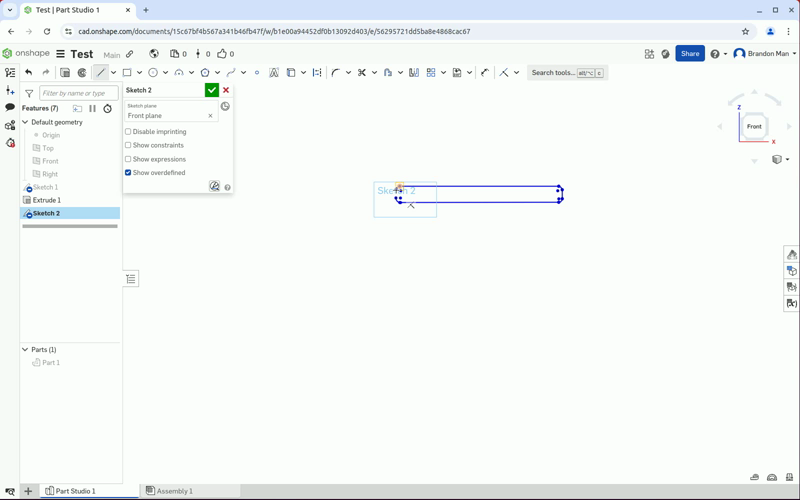
scroll(6)
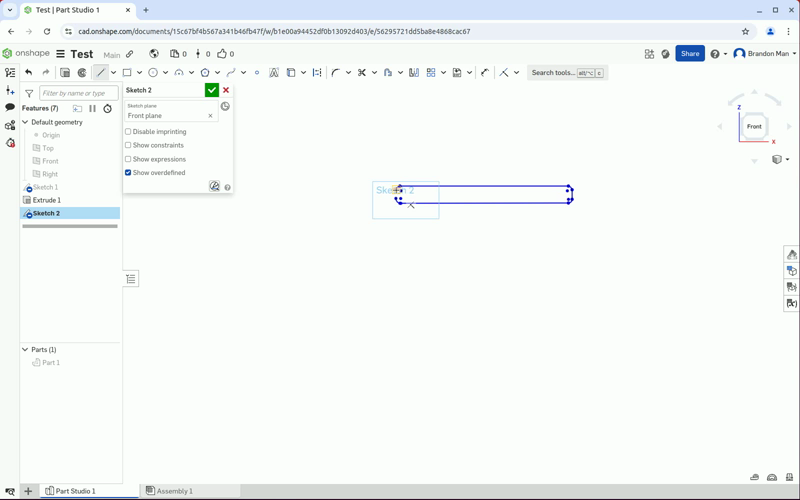
scroll(6)
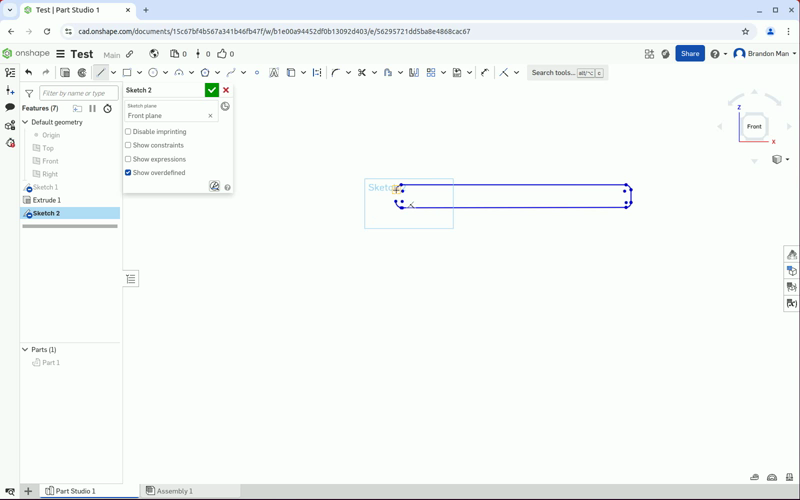
scroll(6)
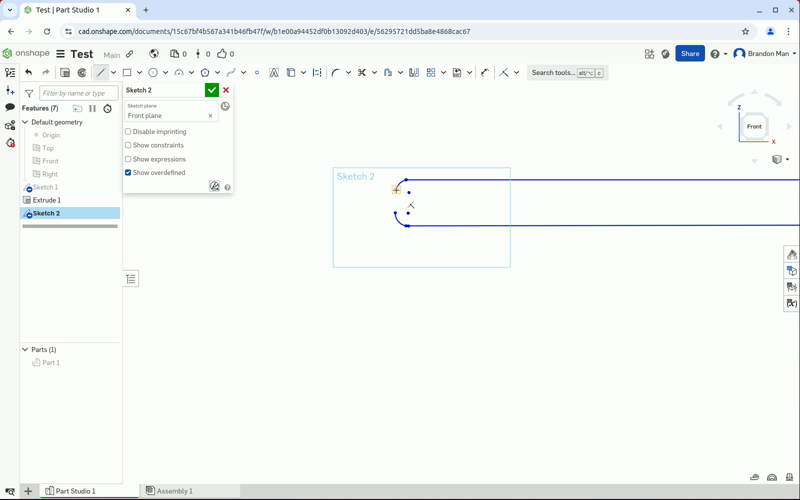
scroll(6)
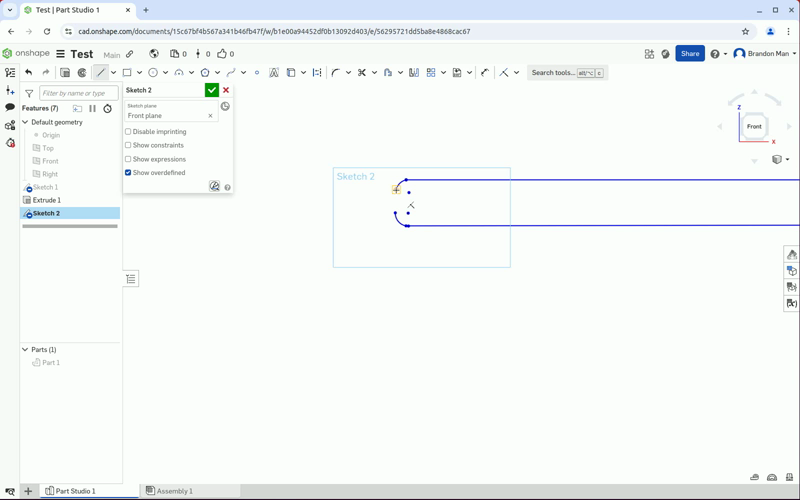
scroll(6)
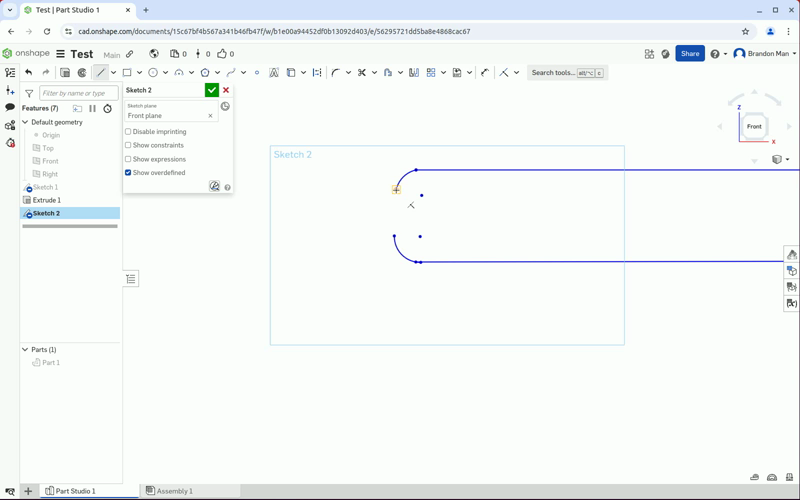
scroll(6)
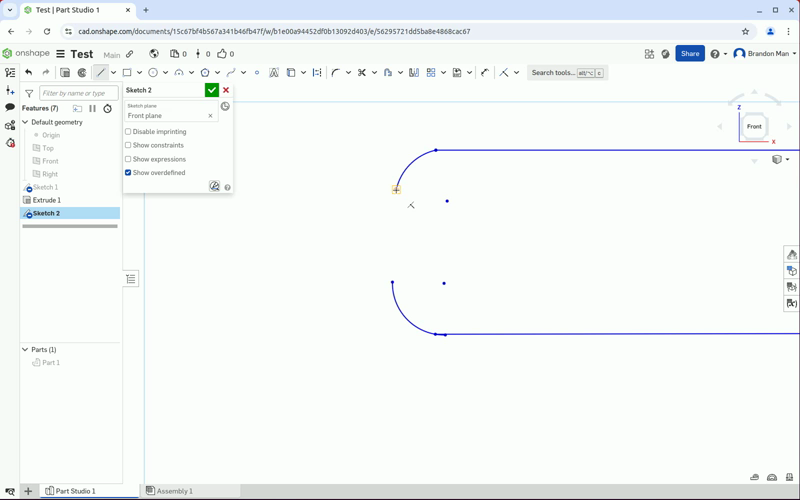
click(396, 189)
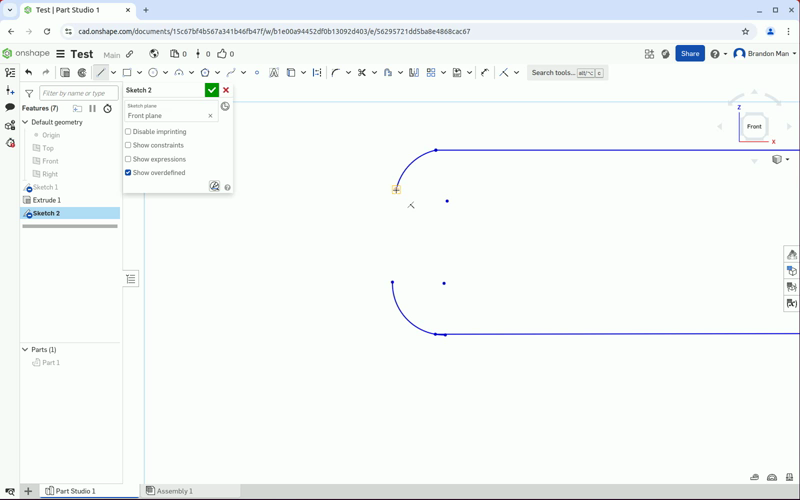
scroll(-6)
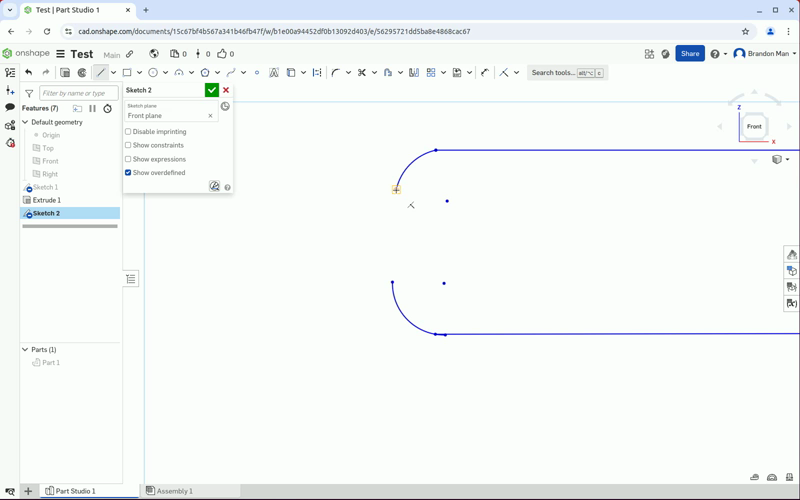
scroll(-6)
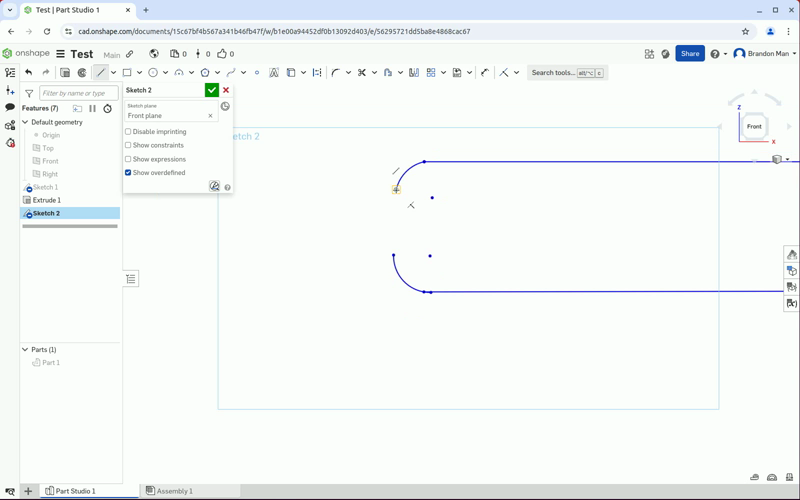
scroll(-6)
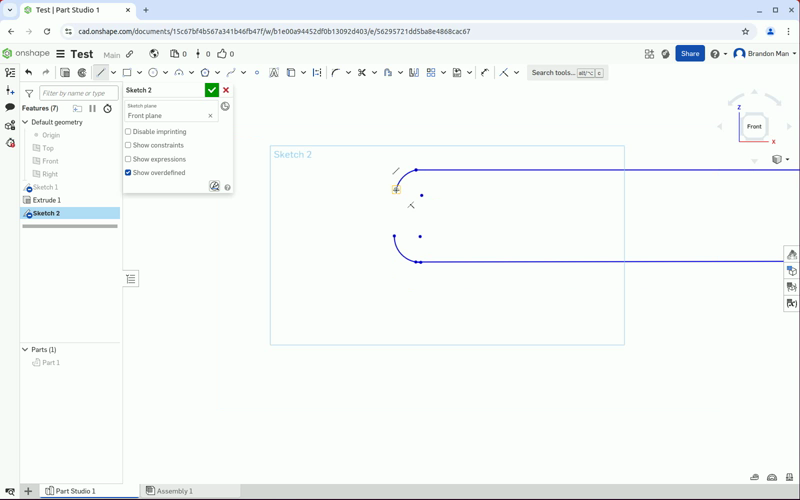
scroll(-6)
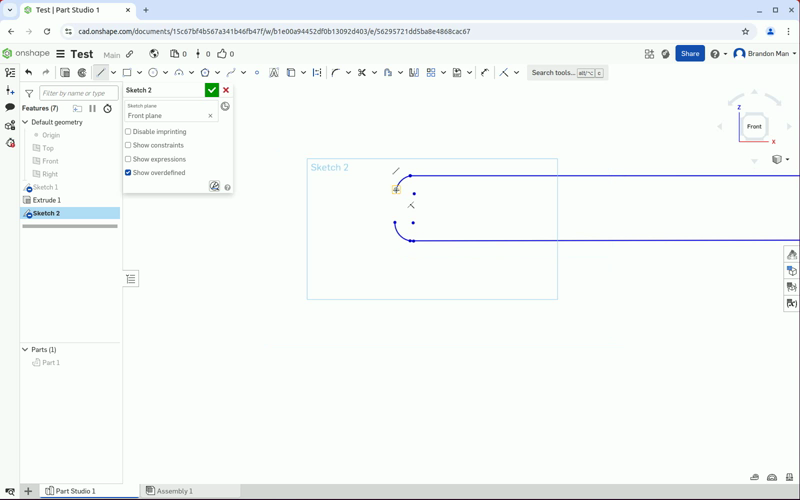
scroll(-6)
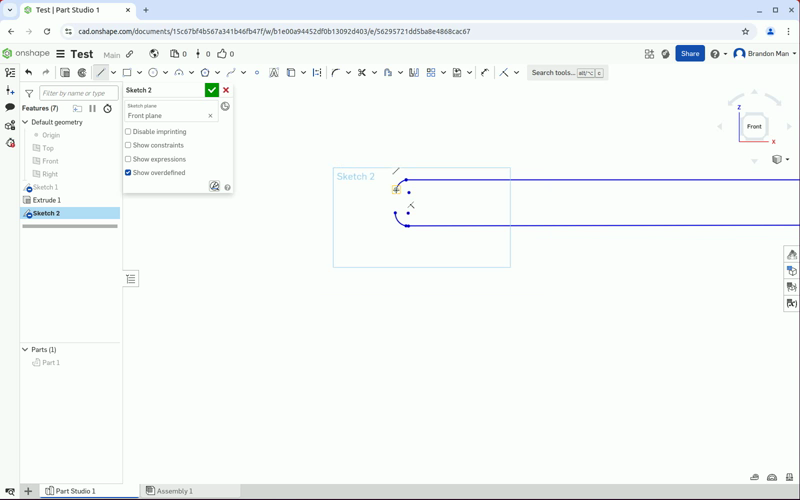
scroll(-6)
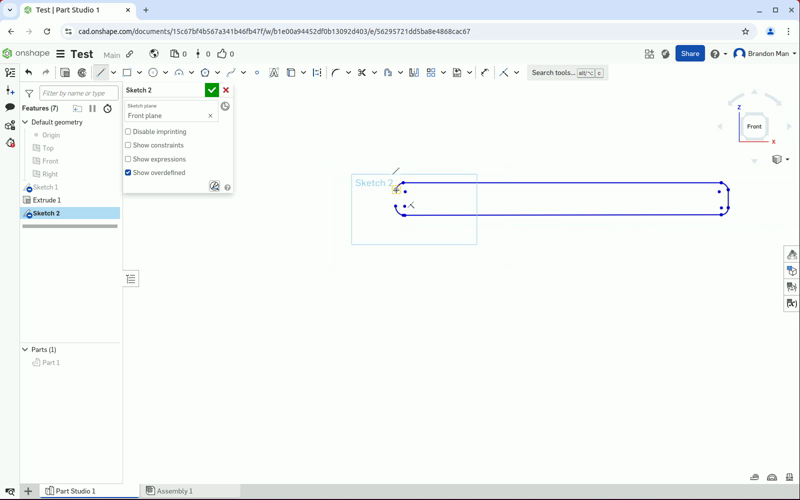
scroll(-6)
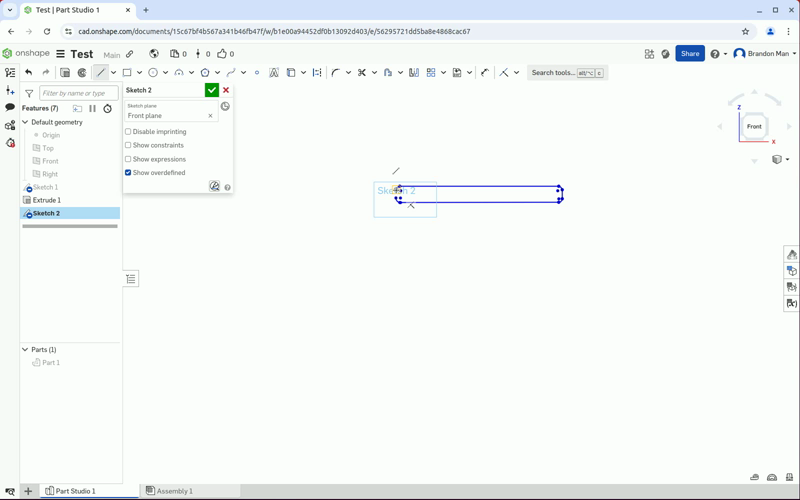
mouse_move(426, 189)
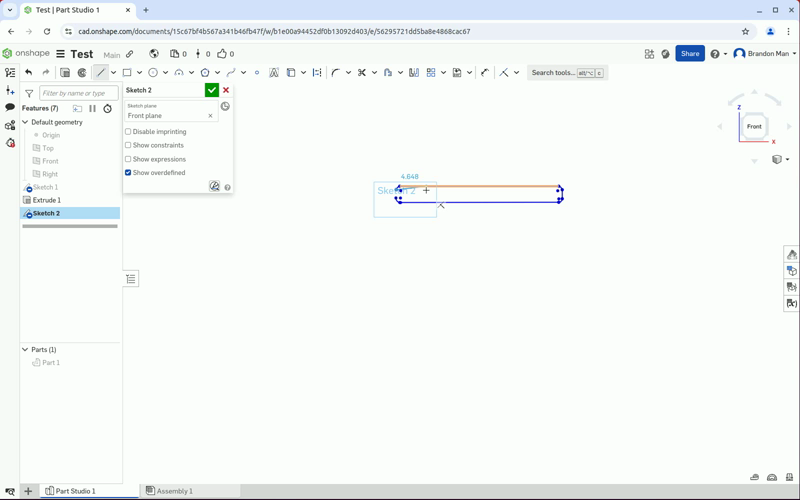
key_down(shift)
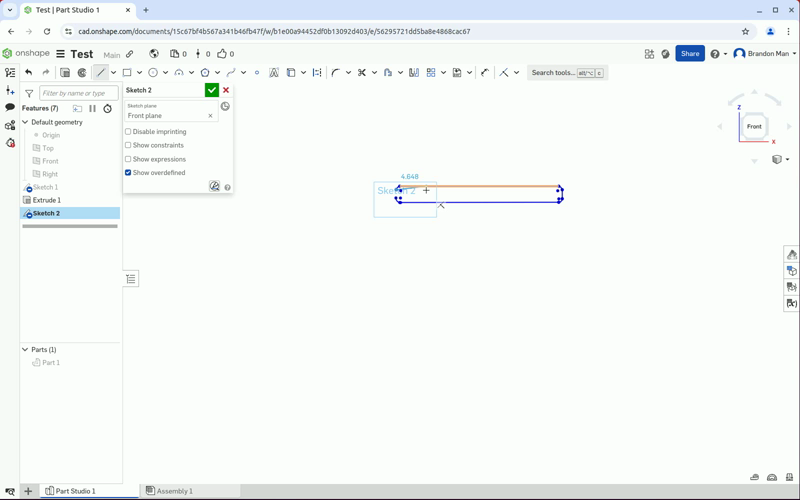
mouse_move(396, 198)
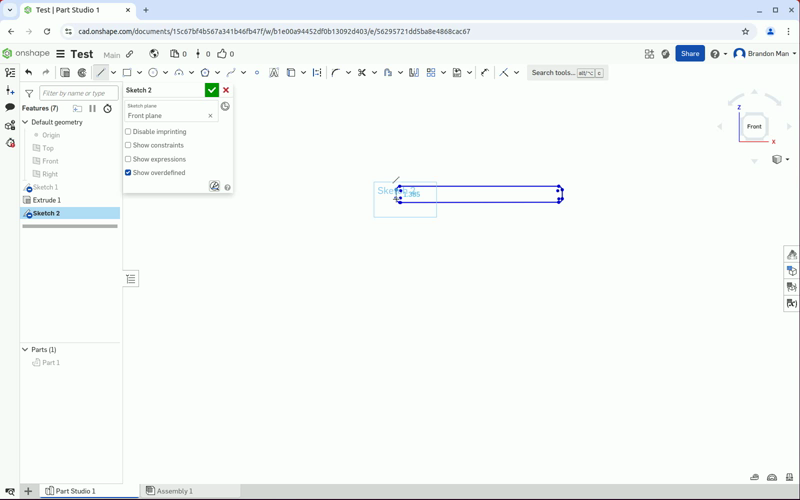
scroll(6)
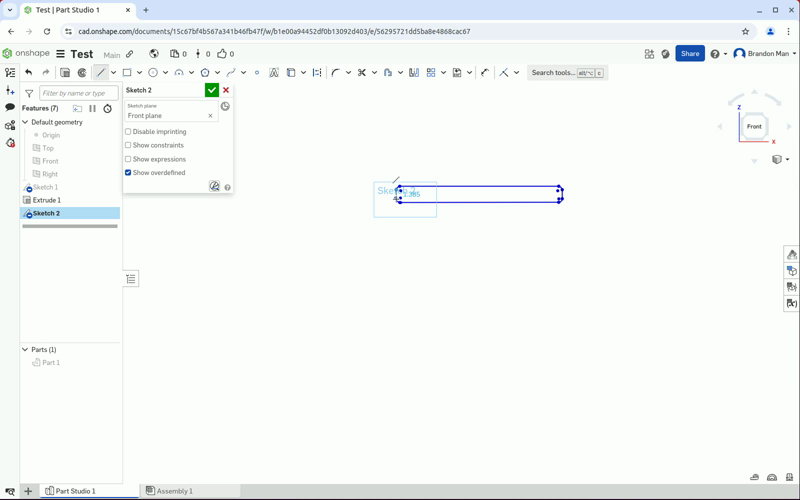
scroll(6)
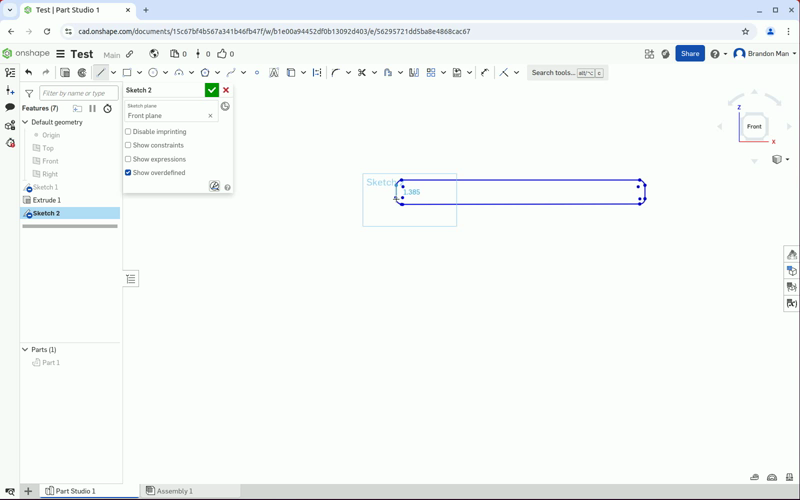
scroll(6)
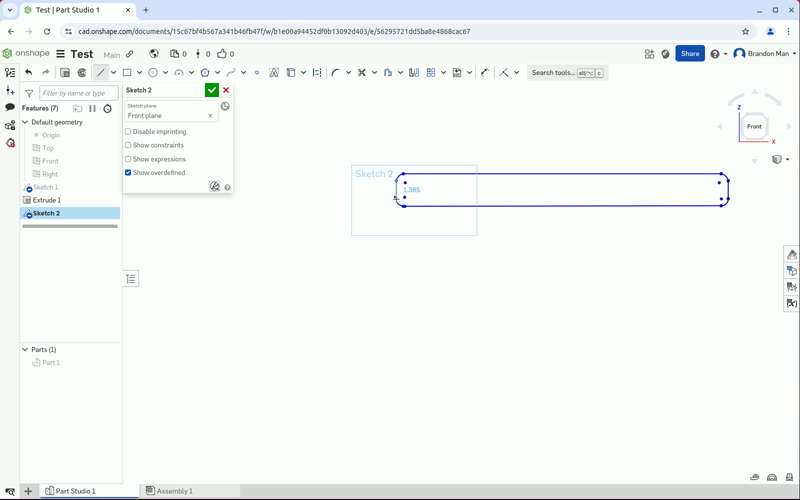
scroll(6)
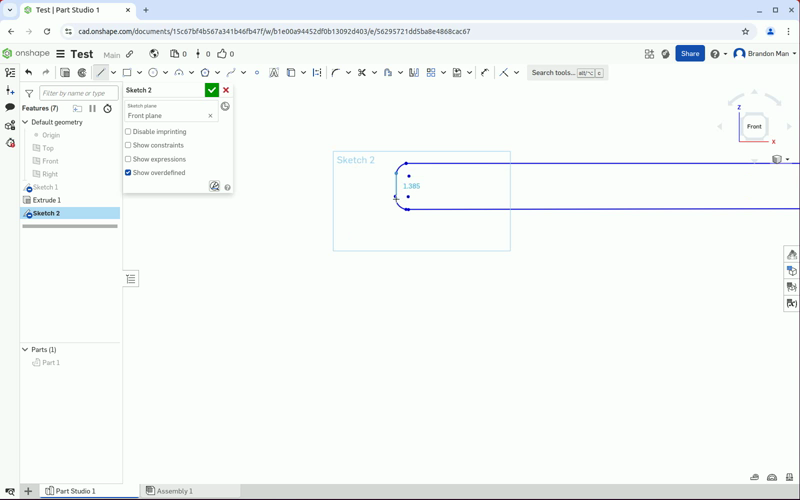
scroll(6)
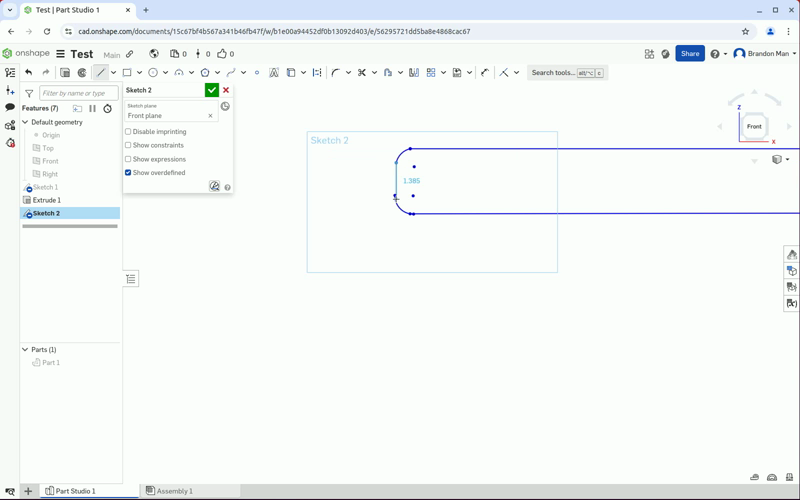
scroll(6)
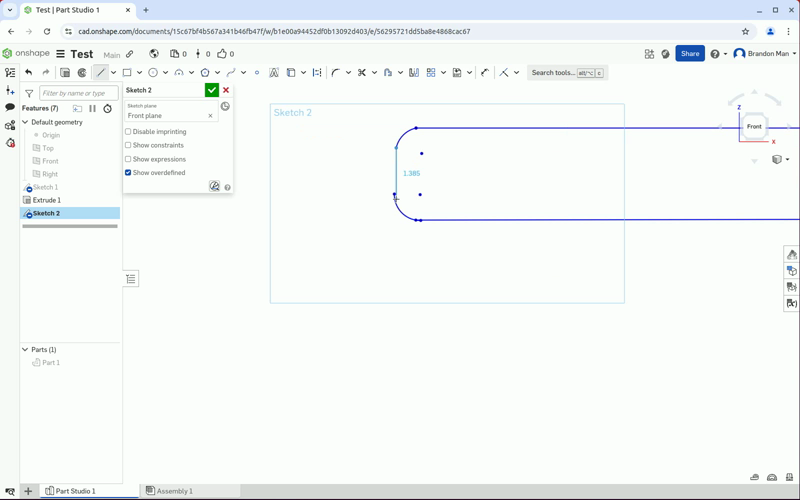
scroll(6)
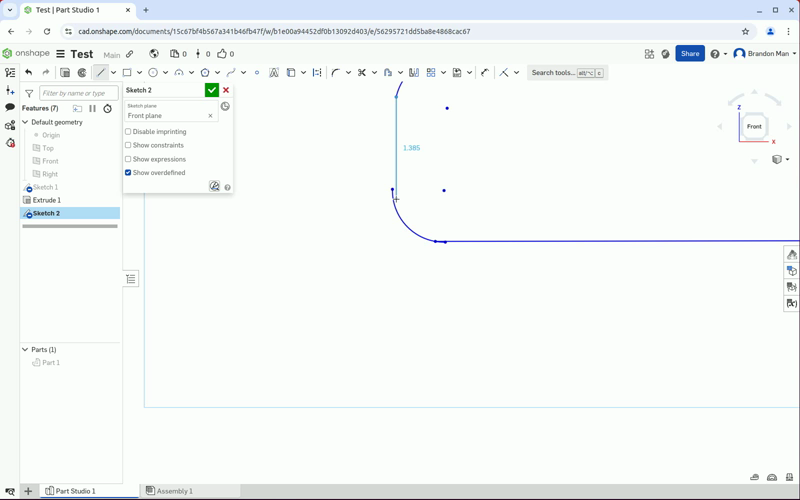
key_up(shift)
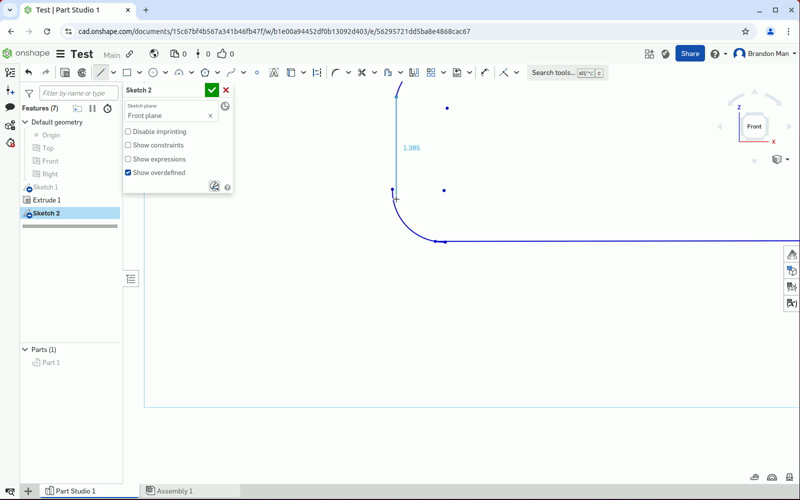
click(396, 198)
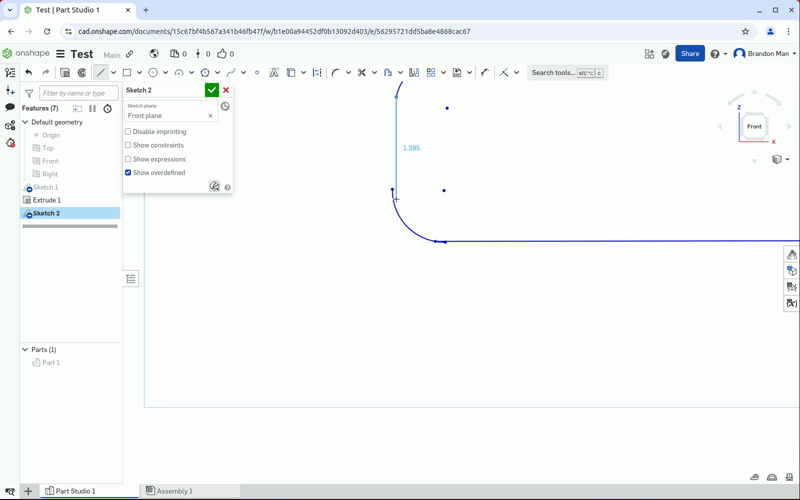
scroll(-6)
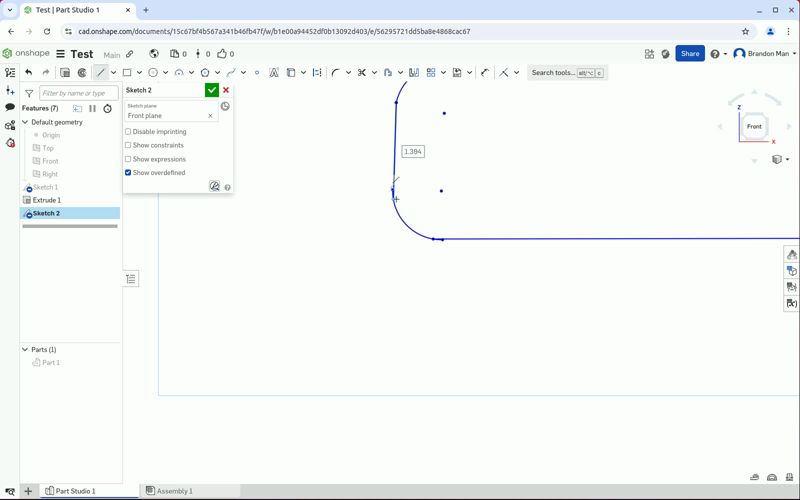
scroll(-6)
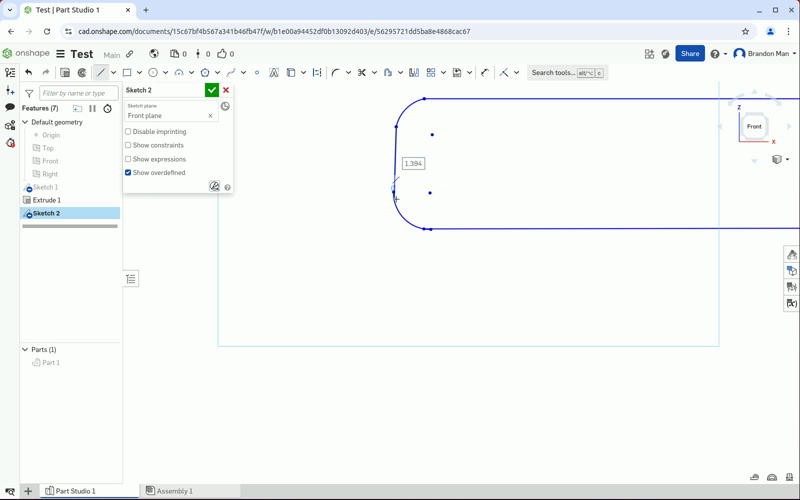
scroll(-6)
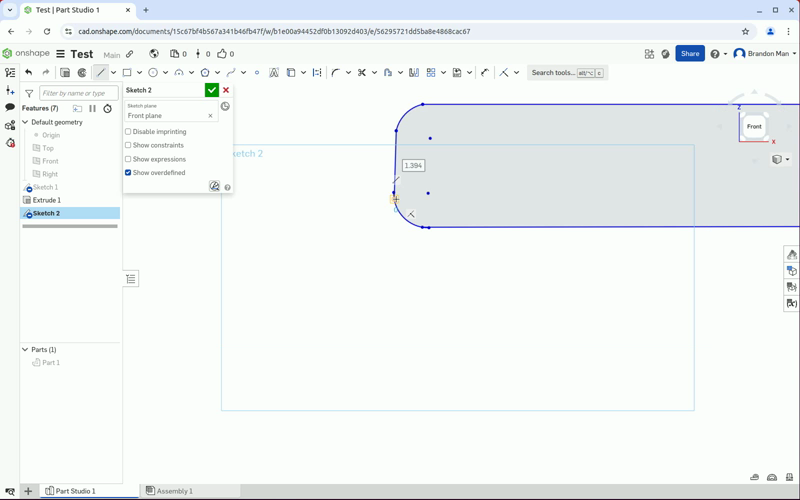
scroll(-6)
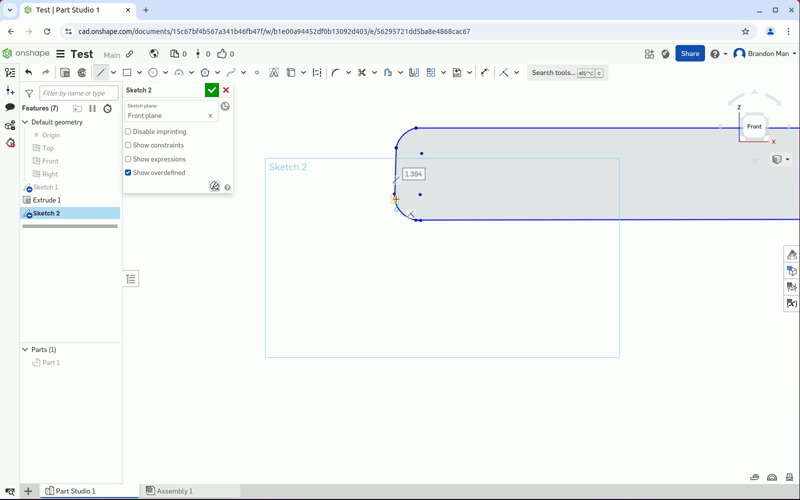
scroll(-6)
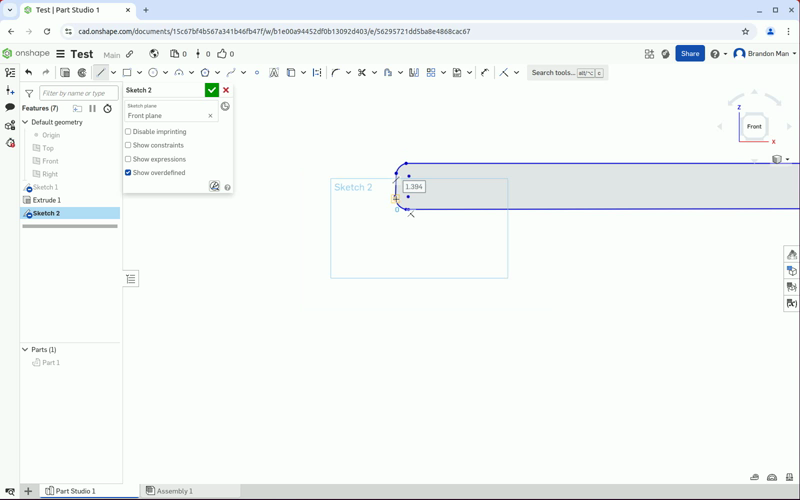
scroll(-6)
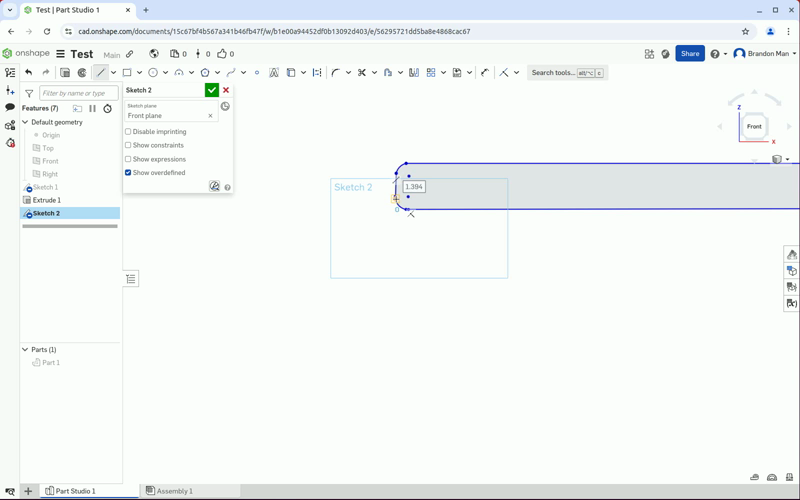
scroll(-6)
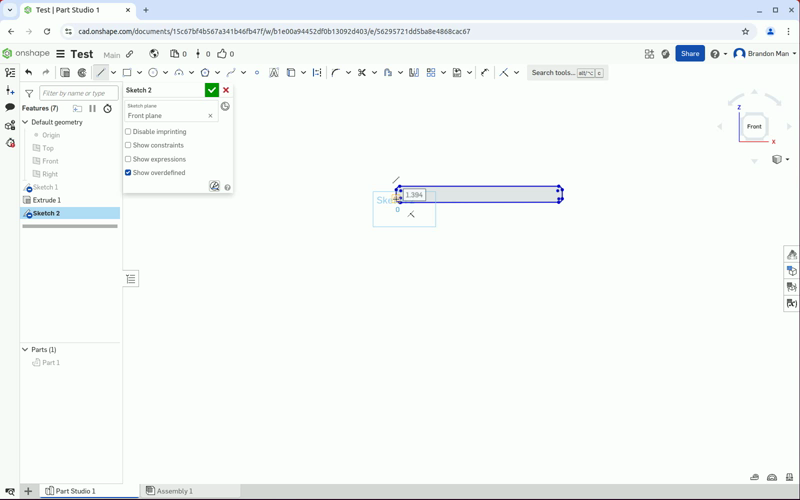
key(esc)
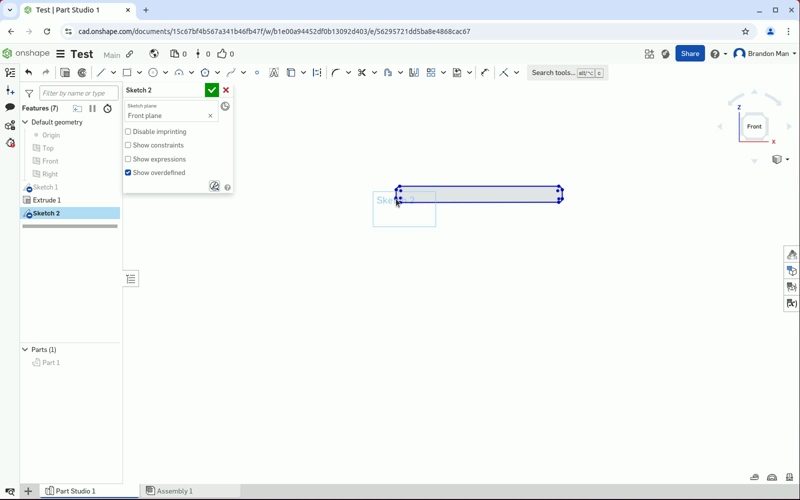
key(c)
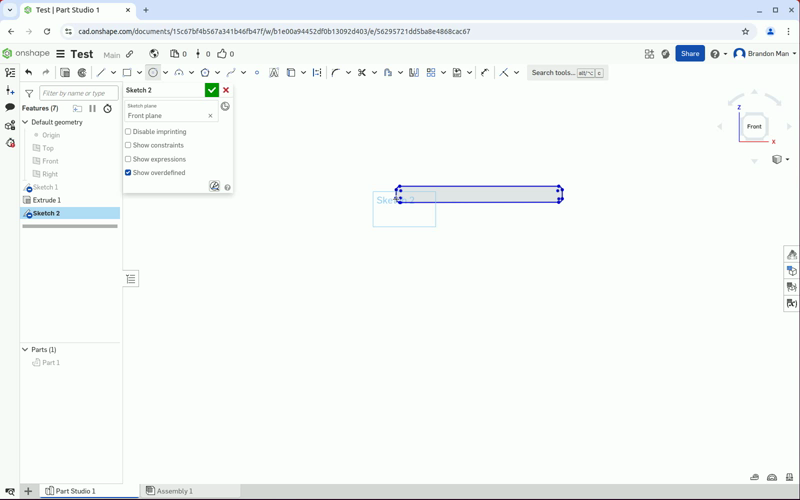
key_down(shift)
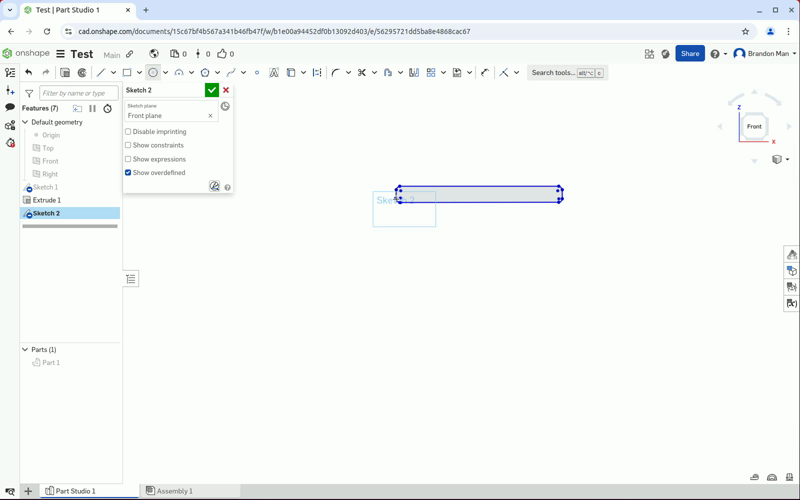
mouse_move(403, 195)
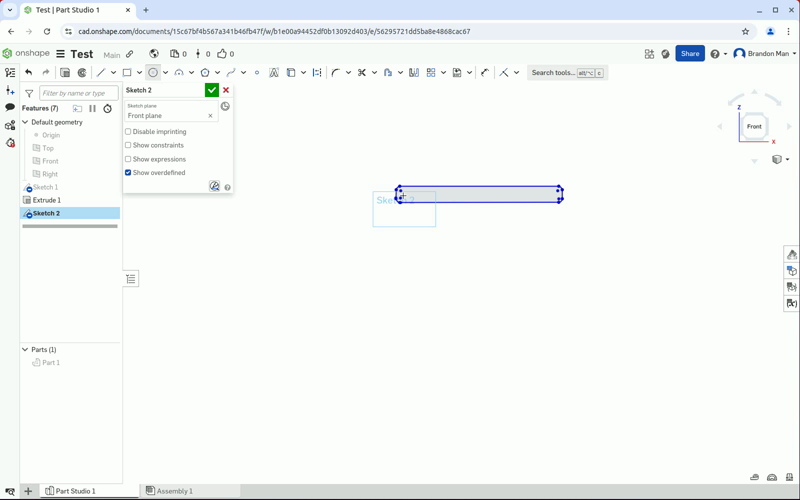
click(403, 195)
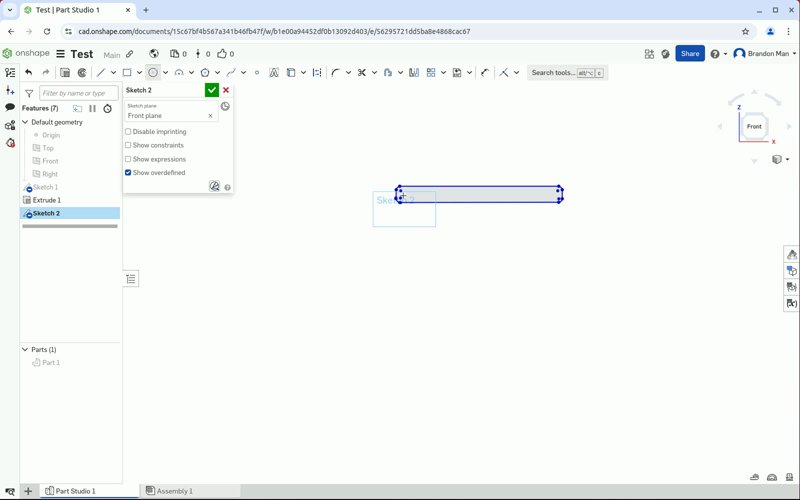
key_up(shift)
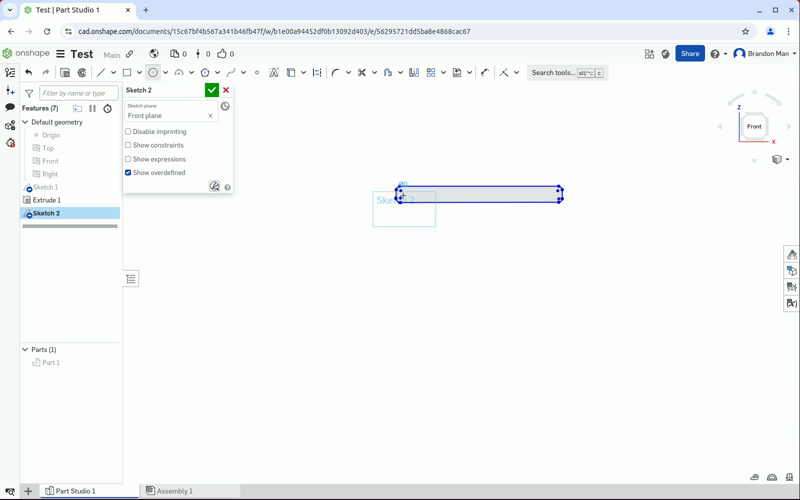
mouse_move(408, 195)
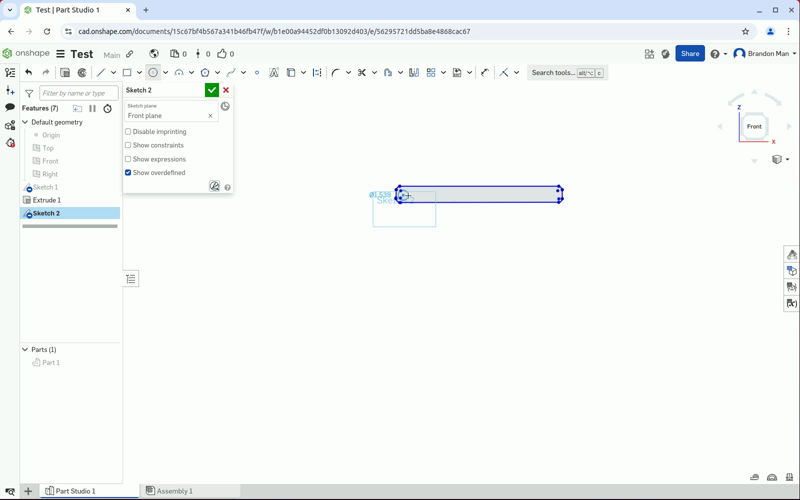
click(408, 195)
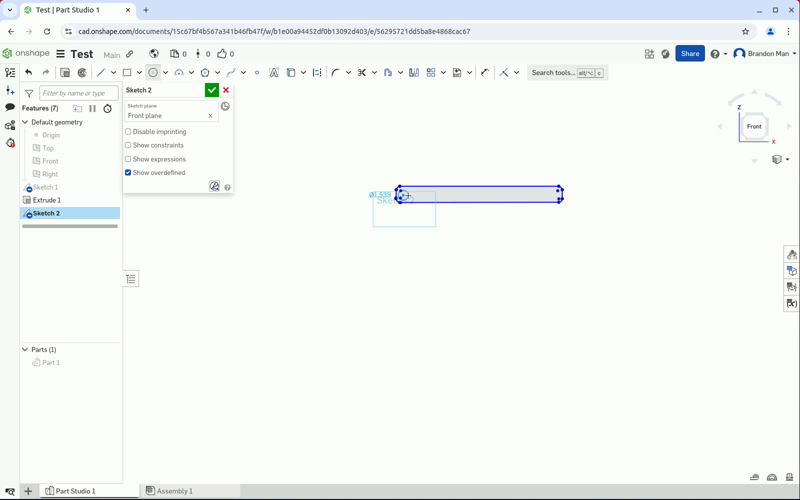
key(esc)
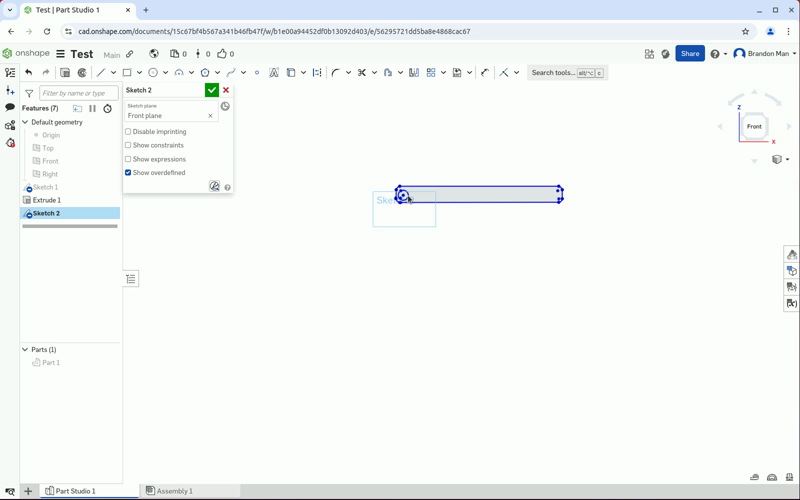
mouse_move(490, 194)
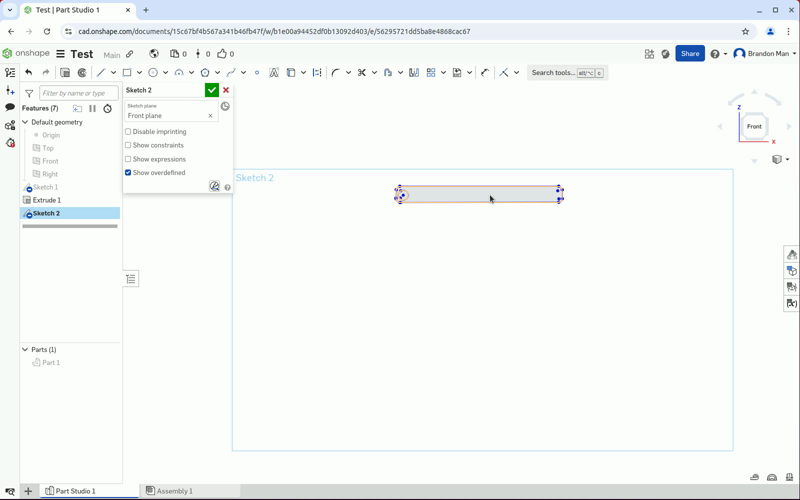
click(490, 194)
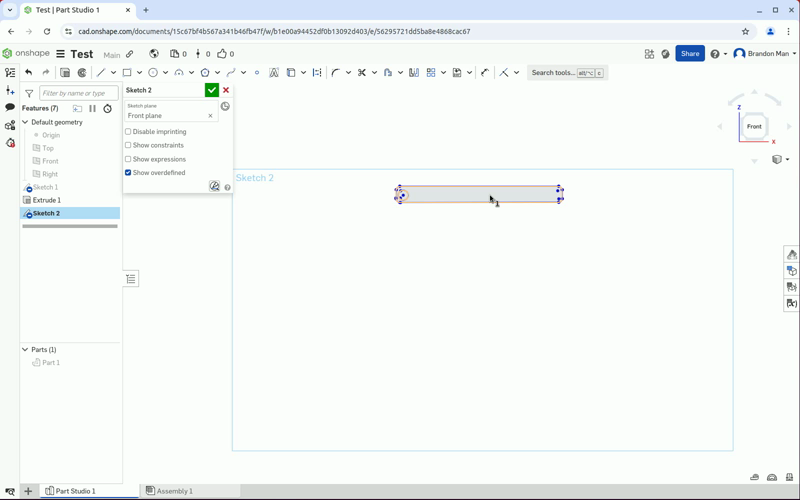
mouse_move(73, 352)
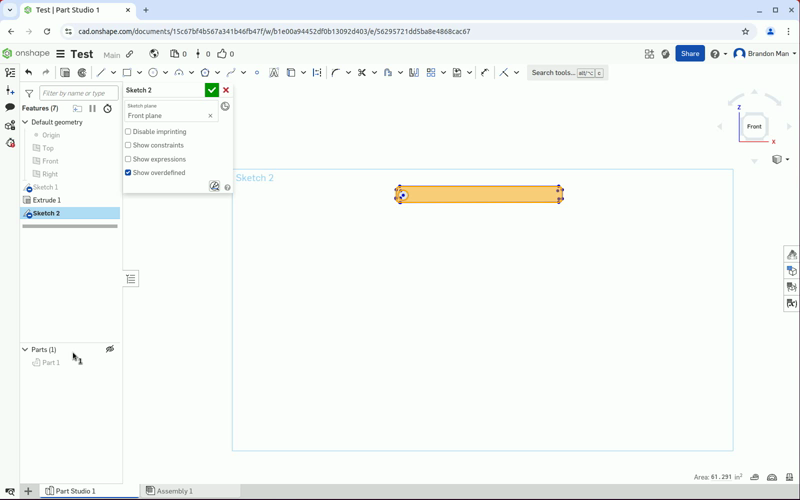
key(shift+y)
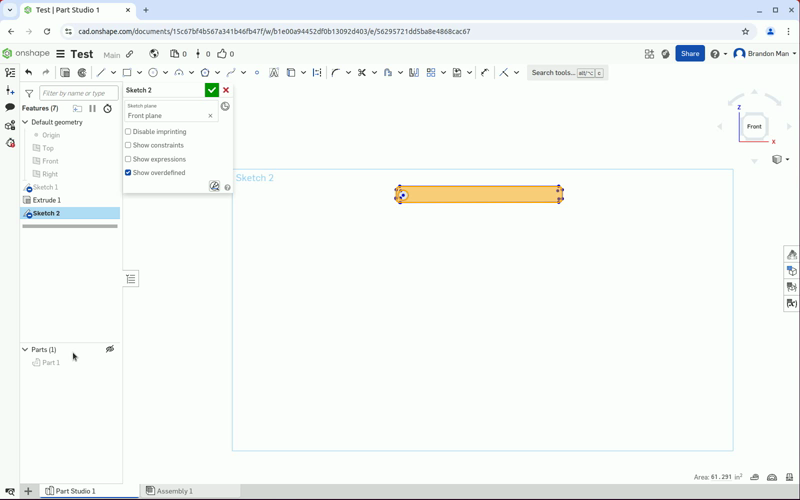
key(shift+e)
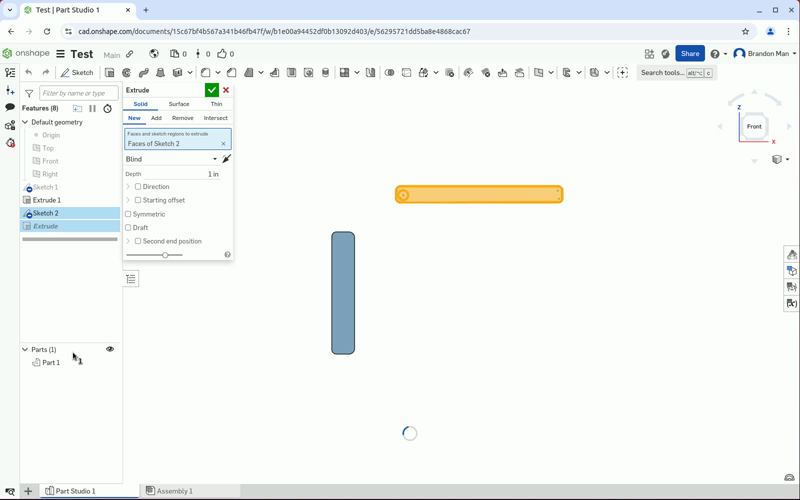
mouse_move(143, 106)
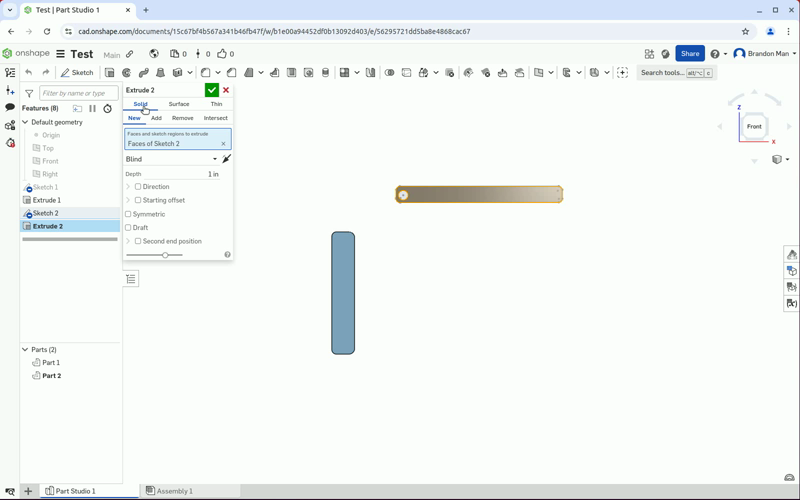
click(143, 106)
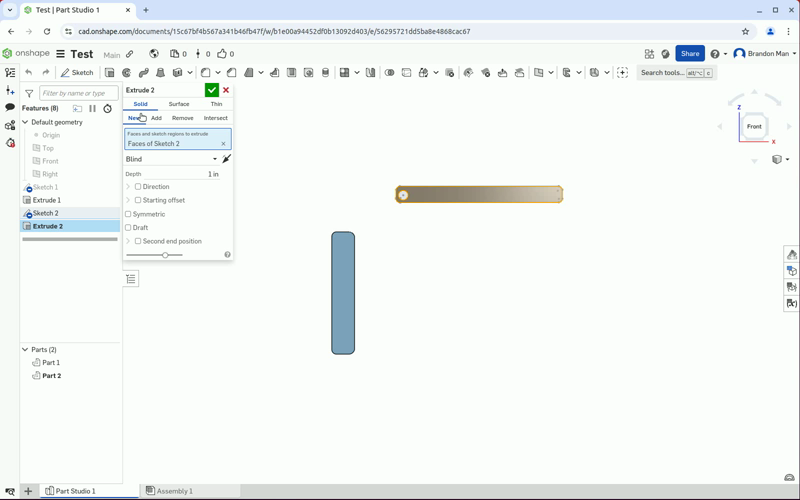
mouse_move(137, 120)
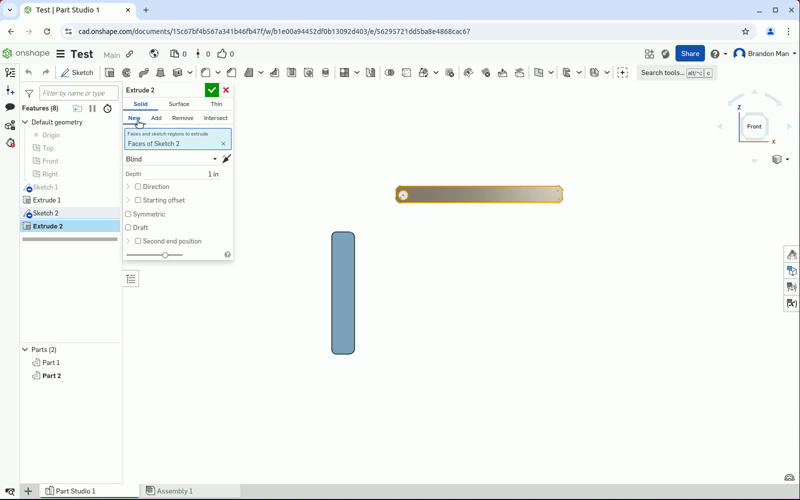
click(137, 120)
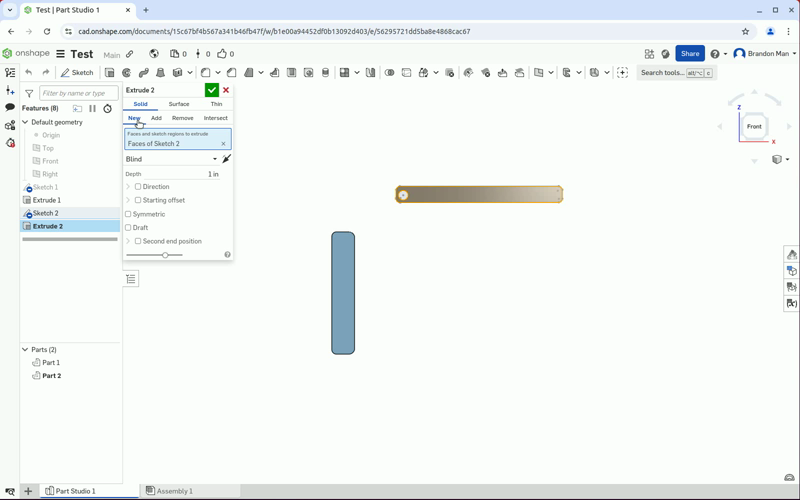
key(tab, 4)
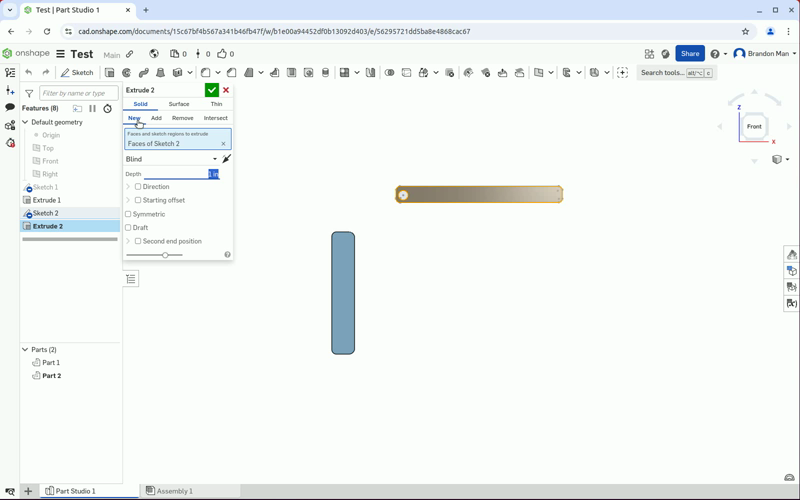
text(3.37)
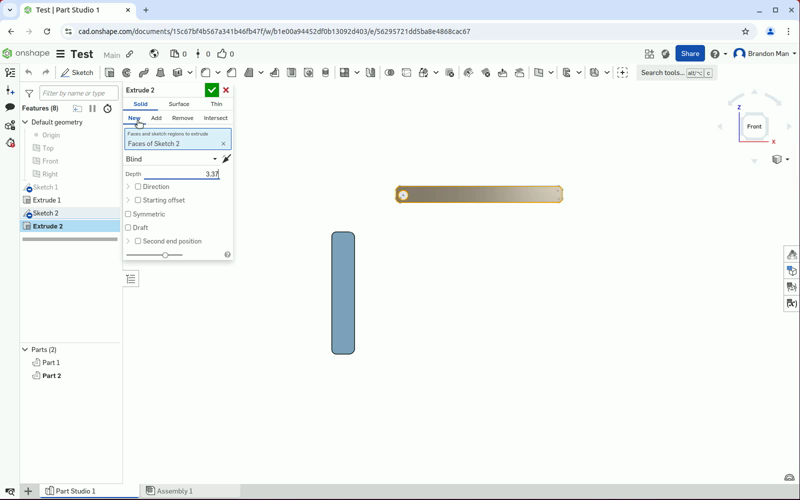
key(enter)
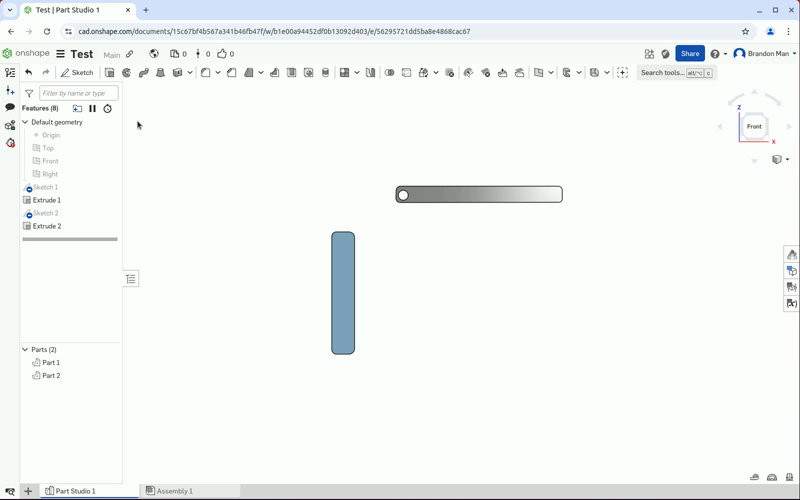
key(shift+h)
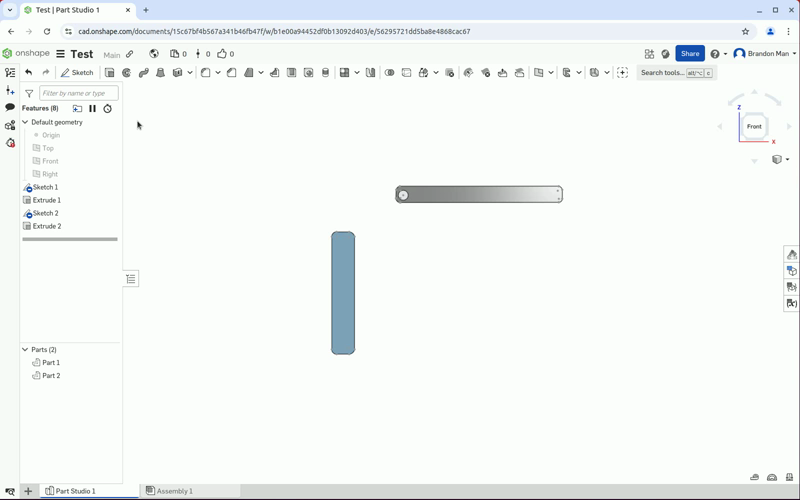
key(shift+h)
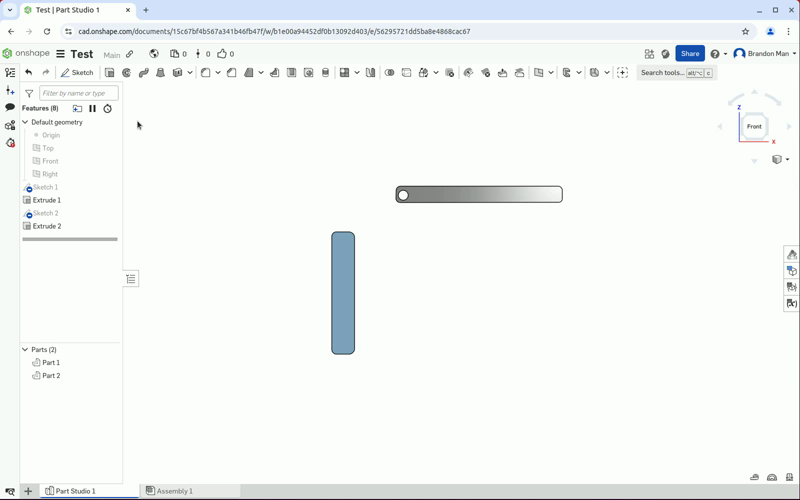
mouse_move(73, 189)
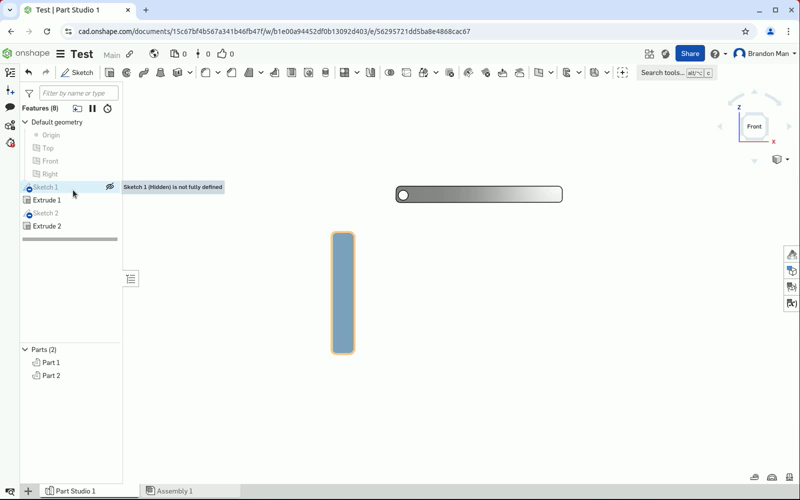
click(73, 189)
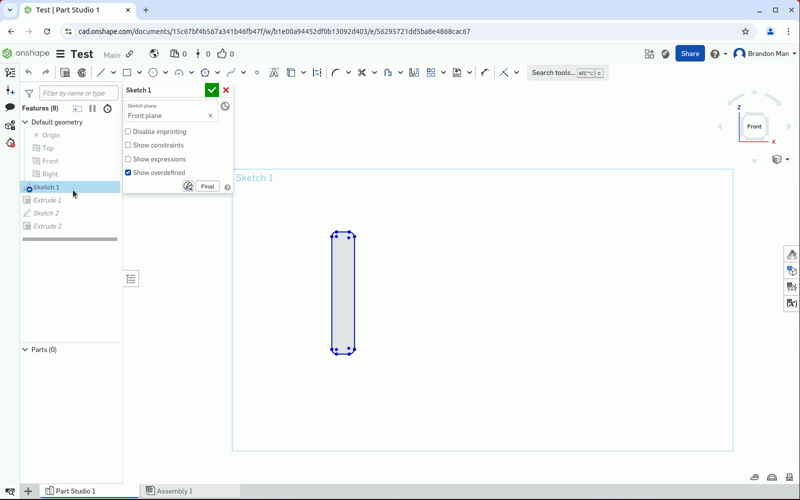
mouse_move(229, 92)
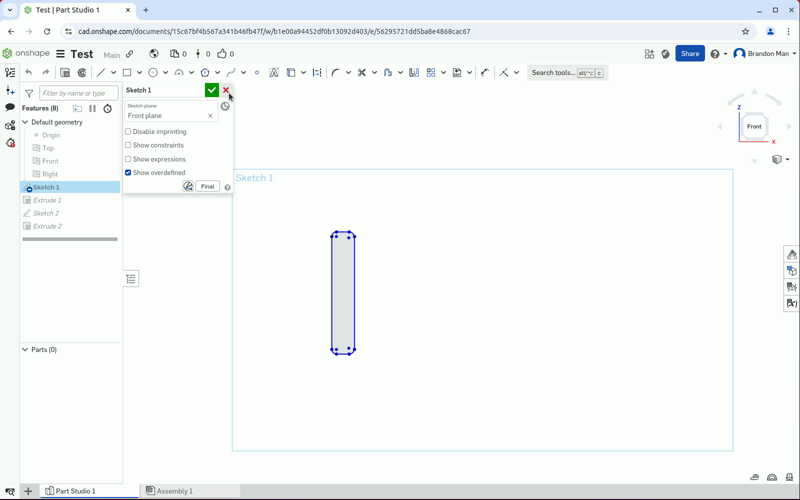
click(229, 92)
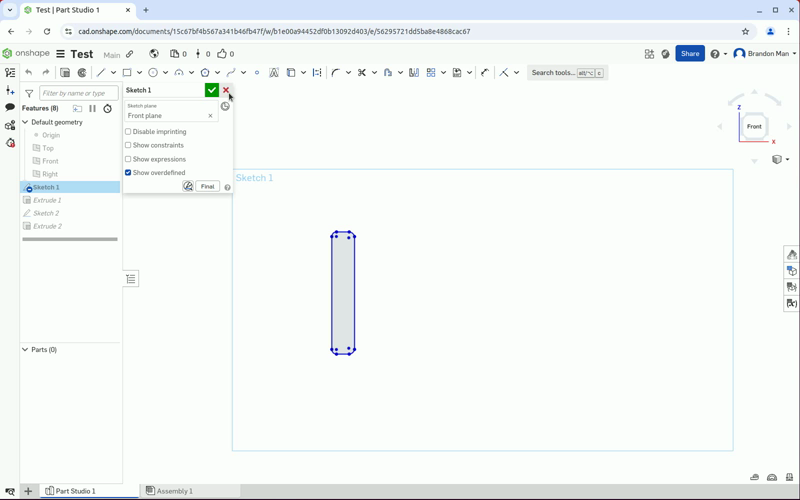
key(shift+s)
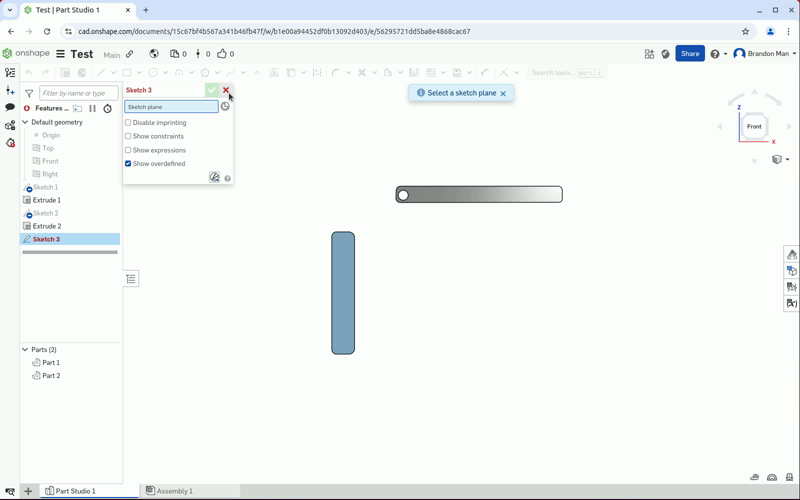
mouse_move(73, 163)
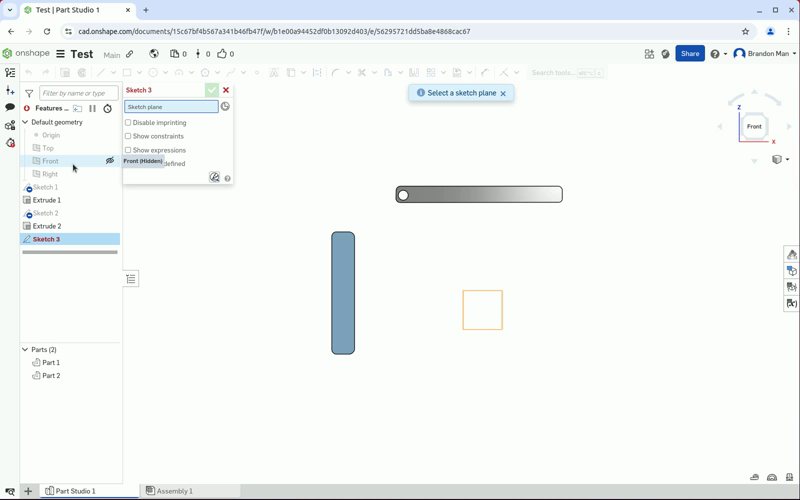
click(73, 163)
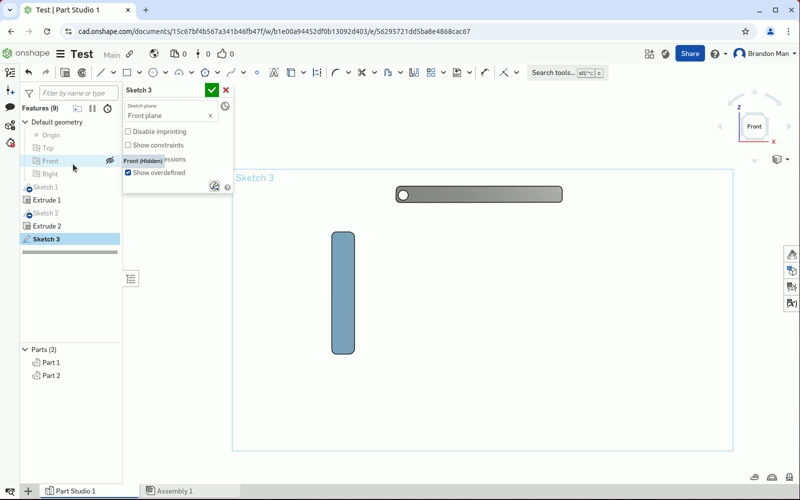
mouse_move(73, 352)
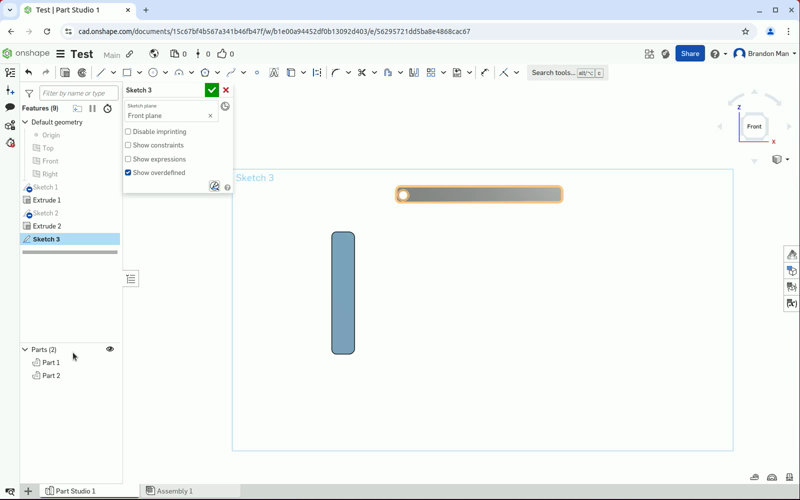
key(y)
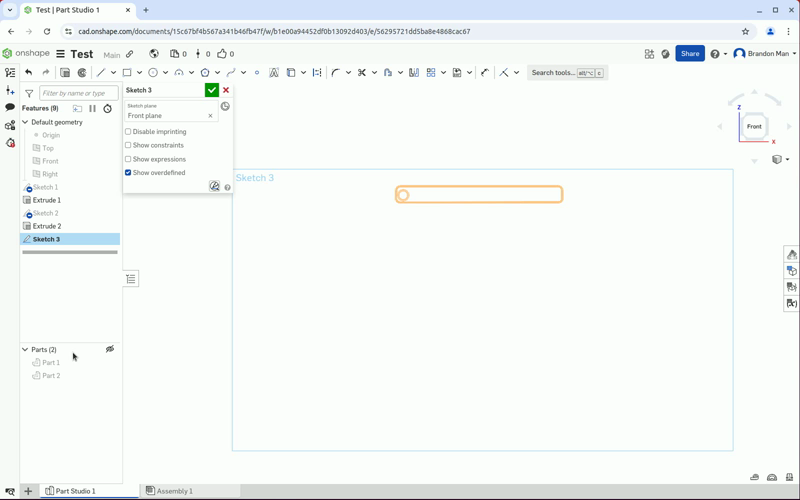
key(a)
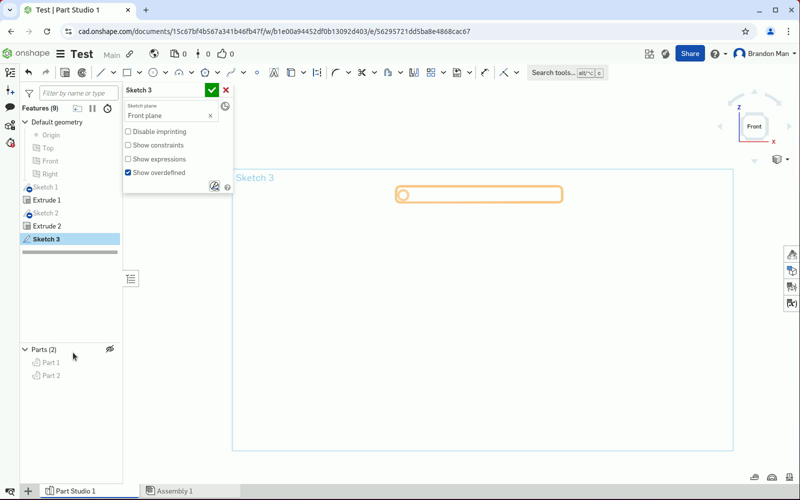
key_down(shift)
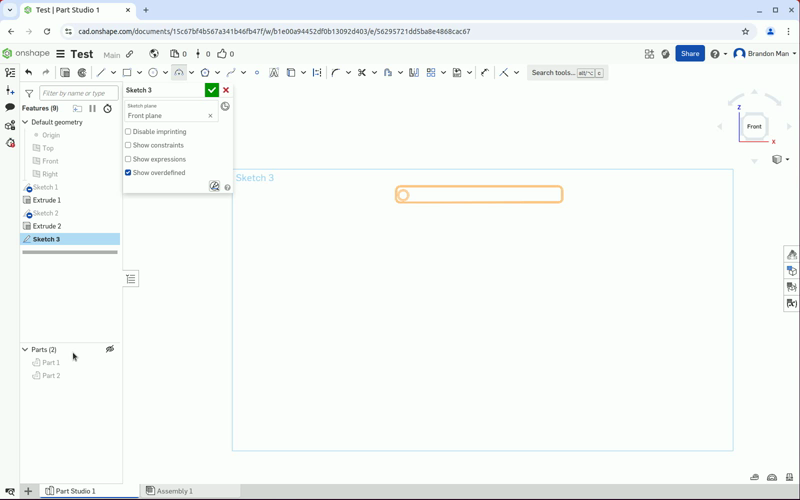
mouse_move(396, 315)
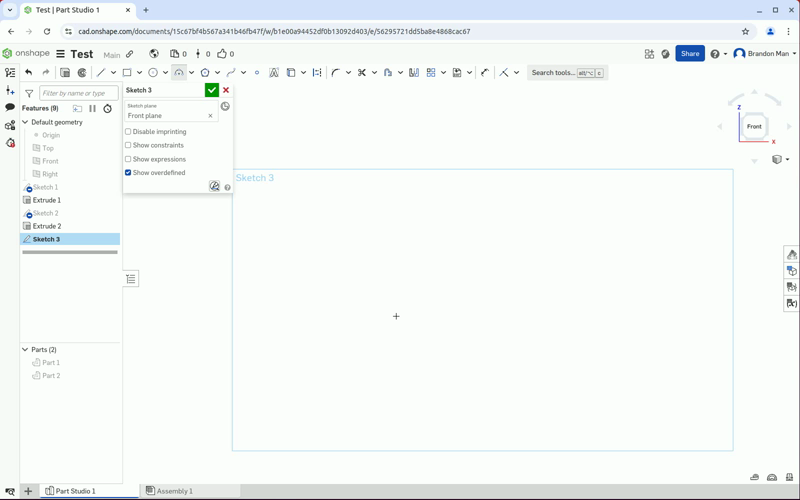
click(396, 315)
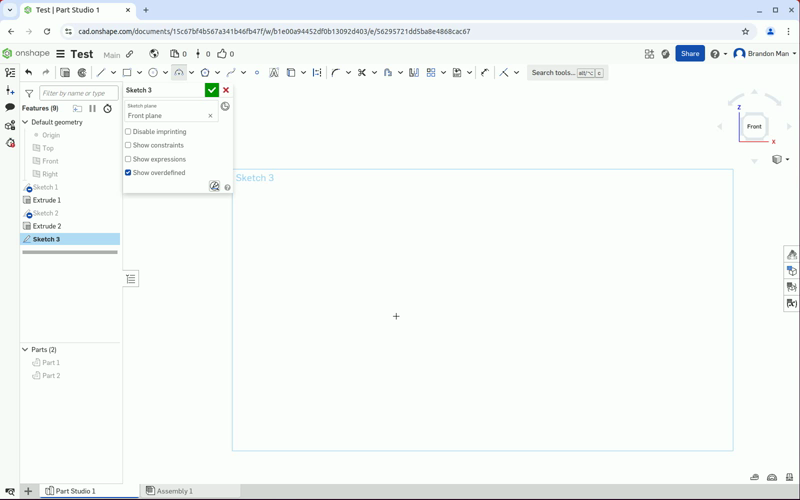
key_up(shift)
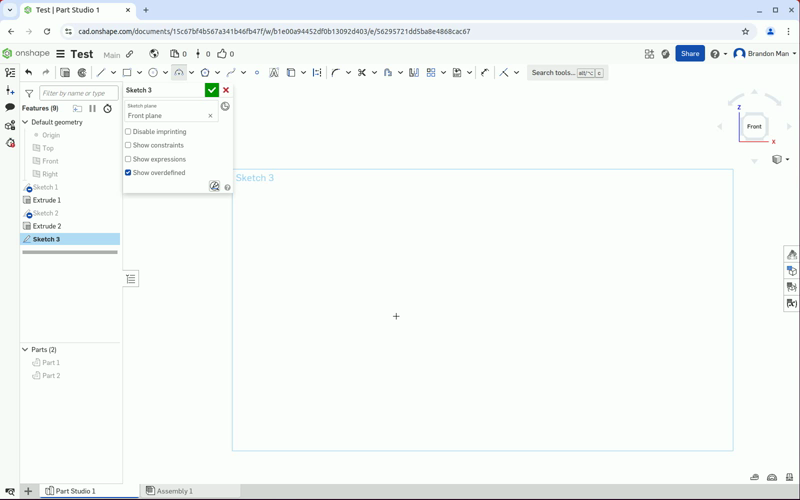
key_down(shift)
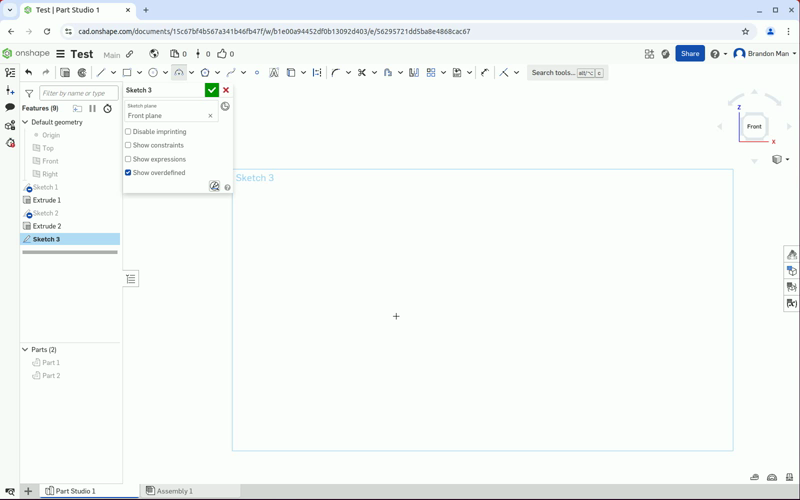
mouse_move(399, 319)
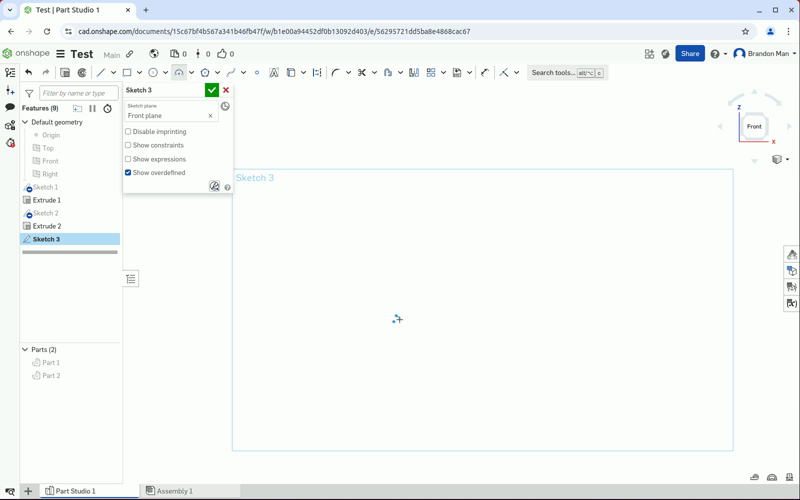
scroll(6)
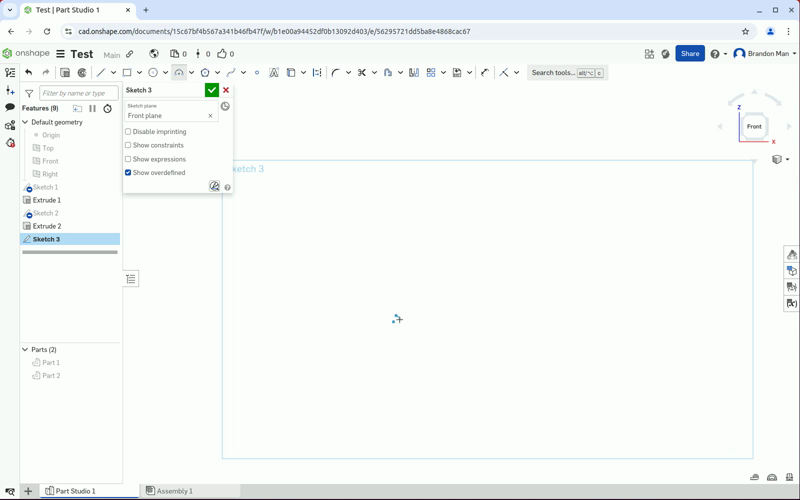
scroll(6)
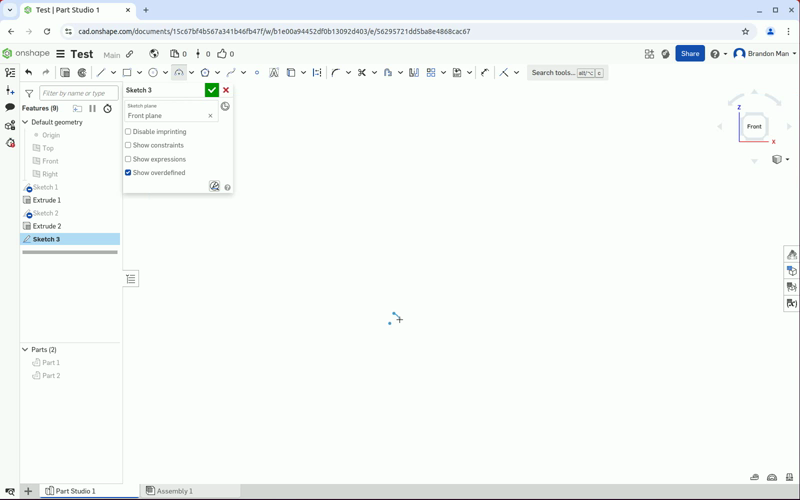
scroll(6)
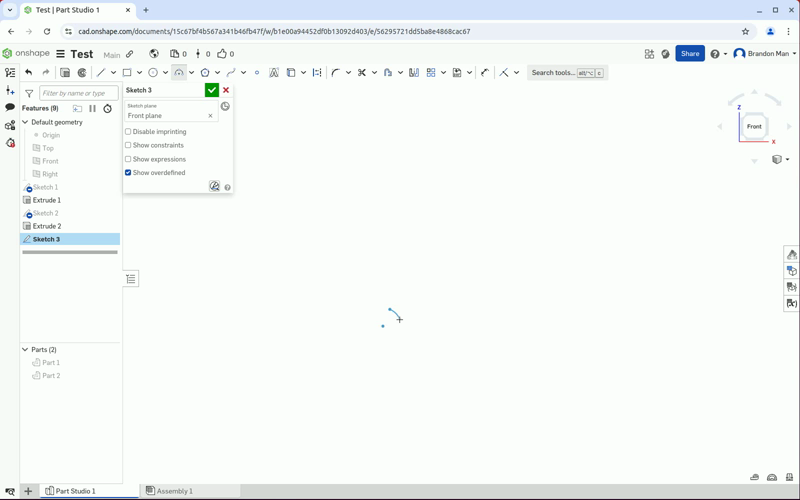
scroll(6)
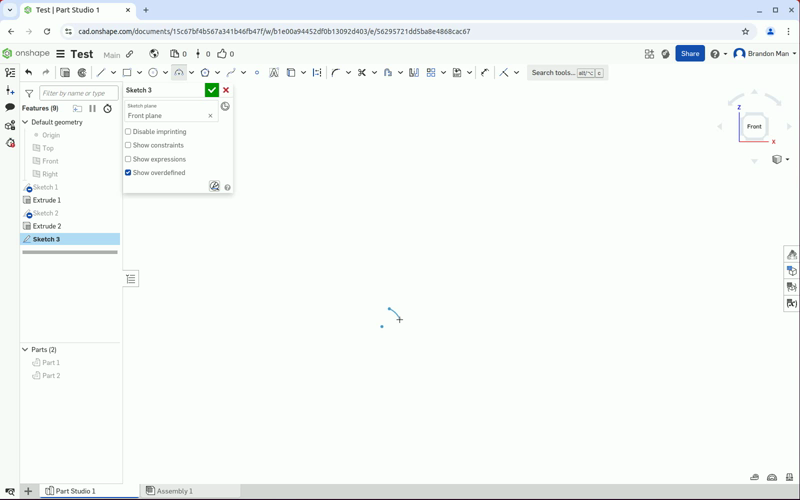
scroll(6)
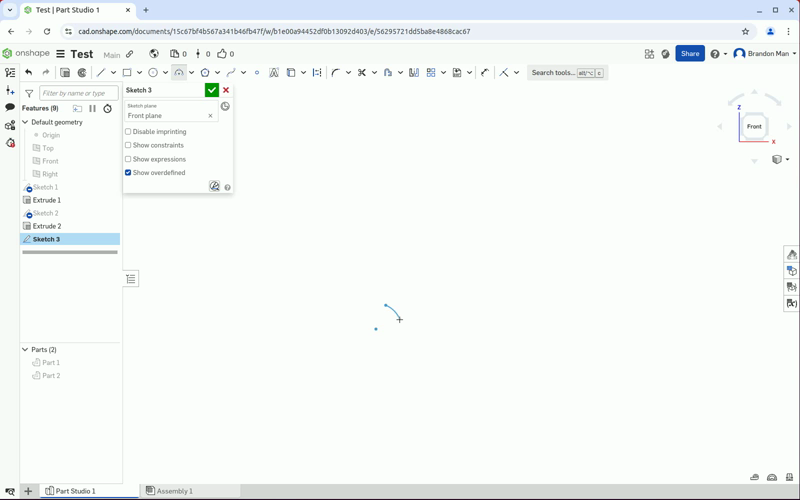
scroll(6)
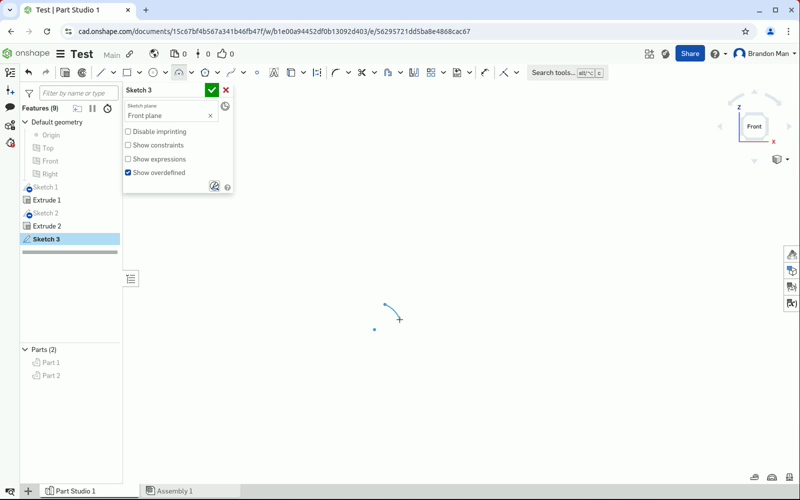
scroll(6)
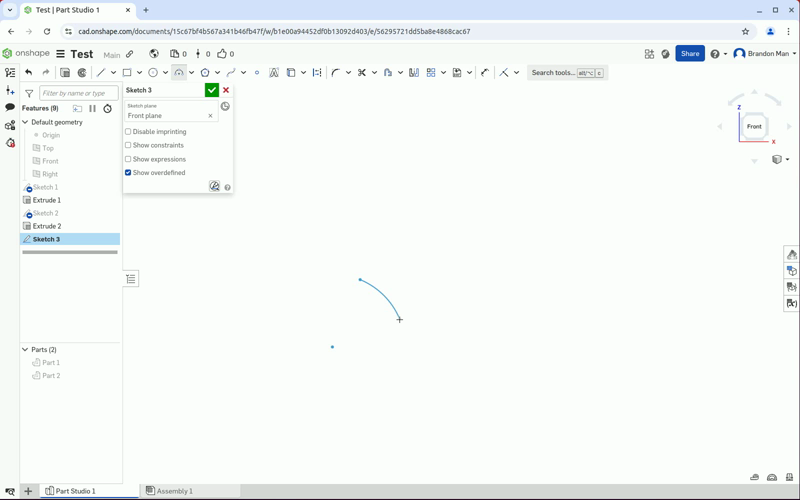
click(399, 319)
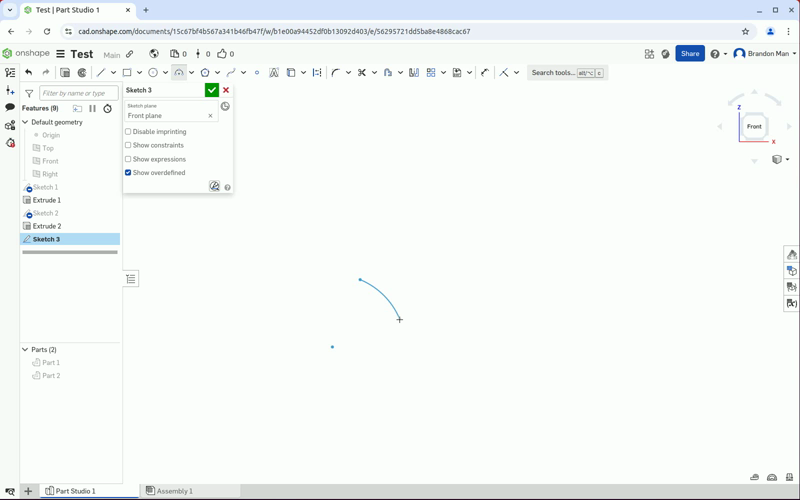
scroll(-6)
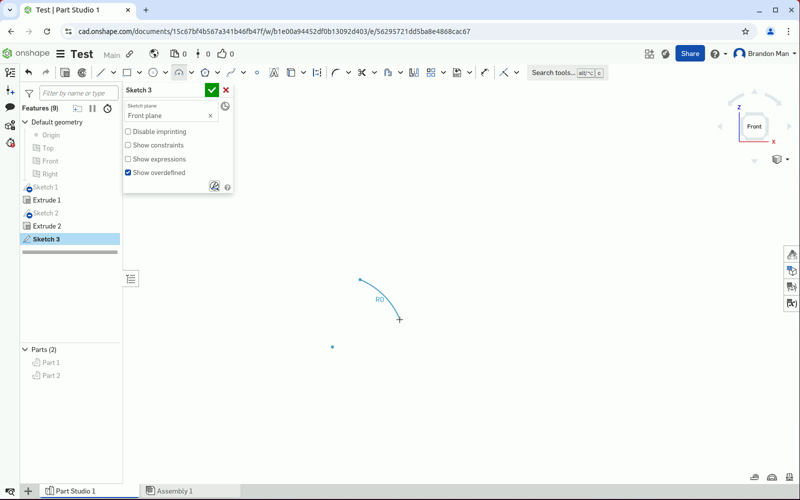
scroll(-6)
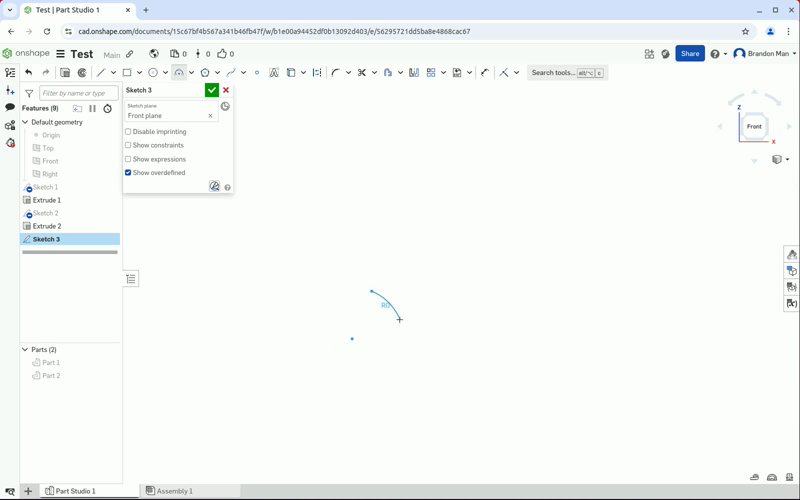
scroll(-6)
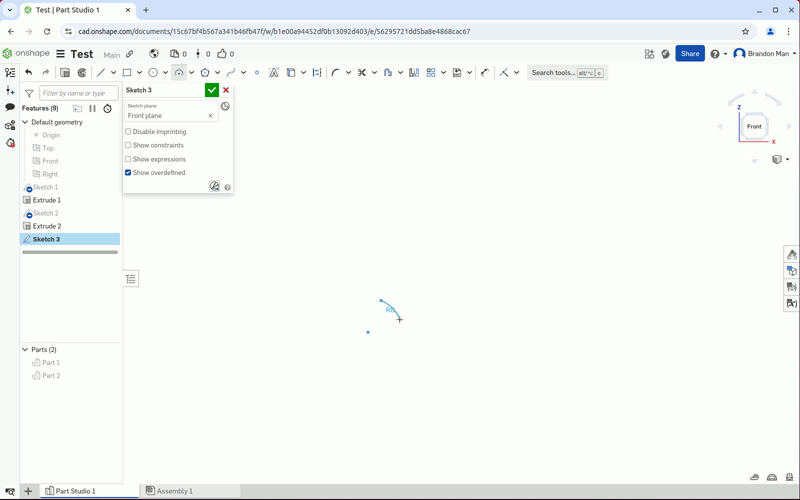
scroll(-6)
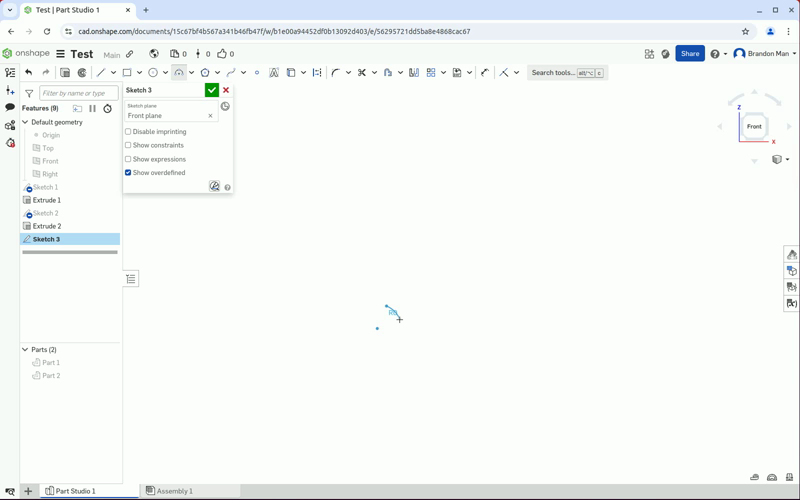
scroll(-6)
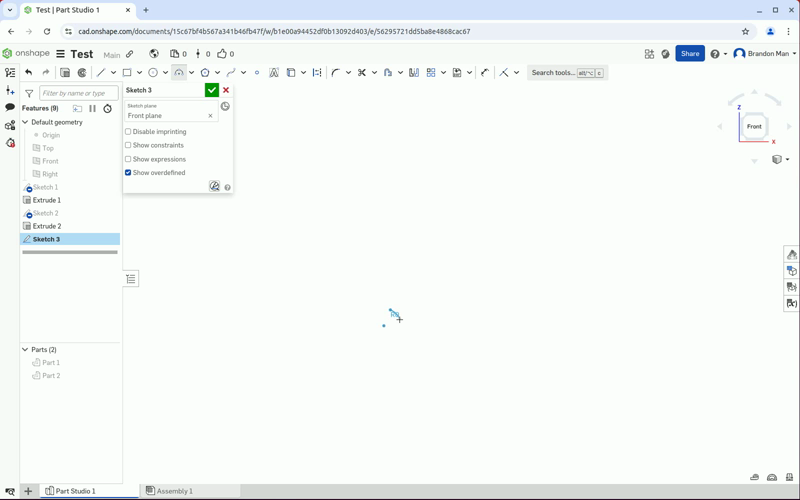
scroll(-6)
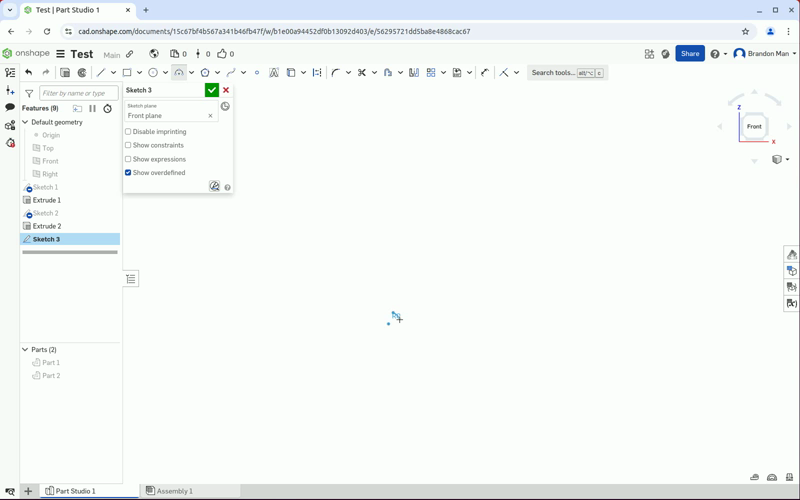
scroll(-6)
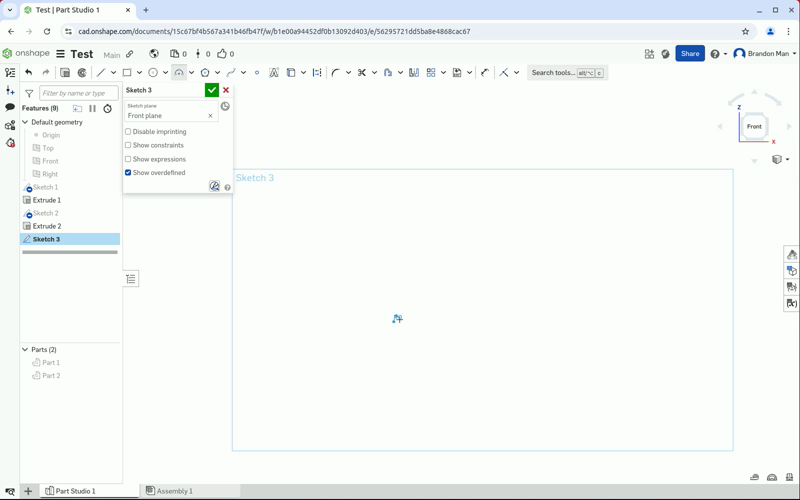
mouse_move(397, 318)
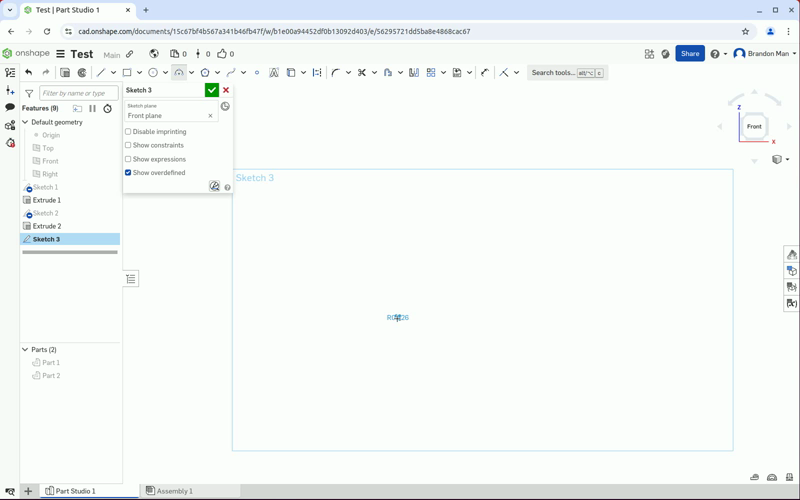
scroll(6)
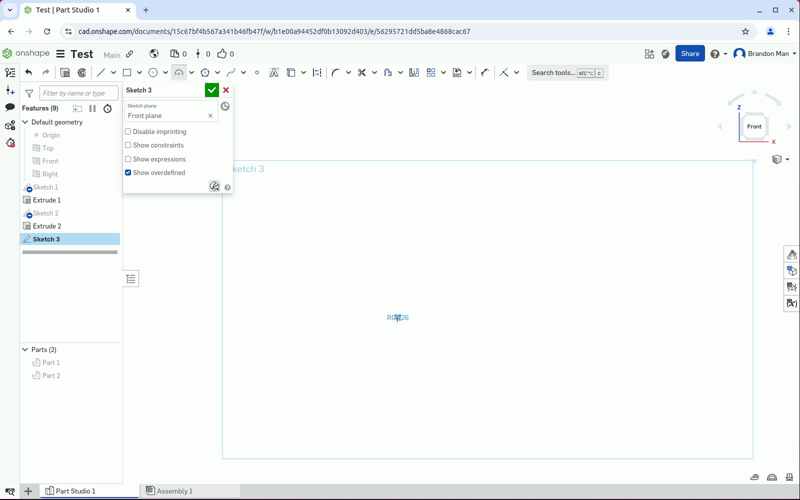
scroll(6)
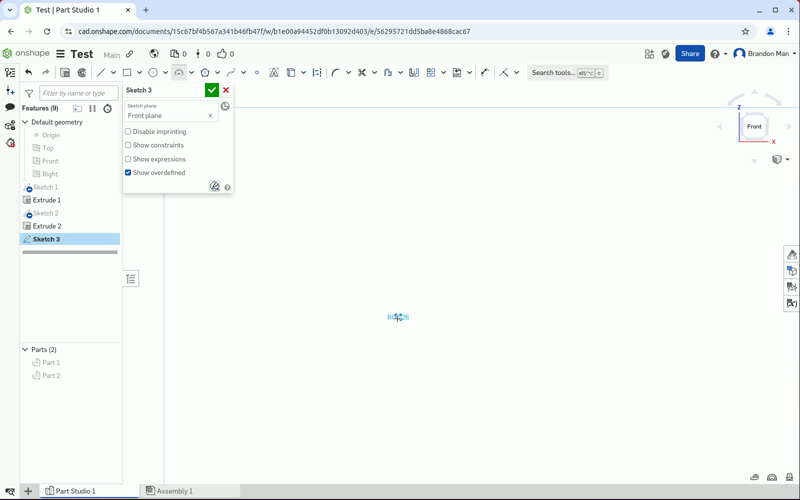
scroll(6)
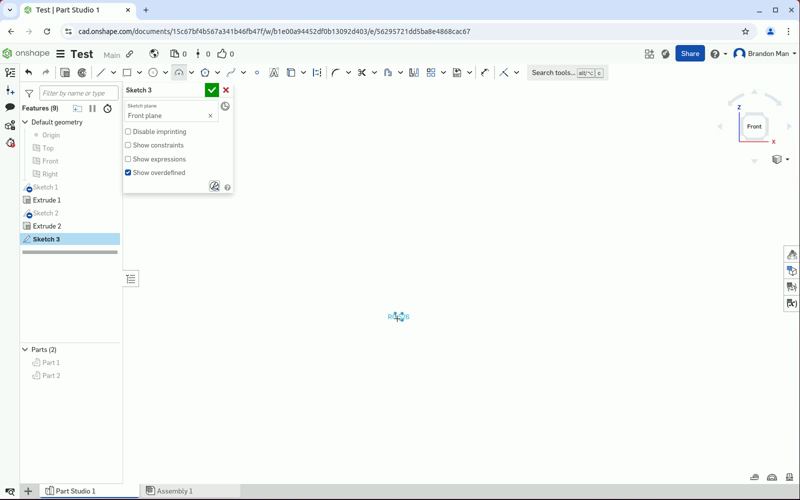
scroll(6)
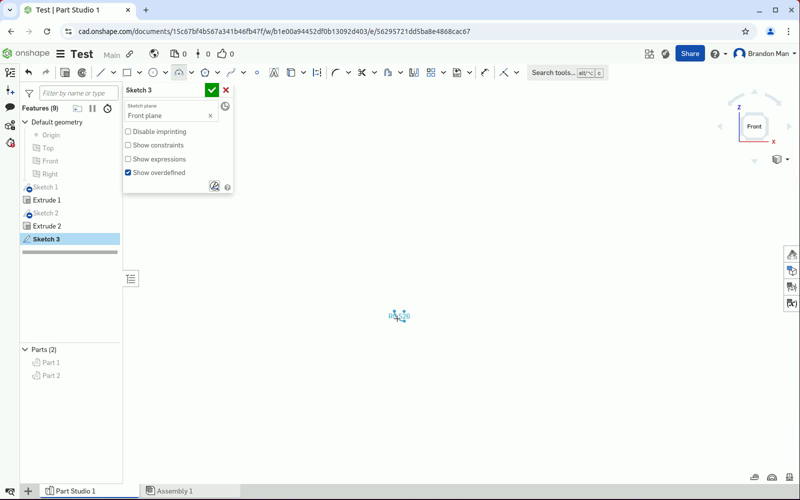
scroll(6)
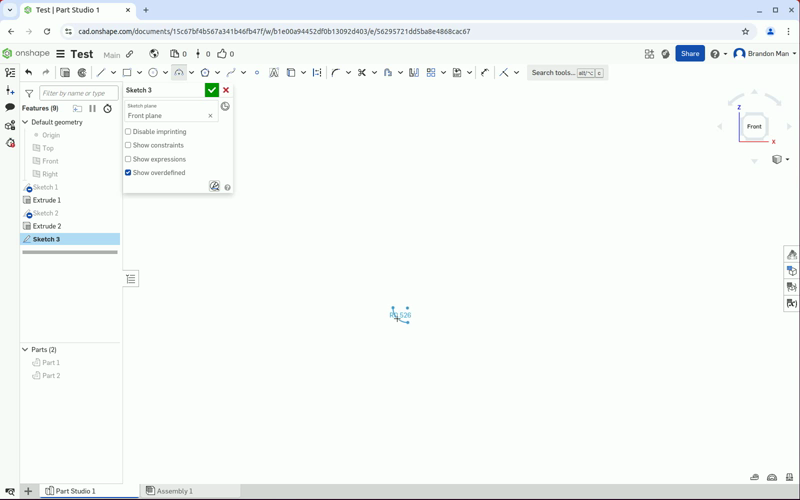
scroll(6)
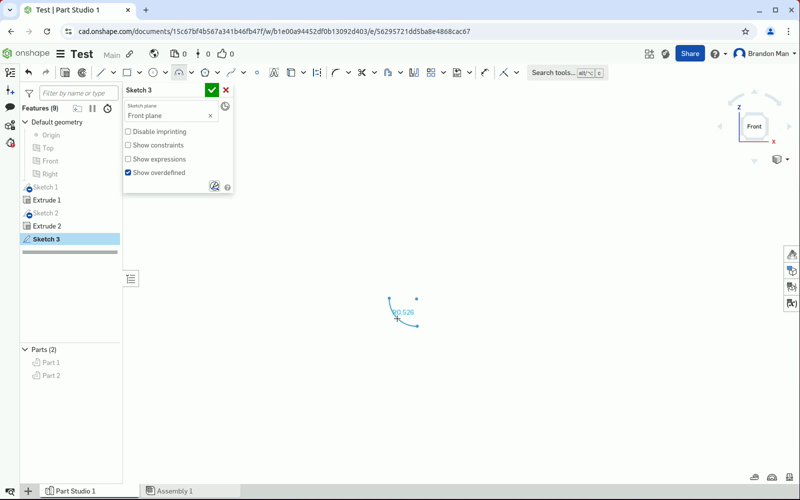
scroll(6)
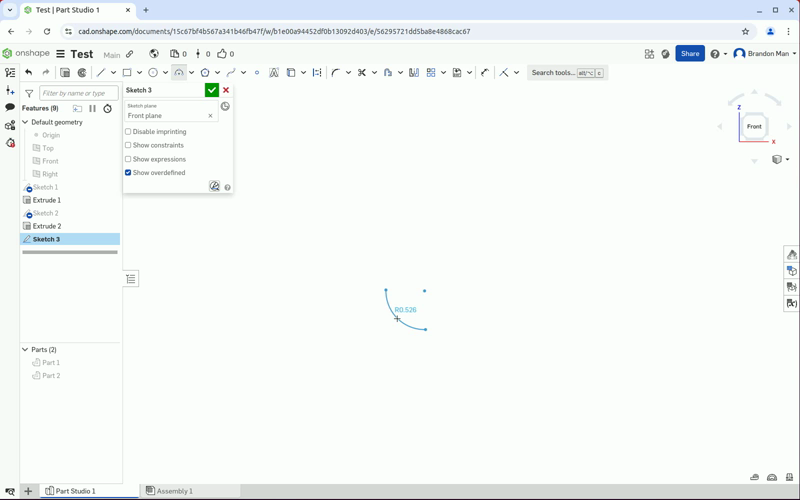
click(397, 318)
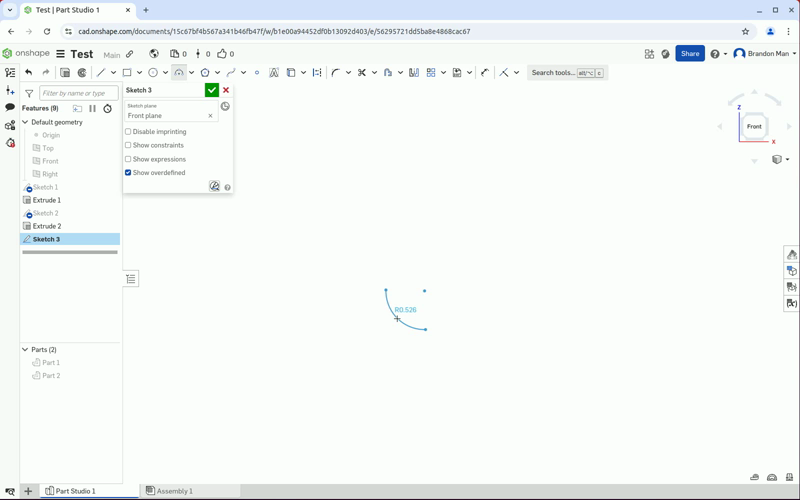
scroll(-6)
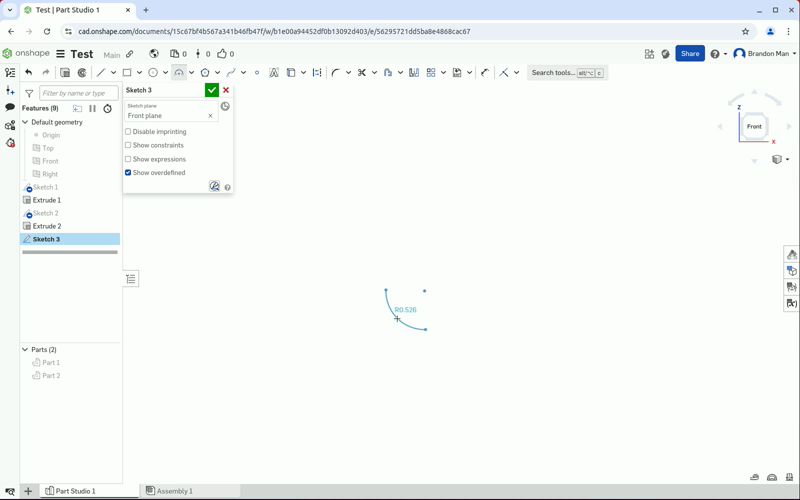
scroll(-6)
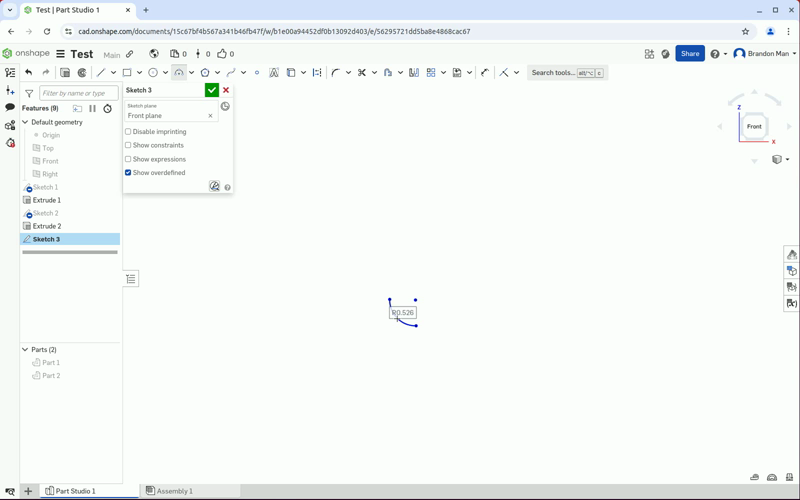
scroll(-6)
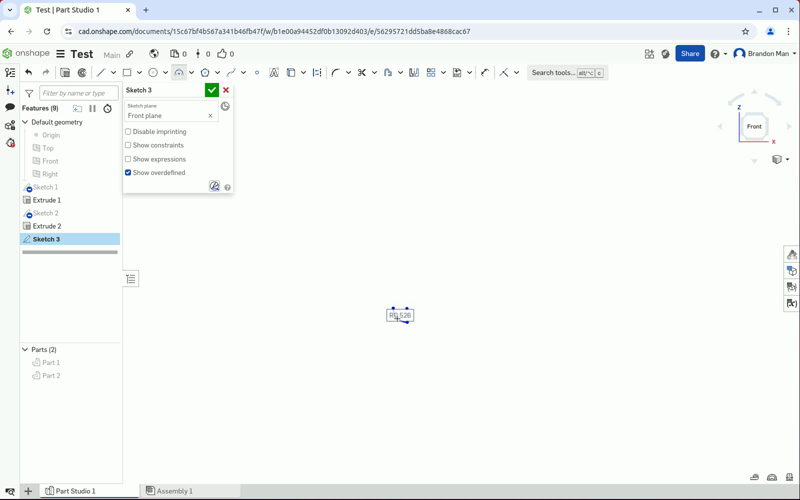
scroll(-6)
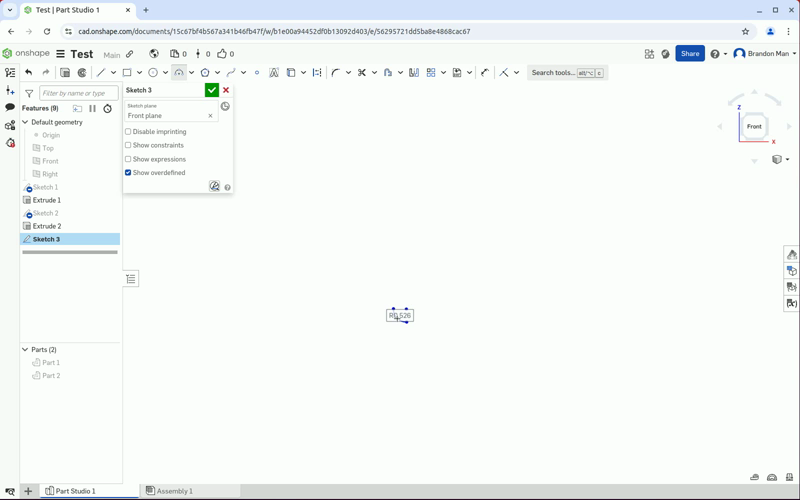
scroll(-6)
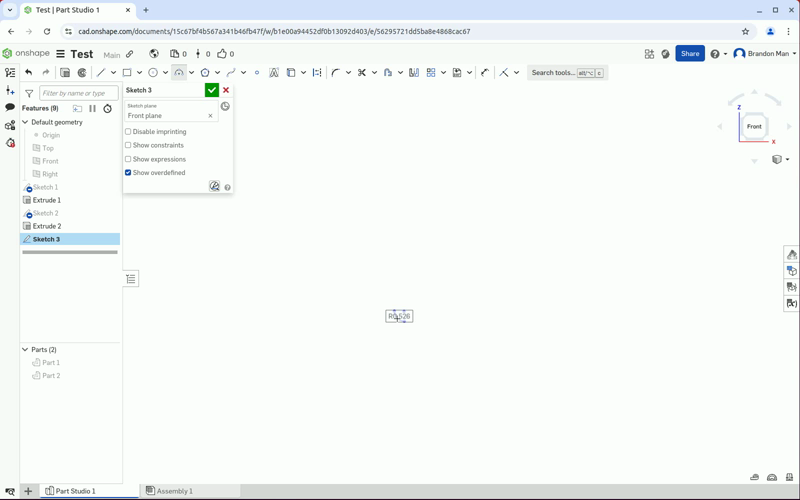
scroll(-6)
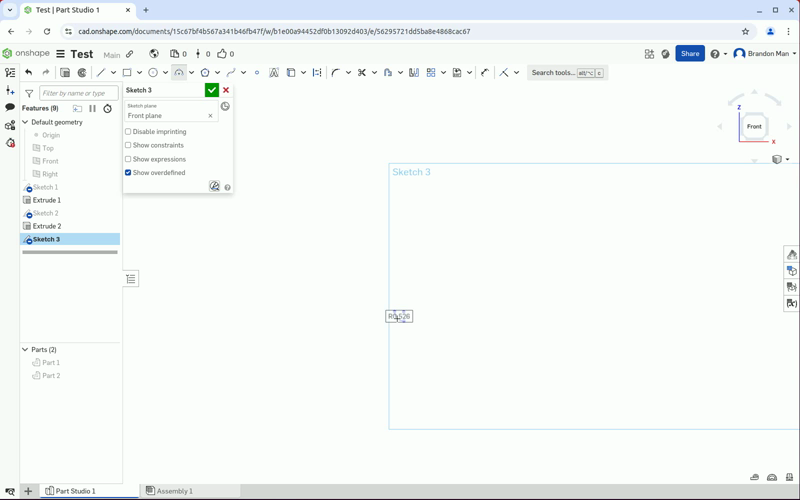
scroll(-6)
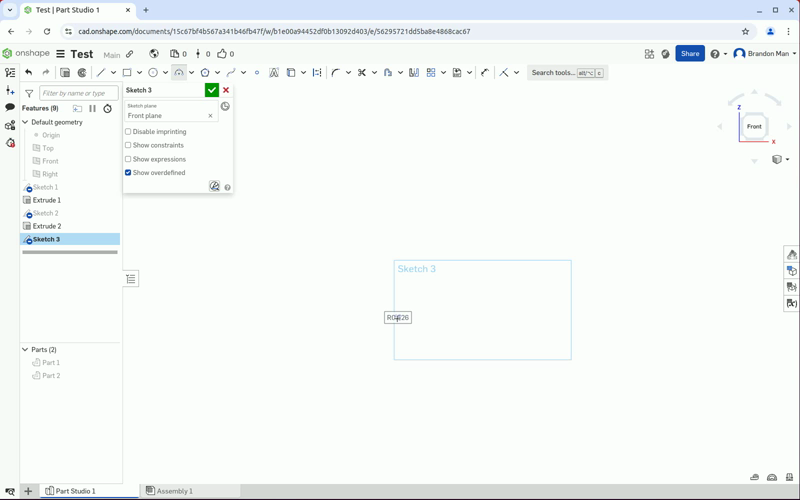
key_up(shift)
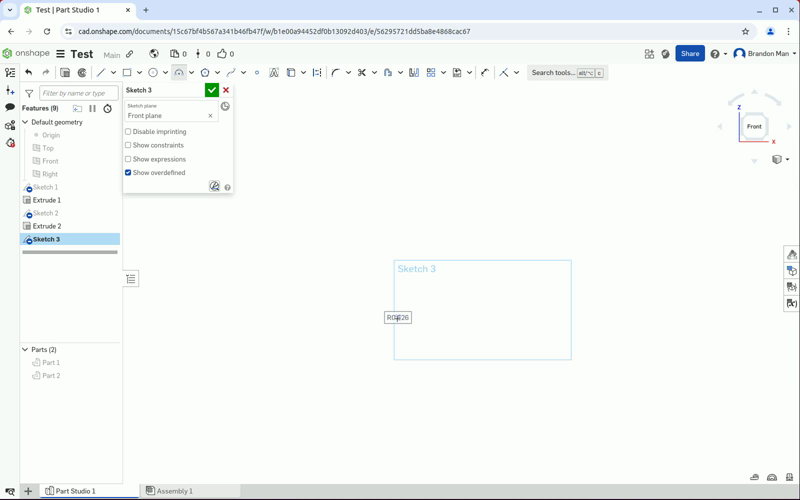
key(esc)
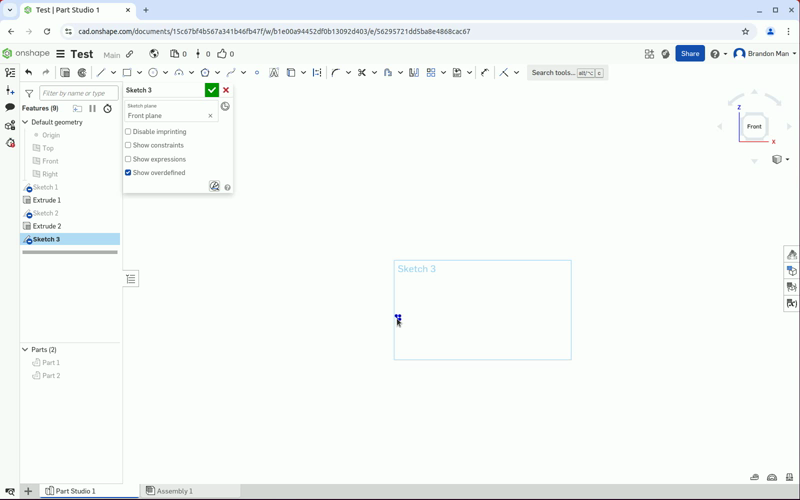
key(l)
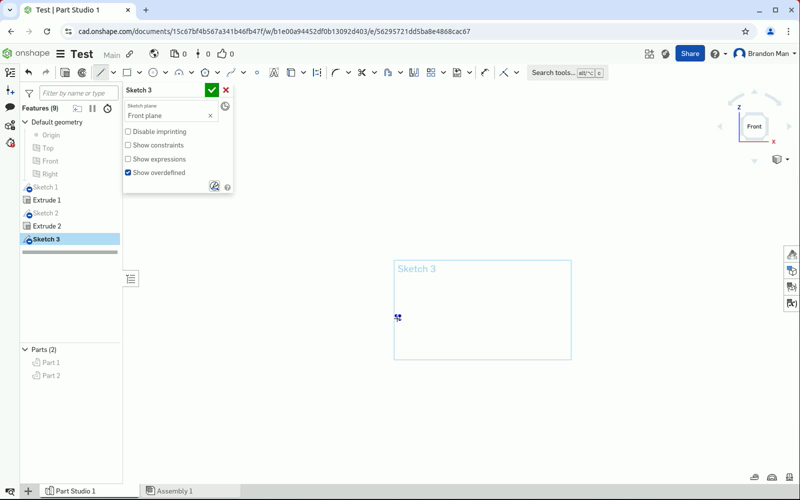
mouse_move(399, 319)
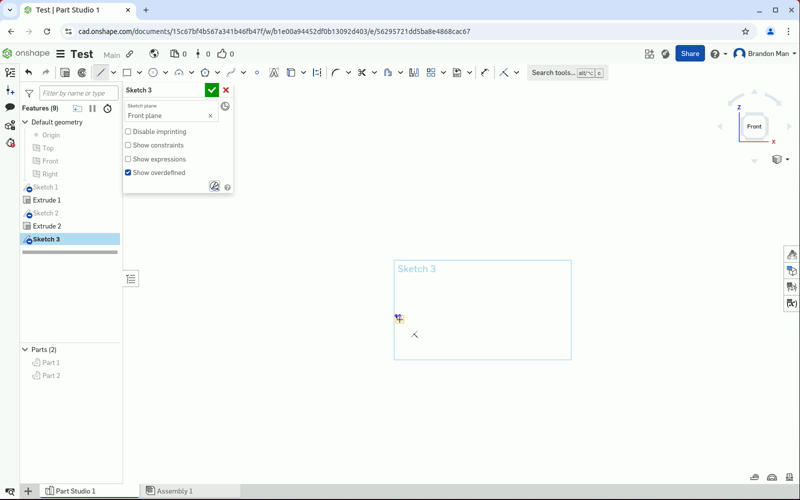
scroll(6)
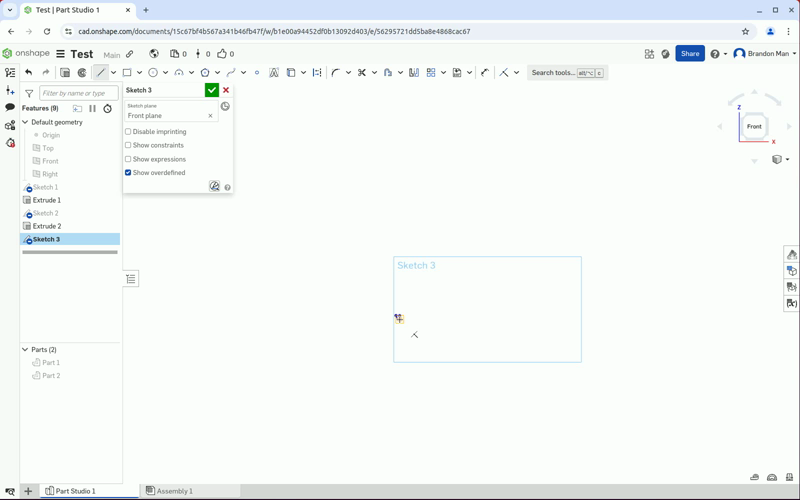
scroll(6)
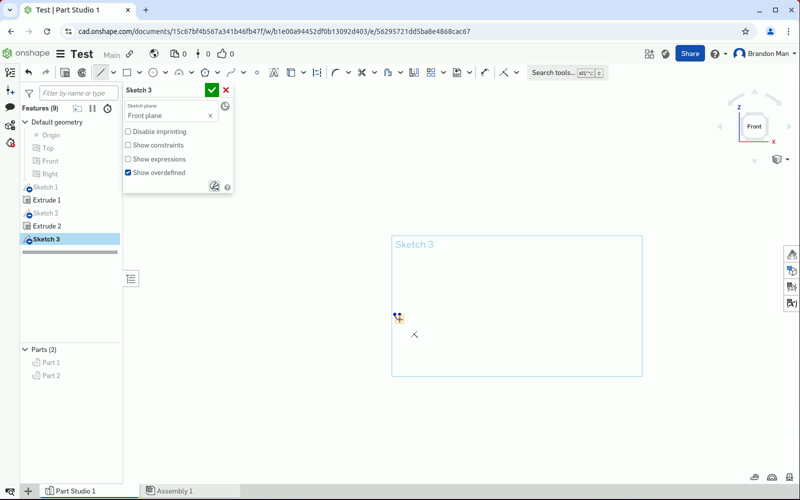
scroll(6)
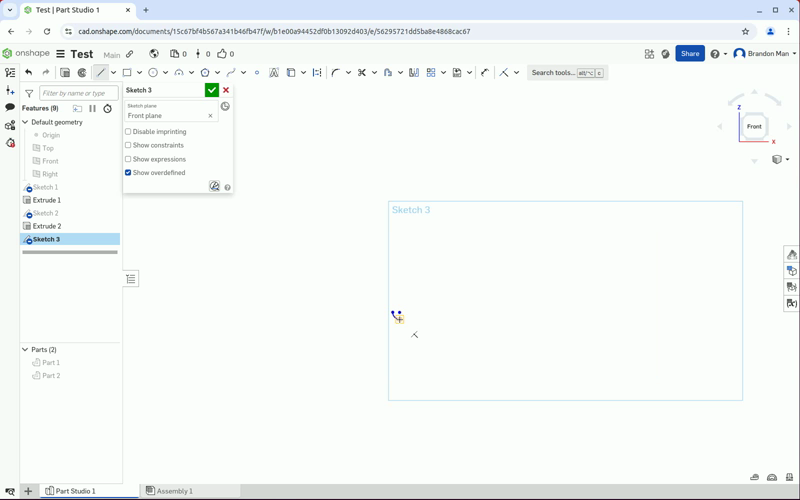
scroll(6)
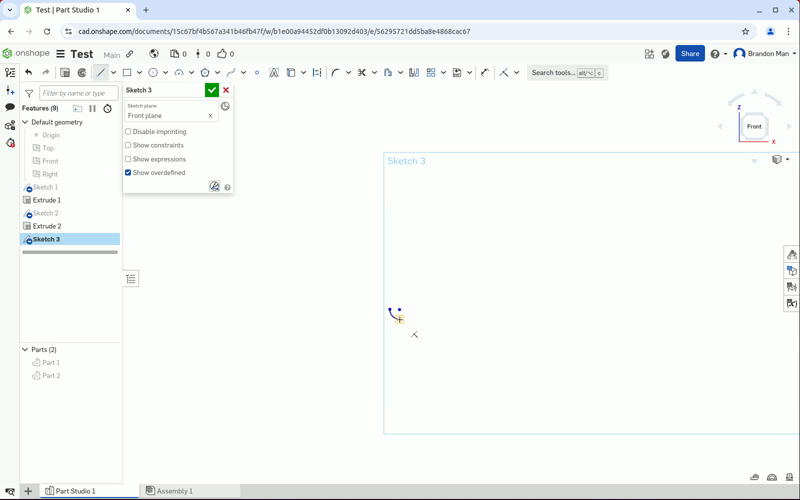
scroll(6)
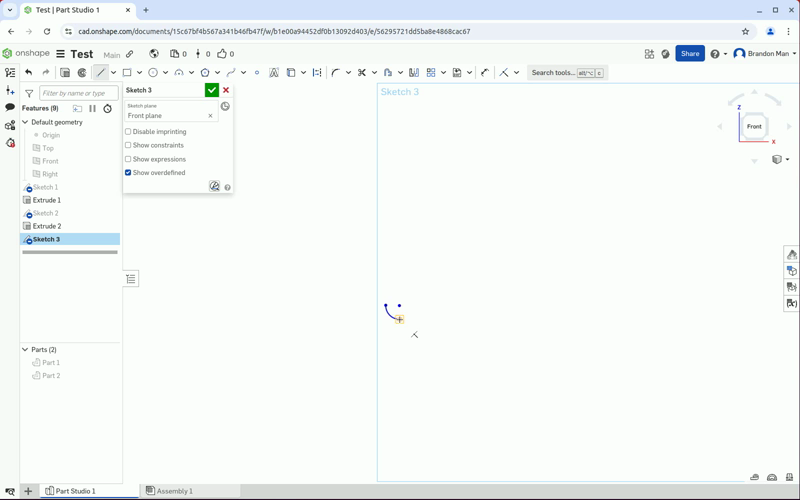
scroll(6)
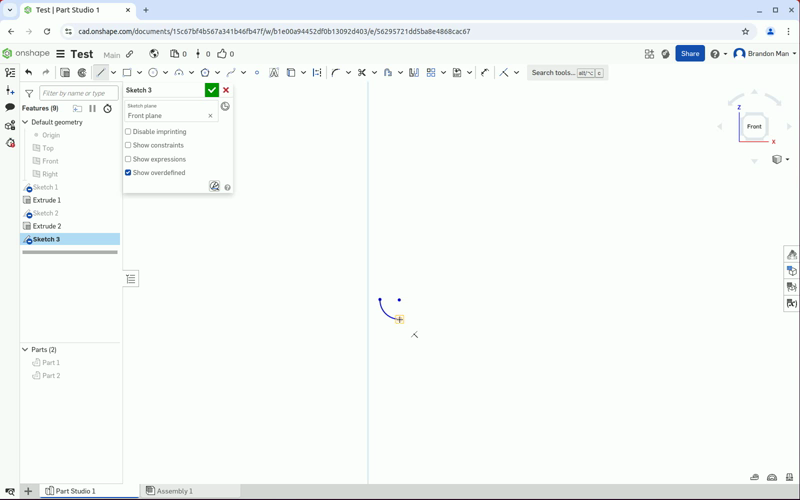
scroll(6)
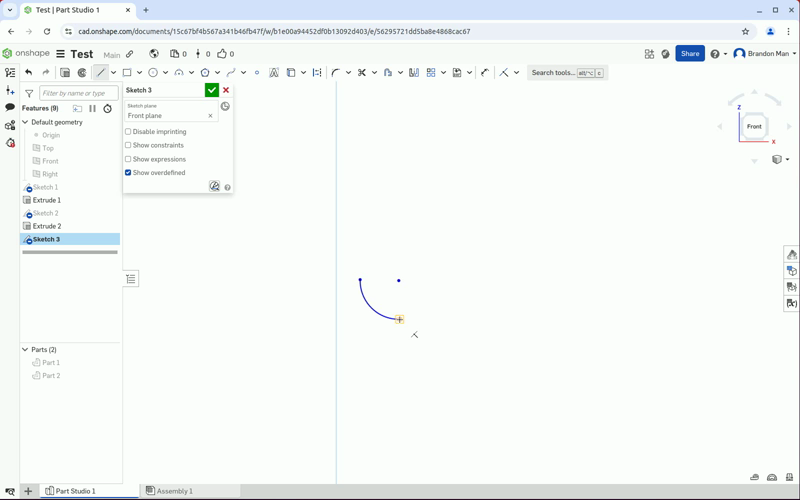
click(399, 319)
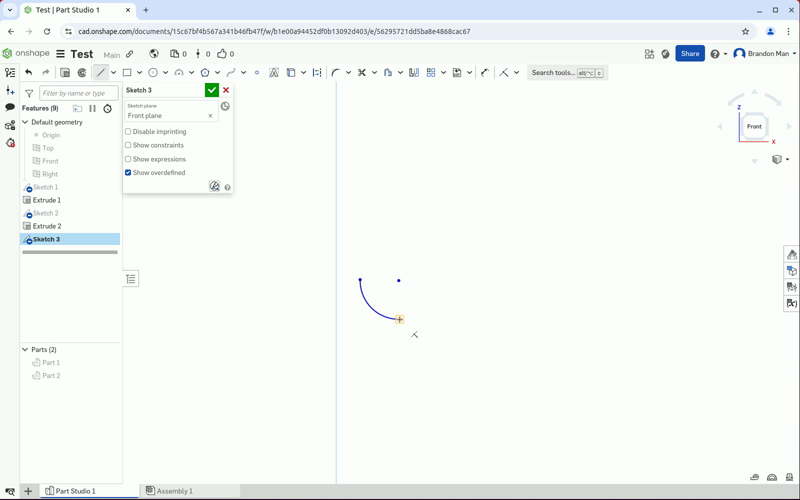
scroll(-6)
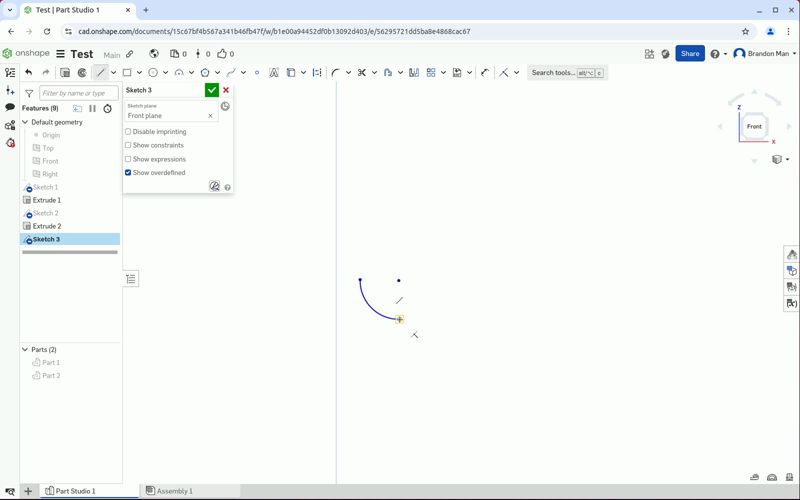
scroll(-6)
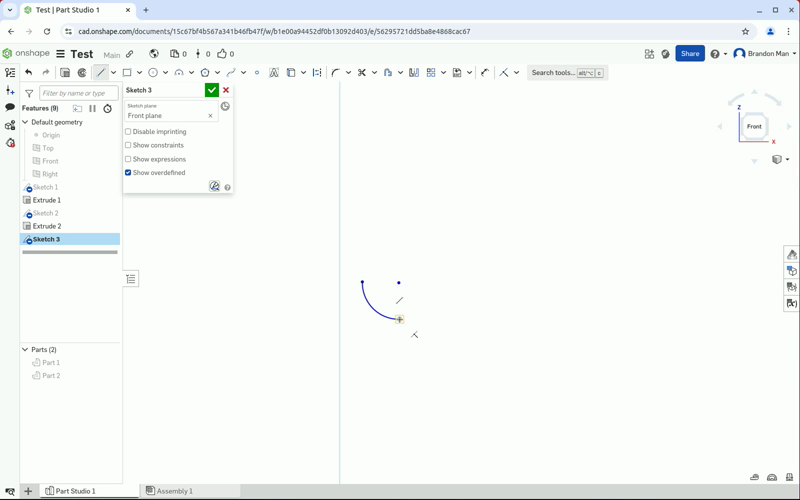
scroll(-6)
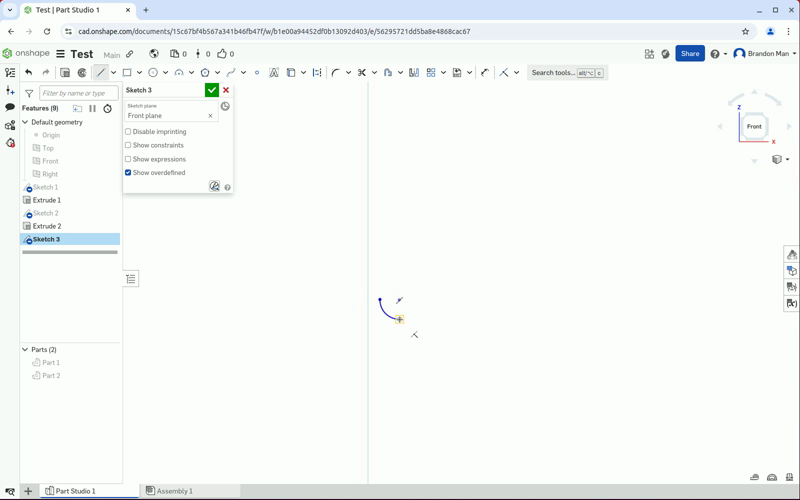
scroll(-6)
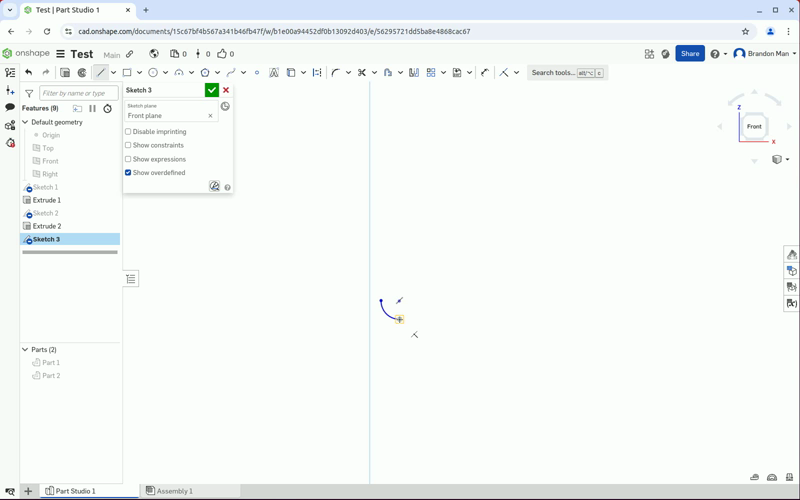
scroll(-6)
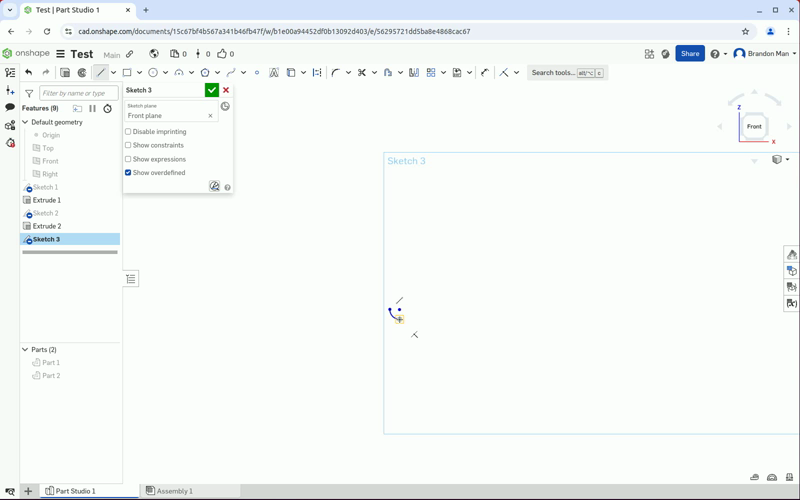
scroll(-6)
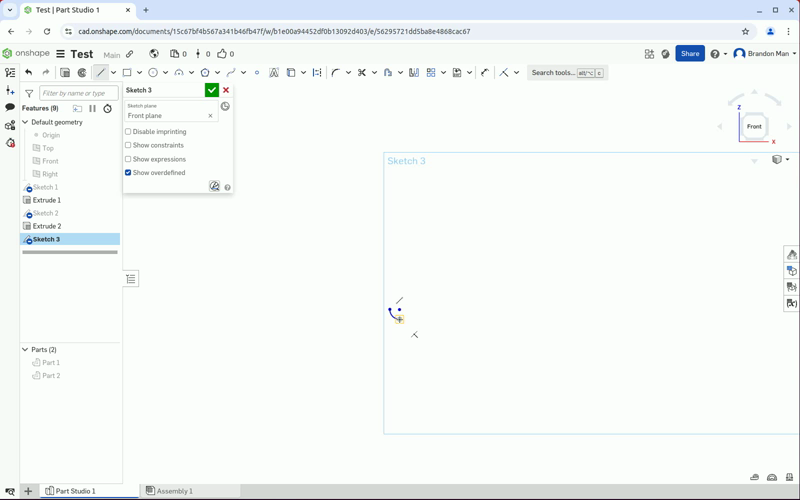
scroll(-6)
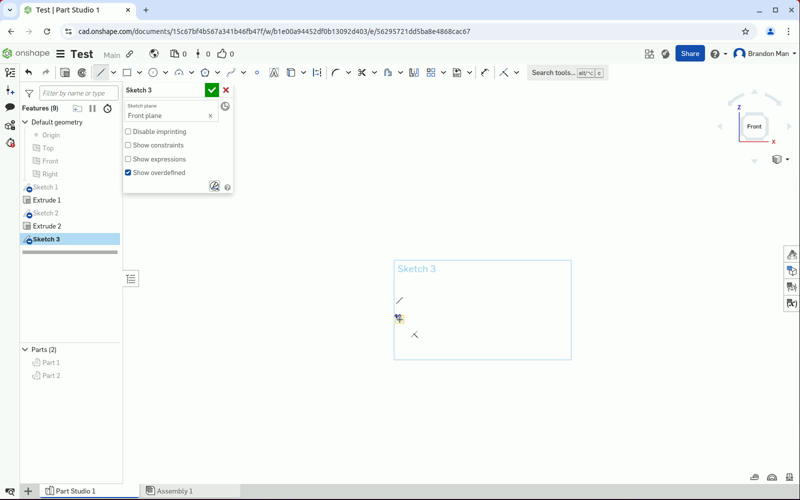
key_down(shift)
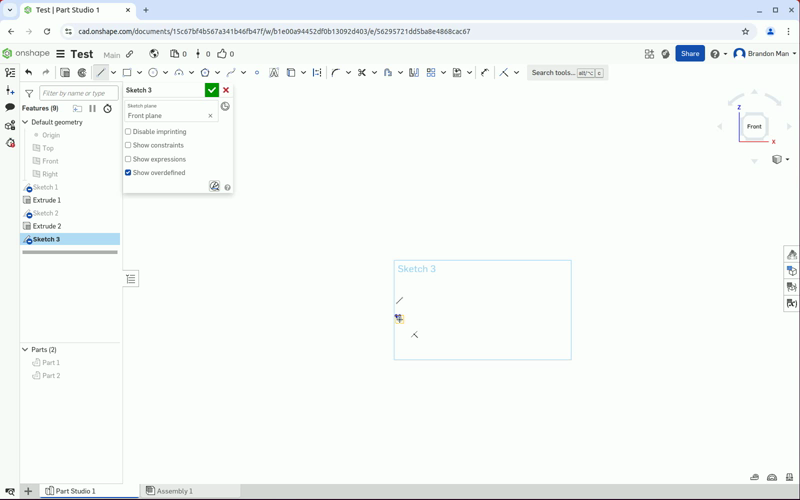
mouse_move(558, 319)
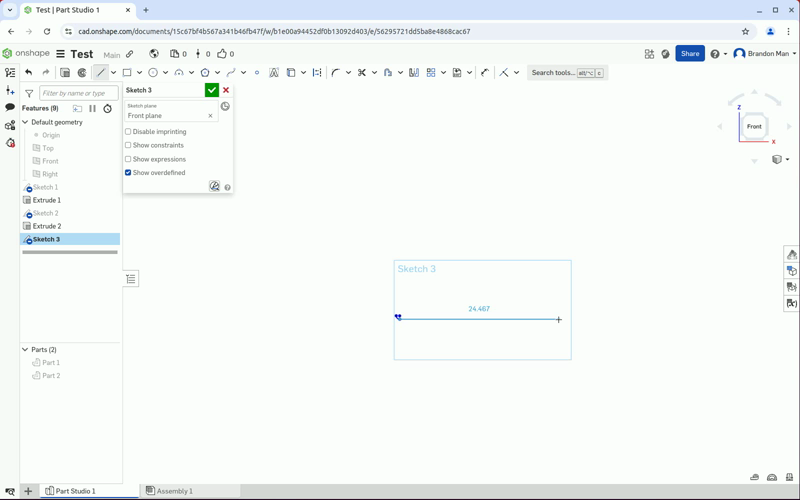
click(558, 319)
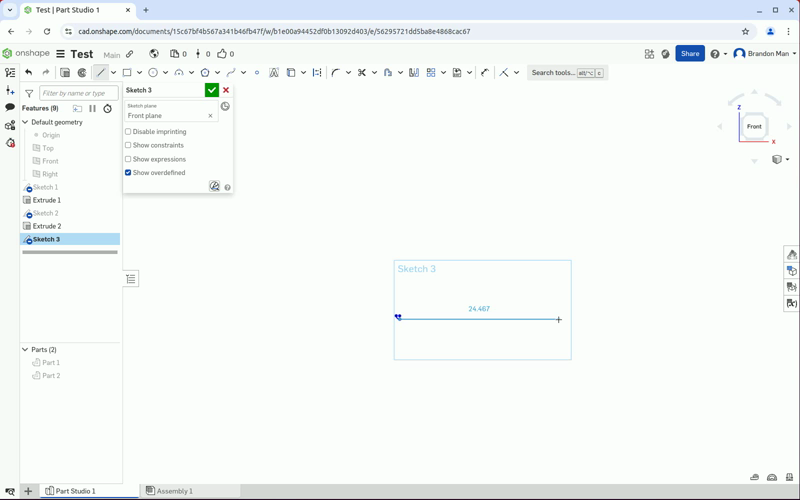
key_up(shift)
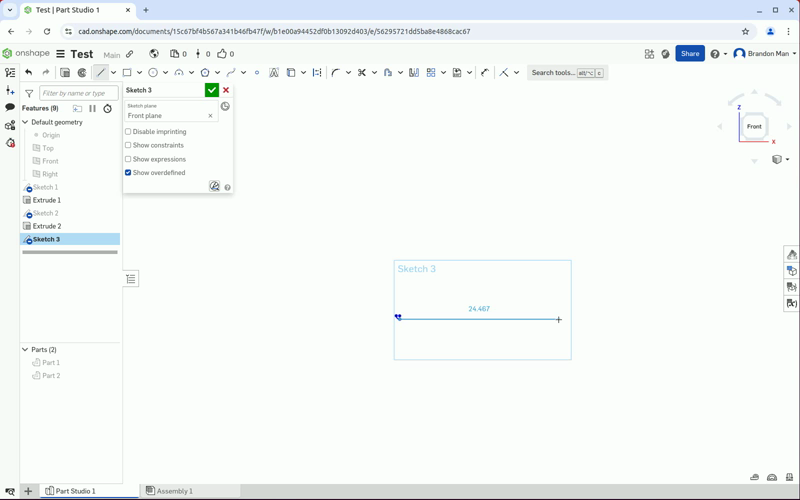
key(esc)
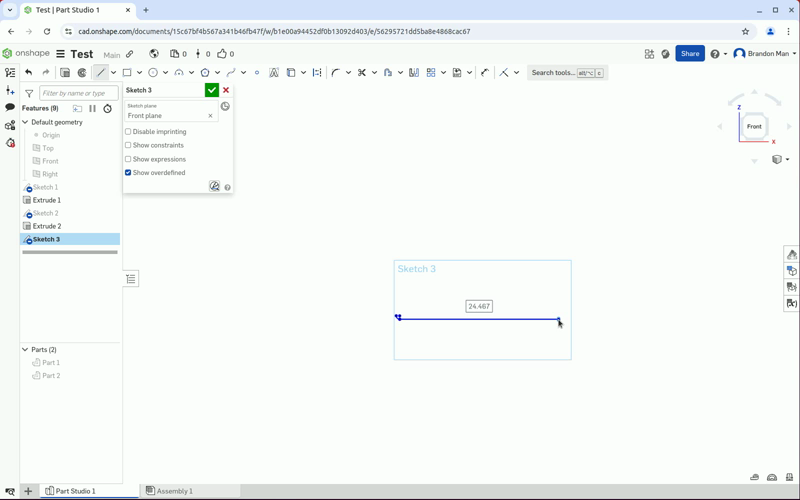
key(a)
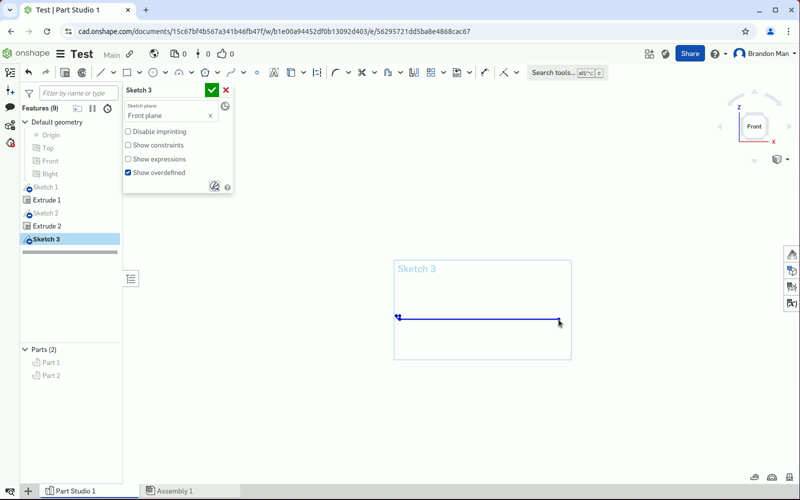
mouse_move(558, 319)
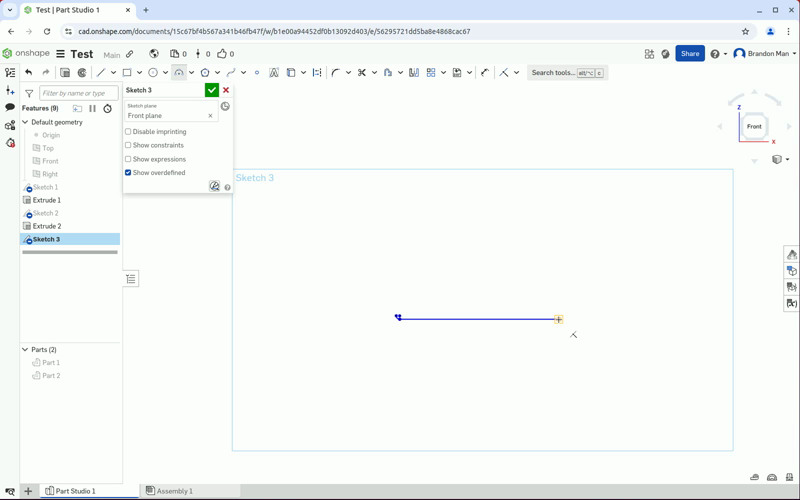
click(558, 319)
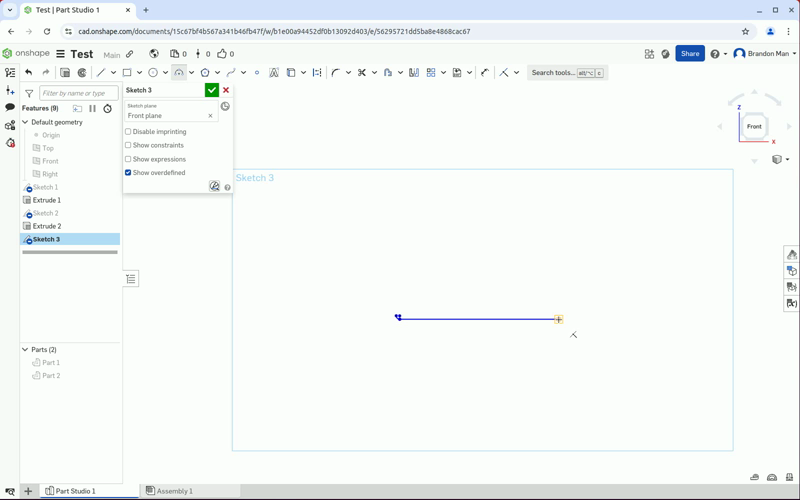
key_down(shift)
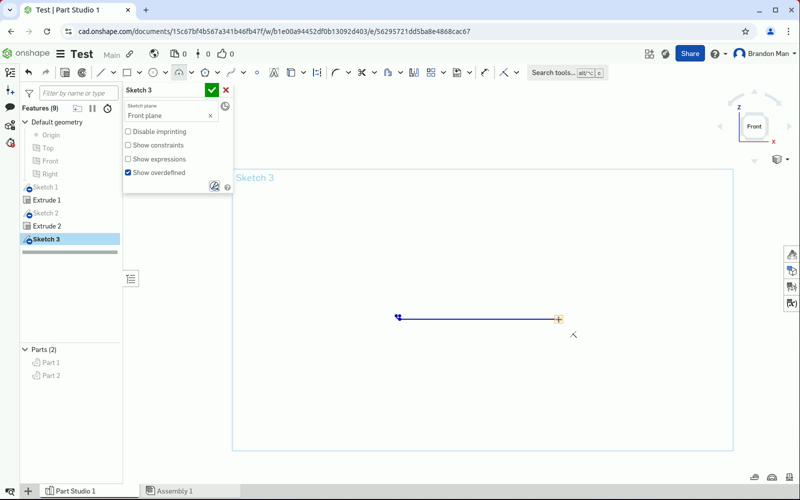
mouse_move(562, 315)
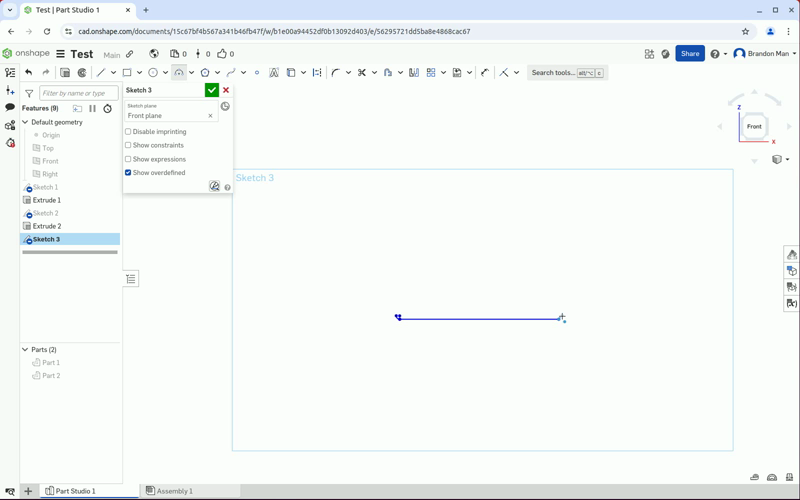
scroll(6)
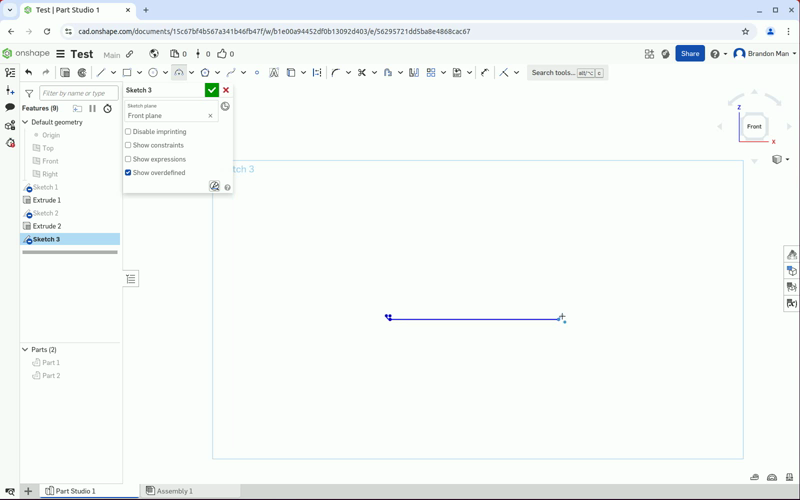
scroll(6)
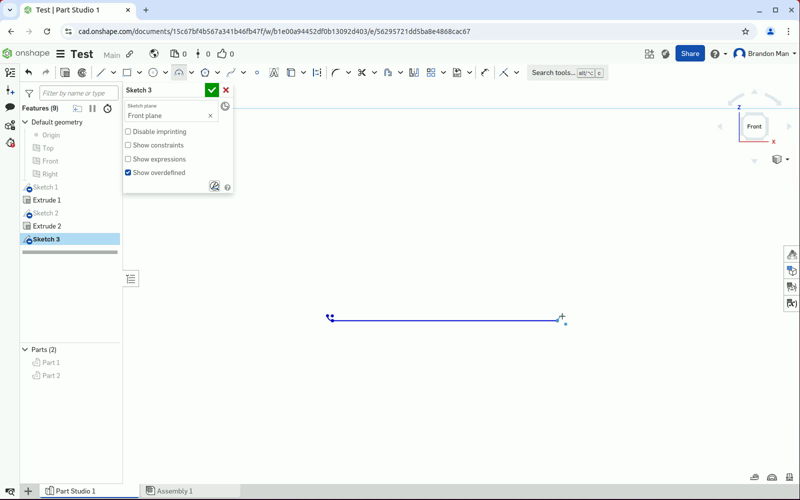
scroll(6)
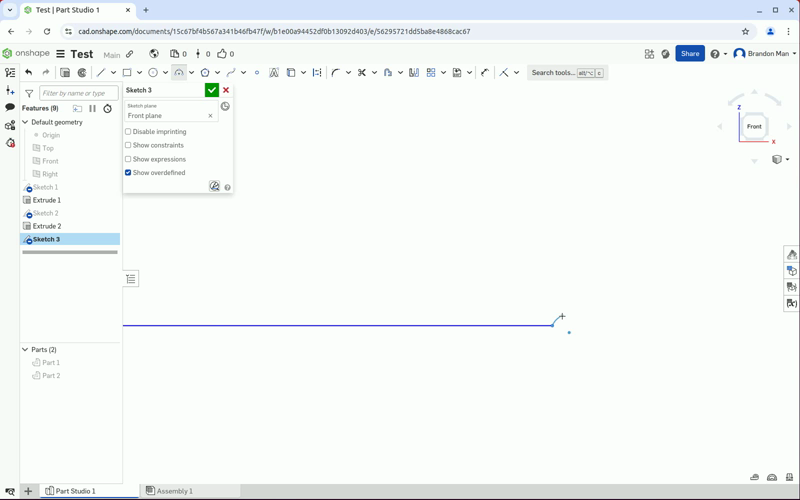
scroll(6)
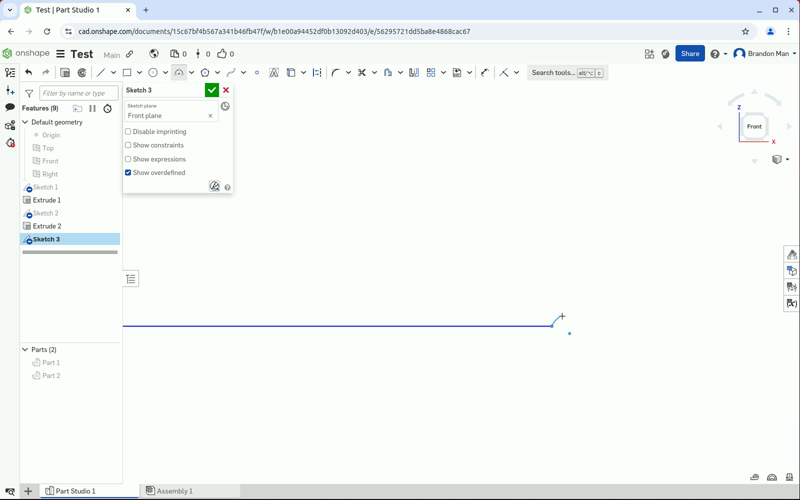
scroll(6)
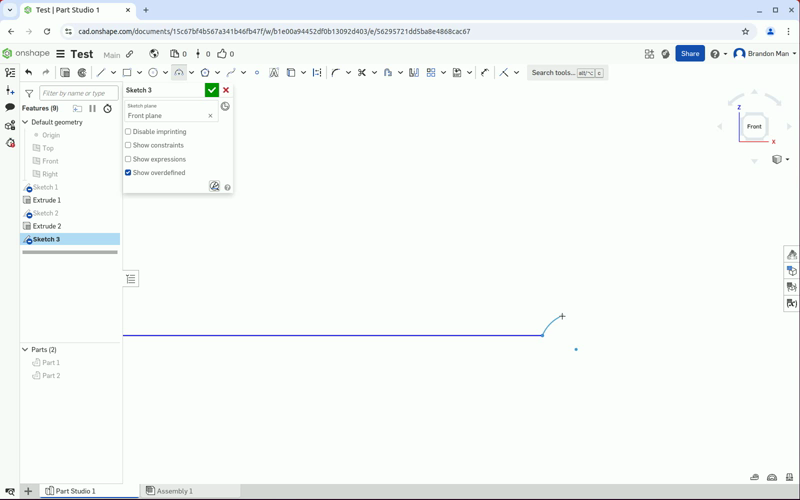
scroll(6)
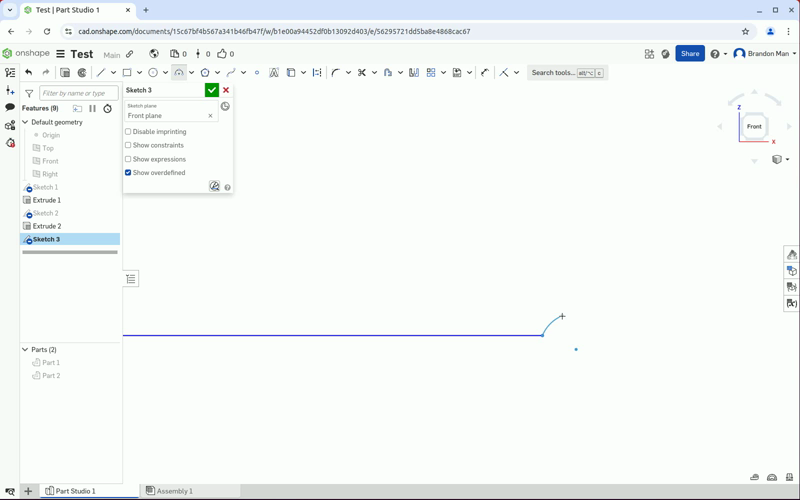
scroll(6)
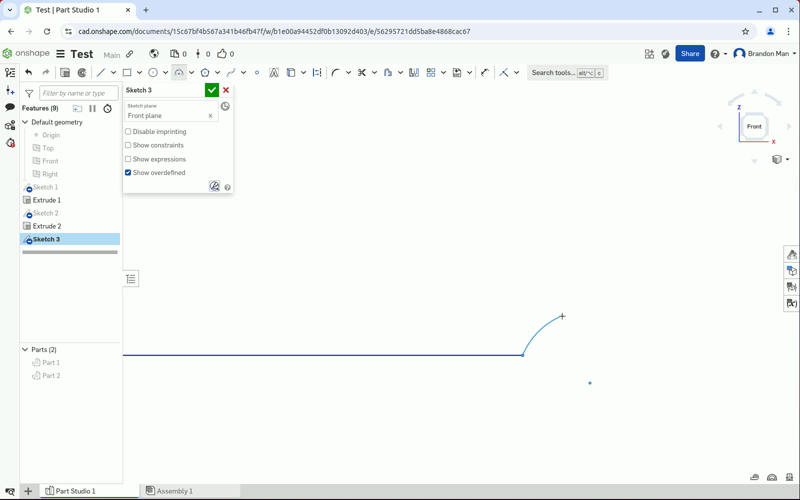
click(562, 315)
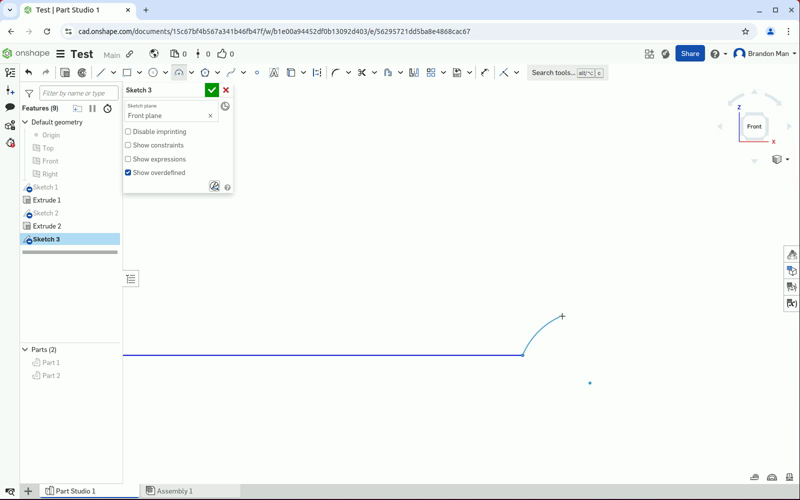
scroll(-6)
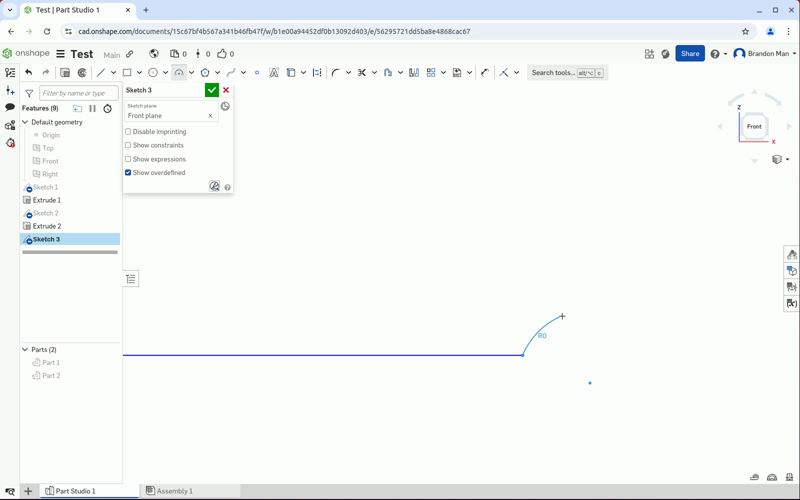
scroll(-6)
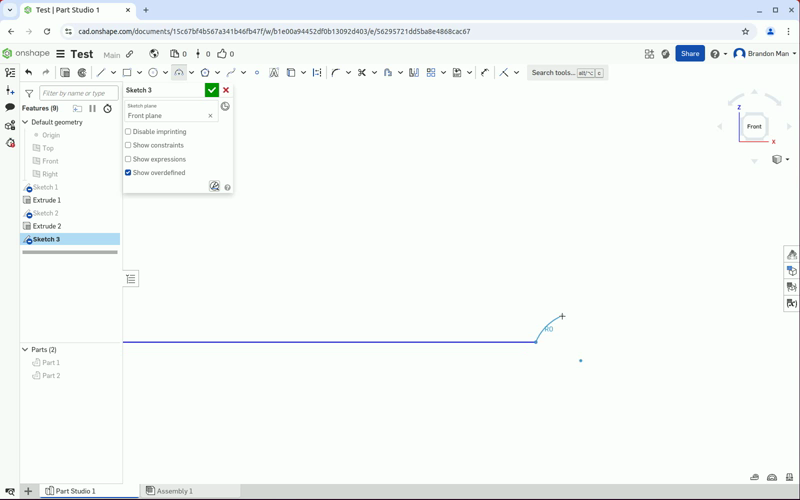
scroll(-6)
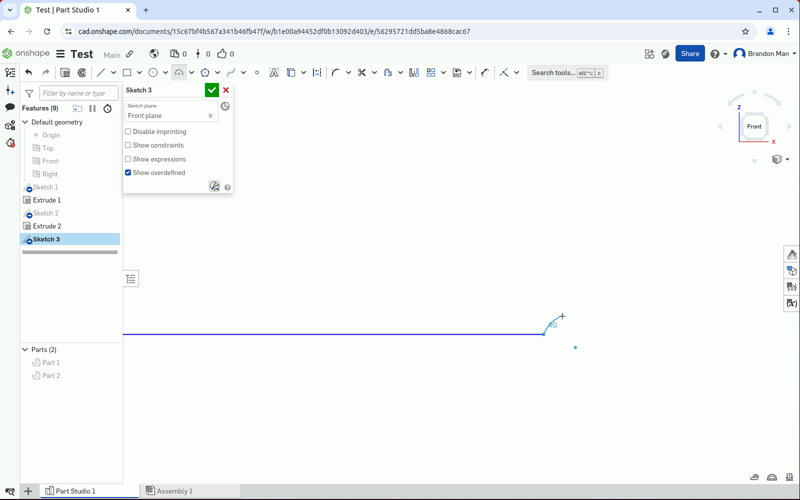
scroll(-6)
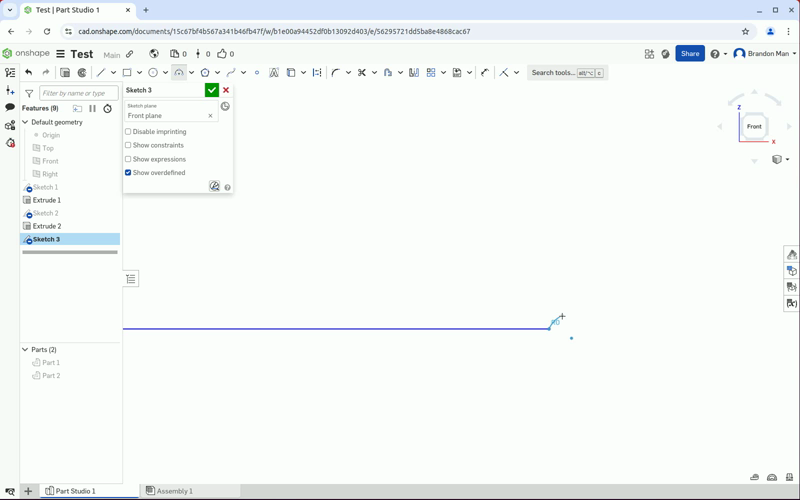
scroll(-6)
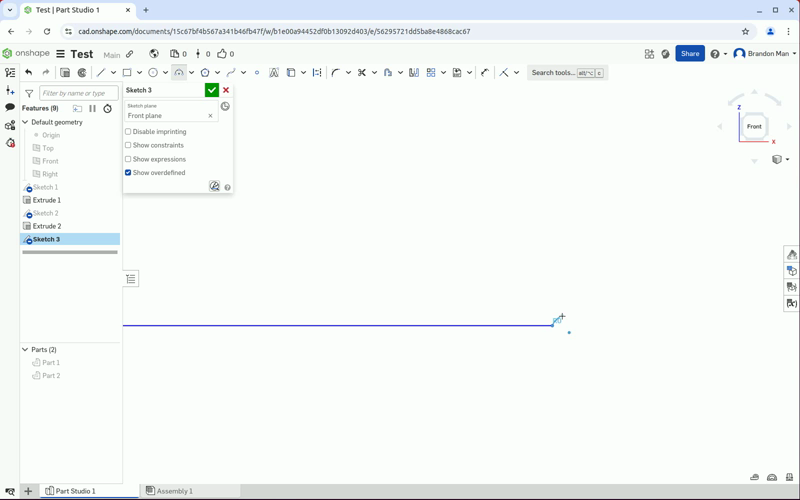
scroll(-6)
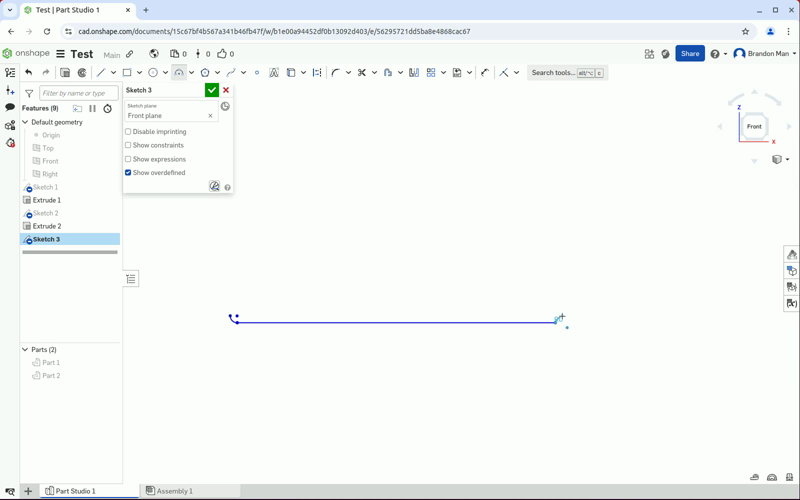
scroll(-6)
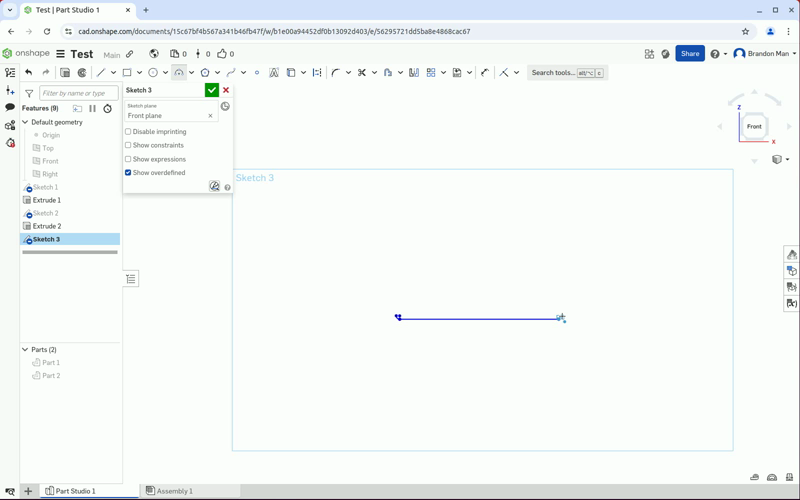
mouse_move(561, 318)
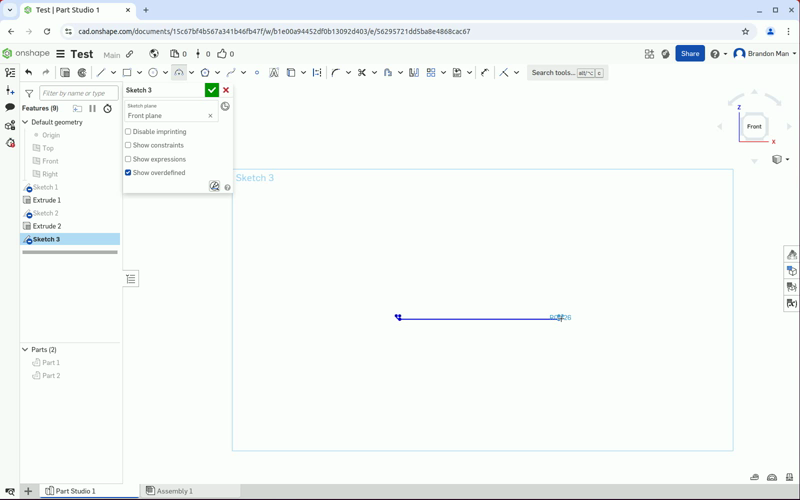
scroll(6)
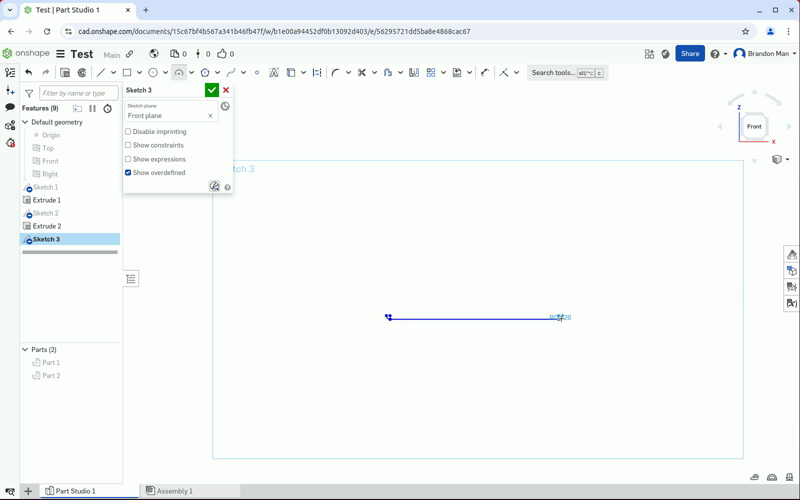
scroll(6)
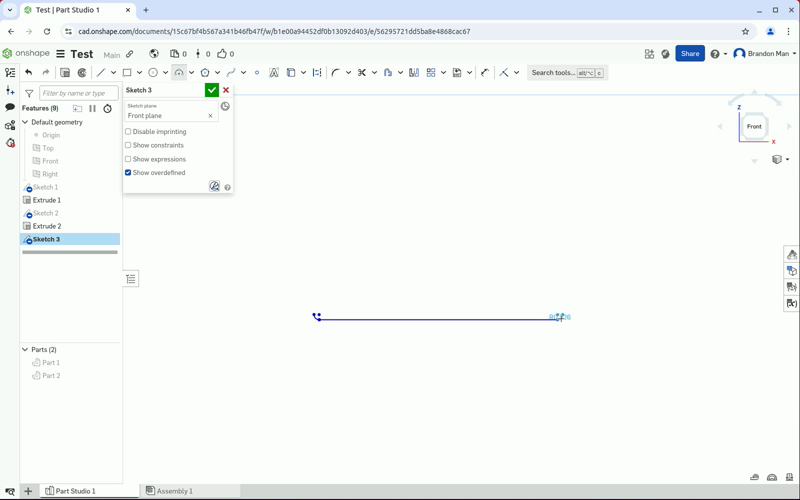
scroll(6)
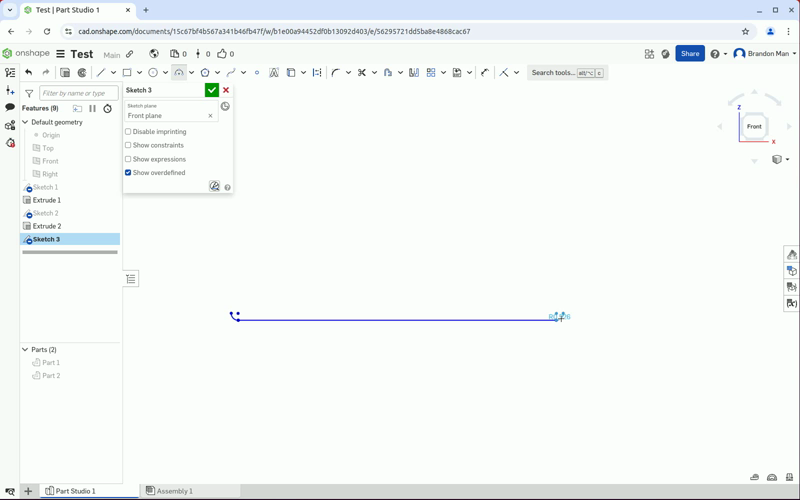
scroll(6)
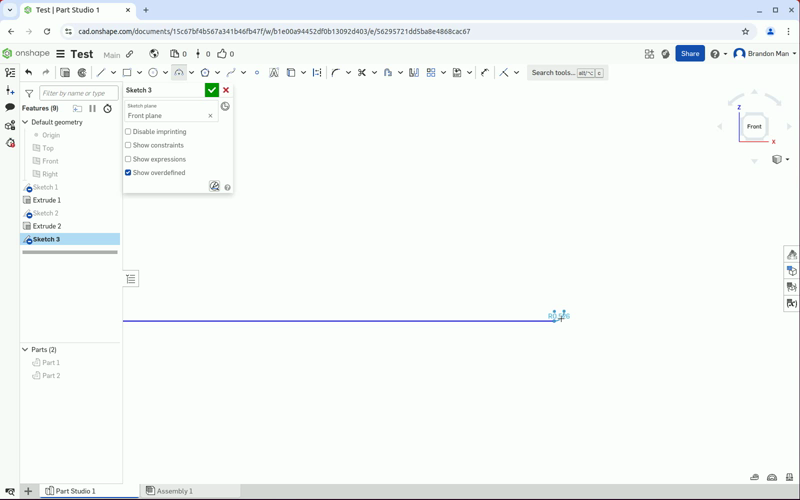
scroll(6)
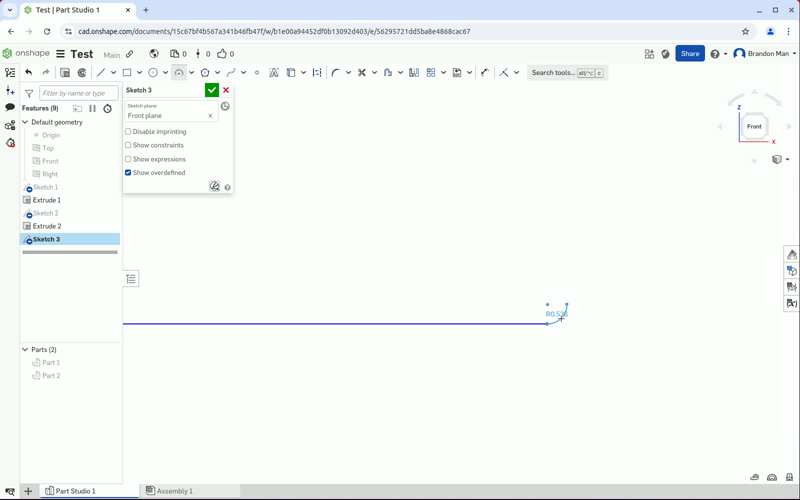
scroll(6)
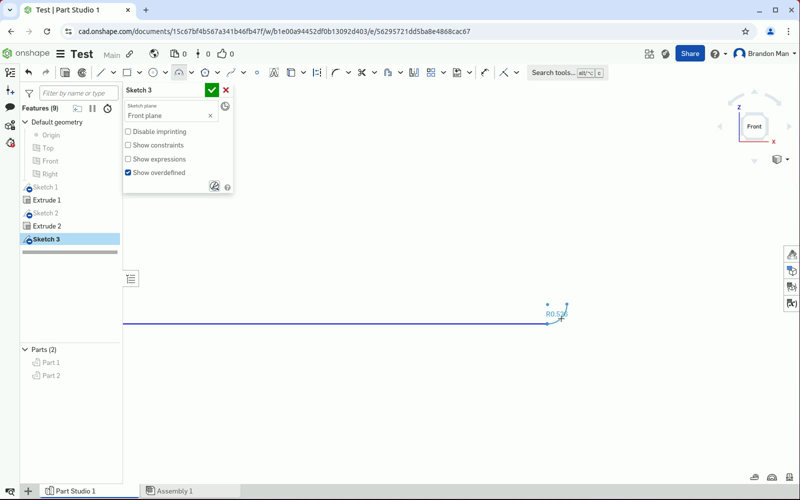
scroll(6)
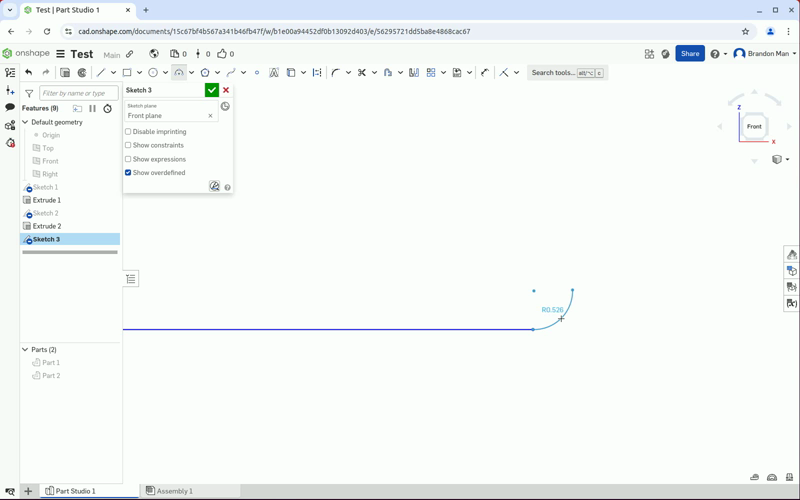
click(561, 318)
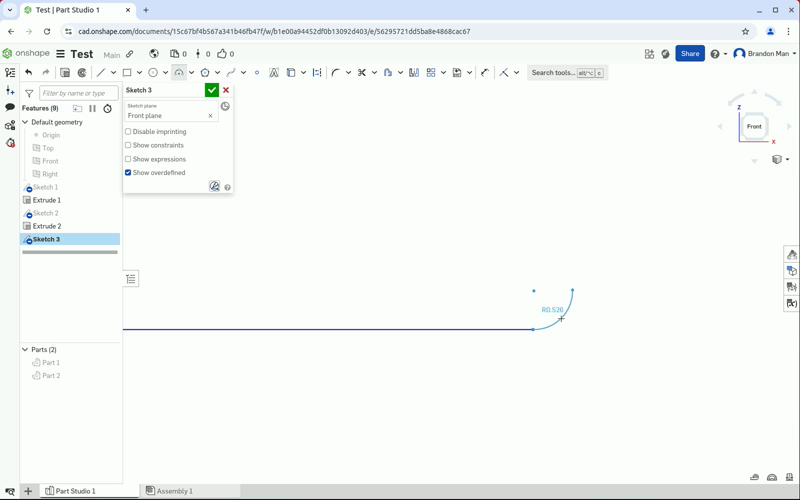
scroll(-6)
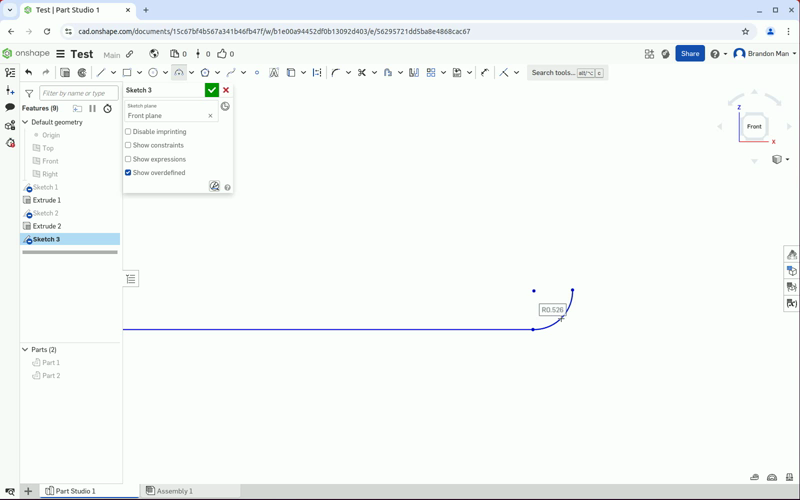
scroll(-6)
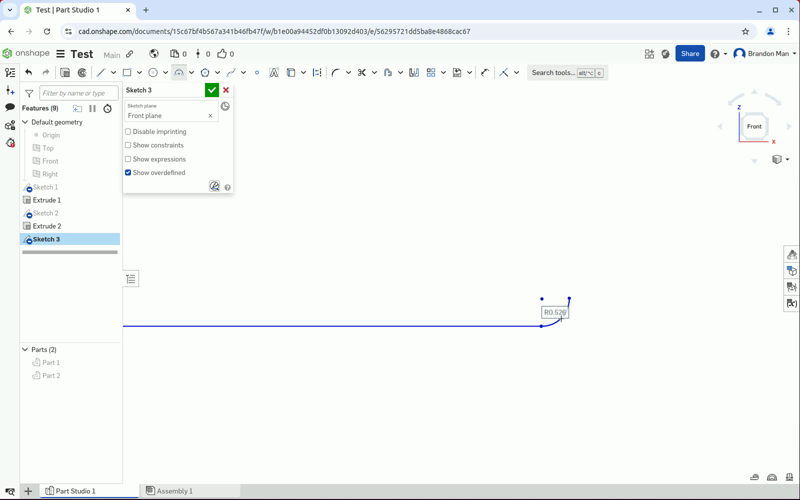
scroll(-6)
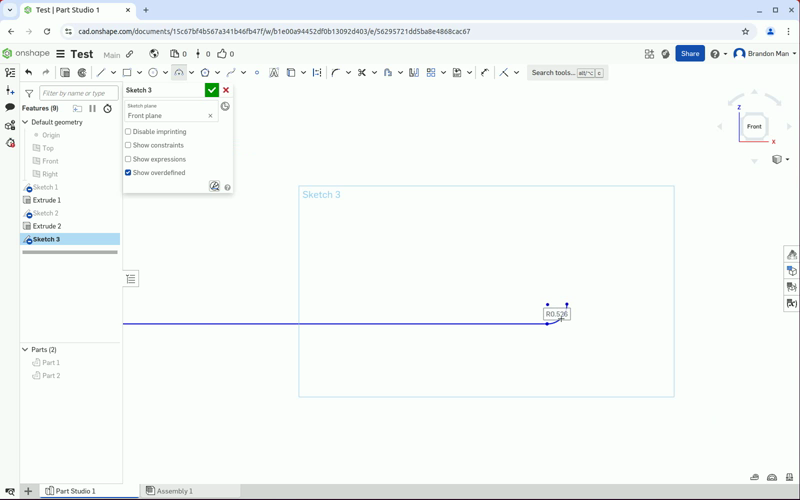
scroll(-6)
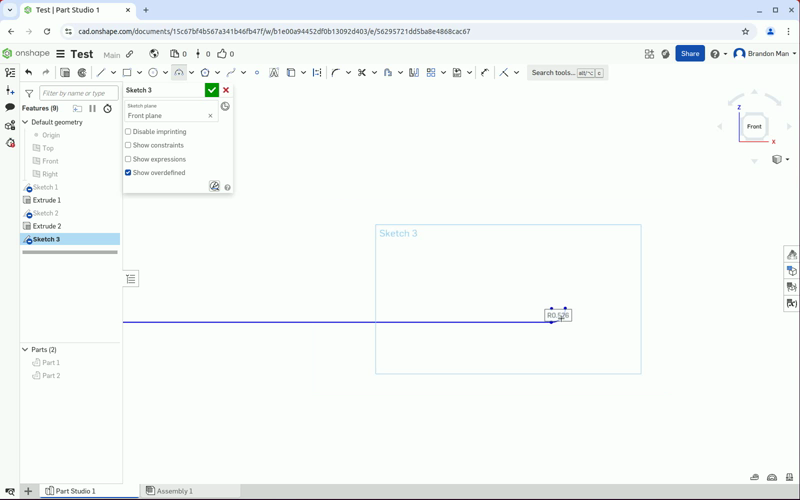
scroll(-6)
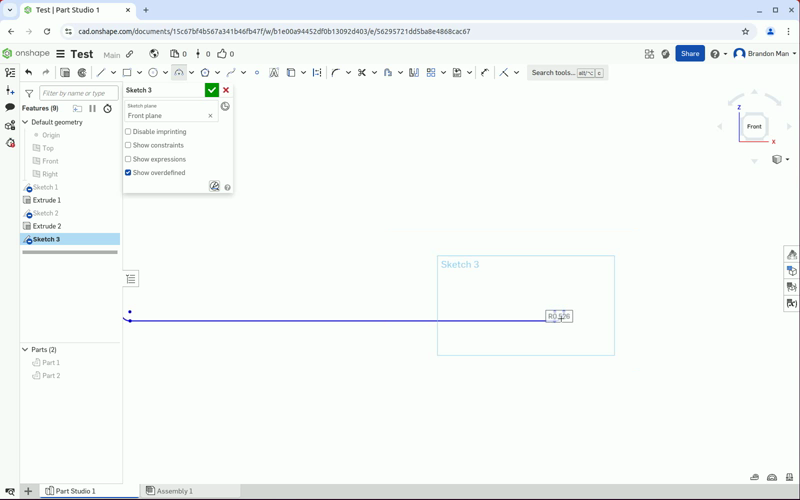
scroll(-6)
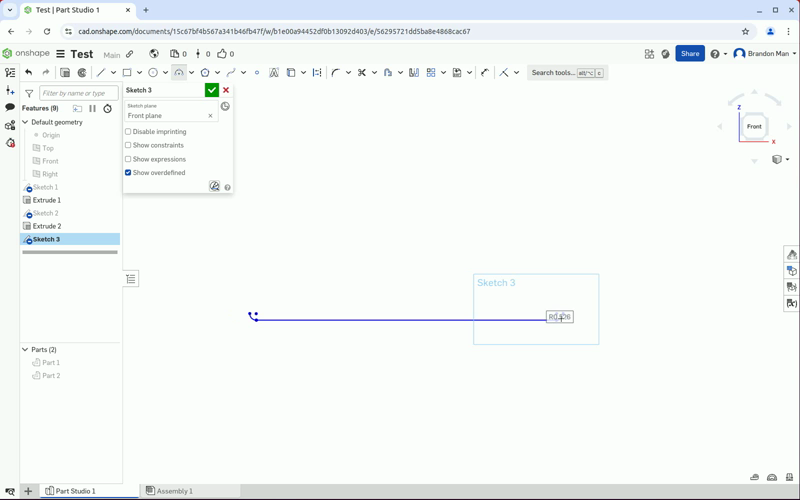
scroll(-6)
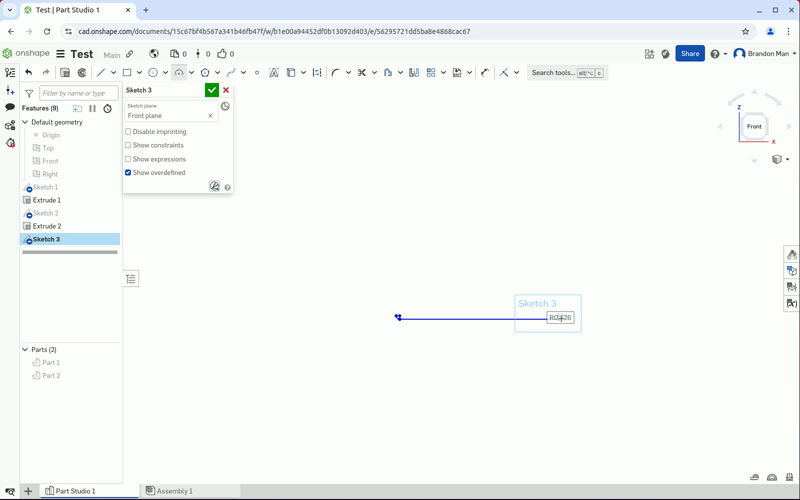
key_up(shift)
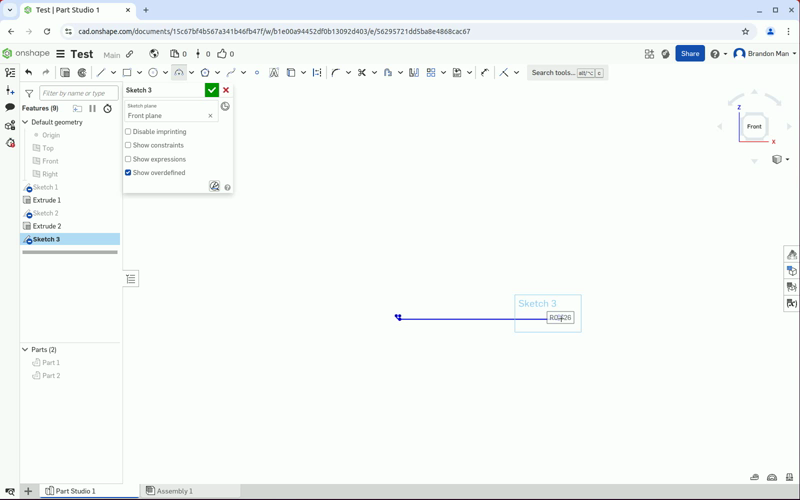
key(esc)
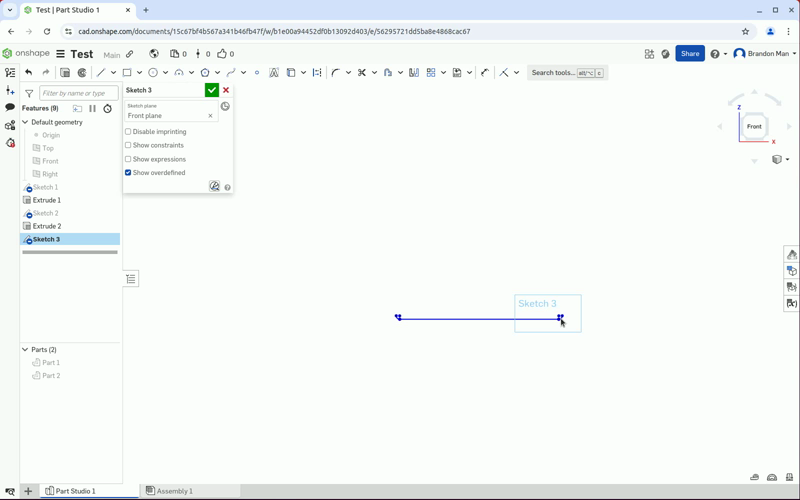
key(l)
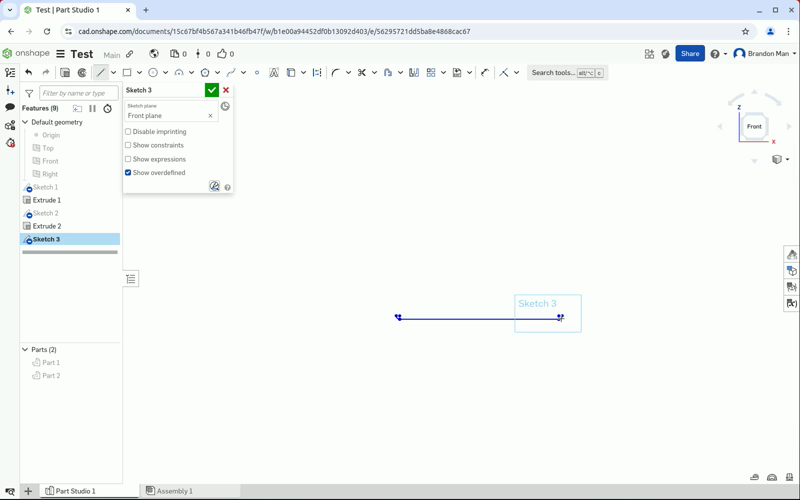
mouse_move(562, 315)
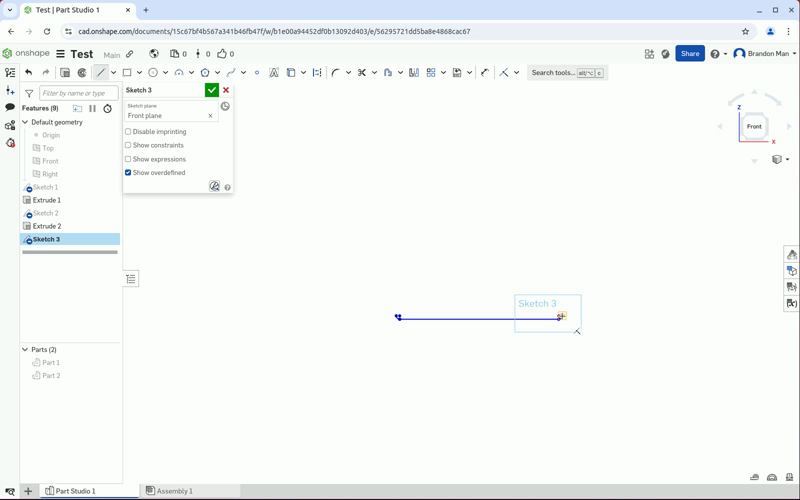
scroll(6)
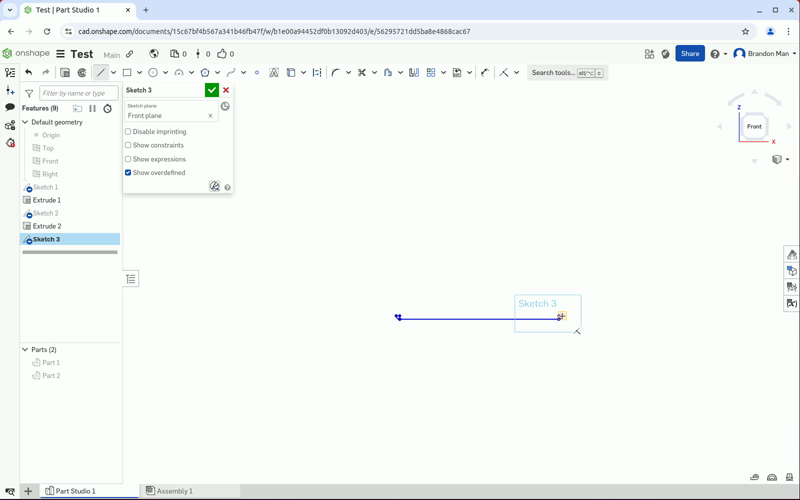
scroll(6)
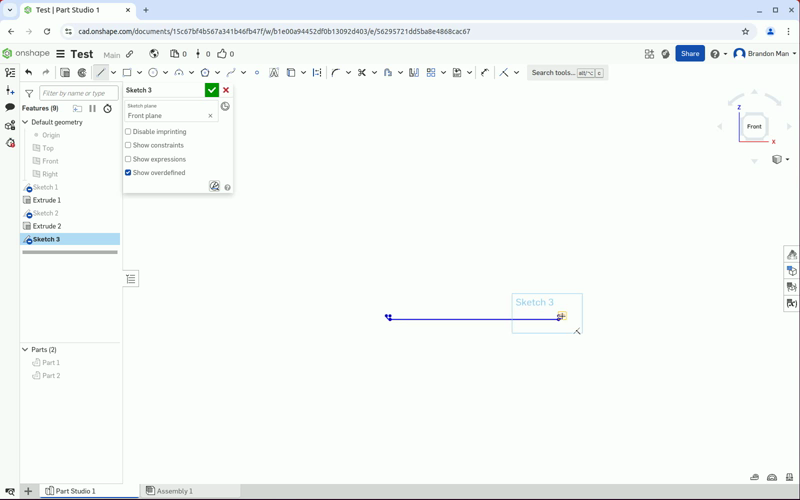
scroll(6)
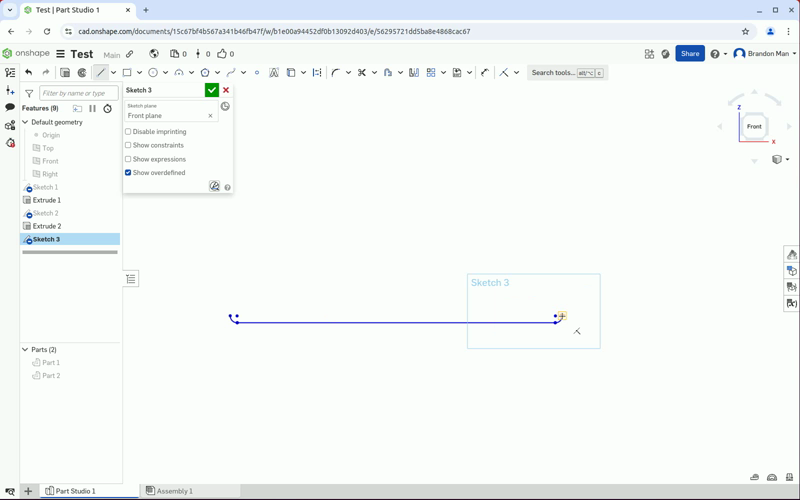
scroll(6)
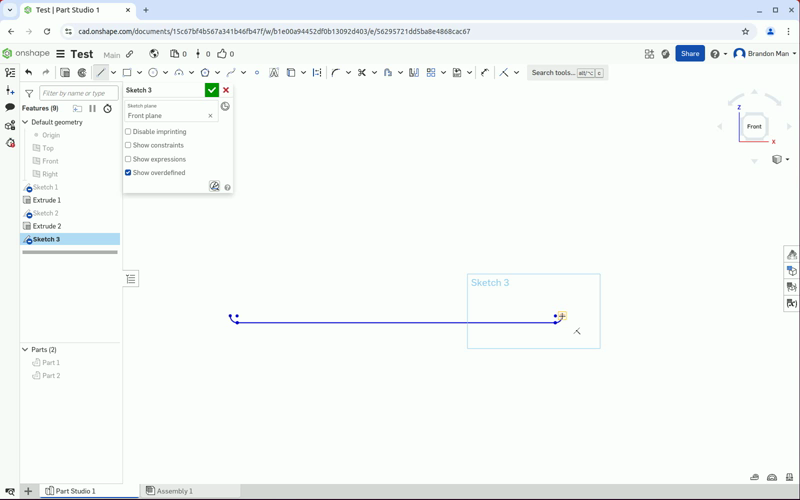
scroll(6)
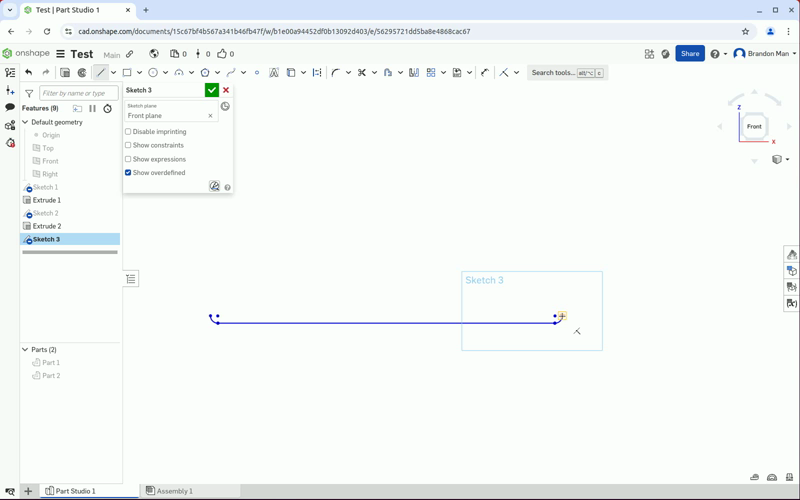
scroll(6)
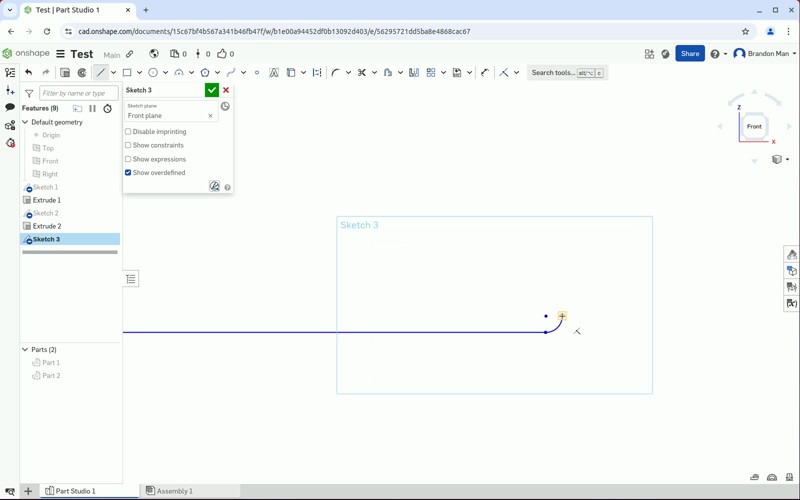
scroll(6)
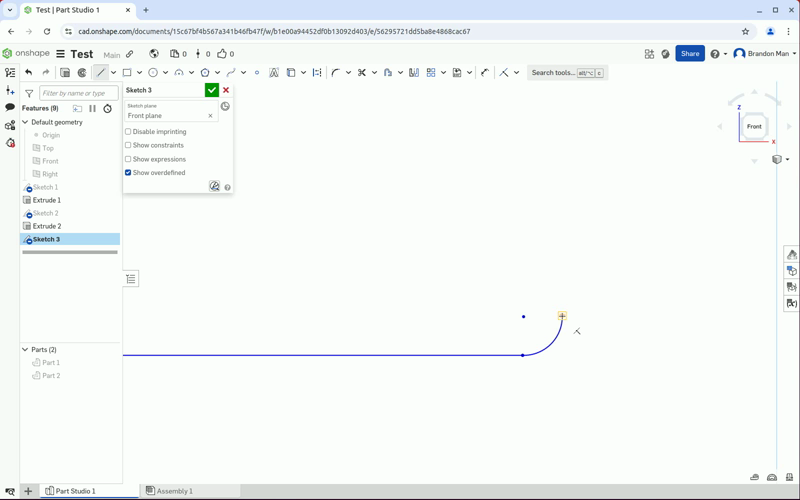
click(562, 315)
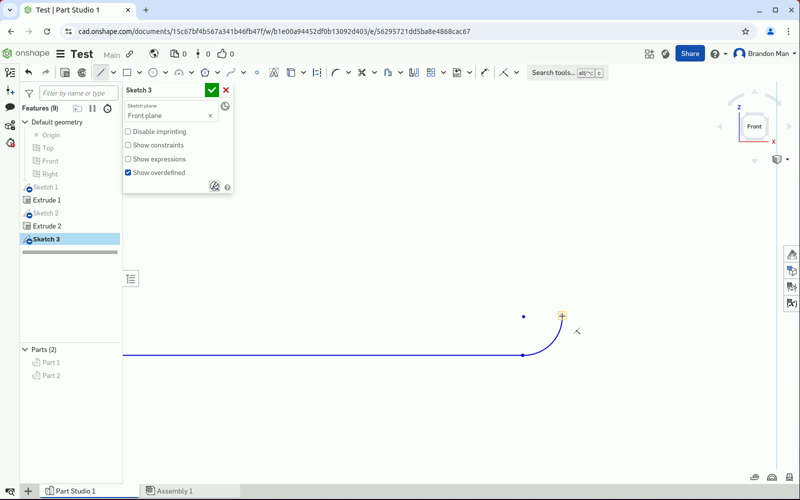
scroll(-6)
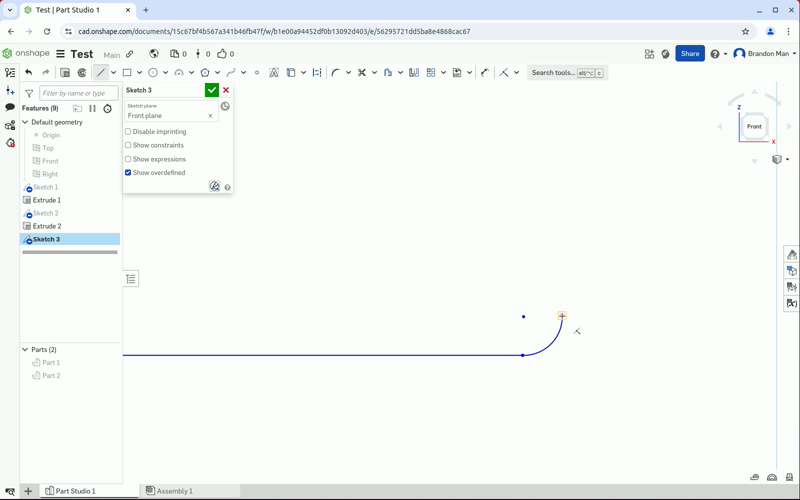
scroll(-6)
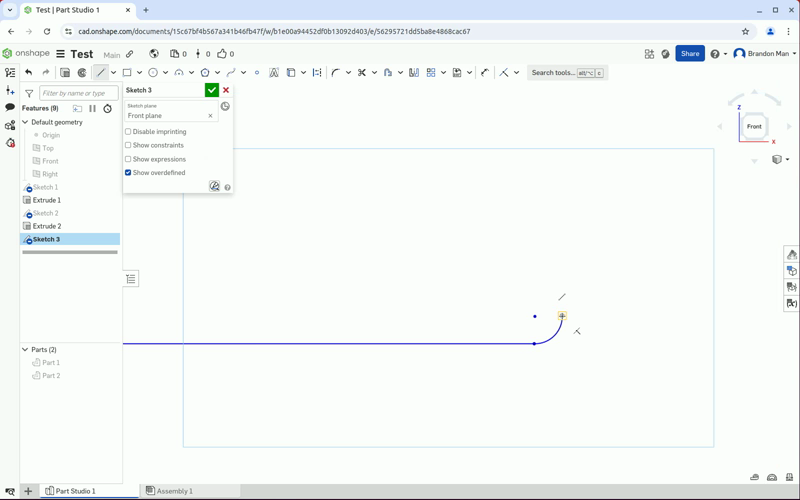
scroll(-6)
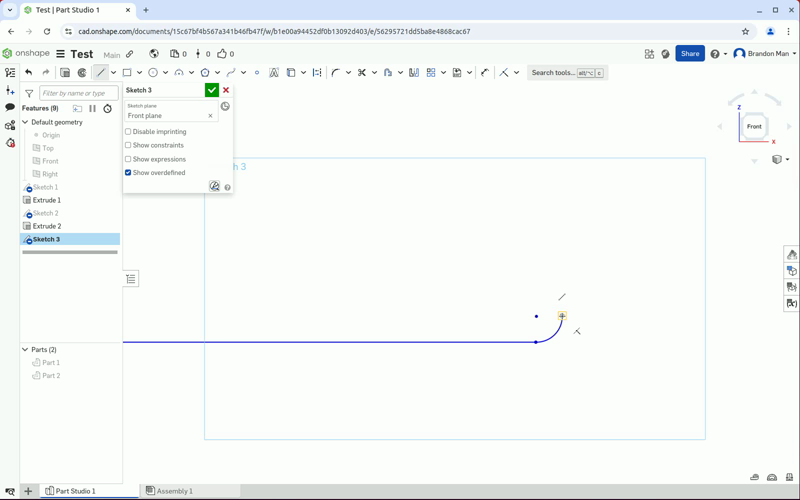
scroll(-6)
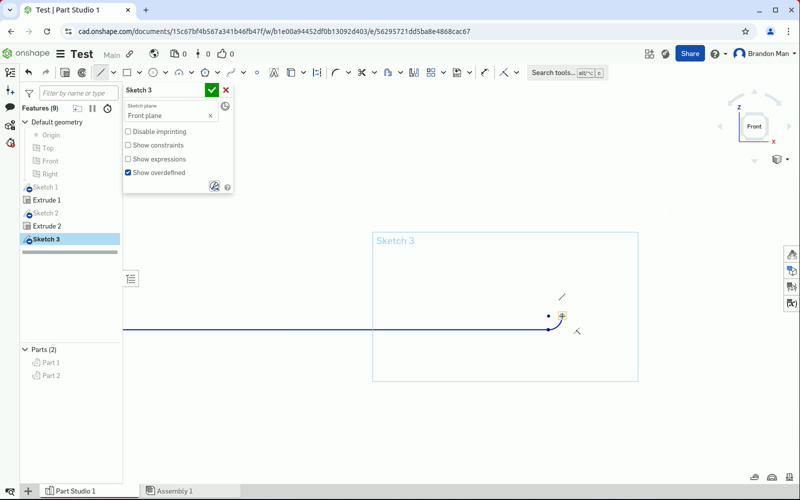
scroll(-6)
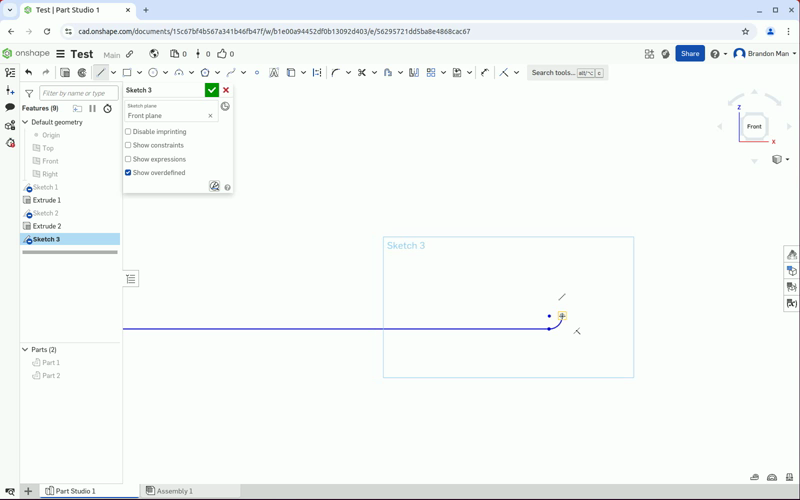
scroll(-6)
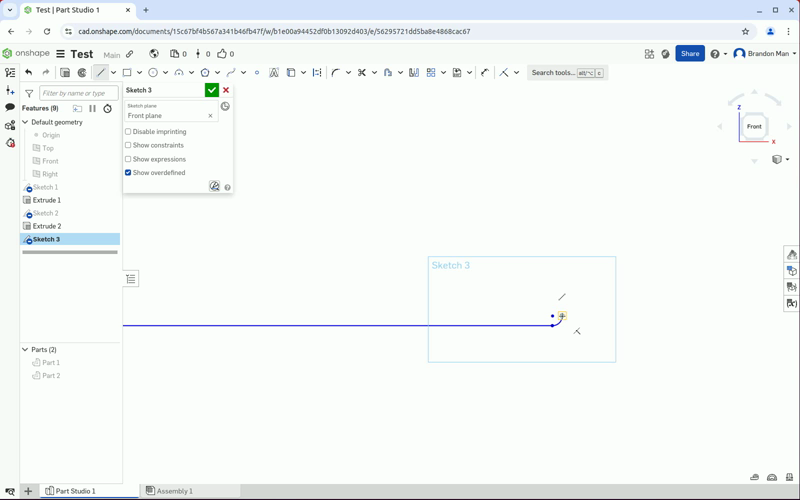
scroll(-6)
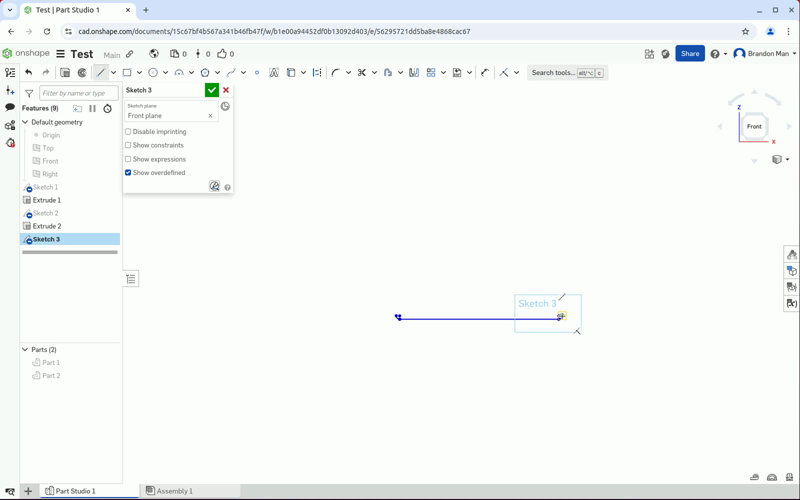
key_down(shift)
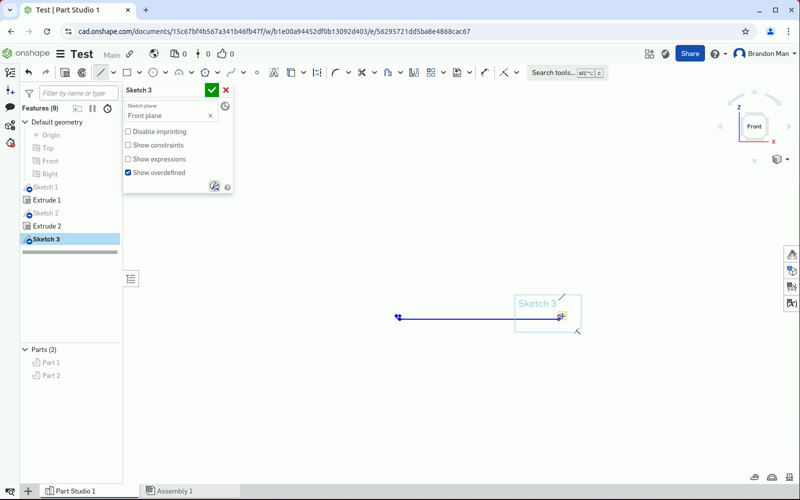
mouse_move(562, 228)
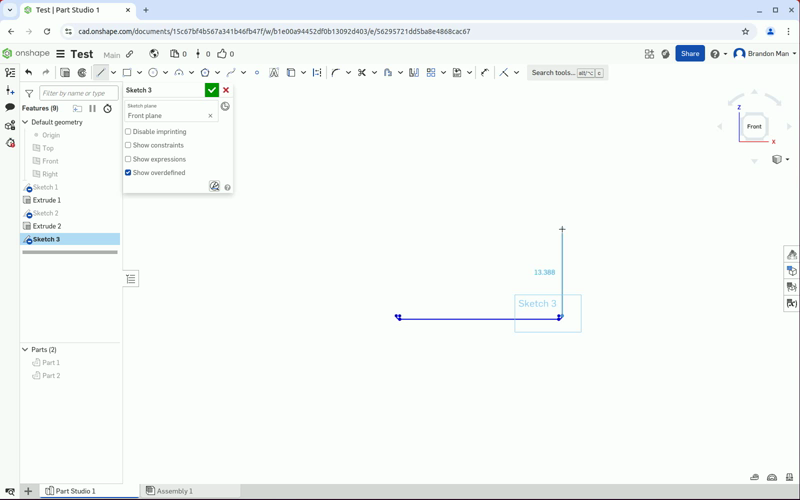
click(562, 228)
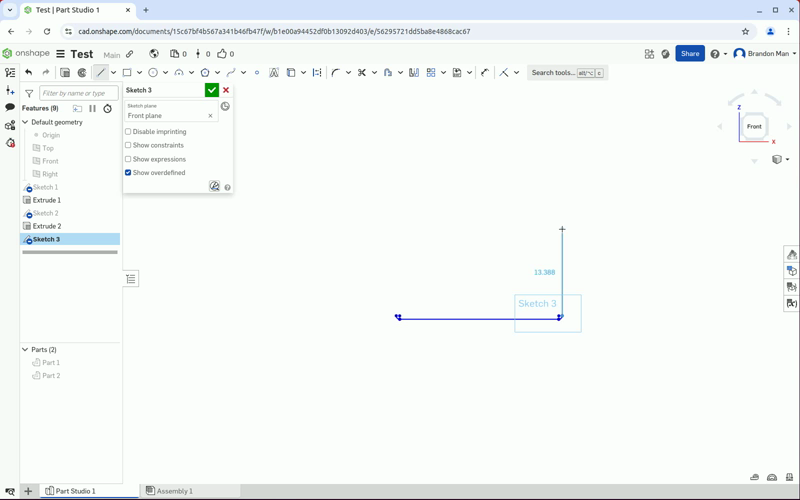
key_up(shift)
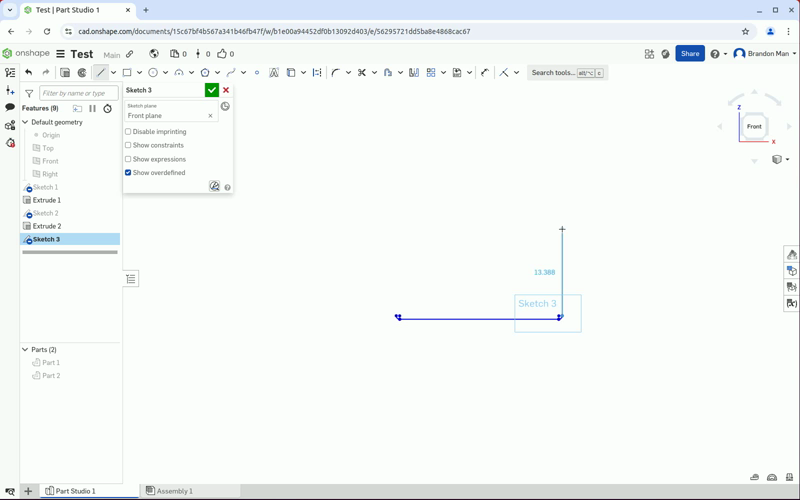
key(esc)
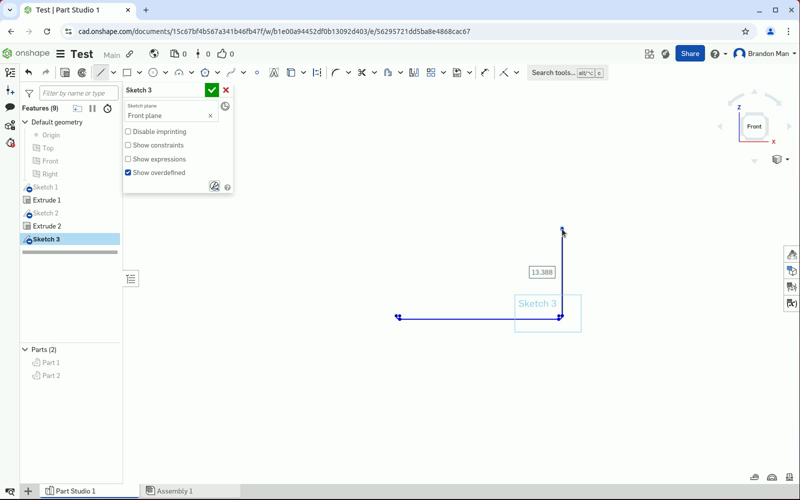
key(a)
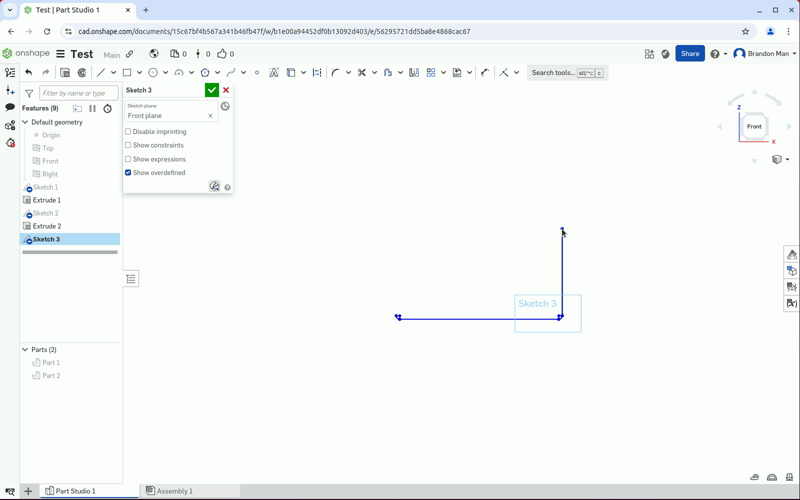
mouse_move(562, 228)
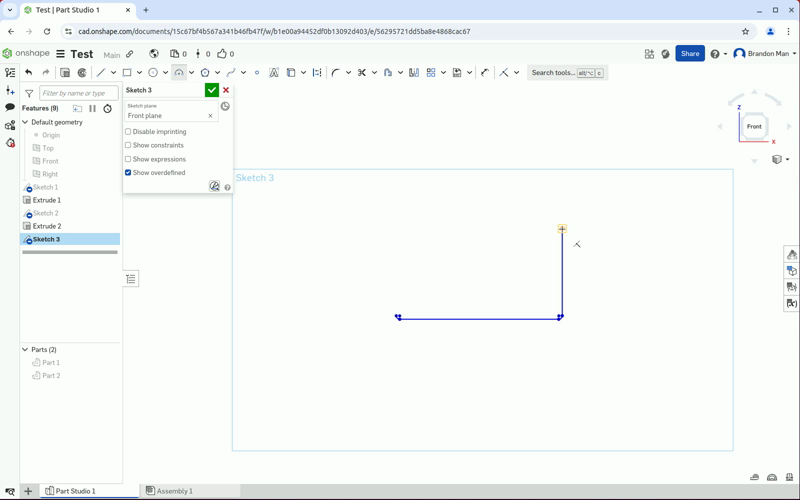
click(562, 228)
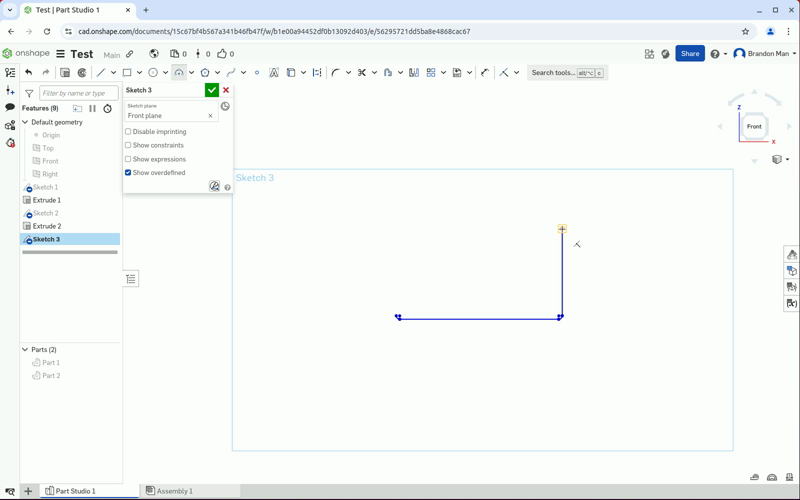
key_down(shift)
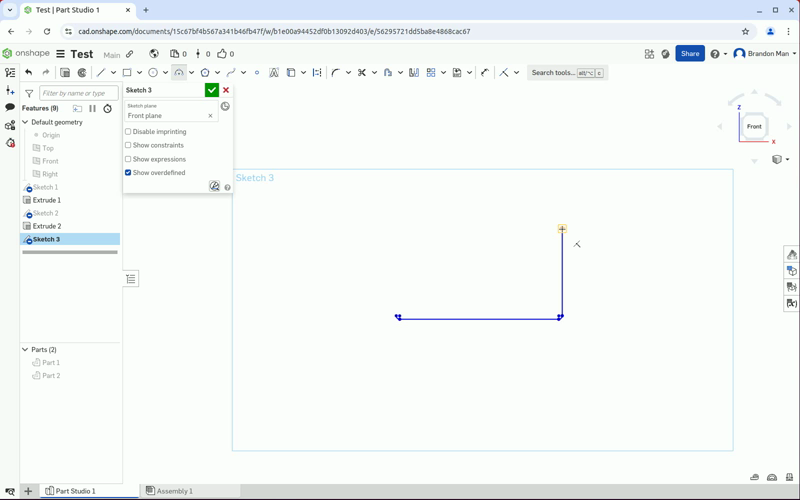
mouse_move(558, 225)
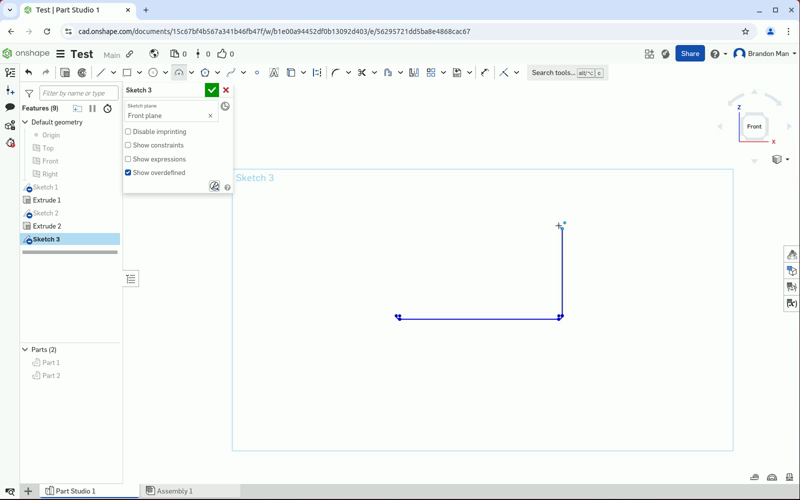
scroll(6)
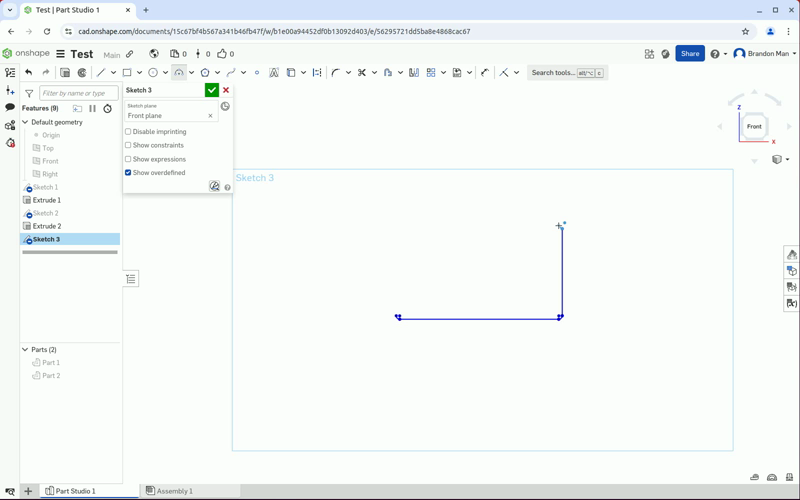
scroll(6)
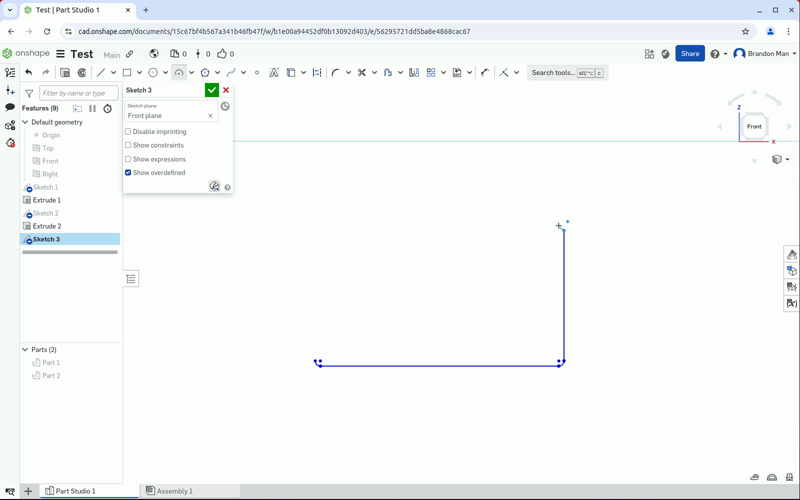
scroll(6)
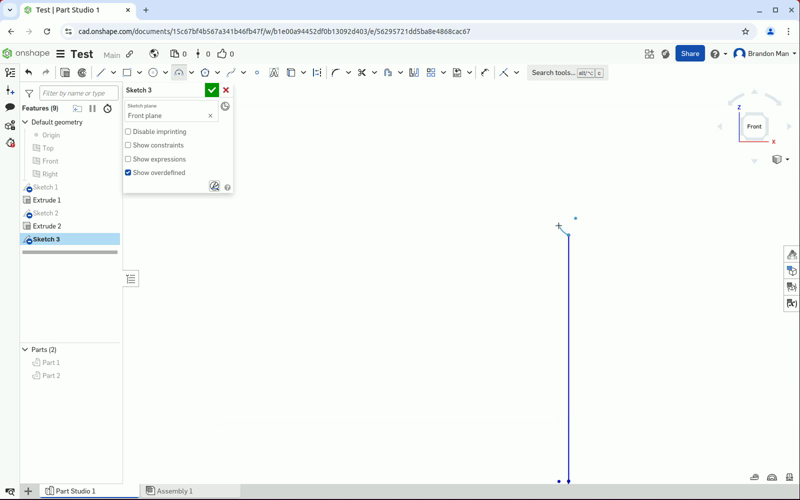
scroll(6)
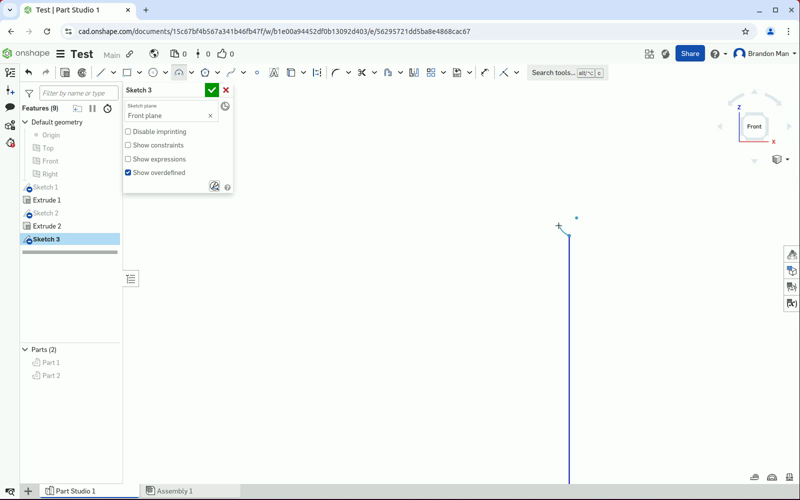
scroll(6)
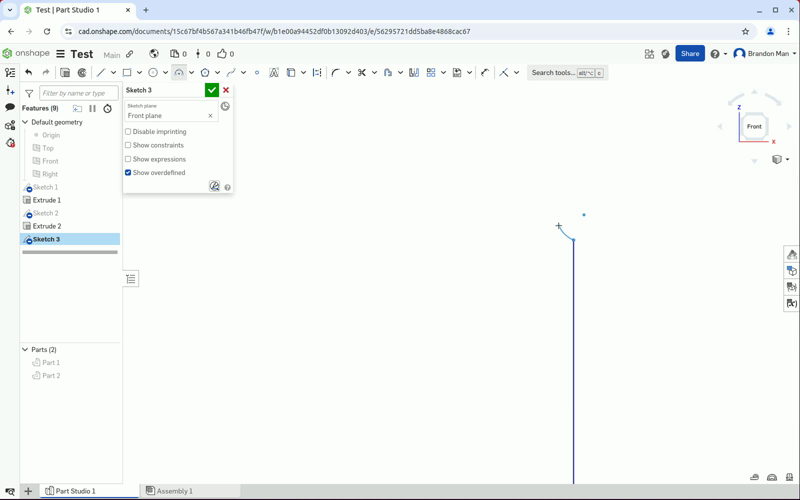
scroll(6)
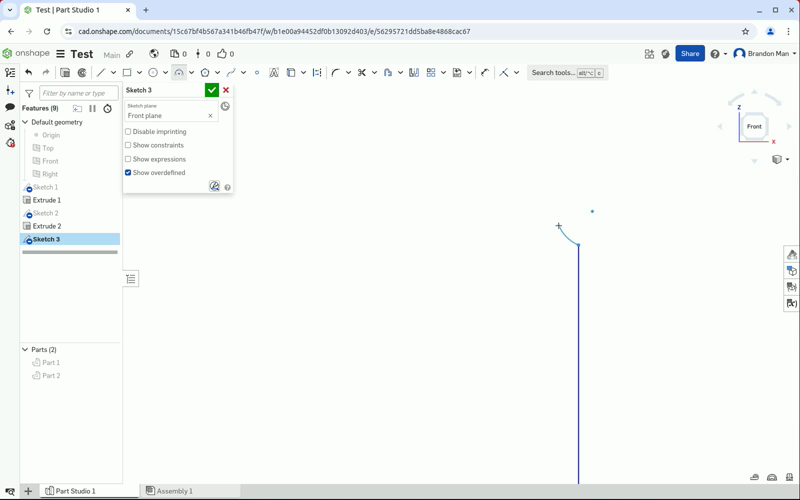
scroll(6)
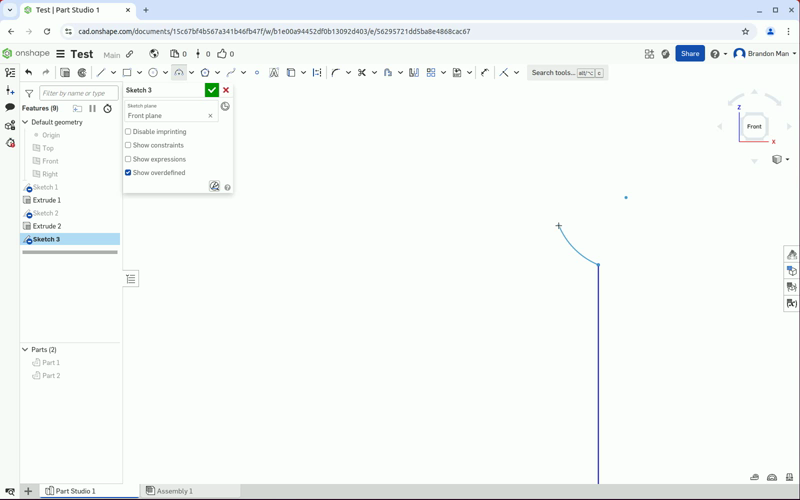
click(558, 225)
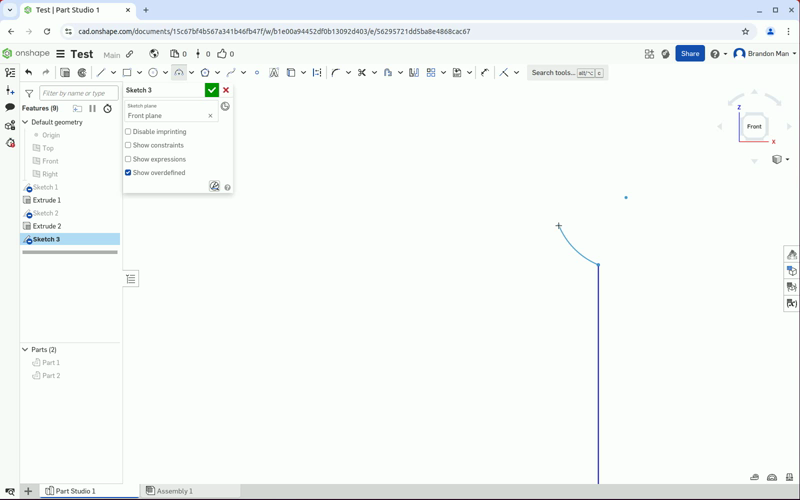
scroll(-6)
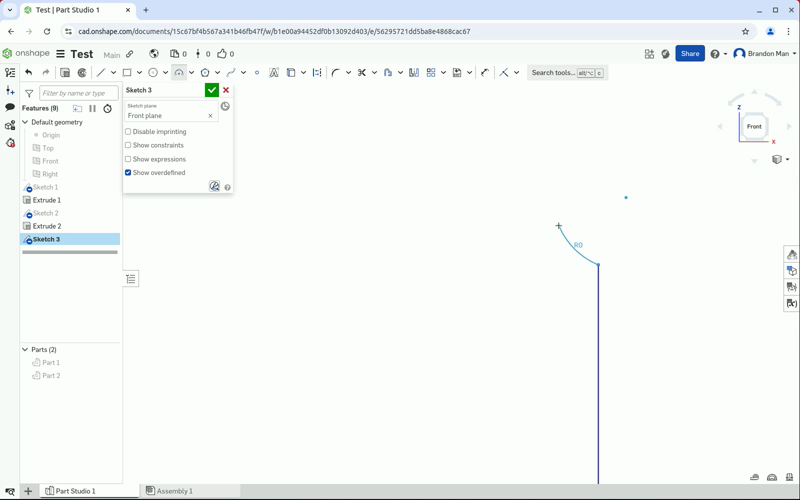
scroll(-6)
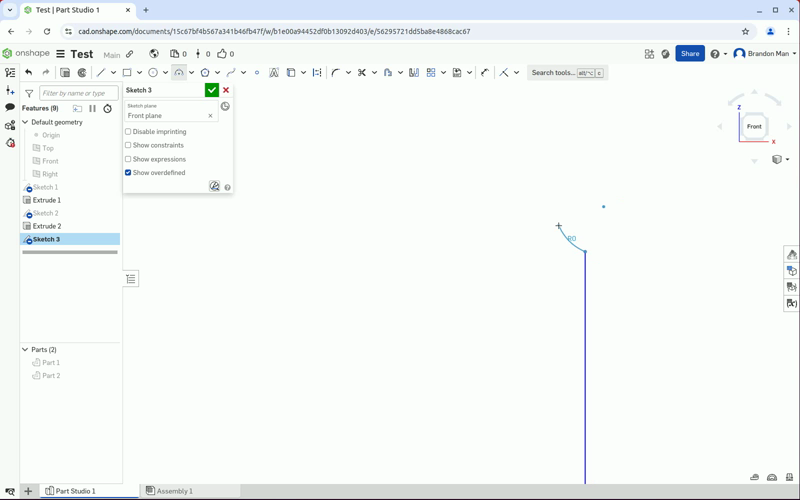
scroll(-6)
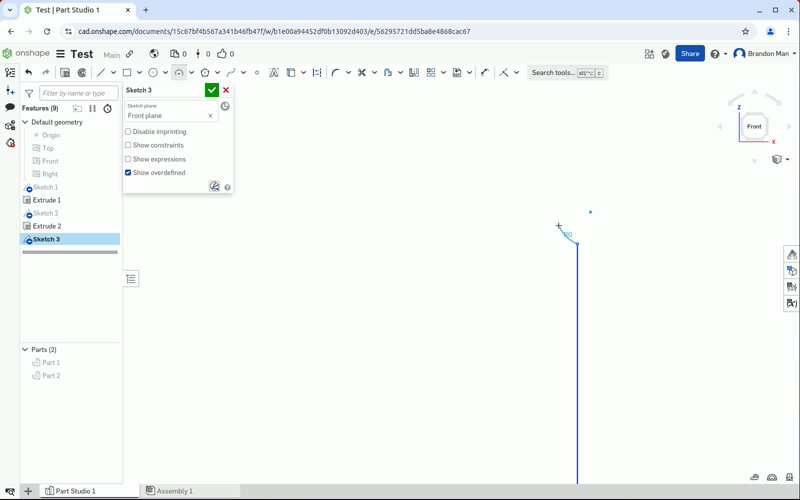
scroll(-6)
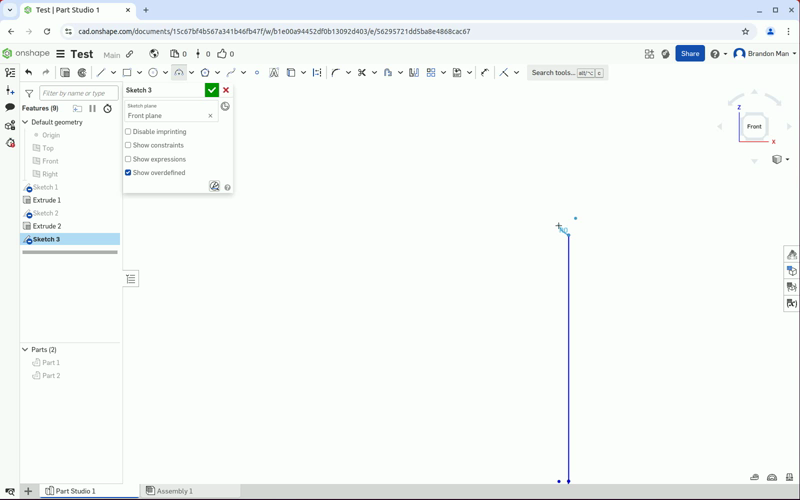
scroll(-6)
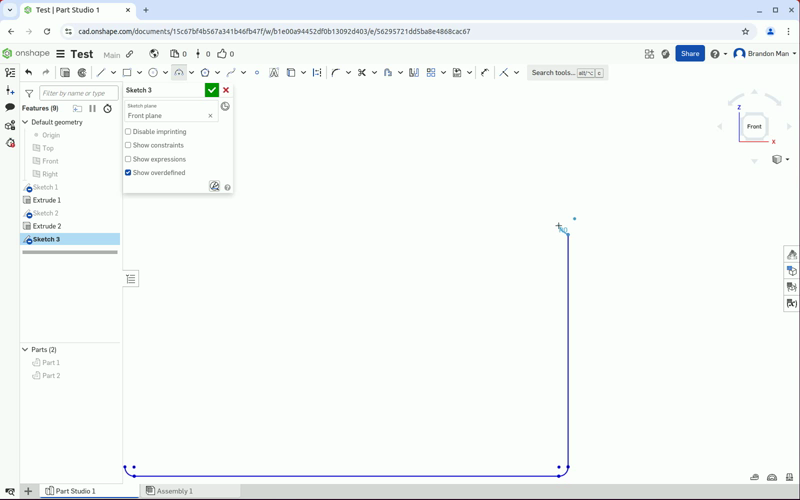
scroll(-6)
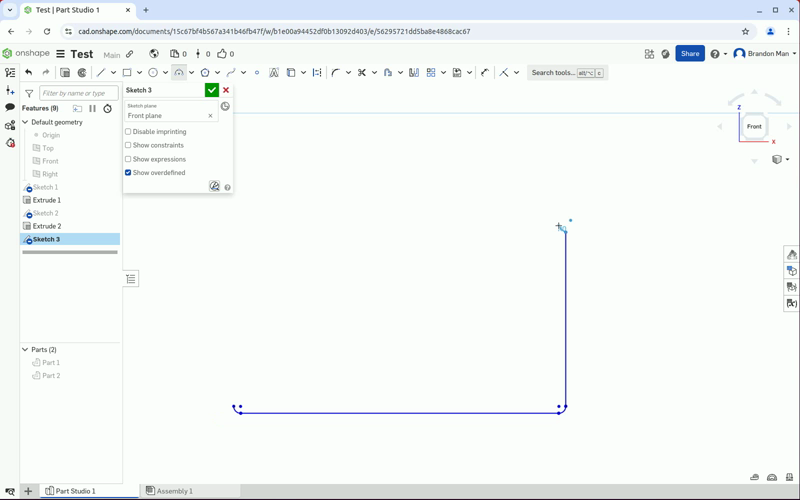
scroll(-6)
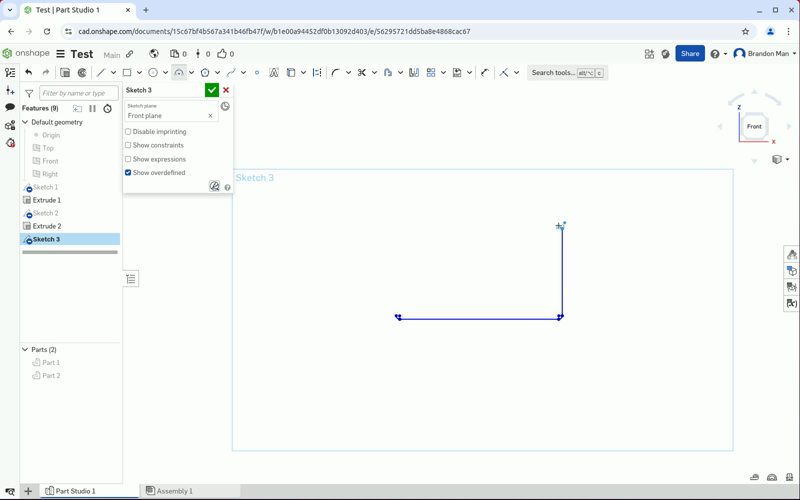
mouse_move(561, 225)
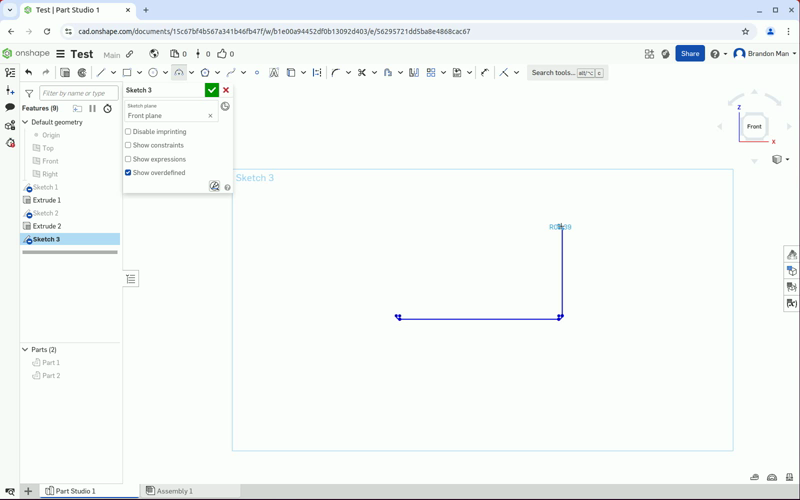
scroll(6)
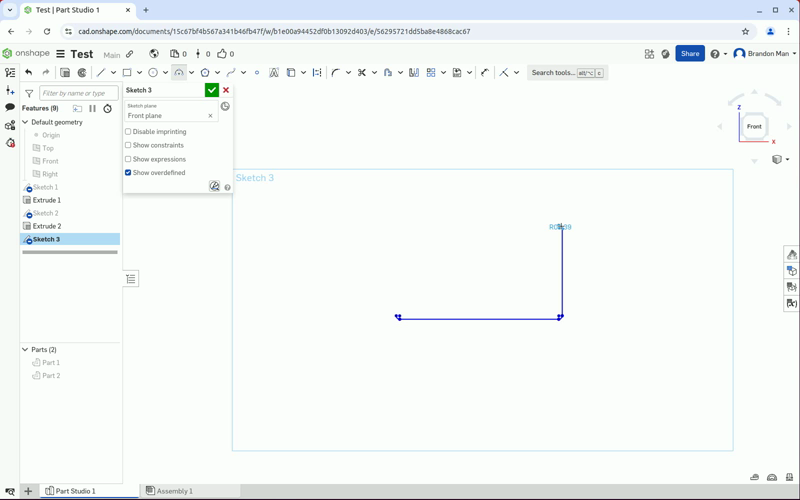
scroll(6)
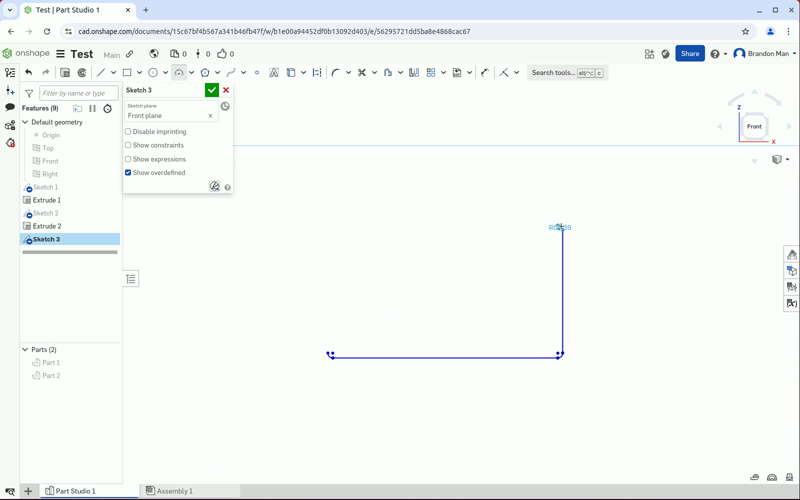
scroll(6)
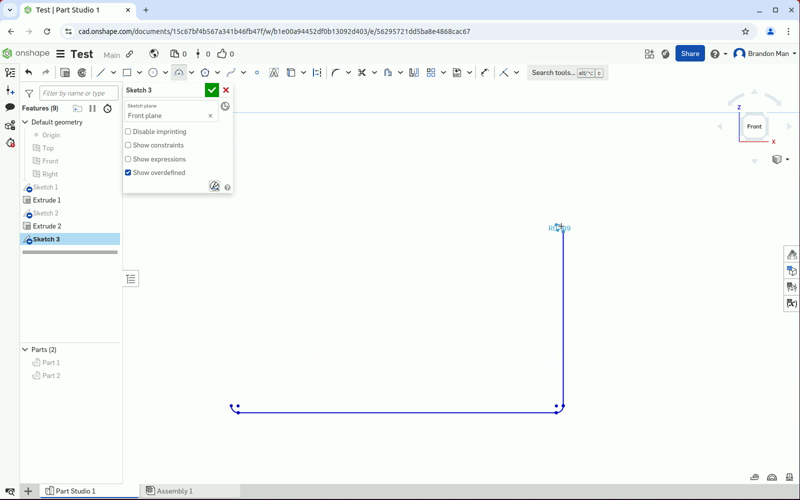
scroll(6)
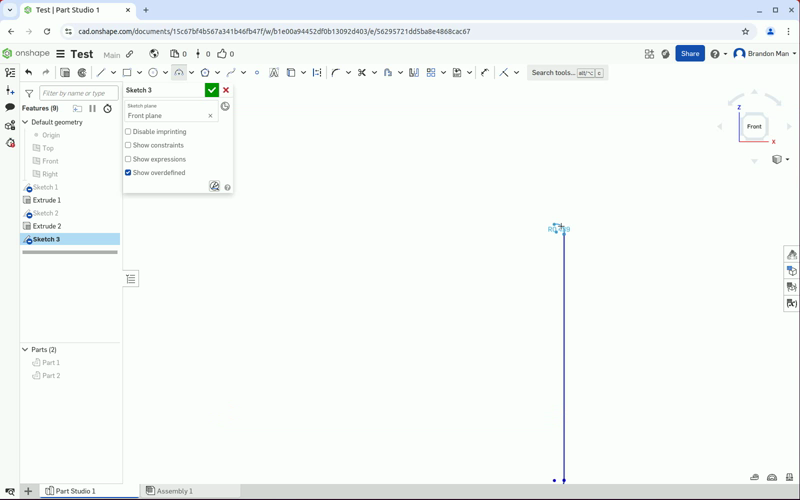
scroll(6)
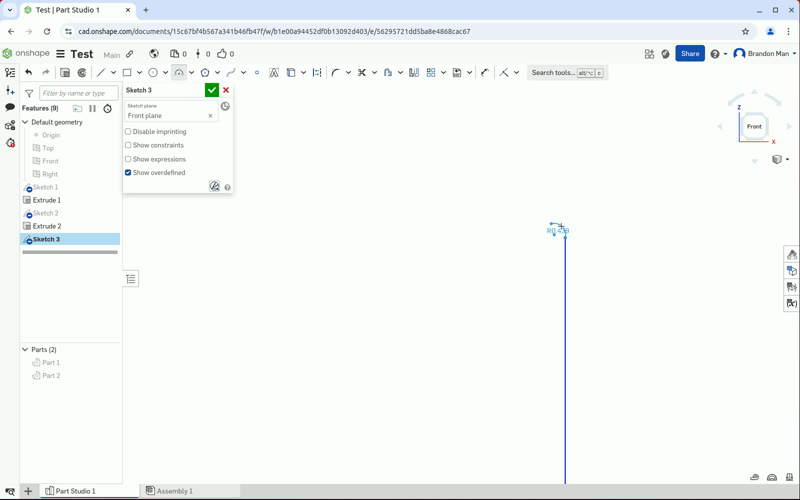
scroll(6)
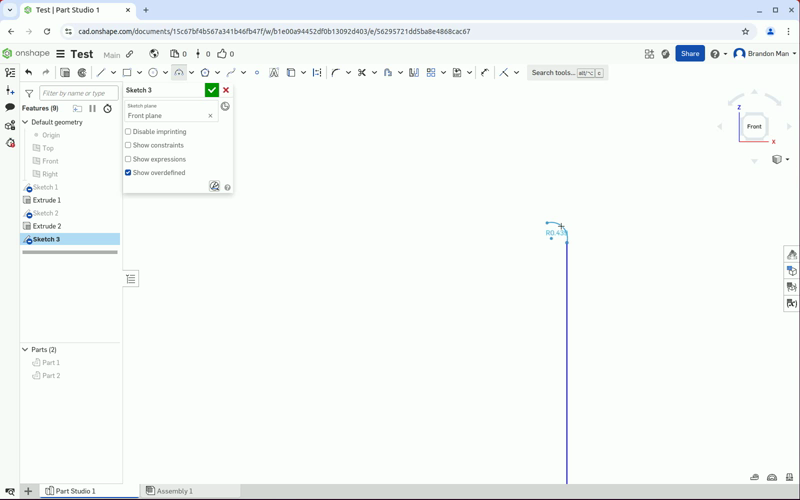
scroll(6)
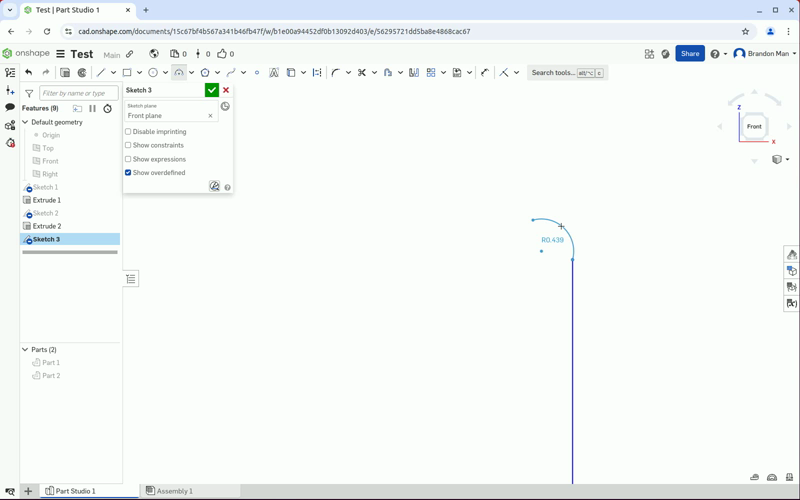
click(561, 225)
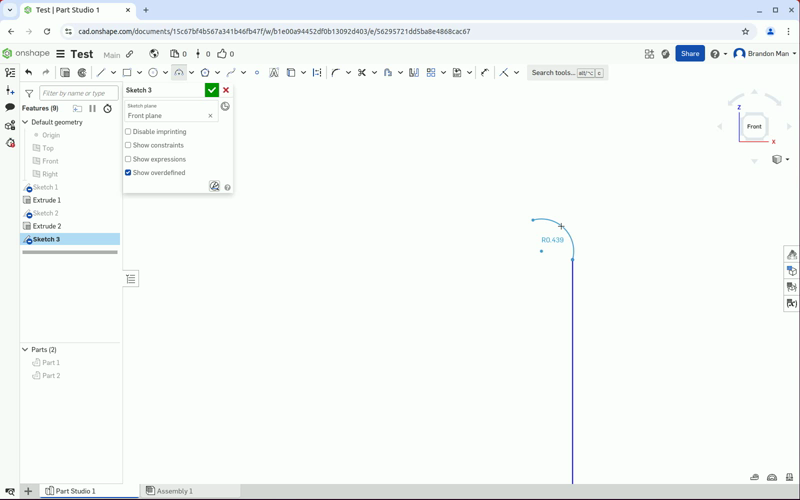
scroll(-6)
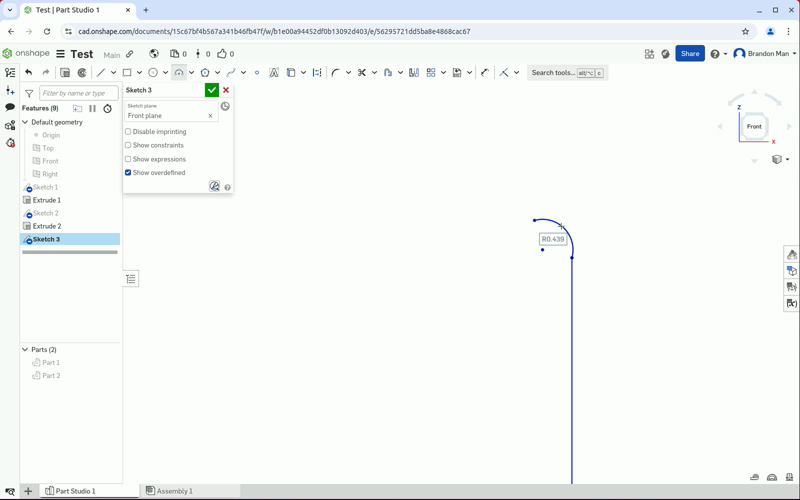
scroll(-6)
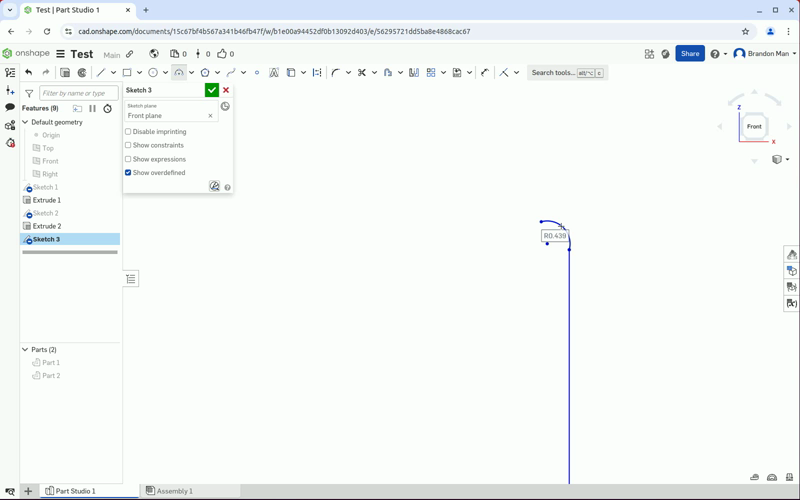
scroll(-6)
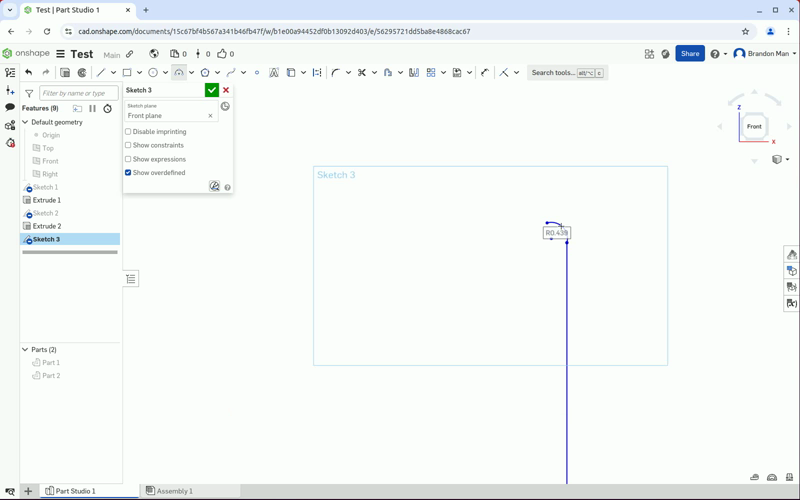
scroll(-6)
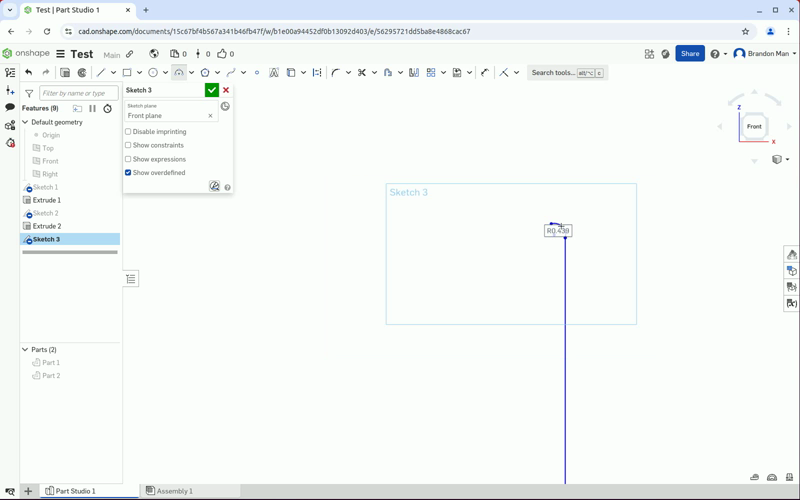
scroll(-6)
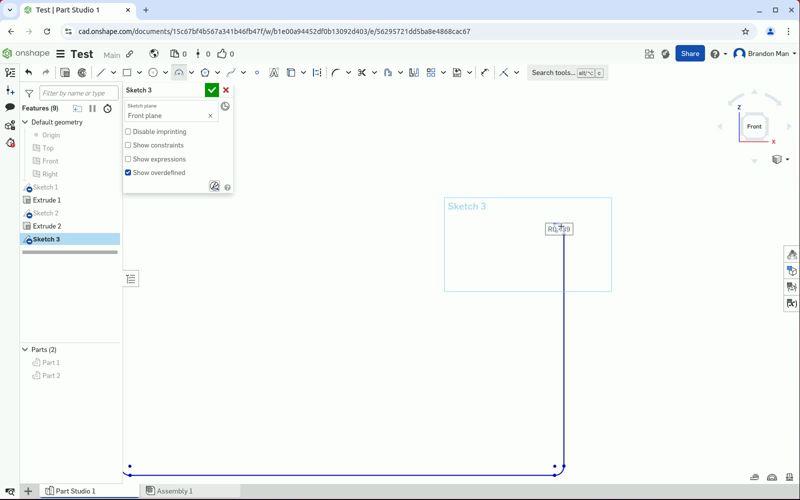
scroll(-6)
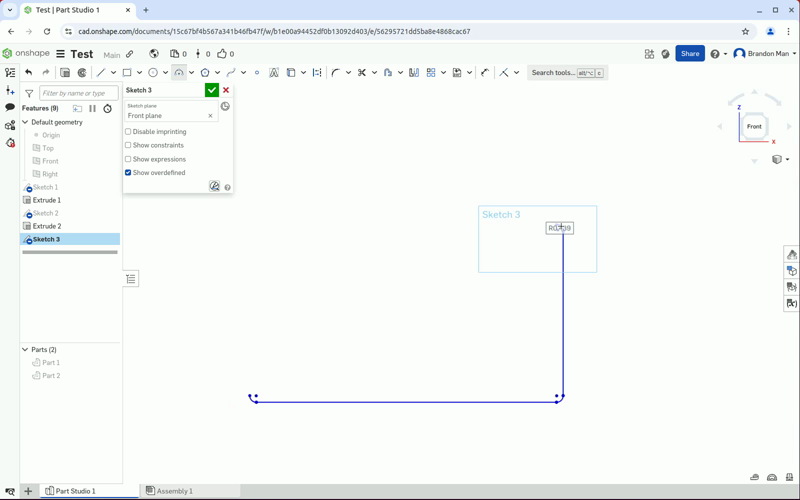
scroll(-6)
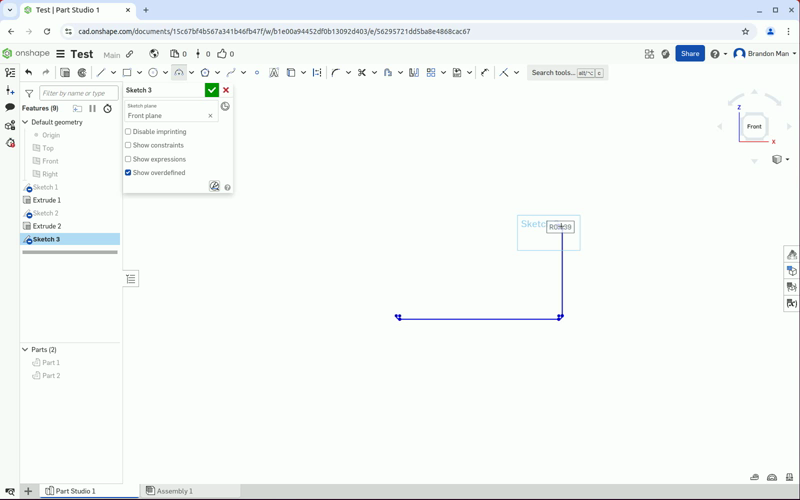
key_up(shift)
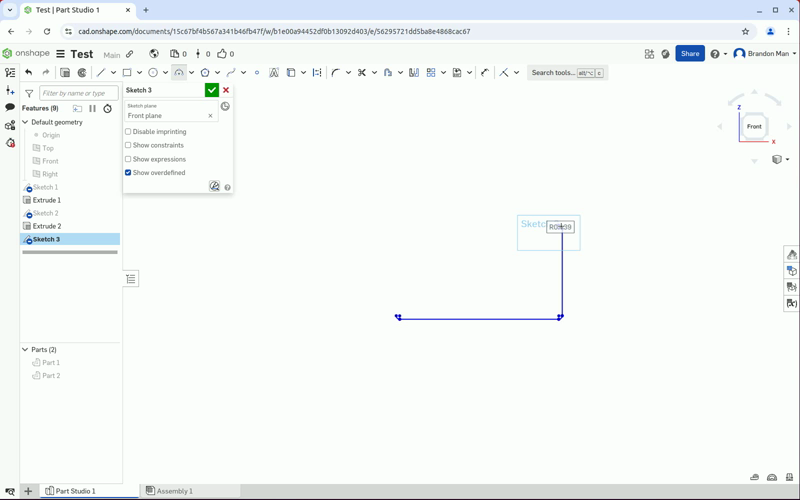
key(esc)
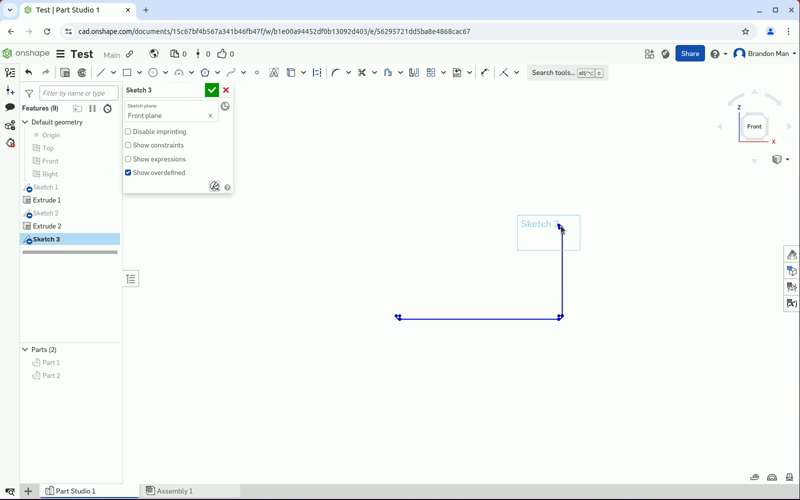
key(l)
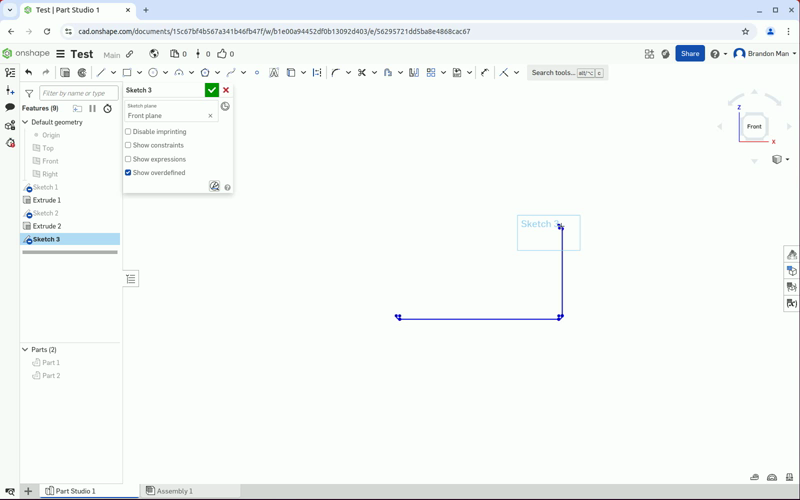
mouse_move(558, 225)
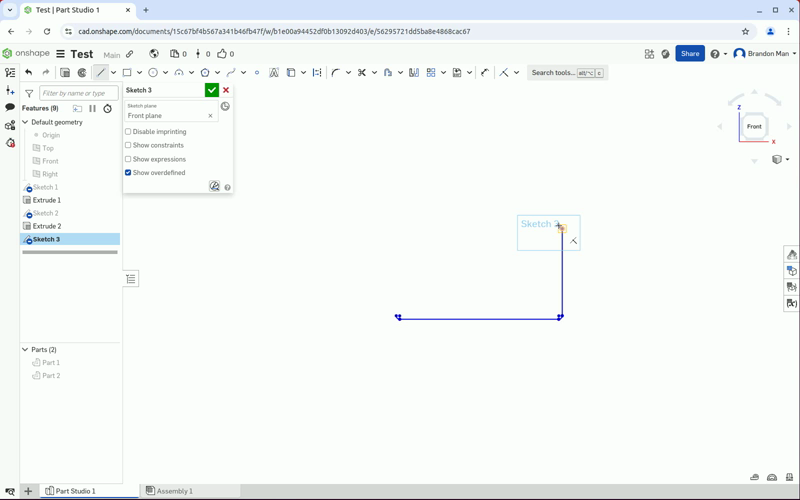
scroll(6)
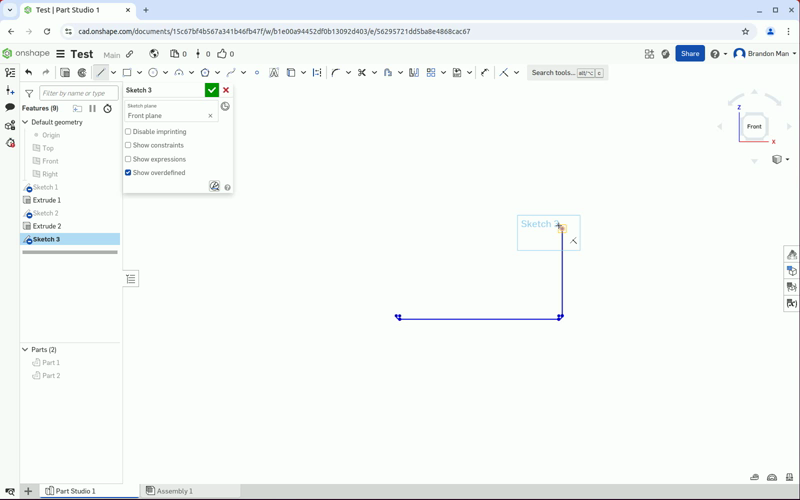
scroll(6)
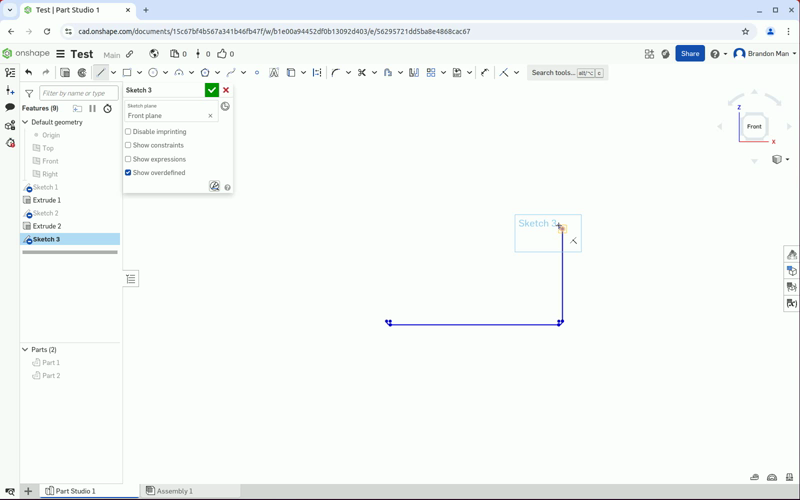
scroll(6)
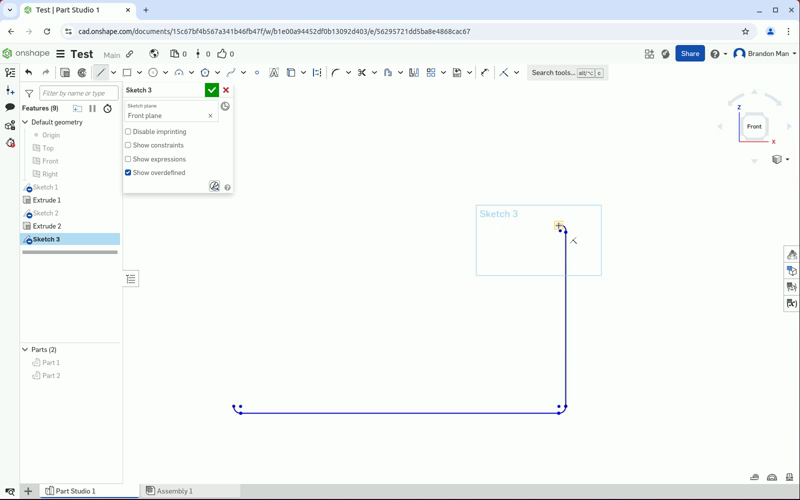
scroll(6)
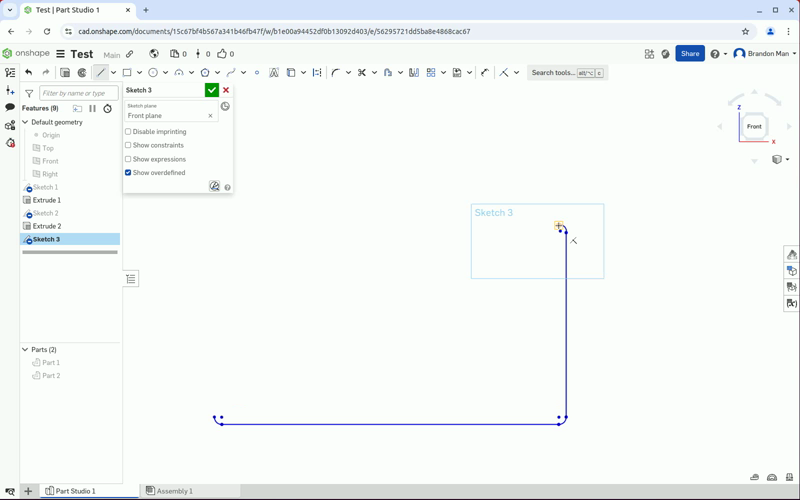
scroll(6)
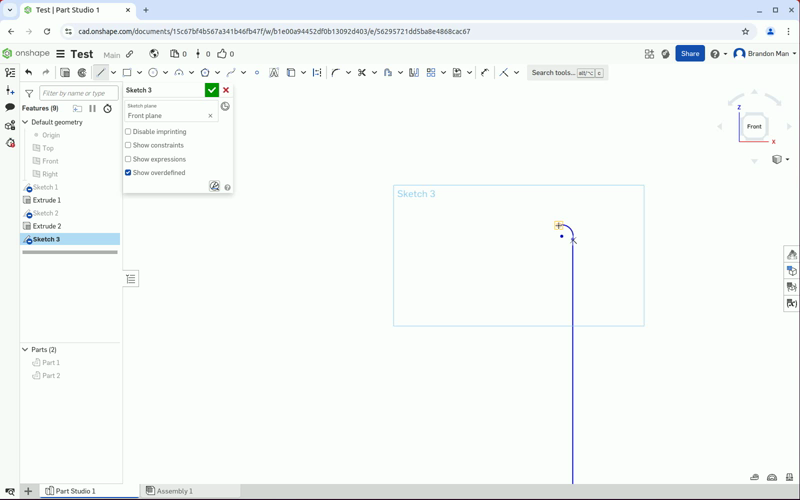
scroll(6)
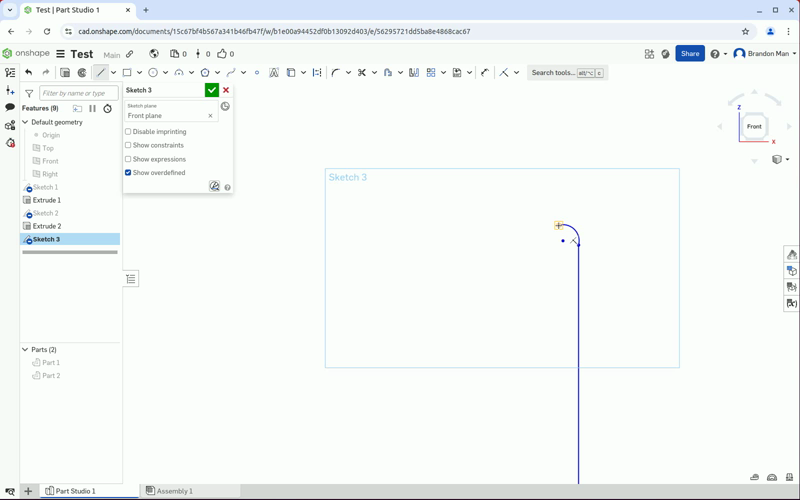
scroll(6)
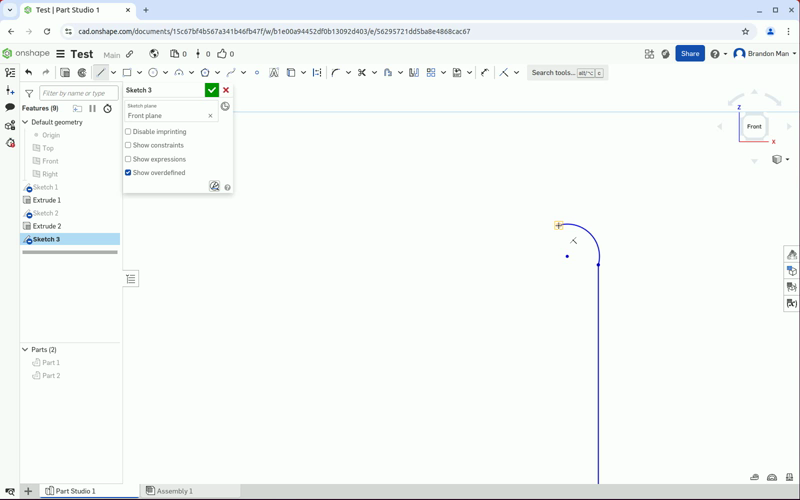
click(558, 225)
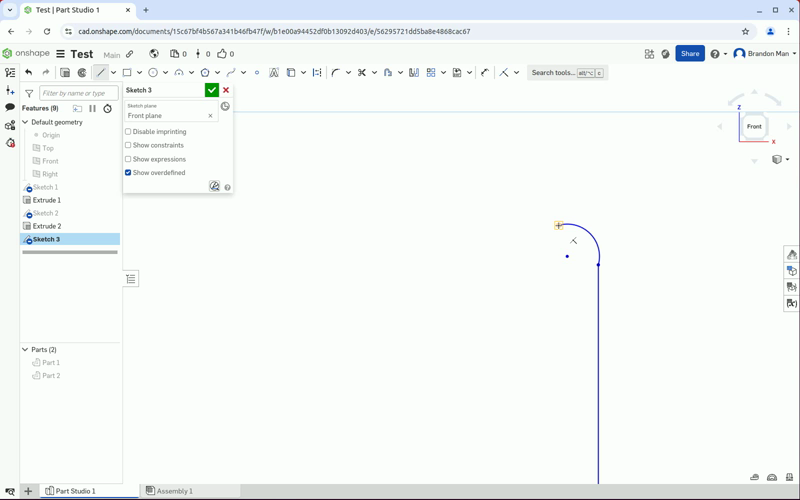
scroll(-6)
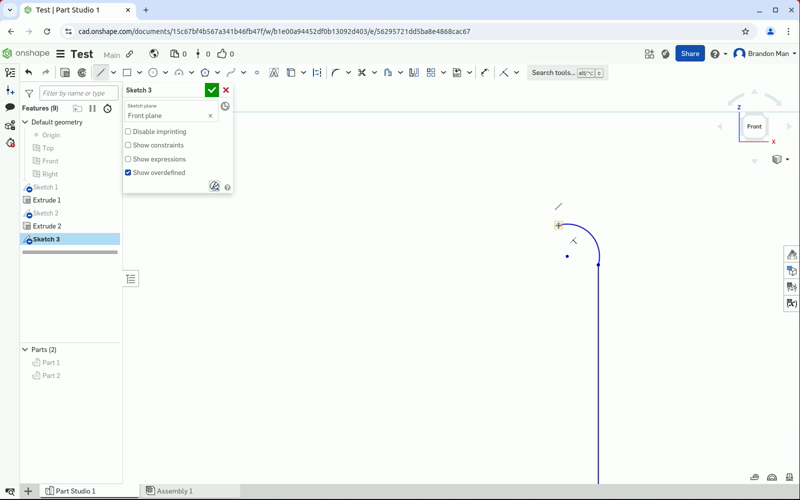
scroll(-6)
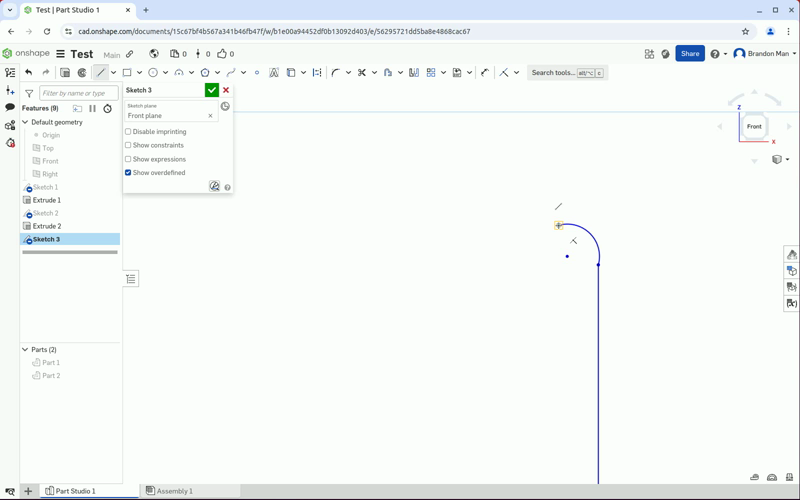
scroll(-6)
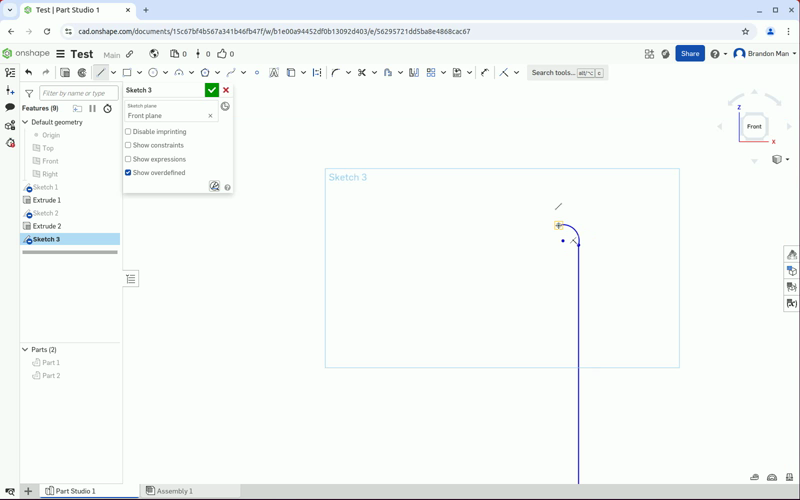
scroll(-6)
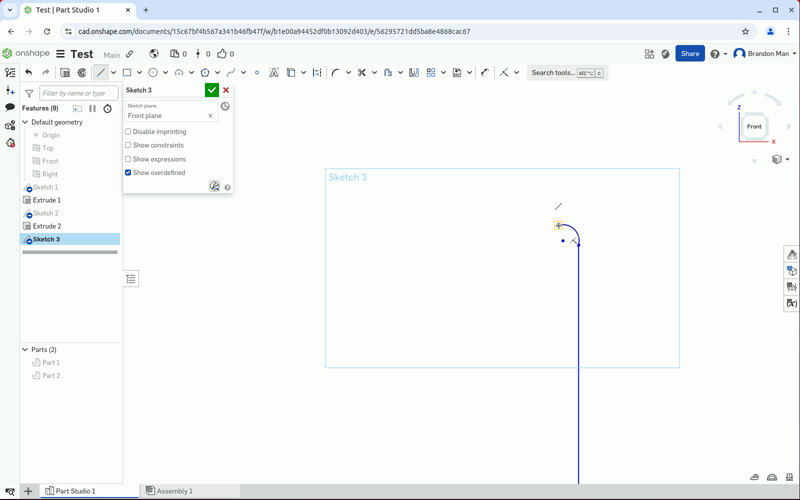
scroll(-6)
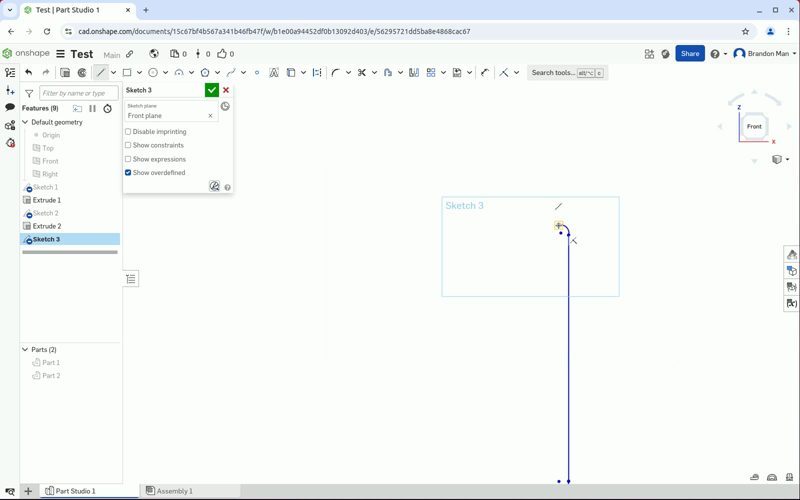
scroll(-6)
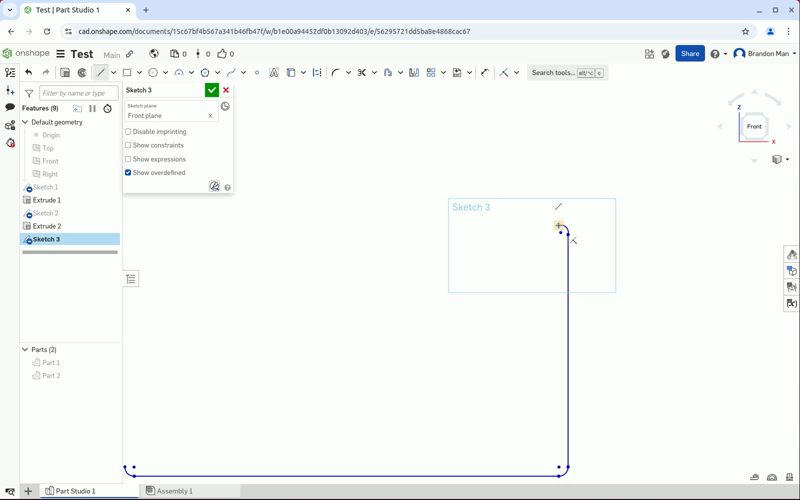
scroll(-6)
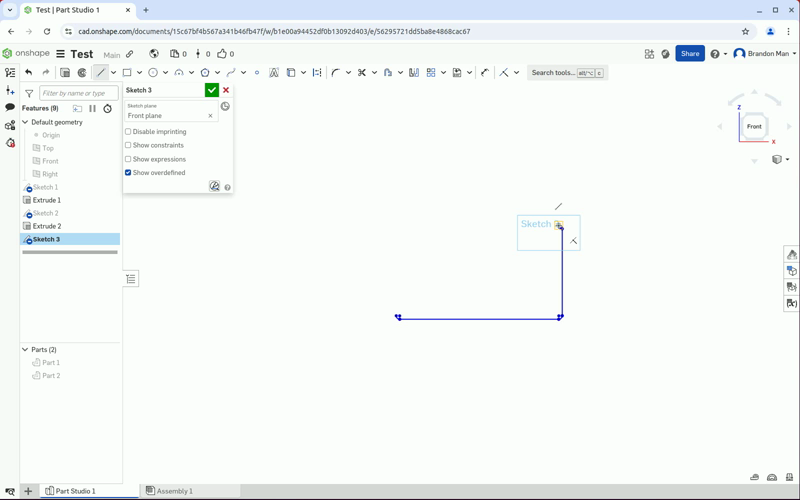
key_down(shift)
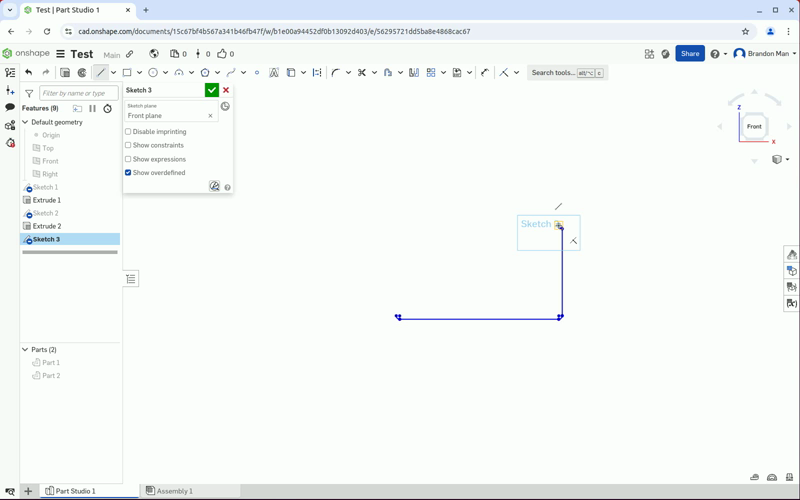
mouse_move(399, 225)
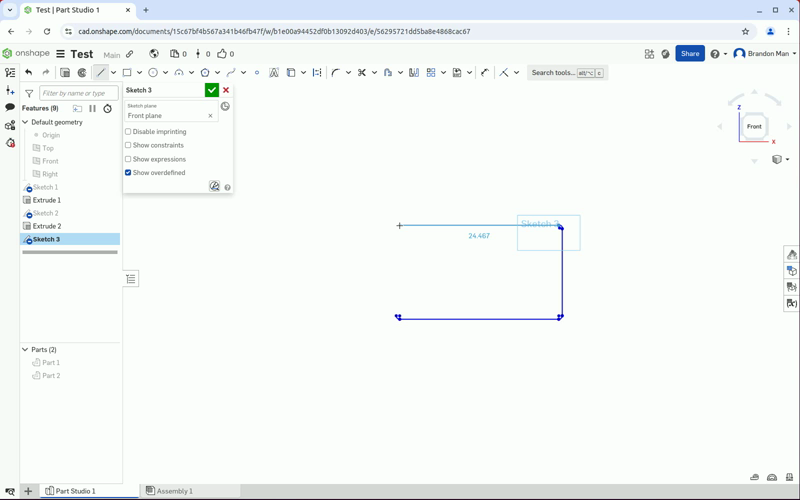
click(399, 225)
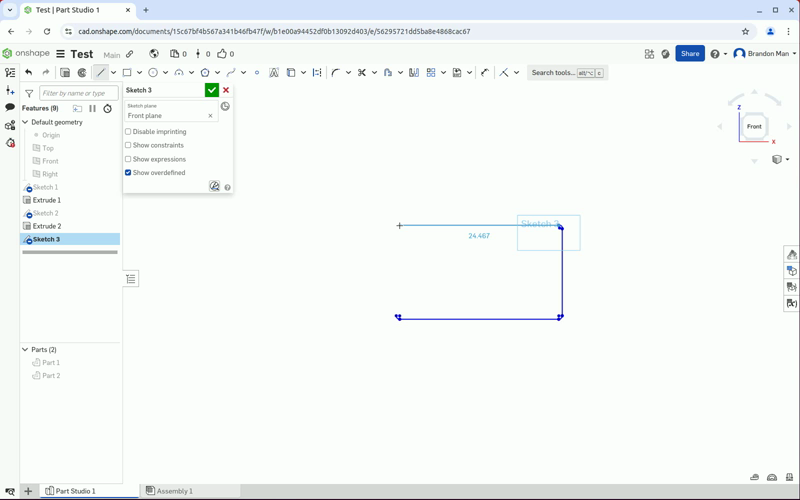
key_up(shift)
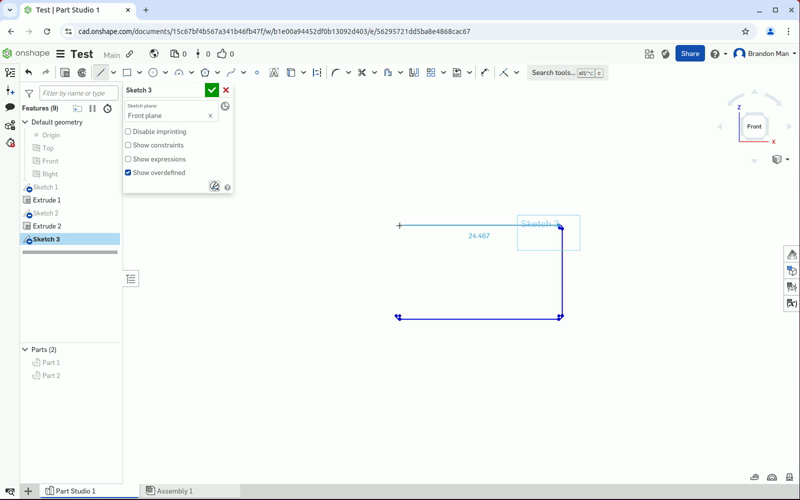
key(esc)
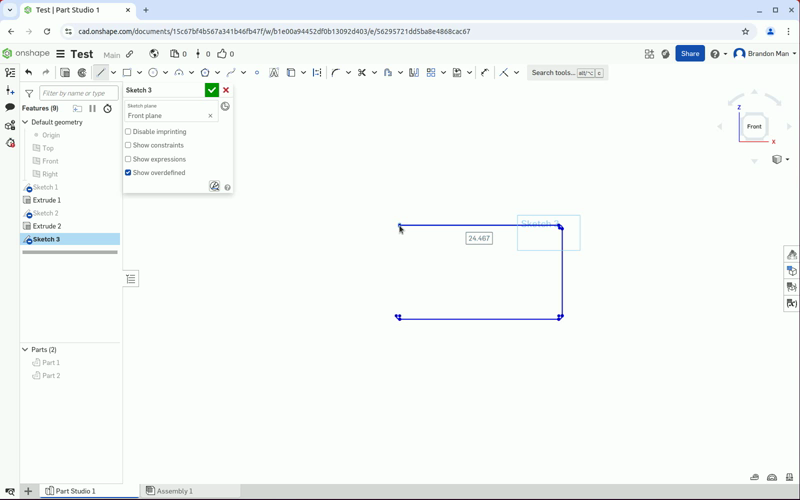
key(a)
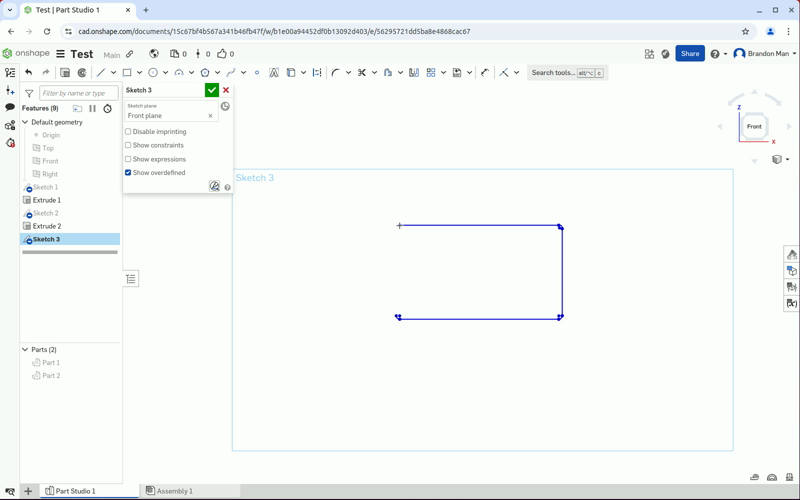
mouse_move(399, 225)
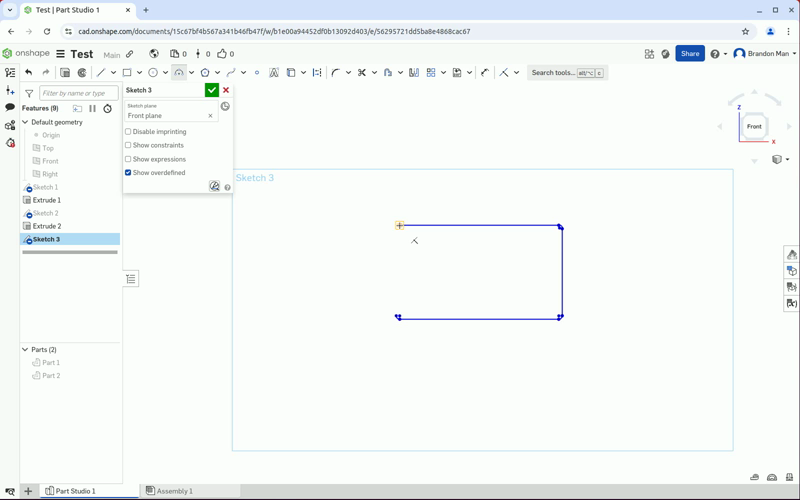
click(399, 225)
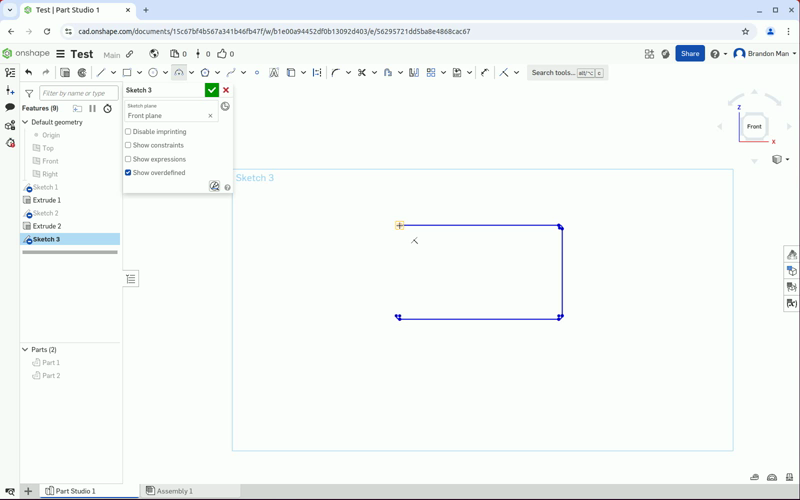
key_down(shift)
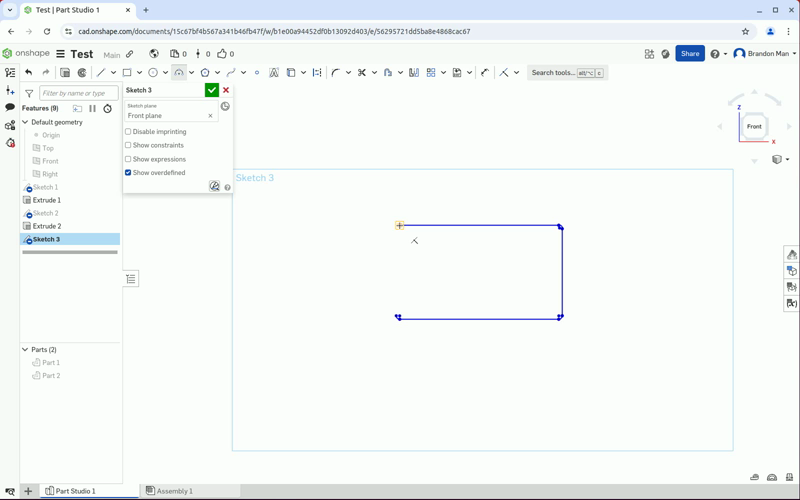
mouse_move(396, 228)
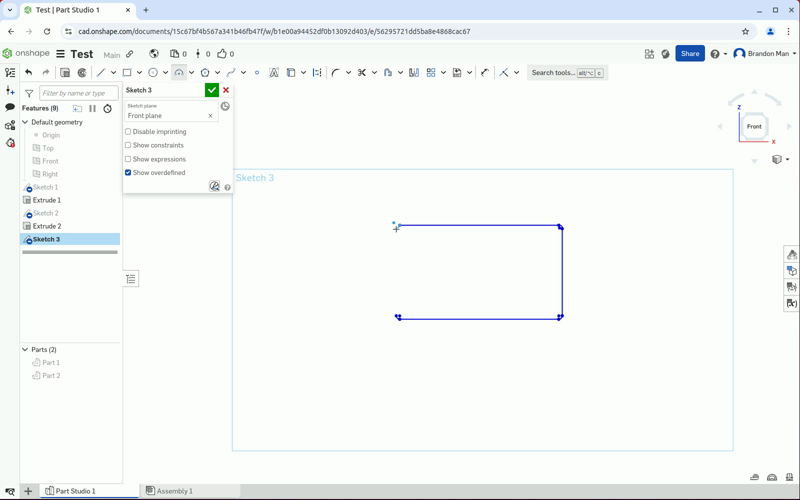
scroll(6)
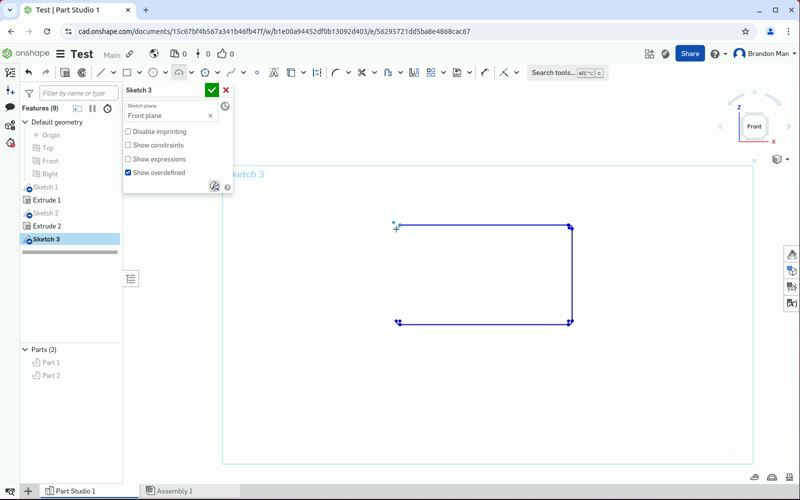
scroll(6)
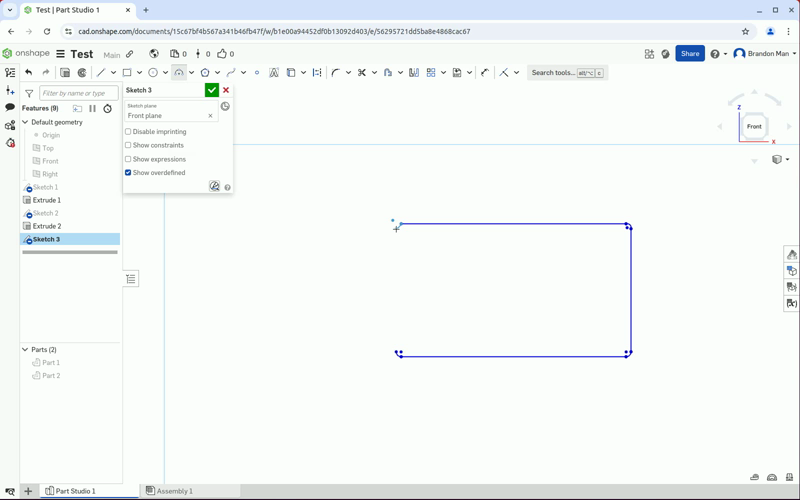
scroll(6)
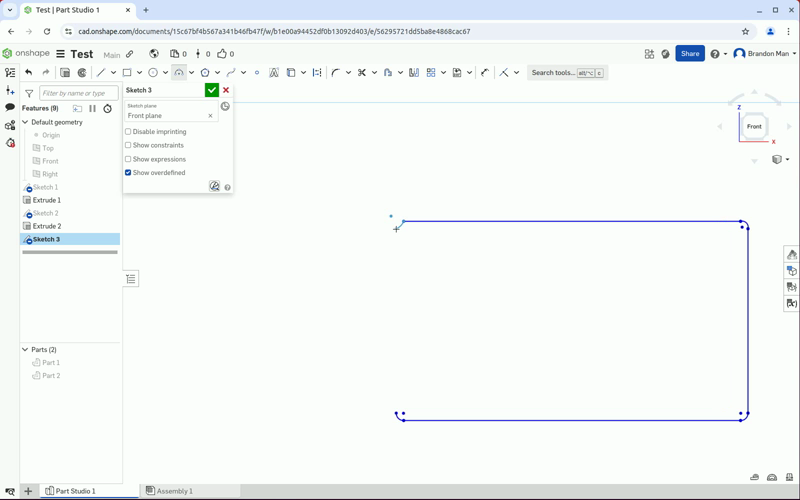
scroll(6)
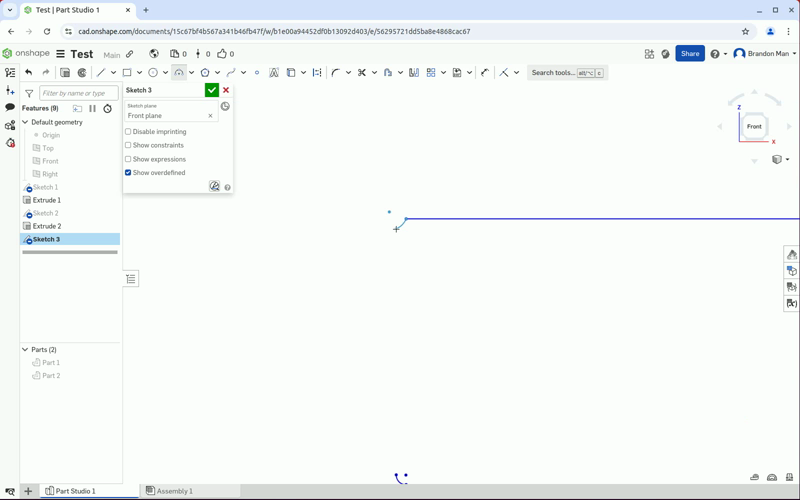
scroll(6)
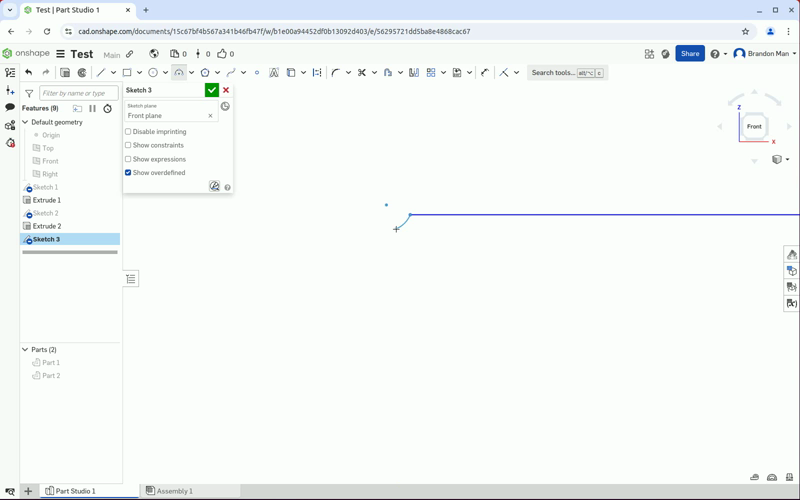
scroll(6)
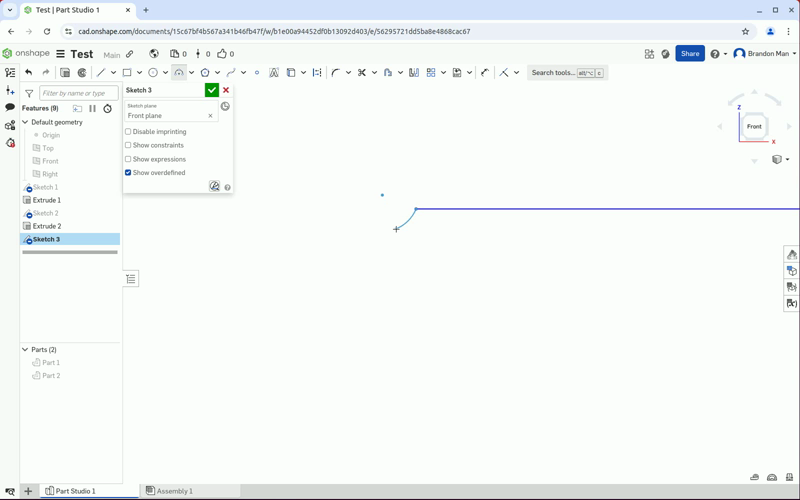
scroll(6)
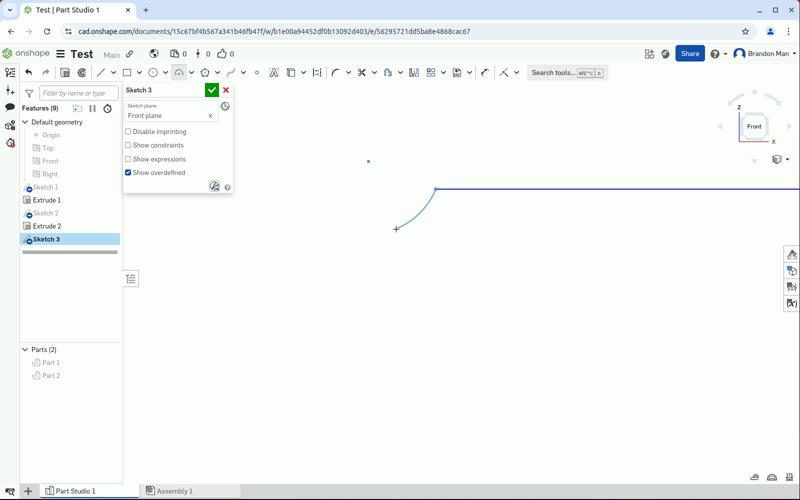
click(396, 228)
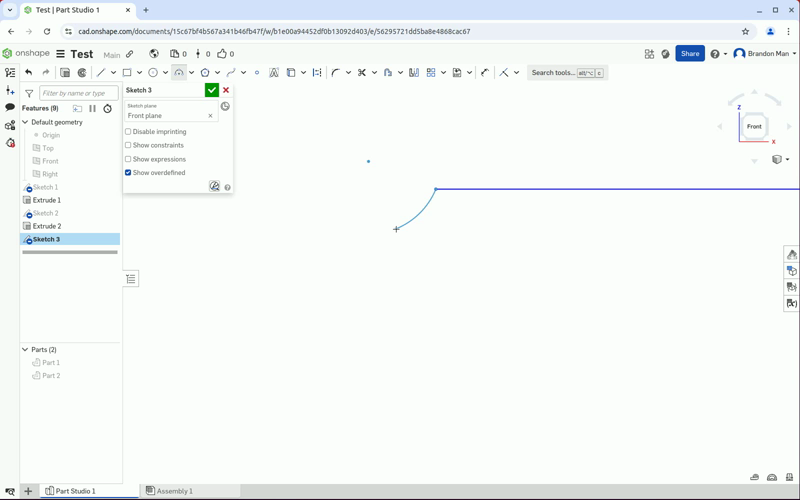
scroll(-6)
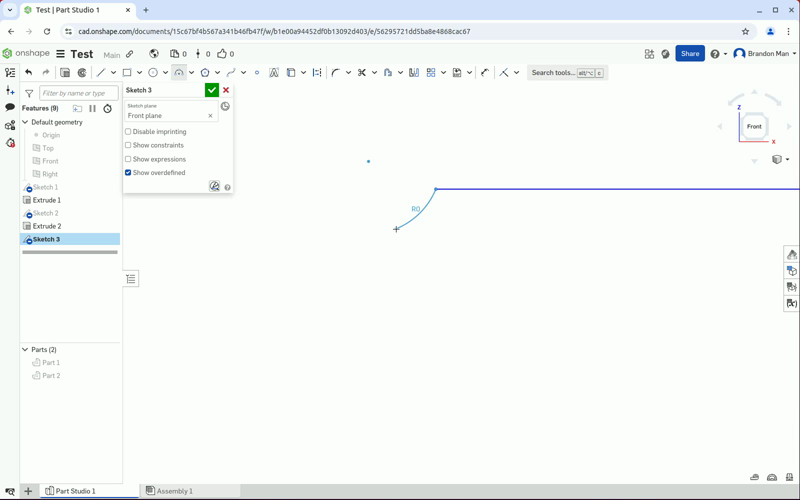
scroll(-6)
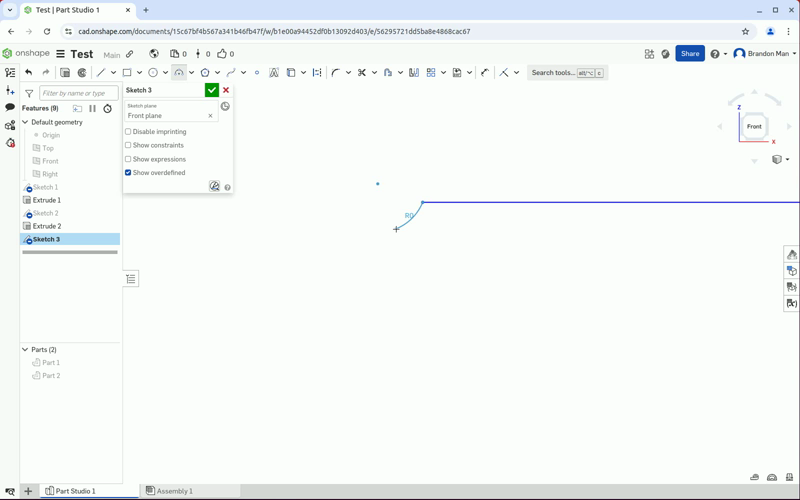
scroll(-6)
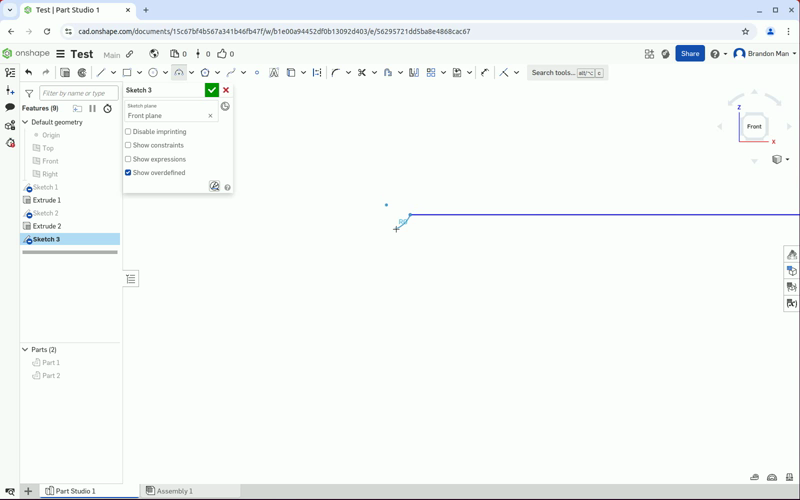
scroll(-6)
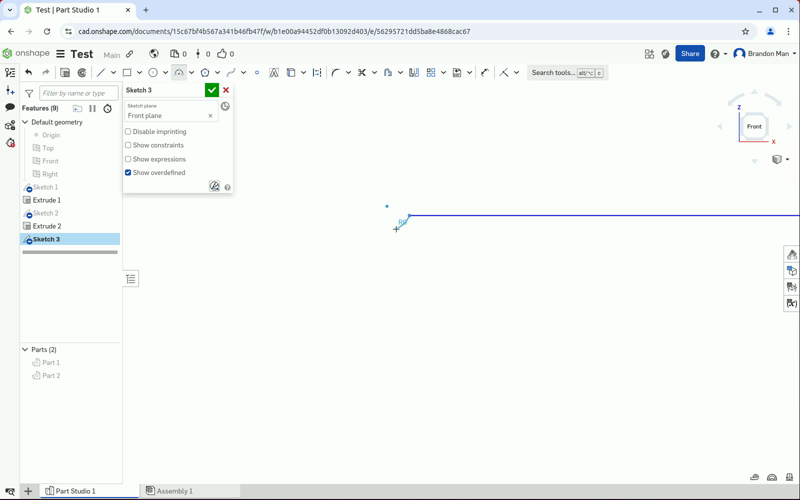
scroll(-6)
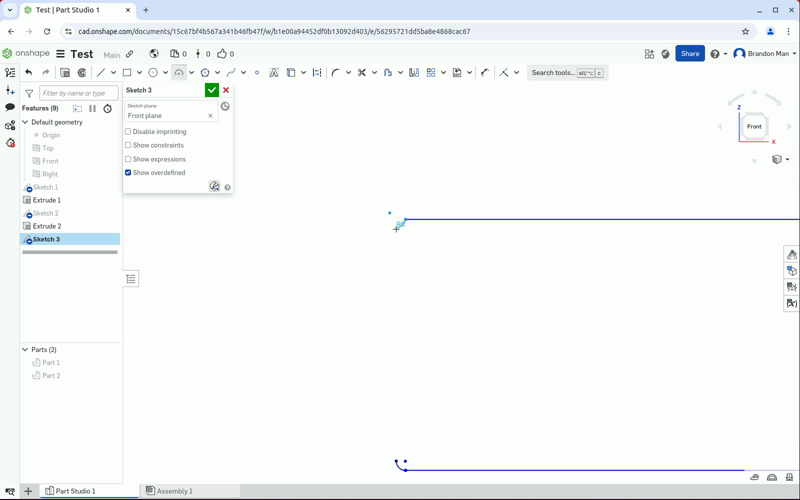
scroll(-6)
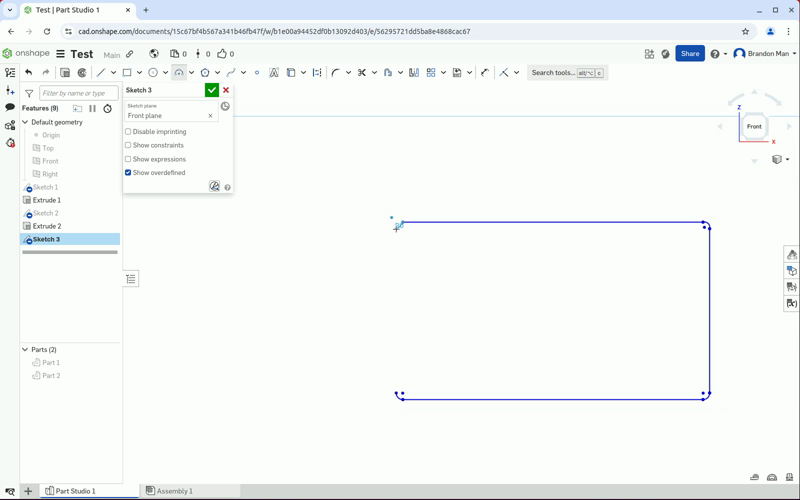
scroll(-6)
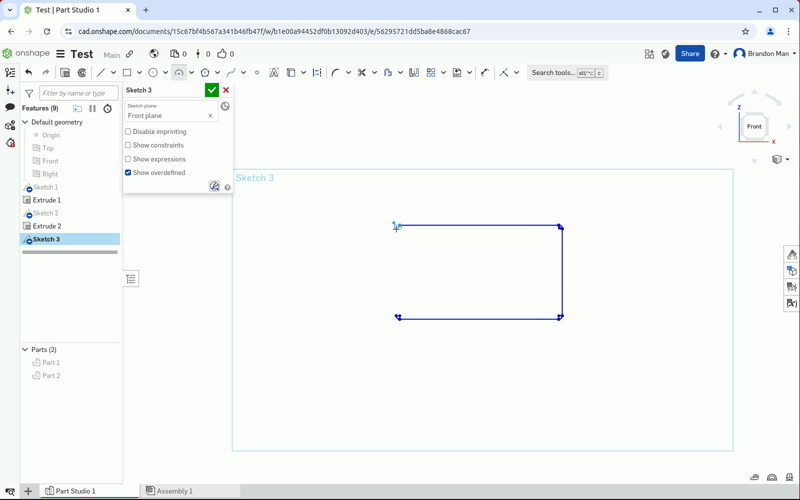
mouse_move(397, 225)
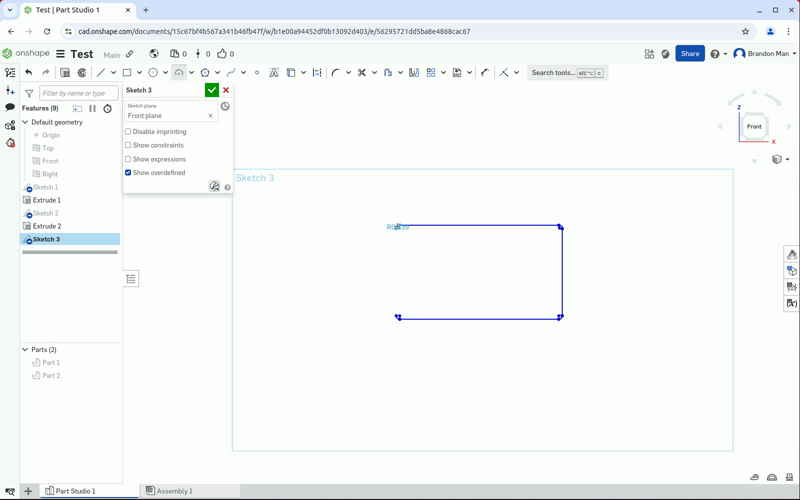
scroll(6)
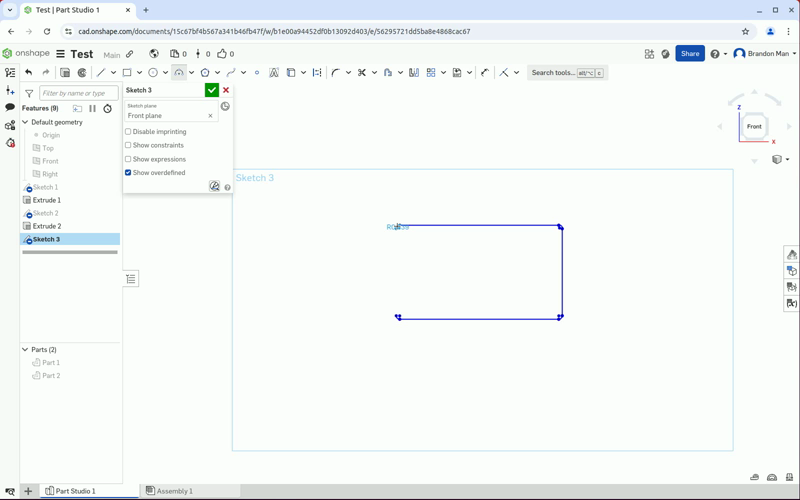
scroll(6)
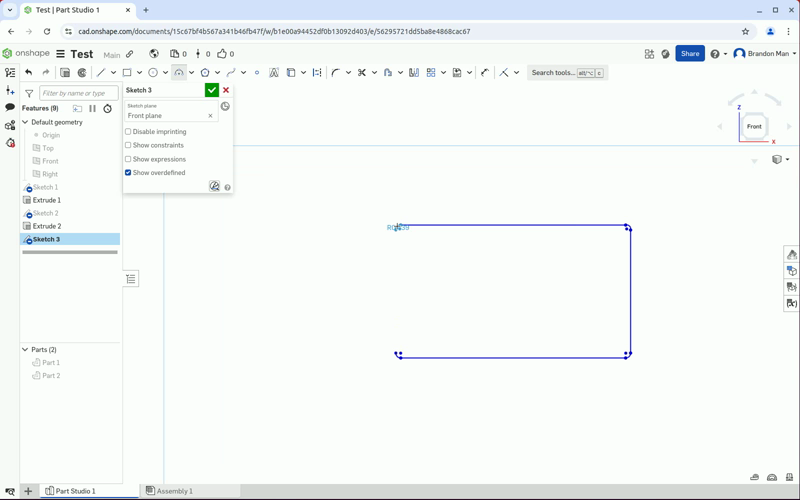
scroll(6)
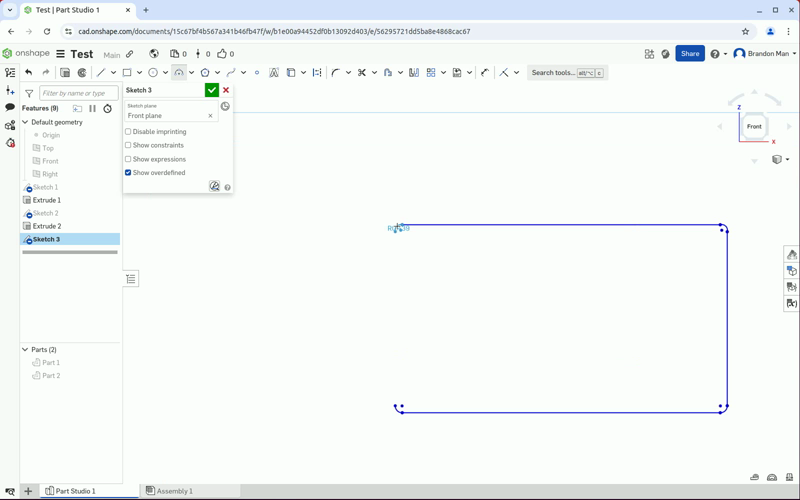
scroll(6)
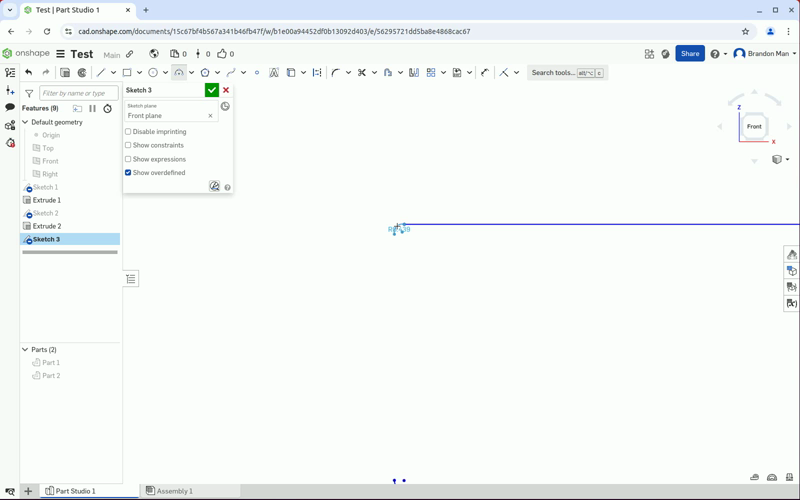
scroll(6)
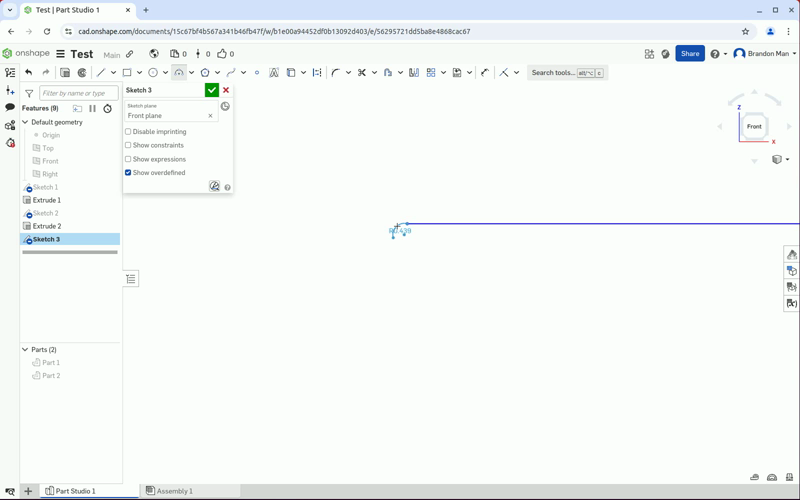
scroll(6)
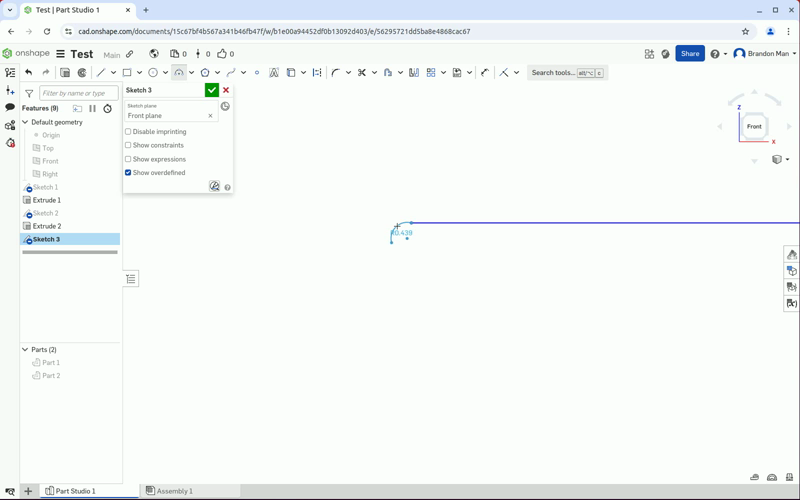
scroll(6)
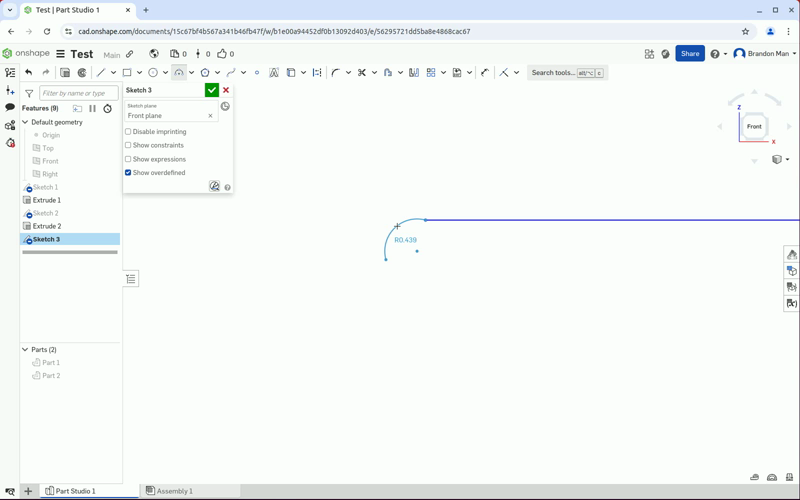
click(397, 225)
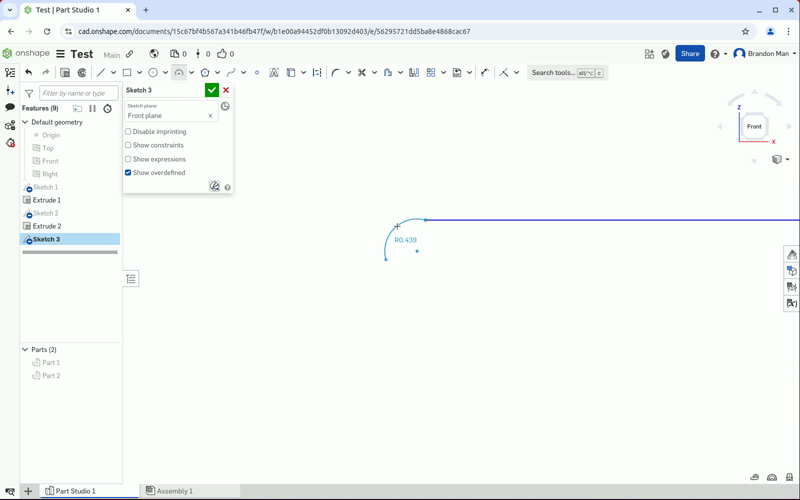
scroll(-6)
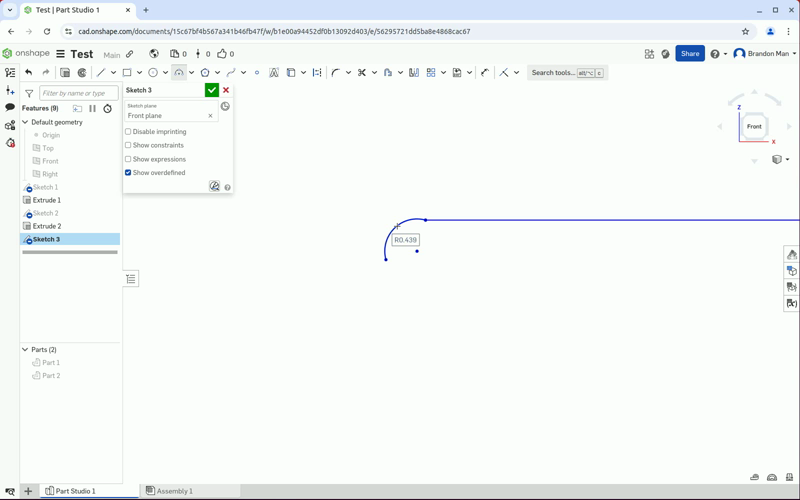
scroll(-6)
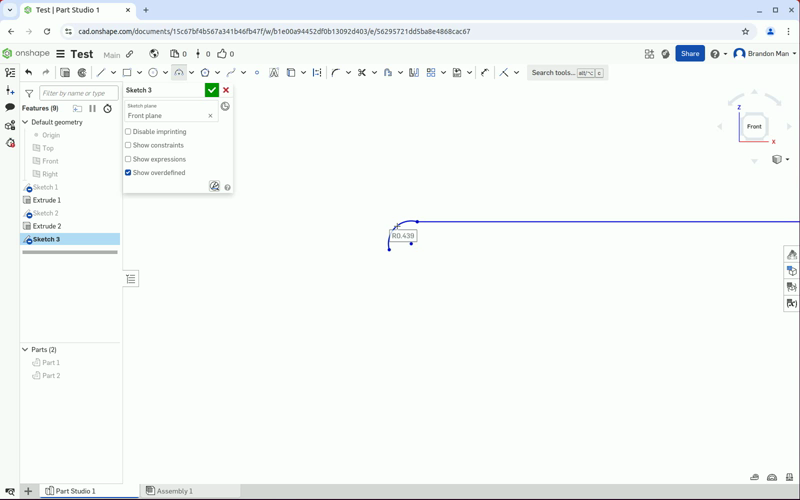
scroll(-6)
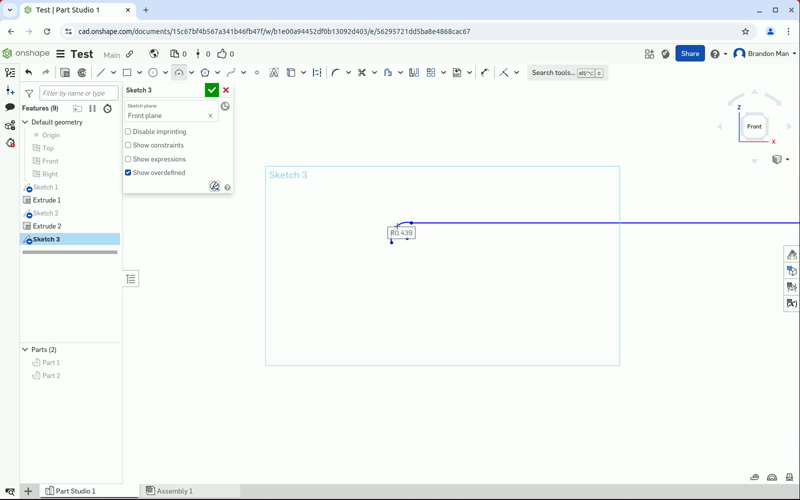
scroll(-6)
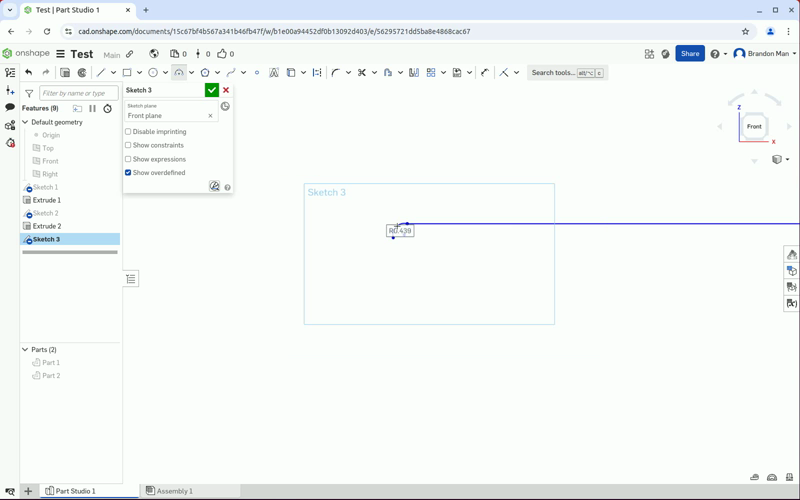
scroll(-6)
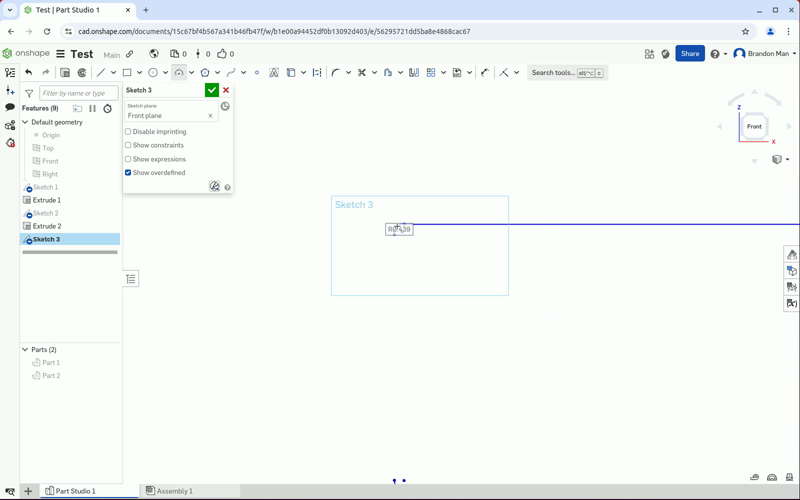
scroll(-6)
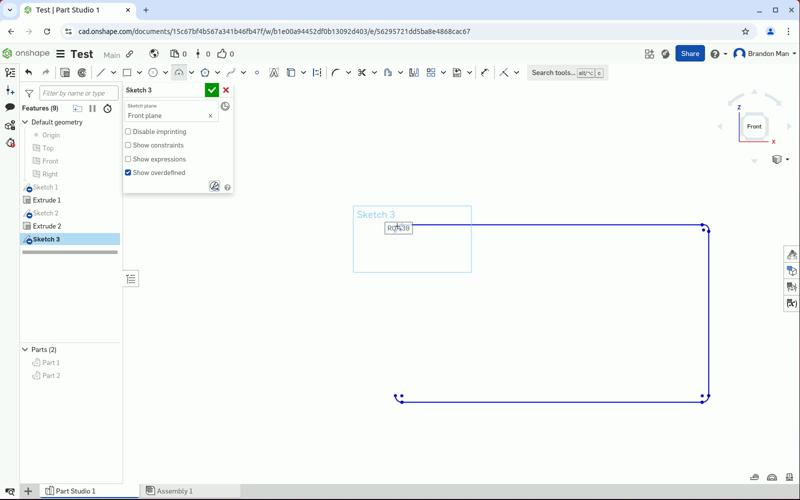
scroll(-6)
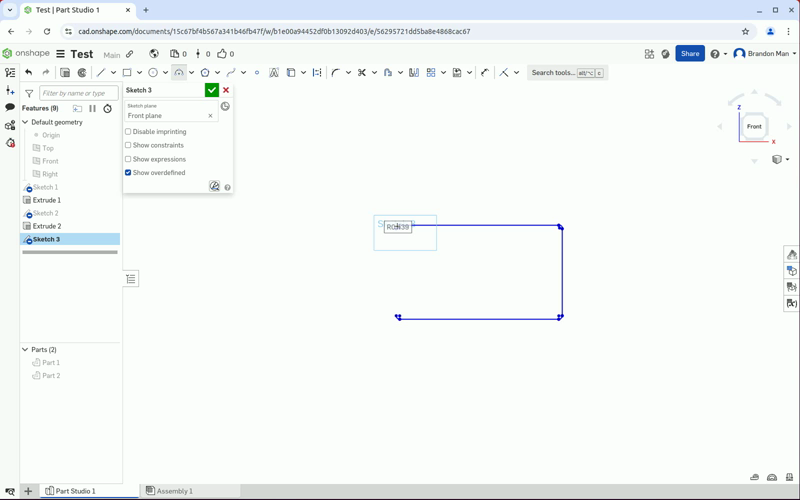
key_up(shift)
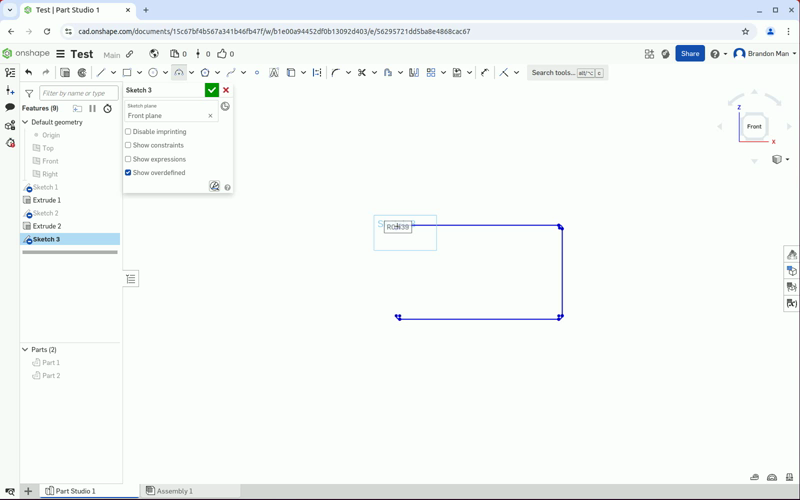
key(esc)
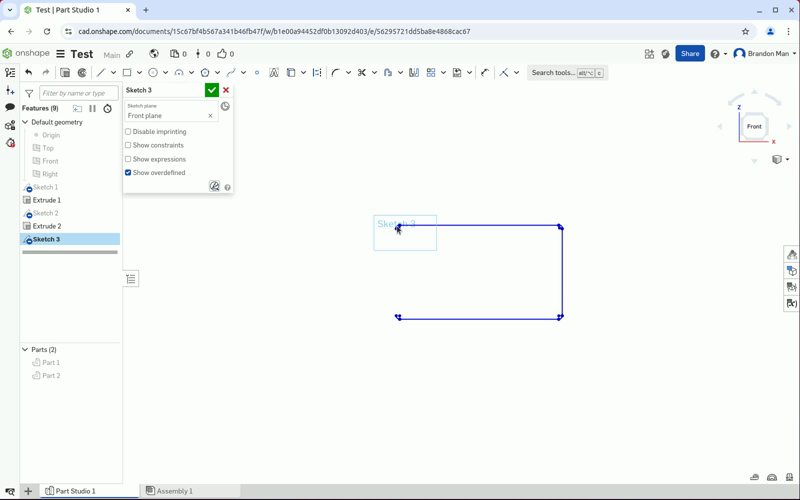
key(l)
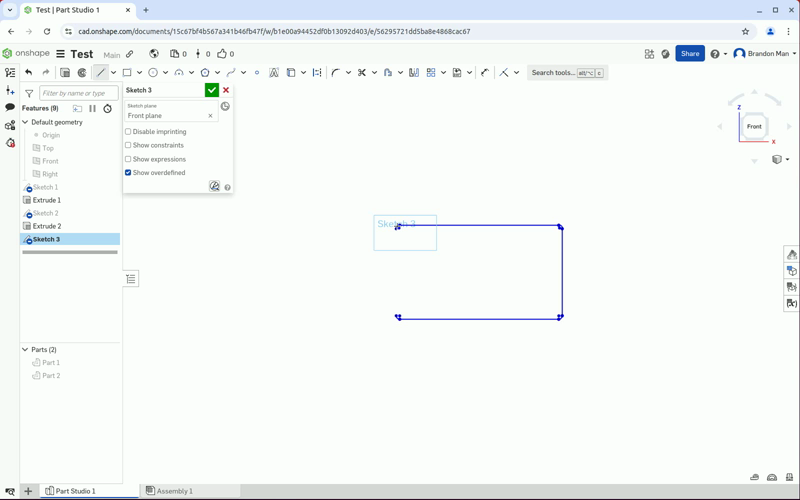
mouse_move(396, 228)
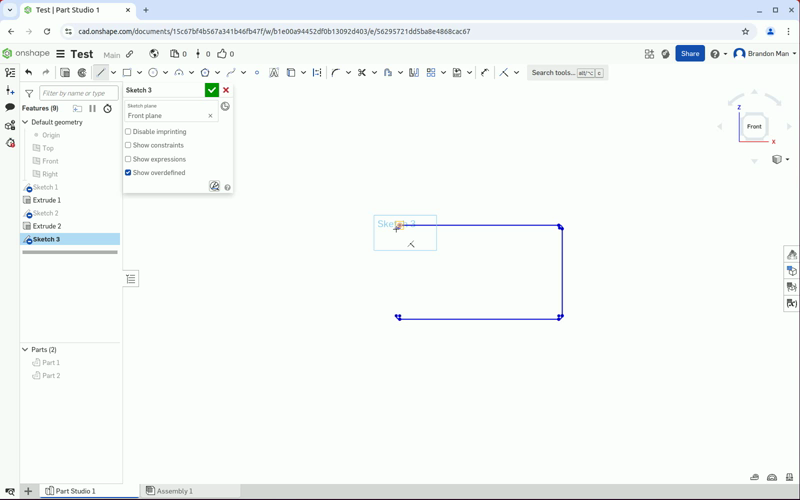
scroll(6)
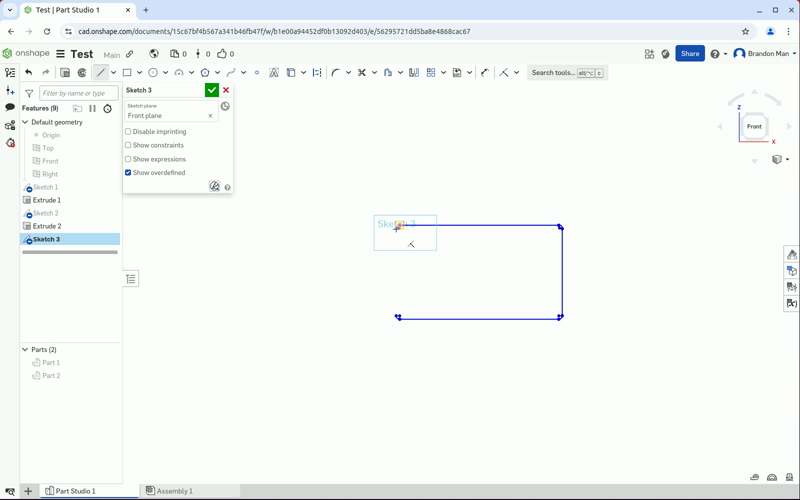
scroll(6)
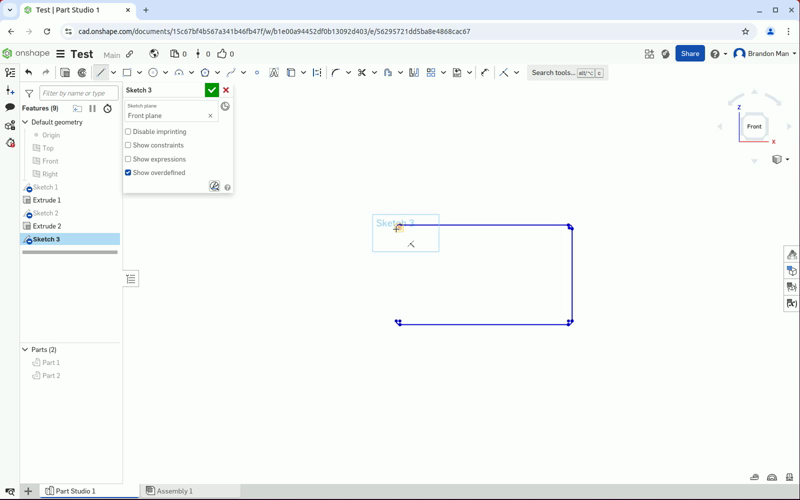
scroll(6)
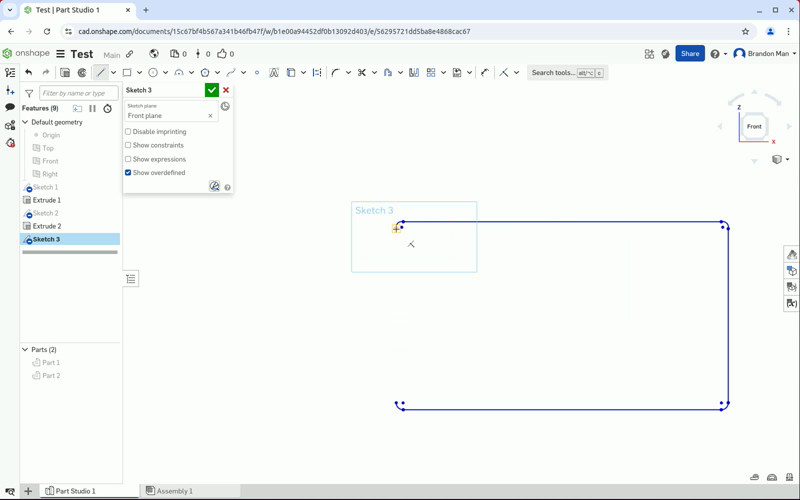
scroll(6)
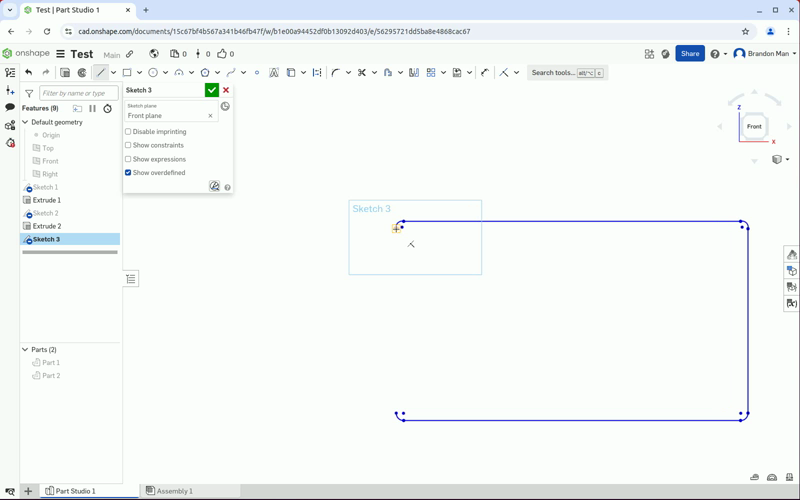
scroll(6)
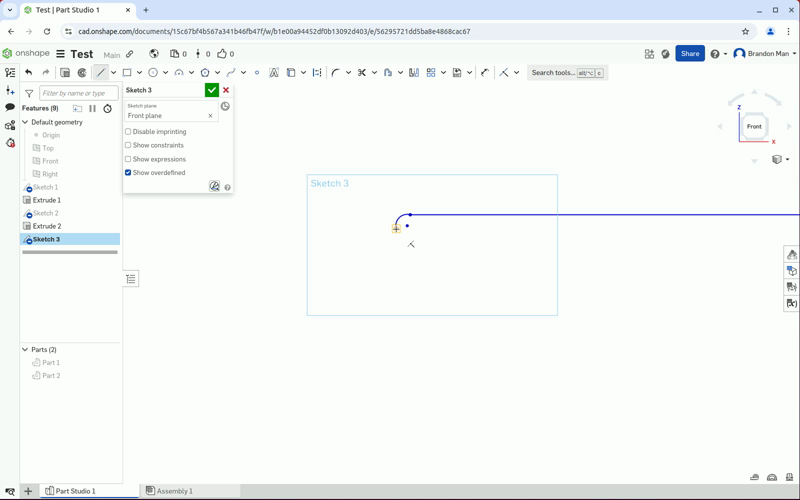
scroll(6)
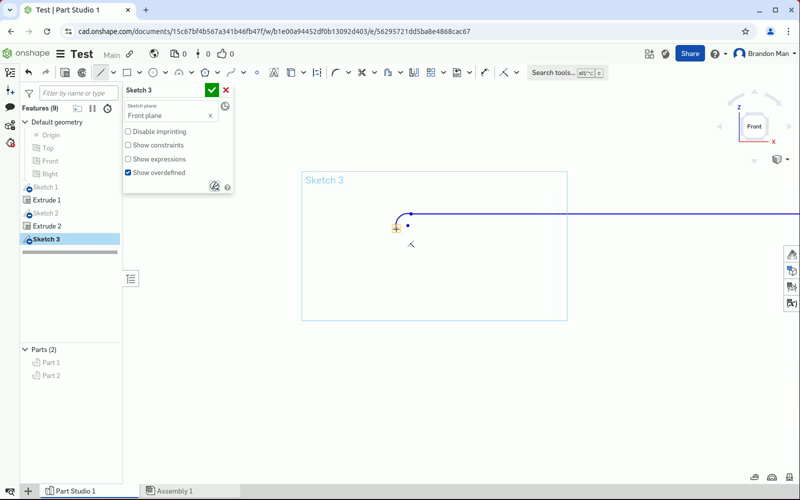
scroll(6)
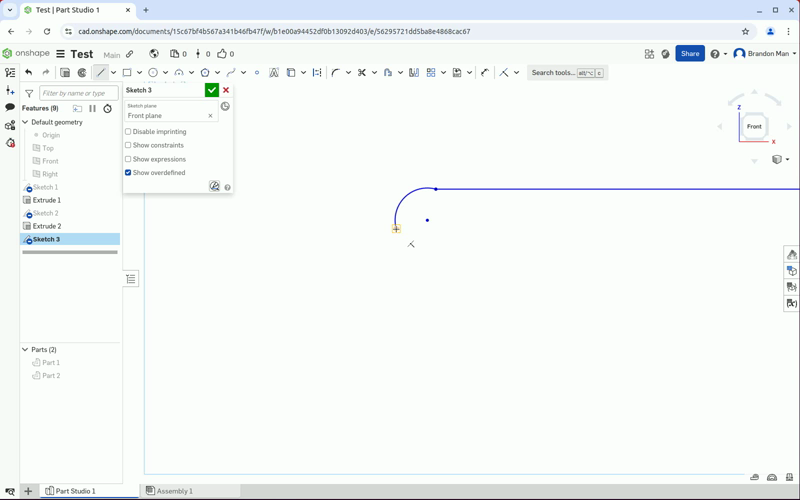
click(396, 228)
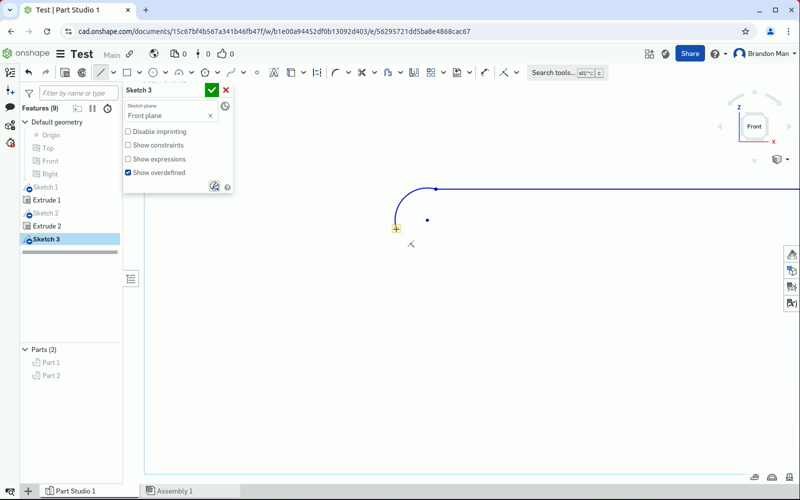
scroll(-6)
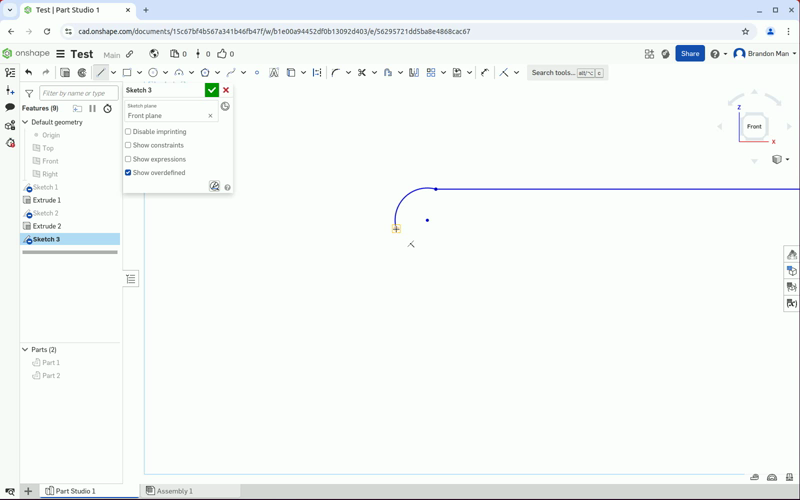
scroll(-6)
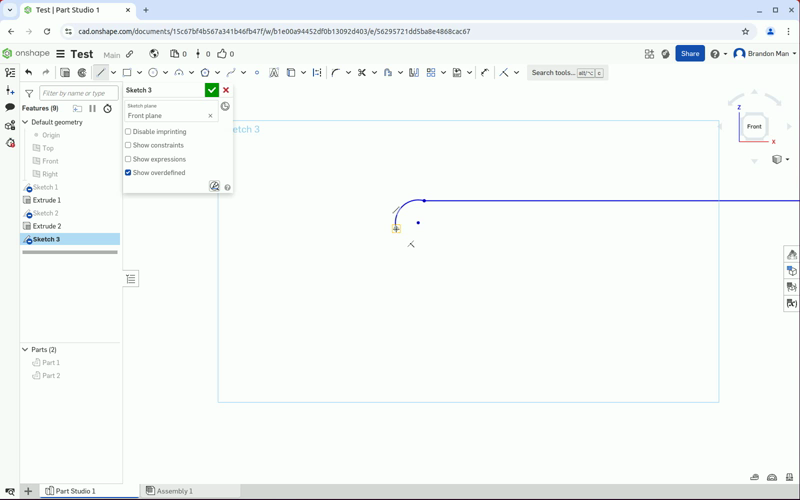
scroll(-6)
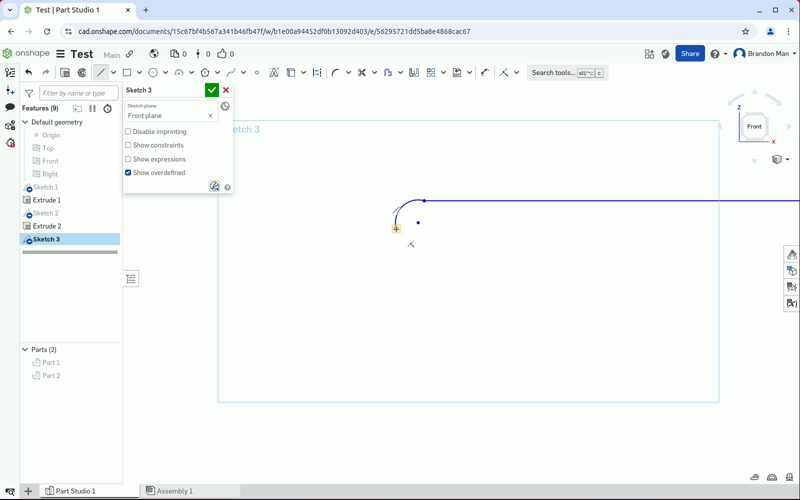
scroll(-6)
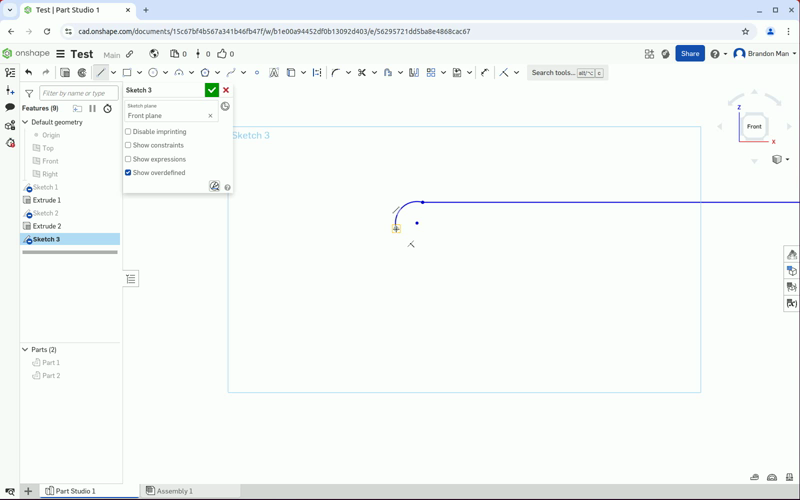
scroll(-6)
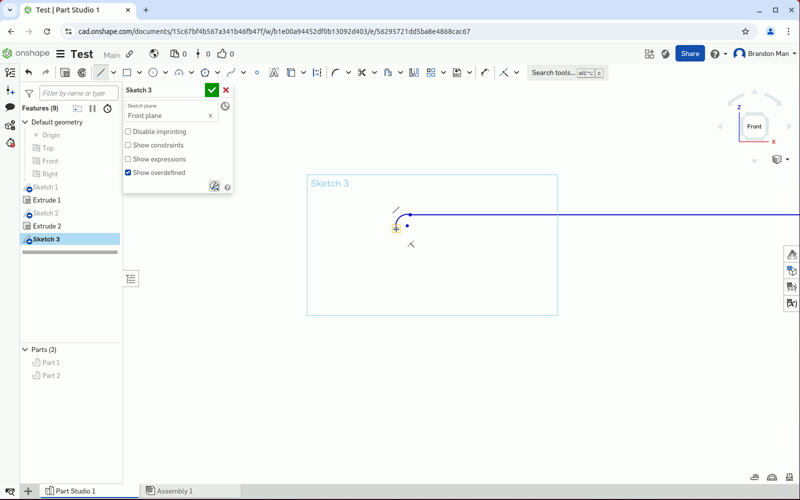
scroll(-6)
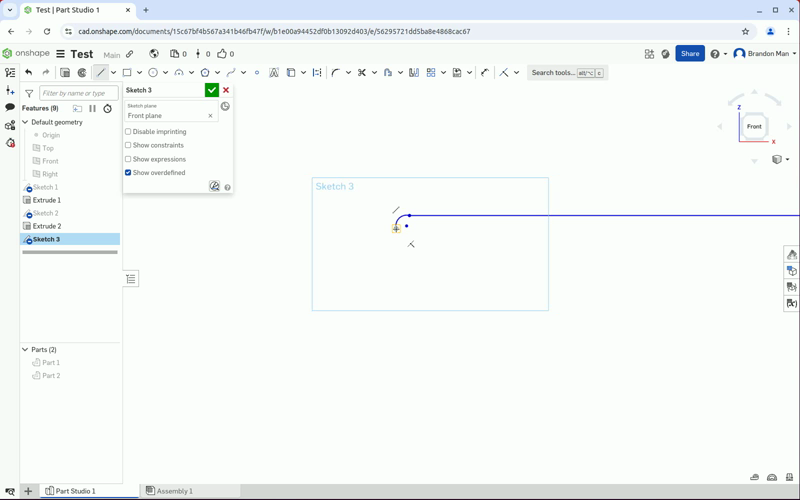
scroll(-6)
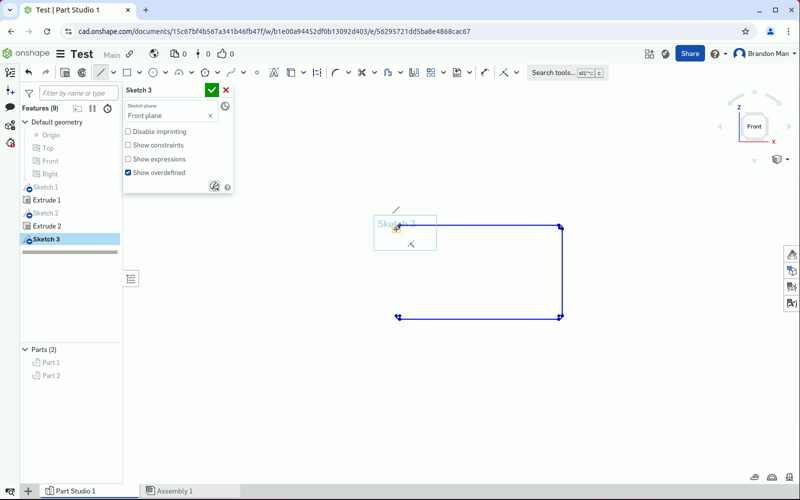
key_down(shift)
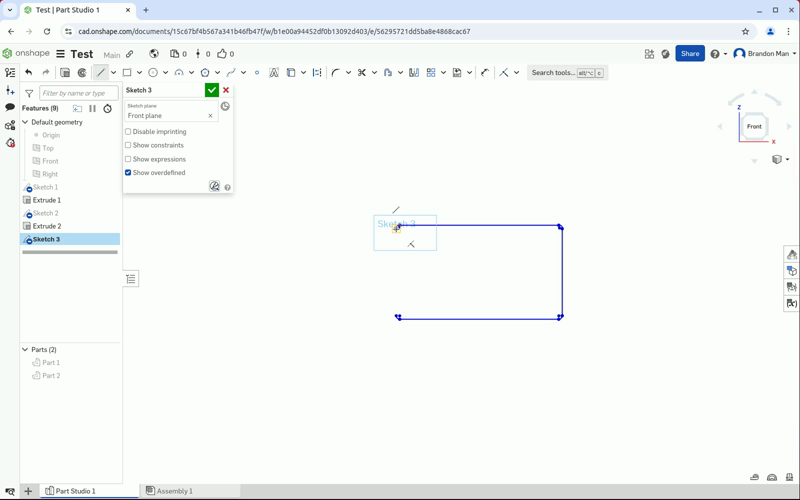
mouse_move(426, 228)
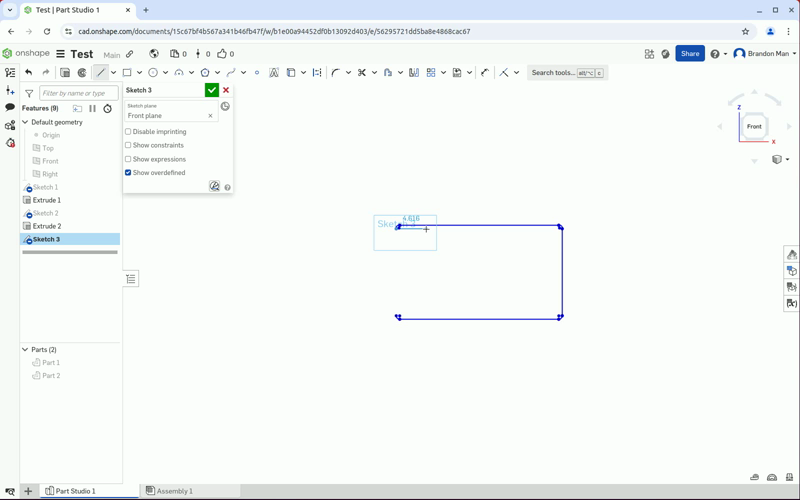
mouse_move(396, 272)
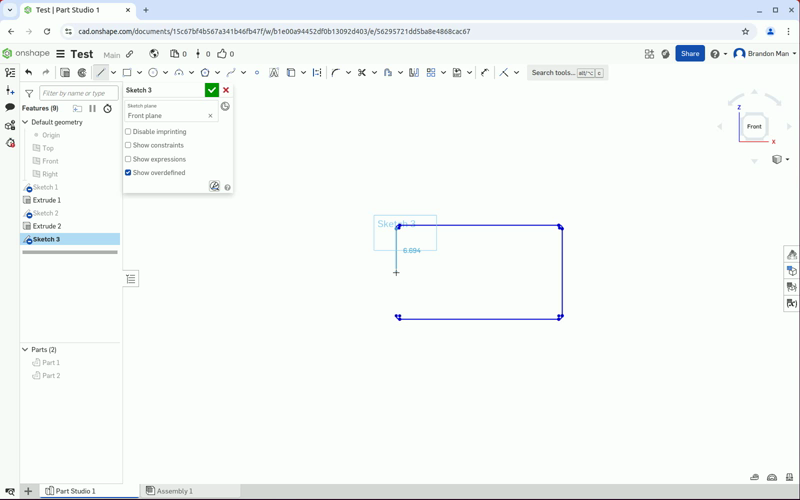
click(396, 272)
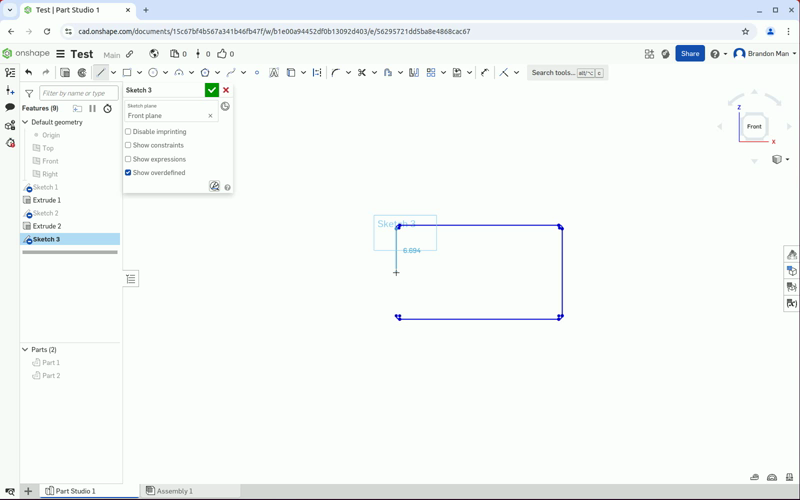
key_up(shift)
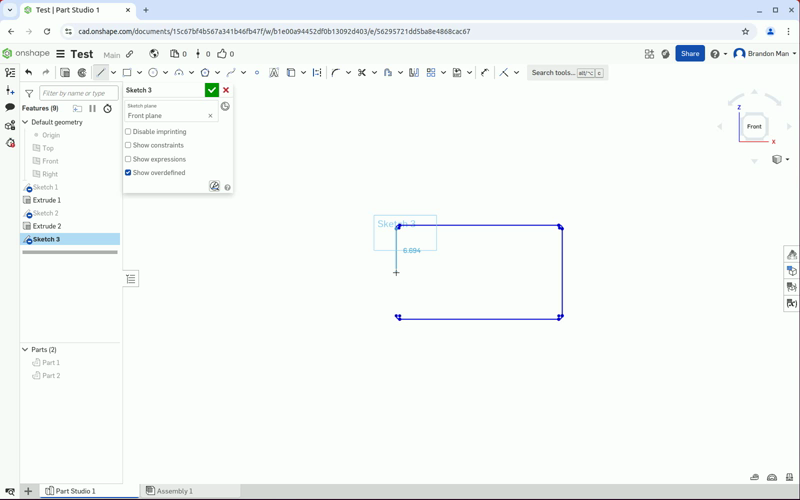
mouse_move(426, 272)
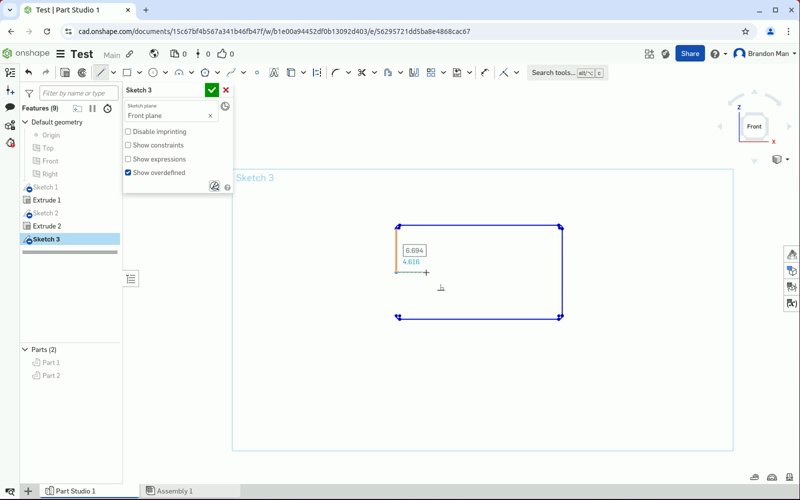
key_down(shift)
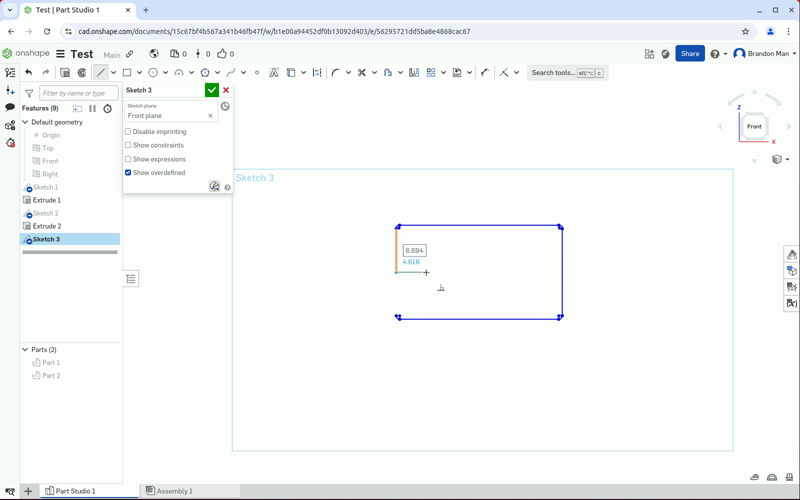
mouse_move(396, 315)
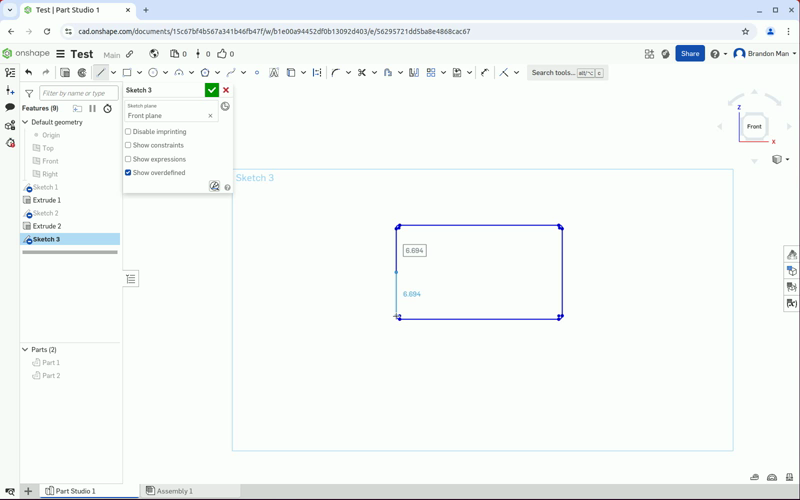
scroll(6)
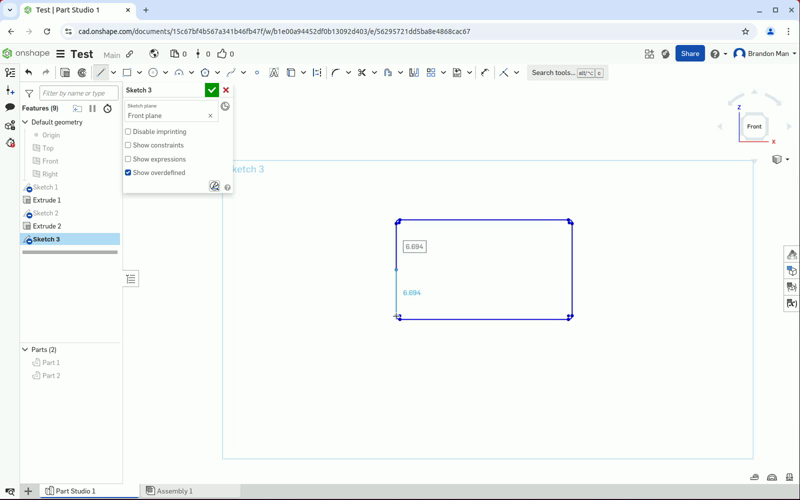
scroll(6)
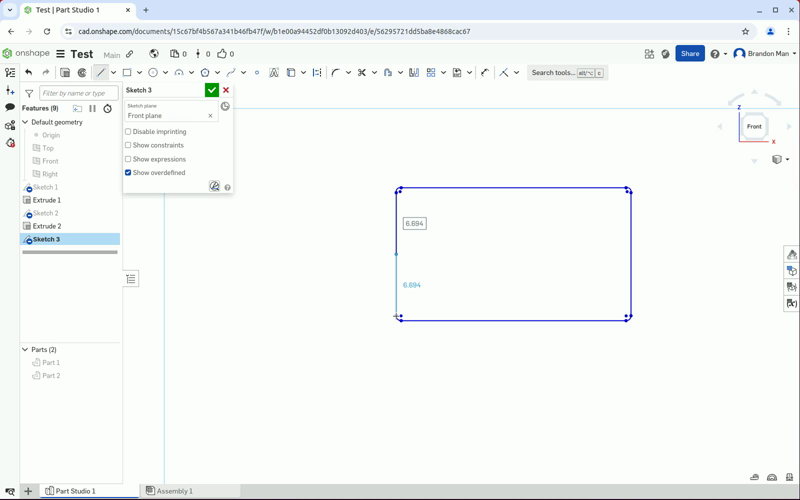
scroll(6)
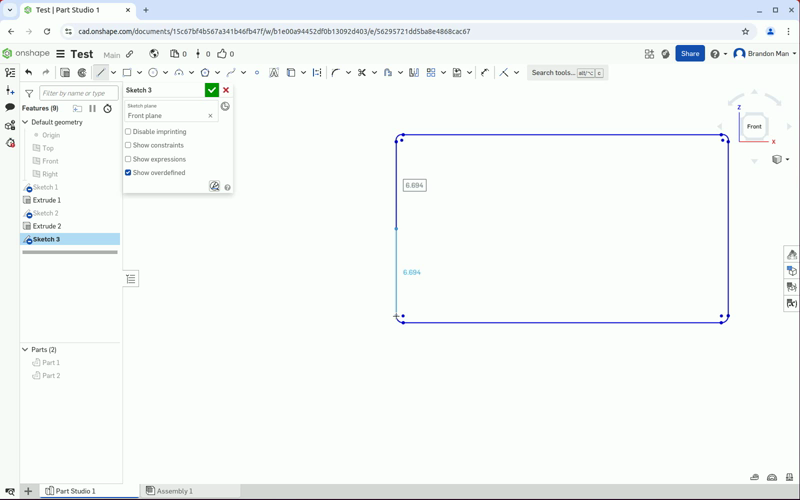
scroll(6)
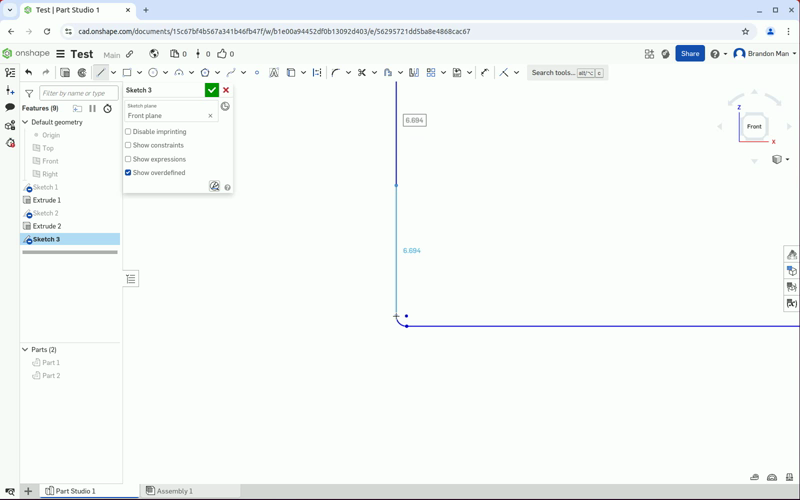
scroll(6)
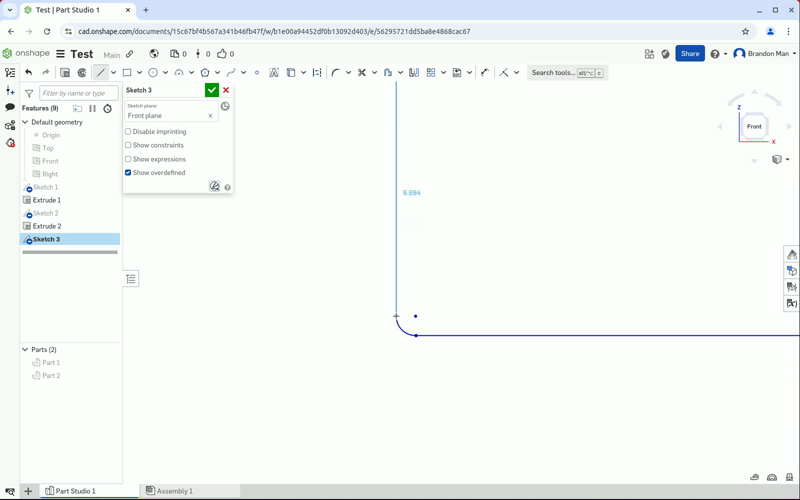
scroll(6)
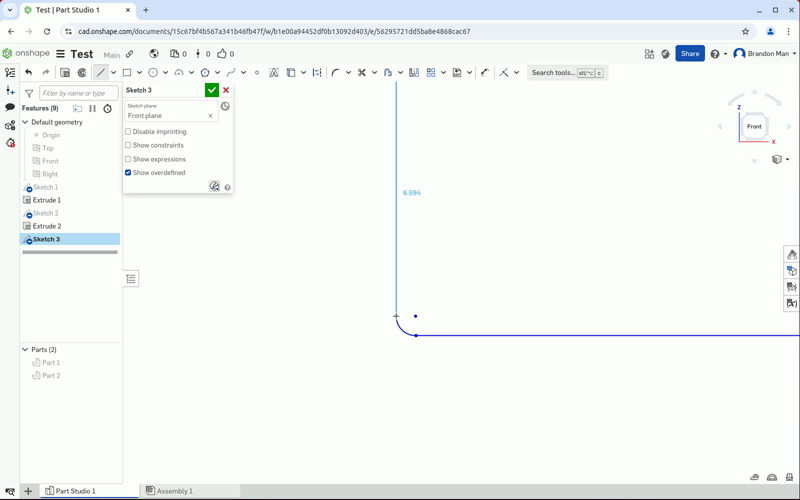
scroll(6)
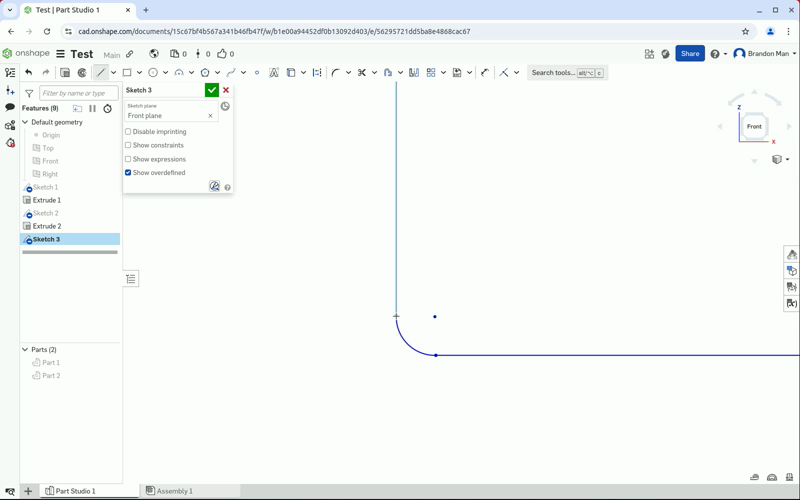
key_up(shift)
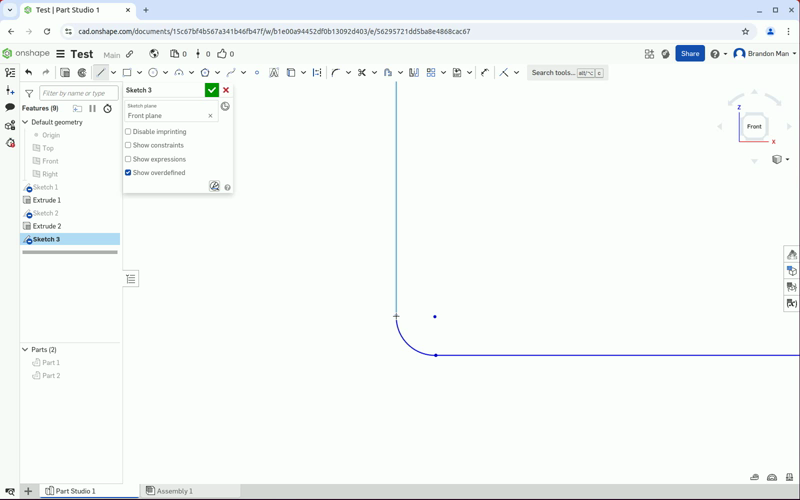
click(396, 315)
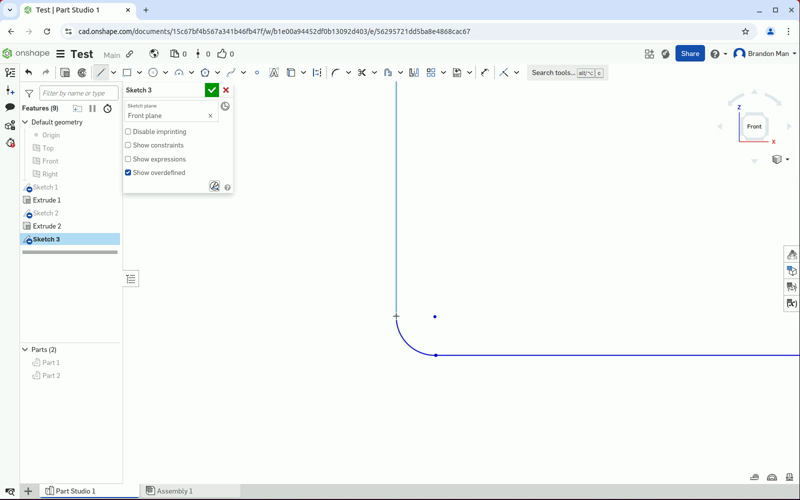
scroll(-6)
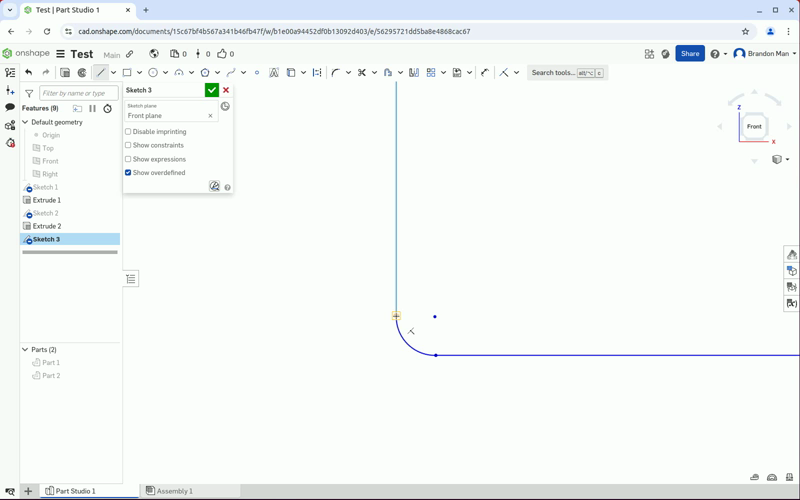
scroll(-6)
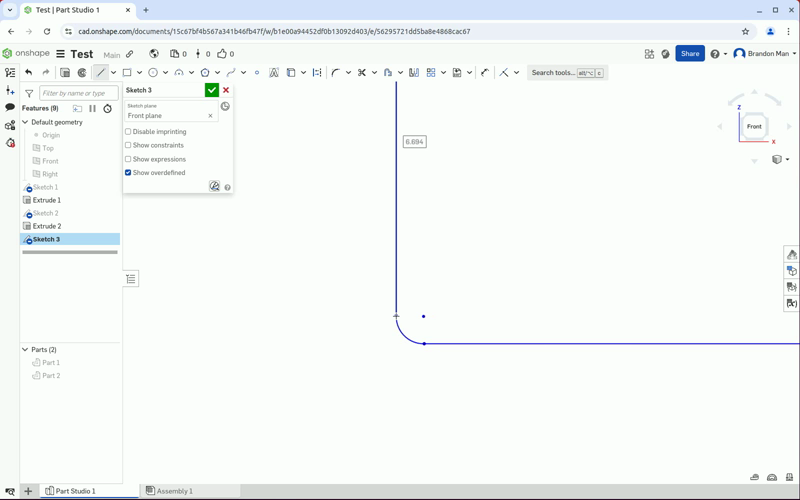
scroll(-6)
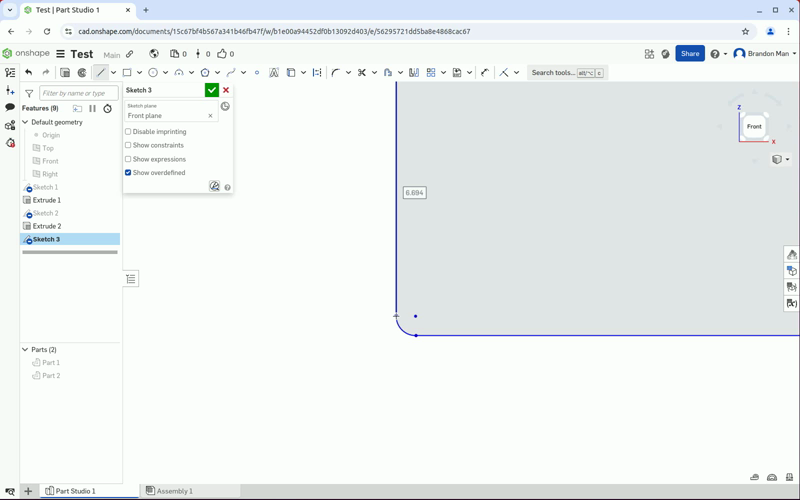
scroll(-6)
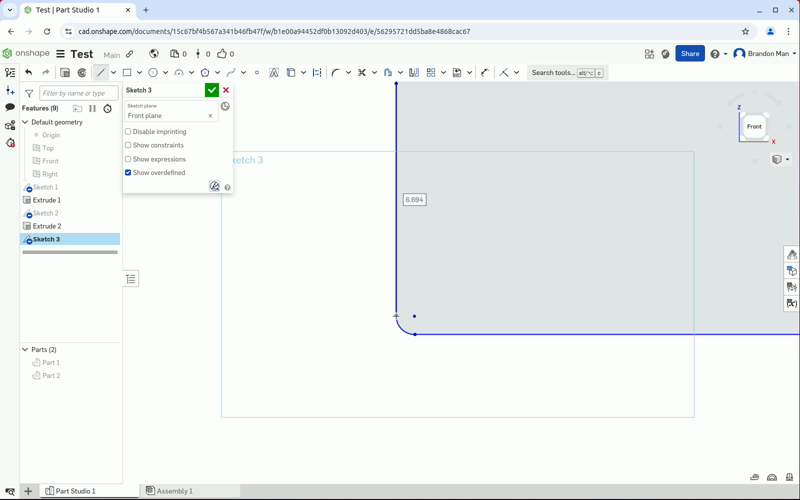
scroll(-6)
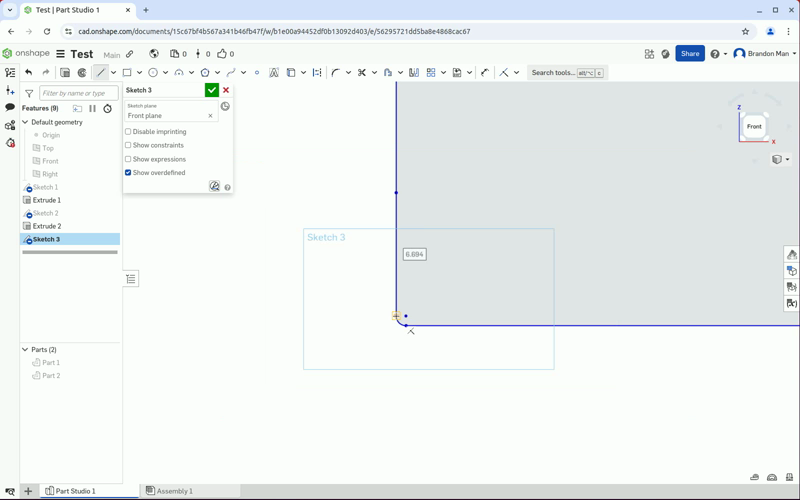
scroll(-6)
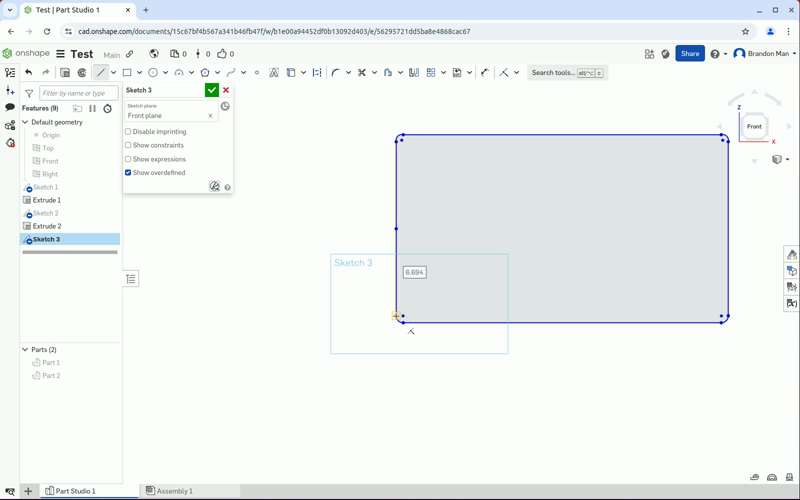
scroll(-6)
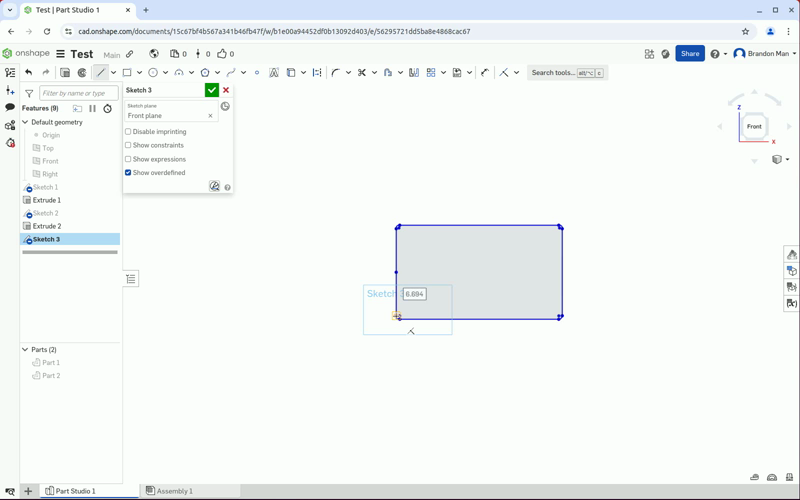
key(esc)
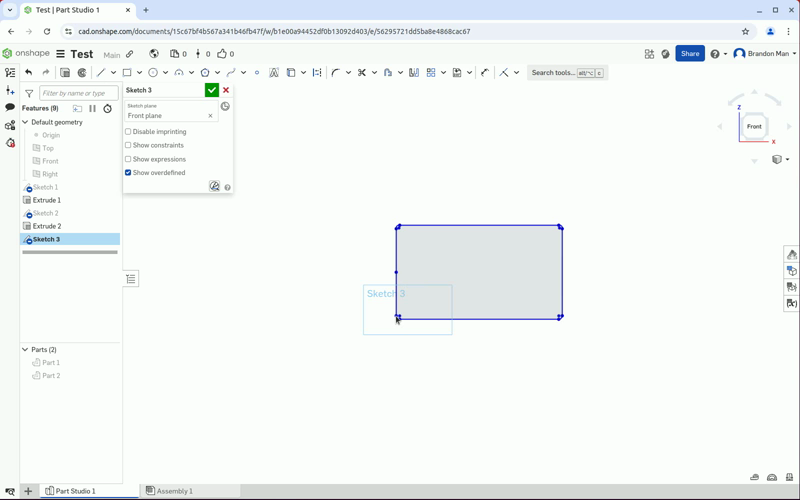
key(c)
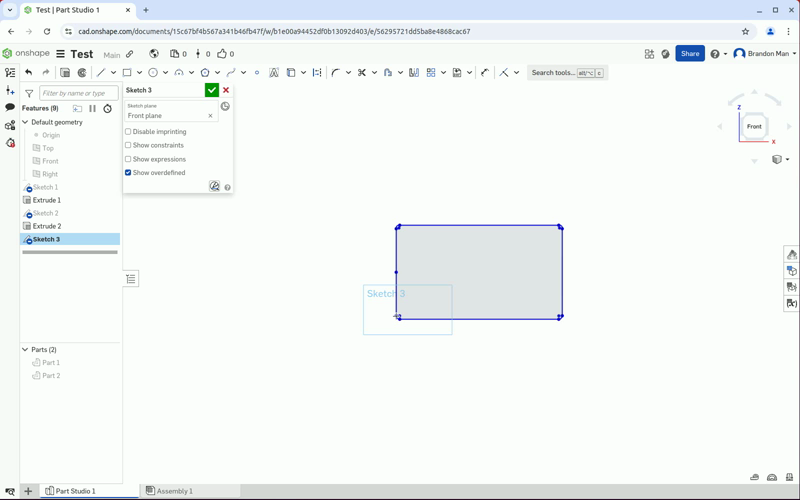
key_down(shift)
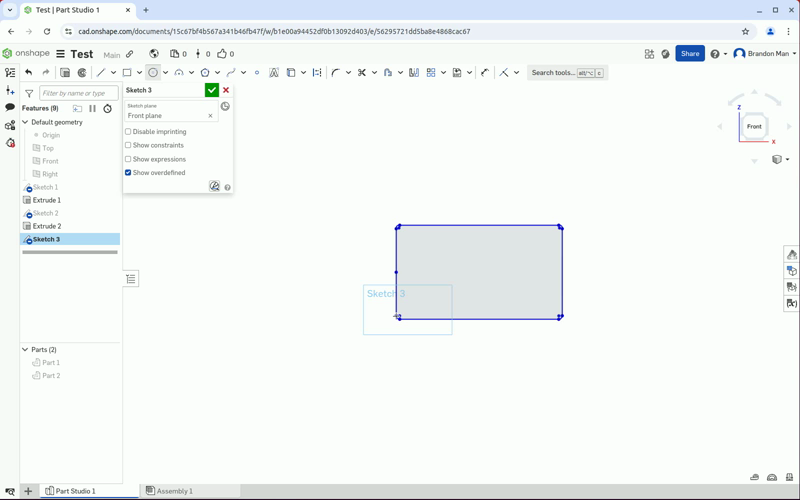
mouse_move(439, 275)
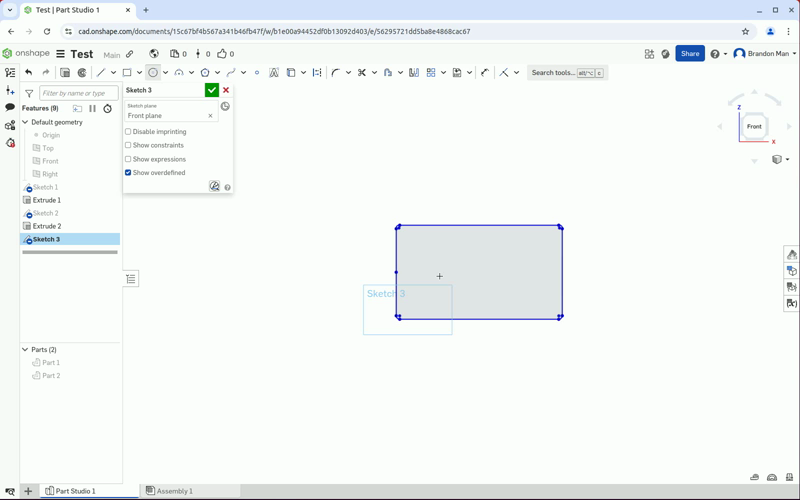
click(439, 275)
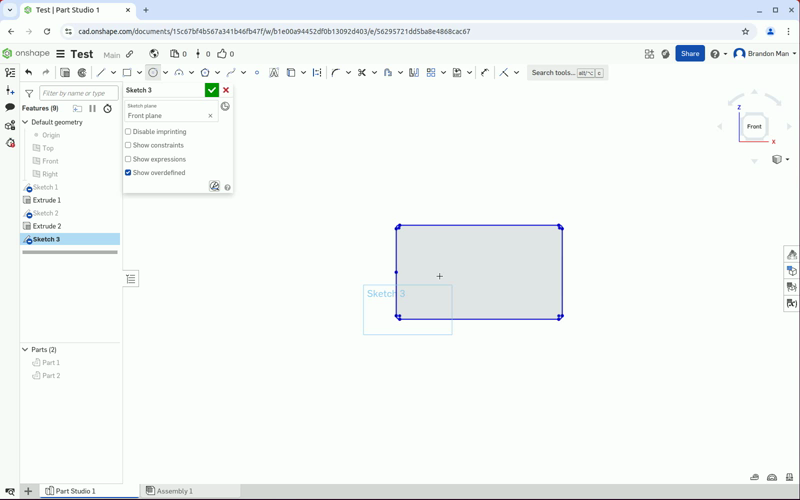
key_up(shift)
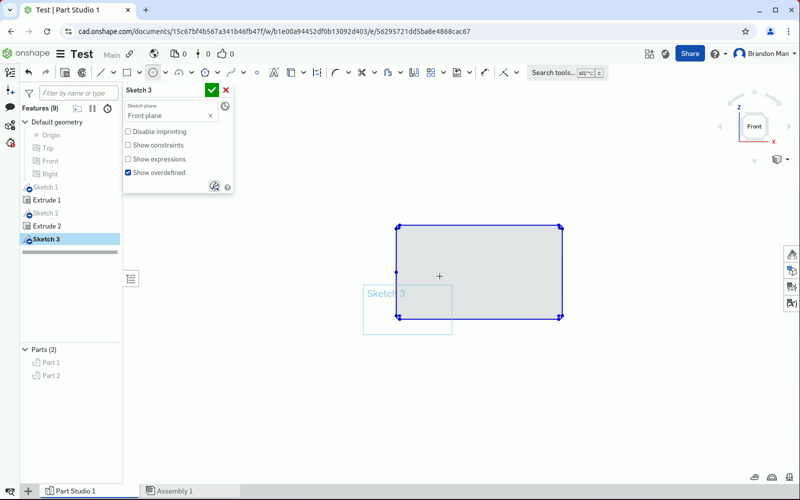
mouse_move(473, 275)
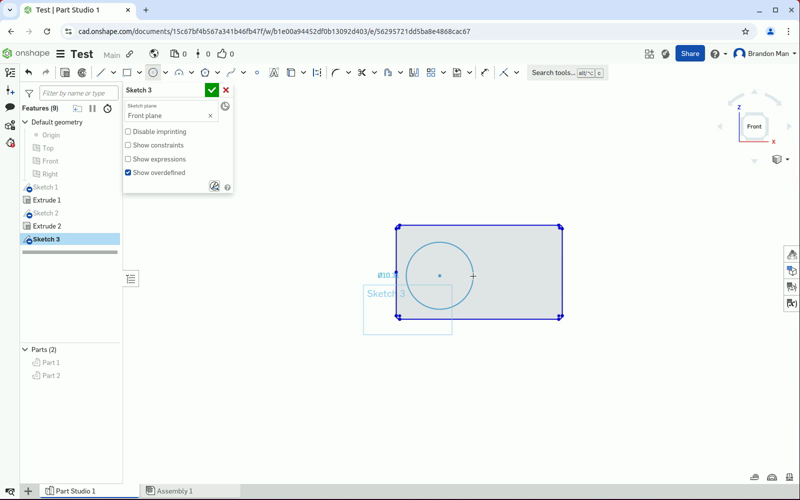
click(473, 275)
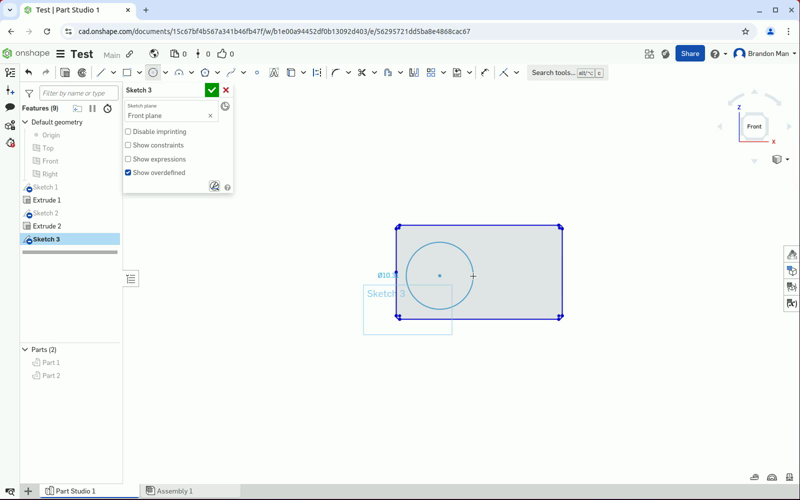
key(esc)
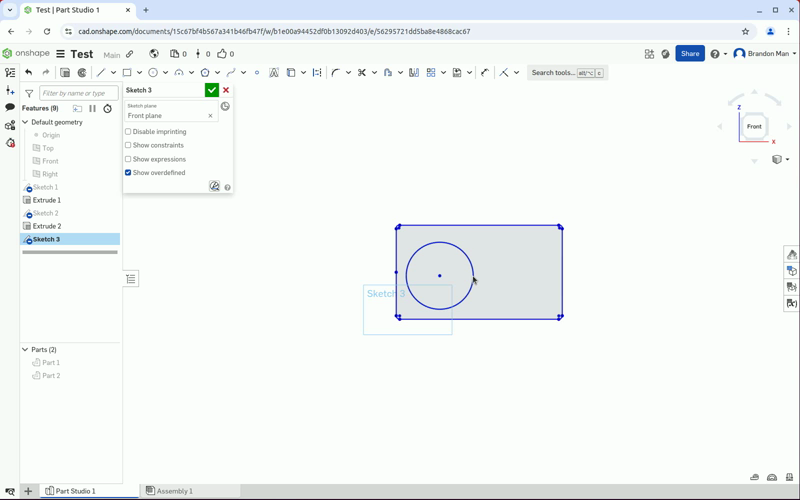
key(c)
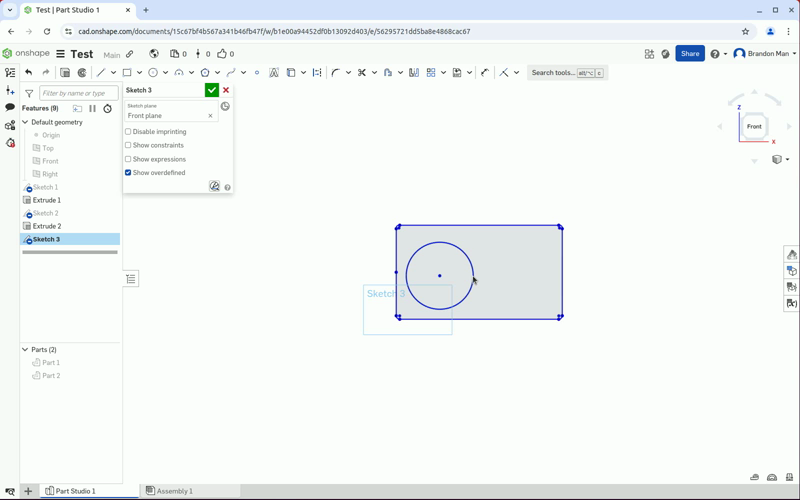
key_down(shift)
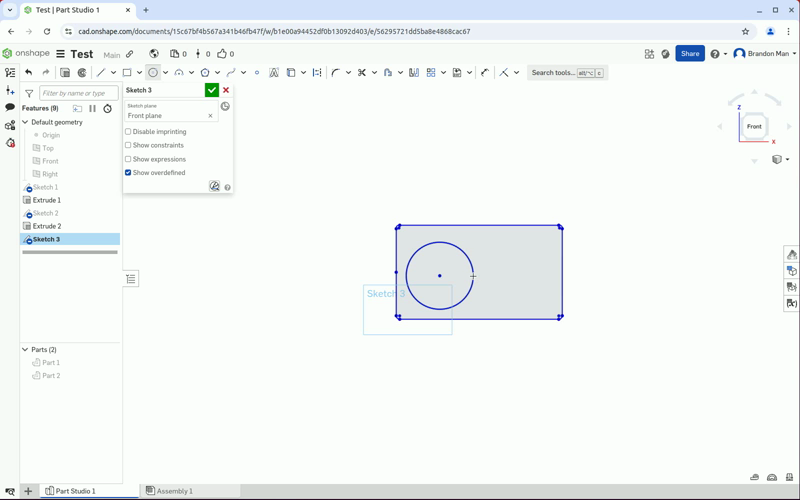
mouse_move(541, 282)
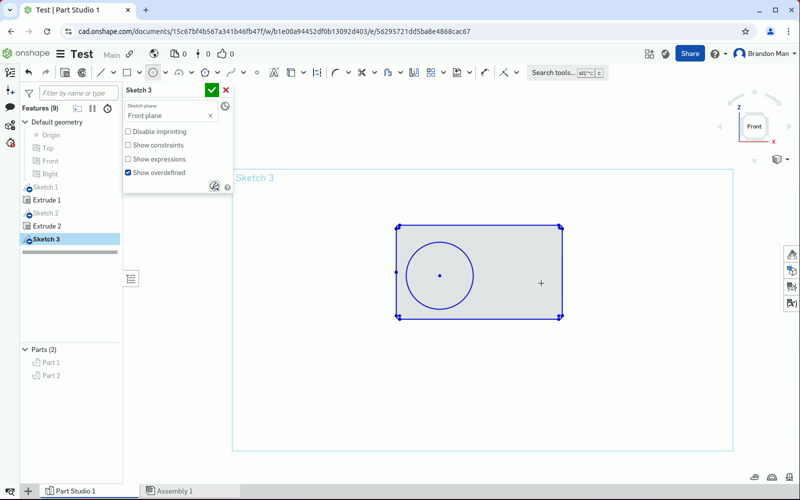
click(541, 282)
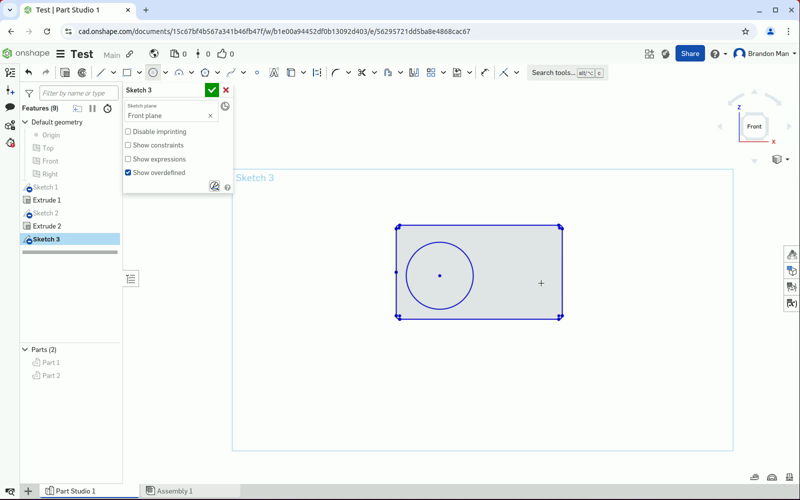
key_up(shift)
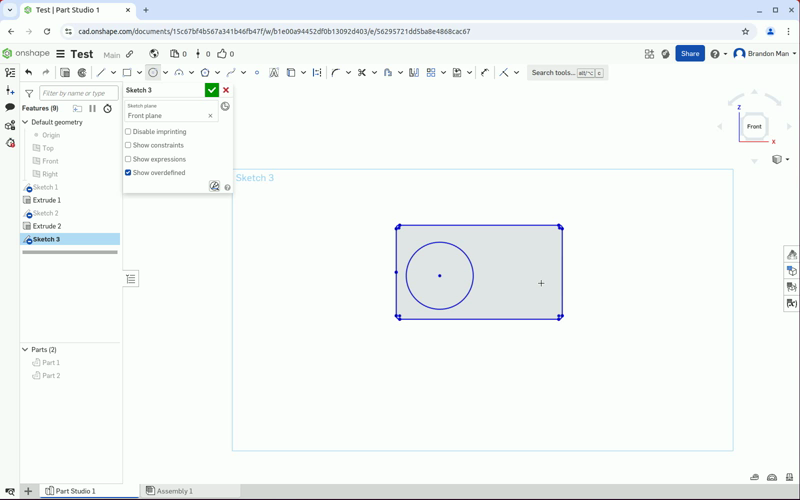
mouse_move(546, 282)
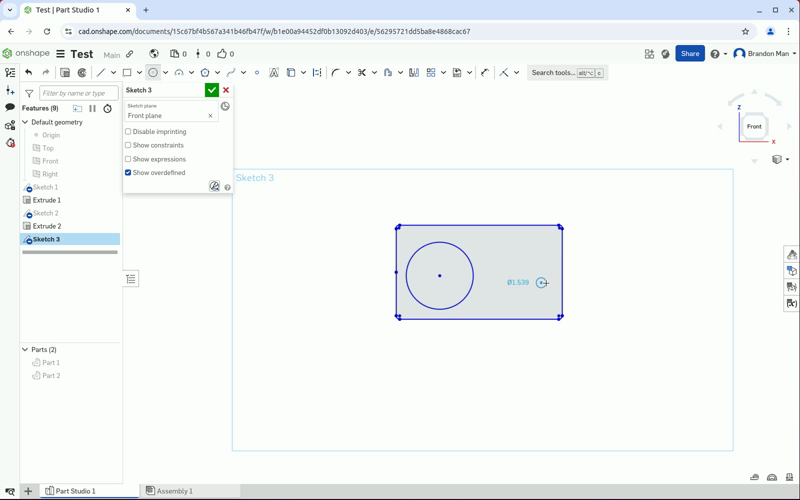
click(546, 282)
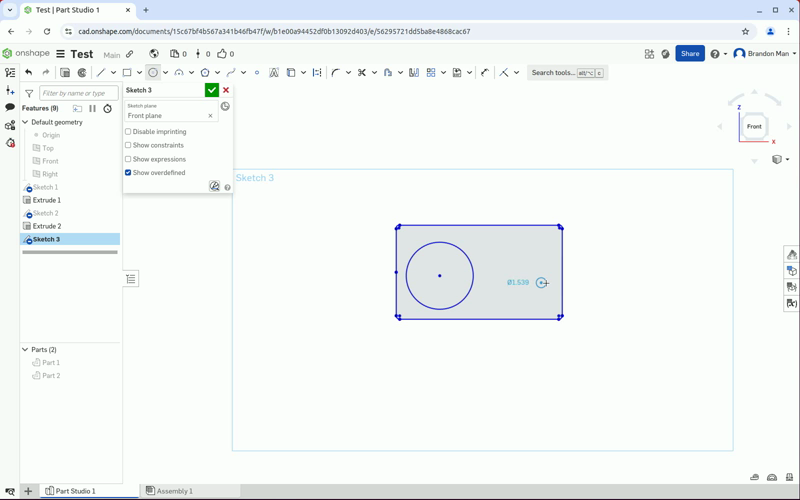
key(esc)
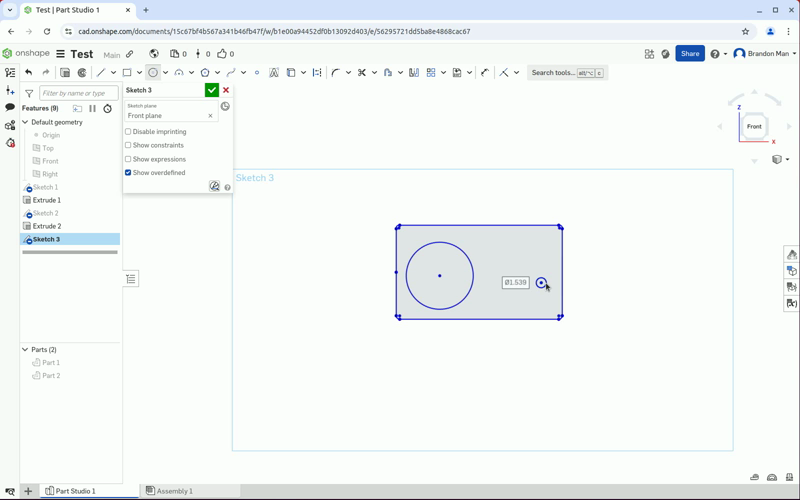
key(c)
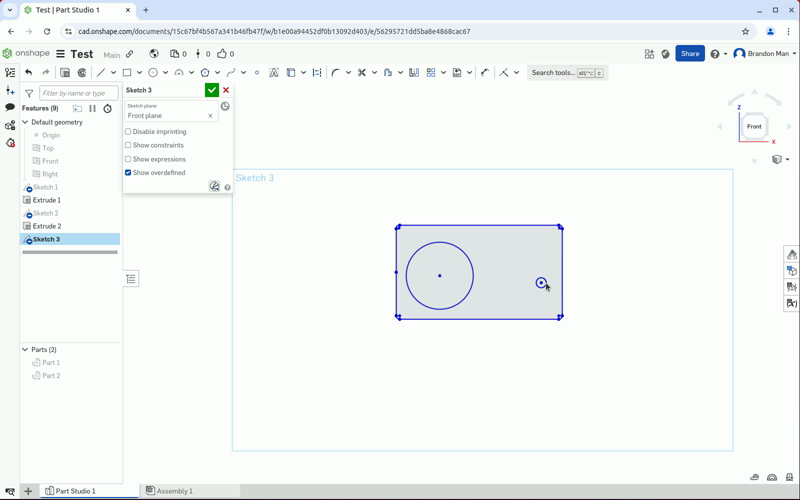
key_down(shift)
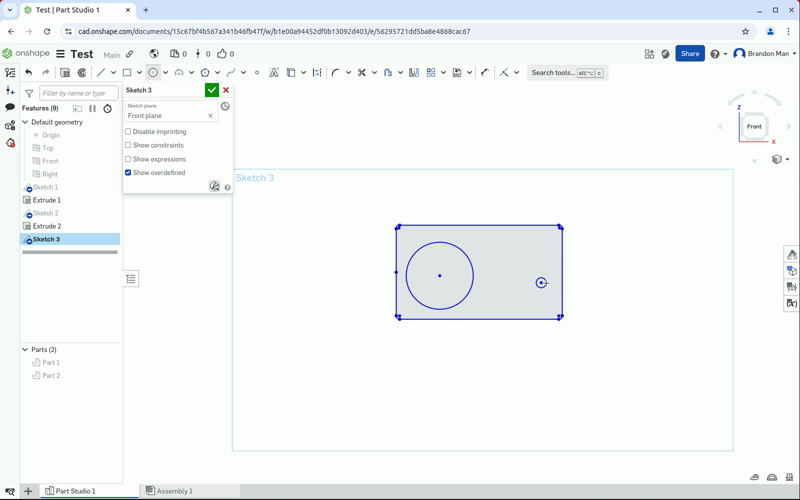
mouse_move(543, 259)
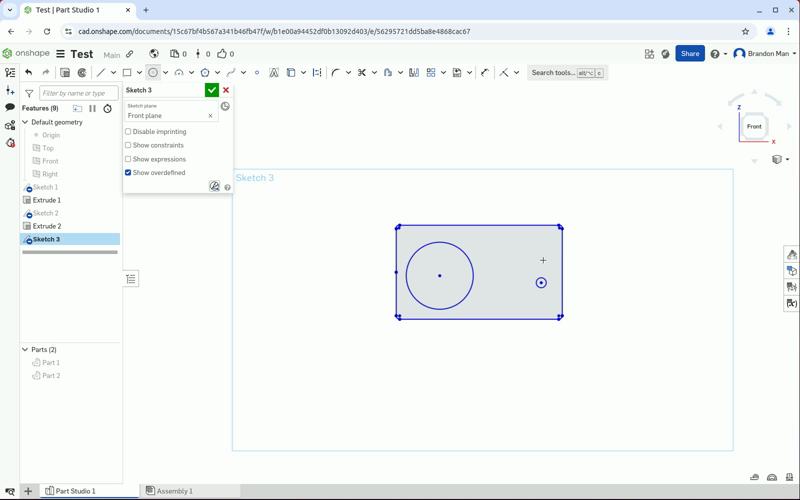
click(543, 259)
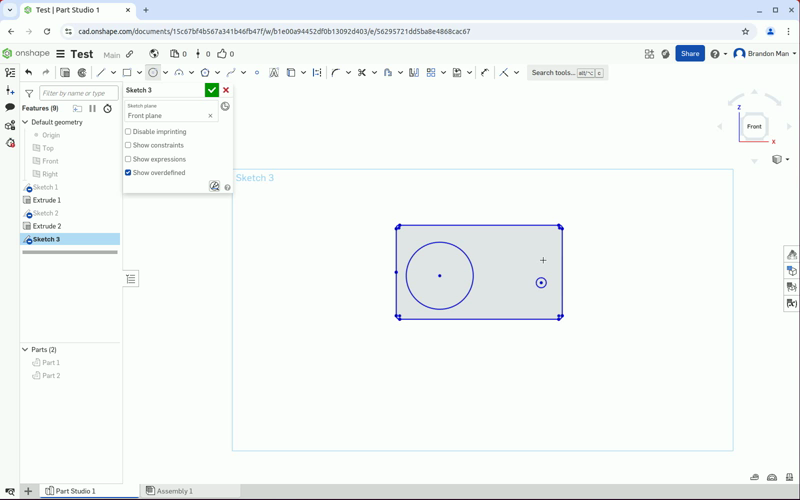
key_up(shift)
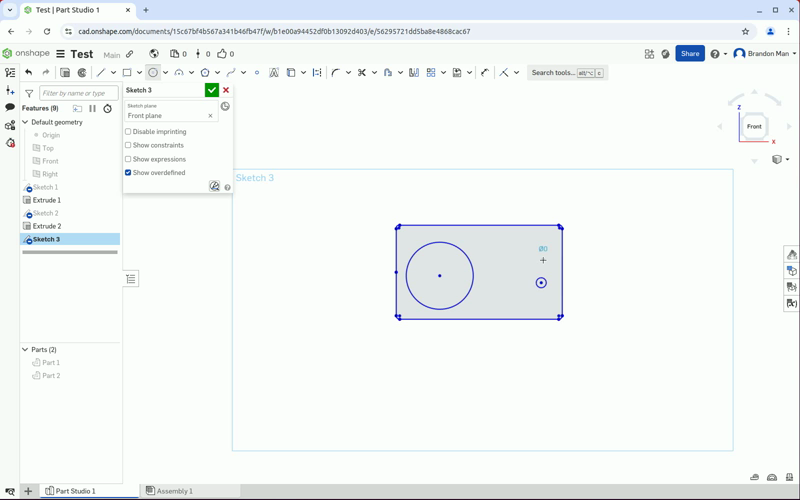
mouse_move(548, 259)
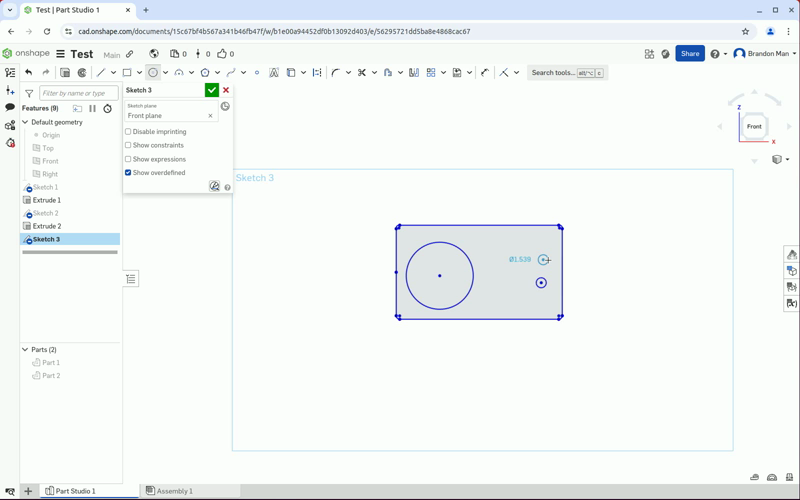
click(548, 259)
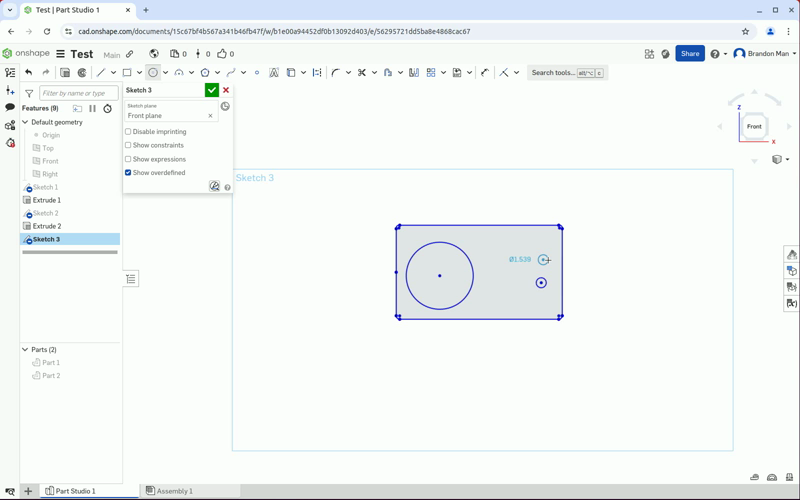
key(esc)
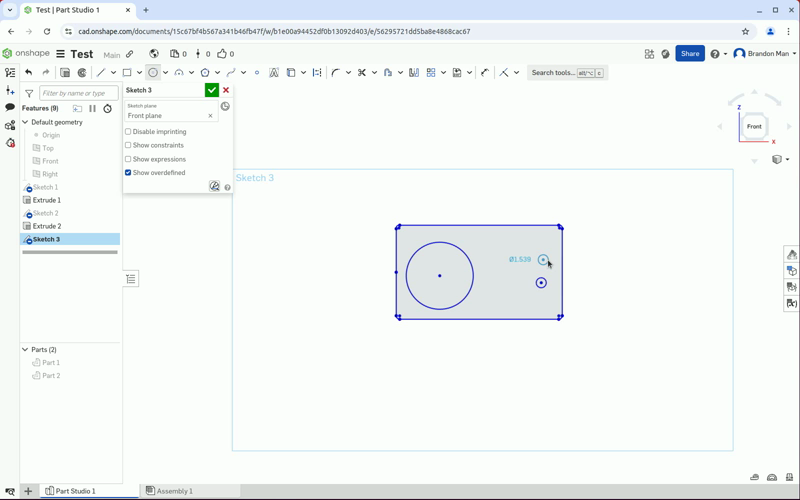
mouse_move(518, 282)
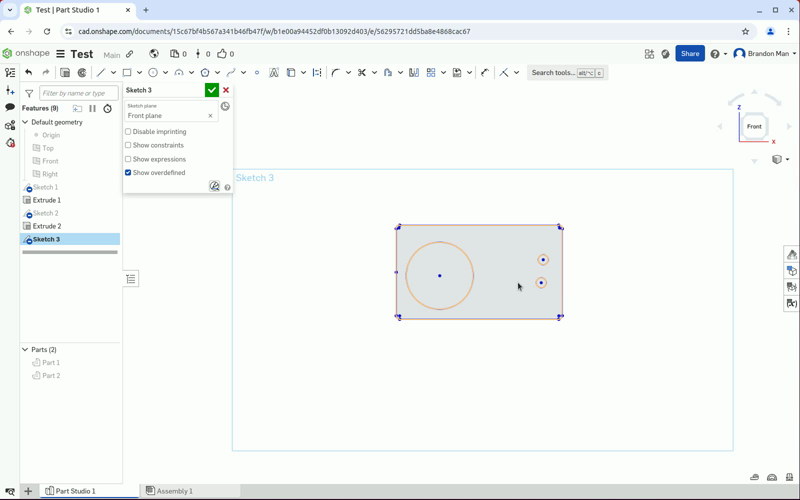
click(518, 282)
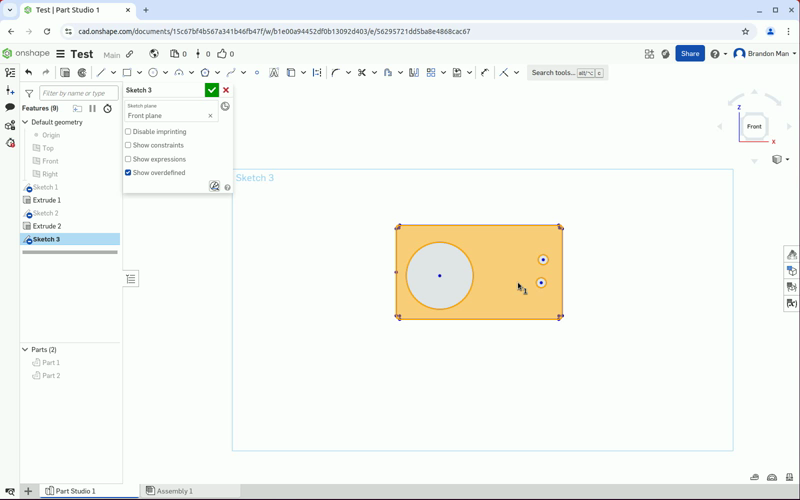
mouse_move(73, 352)
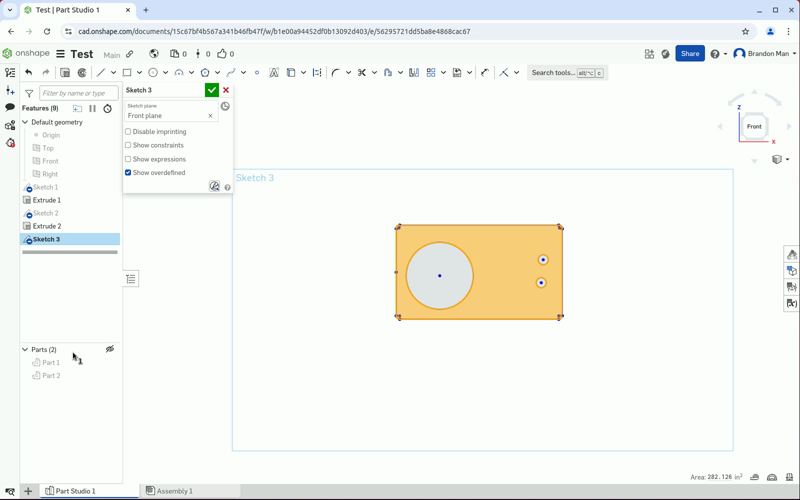
key(shift+y)
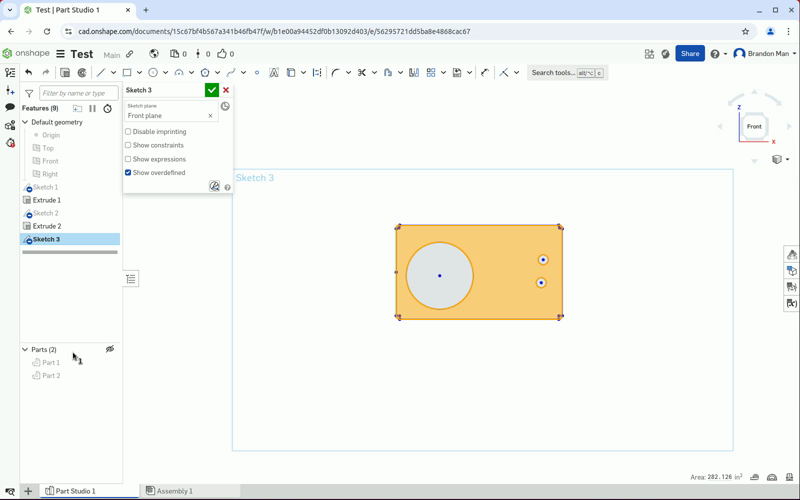
key(shift+e)
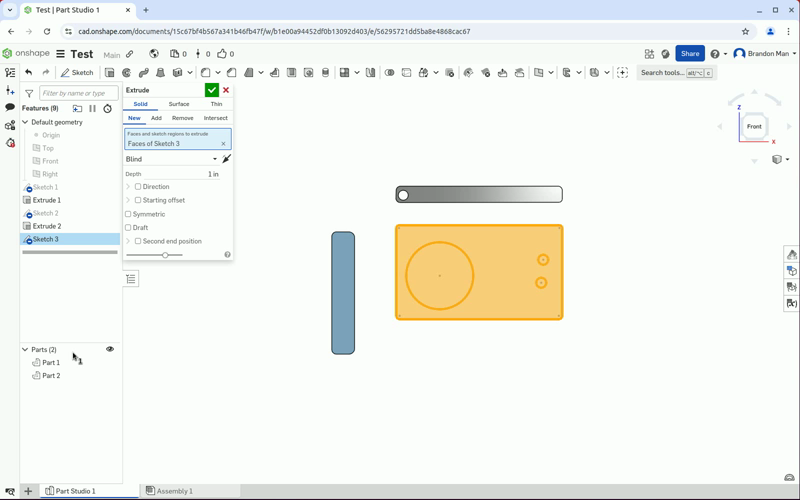
mouse_move(143, 106)
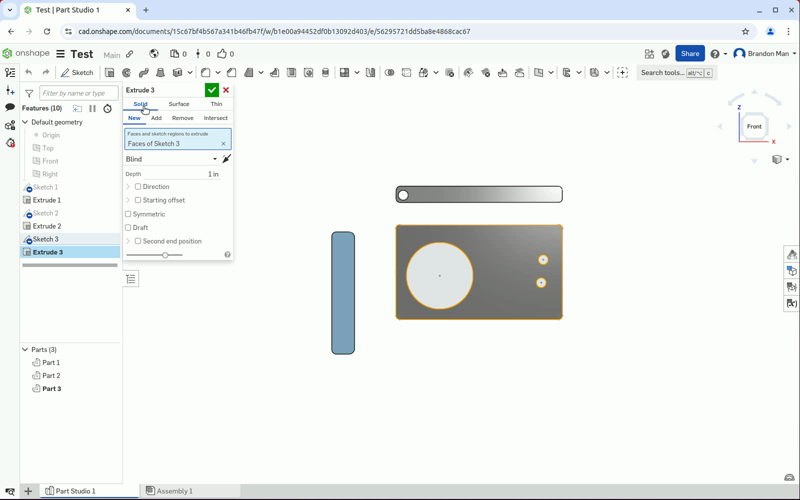
click(143, 106)
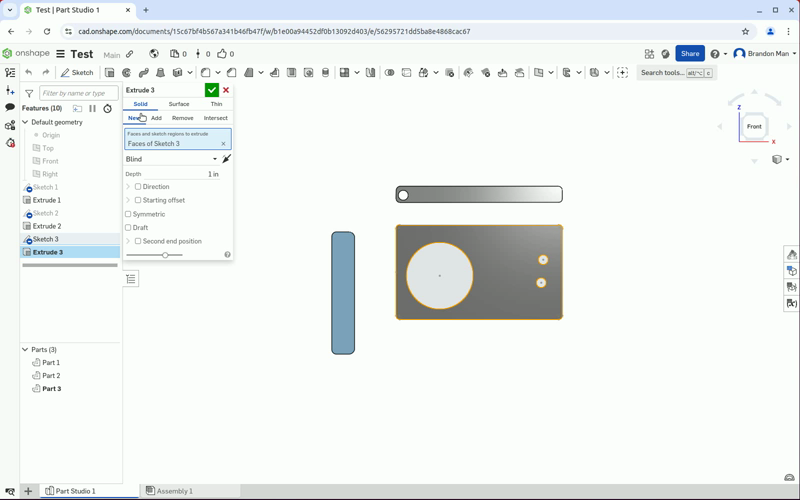
mouse_move(137, 120)
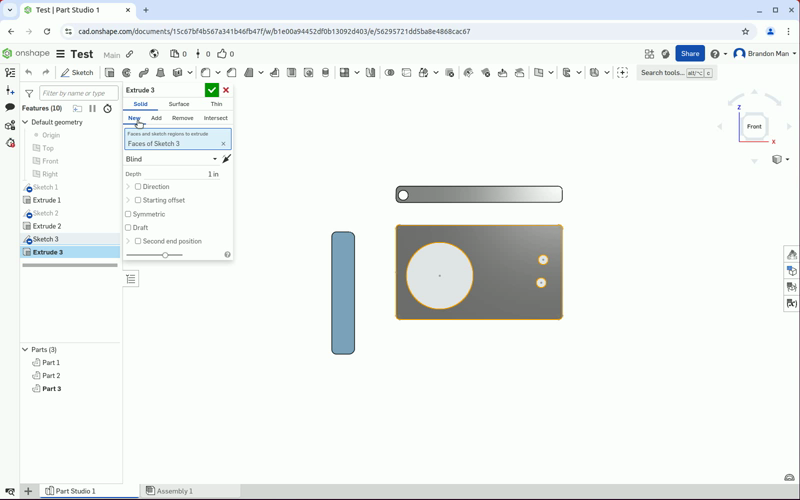
click(137, 120)
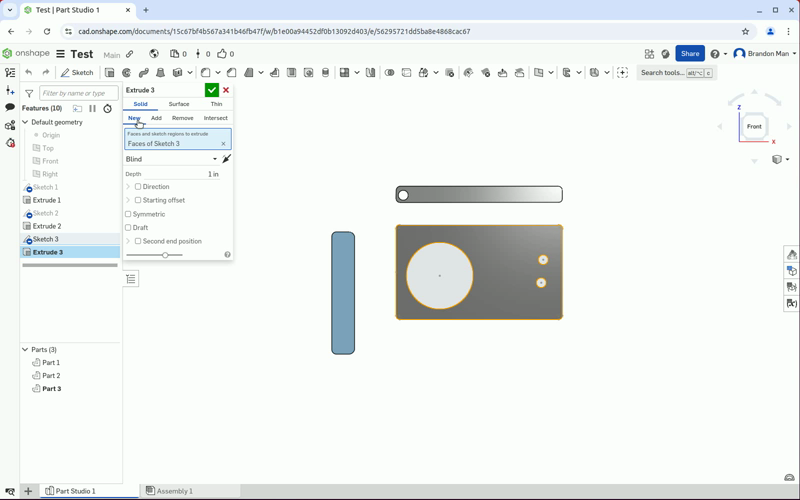
key(tab, 4)
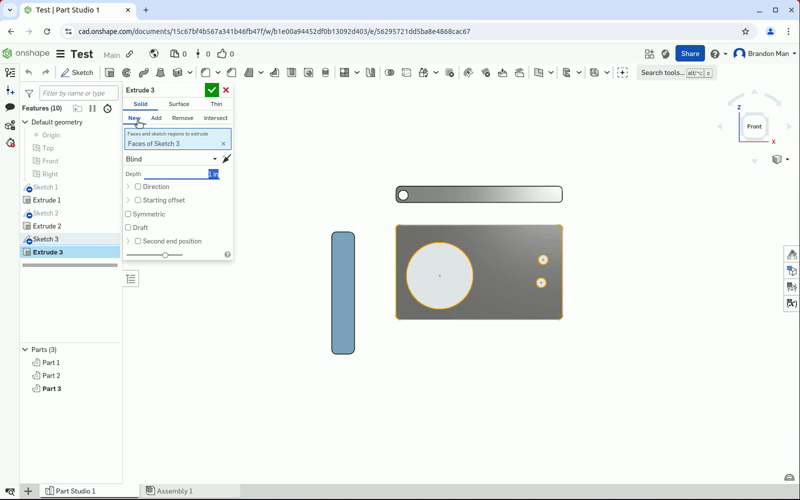
text(3.37)
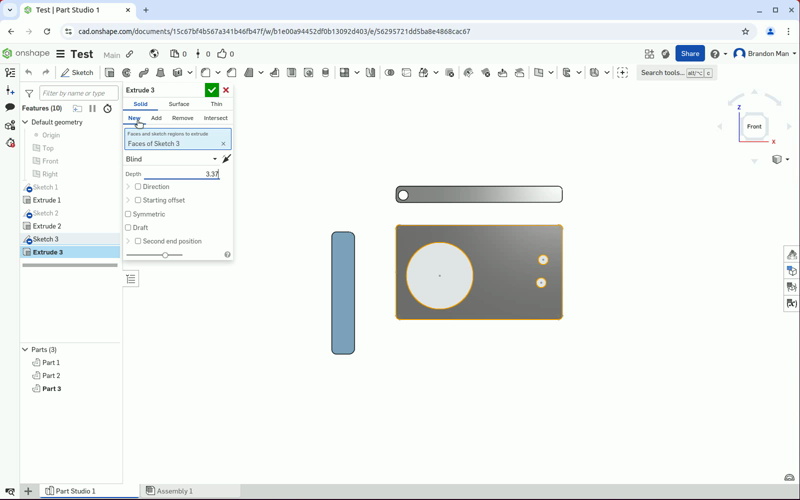
key(enter)
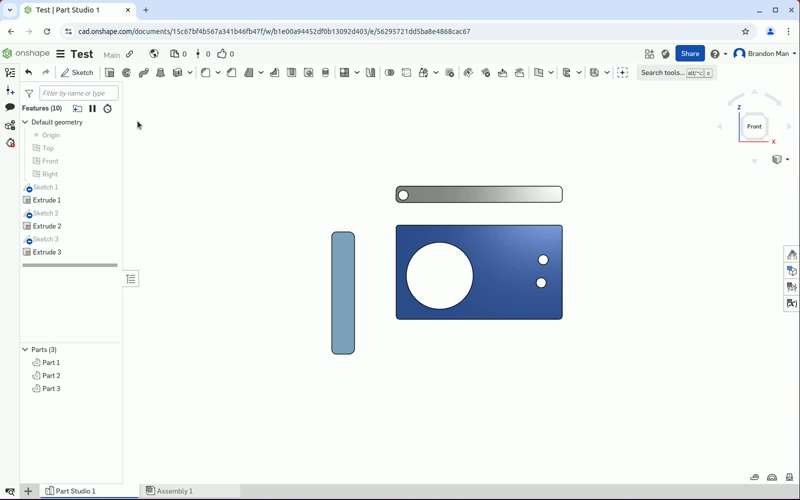
key(shift+h)
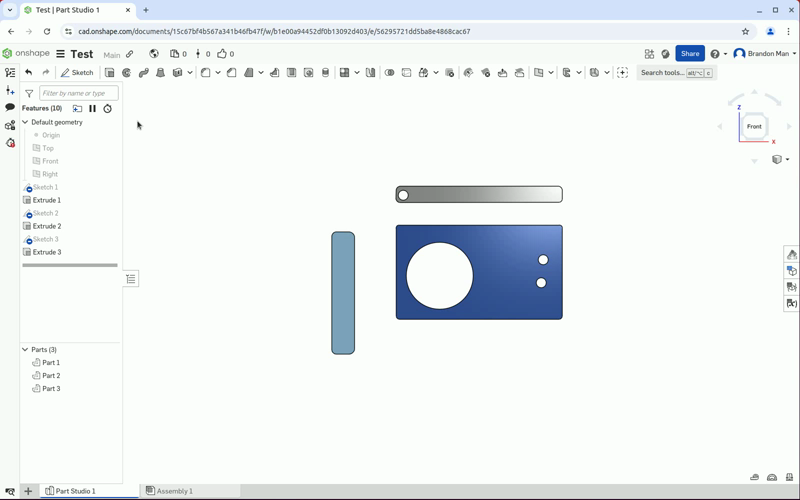
key(shift+h)
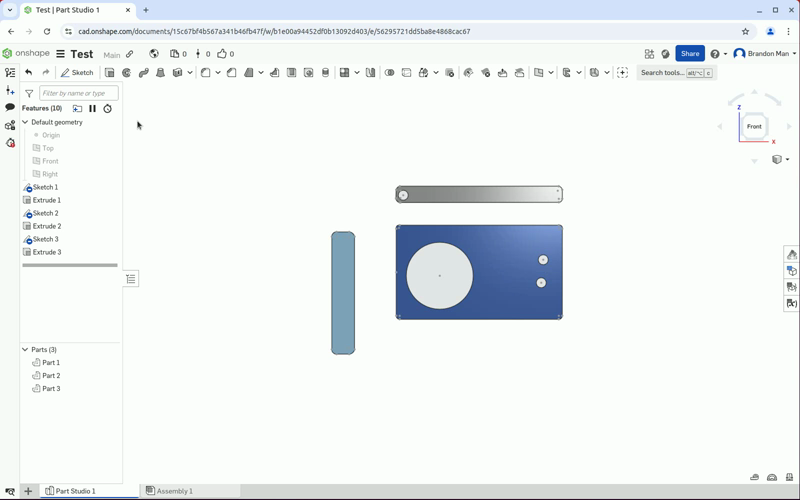
key(shift+7)
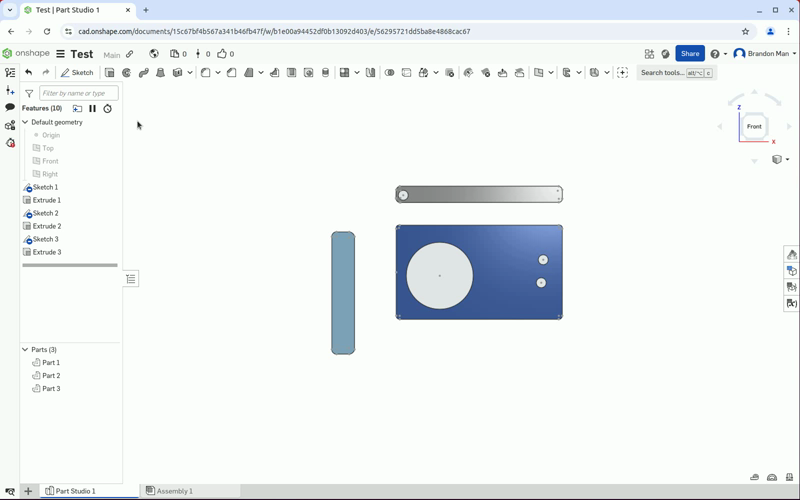
key(left, 2)
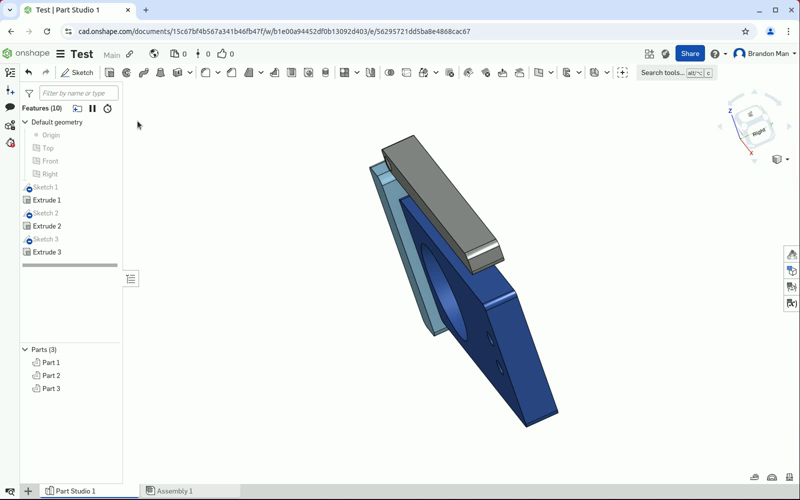
key(down, 2)
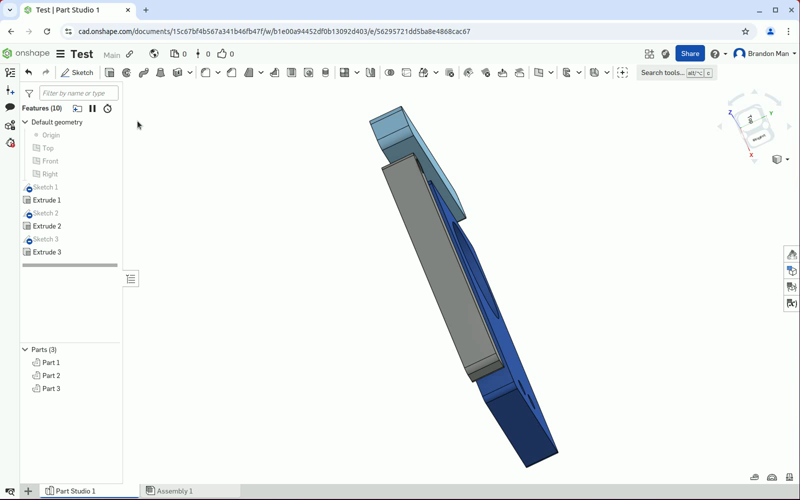
key(up, 2)
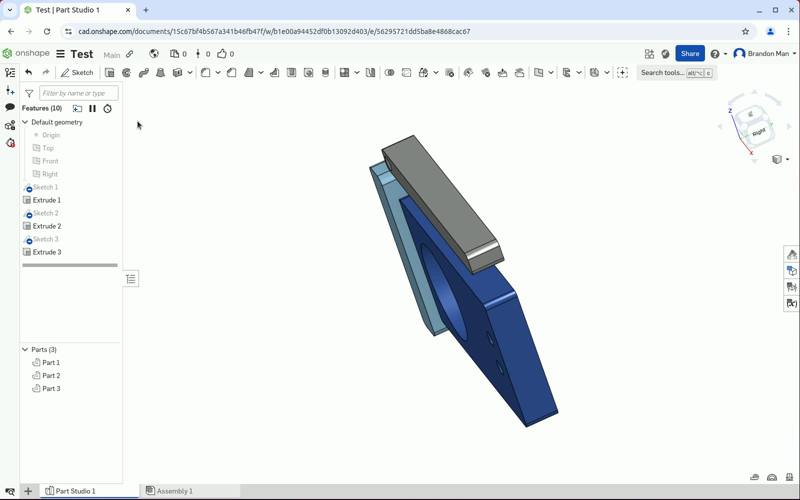
key(right, 2)
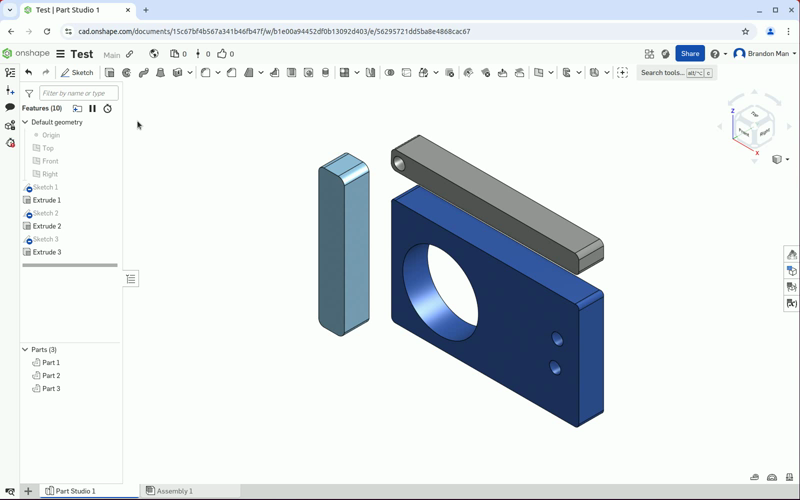
mouse_move(73, 189)
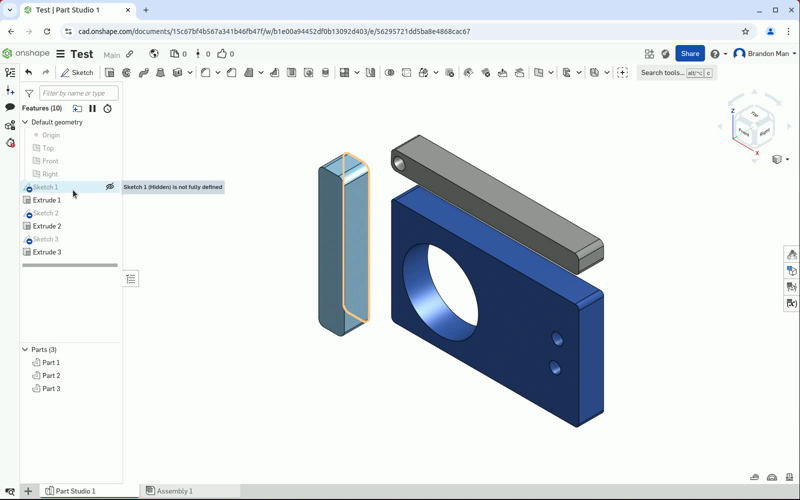
click(73, 189)